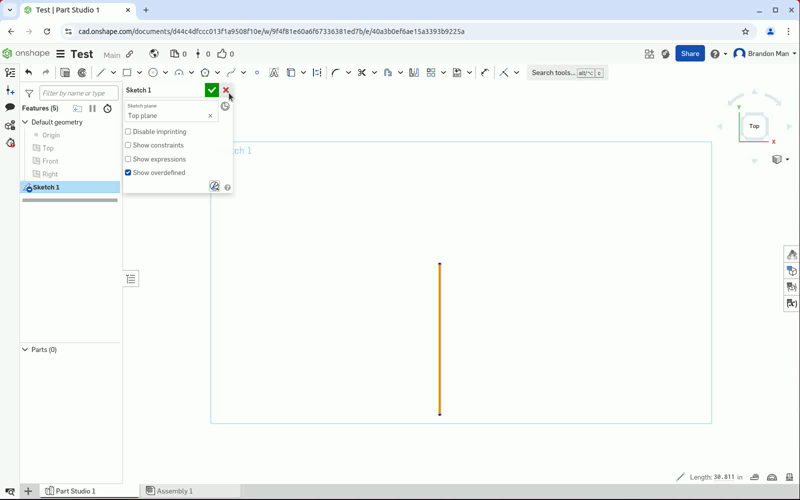
key(shift+h)
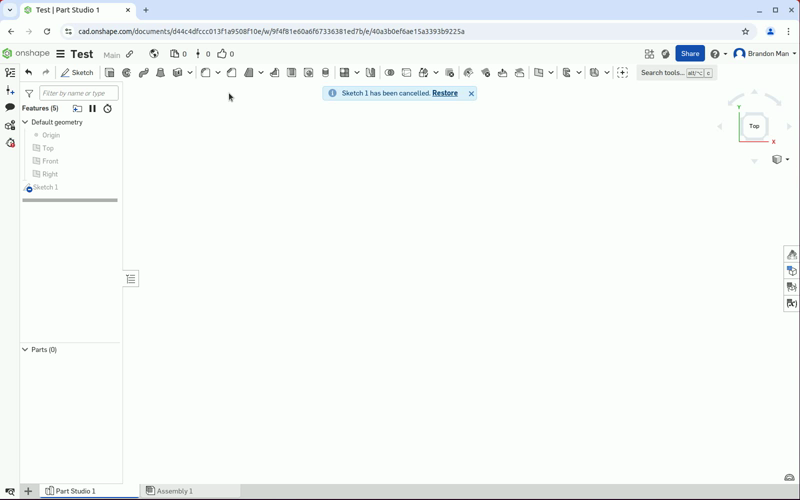
mouse_move(73, 352)
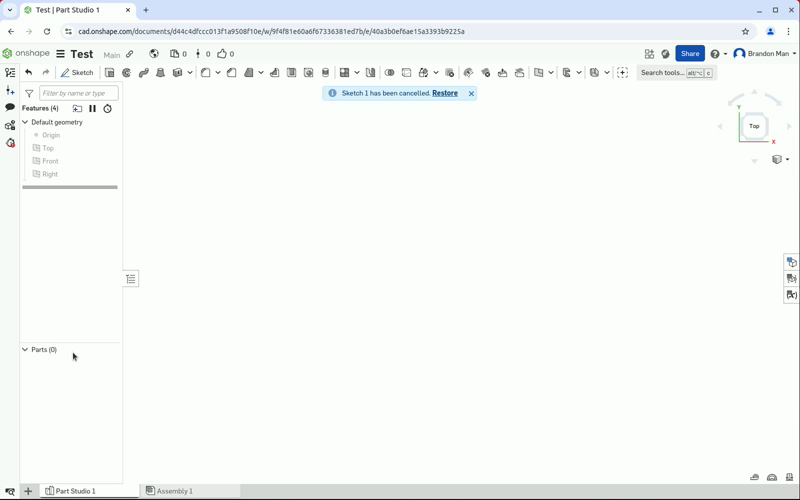
key(y)
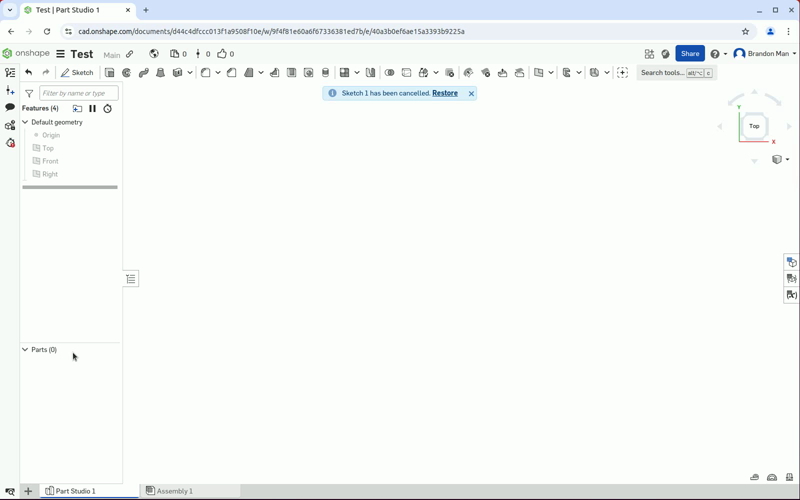
key(shift+p)
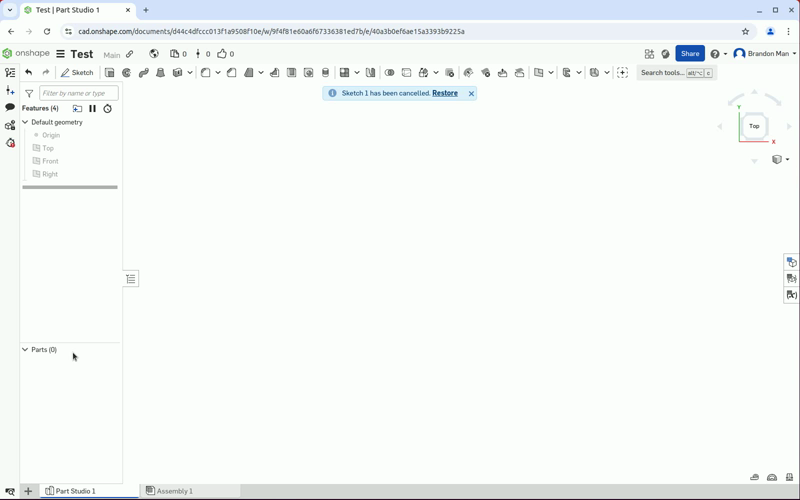
key(space)
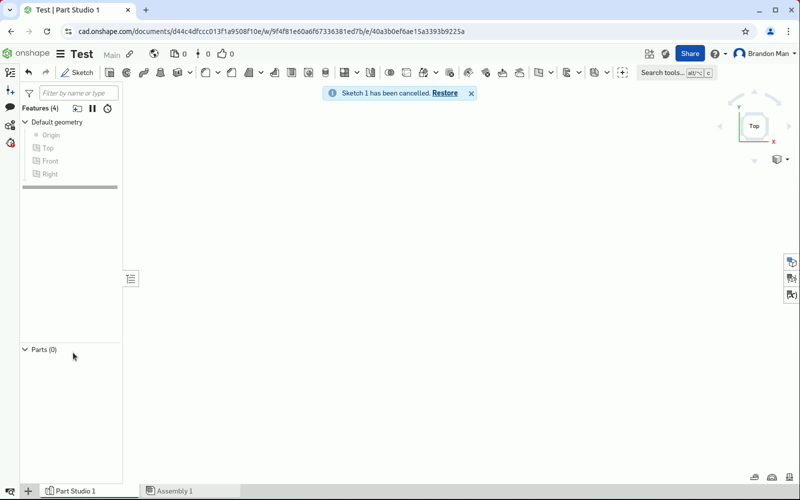
key_down(shift)
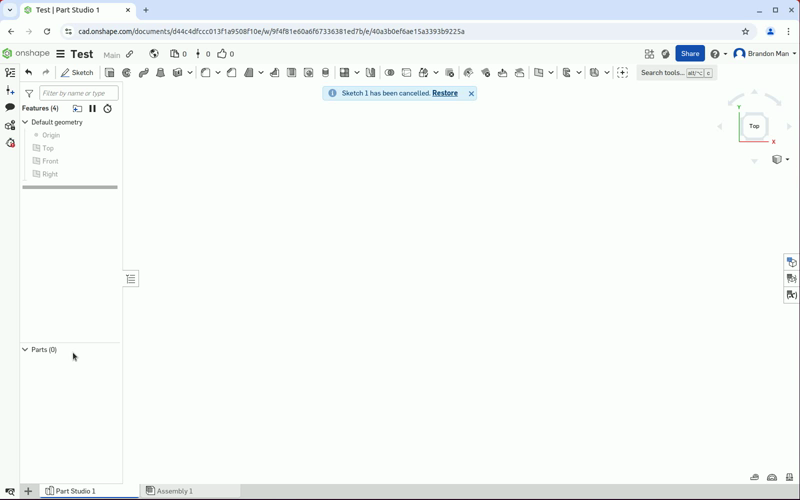
key(up)
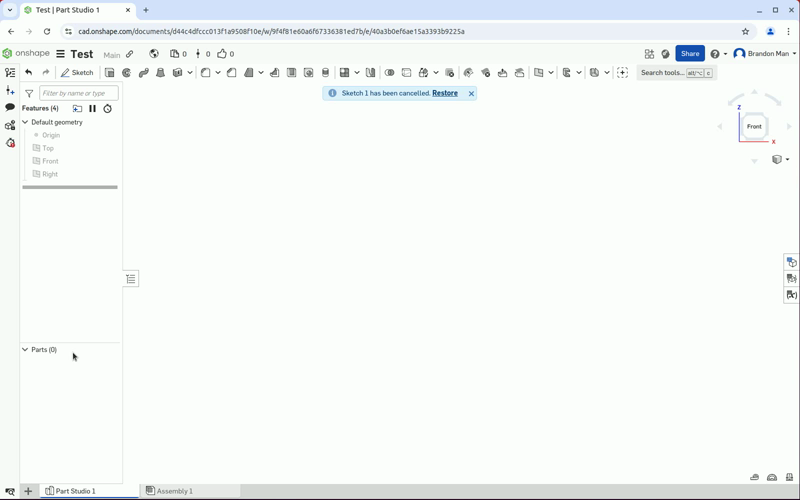
key_up(shift)
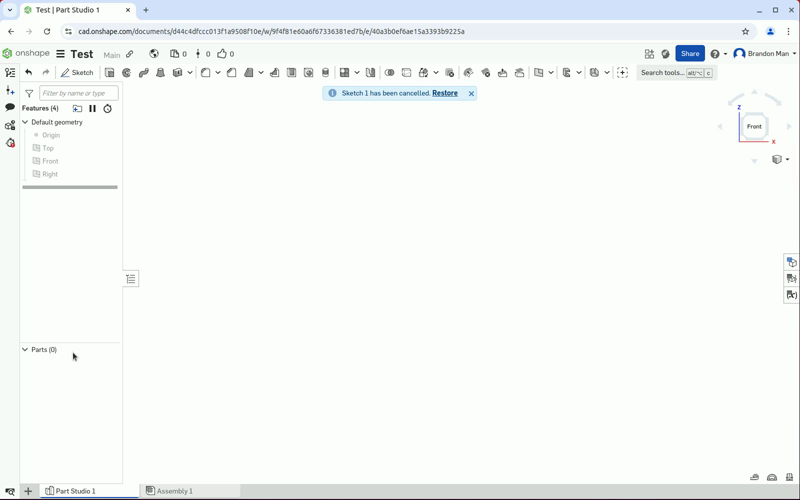
mouse_move(73, 352)
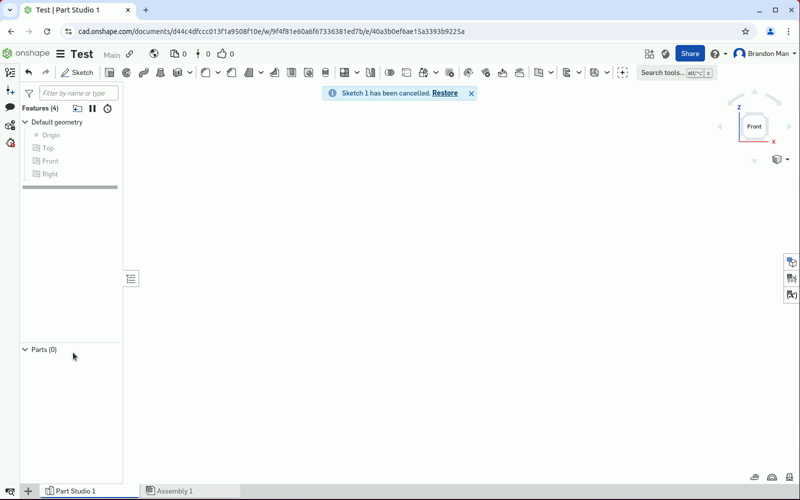
key(shift+y)
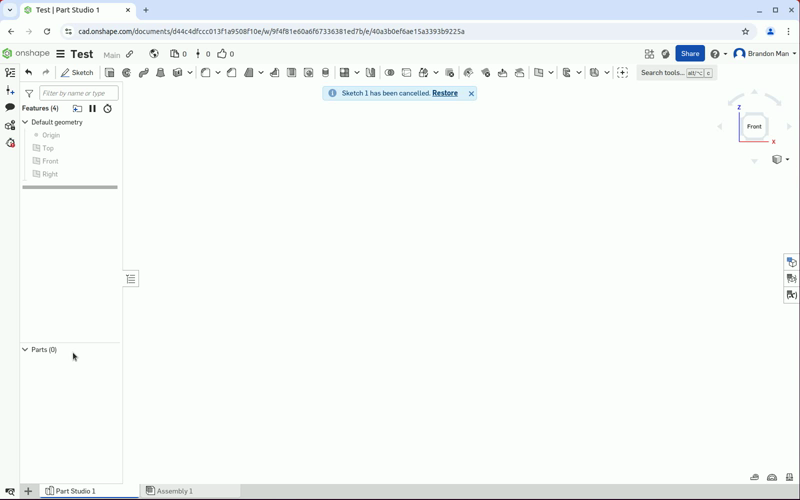
key(shift+s)
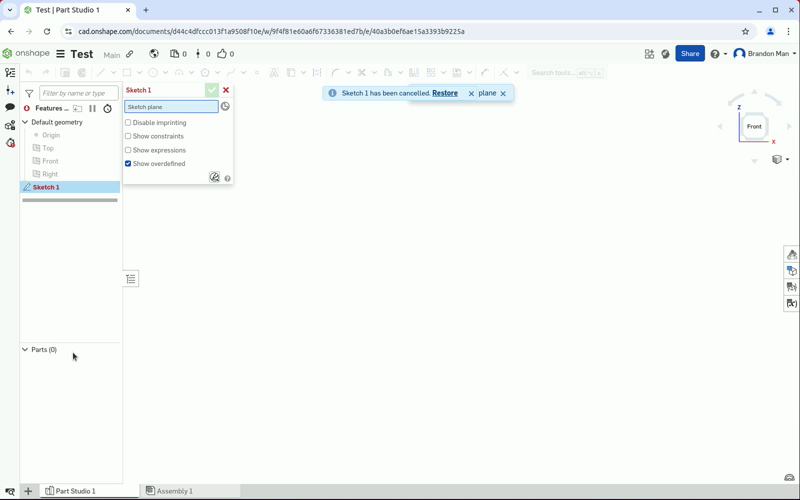
mouse_move(73, 163)
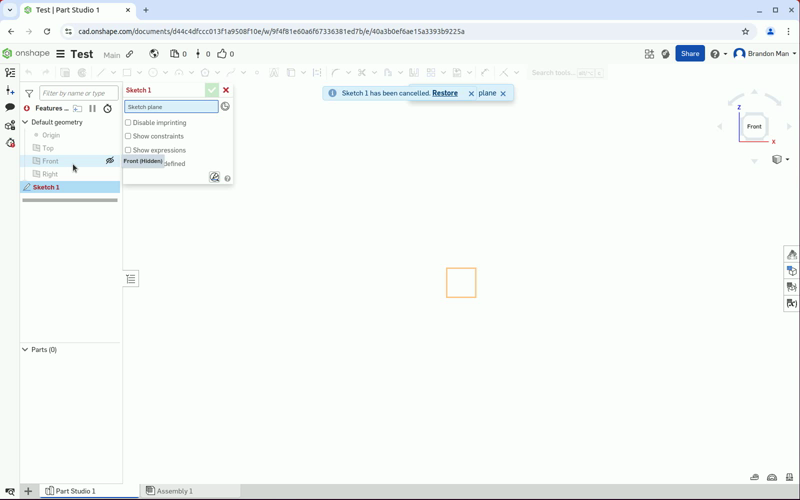
click(73, 163)
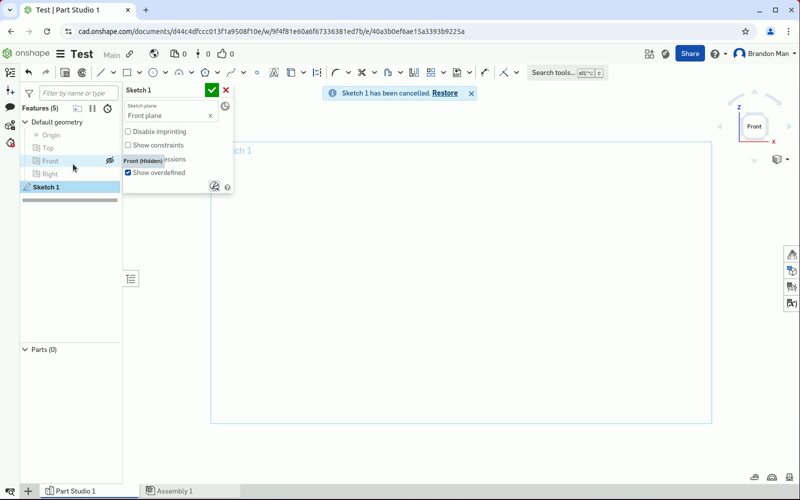
mouse_move(73, 352)
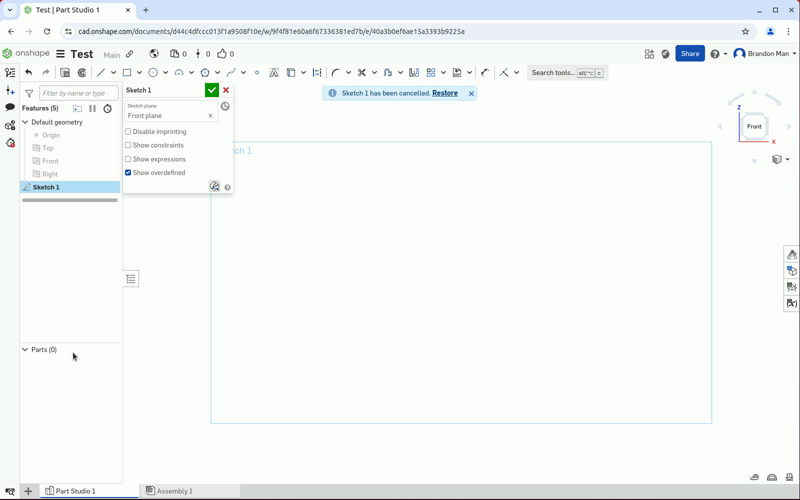
key(y)
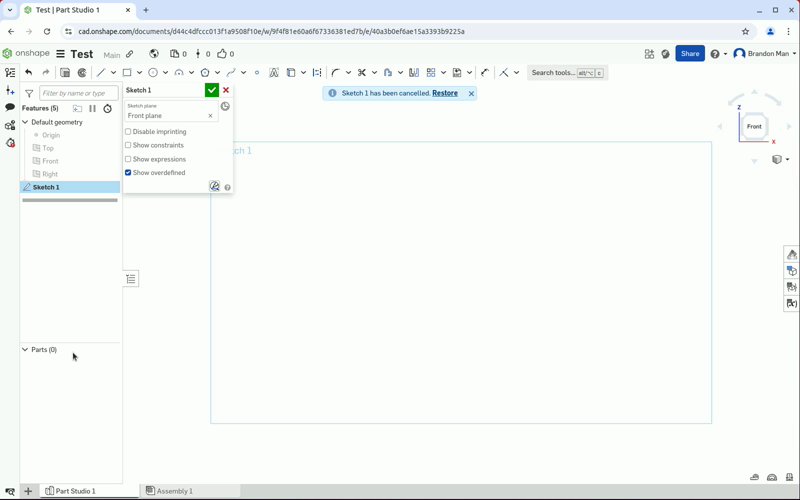
key(a)
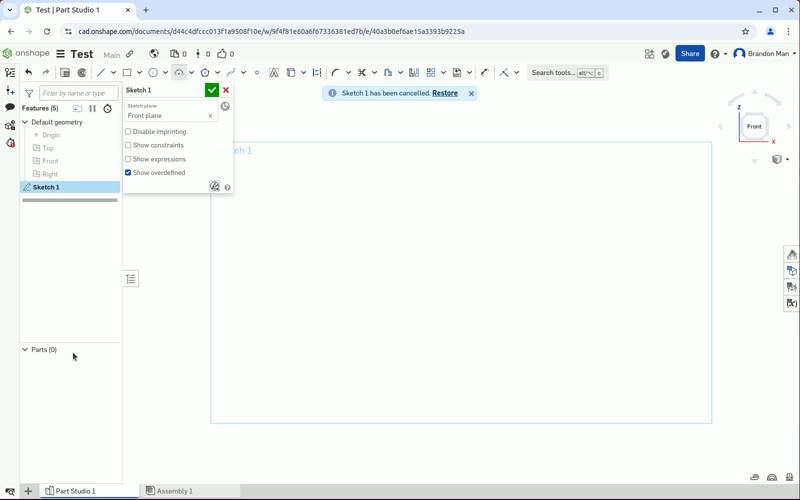
key_down(shift)
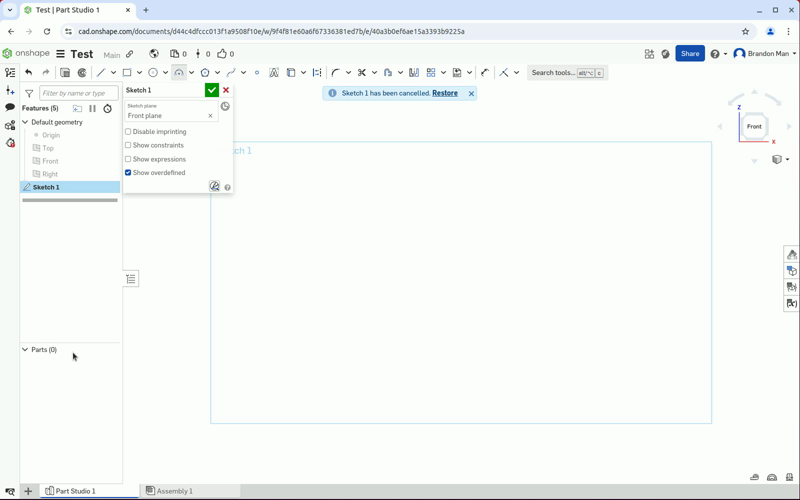
mouse_move(348, 286)
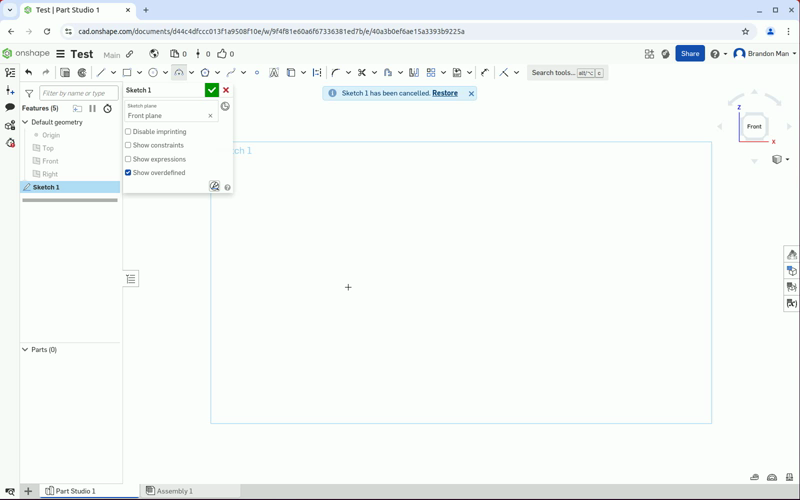
click(348, 286)
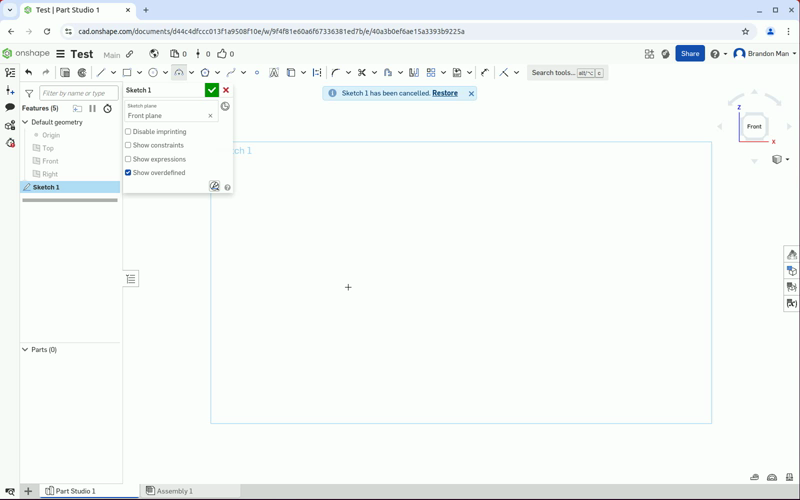
key_up(shift)
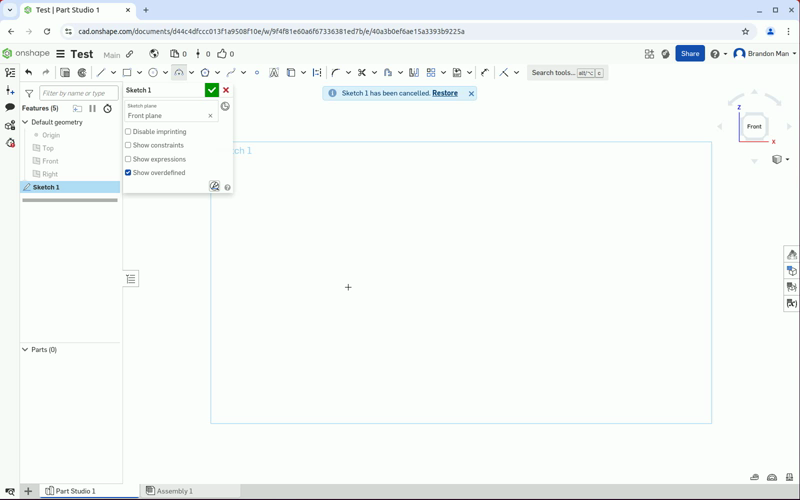
key_down(shift)
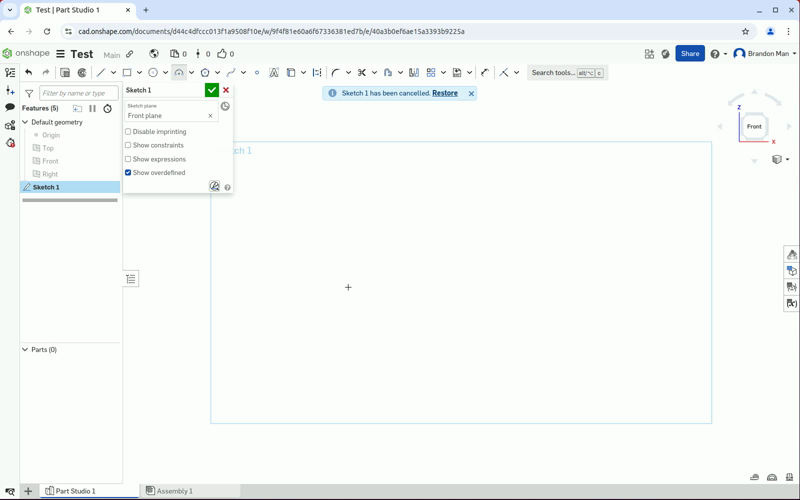
mouse_move(359, 298)
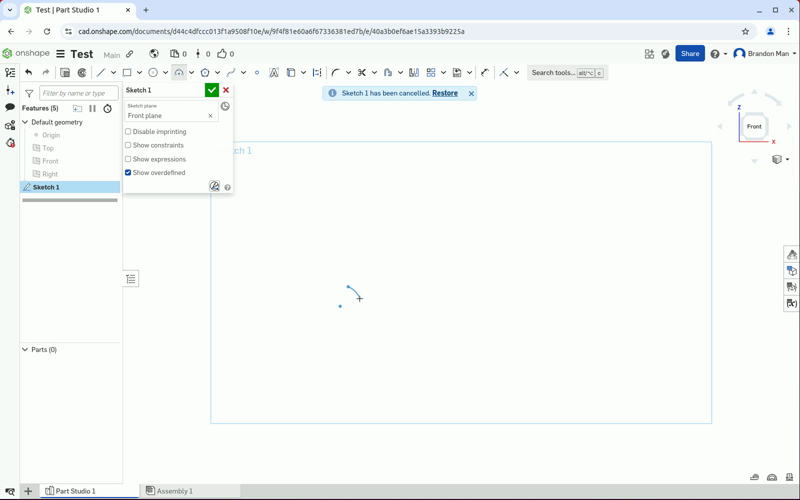
click(359, 298)
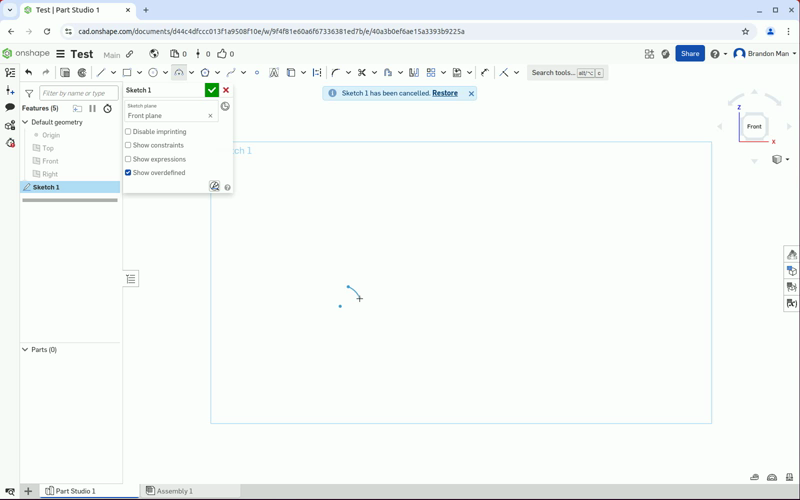
mouse_move(351, 294)
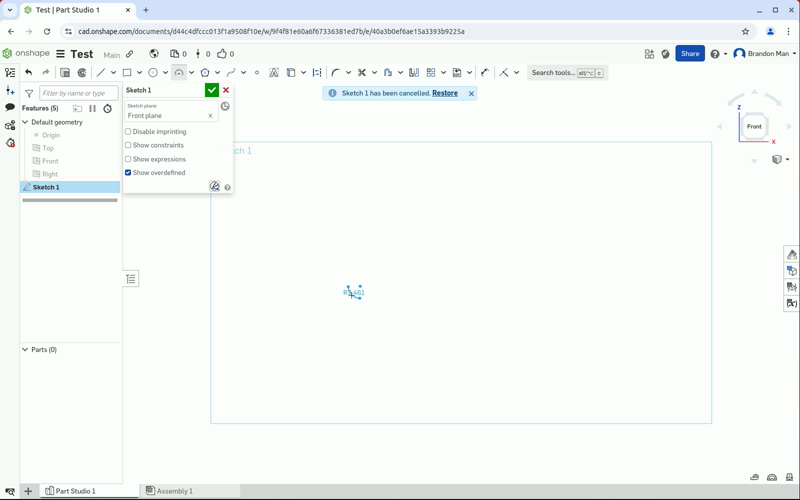
click(351, 294)
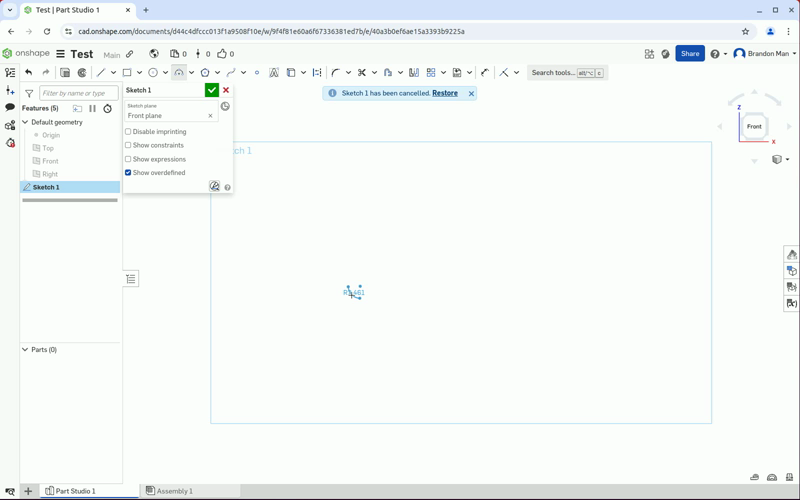
key_up(shift)
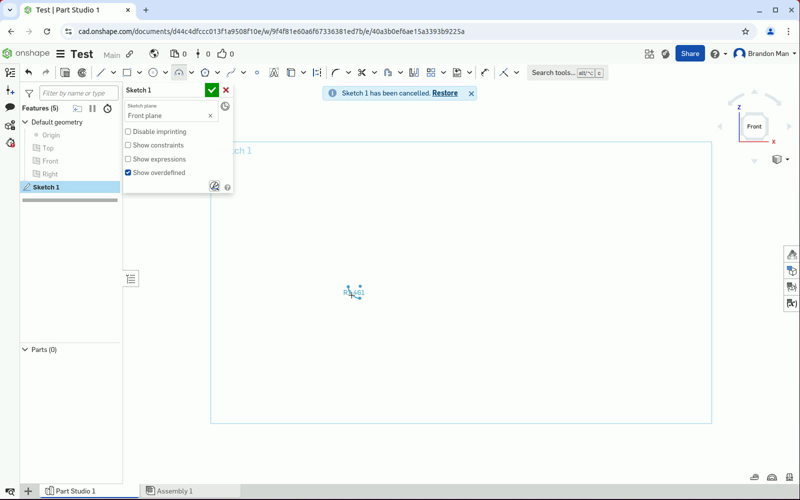
key(esc)
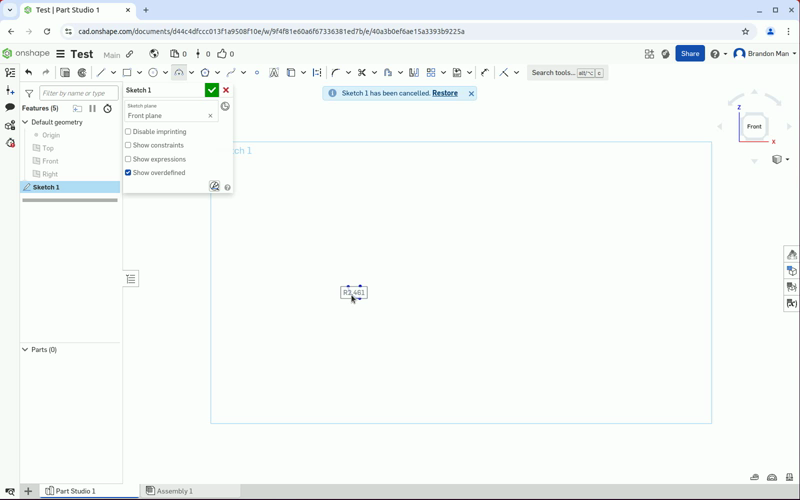
key(l)
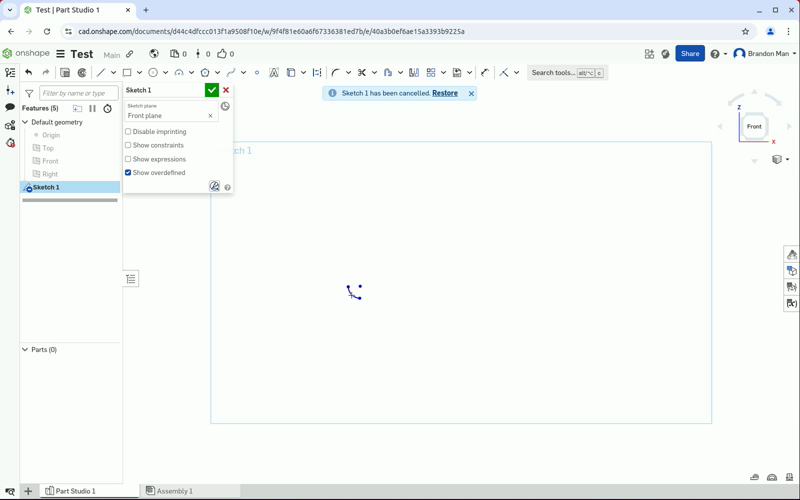
mouse_move(359, 298)
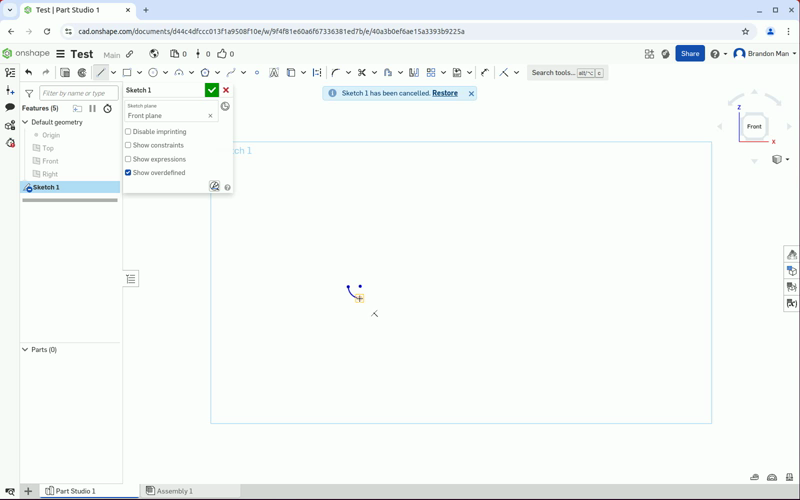
click(359, 298)
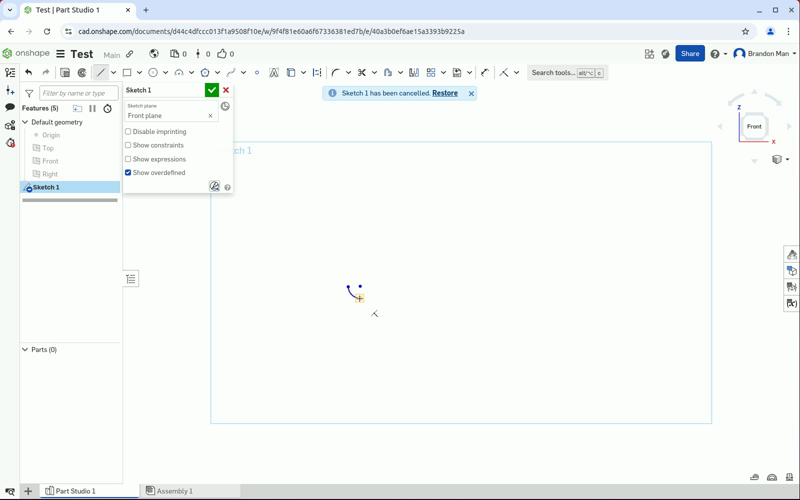
key_down(shift)
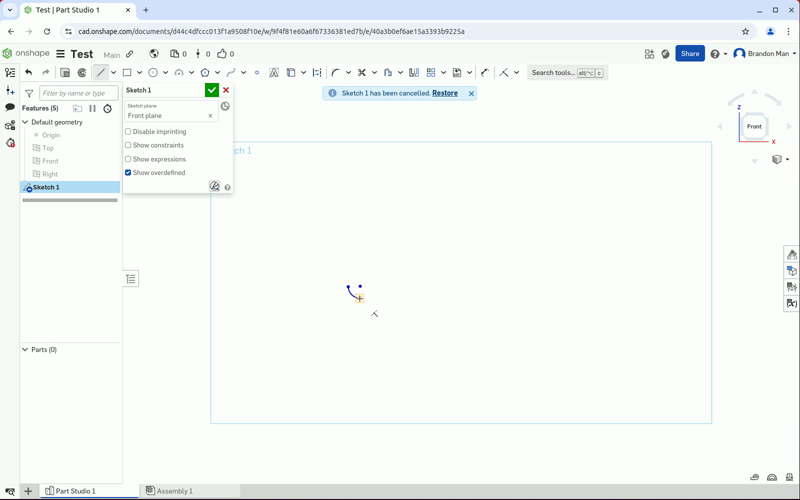
mouse_move(461, 298)
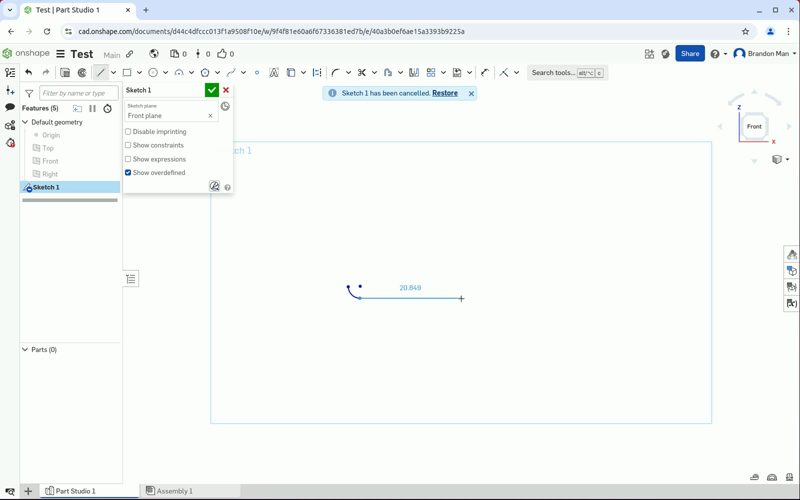
click(461, 298)
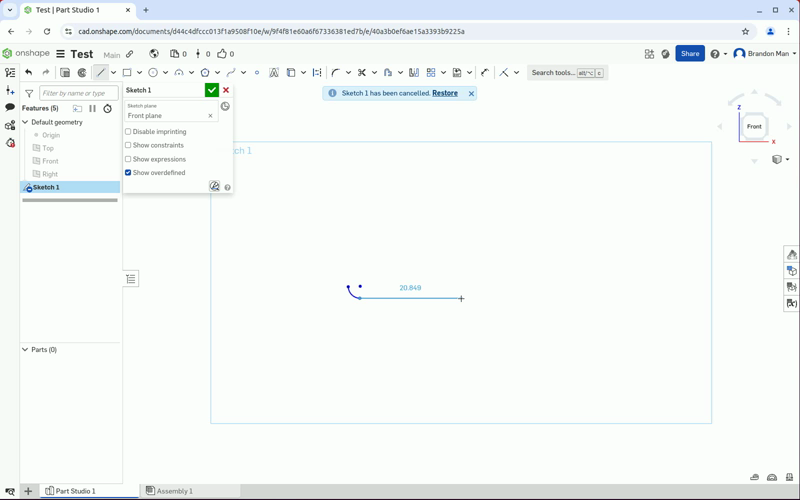
key_up(shift)
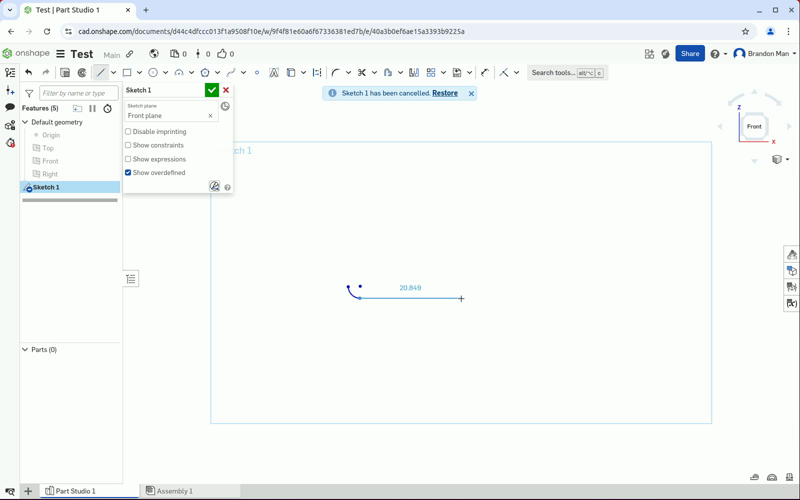
key_down(shift)
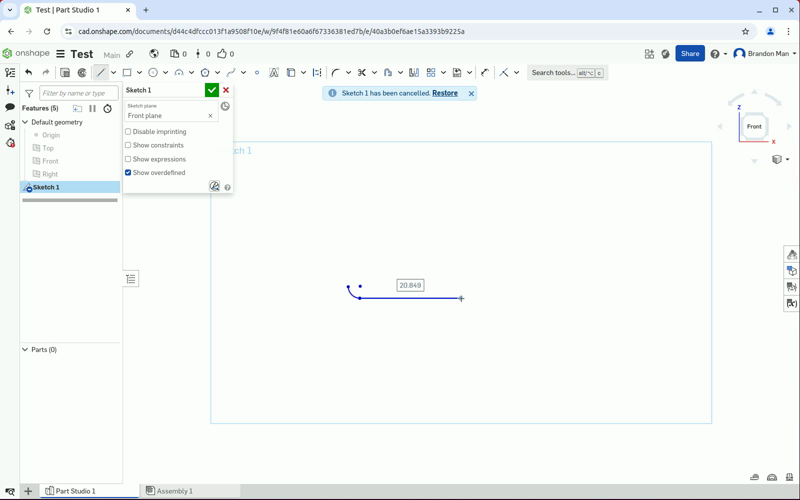
mouse_move(560, 298)
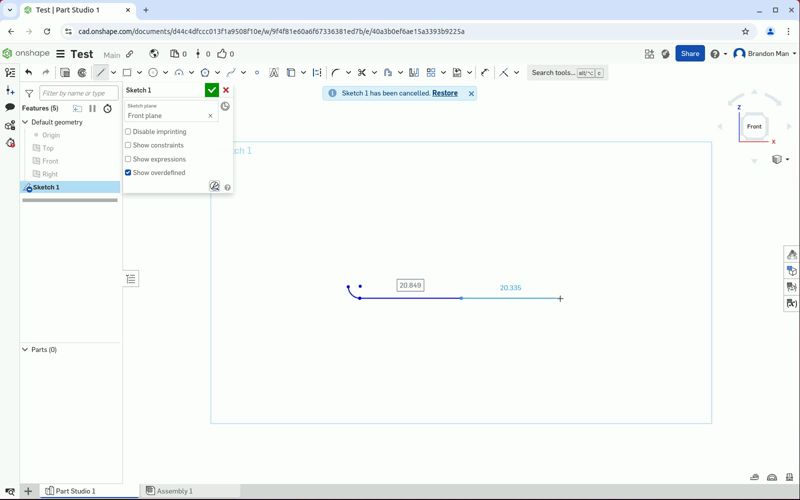
click(560, 298)
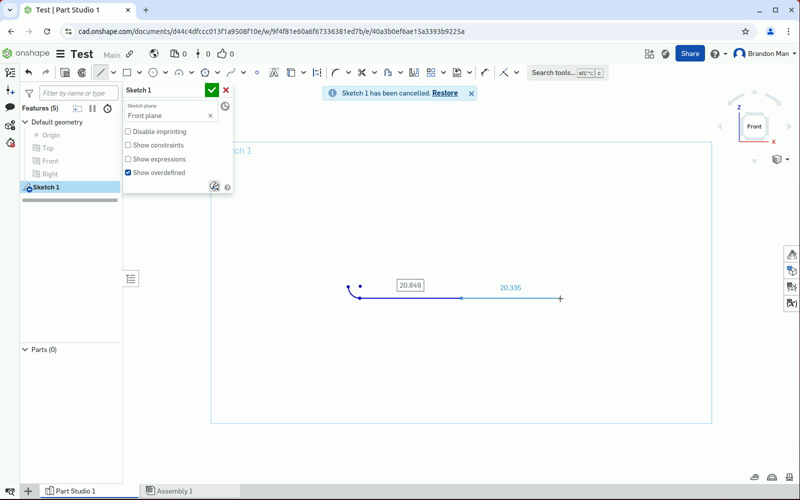
key_up(shift)
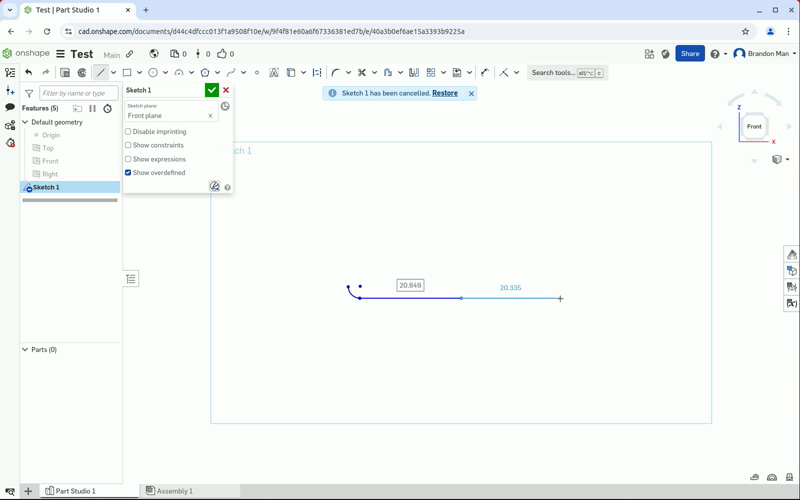
key(esc)
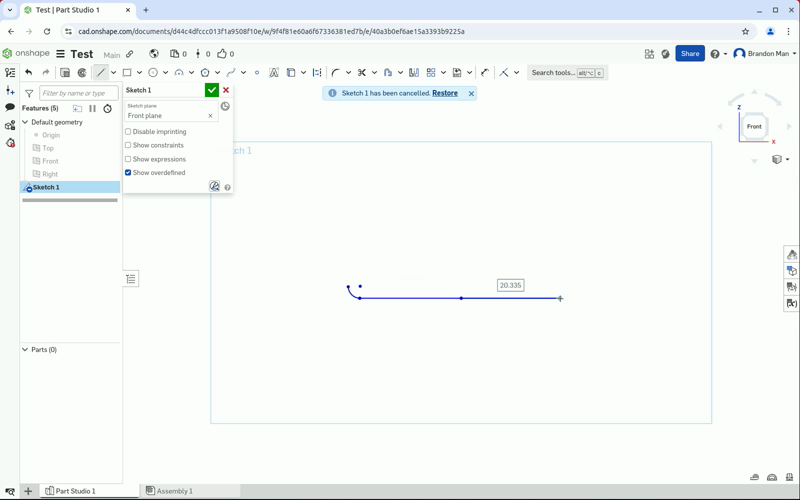
key(a)
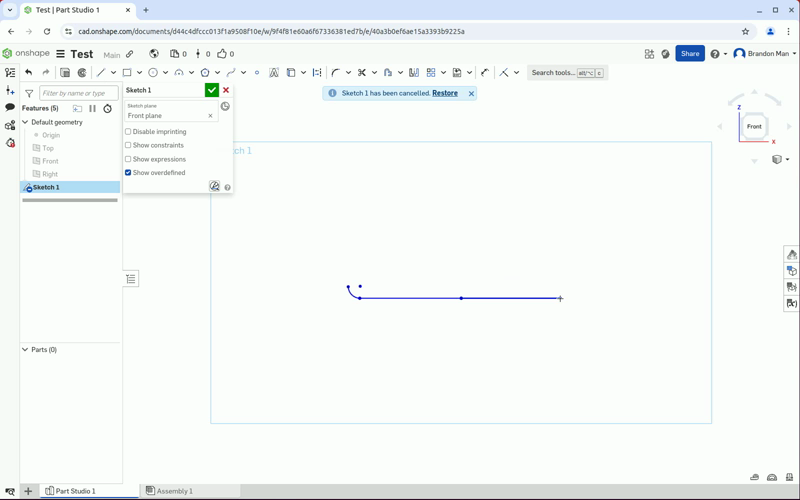
mouse_move(560, 298)
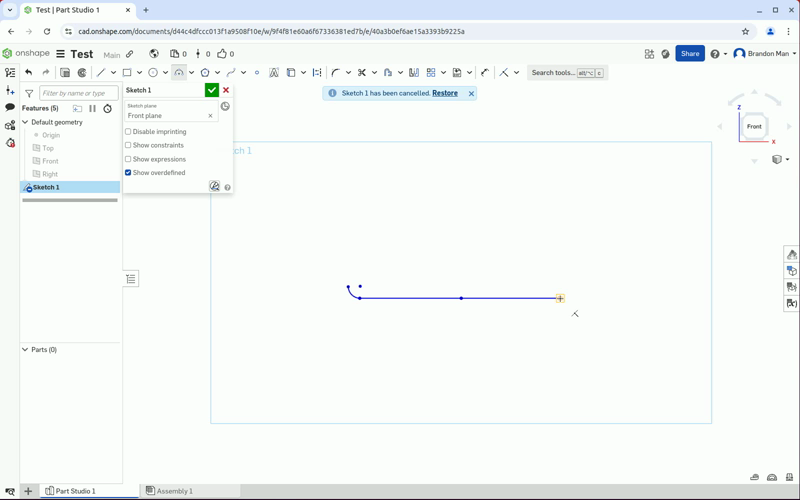
click(560, 298)
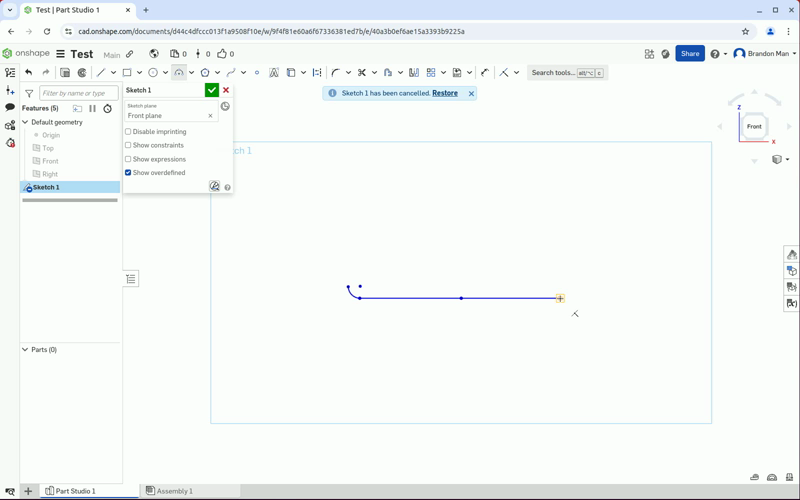
key_down(shift)
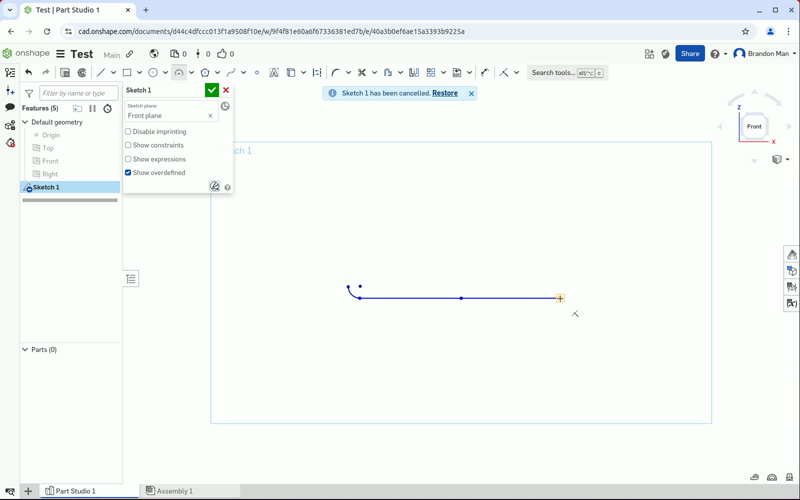
mouse_move(572, 286)
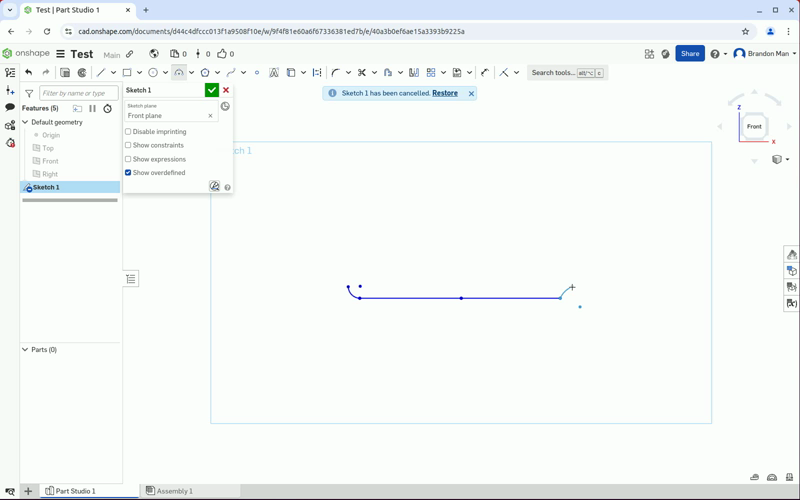
click(572, 286)
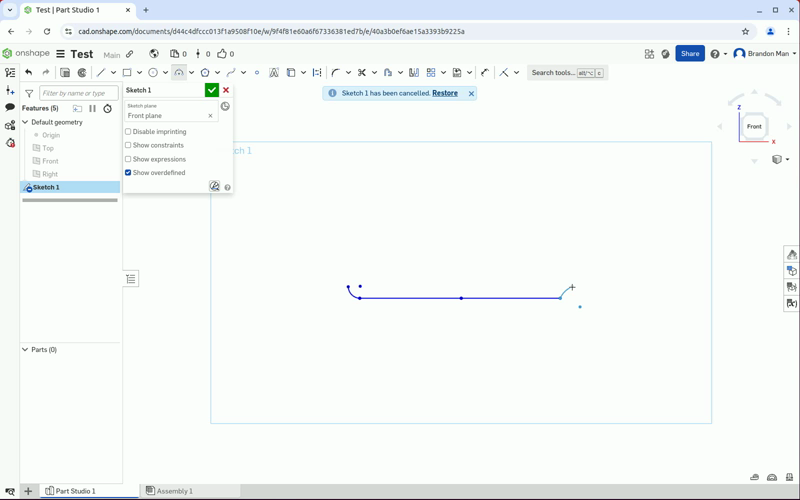
mouse_move(568, 294)
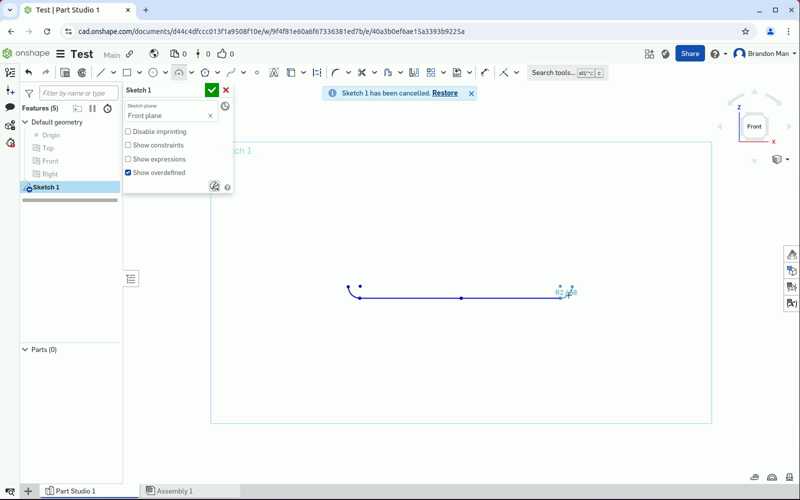
click(568, 294)
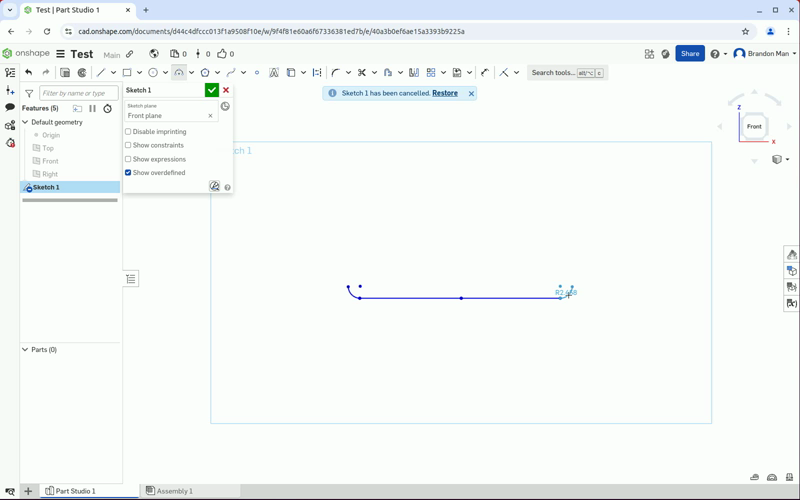
key_up(shift)
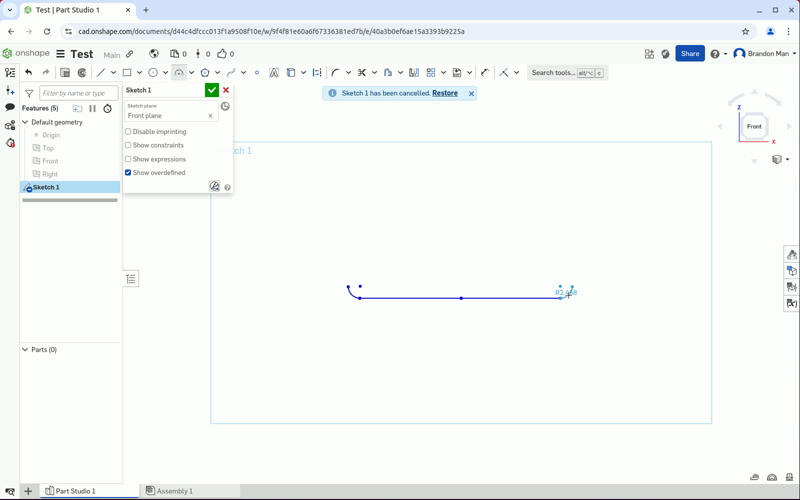
key(esc)
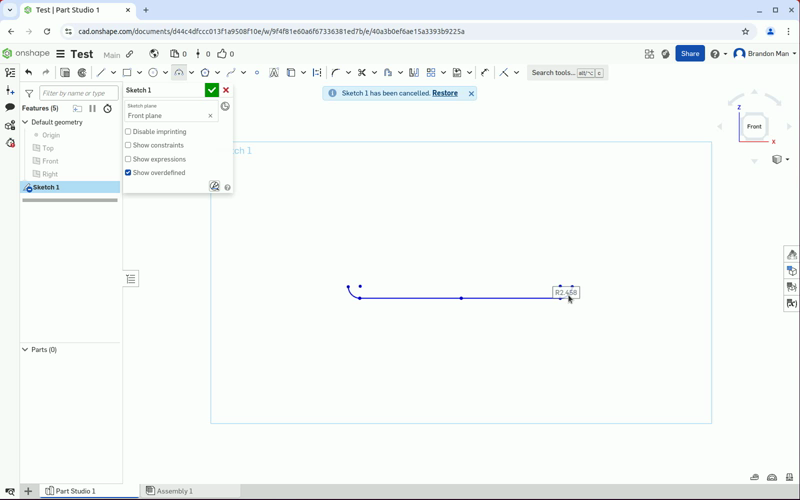
key(l)
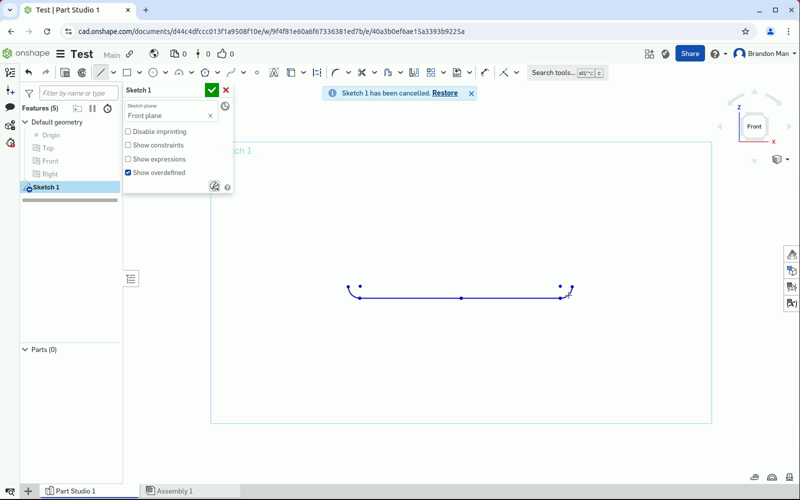
mouse_move(572, 286)
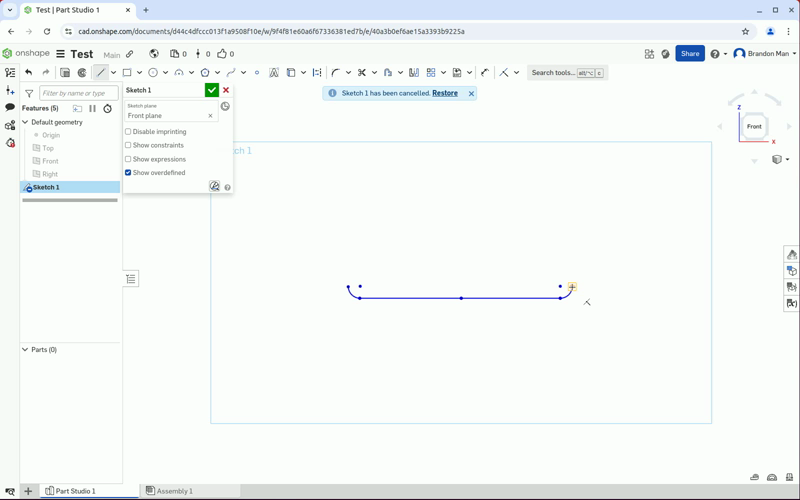
click(572, 286)
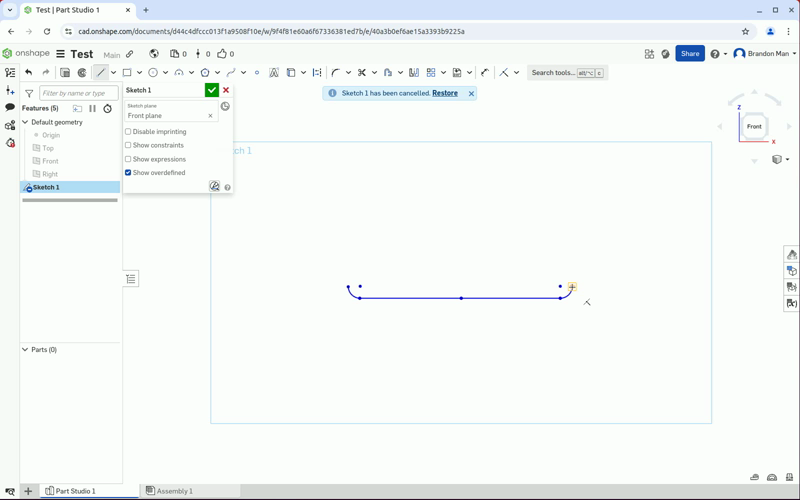
key_down(shift)
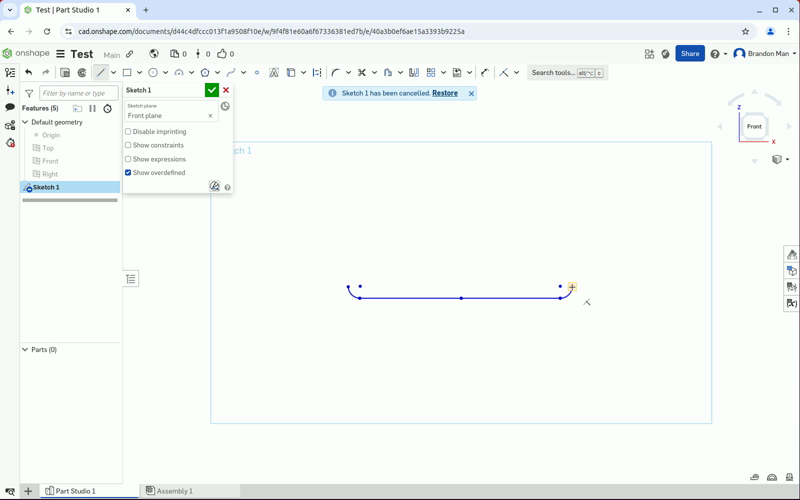
mouse_move(589, 286)
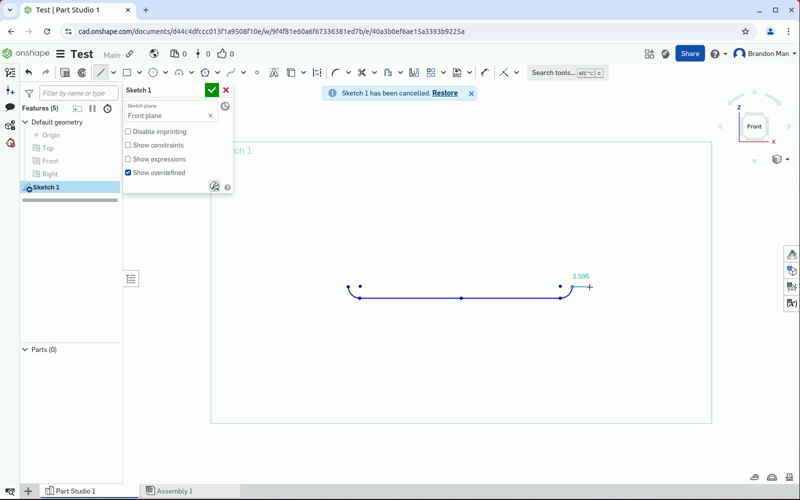
mouse_move(564, 286)
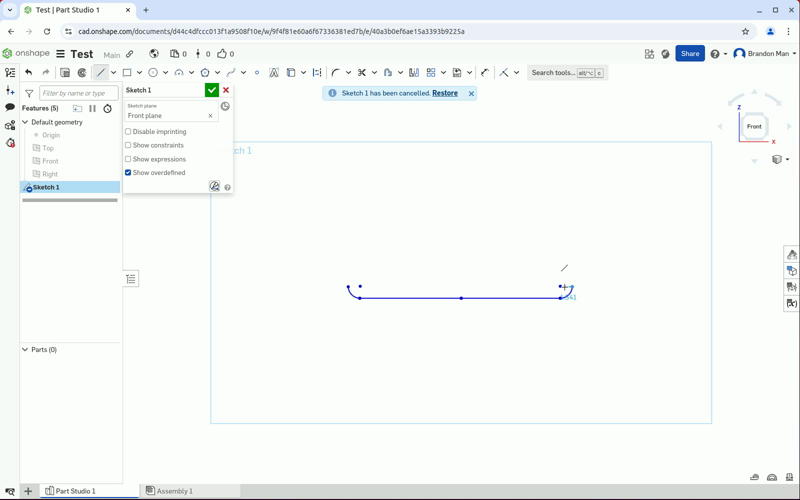
scroll(6)
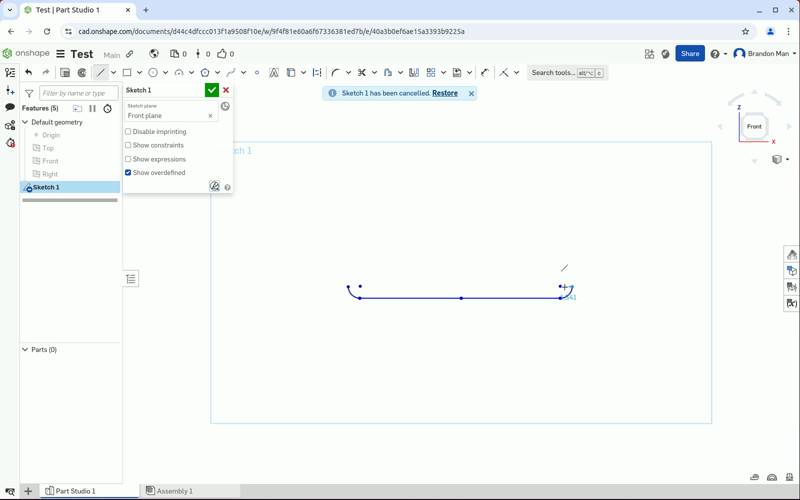
scroll(6)
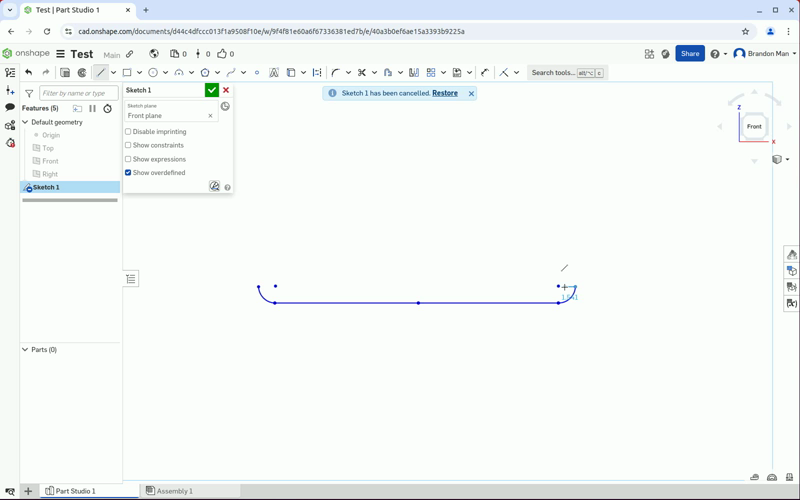
scroll(6)
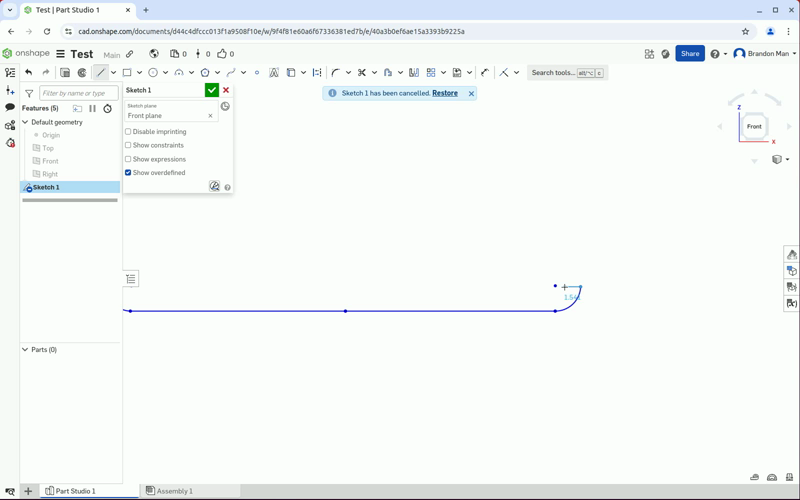
scroll(6)
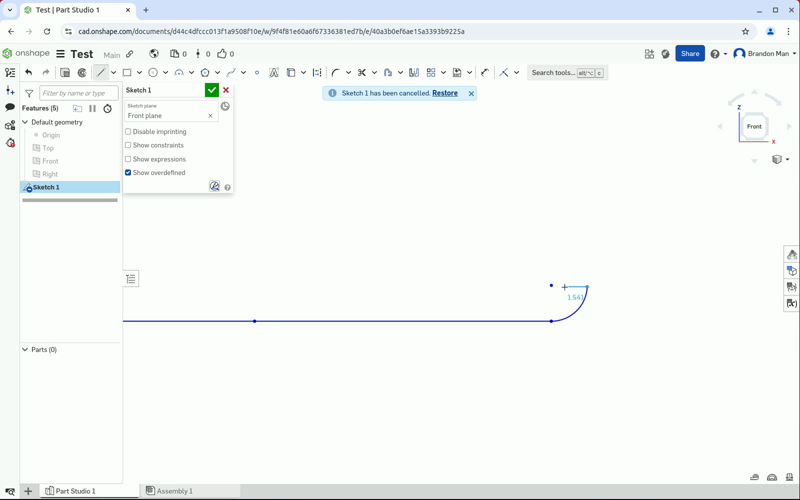
scroll(6)
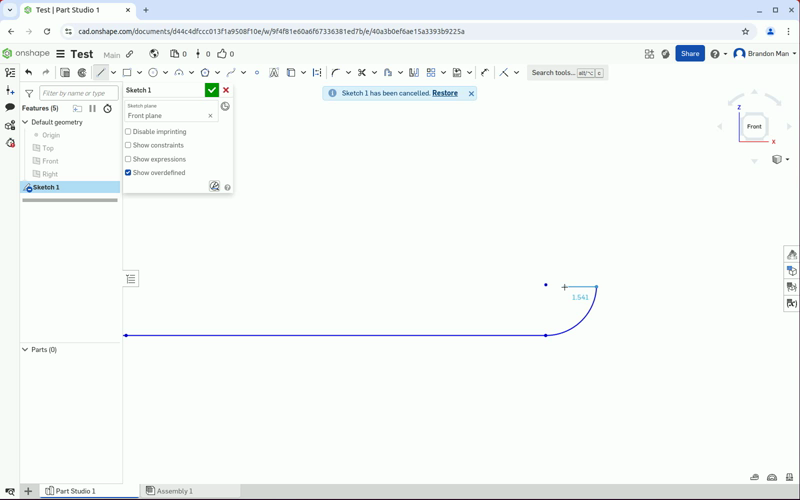
scroll(6)
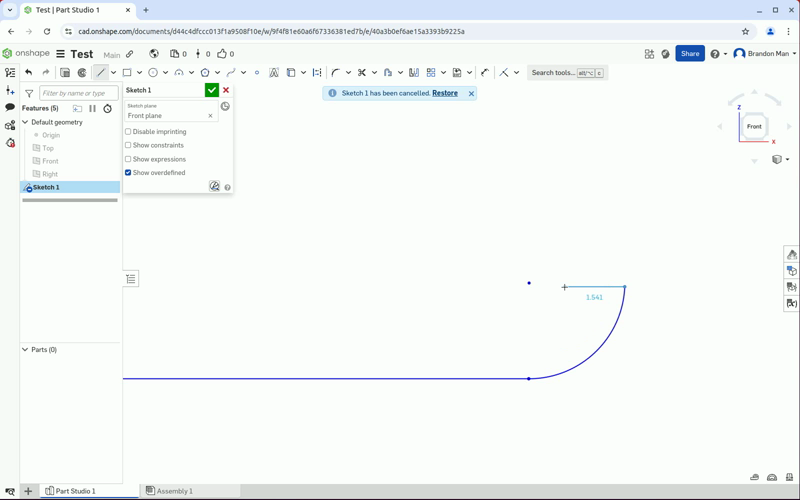
scroll(6)
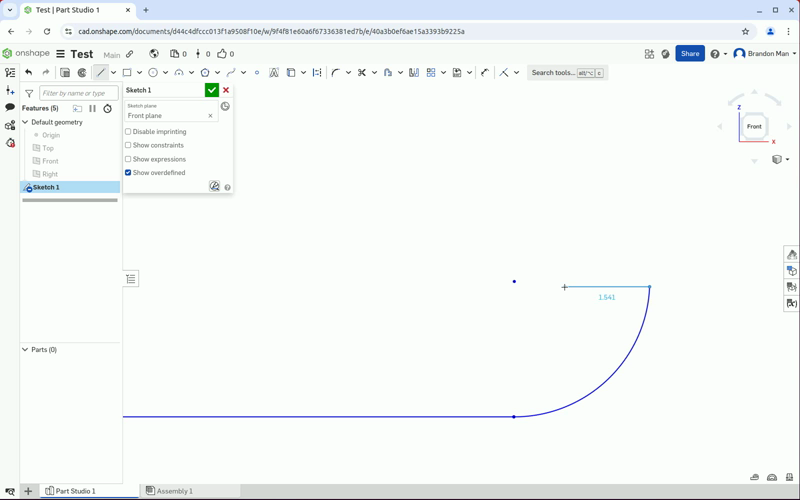
click(564, 286)
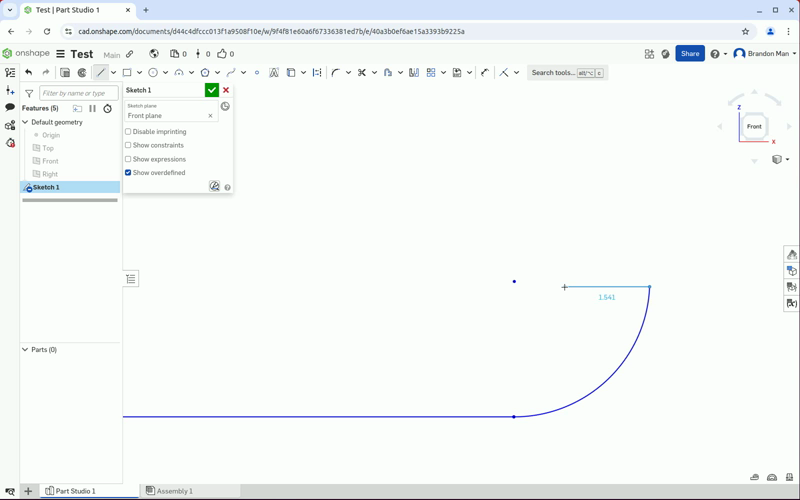
scroll(-6)
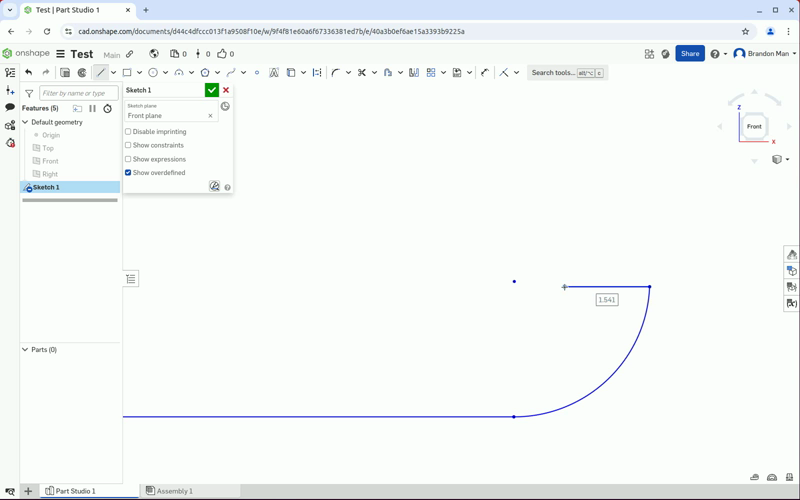
scroll(-6)
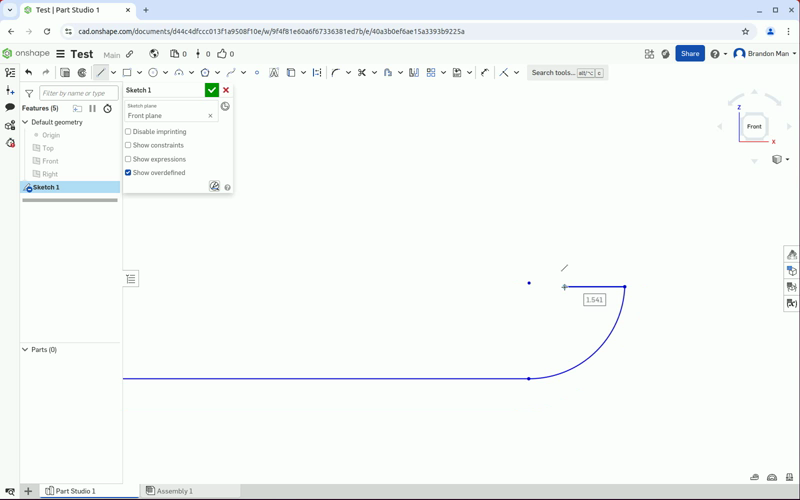
scroll(-6)
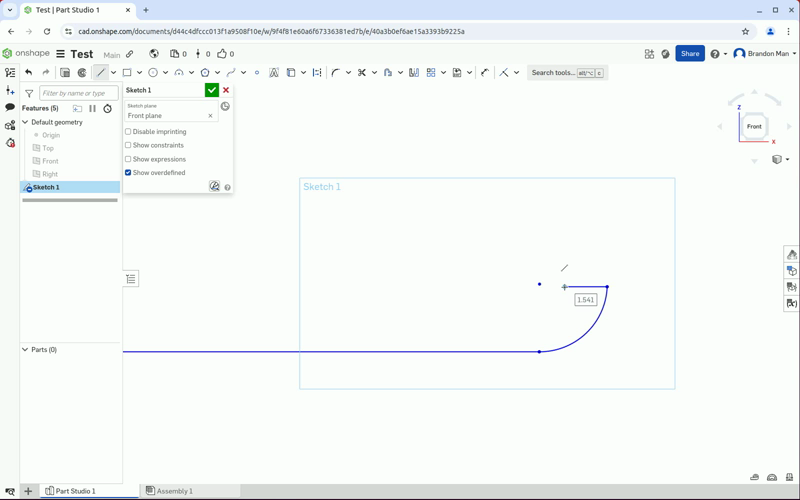
scroll(-6)
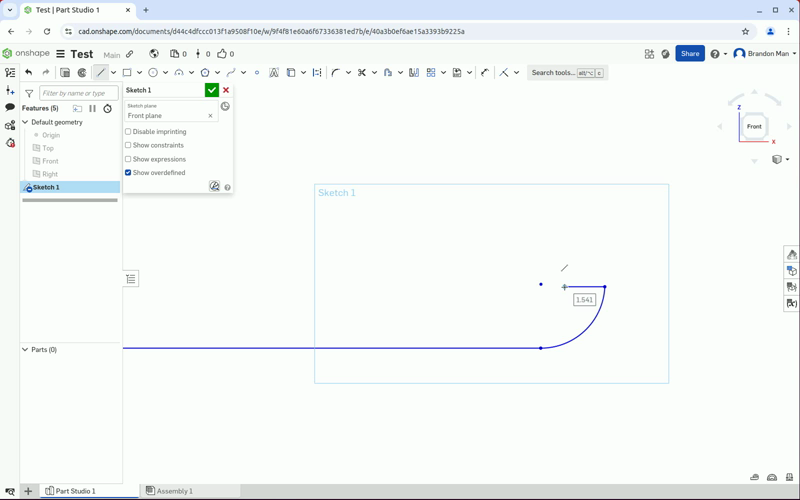
scroll(-6)
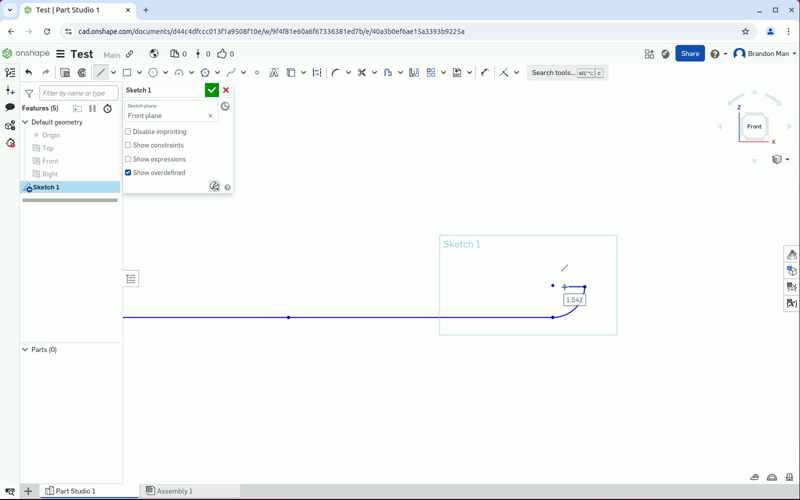
scroll(-6)
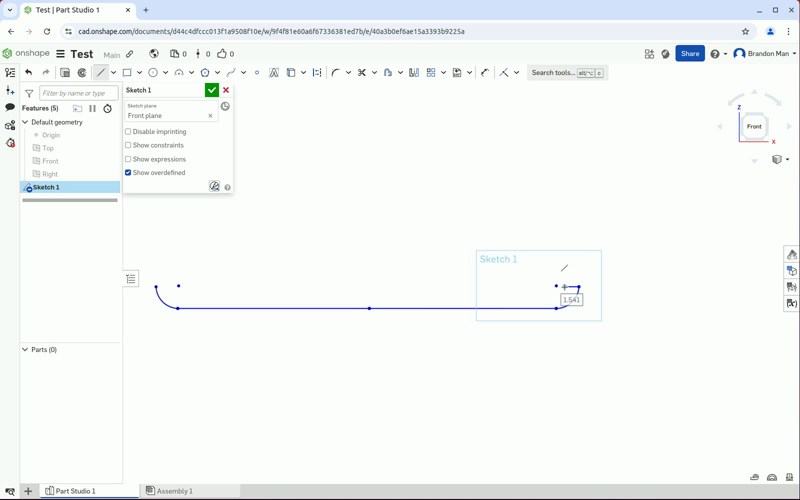
scroll(-6)
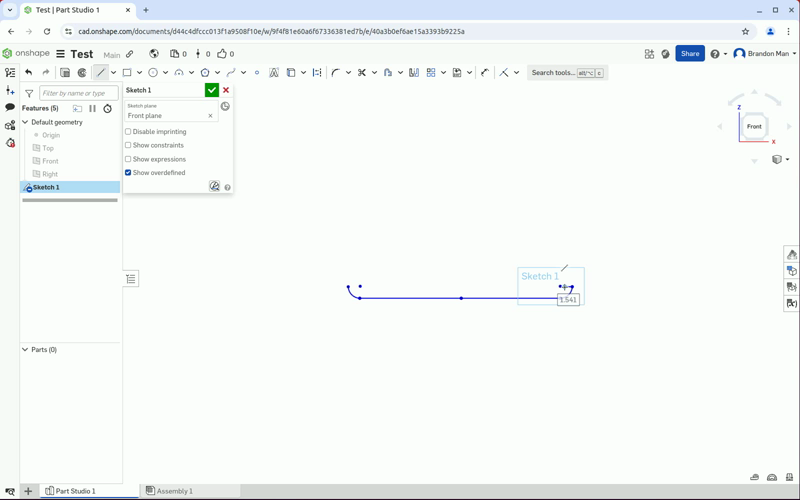
key_up(shift)
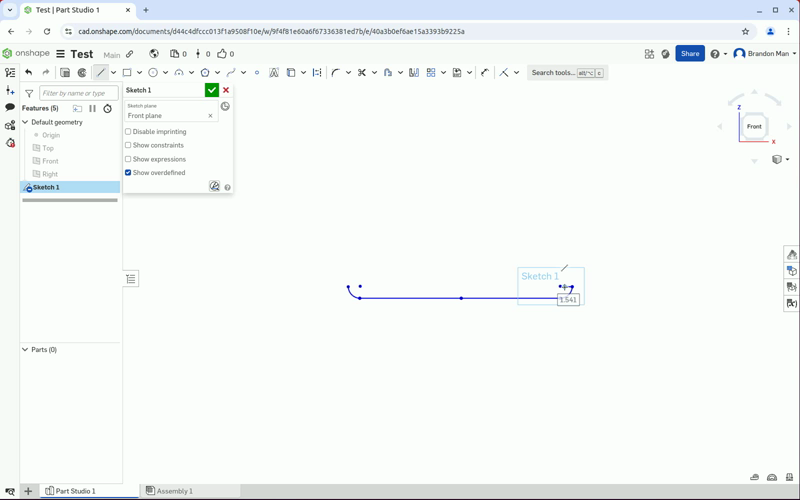
key_down(shift)
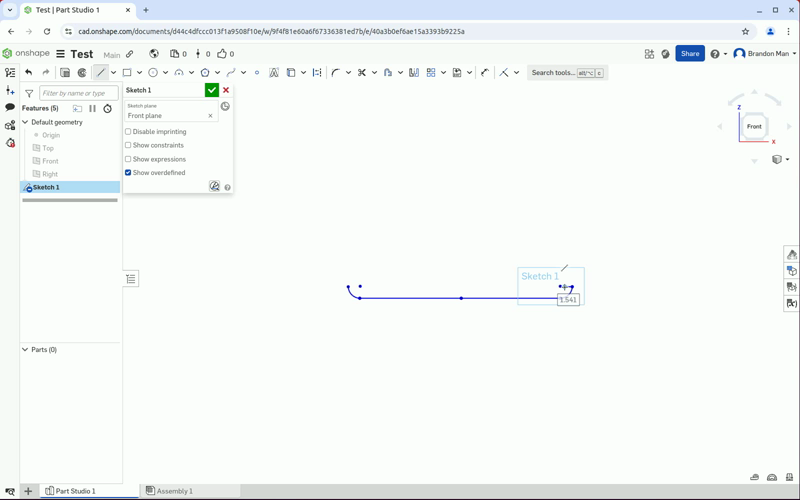
mouse_move(589, 286)
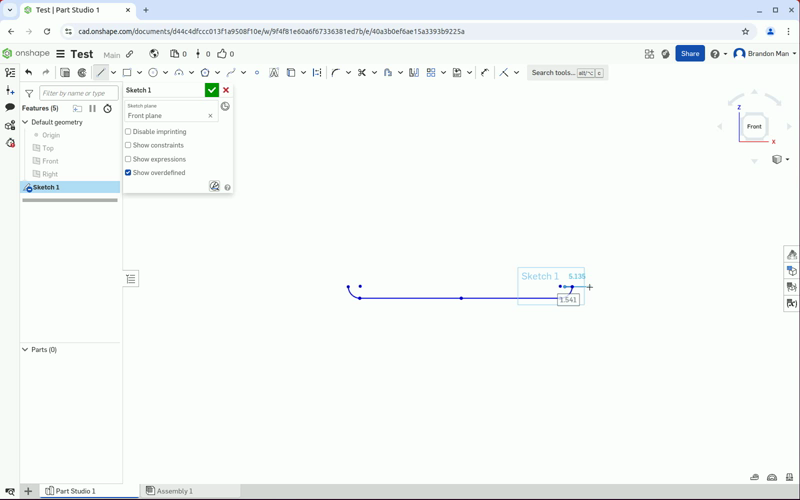
mouse_move(564, 279)
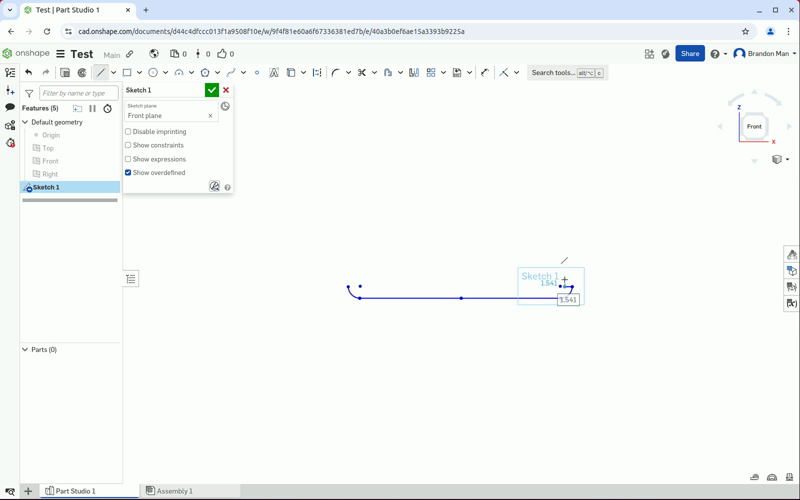
scroll(6)
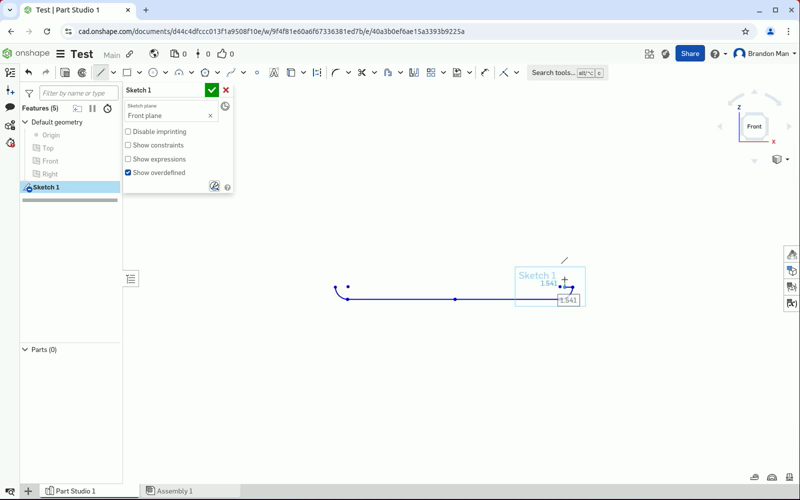
scroll(6)
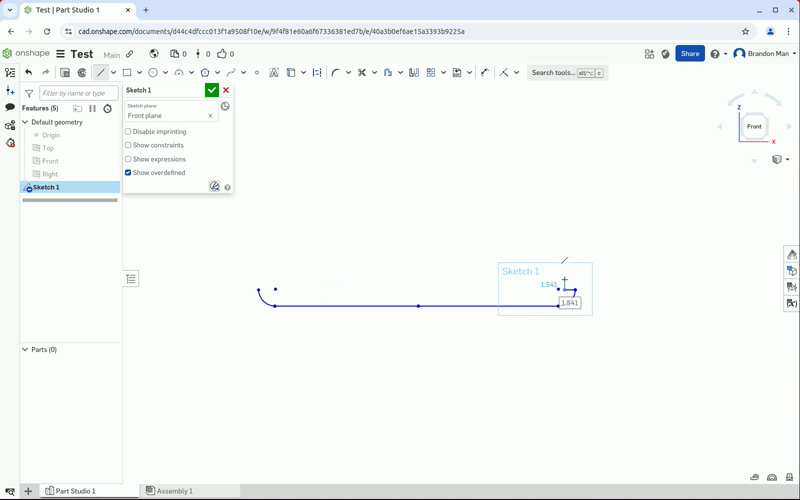
scroll(6)
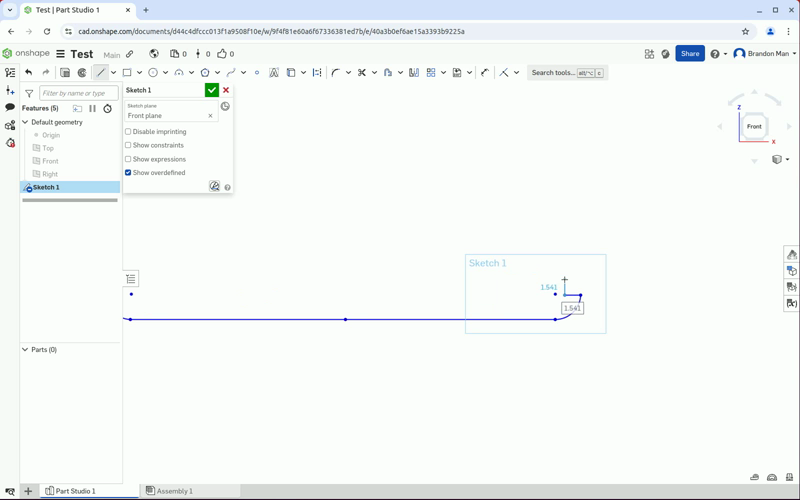
scroll(6)
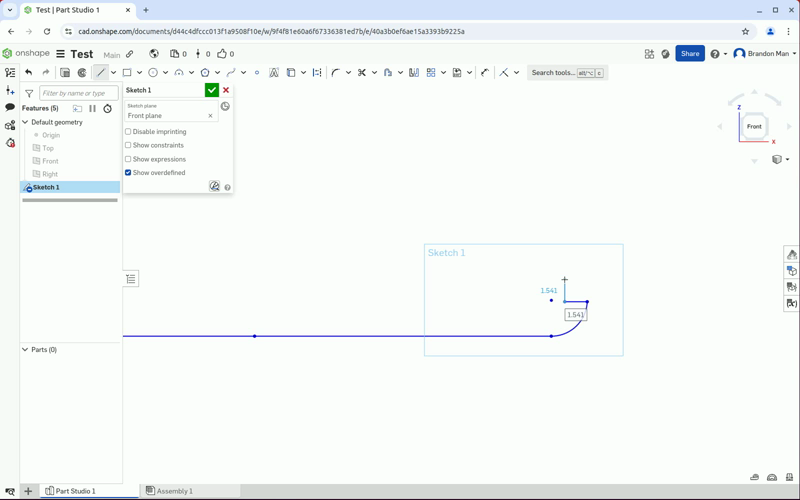
scroll(6)
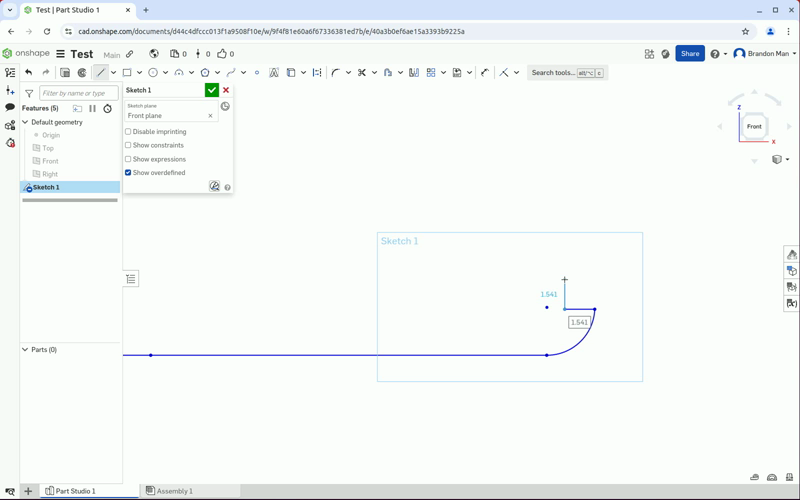
scroll(6)
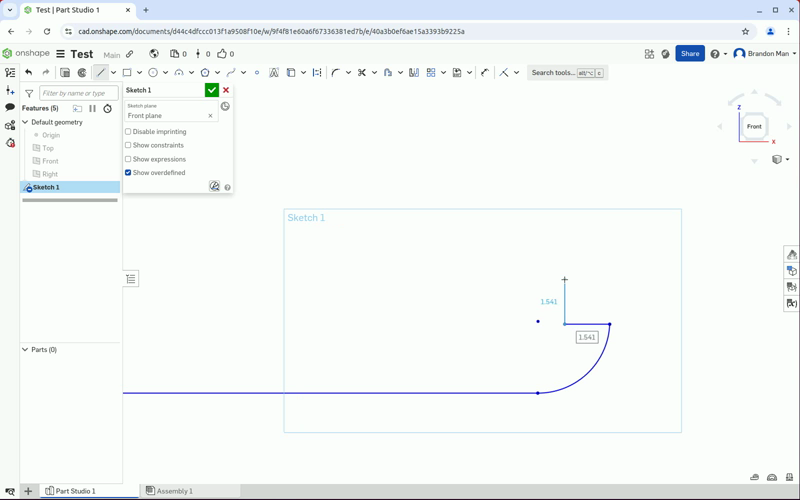
scroll(6)
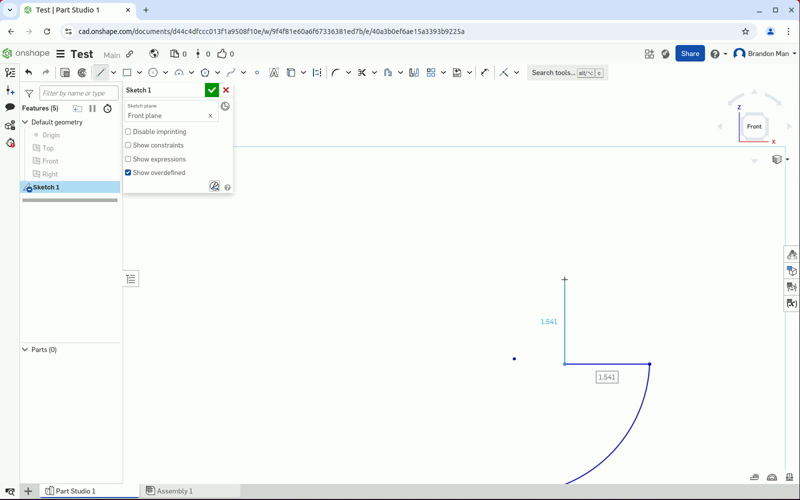
click(564, 279)
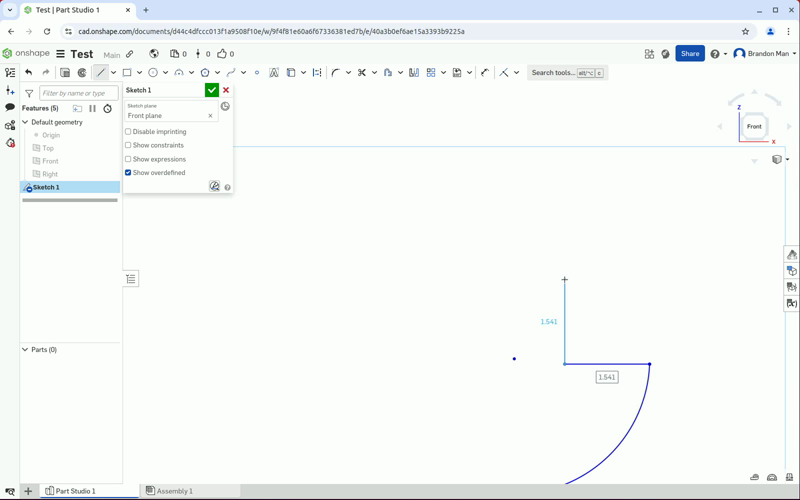
scroll(-6)
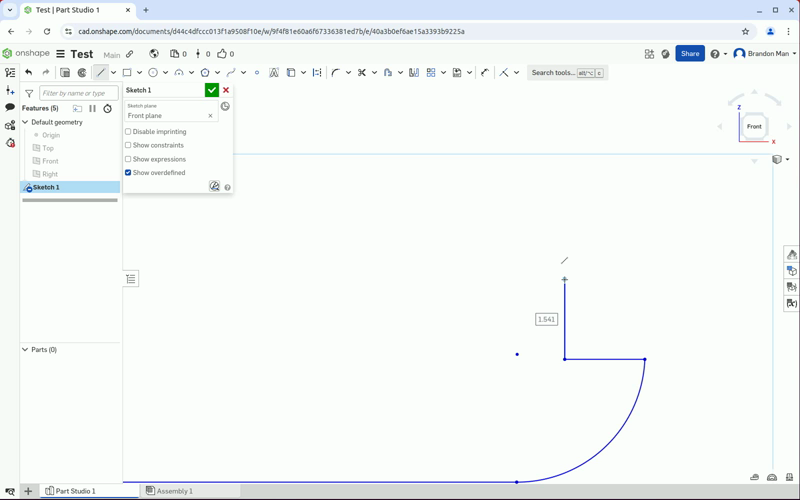
scroll(-6)
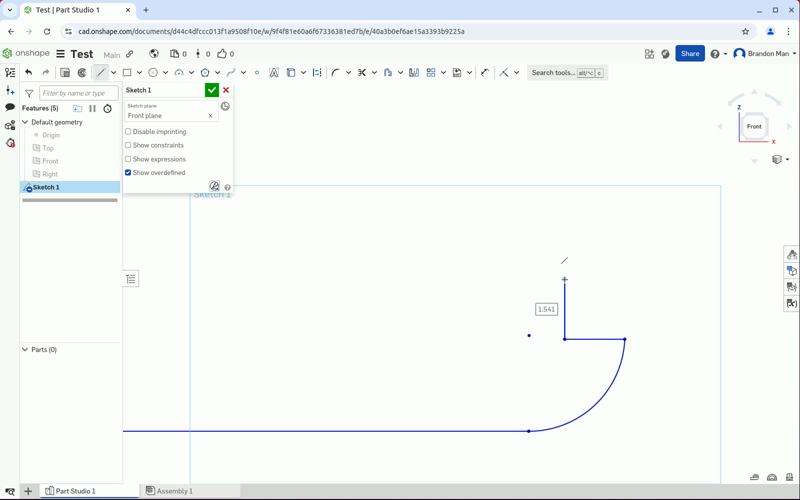
scroll(-6)
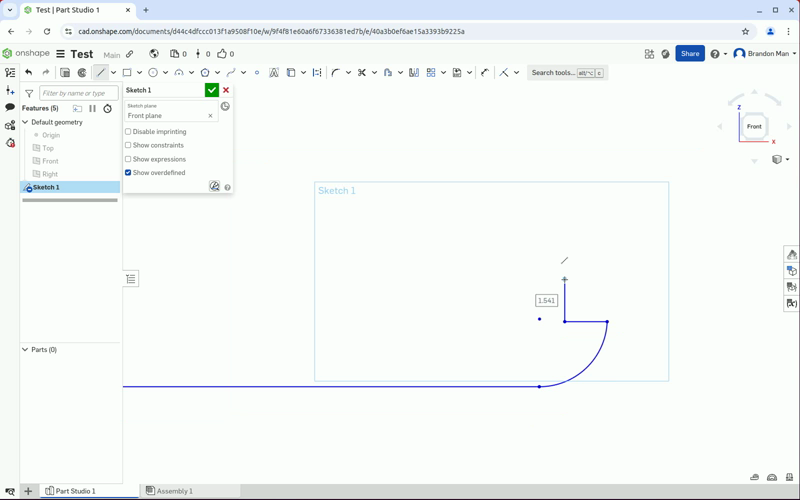
scroll(-6)
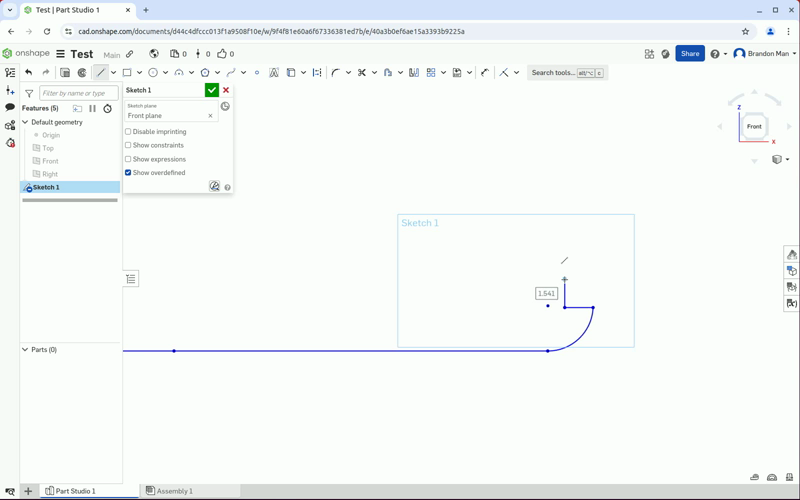
scroll(-6)
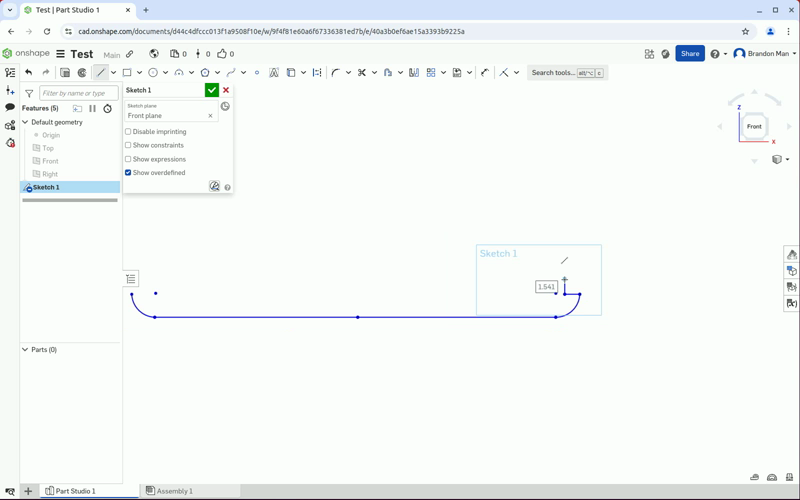
scroll(-6)
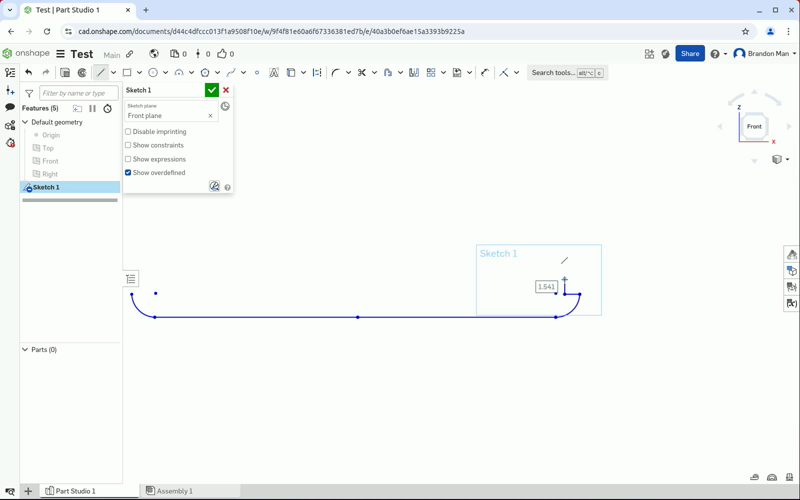
scroll(-6)
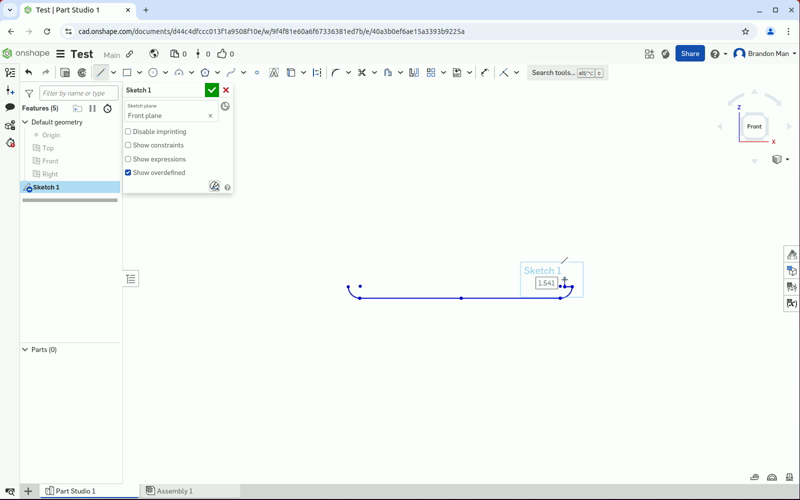
key_up(shift)
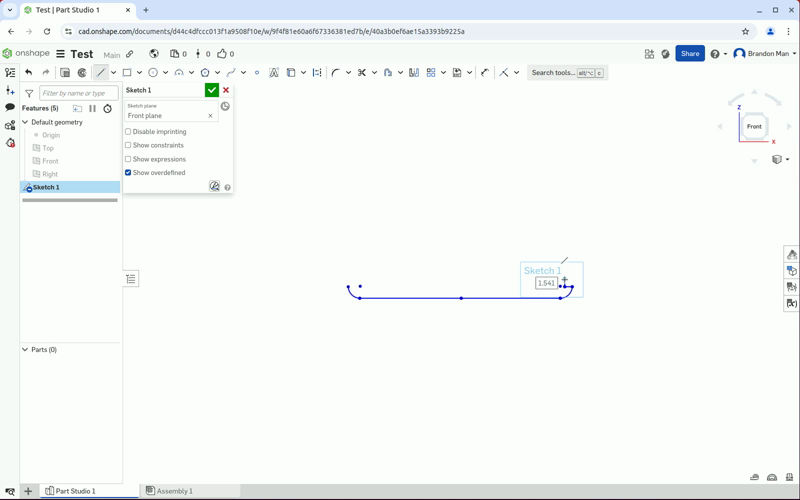
key_down(shift)
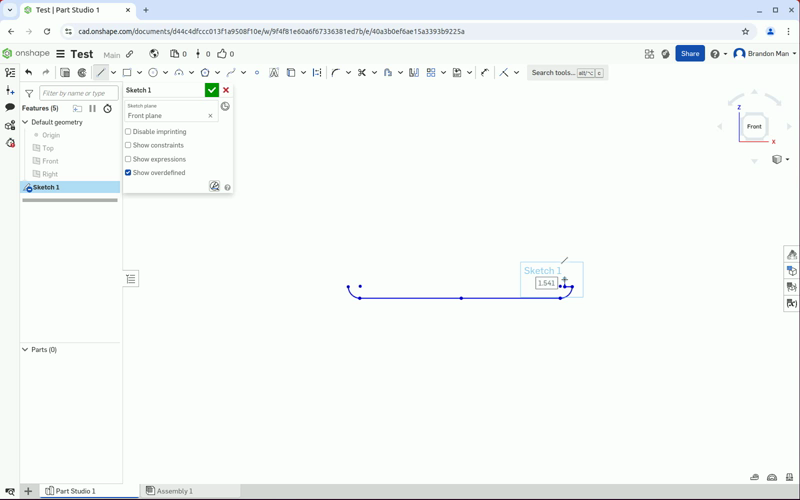
mouse_move(589, 279)
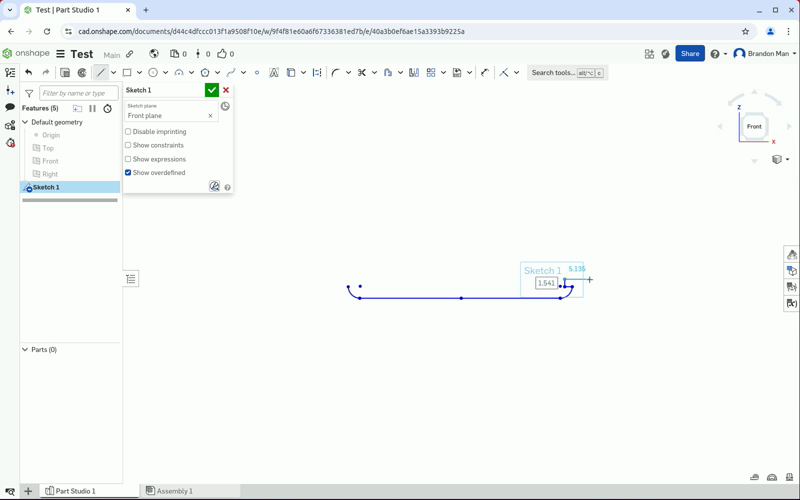
mouse_move(572, 279)
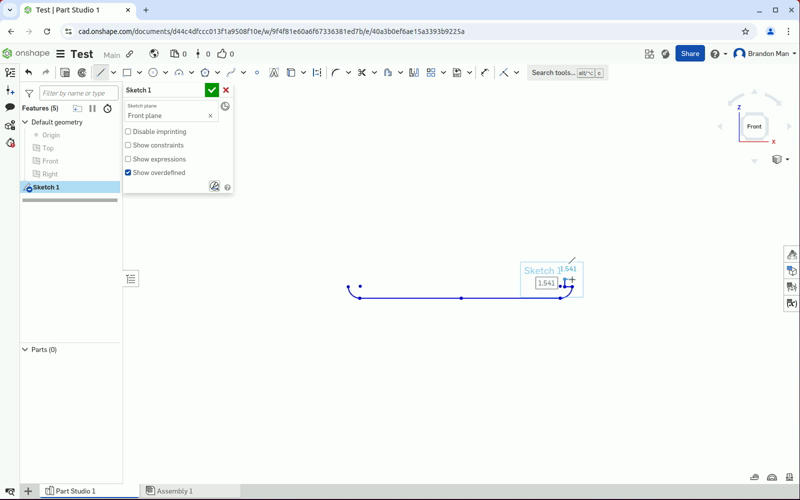
scroll(6)
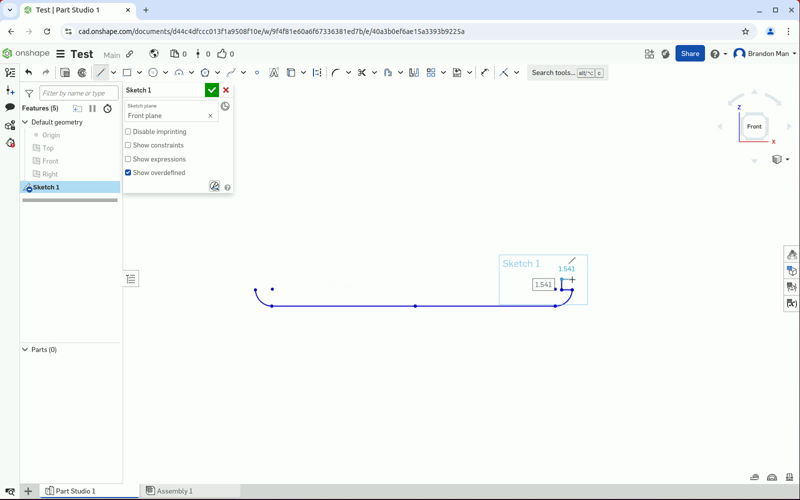
scroll(6)
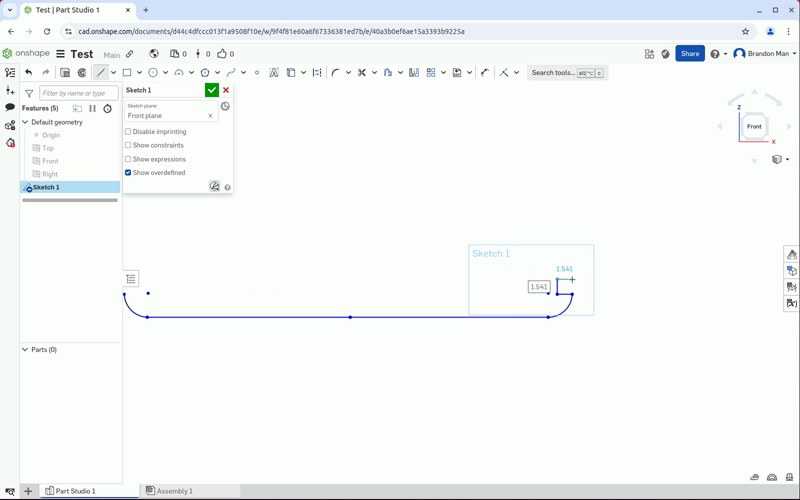
scroll(6)
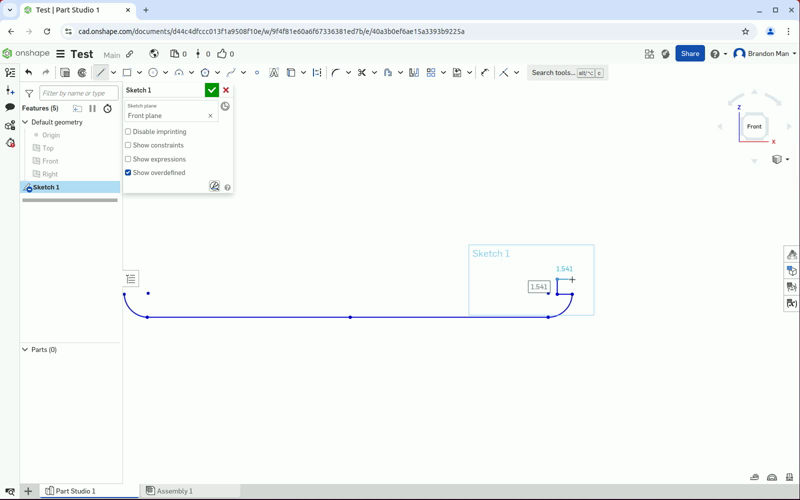
scroll(6)
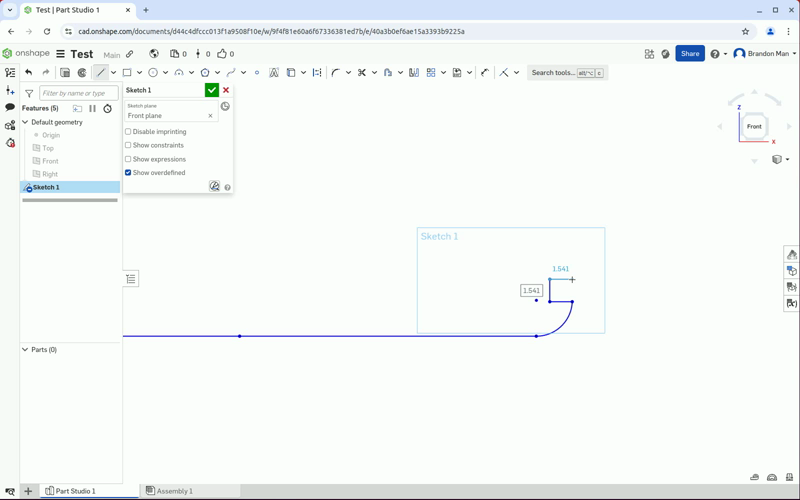
scroll(6)
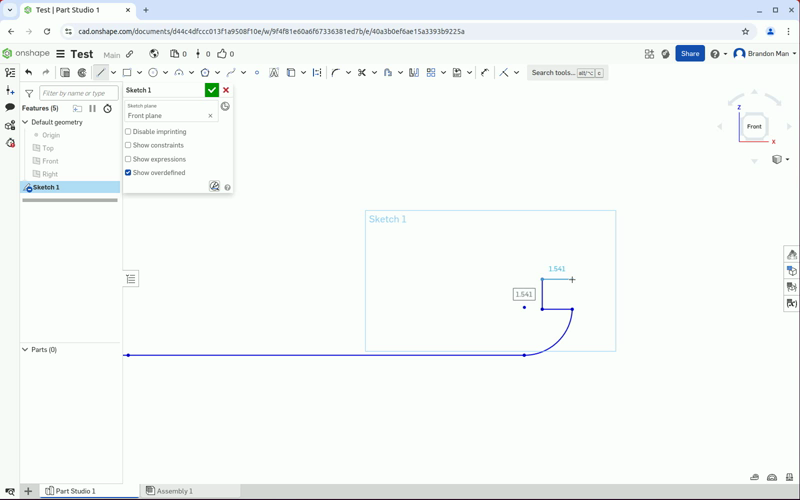
scroll(6)
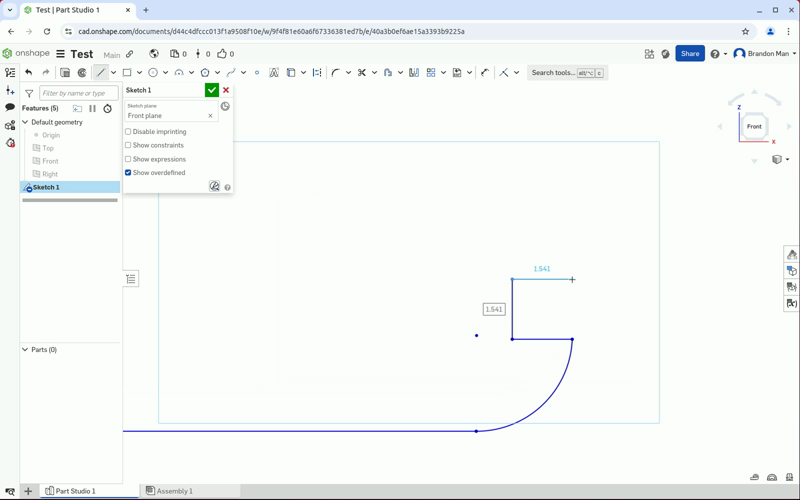
scroll(6)
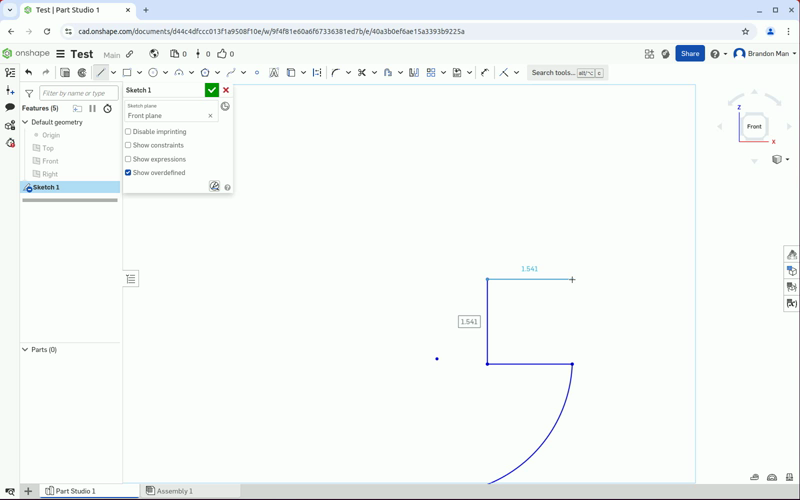
click(572, 279)
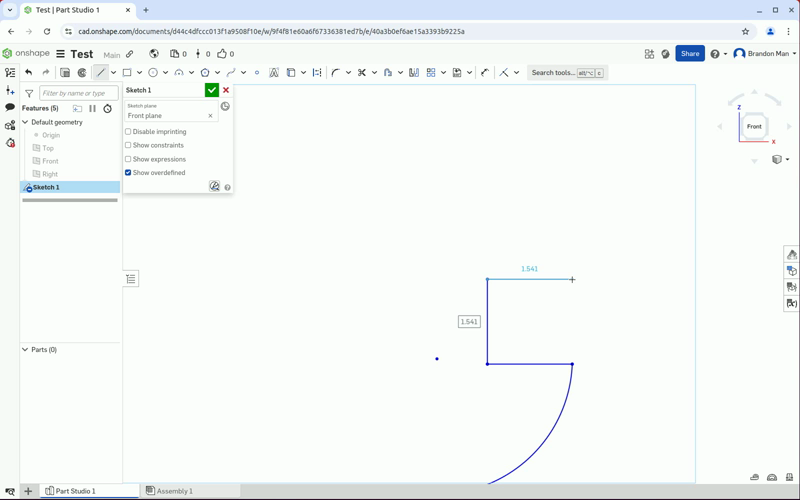
scroll(-6)
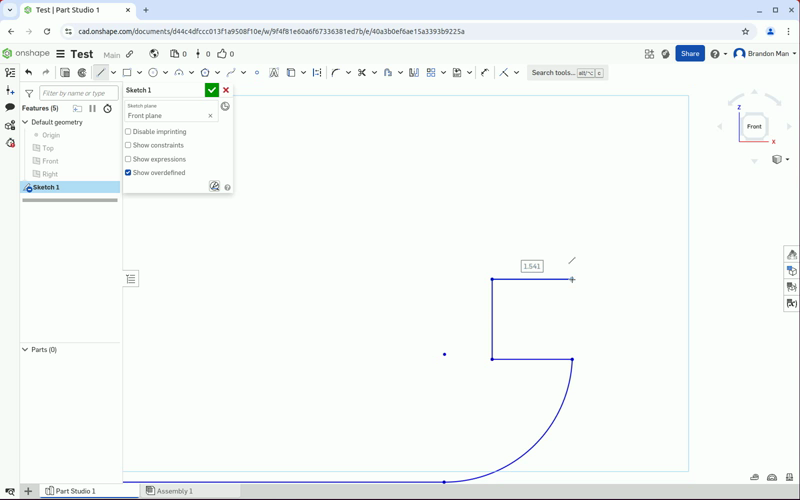
scroll(-6)
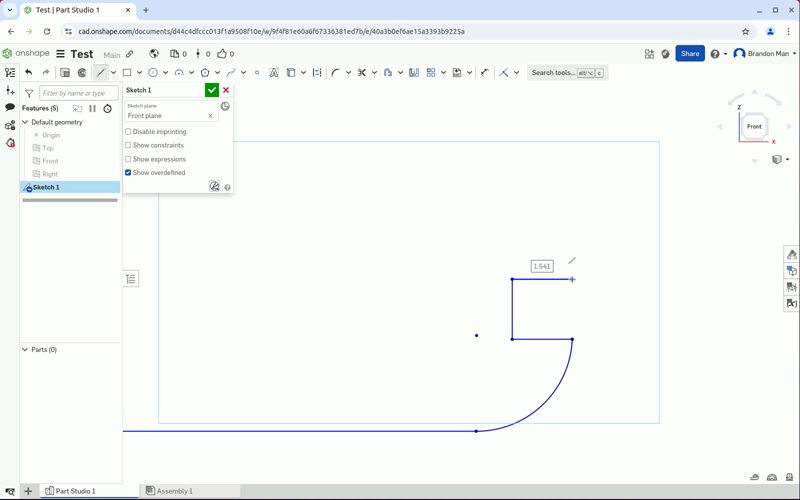
scroll(-6)
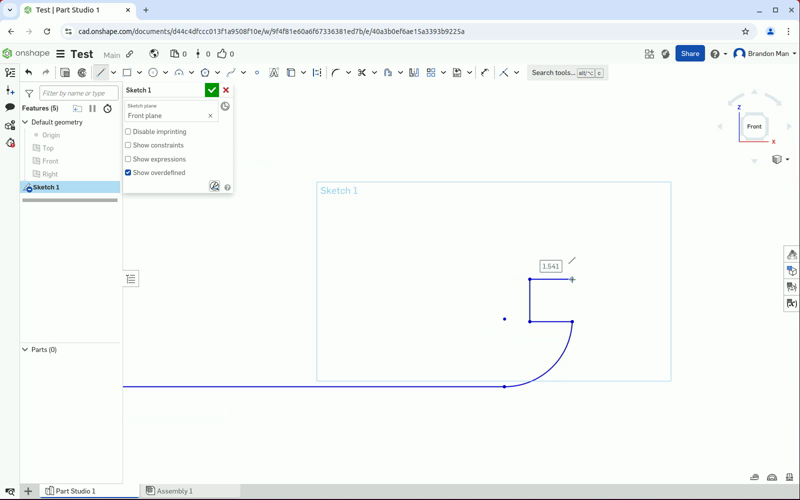
scroll(-6)
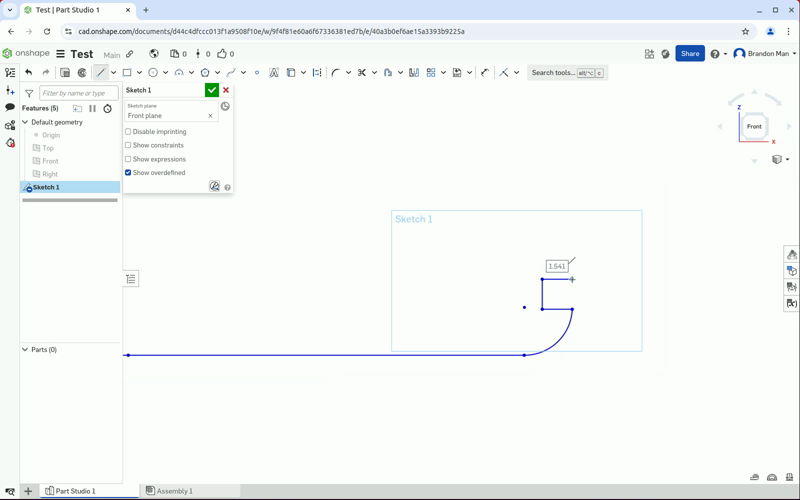
scroll(-6)
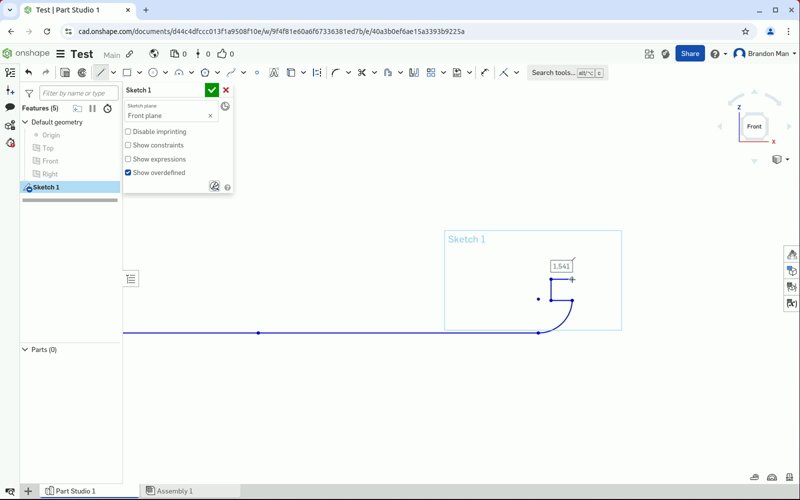
scroll(-6)
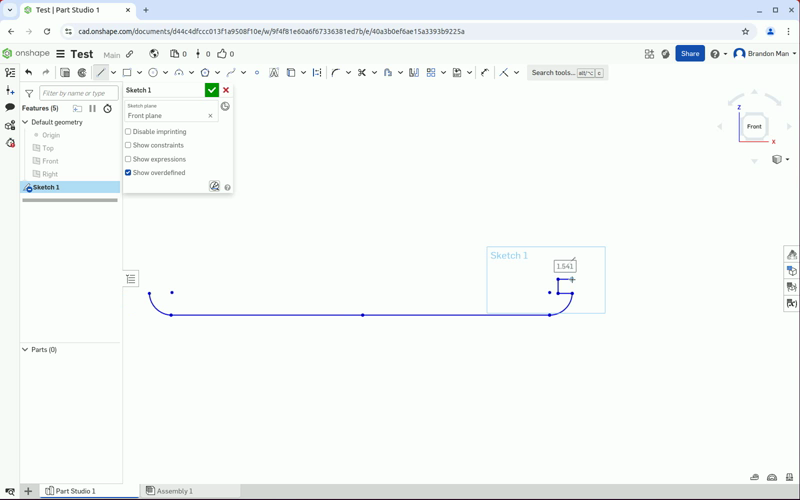
scroll(-6)
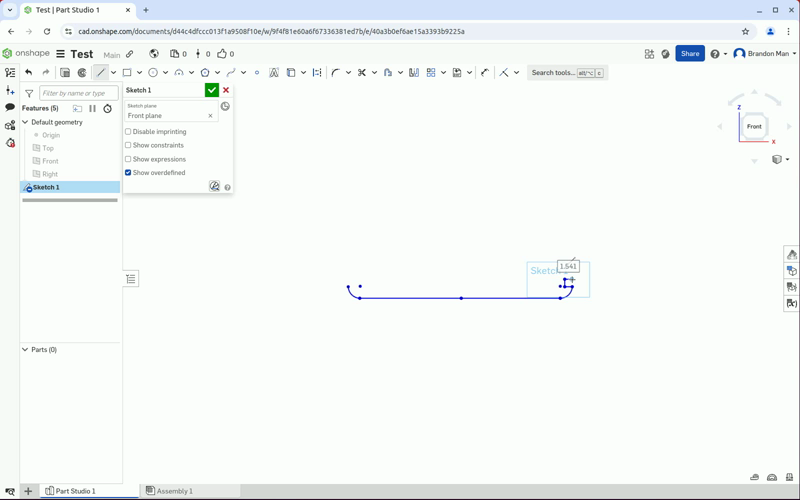
key_up(shift)
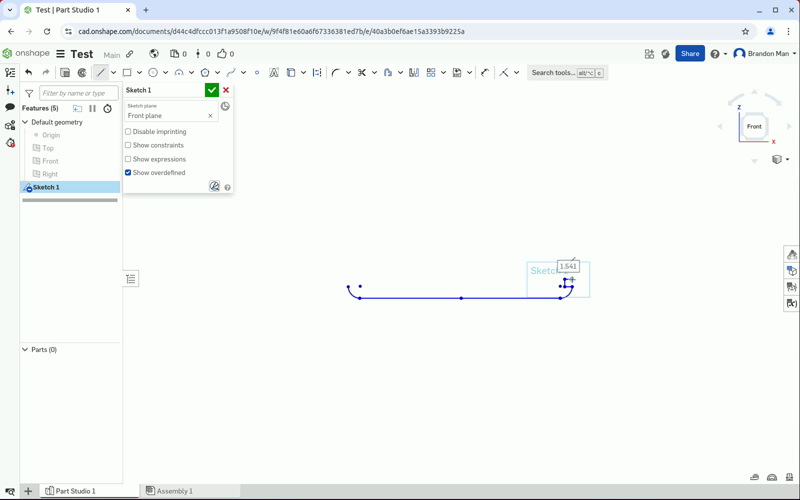
key(esc)
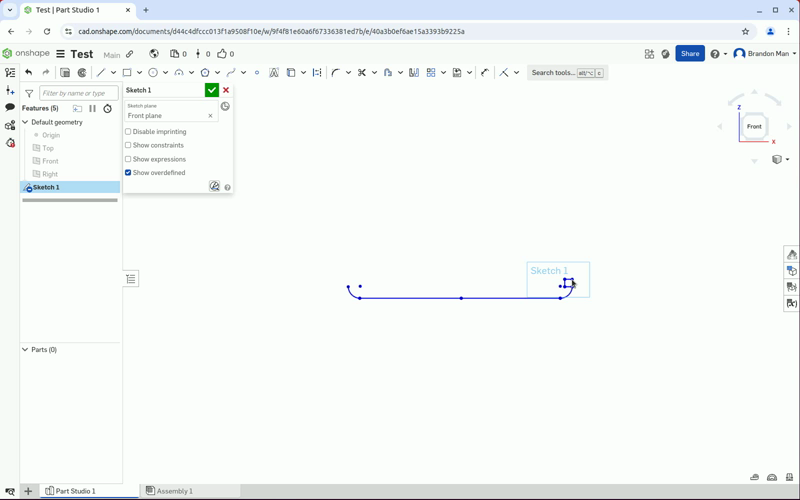
key(a)
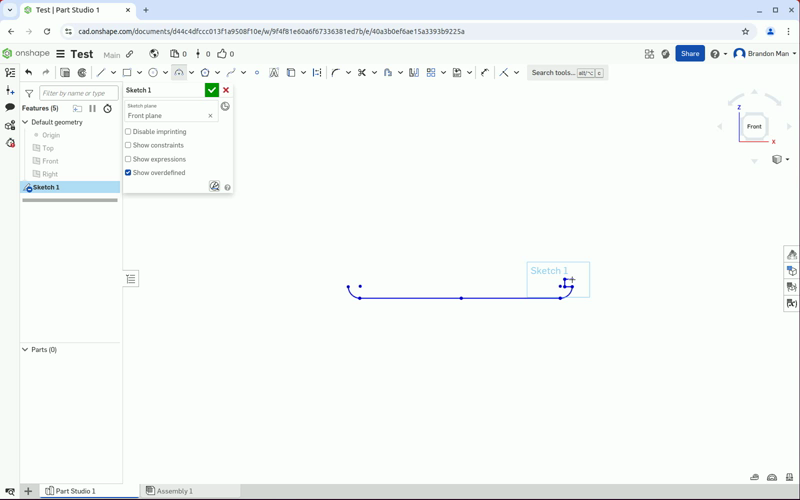
mouse_move(572, 279)
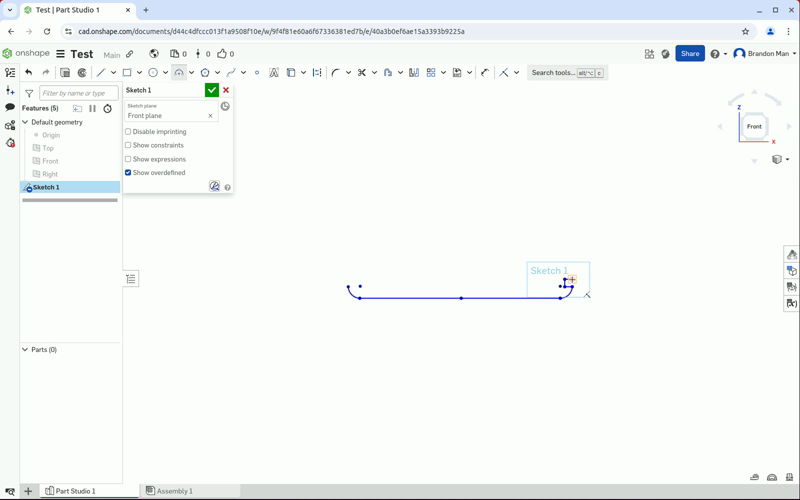
click(572, 279)
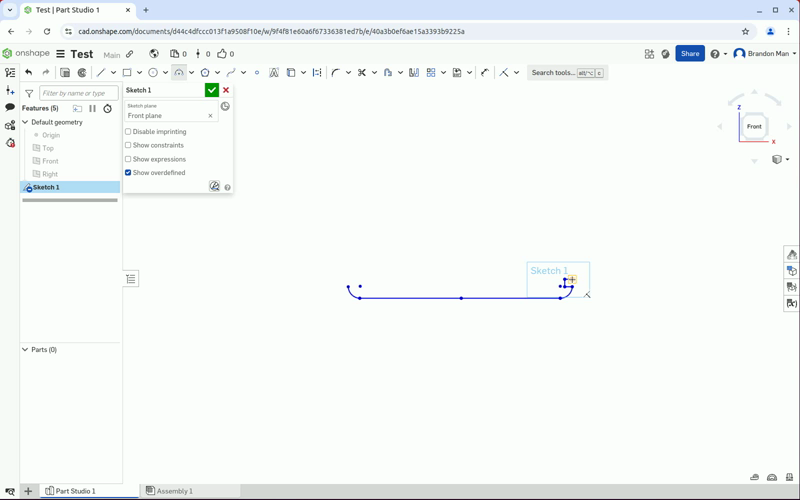
key_down(shift)
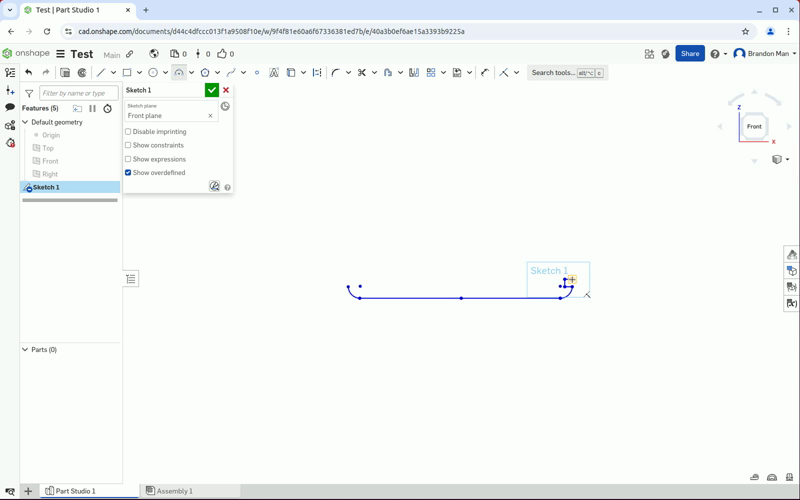
mouse_move(560, 267)
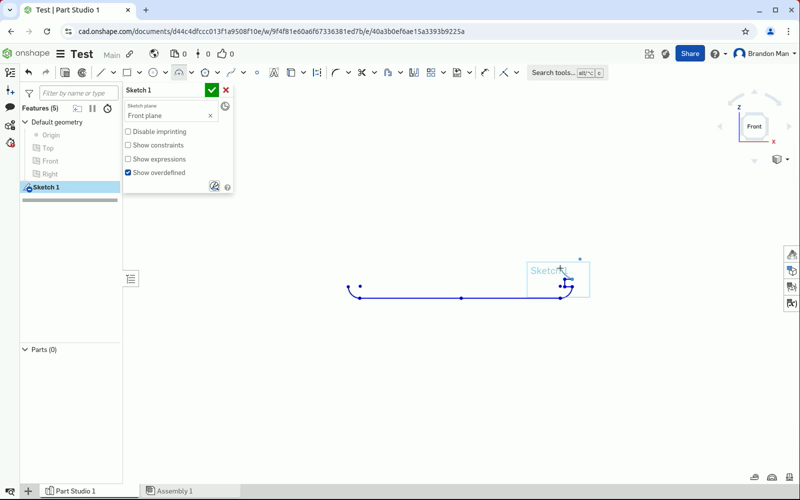
click(560, 267)
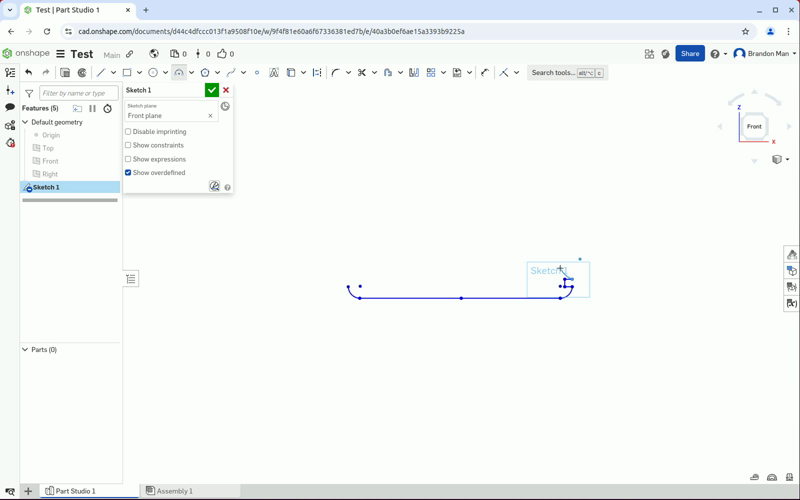
mouse_move(568, 270)
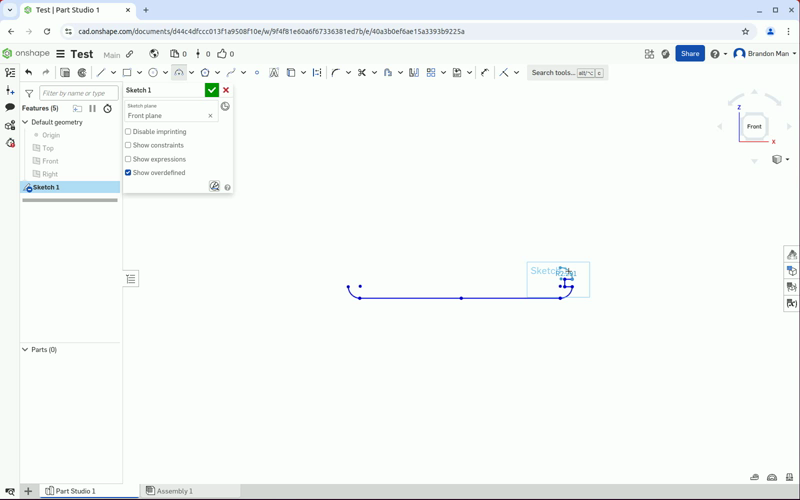
click(568, 270)
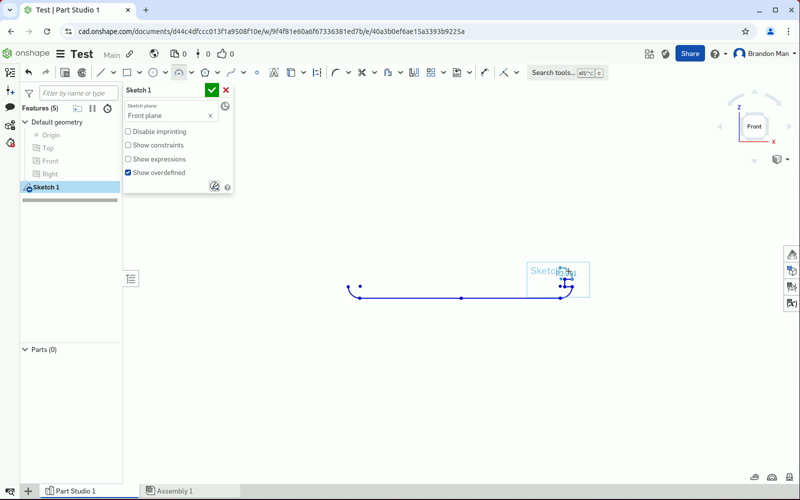
key_up(shift)
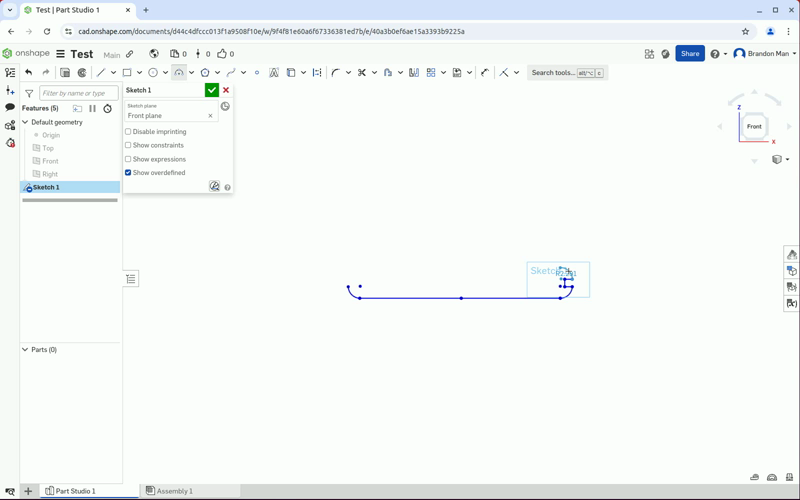
key(esc)
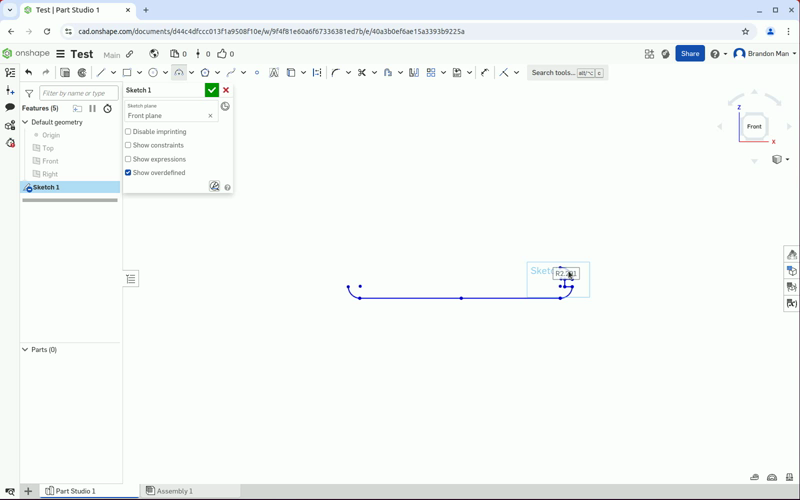
key(l)
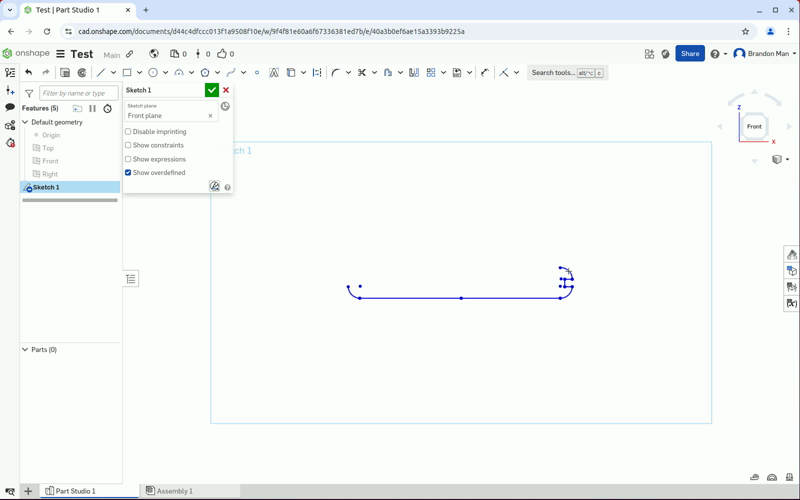
mouse_move(560, 267)
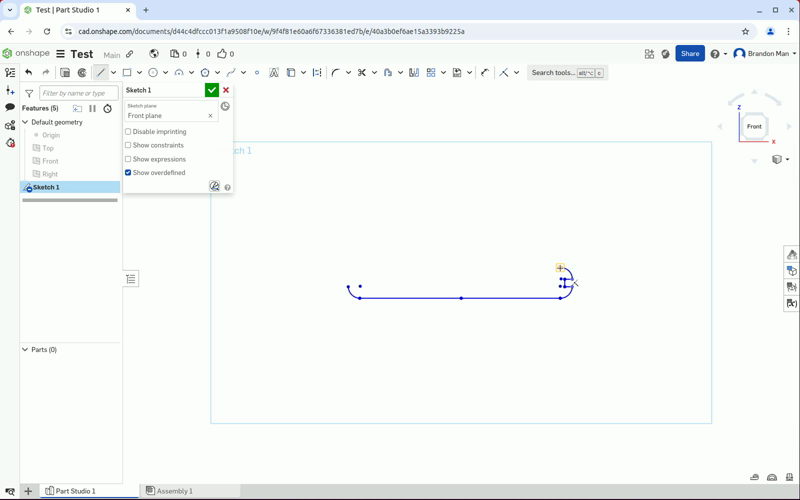
click(560, 267)
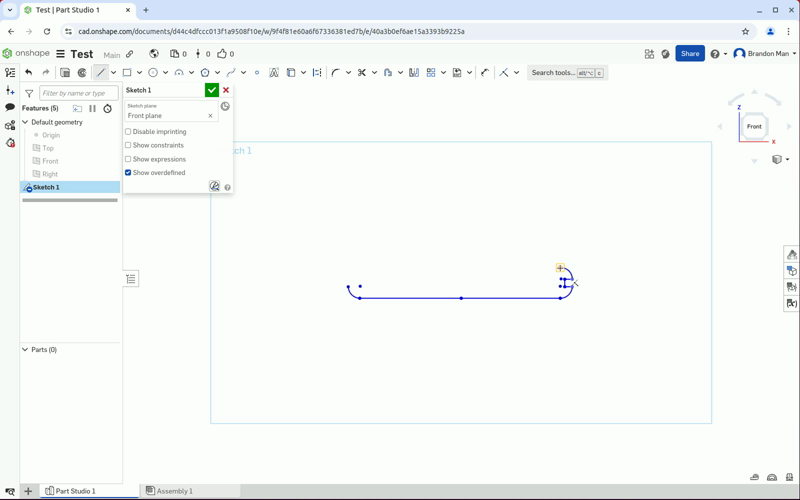
key_down(shift)
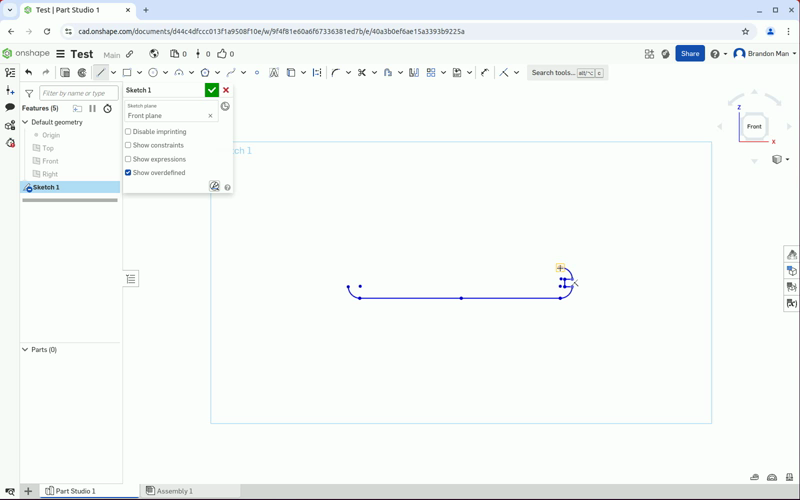
mouse_move(461, 267)
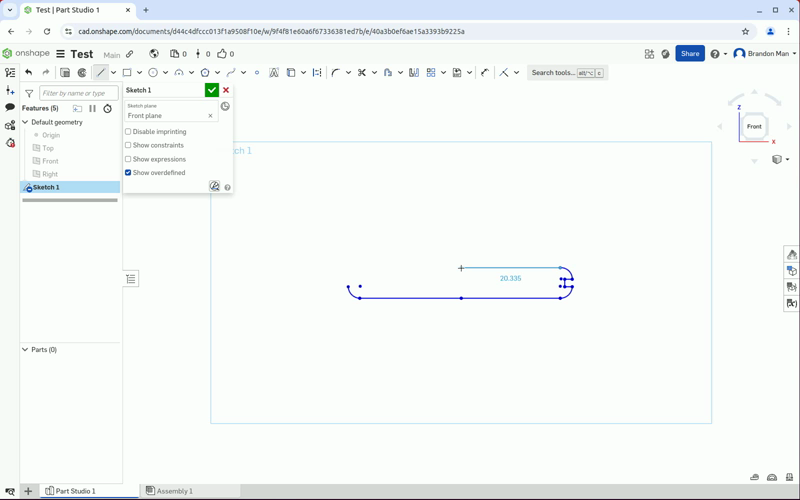
click(461, 267)
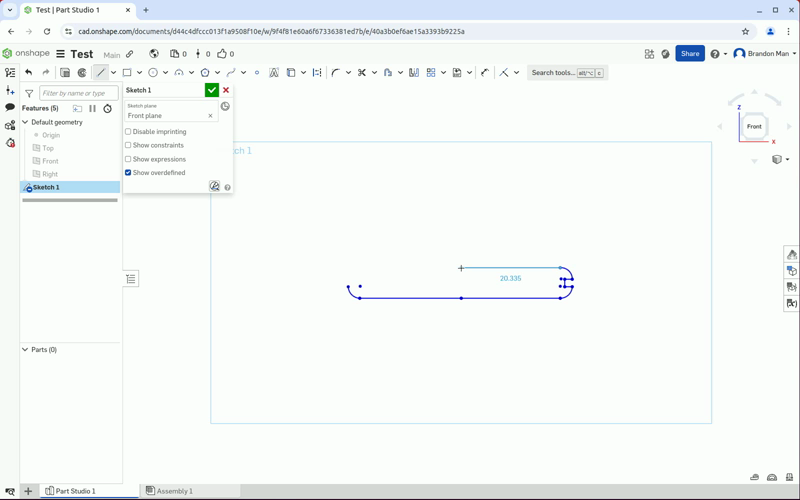
key_up(shift)
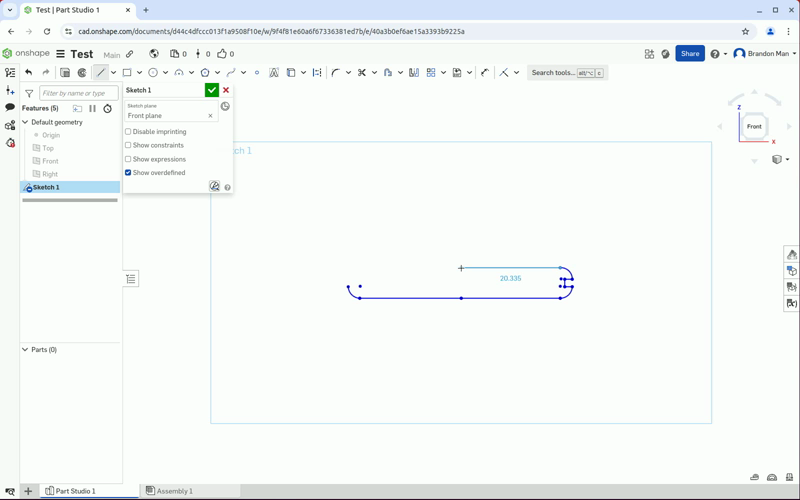
key_down(shift)
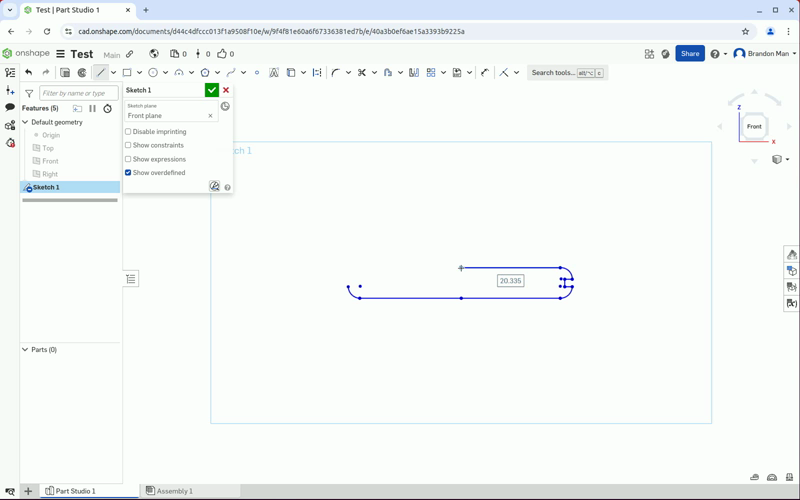
mouse_move(359, 267)
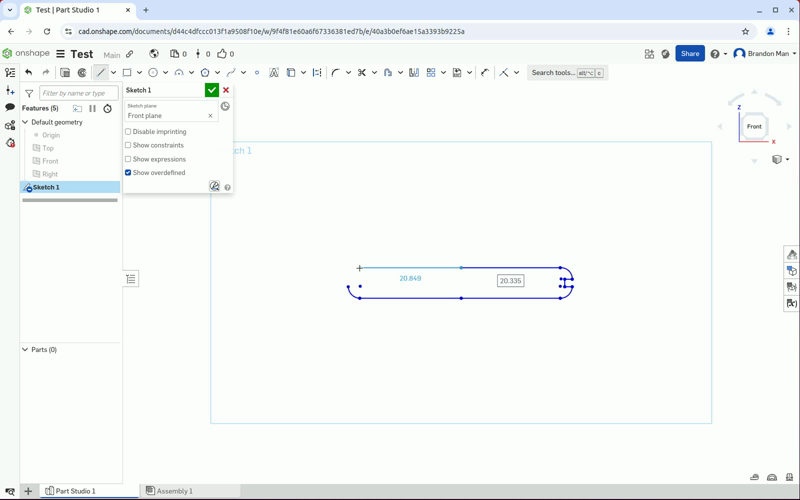
click(359, 267)
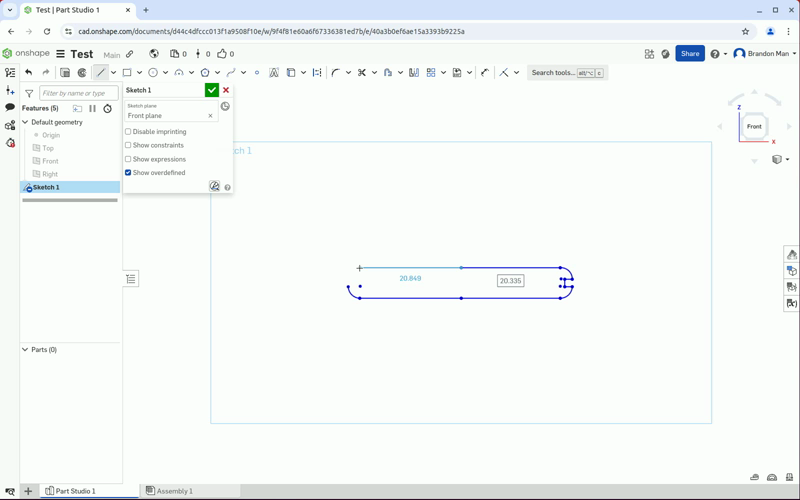
key_up(shift)
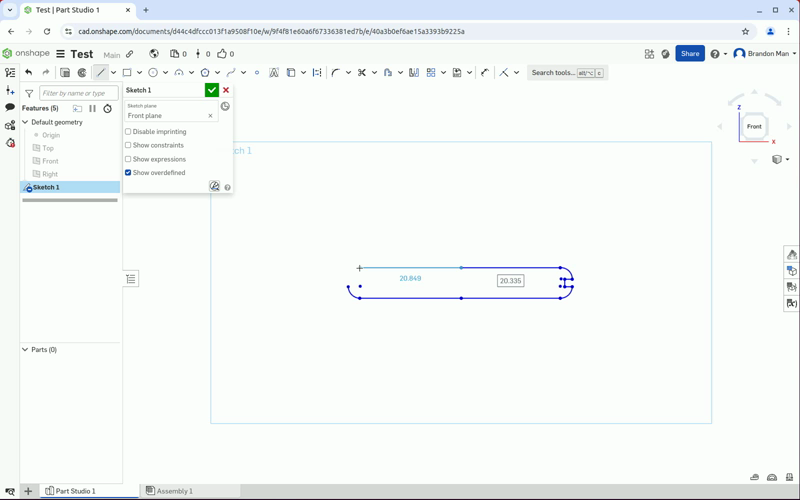
key(esc)
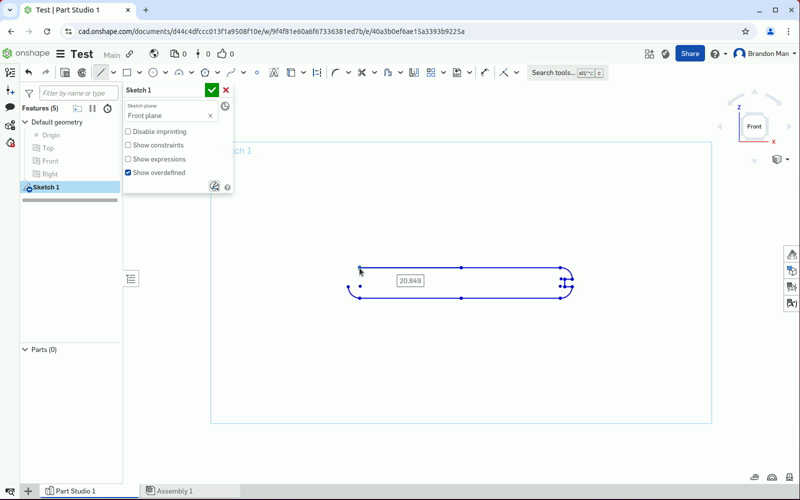
key(a)
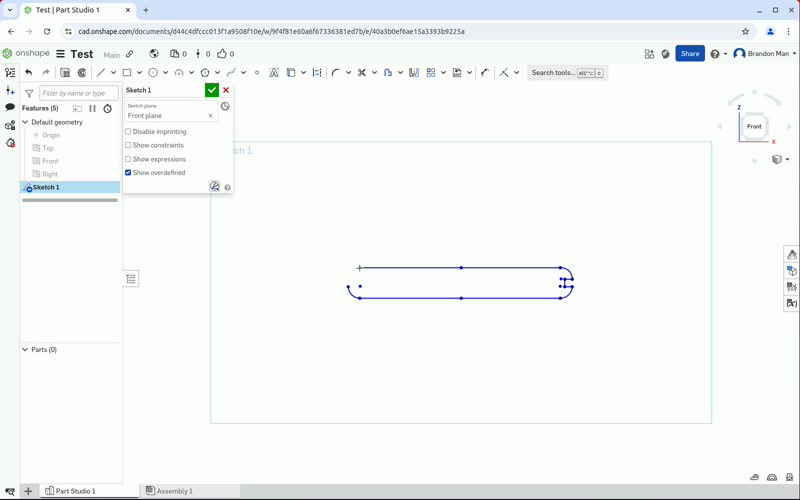
mouse_move(359, 267)
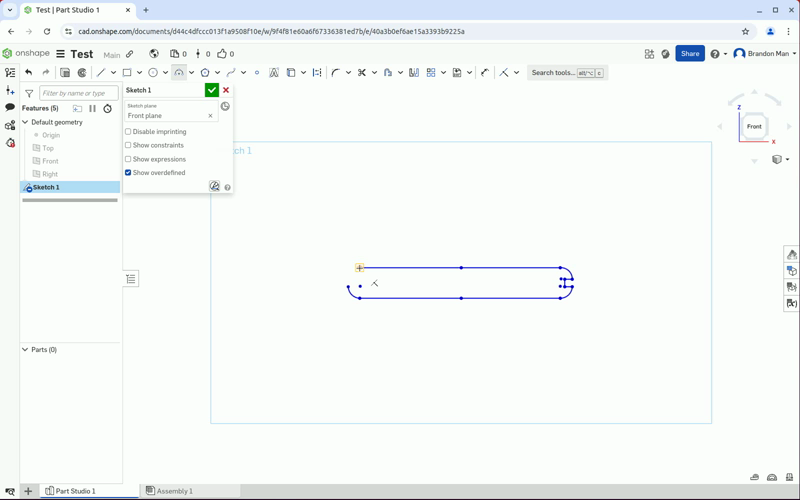
click(359, 267)
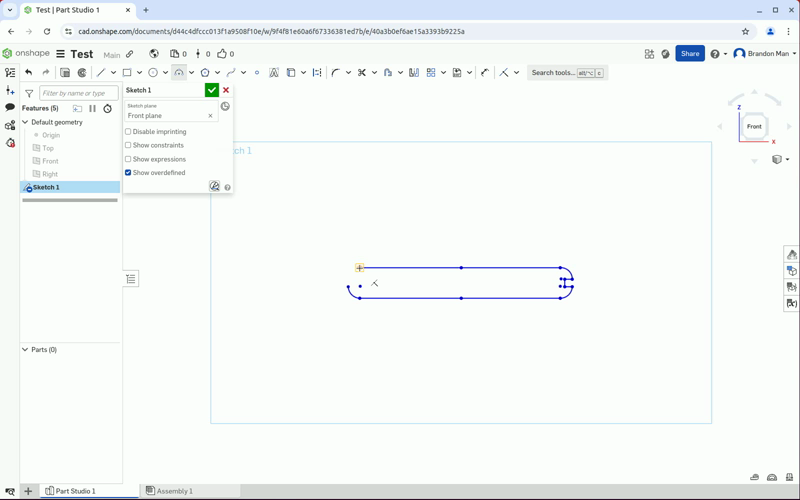
key_down(shift)
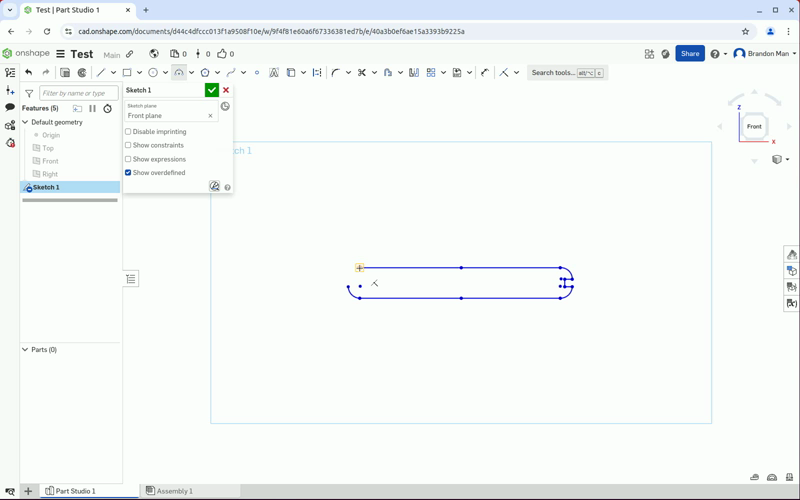
mouse_move(348, 279)
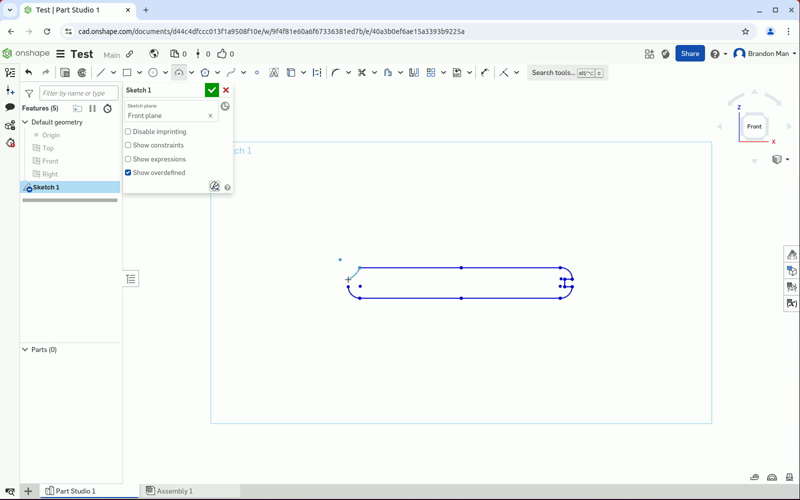
click(348, 279)
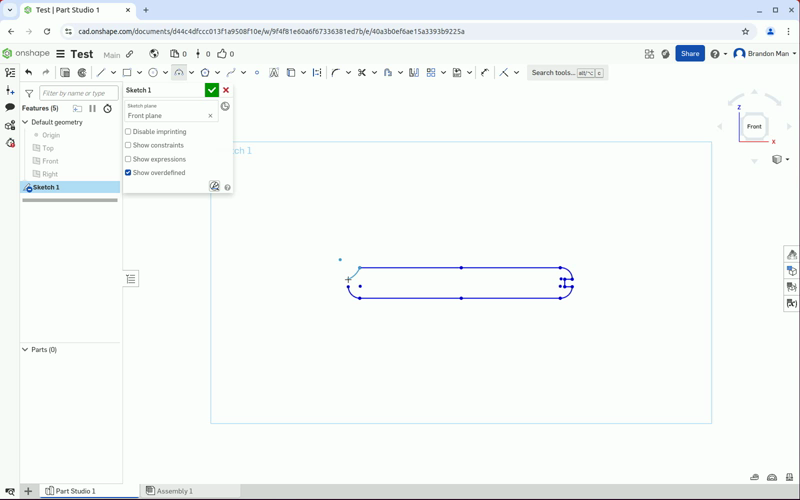
mouse_move(351, 270)
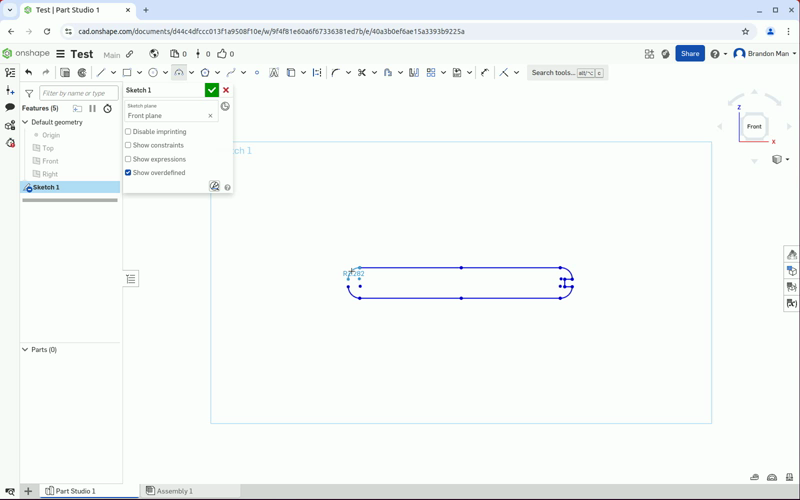
click(351, 270)
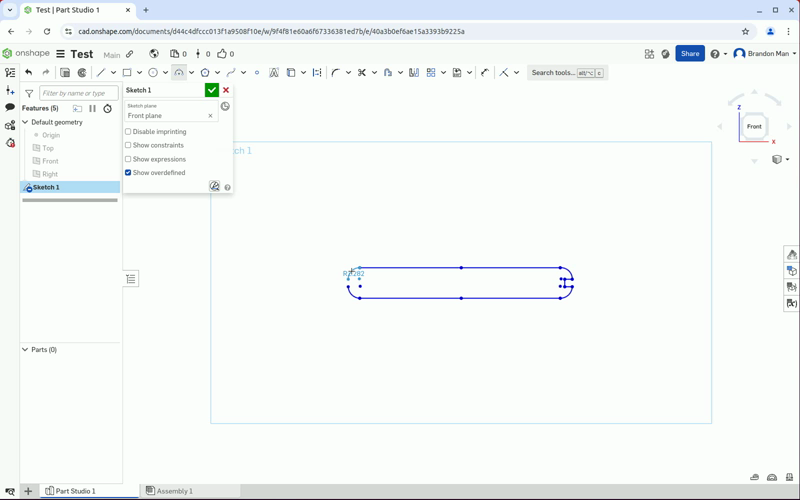
key_up(shift)
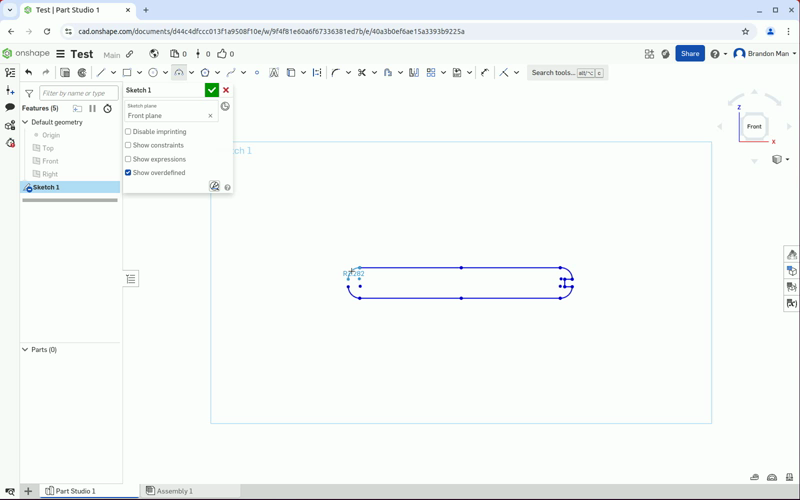
key(esc)
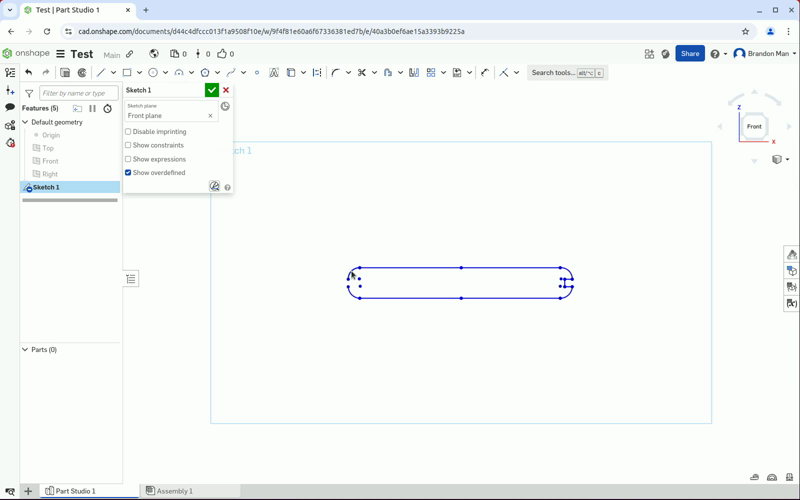
key(l)
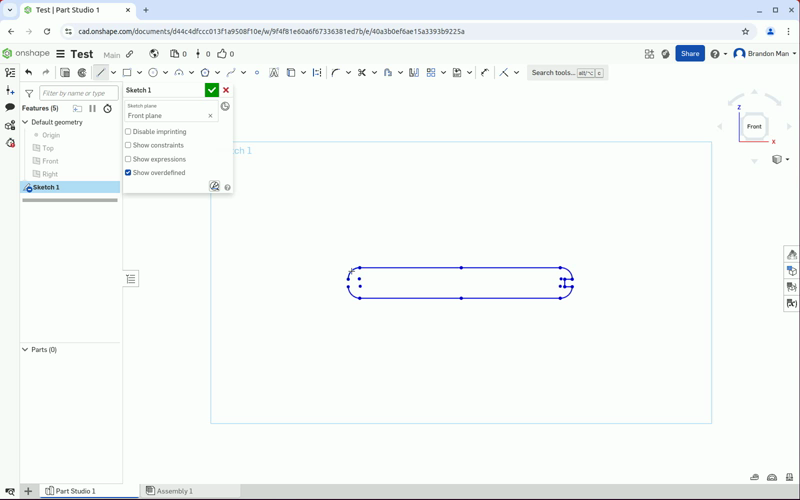
mouse_move(348, 279)
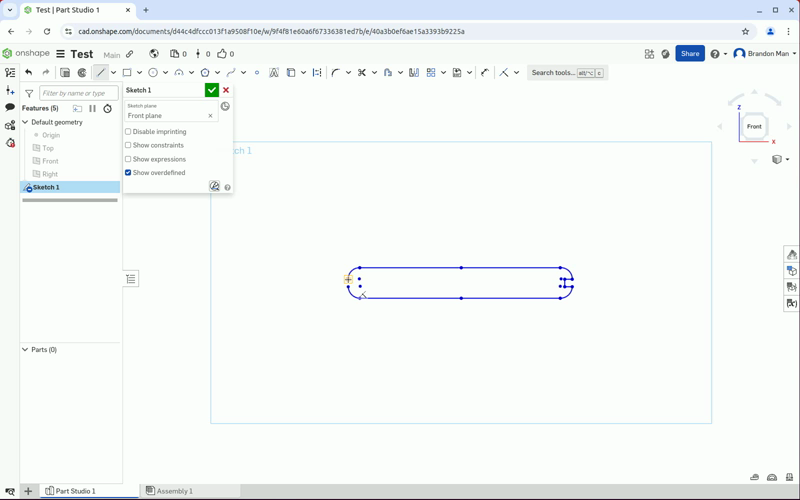
click(348, 279)
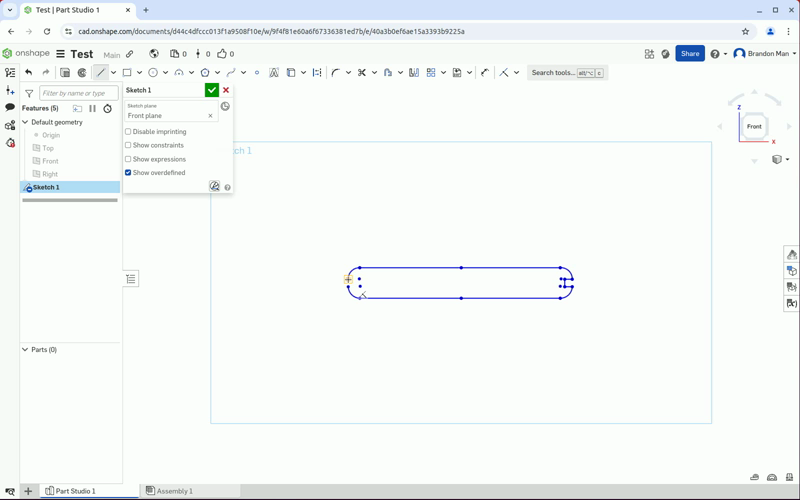
key_down(shift)
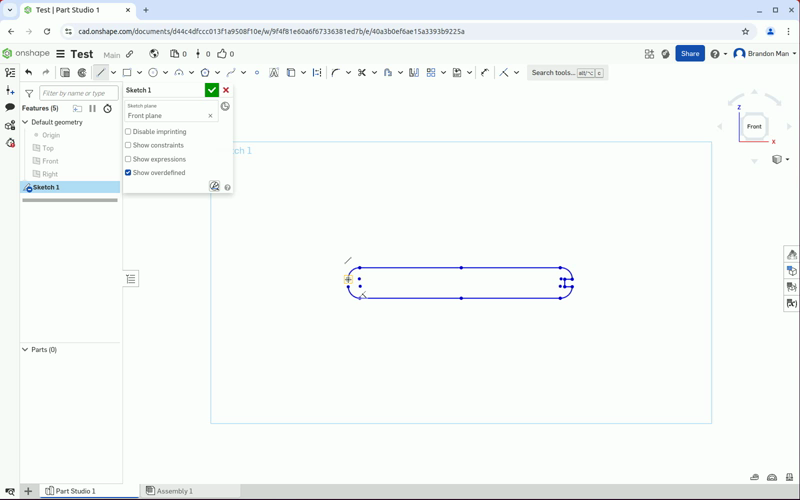
mouse_move(378, 279)
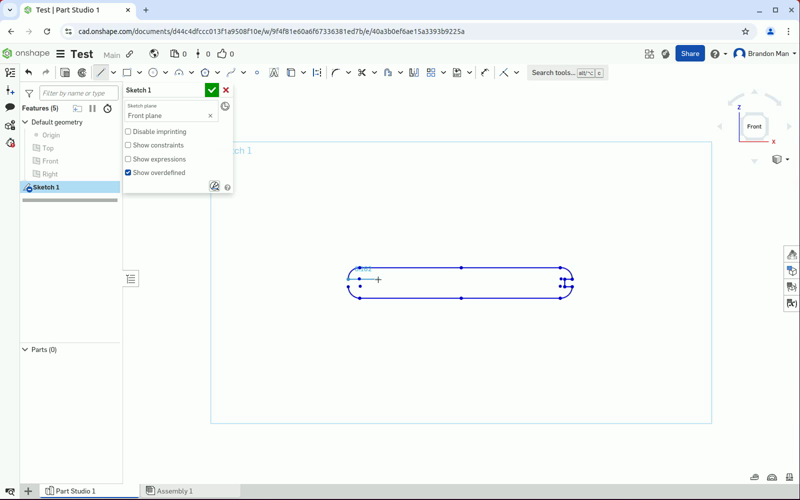
mouse_move(355, 279)
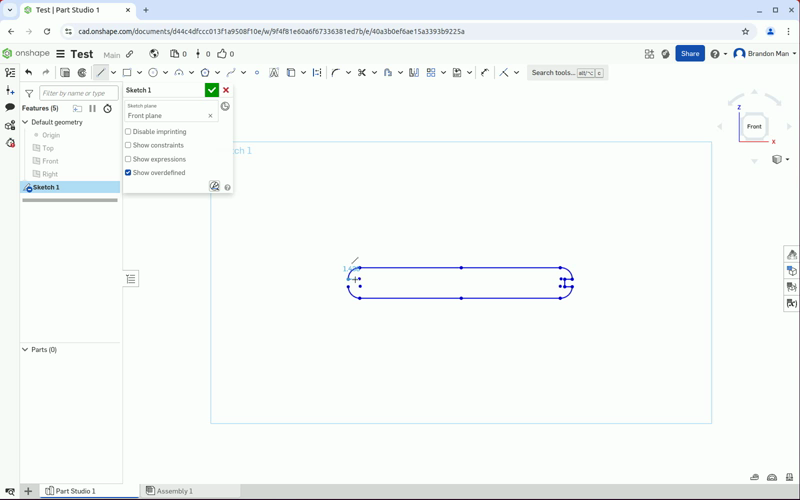
scroll(6)
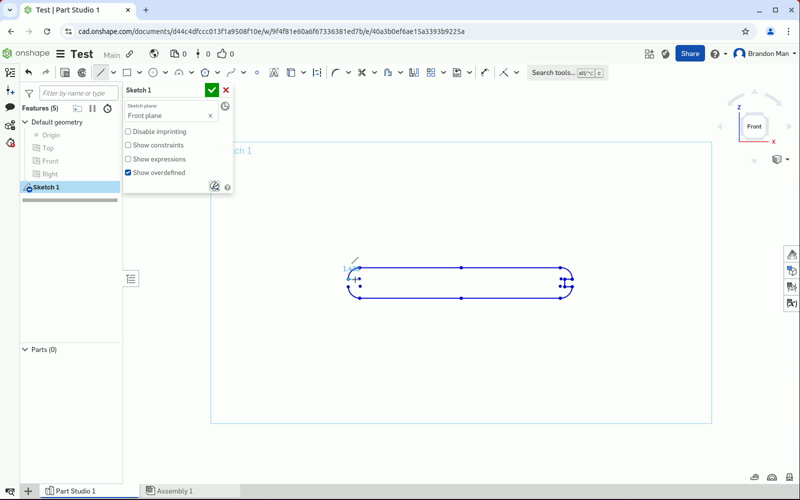
scroll(6)
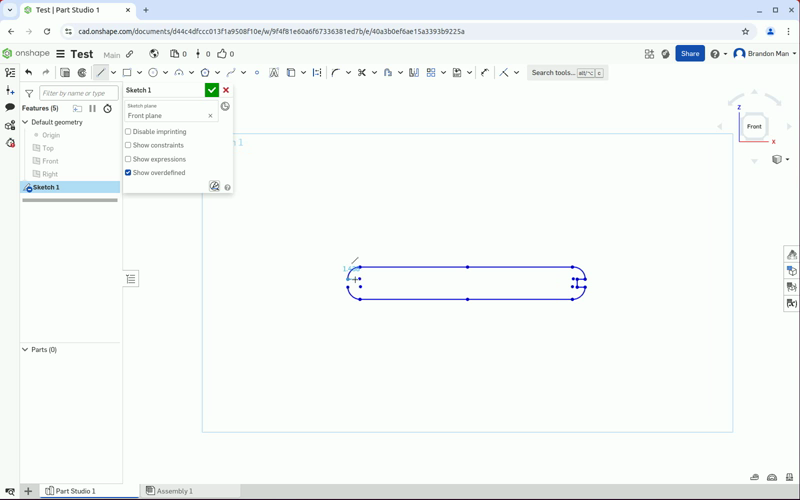
scroll(6)
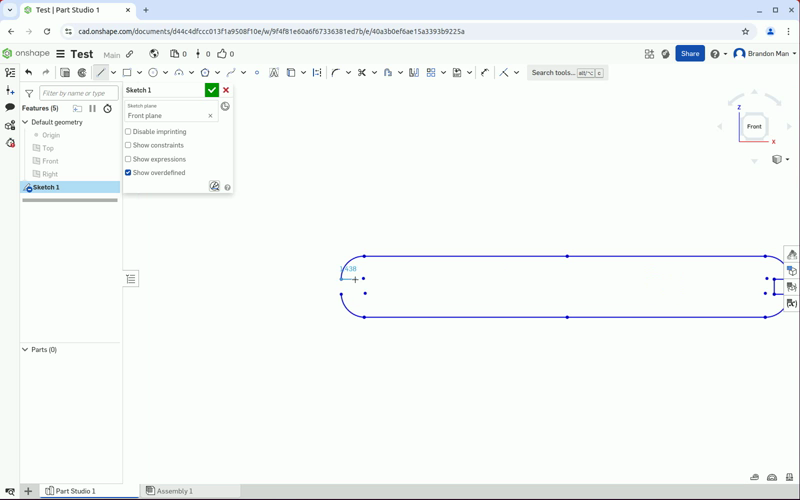
scroll(6)
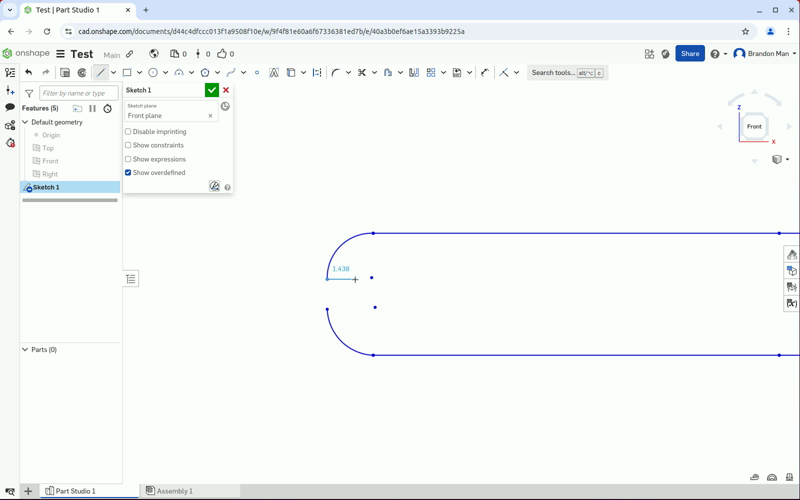
scroll(6)
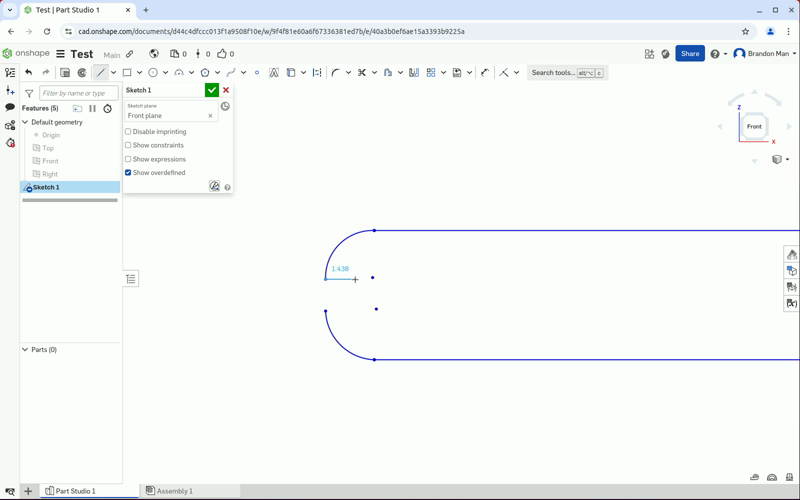
scroll(6)
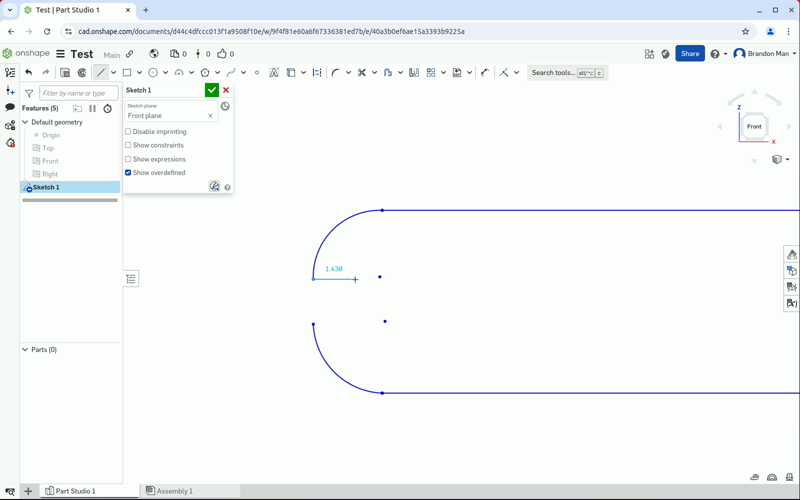
scroll(6)
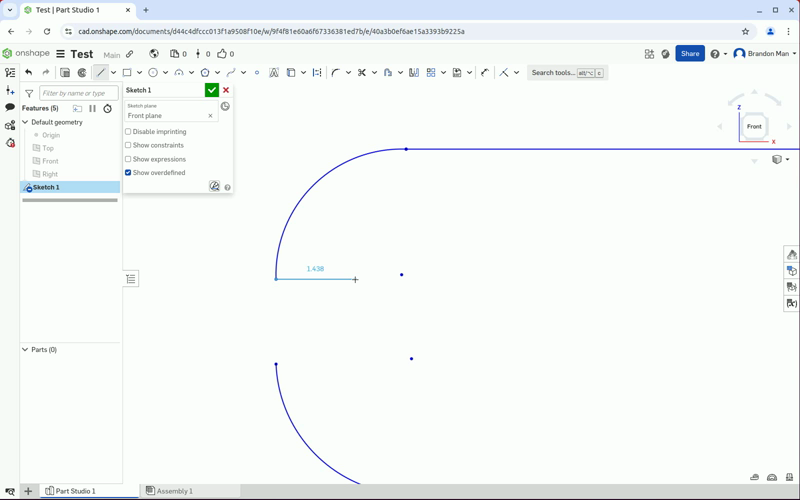
click(355, 279)
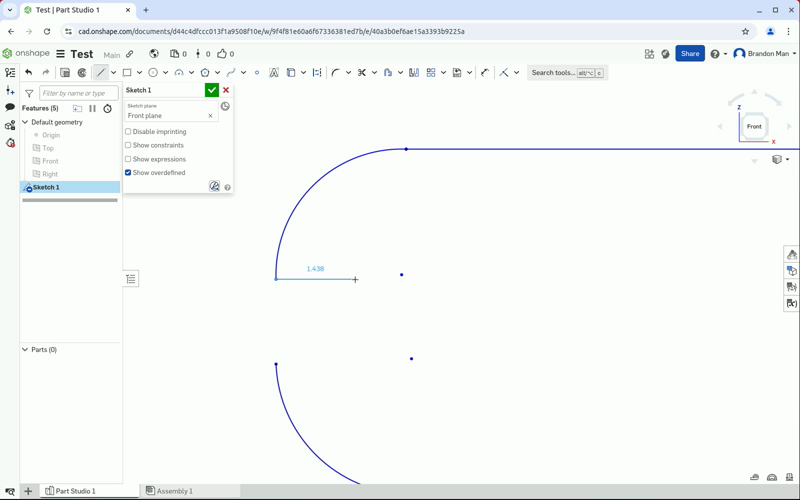
scroll(-6)
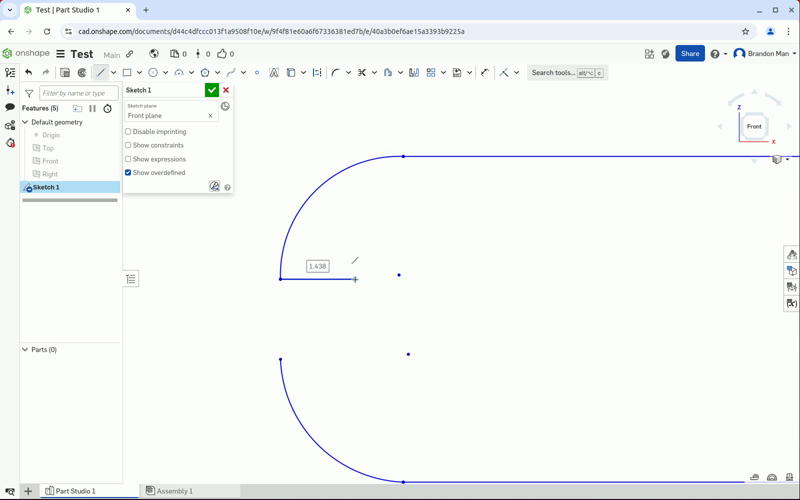
scroll(-6)
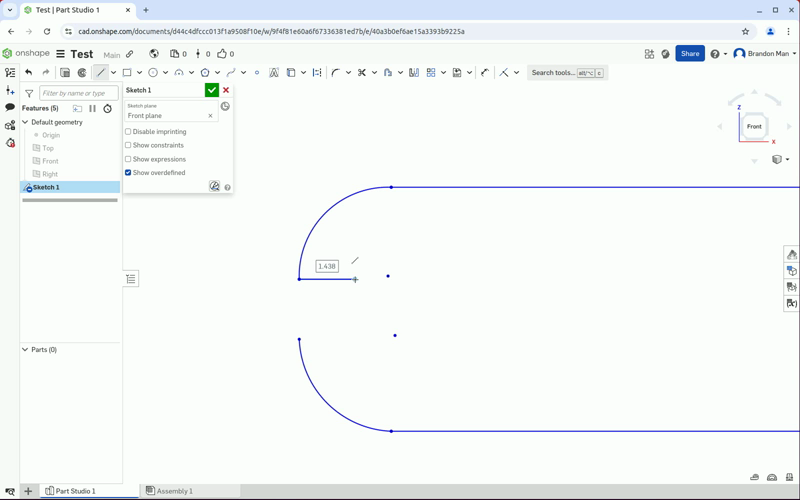
scroll(-6)
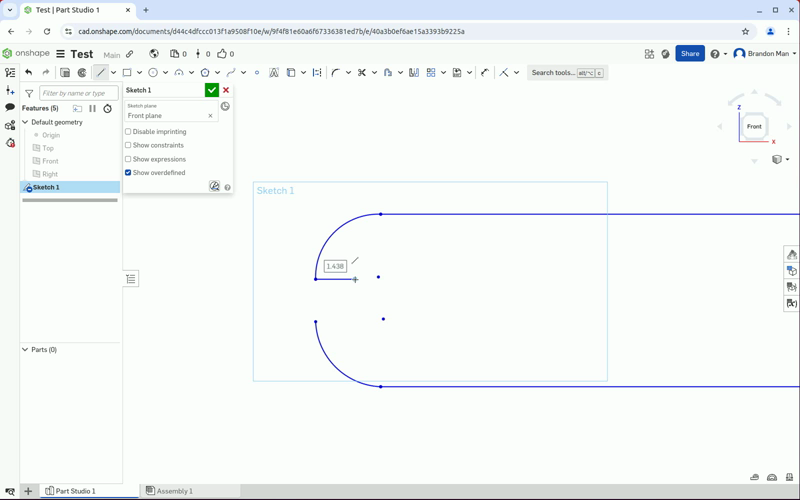
scroll(-6)
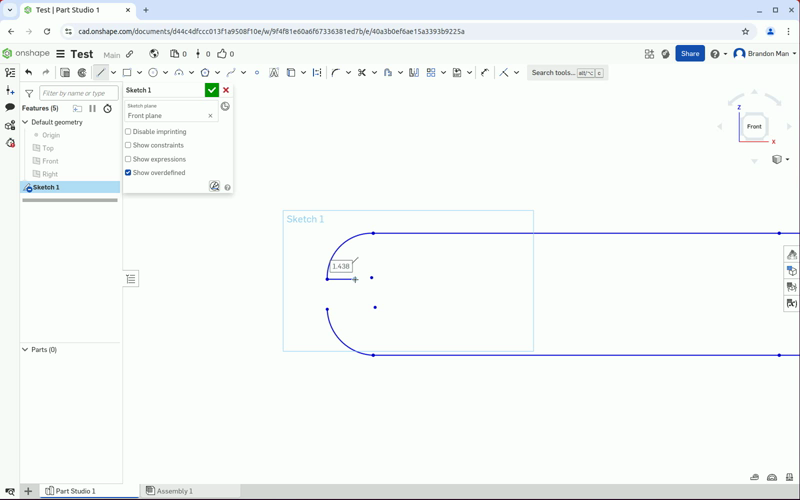
scroll(-6)
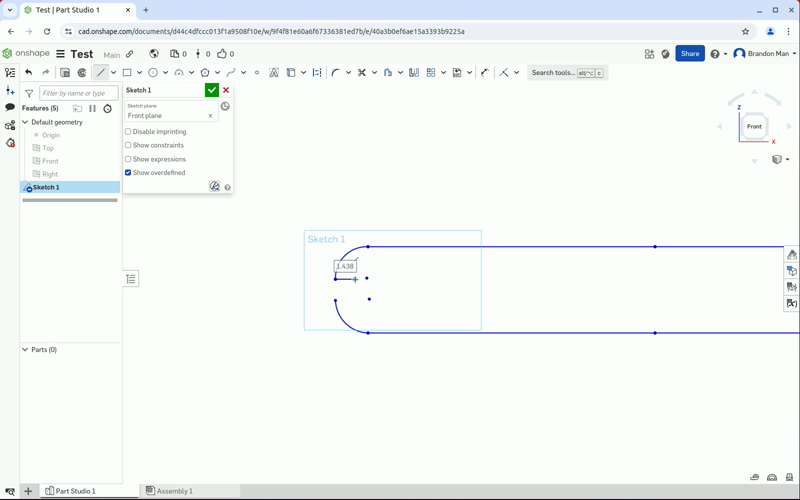
scroll(-6)
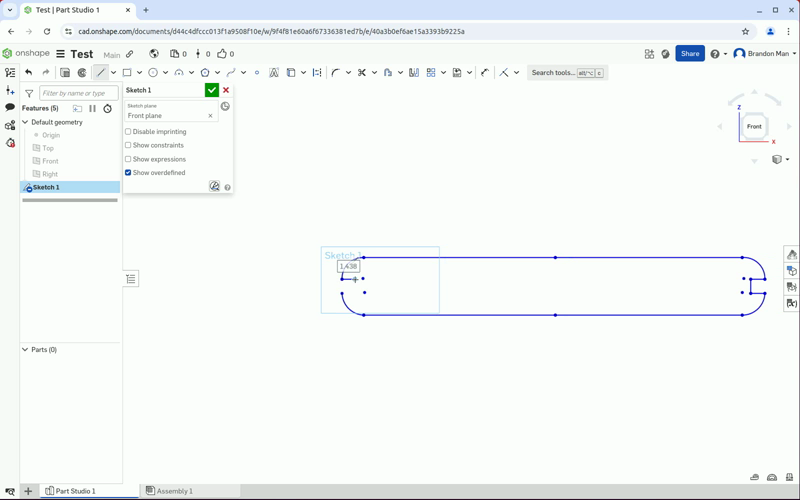
scroll(-6)
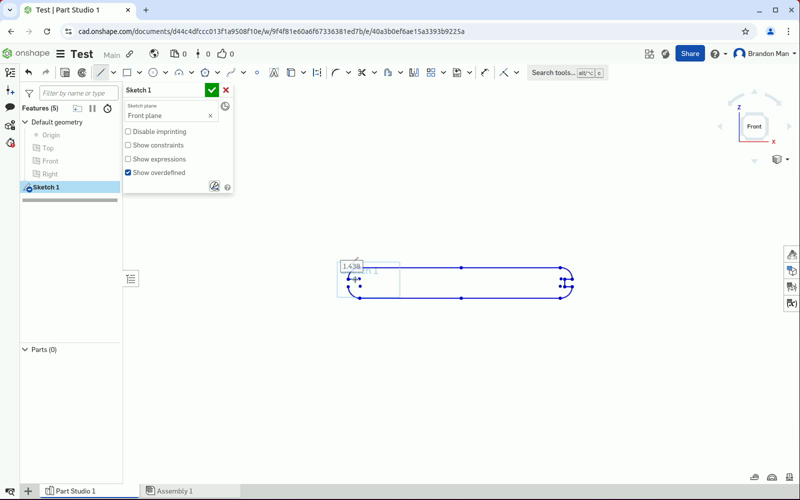
key_up(shift)
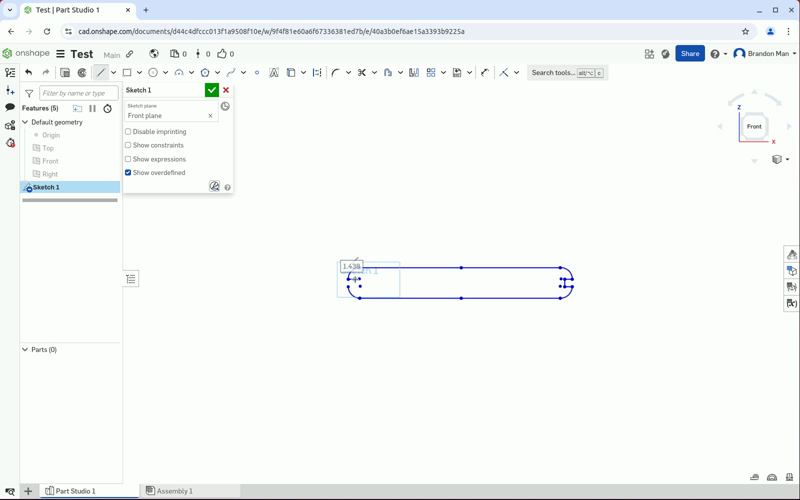
key_down(shift)
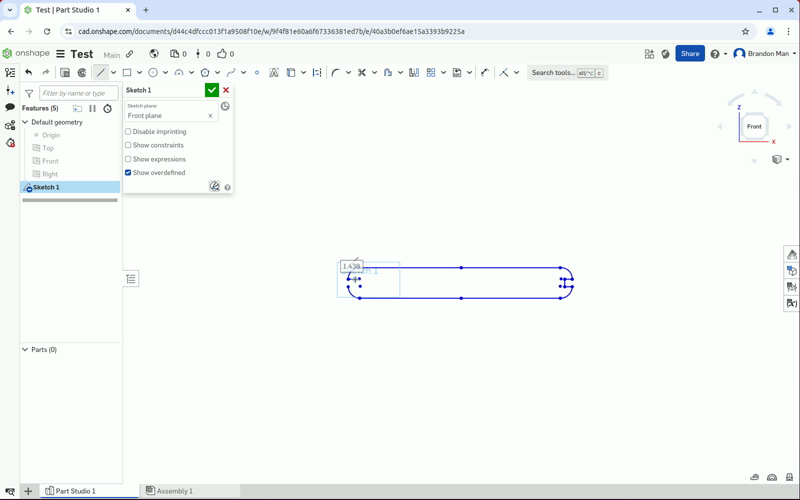
mouse_move(385, 279)
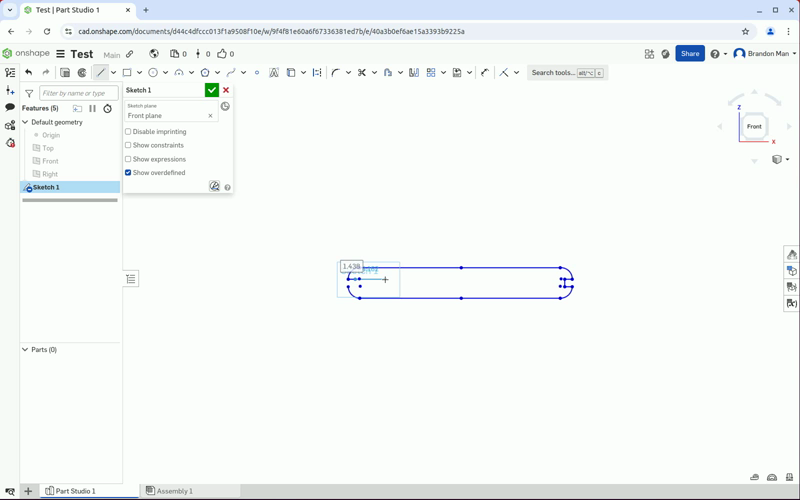
mouse_move(355, 286)
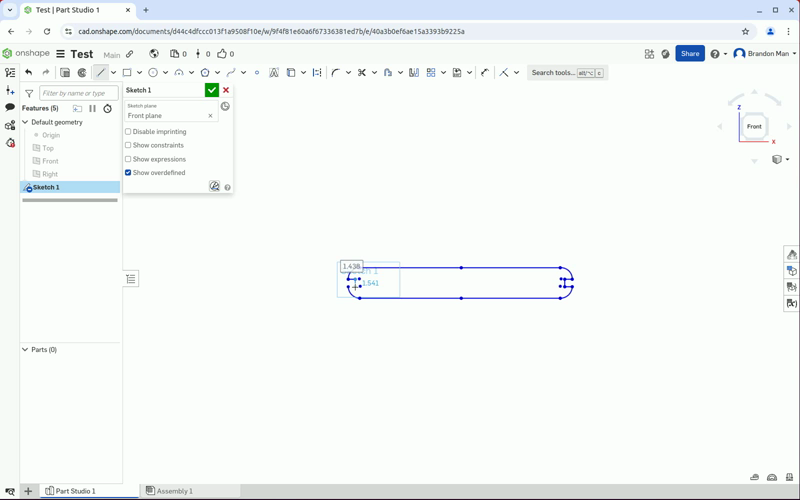
scroll(6)
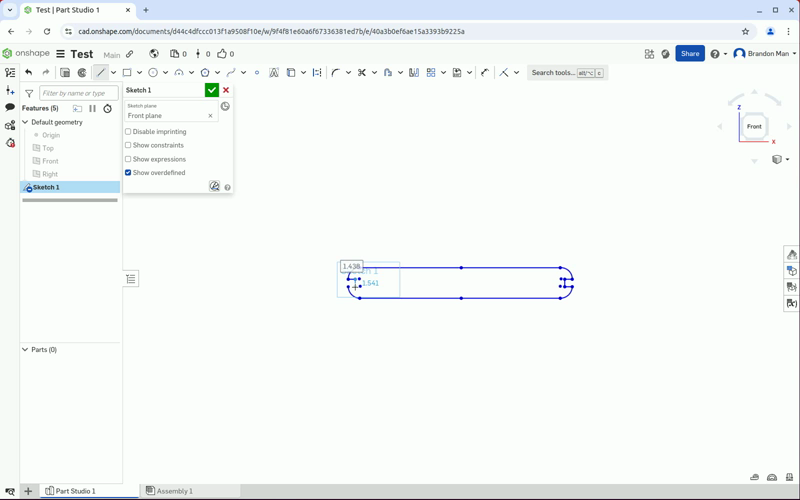
scroll(6)
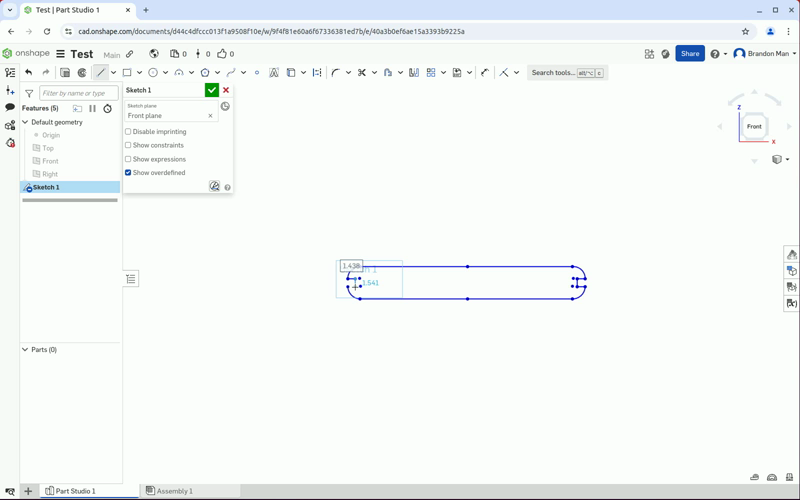
scroll(6)
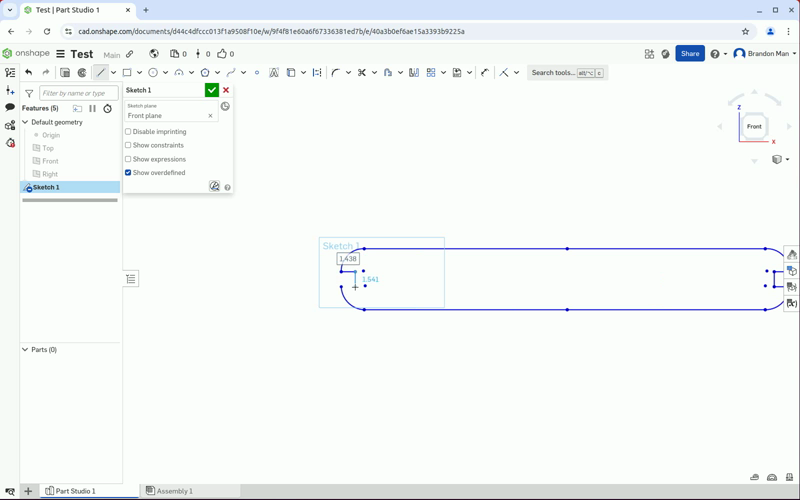
scroll(6)
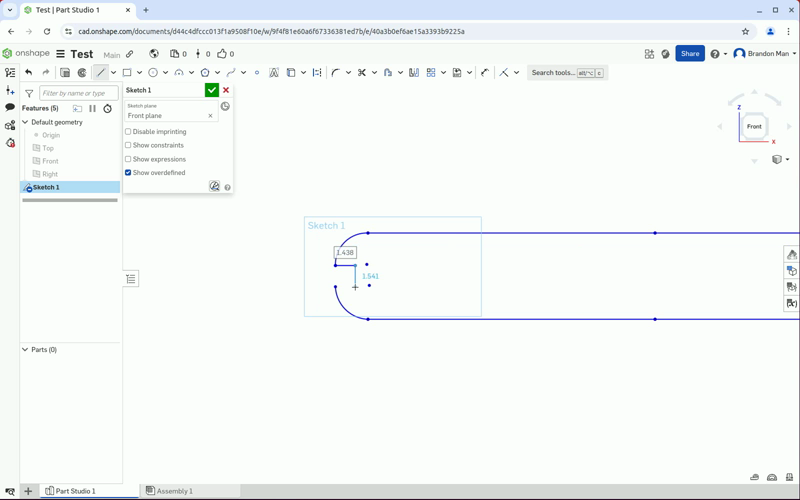
scroll(6)
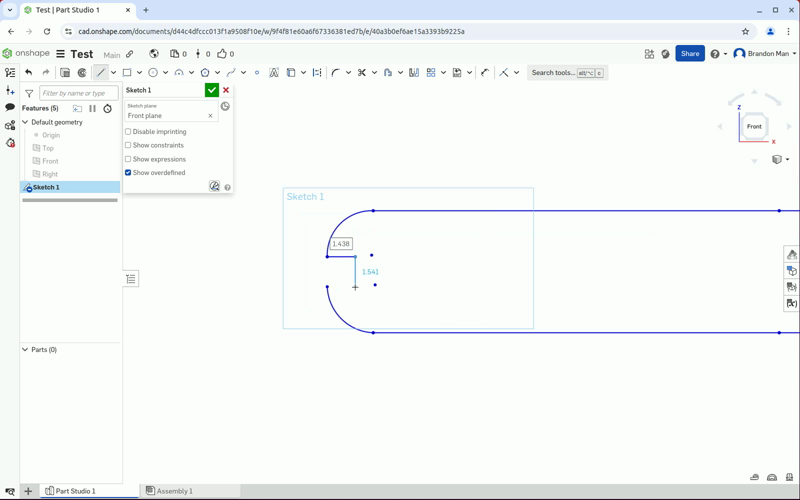
scroll(6)
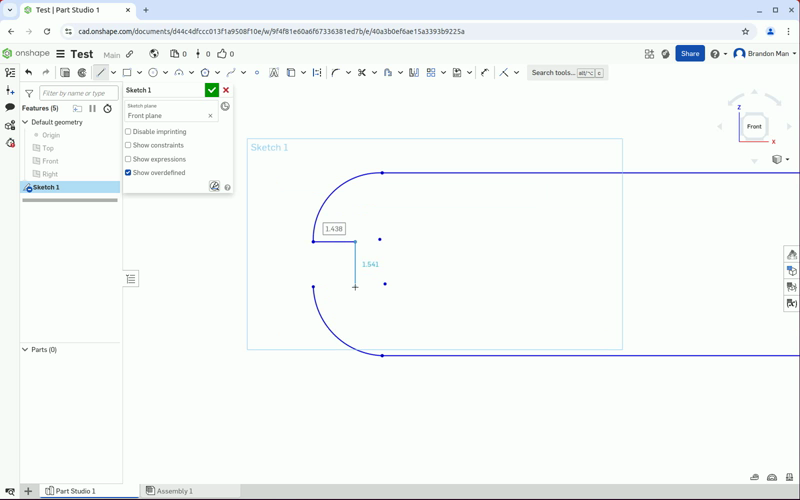
scroll(6)
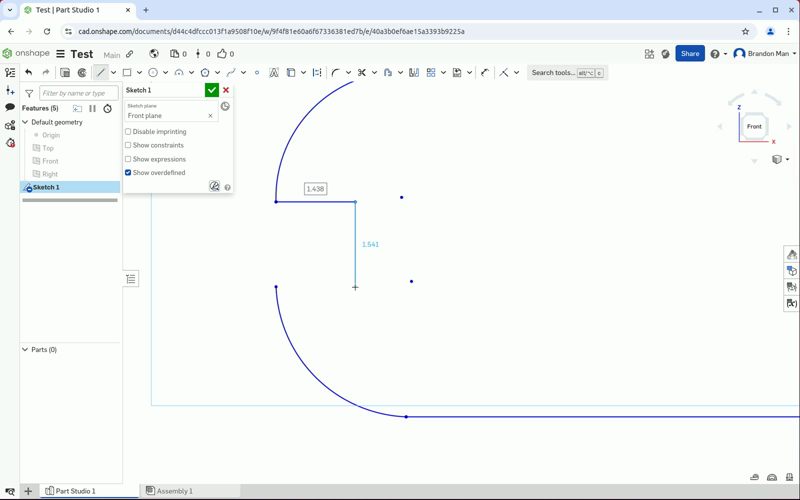
click(355, 286)
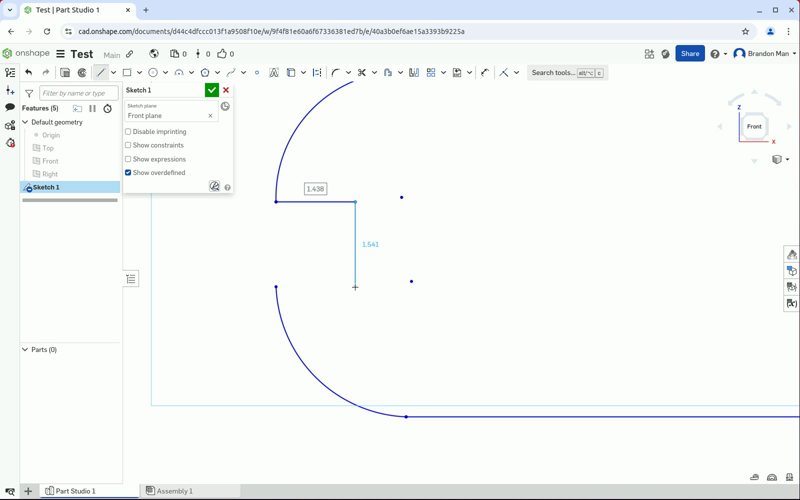
scroll(-6)
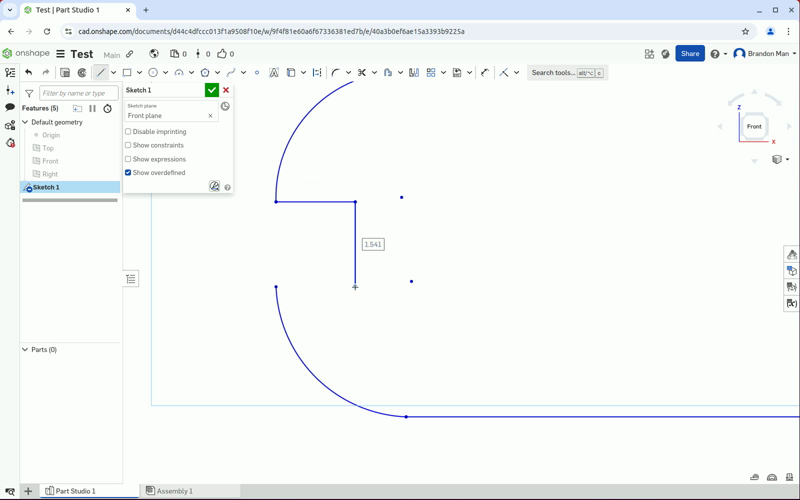
scroll(-6)
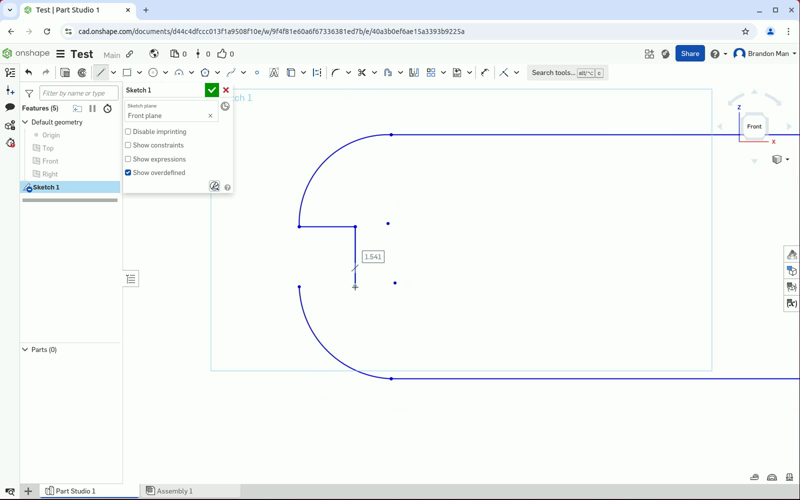
scroll(-6)
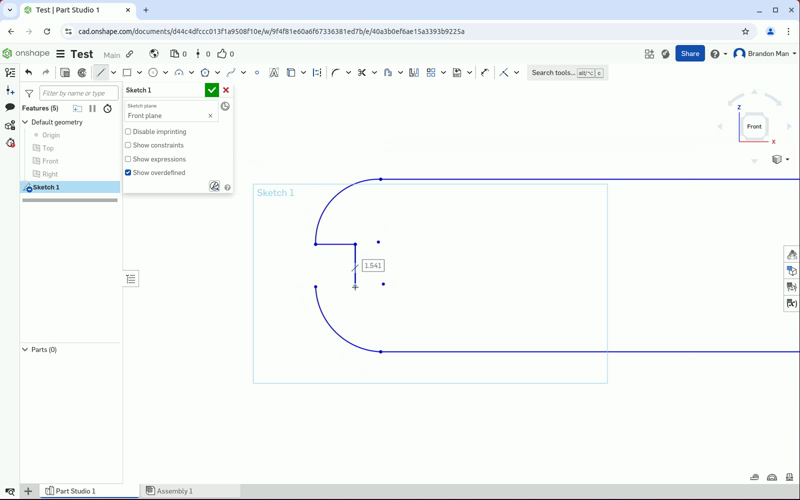
scroll(-6)
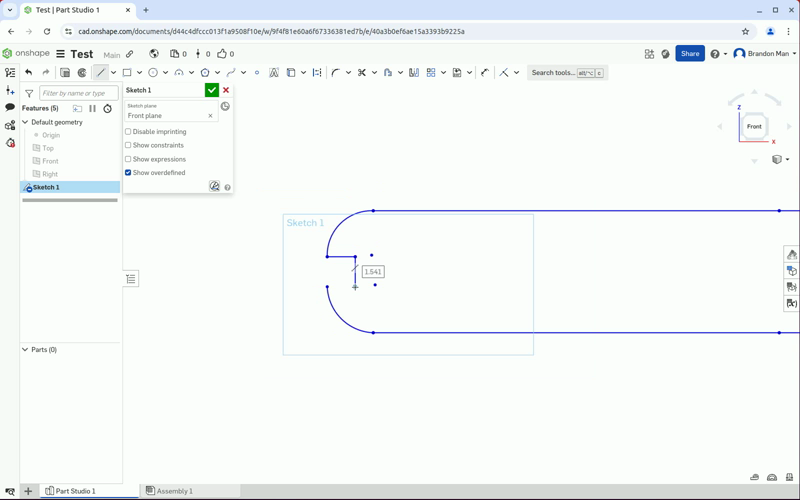
scroll(-6)
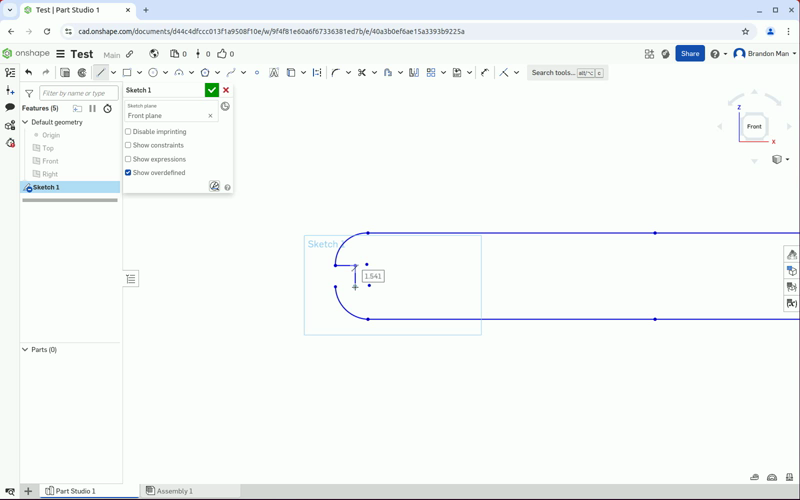
scroll(-6)
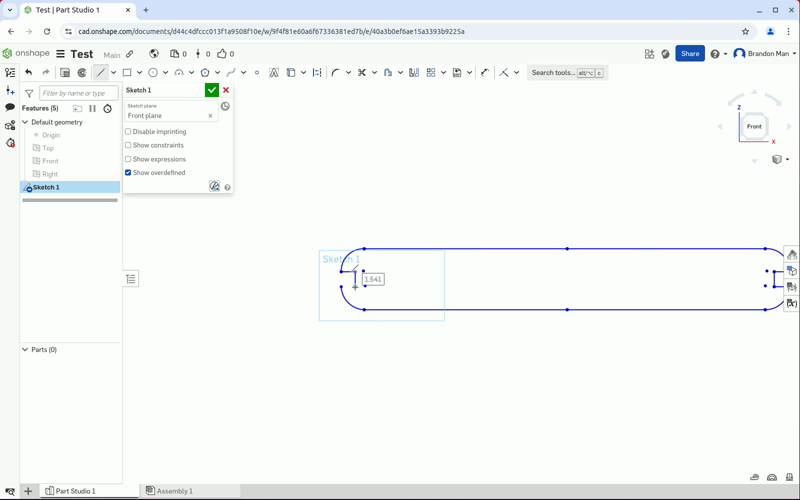
scroll(-6)
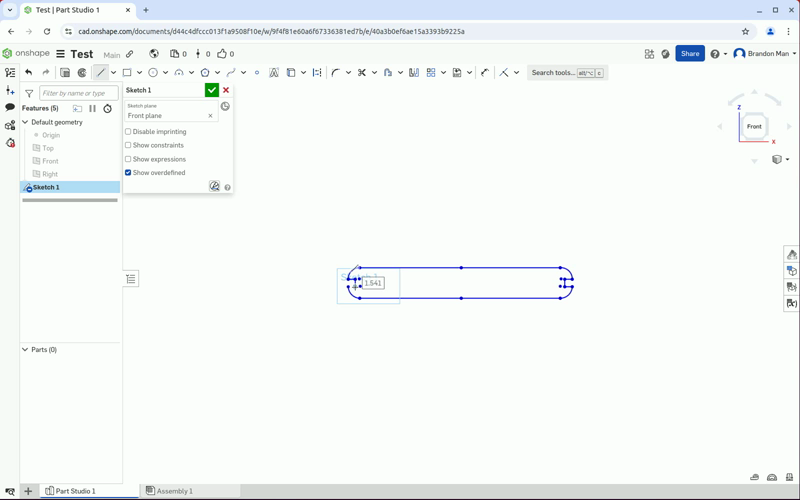
key_up(shift)
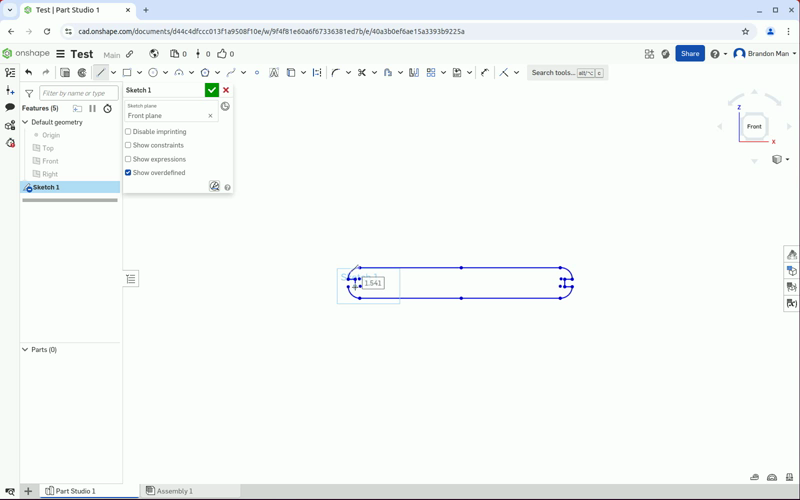
mouse_move(385, 286)
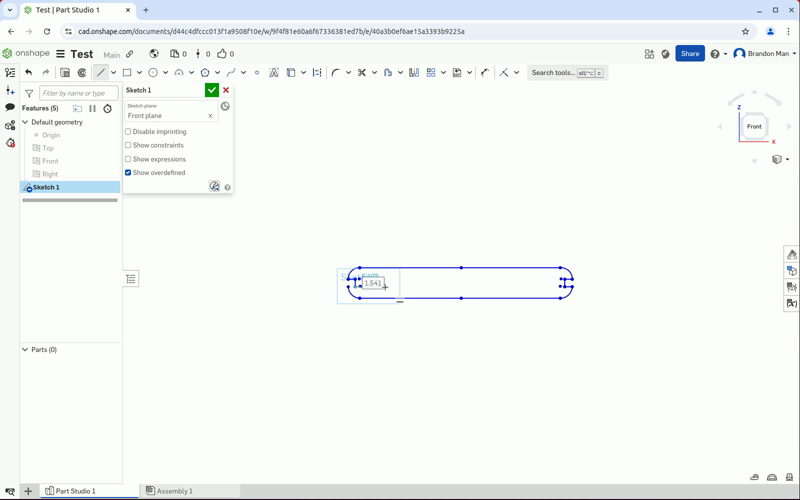
key_down(shift)
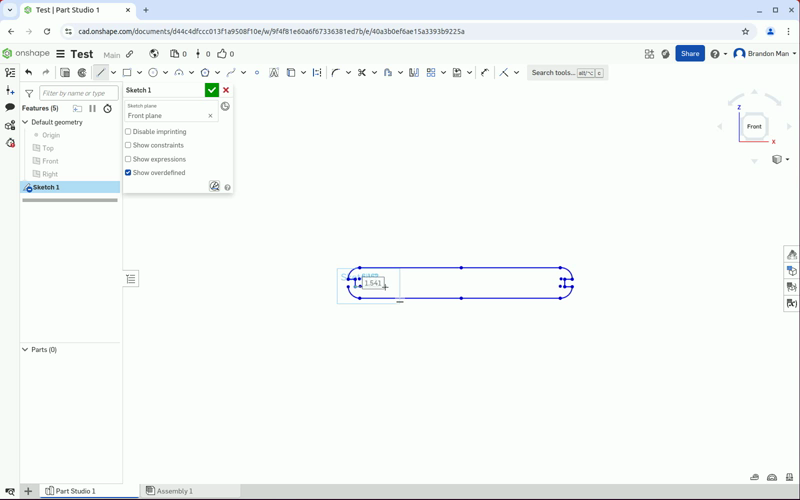
mouse_move(348, 286)
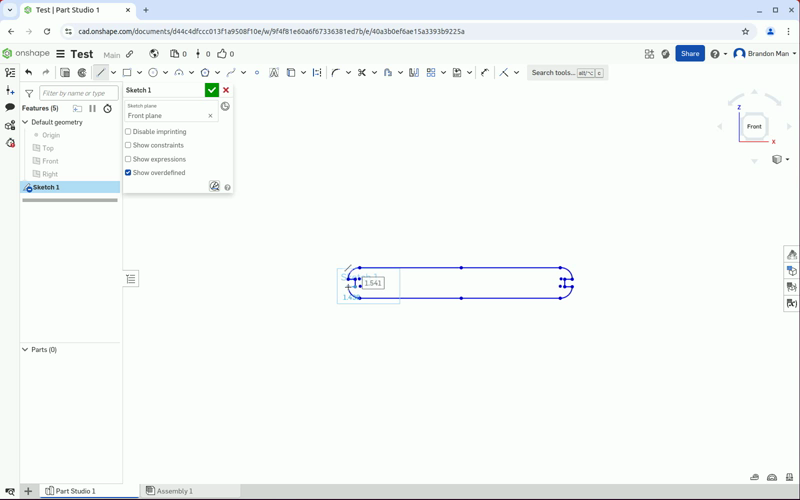
scroll(6)
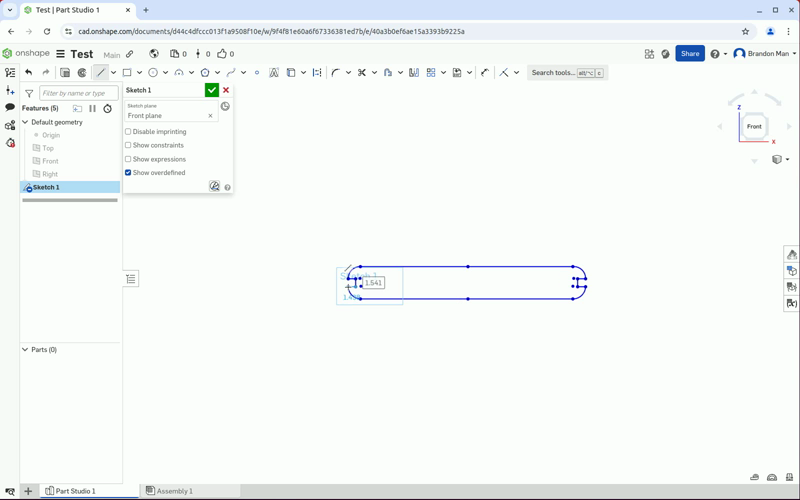
scroll(6)
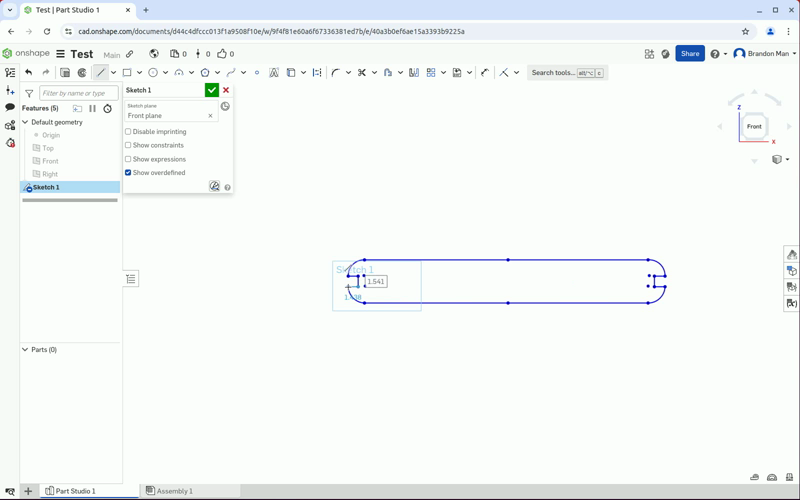
scroll(6)
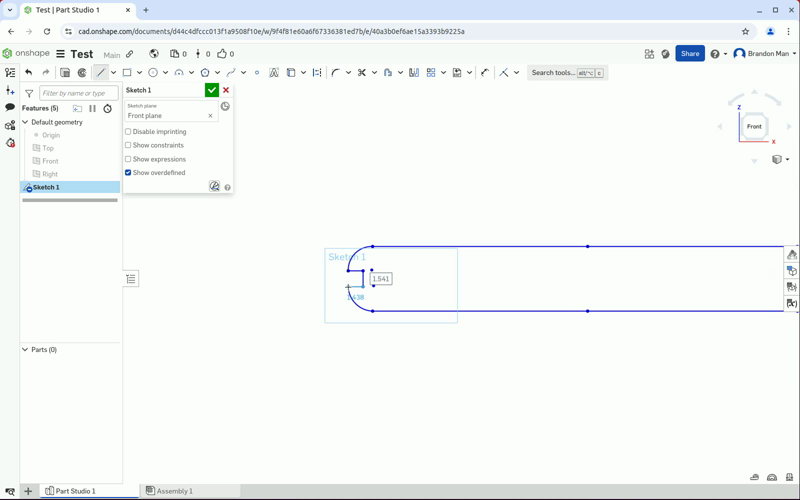
scroll(6)
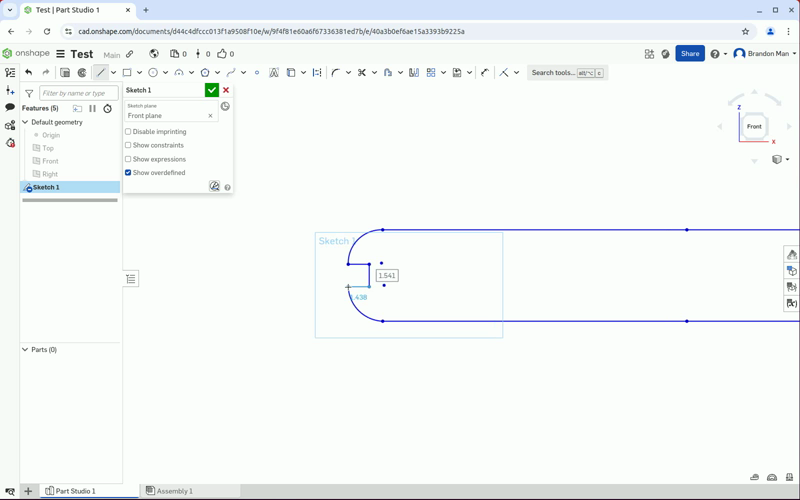
scroll(6)
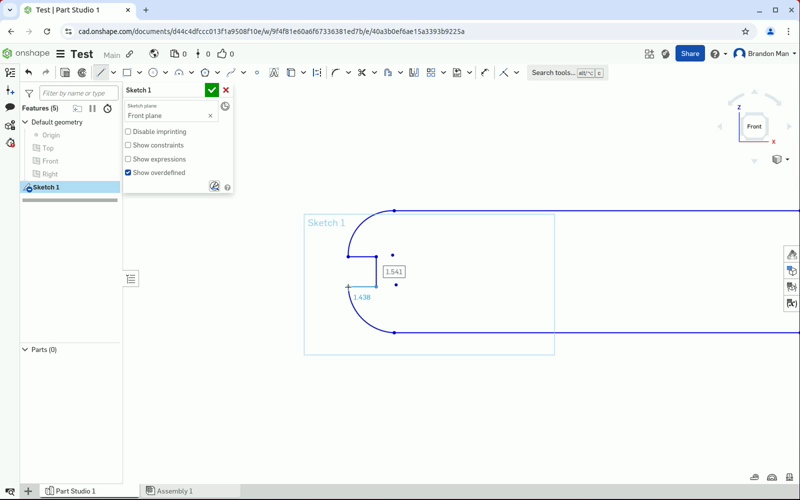
scroll(6)
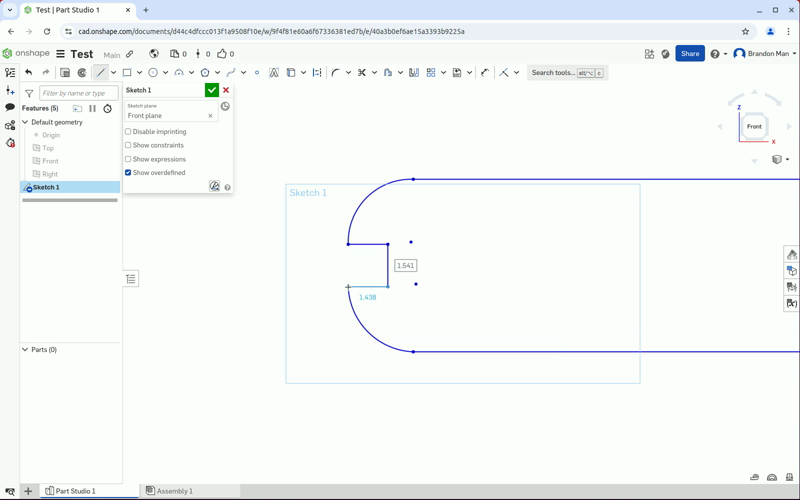
scroll(6)
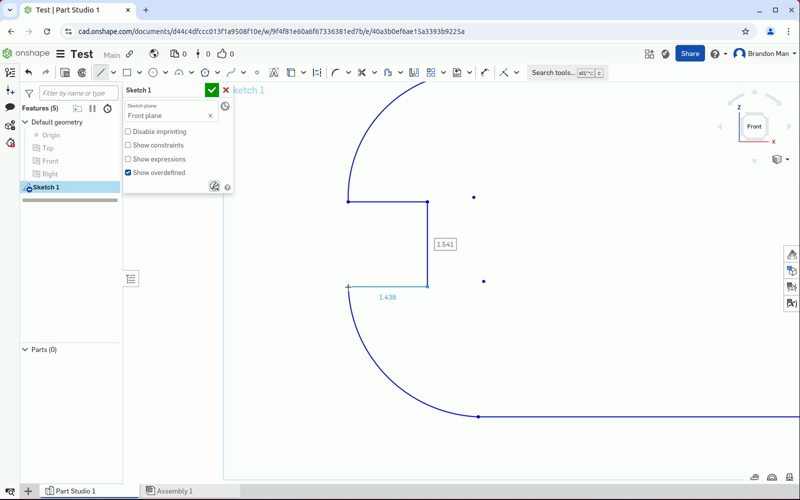
key_up(shift)
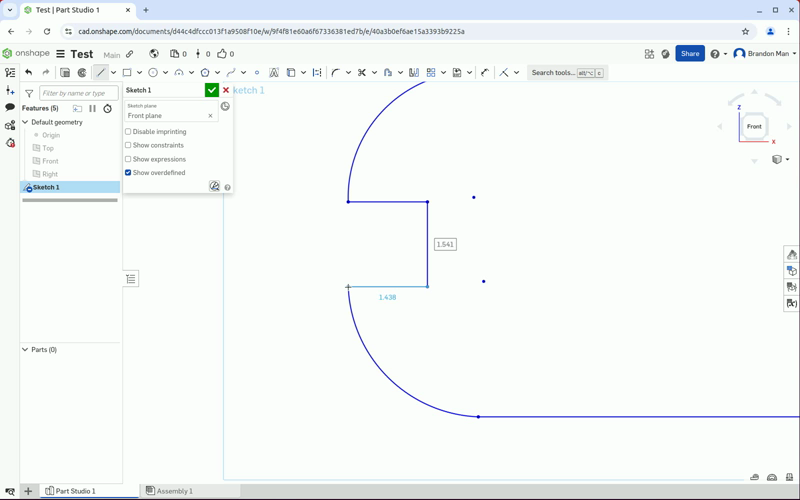
click(348, 286)
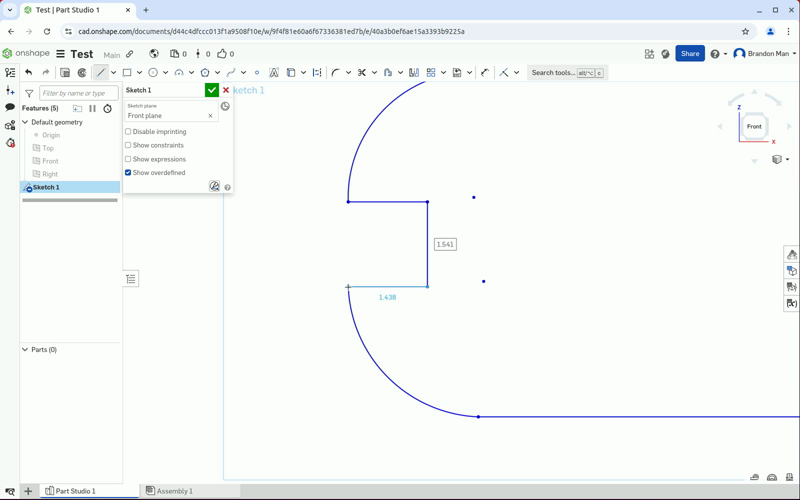
scroll(-6)
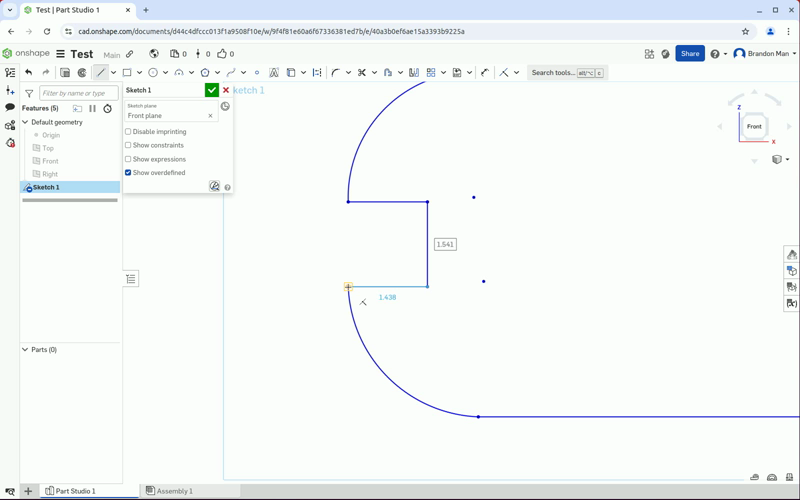
scroll(-6)
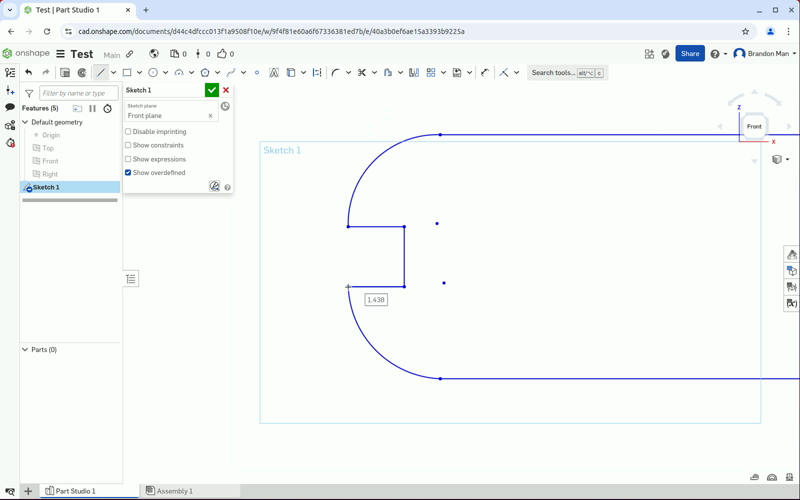
scroll(-6)
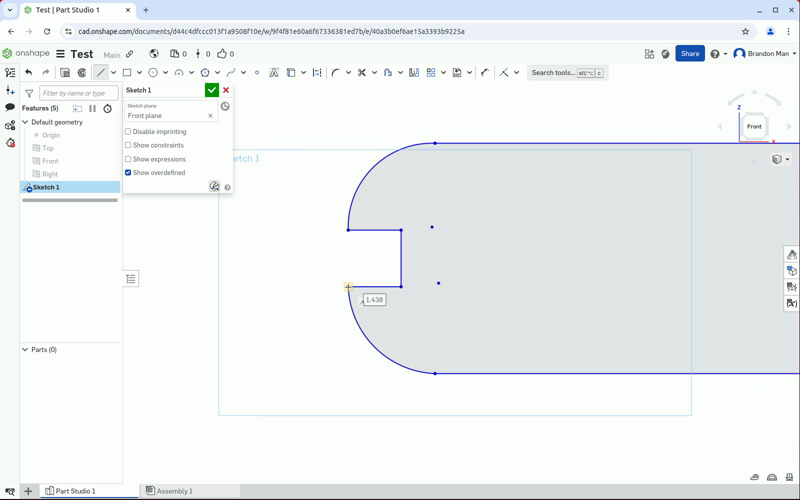
scroll(-6)
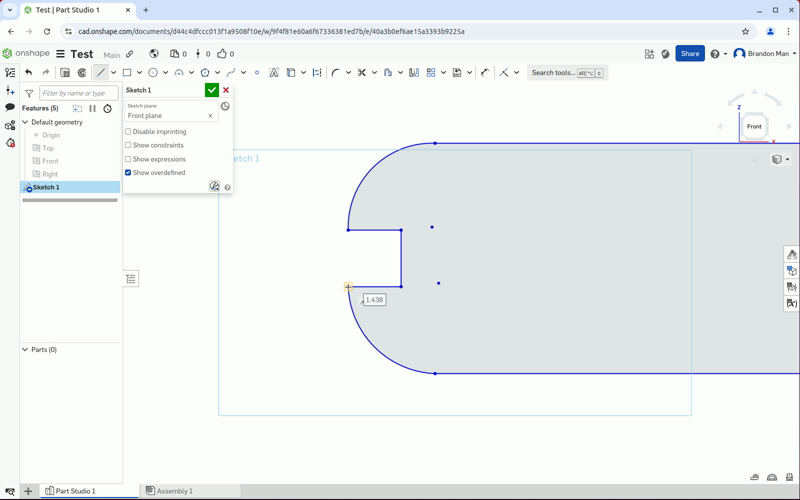
scroll(-6)
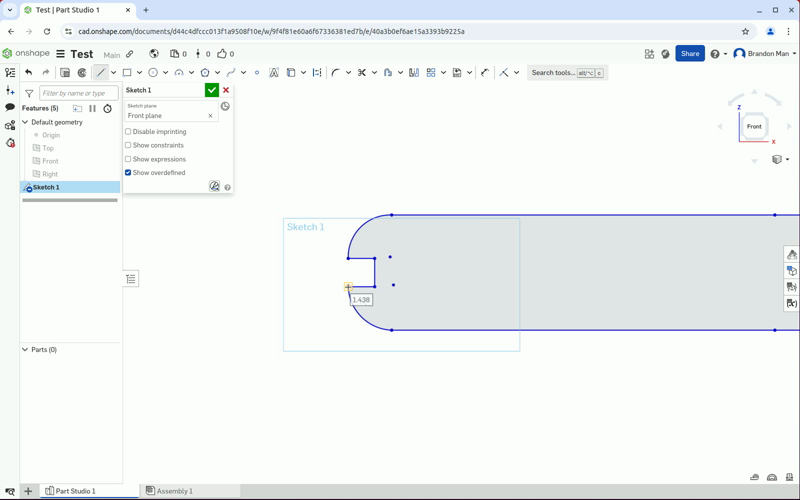
scroll(-6)
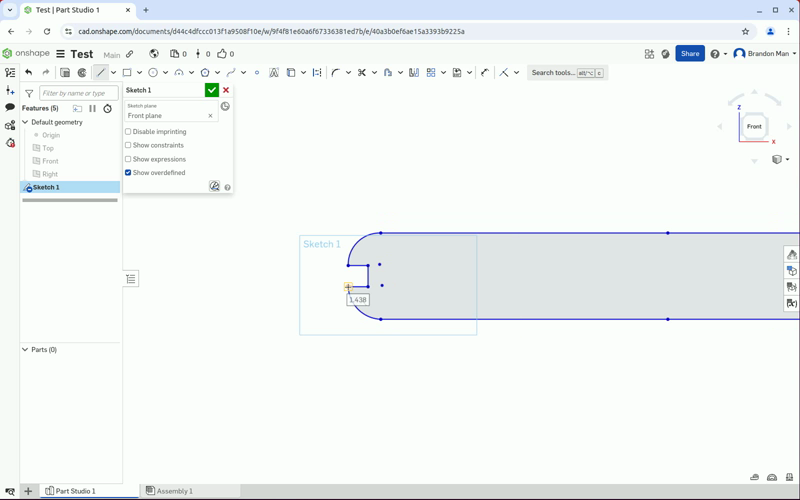
scroll(-6)
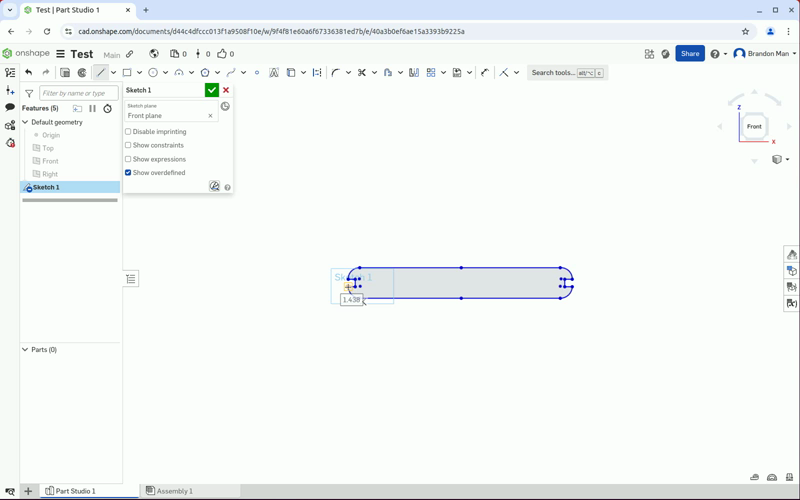
key(esc)
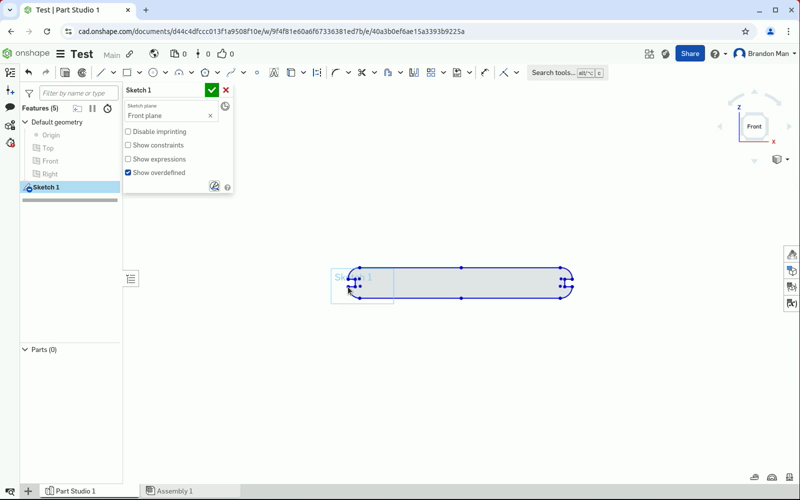
key(a)
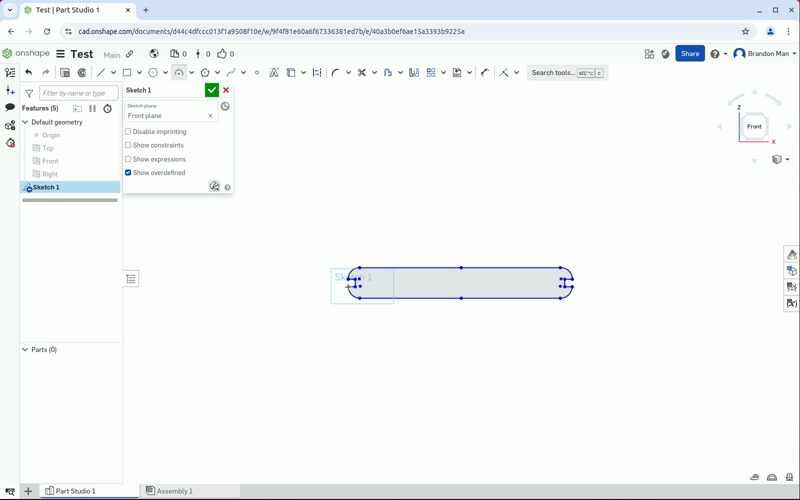
key_down(shift)
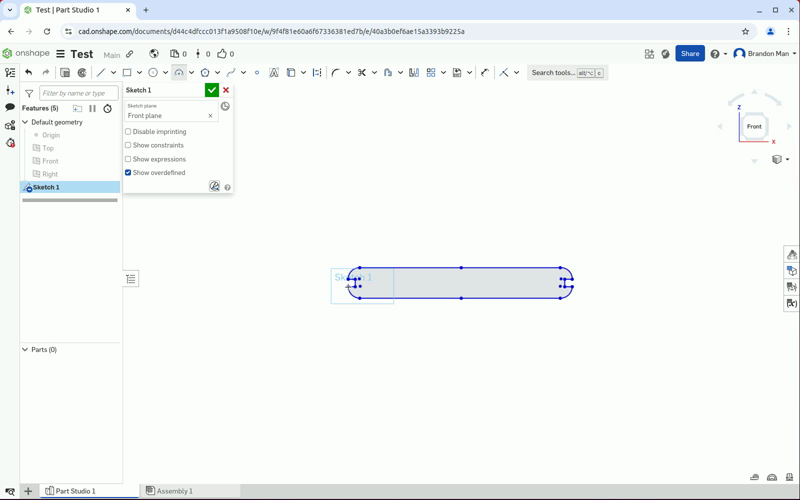
mouse_move(362, 286)
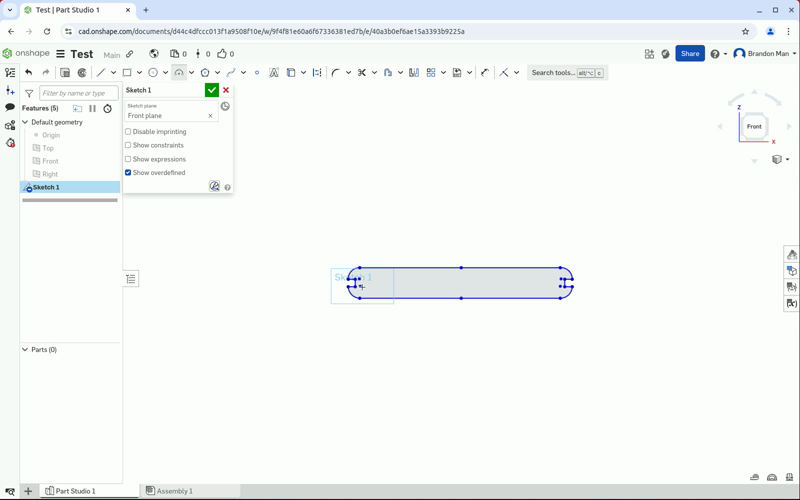
scroll(6)
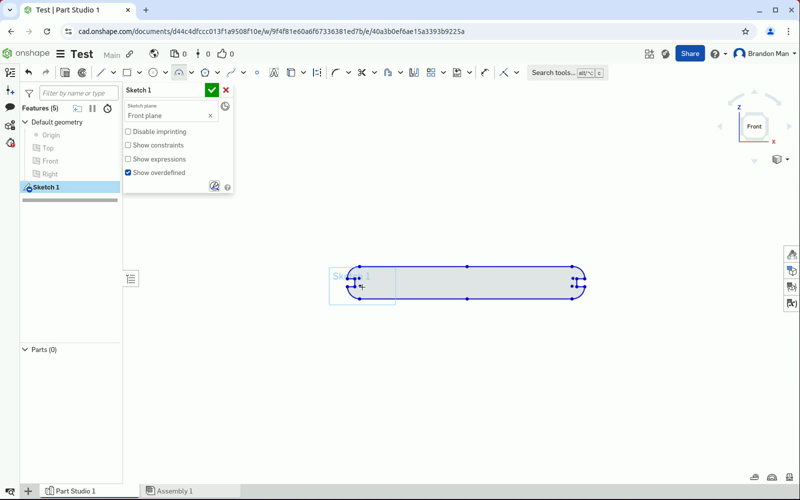
scroll(6)
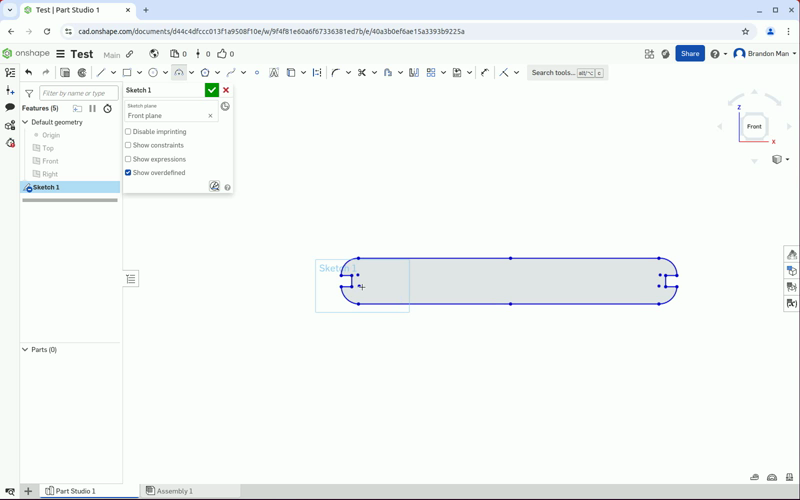
scroll(6)
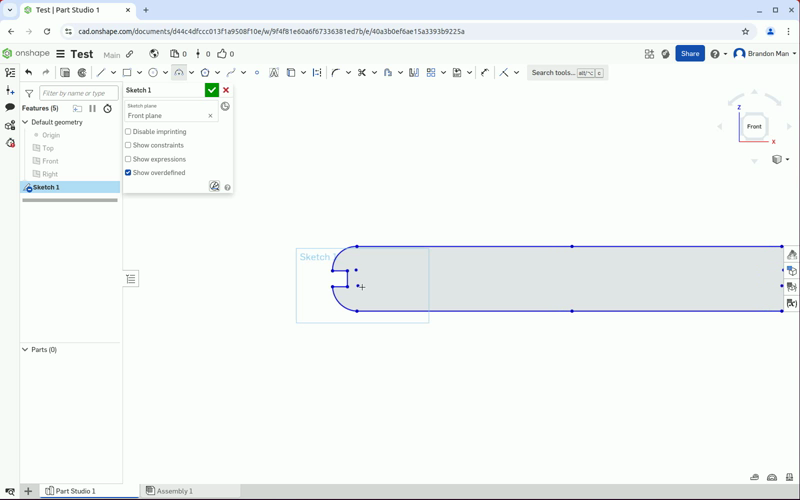
scroll(6)
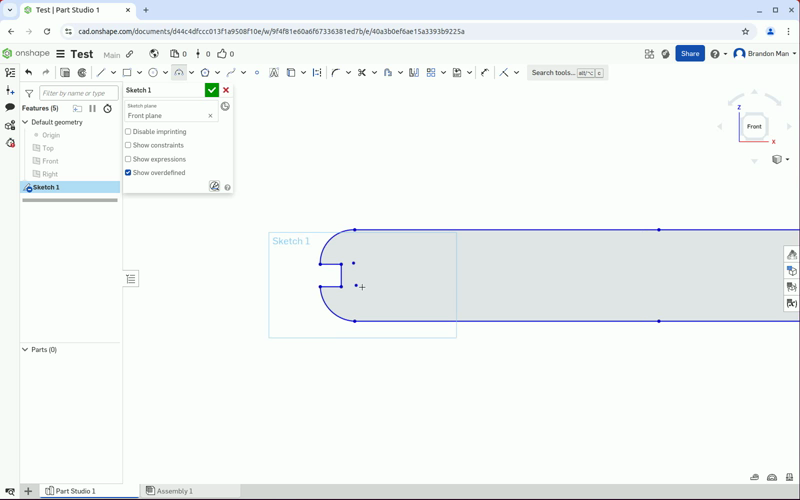
scroll(6)
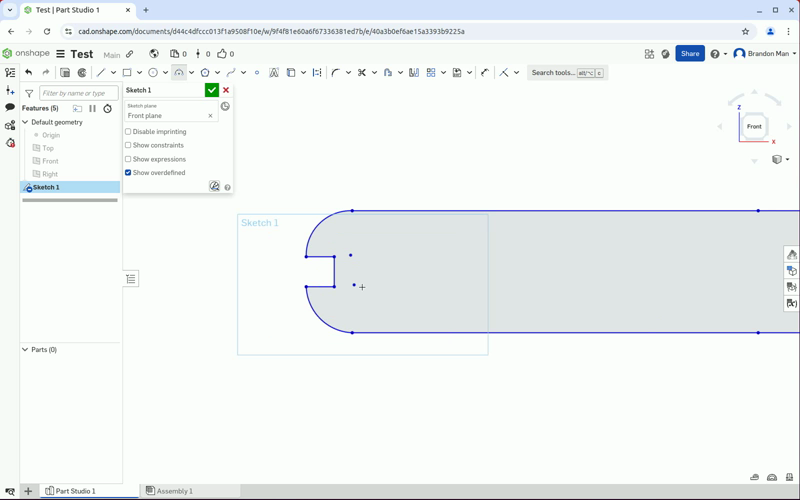
scroll(6)
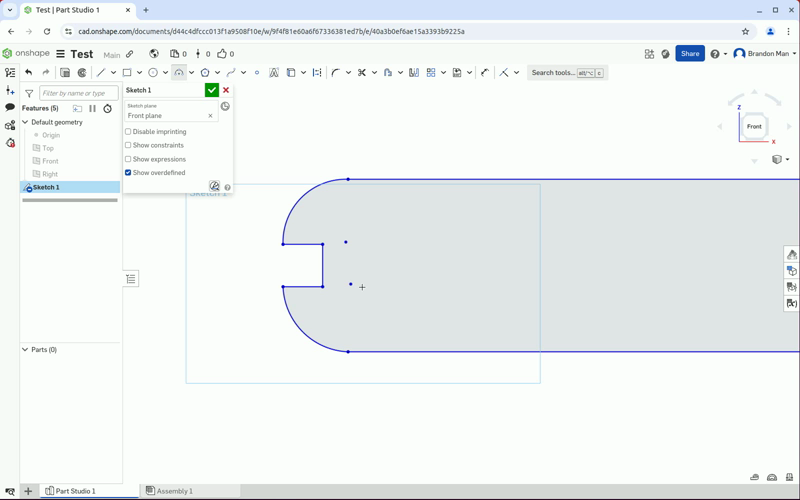
scroll(6)
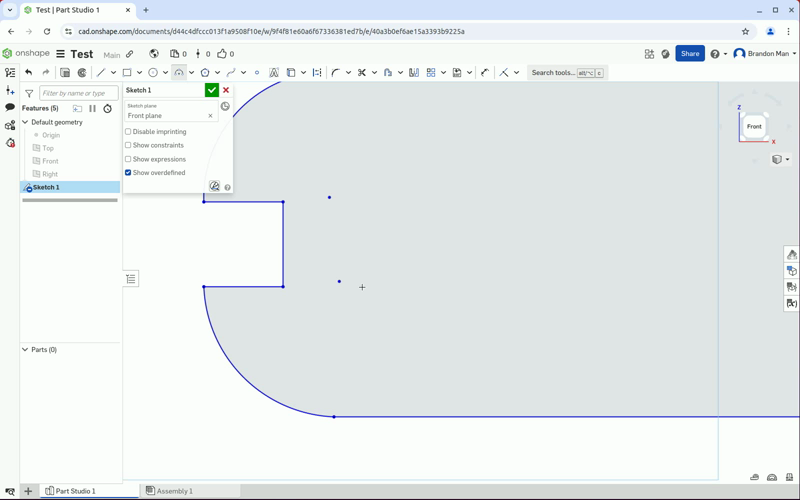
click(362, 286)
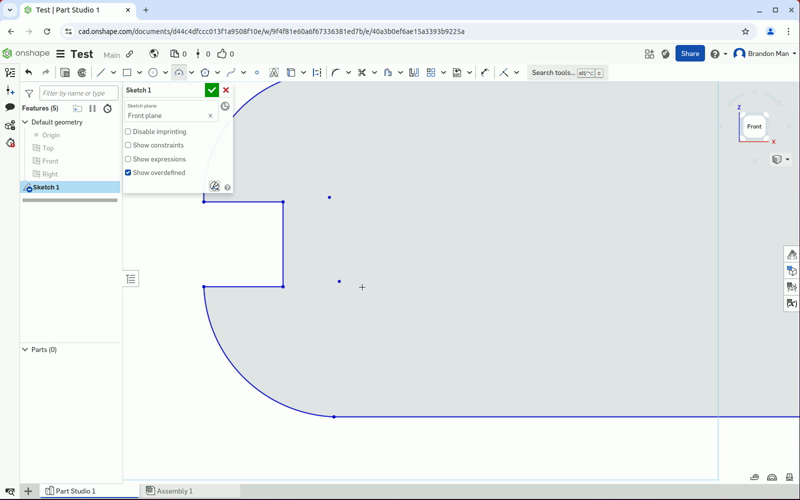
scroll(-6)
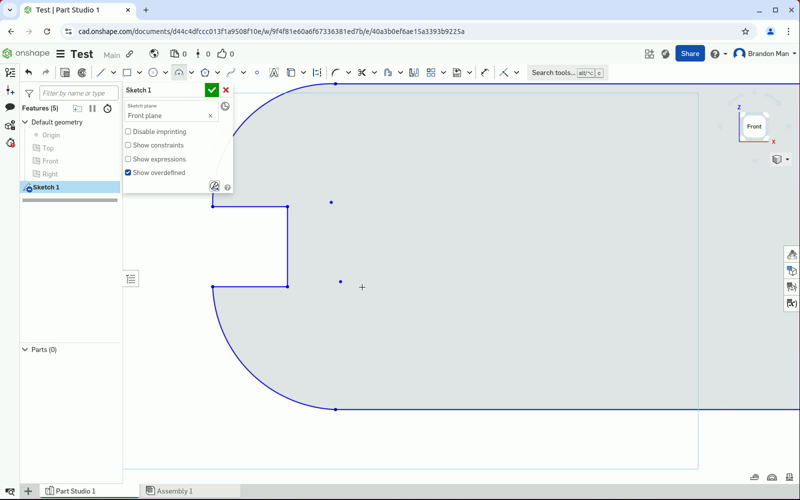
scroll(-6)
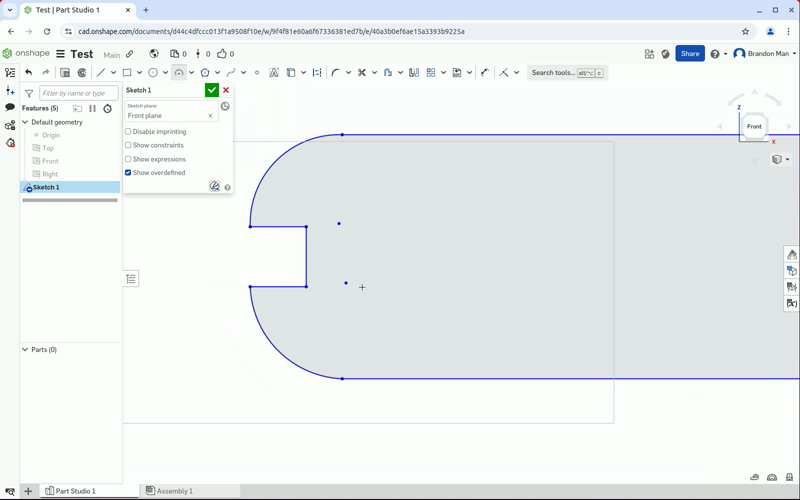
scroll(-6)
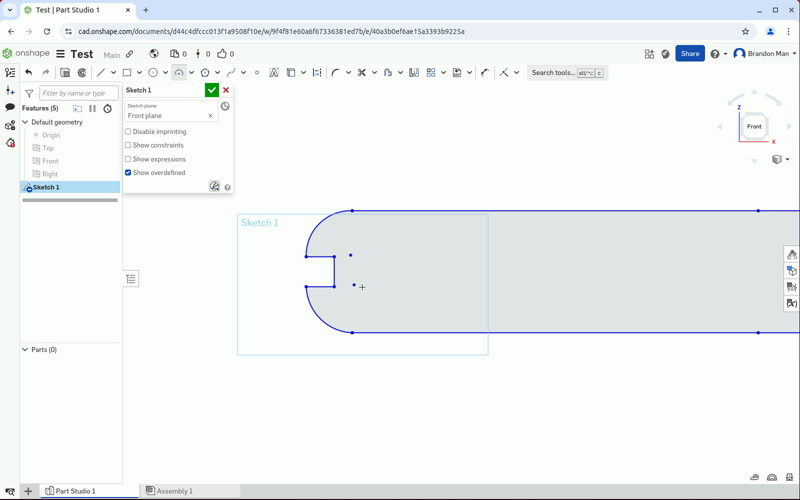
scroll(-6)
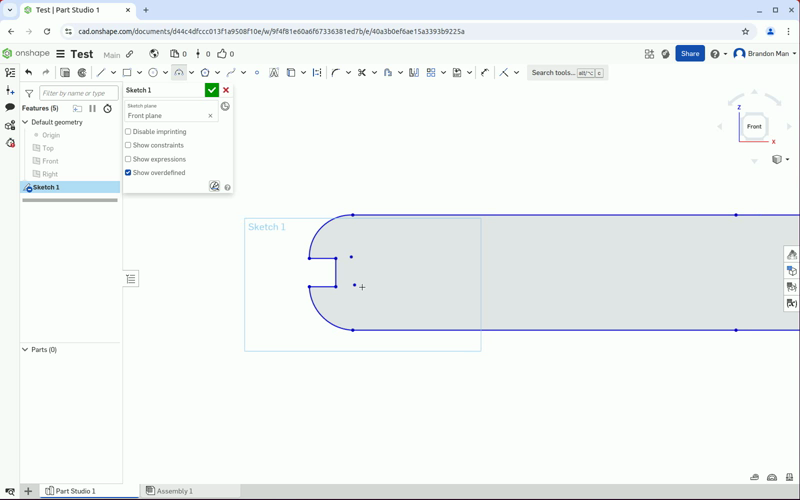
scroll(-6)
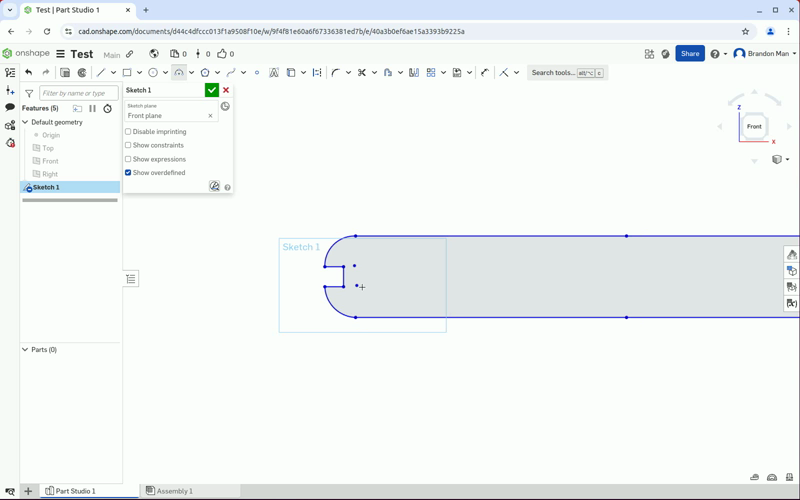
scroll(-6)
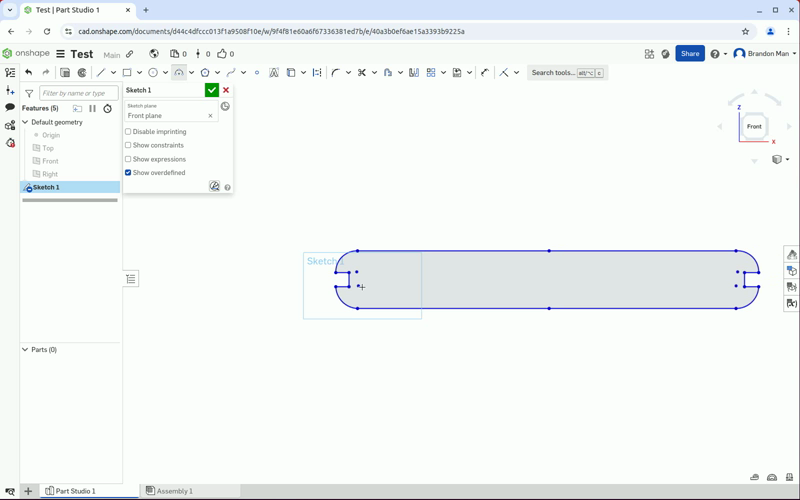
scroll(-6)
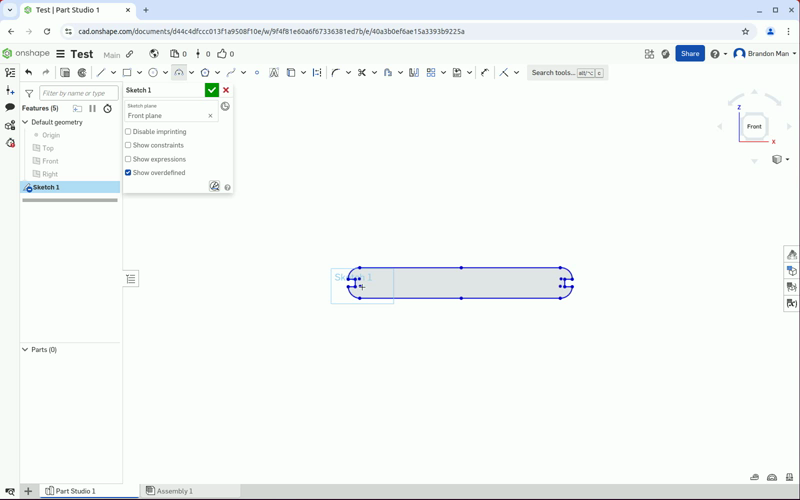
key_up(shift)
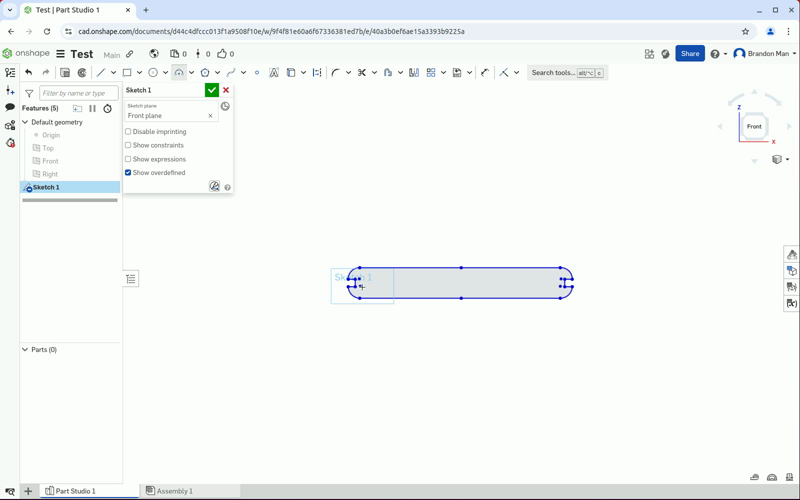
key_down(shift)
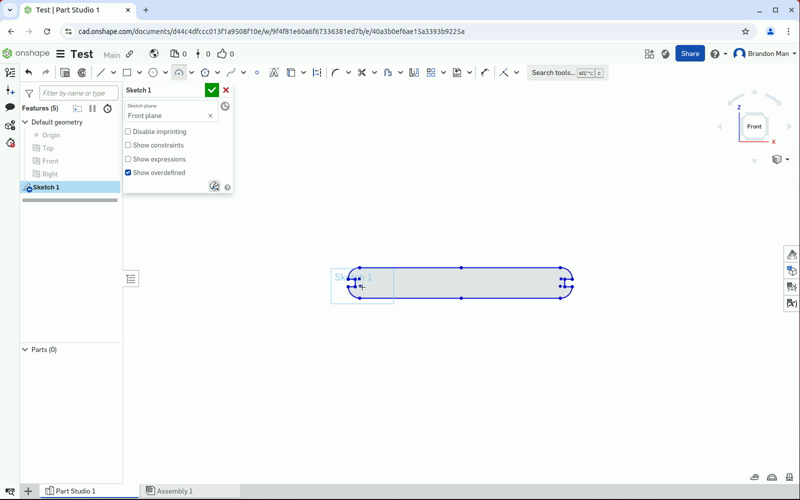
mouse_move(367, 291)
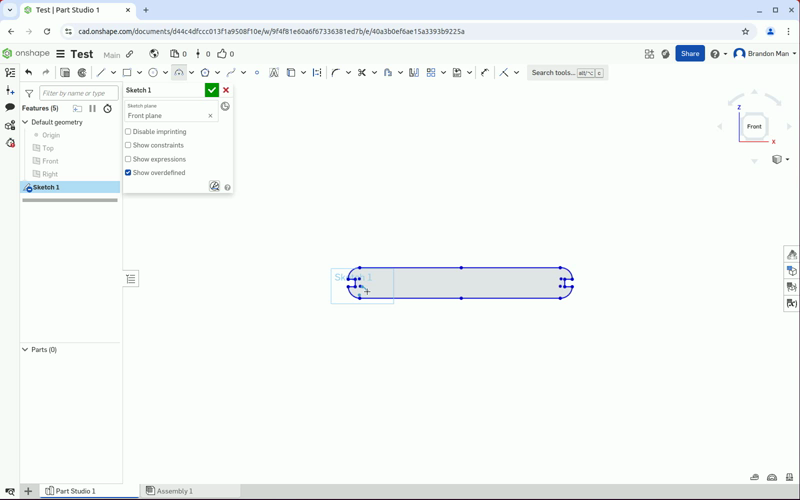
scroll(6)
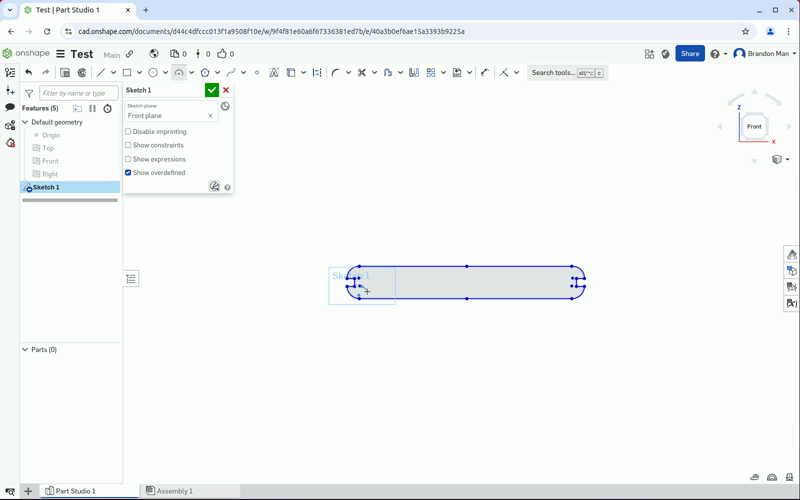
scroll(6)
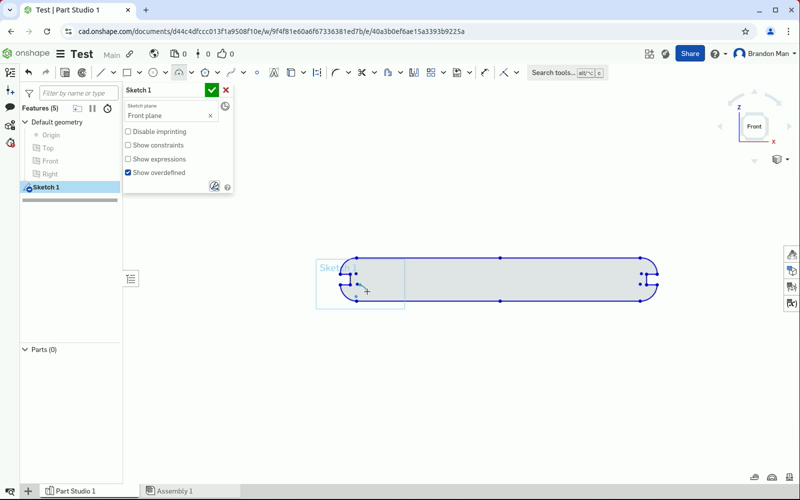
scroll(6)
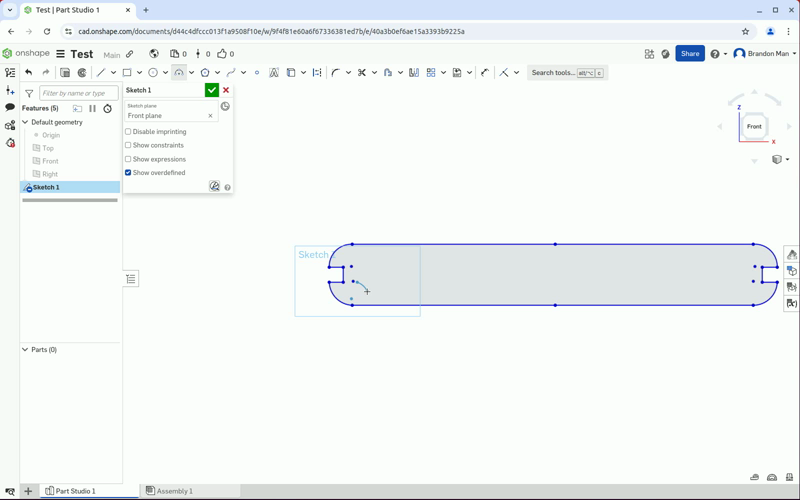
scroll(6)
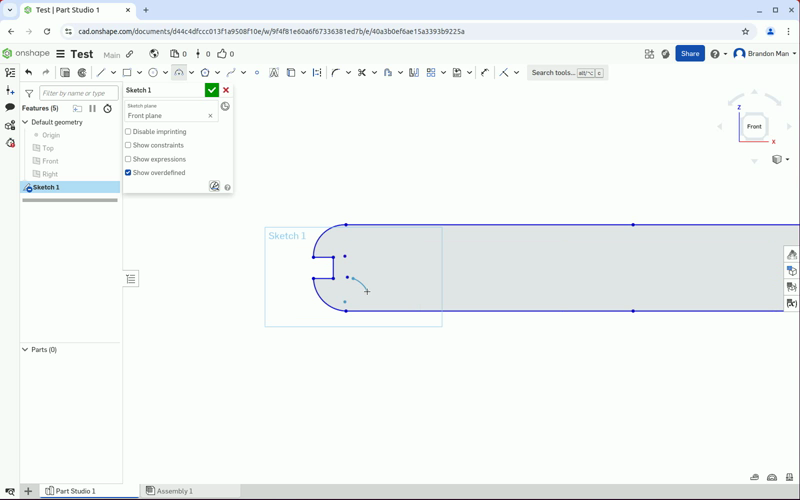
scroll(6)
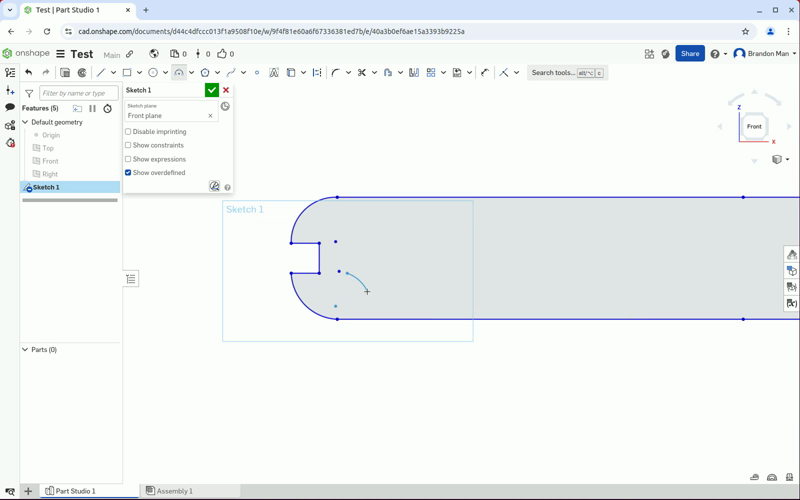
scroll(6)
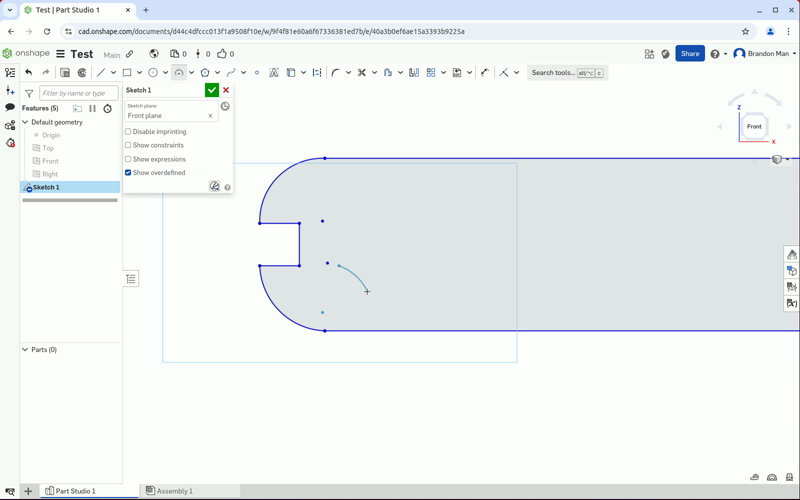
scroll(6)
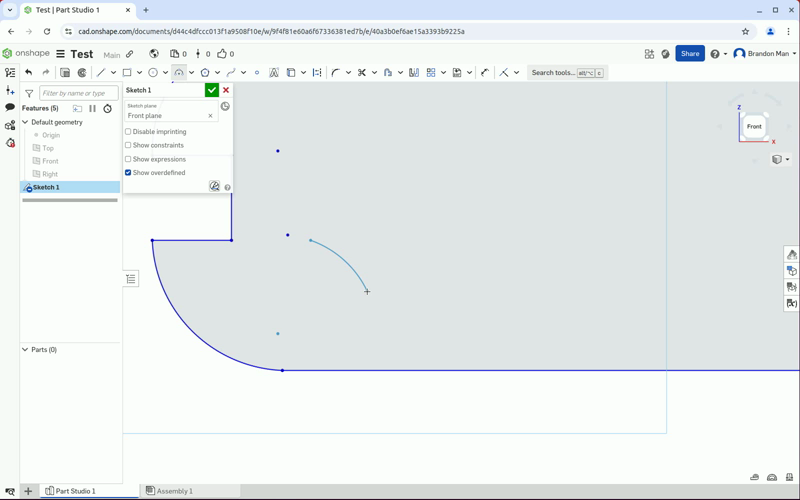
click(367, 291)
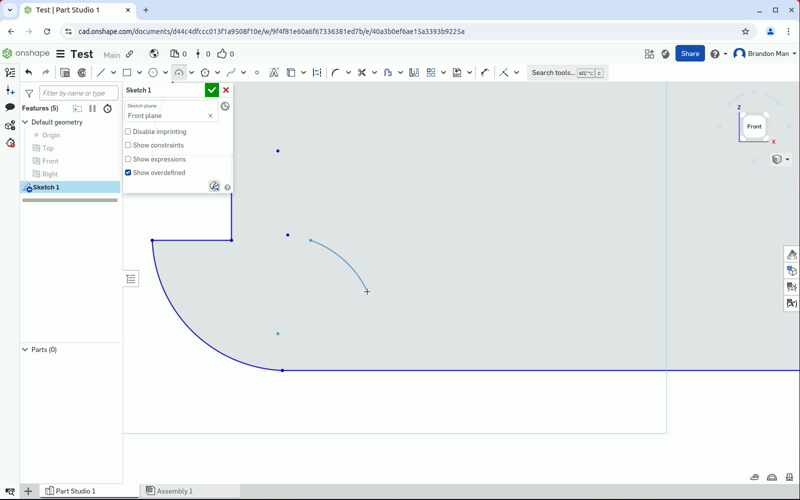
scroll(-6)
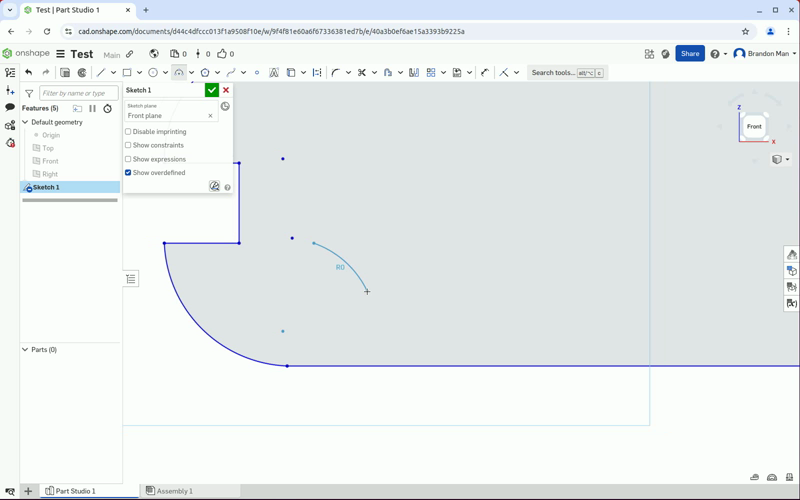
scroll(-6)
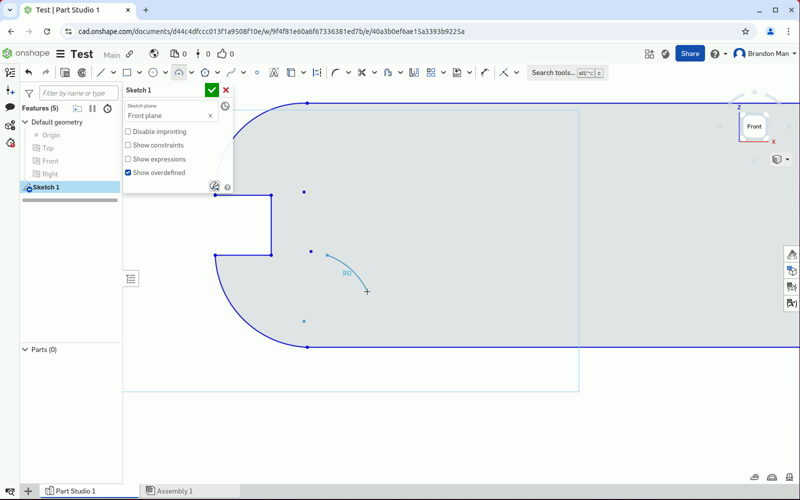
scroll(-6)
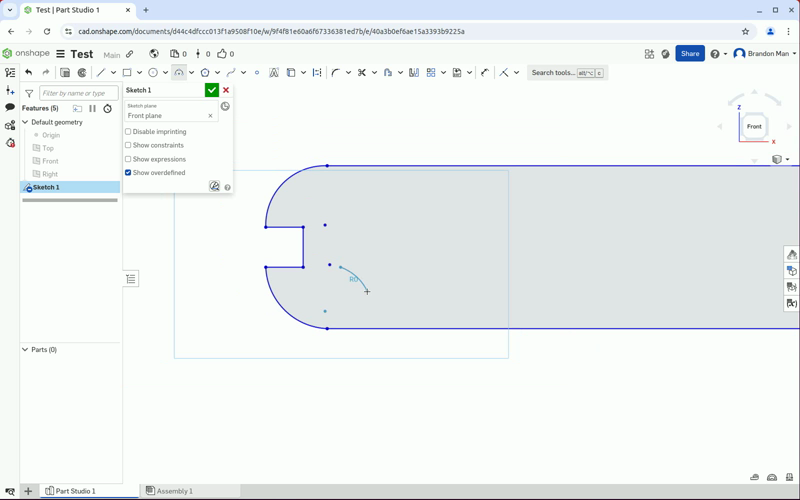
scroll(-6)
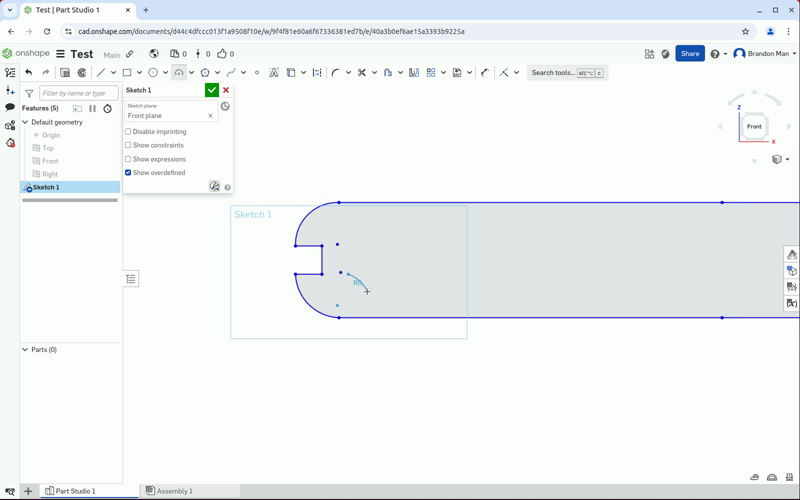
scroll(-6)
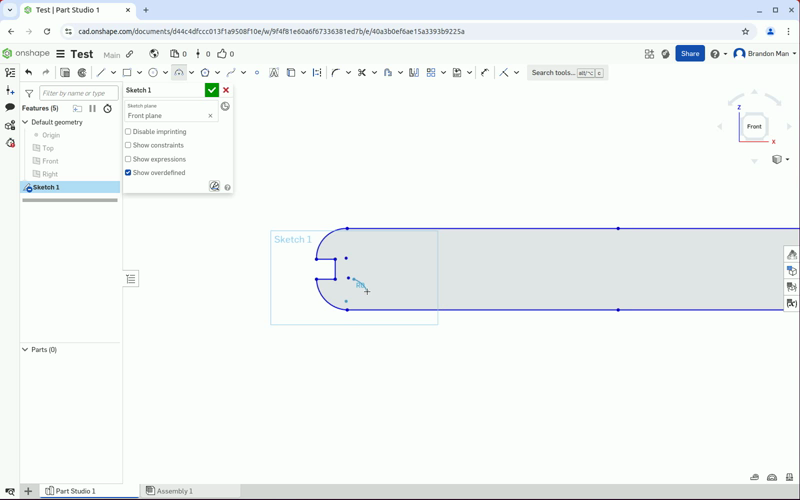
scroll(-6)
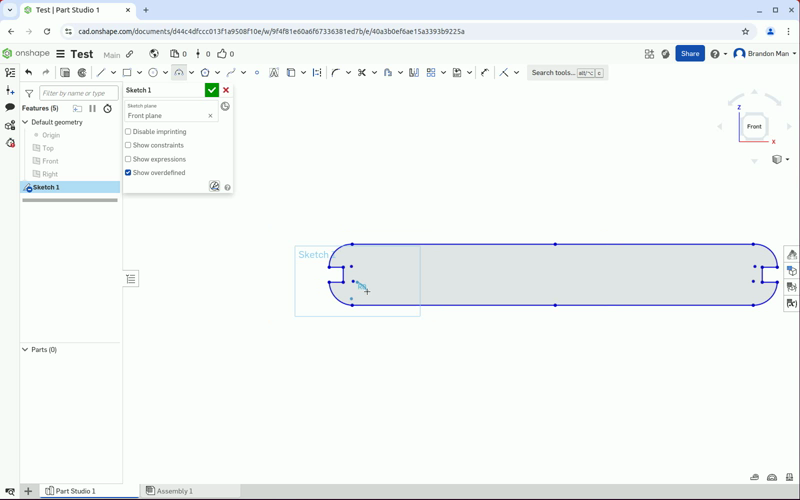
scroll(-6)
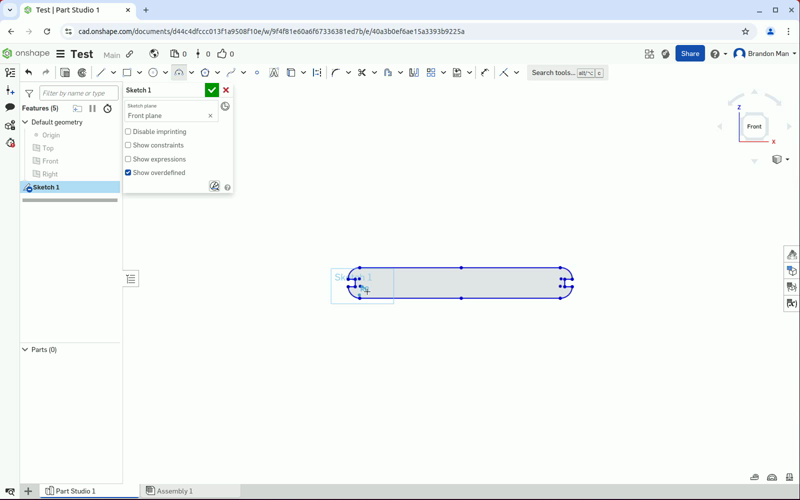
mouse_move(363, 289)
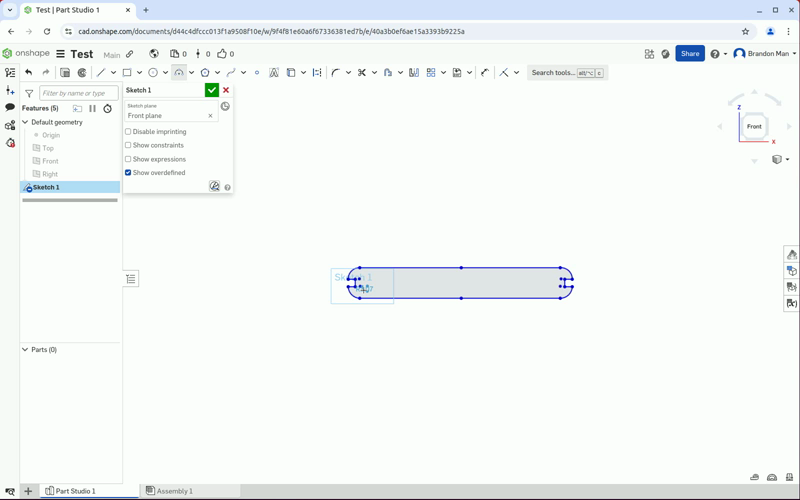
scroll(6)
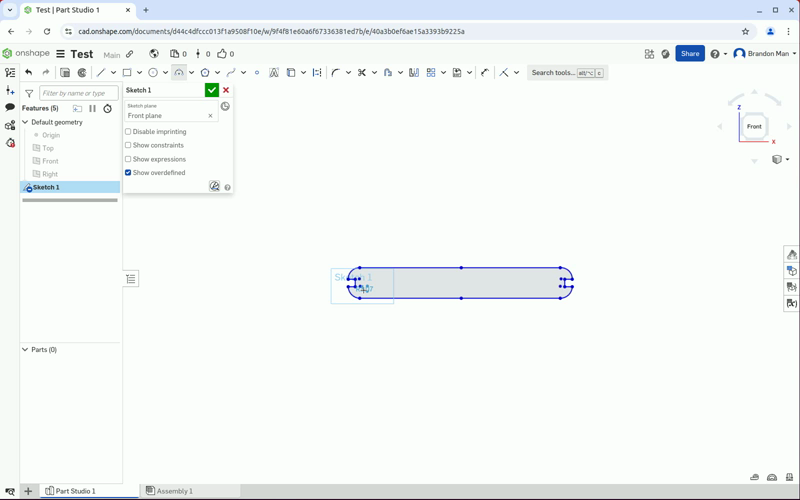
scroll(6)
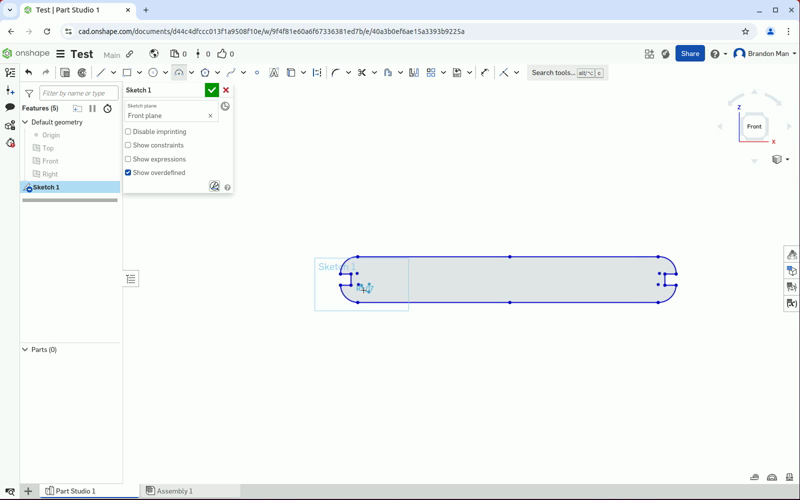
scroll(6)
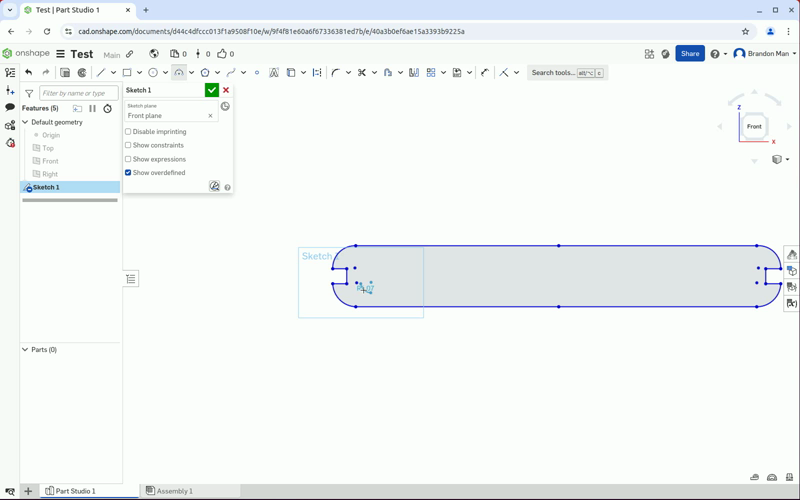
scroll(6)
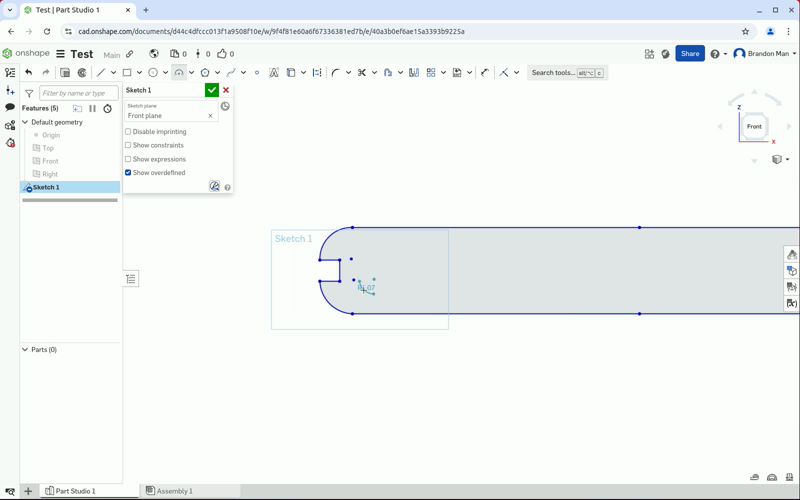
scroll(6)
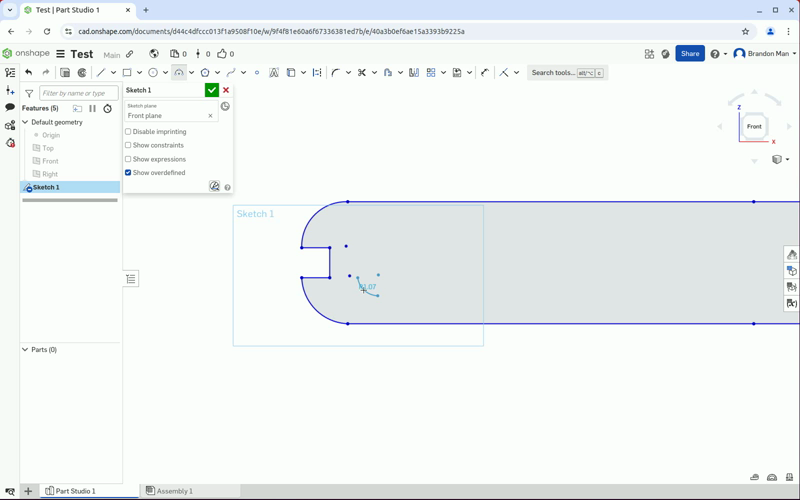
scroll(6)
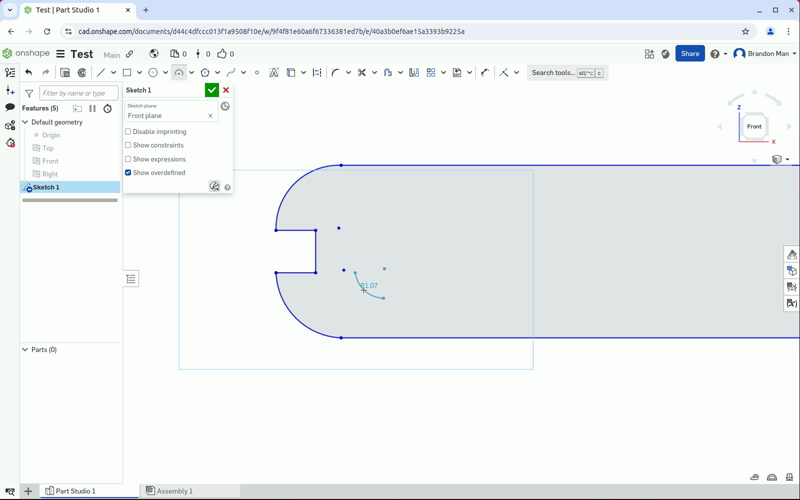
scroll(6)
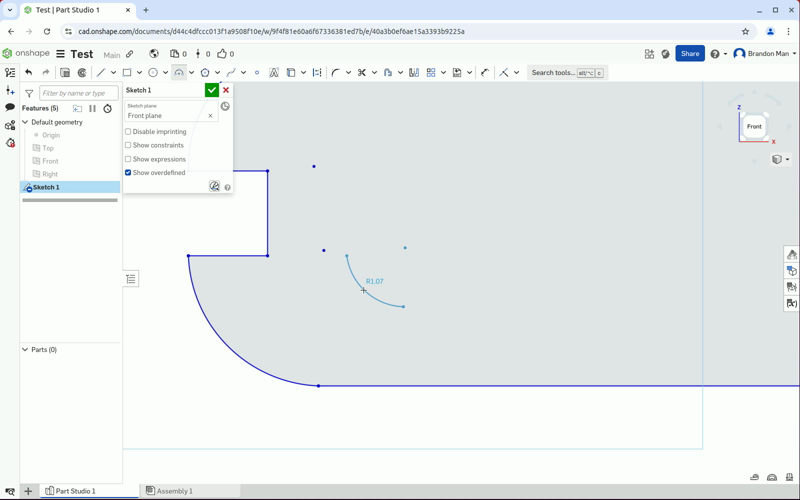
click(363, 289)
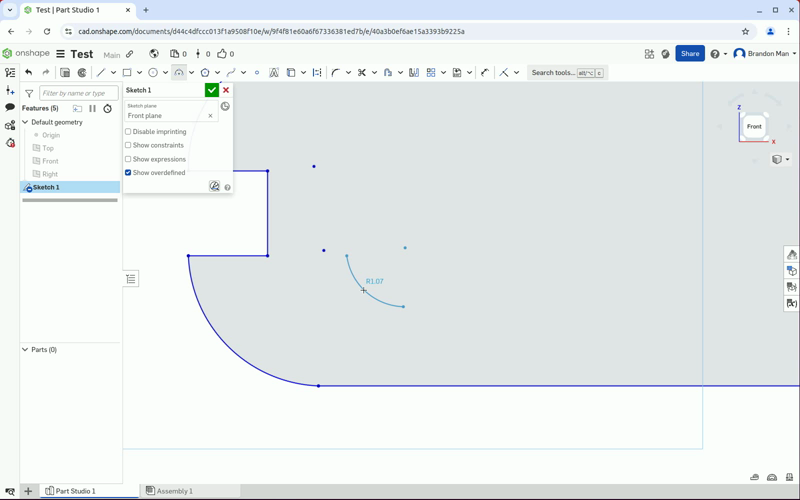
scroll(-6)
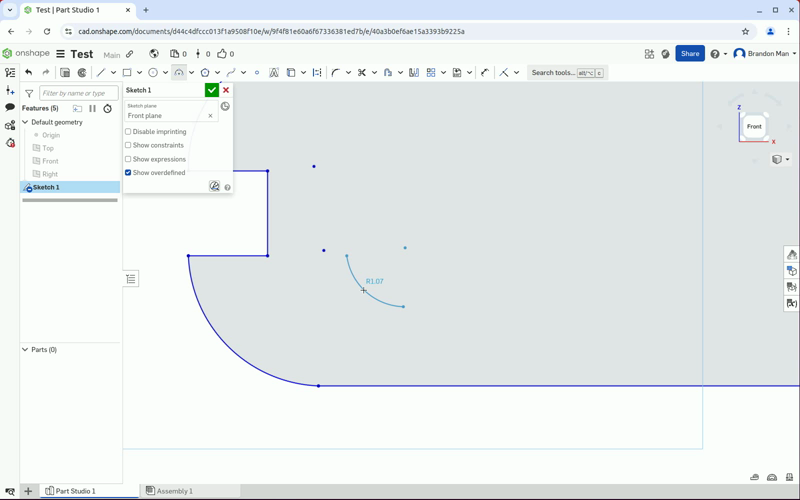
scroll(-6)
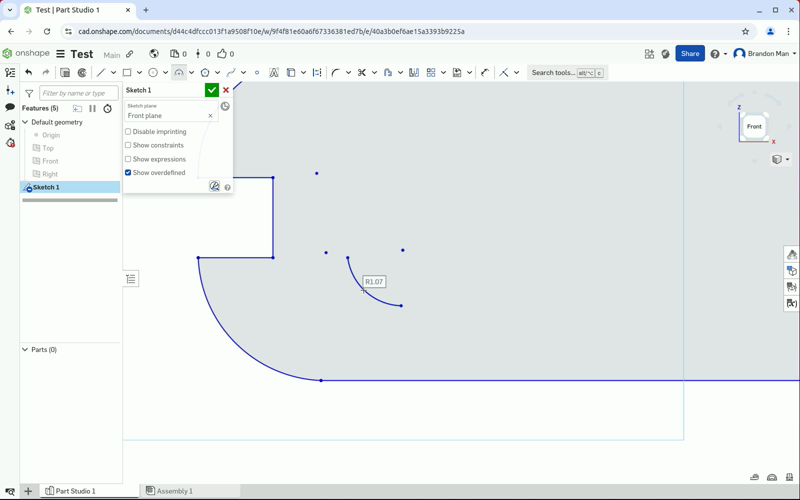
scroll(-6)
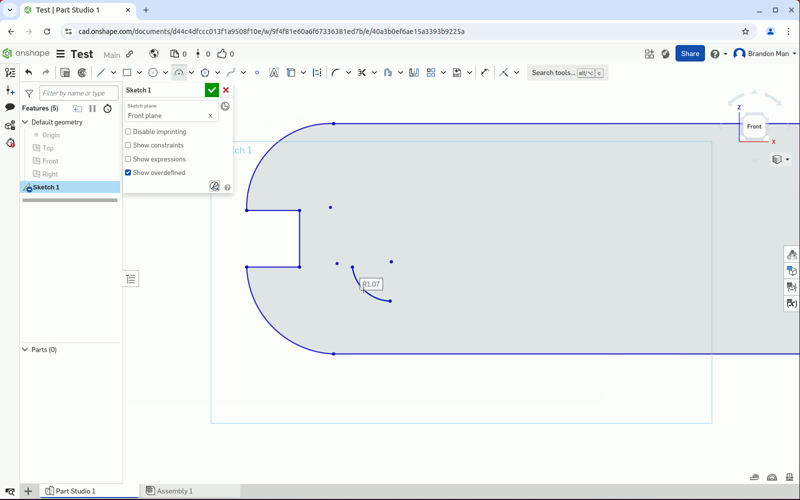
scroll(-6)
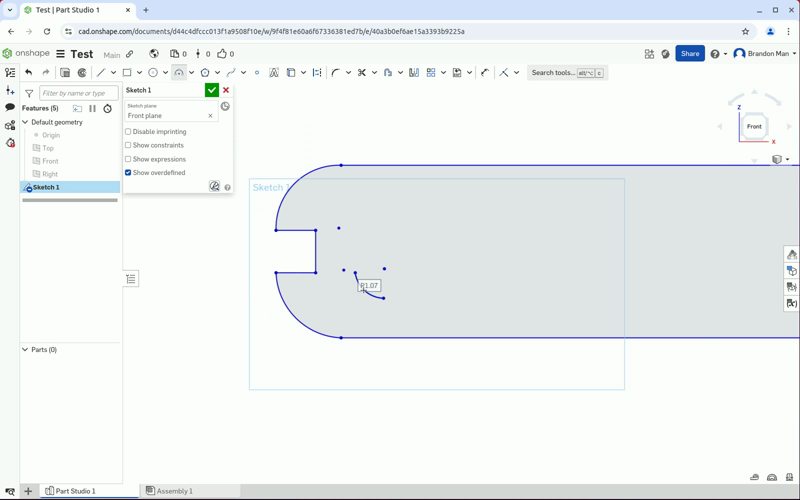
scroll(-6)
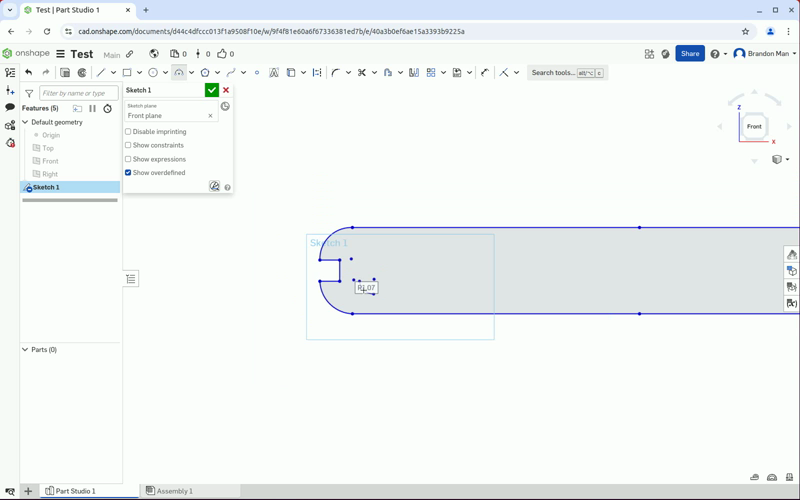
scroll(-6)
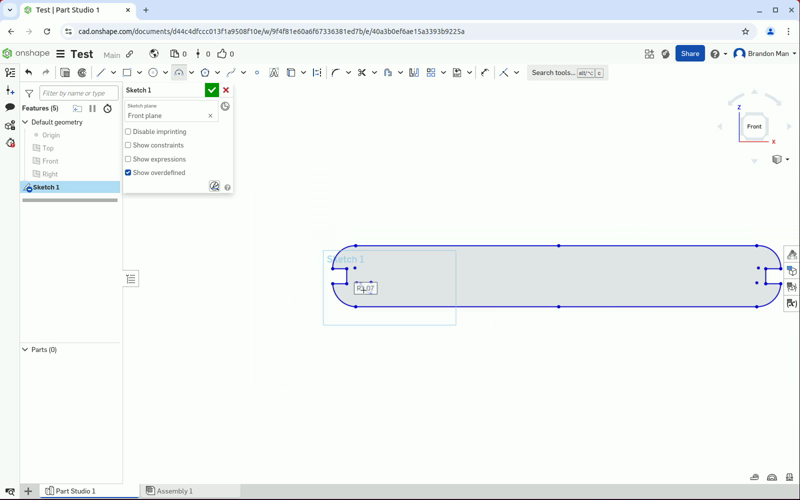
scroll(-6)
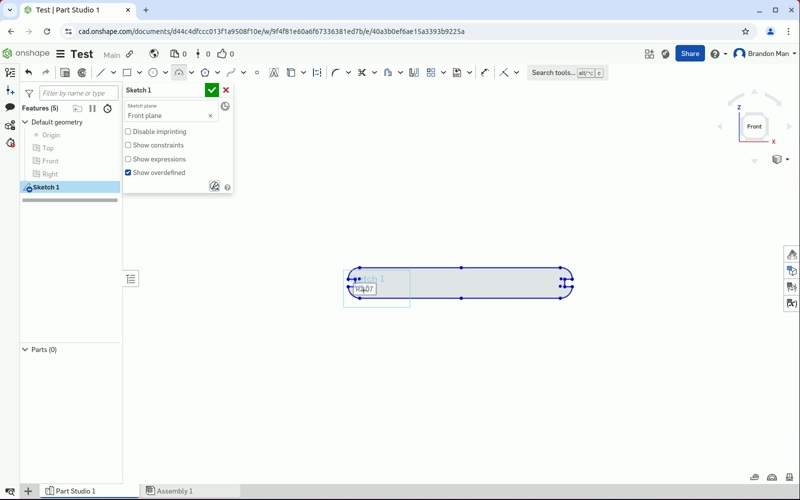
key_up(shift)
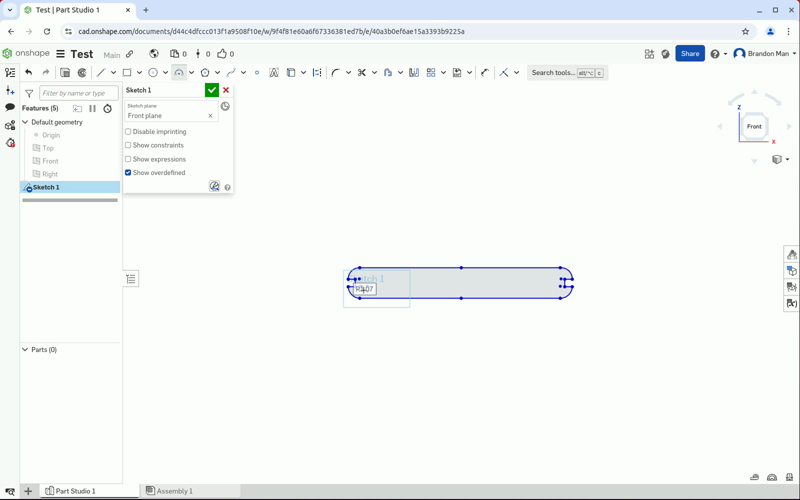
key(esc)
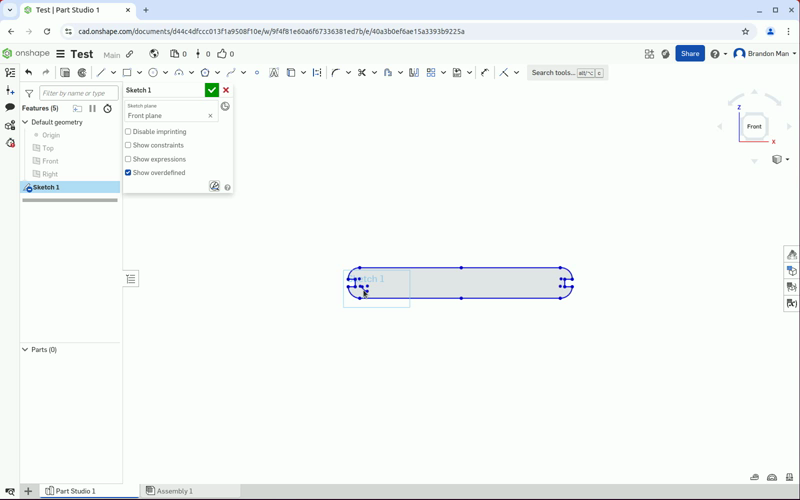
key(l)
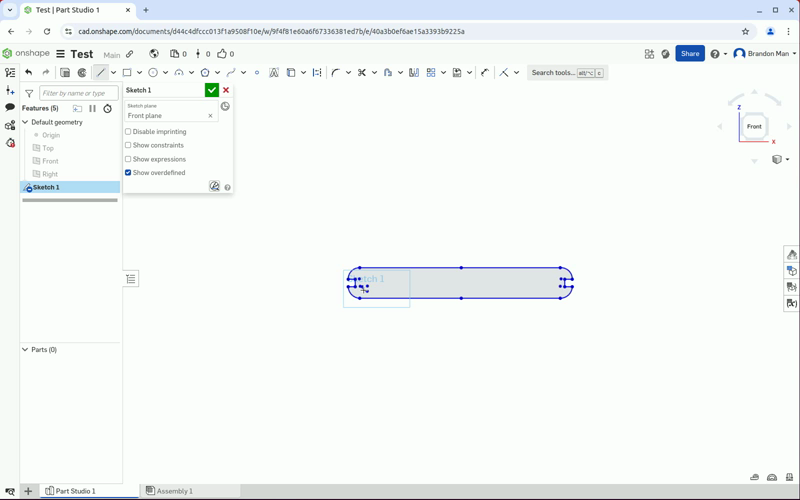
mouse_move(367, 291)
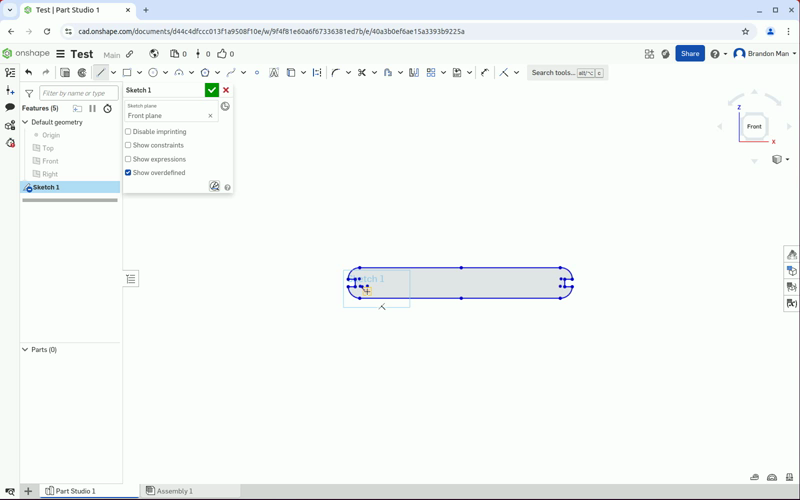
scroll(6)
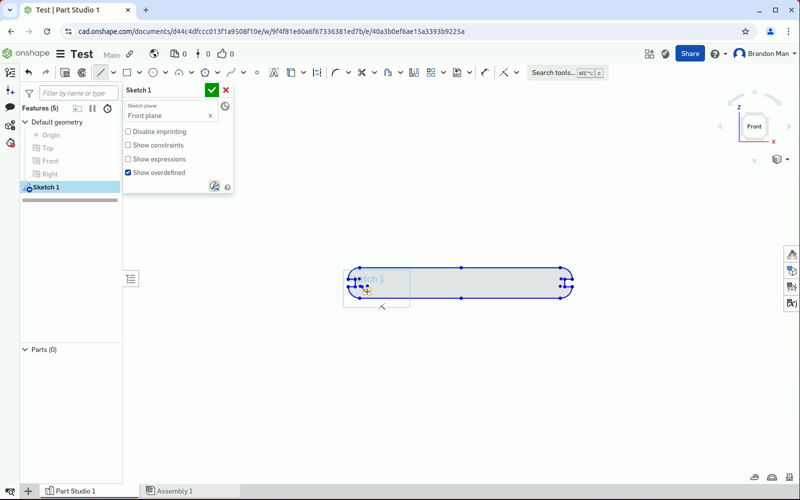
scroll(6)
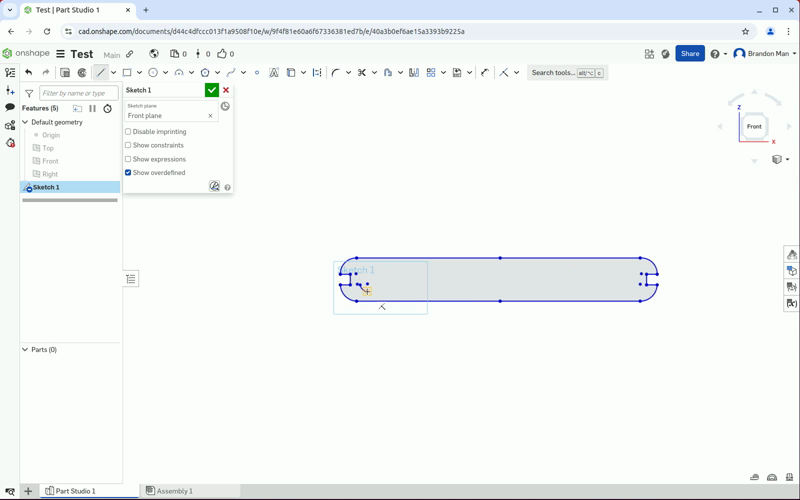
scroll(6)
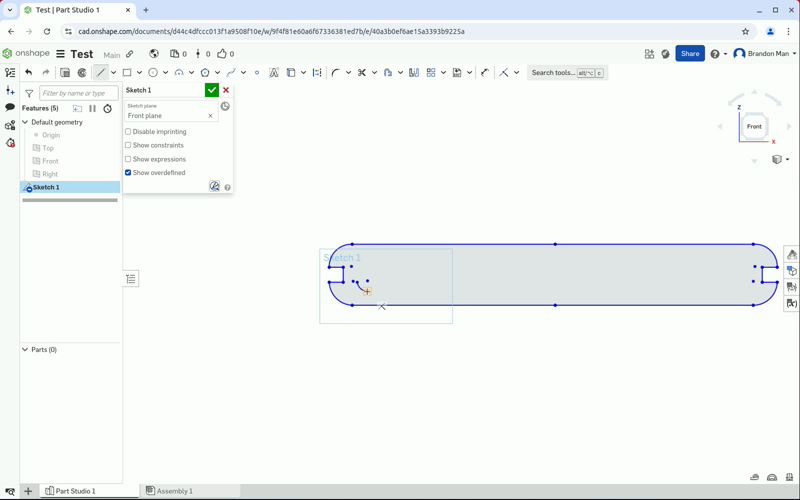
scroll(6)
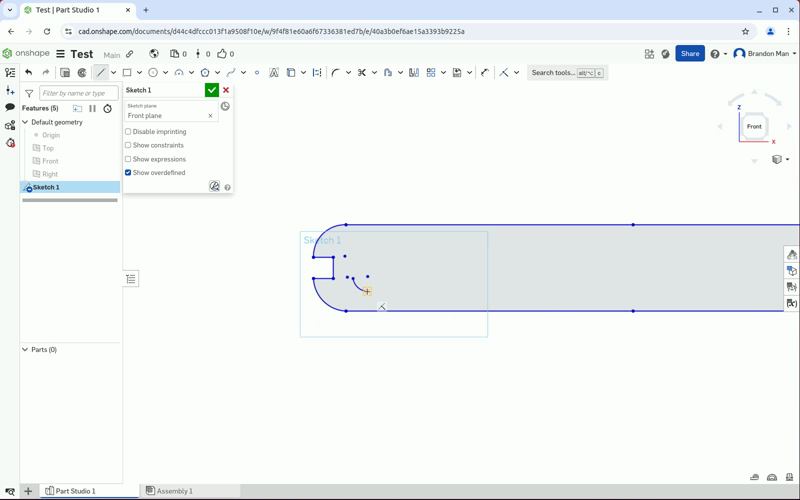
scroll(6)
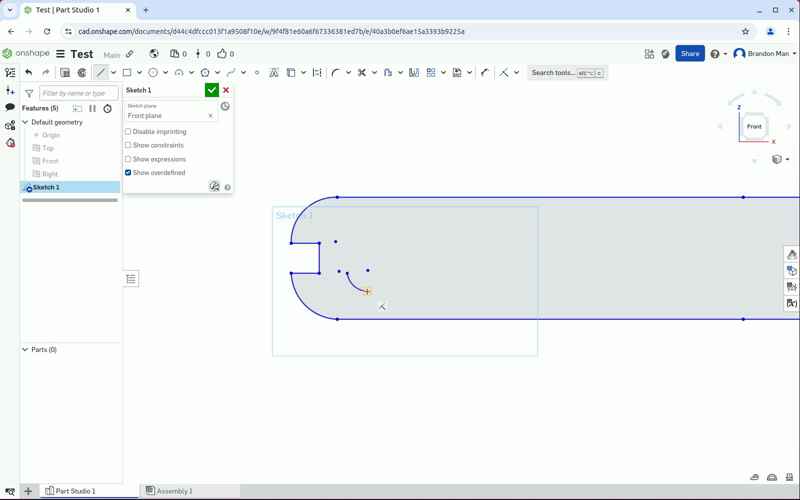
scroll(6)
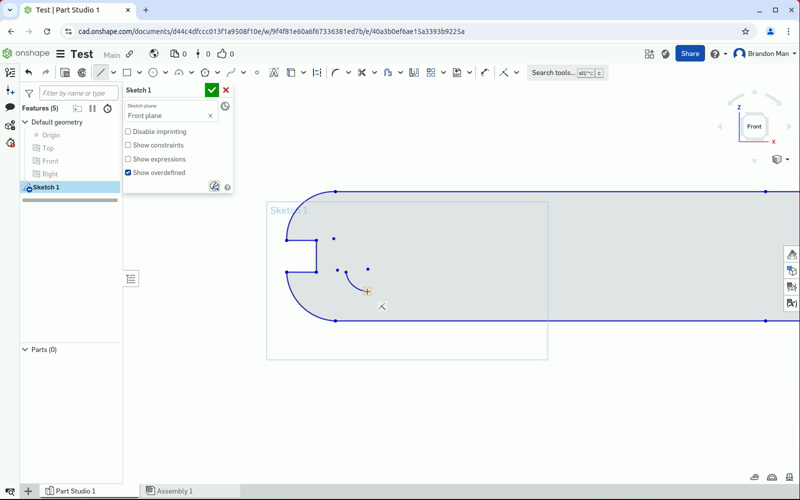
scroll(6)
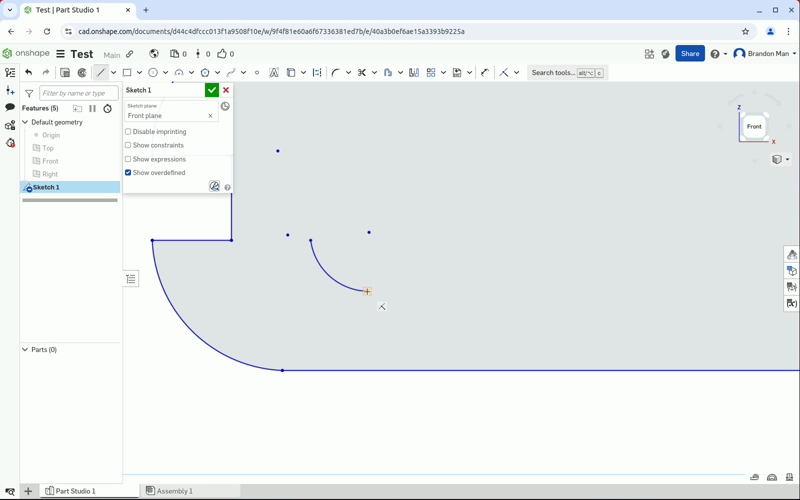
click(367, 291)
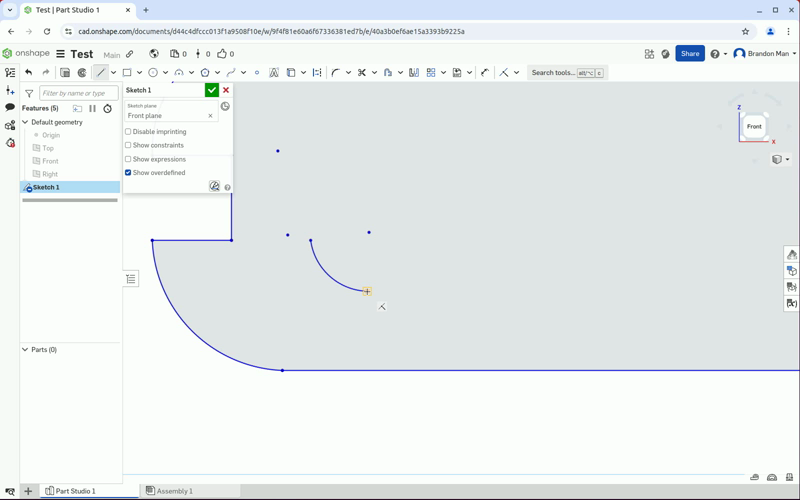
scroll(-6)
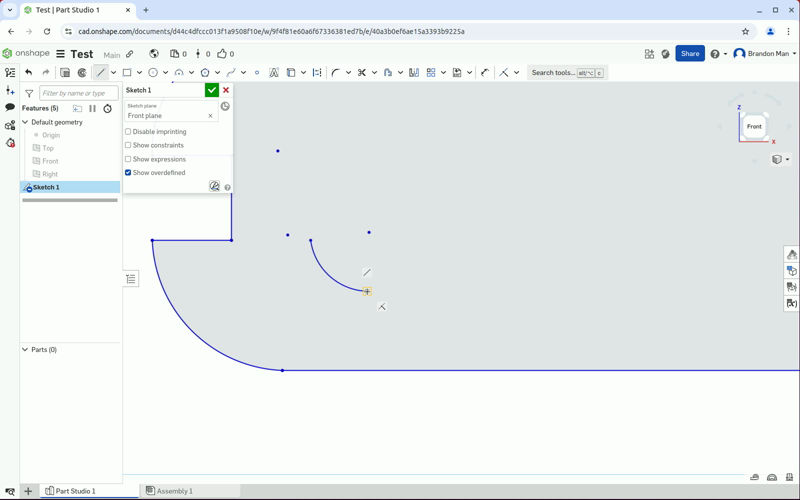
scroll(-6)
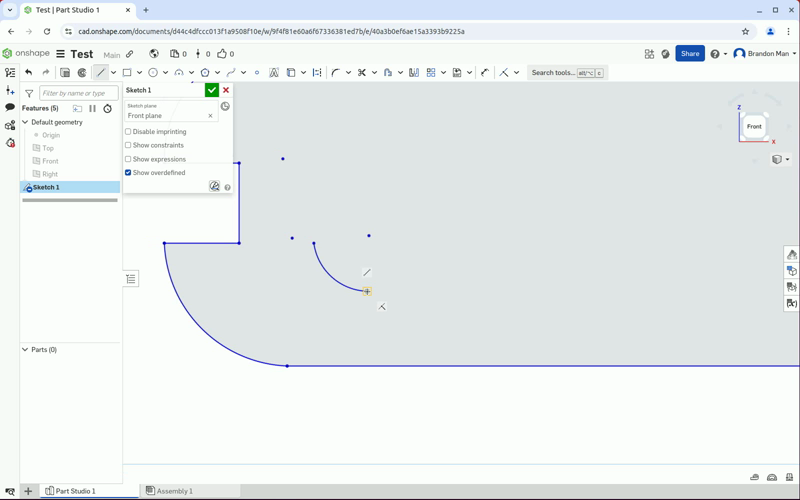
scroll(-6)
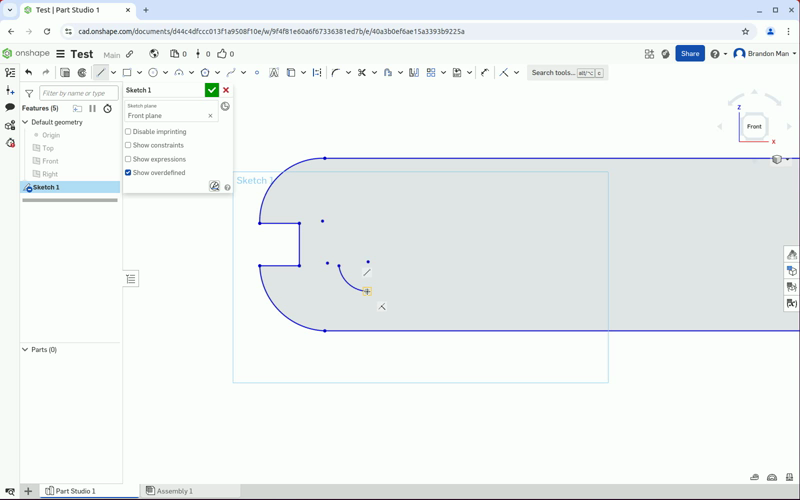
scroll(-6)
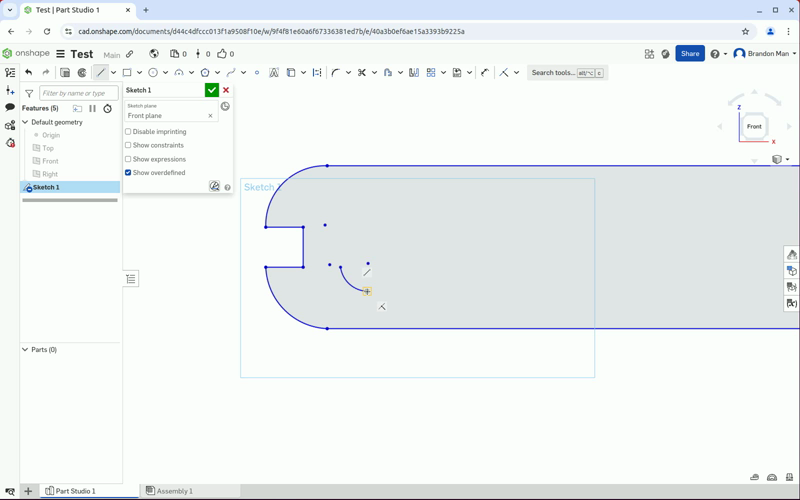
scroll(-6)
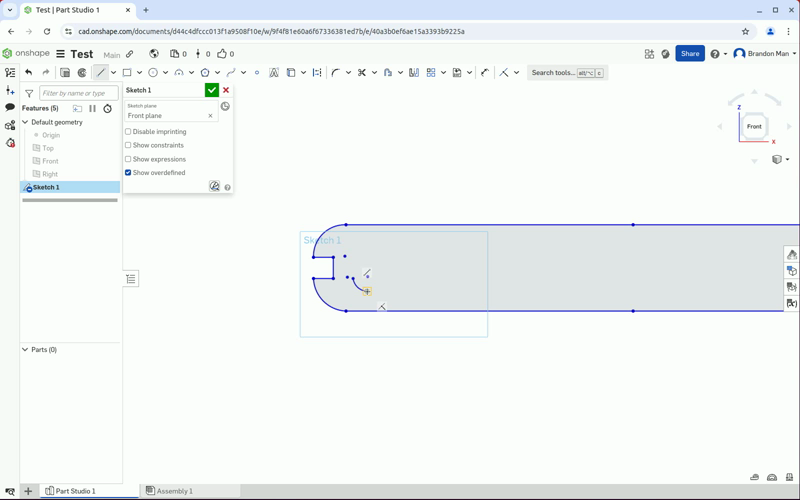
scroll(-6)
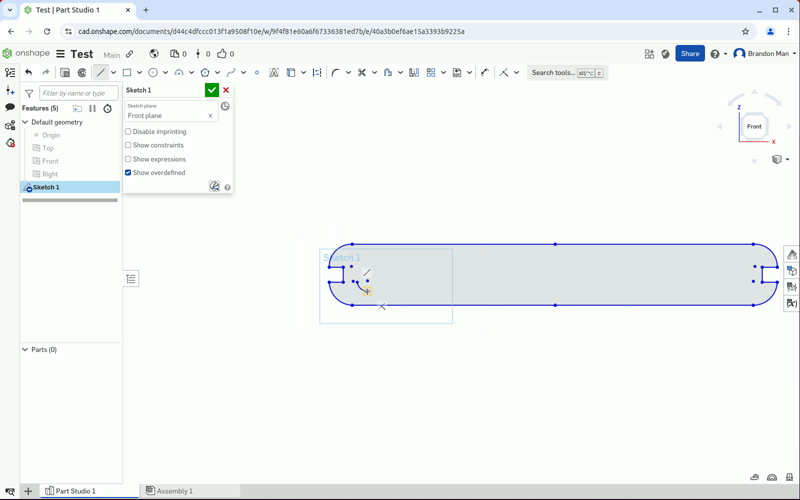
scroll(-6)
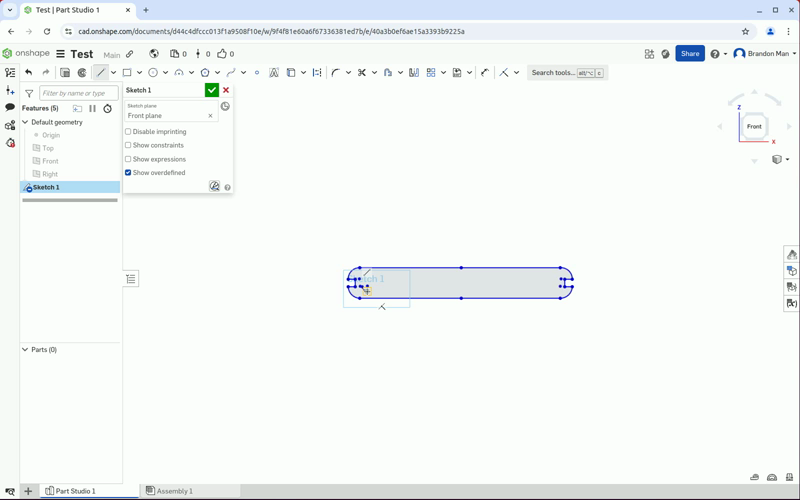
key_down(shift)
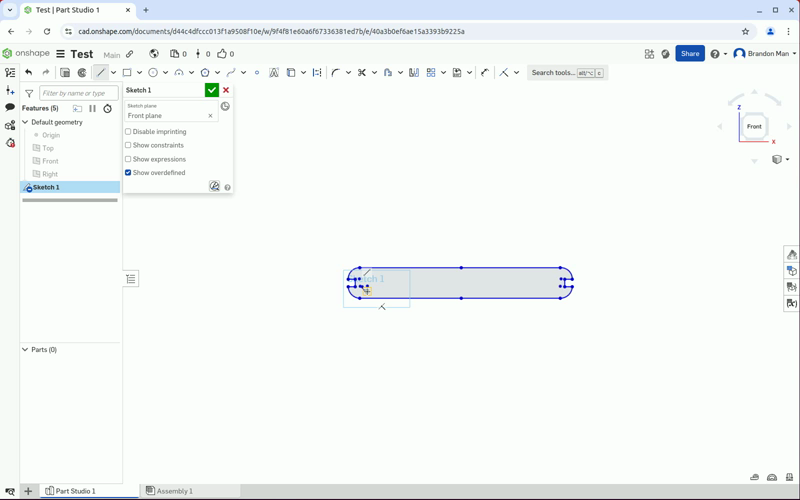
mouse_move(449, 291)
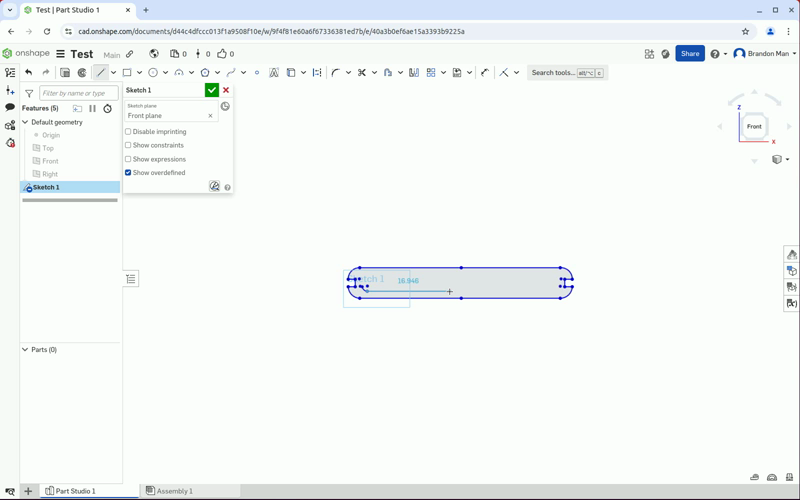
click(449, 291)
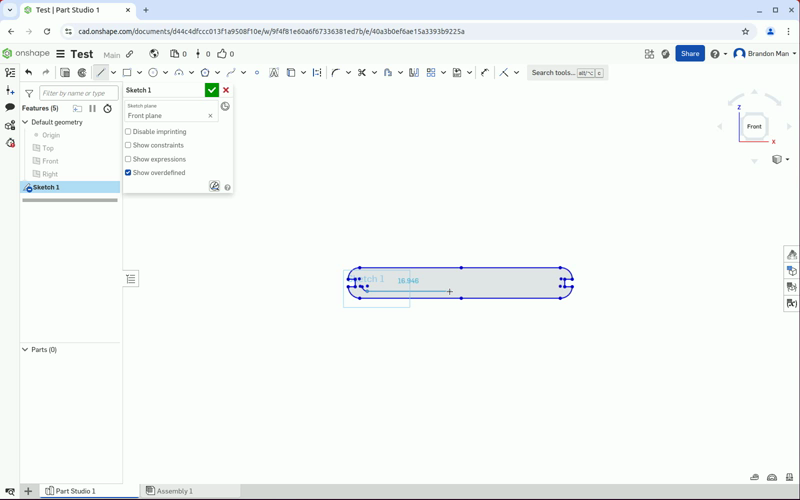
key_up(shift)
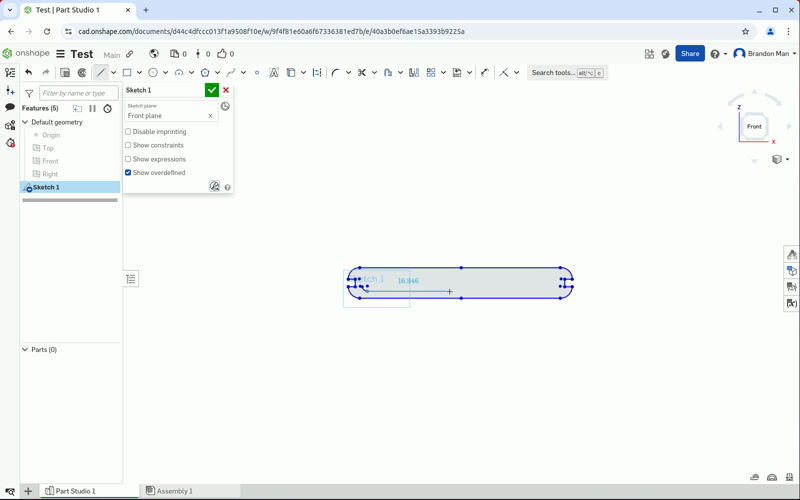
key(esc)
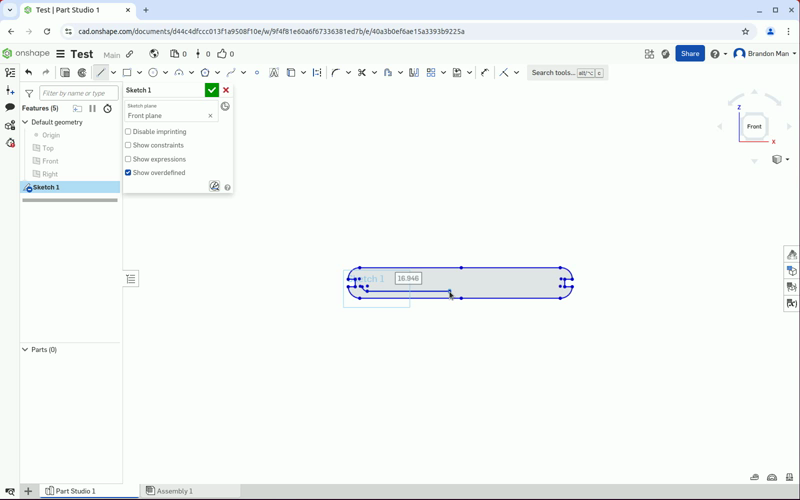
key(a)
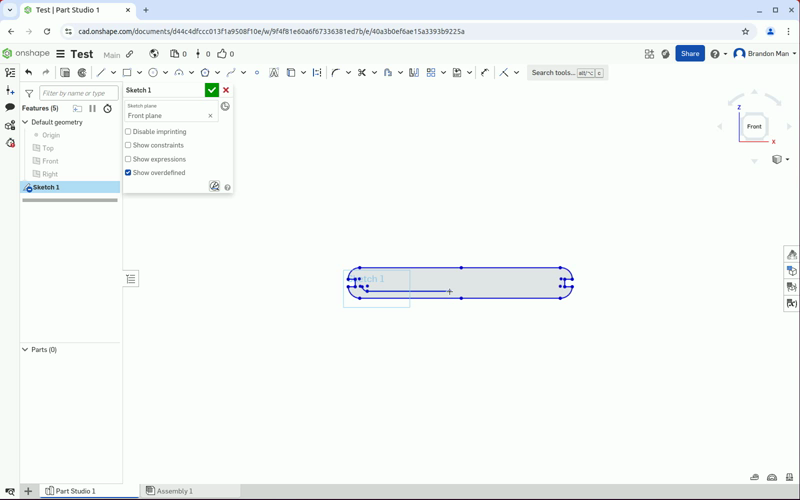
mouse_move(449, 291)
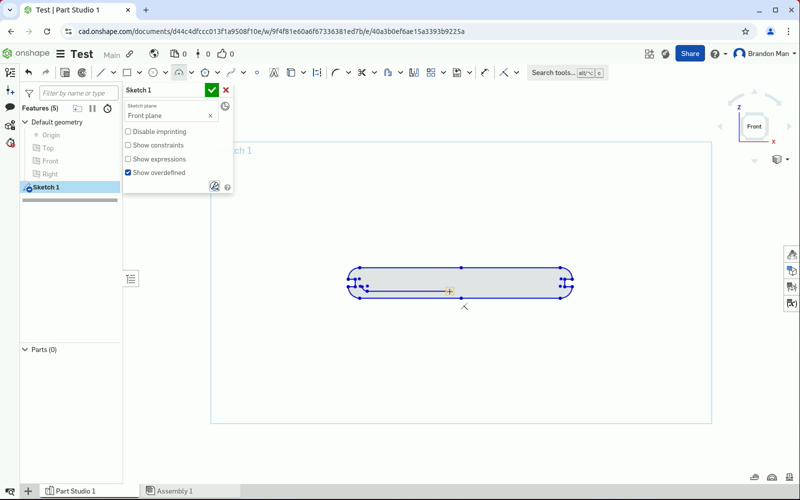
click(449, 291)
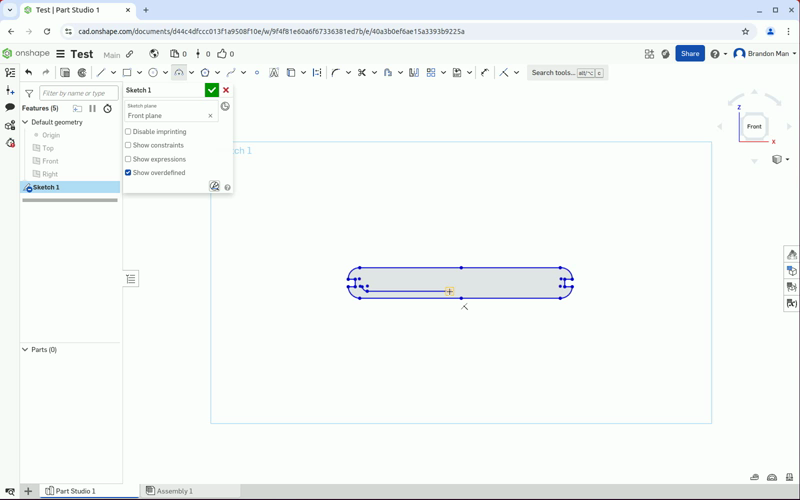
key_down(shift)
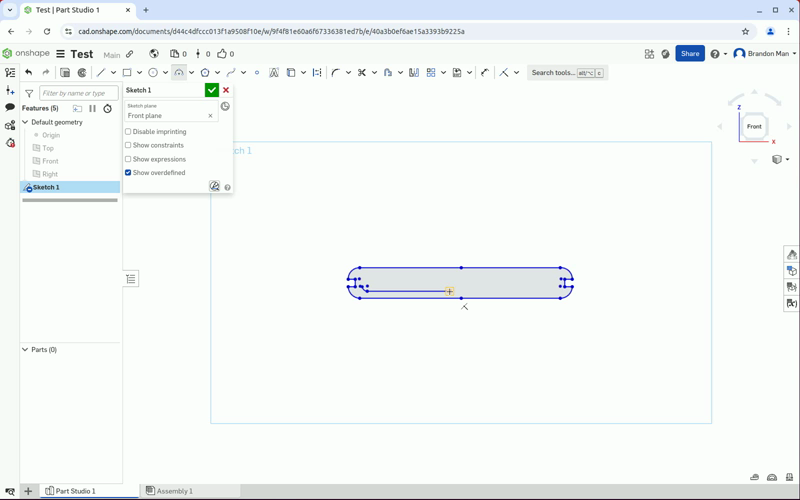
mouse_move(452, 286)
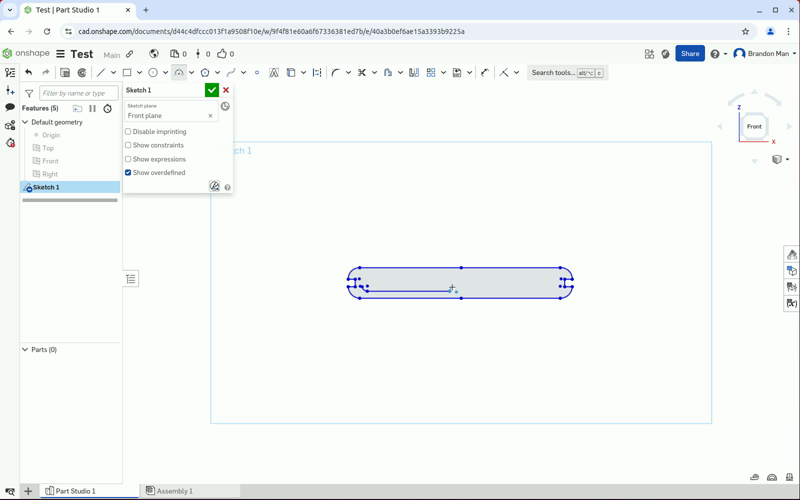
scroll(6)
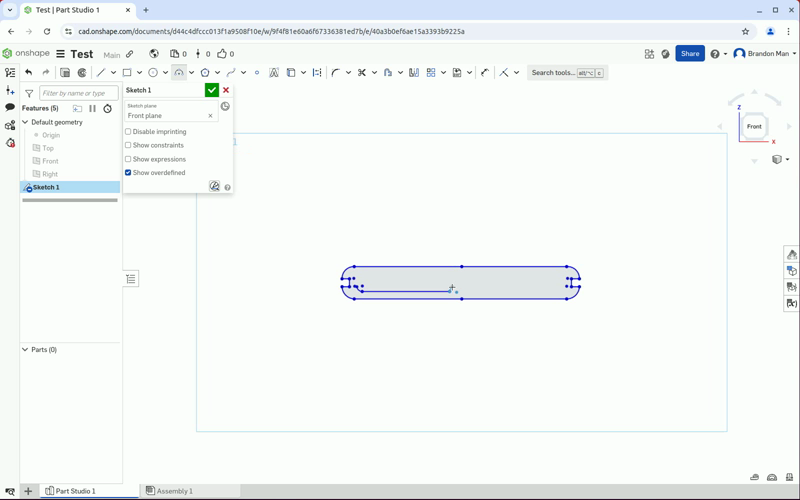
scroll(6)
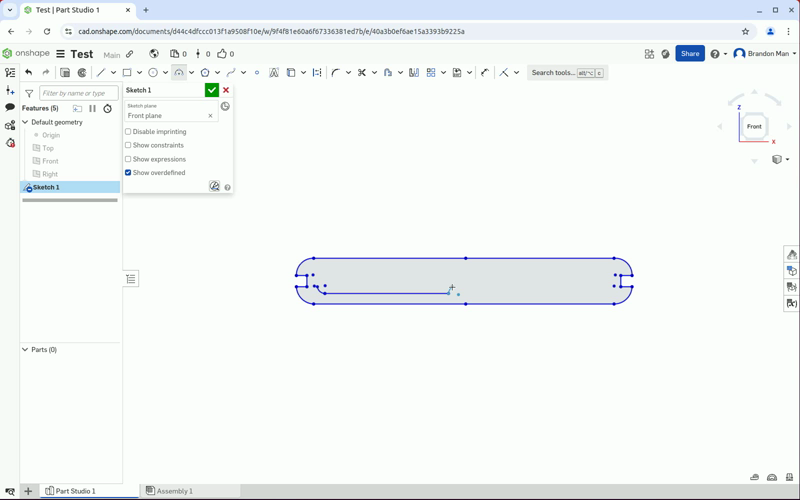
scroll(6)
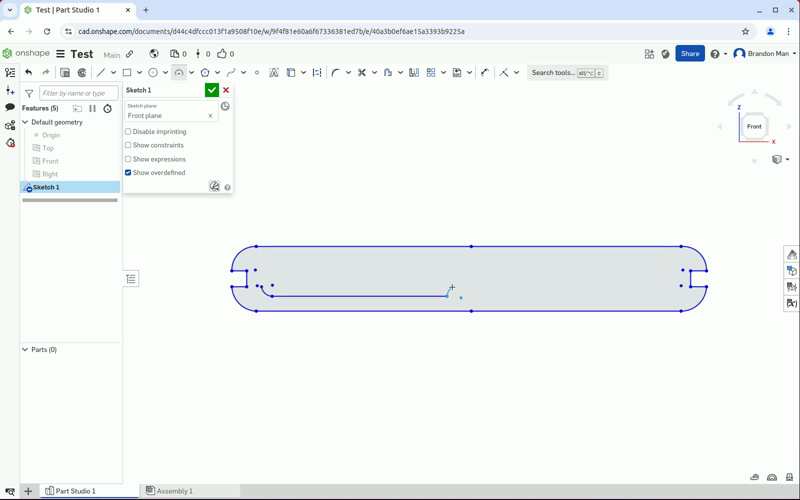
scroll(6)
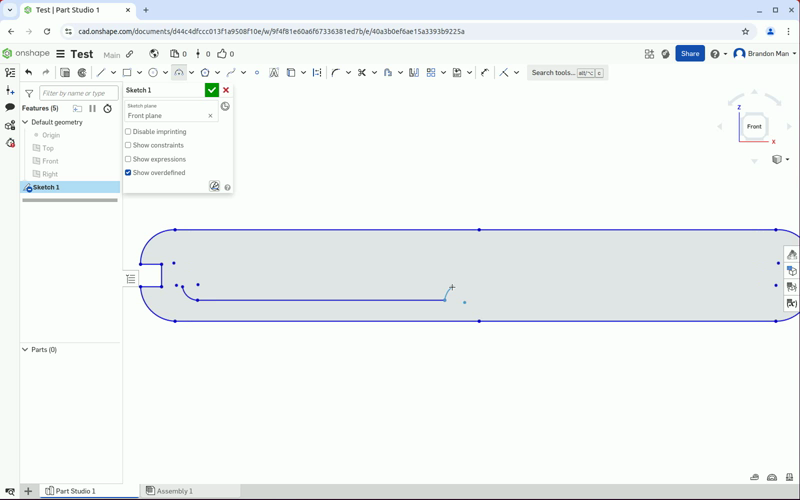
scroll(6)
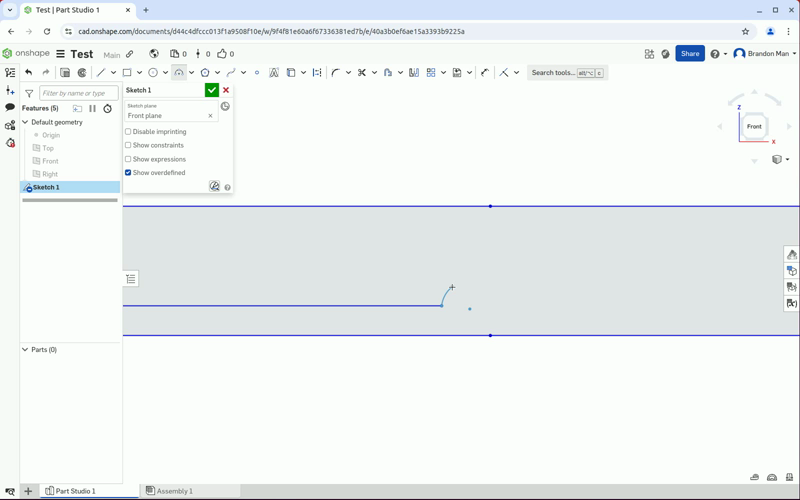
scroll(6)
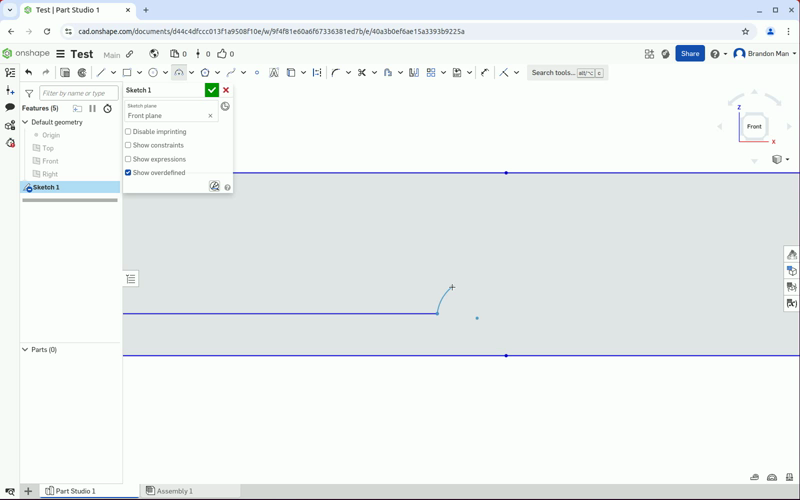
scroll(6)
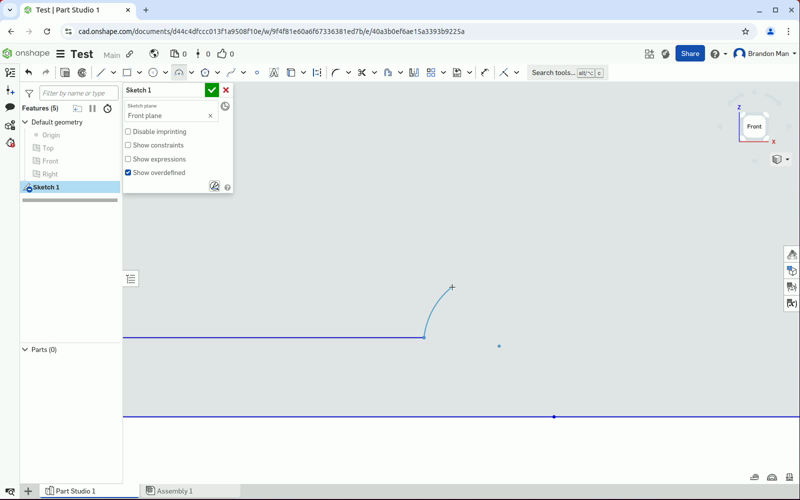
click(452, 286)
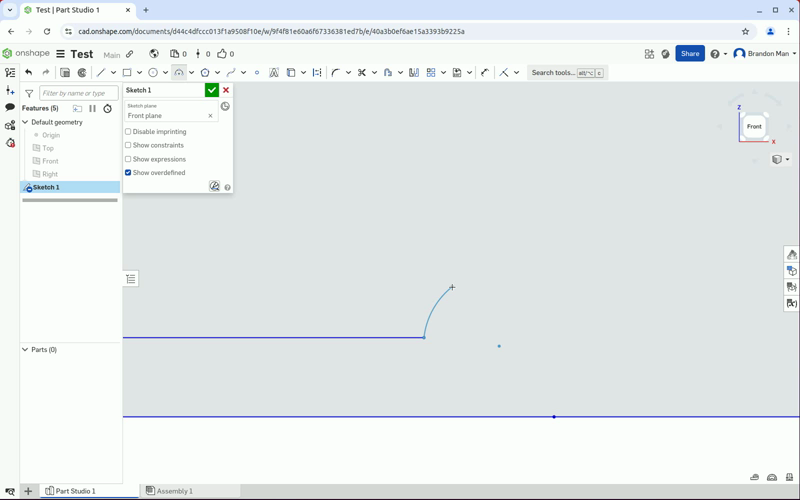
scroll(-6)
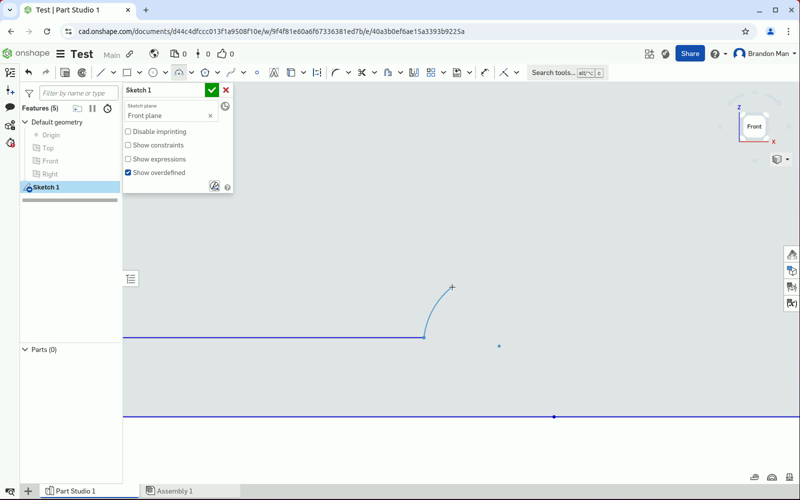
scroll(-6)
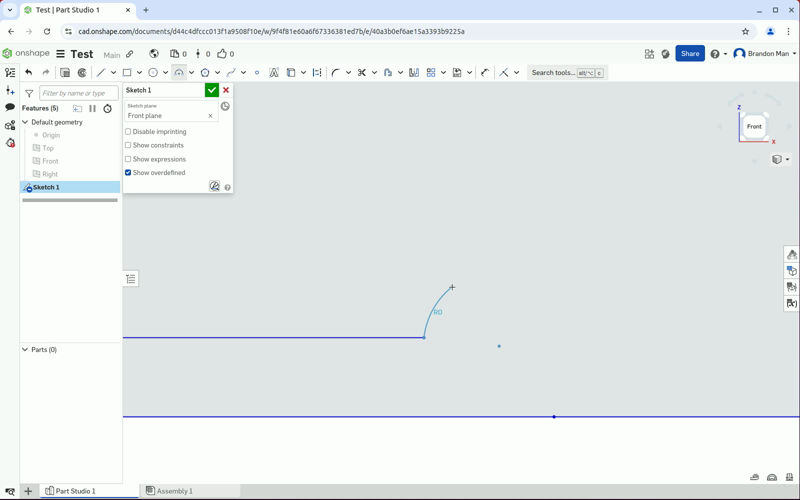
scroll(-6)
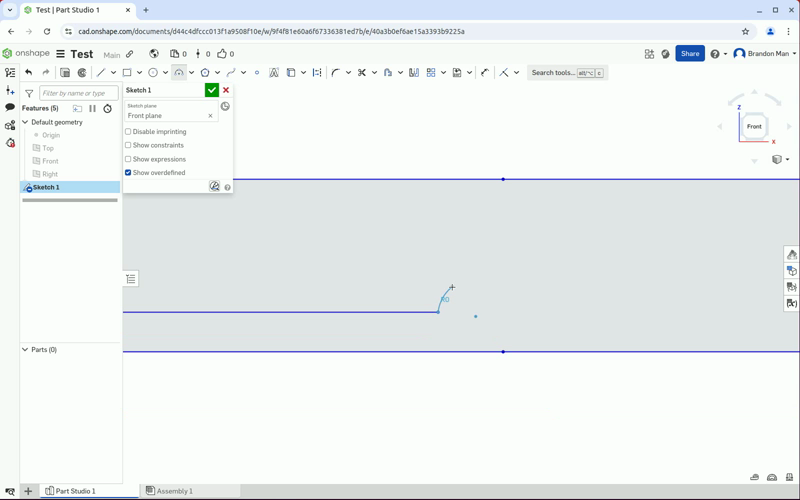
scroll(-6)
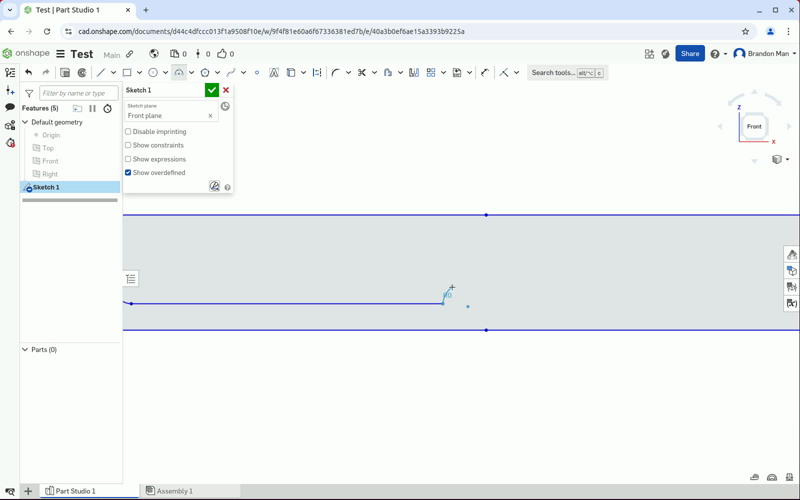
scroll(-6)
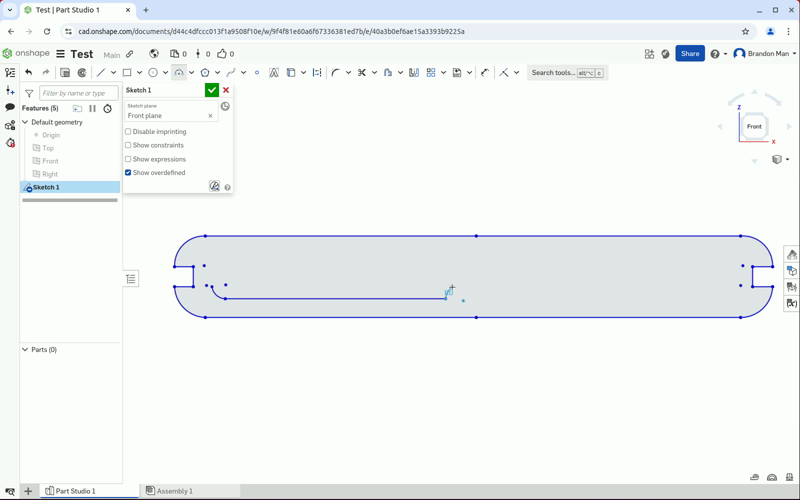
scroll(-6)
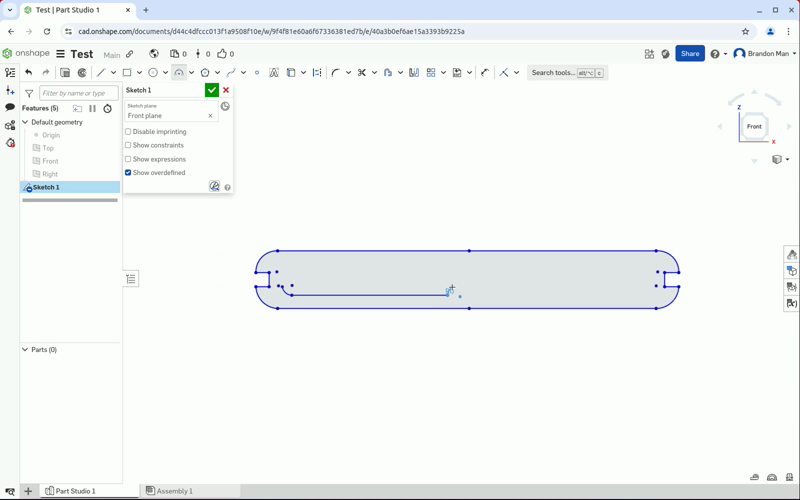
scroll(-6)
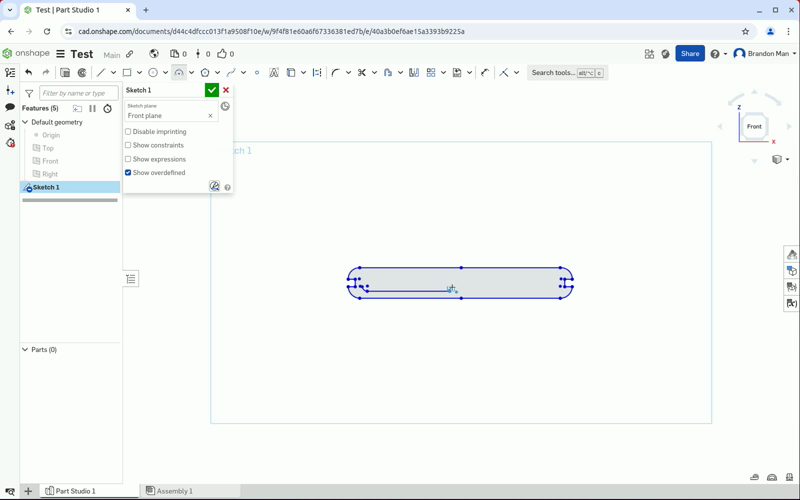
mouse_move(452, 289)
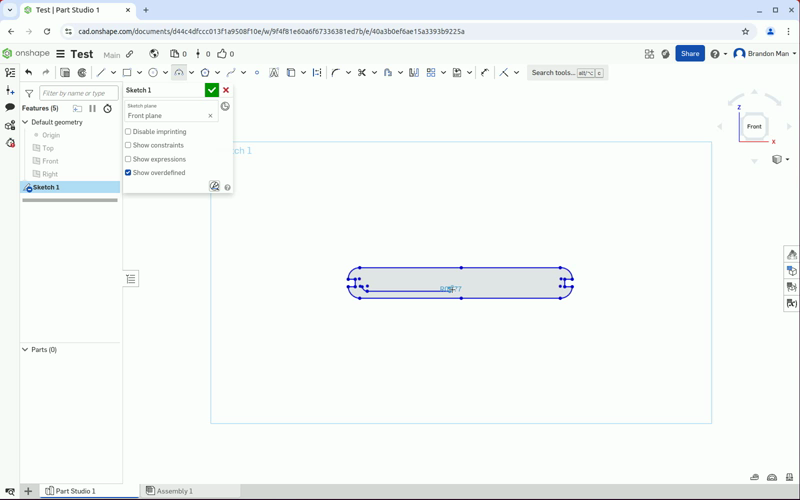
scroll(6)
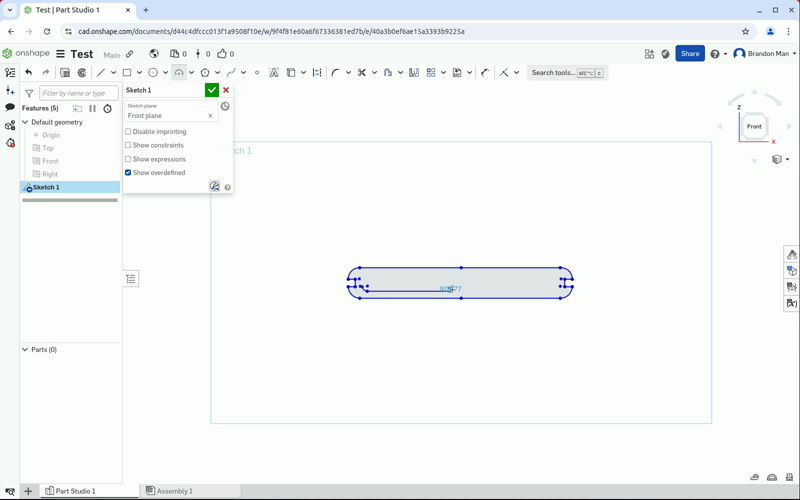
scroll(6)
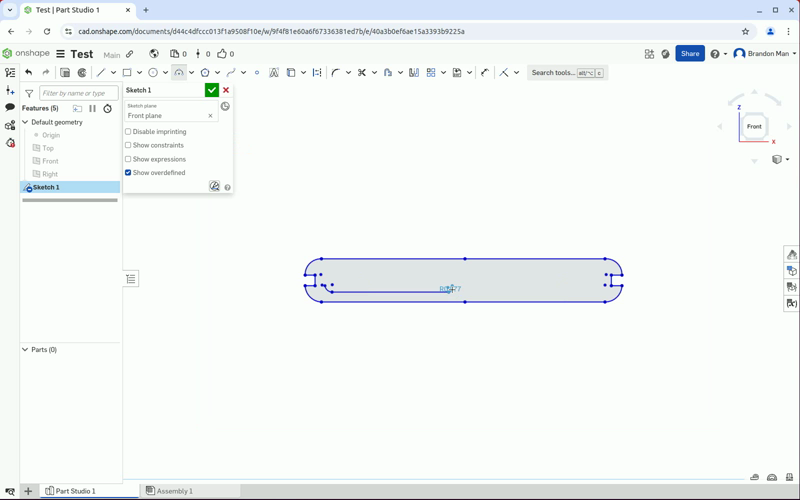
scroll(6)
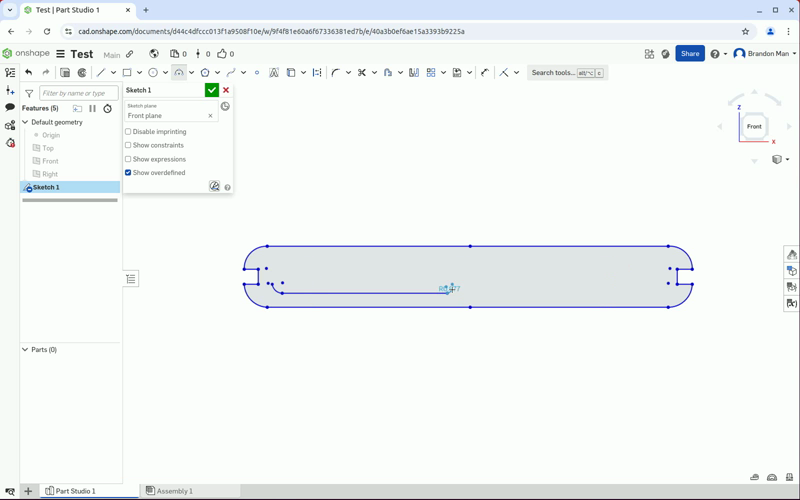
scroll(6)
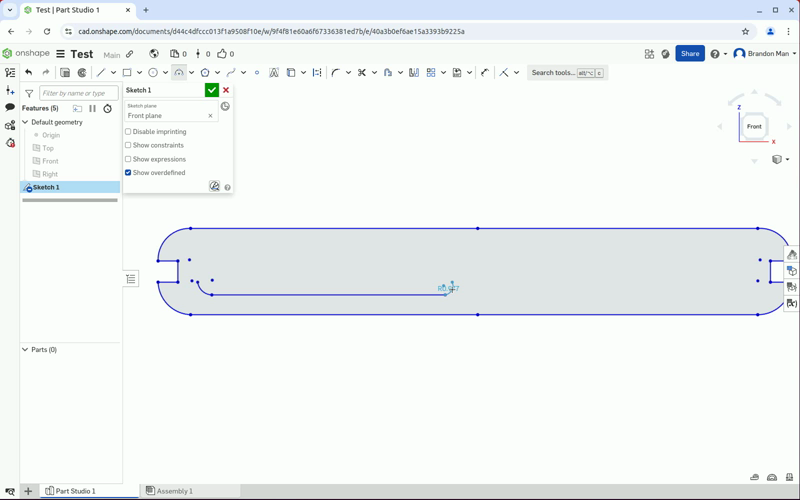
scroll(6)
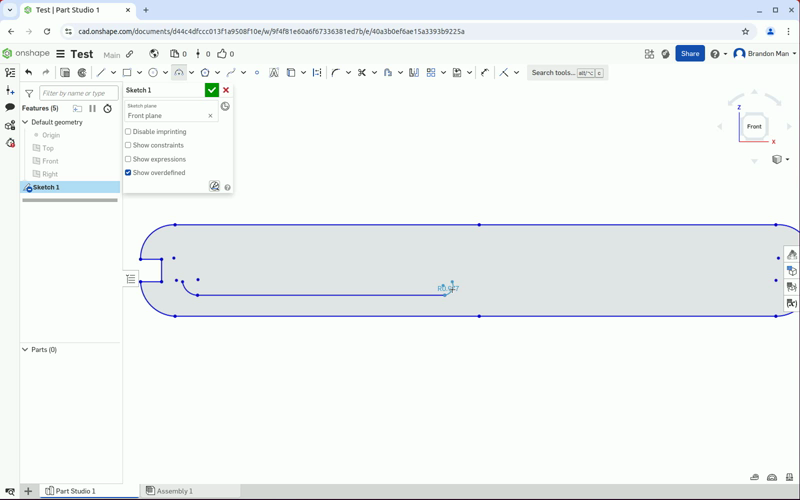
scroll(6)
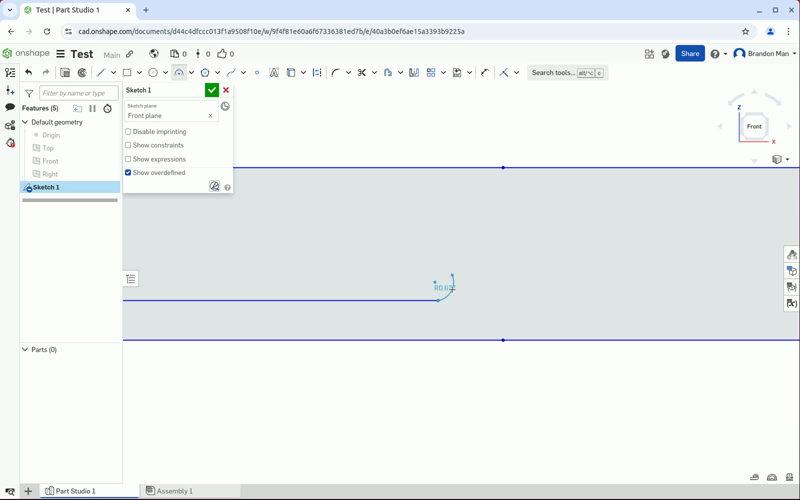
scroll(6)
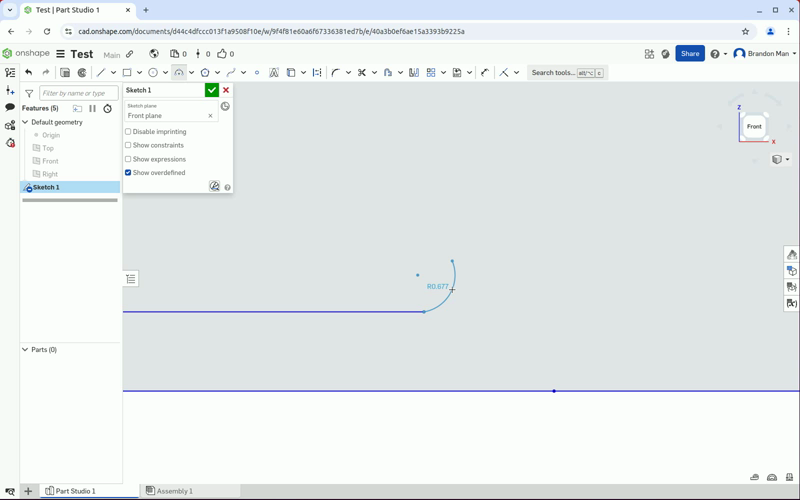
click(452, 289)
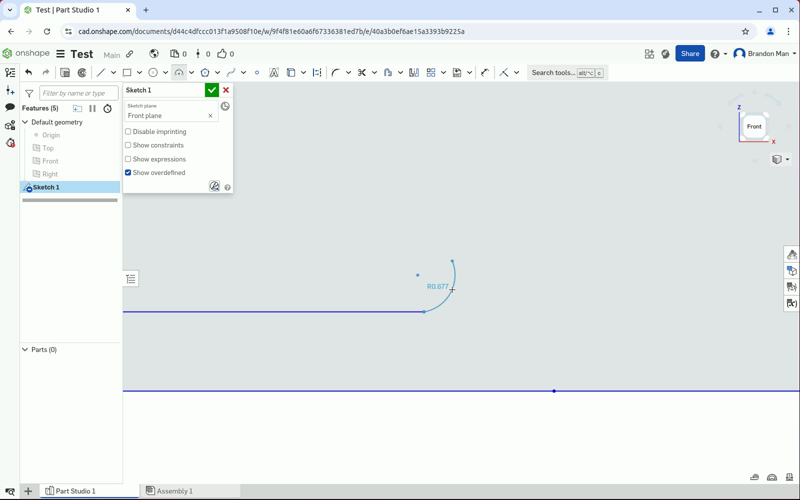
scroll(-6)
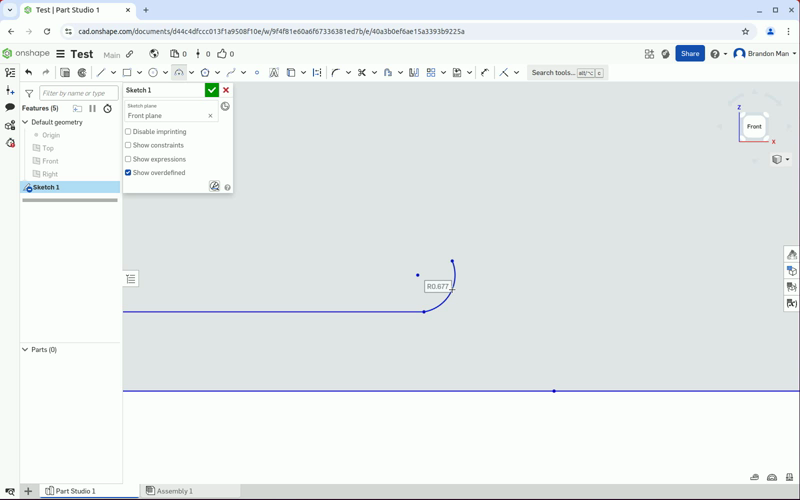
scroll(-6)
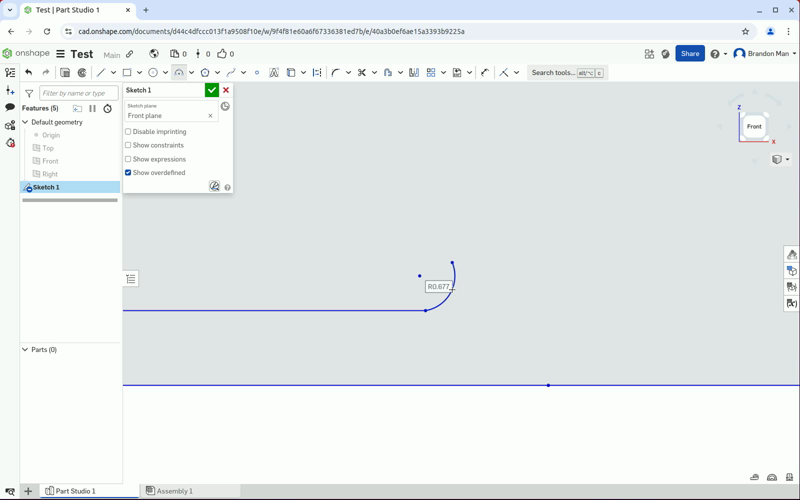
scroll(-6)
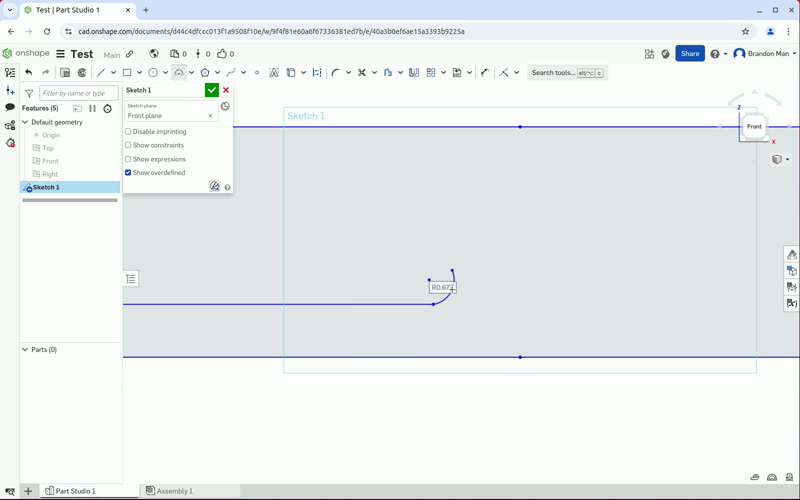
scroll(-6)
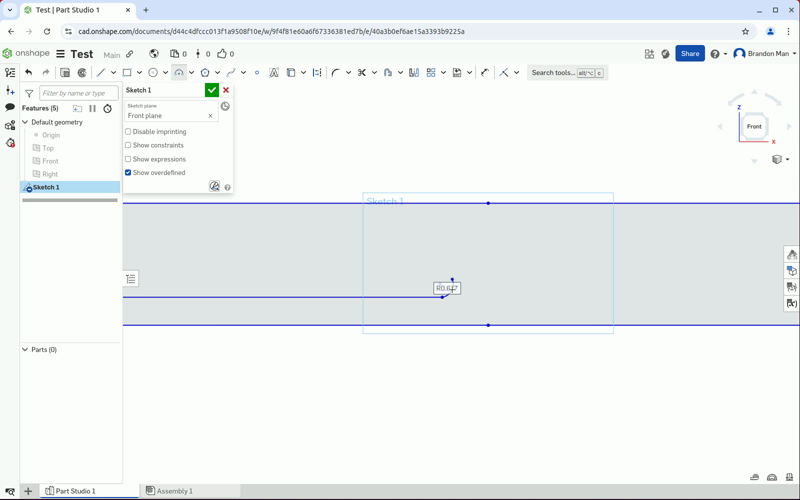
scroll(-6)
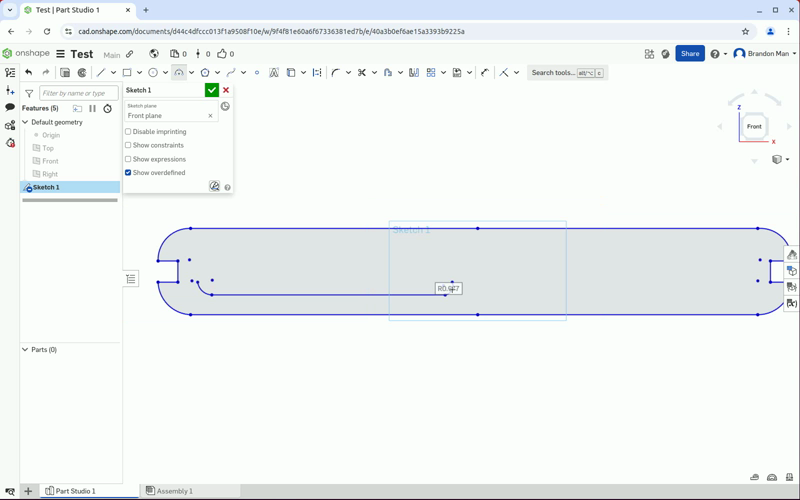
scroll(-6)
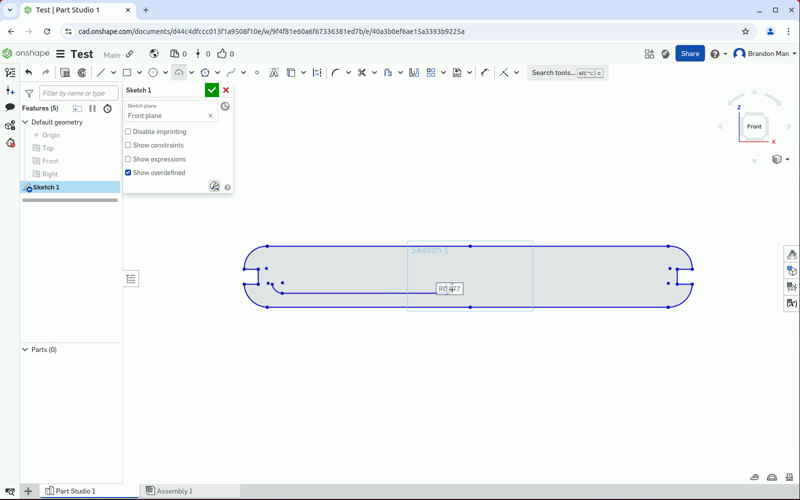
scroll(-6)
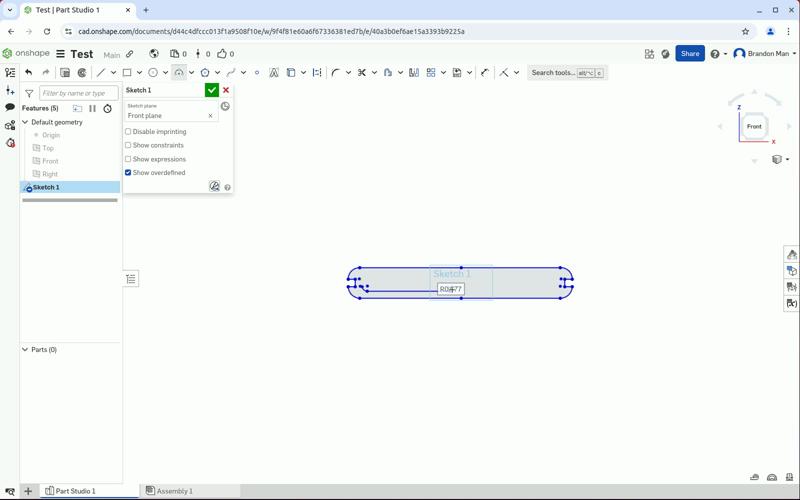
key_up(shift)
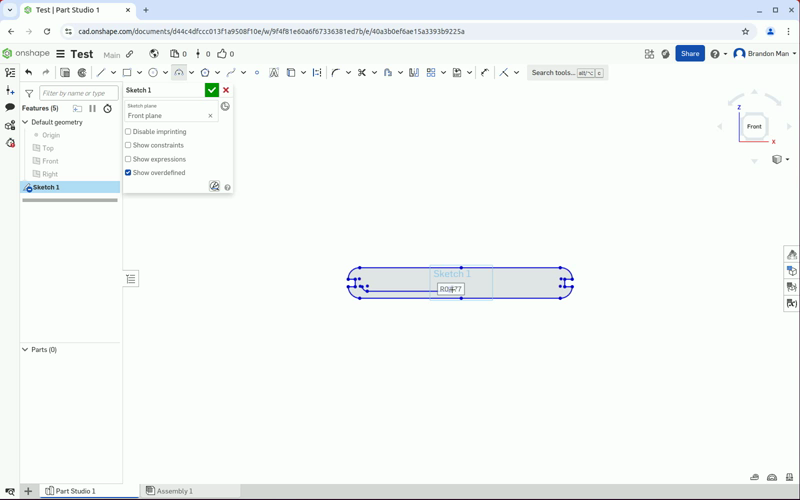
key(esc)
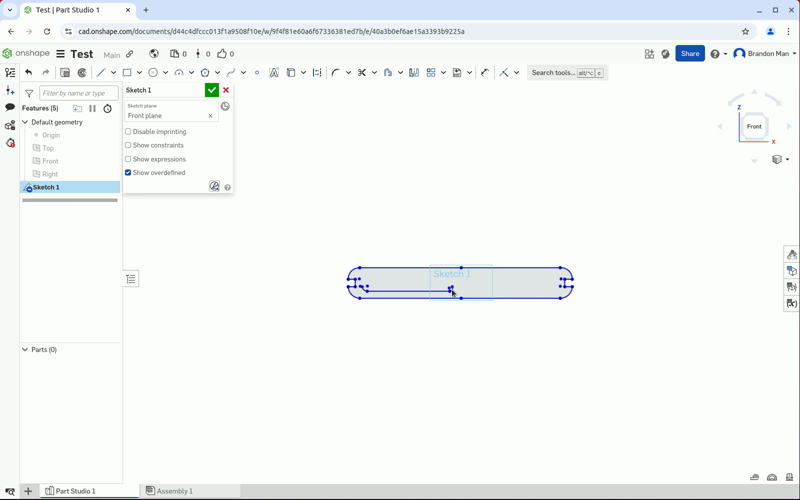
key(l)
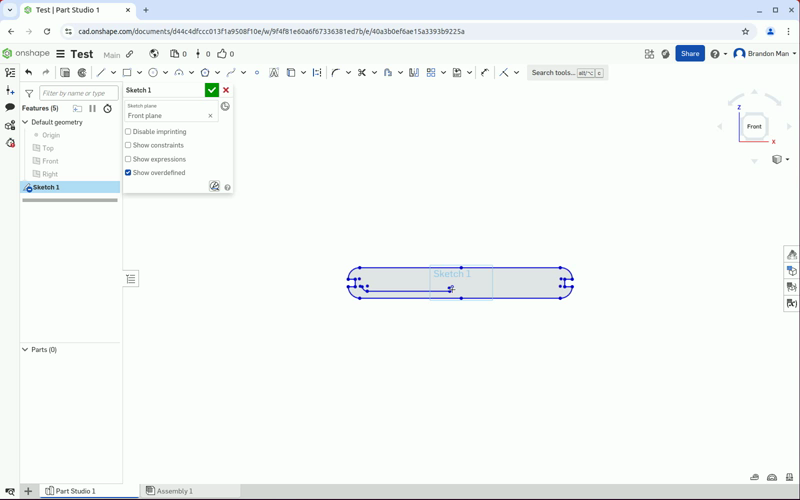
mouse_move(452, 286)
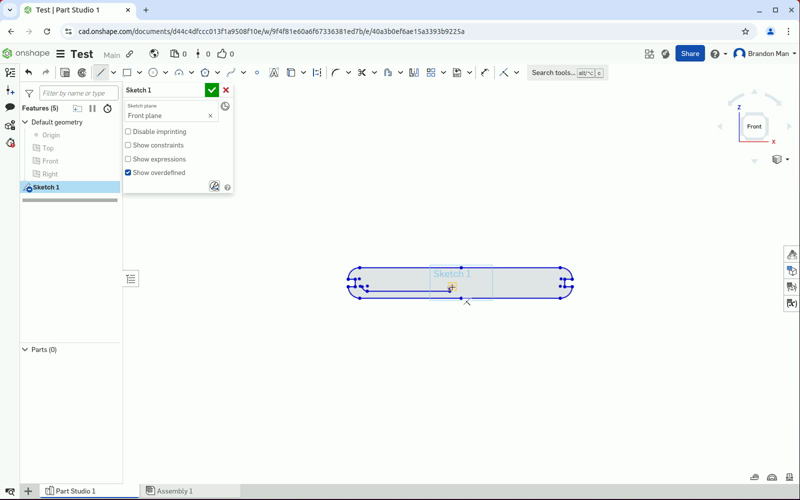
scroll(6)
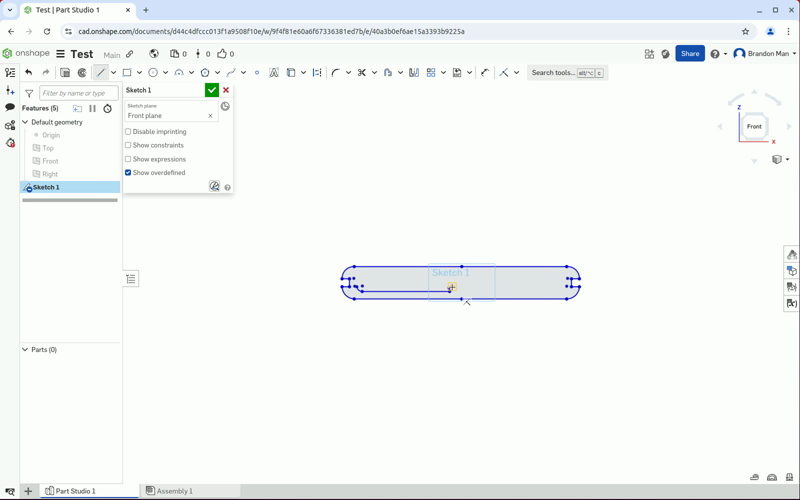
scroll(6)
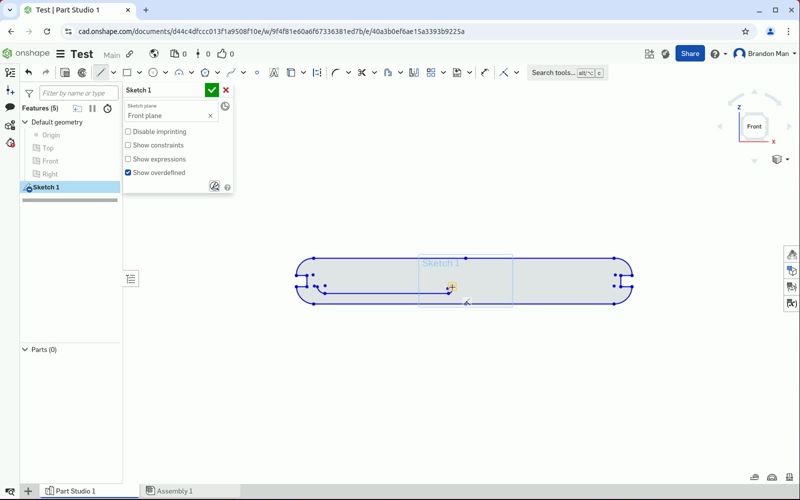
scroll(6)
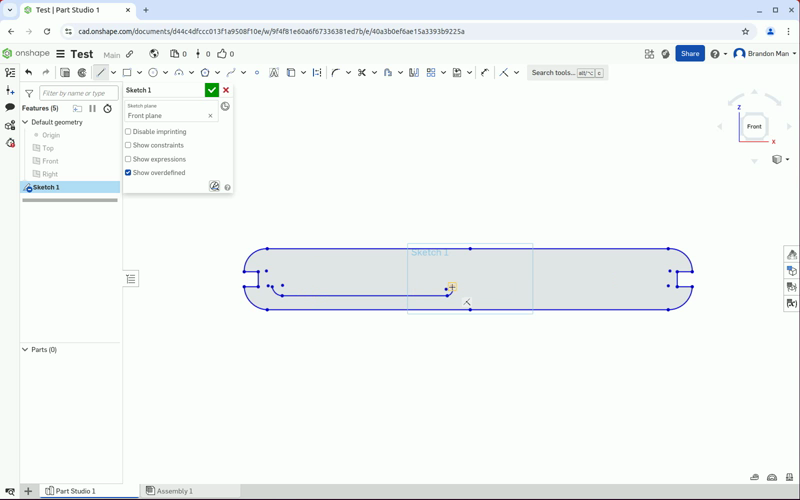
scroll(6)
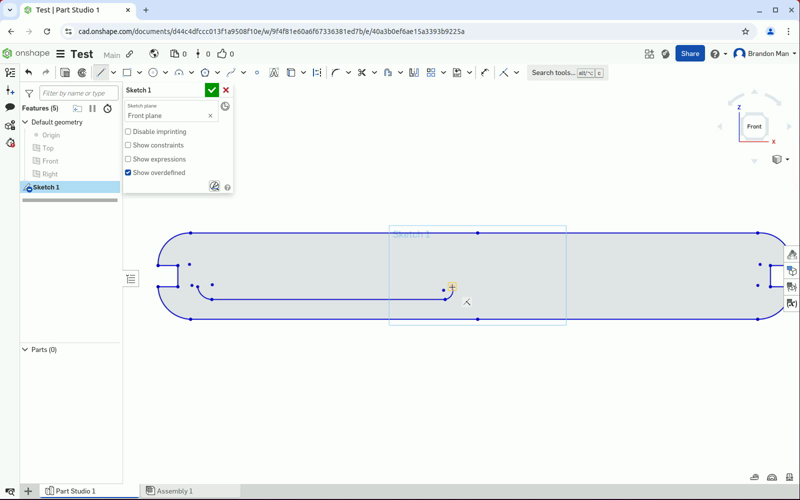
scroll(6)
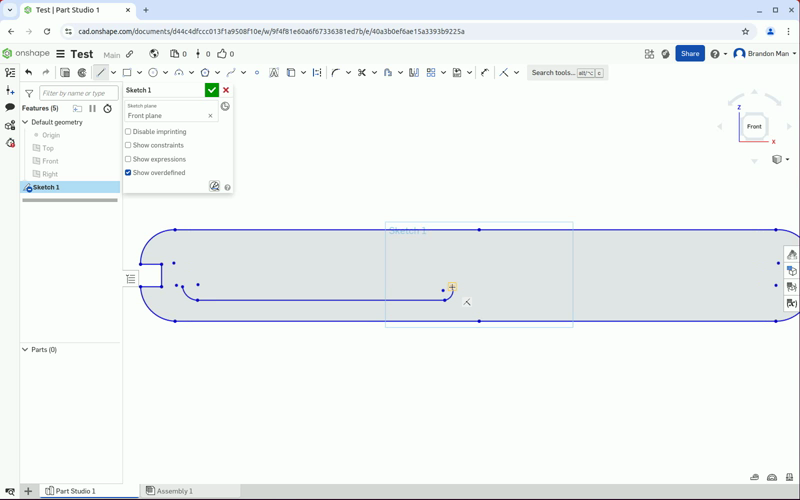
scroll(6)
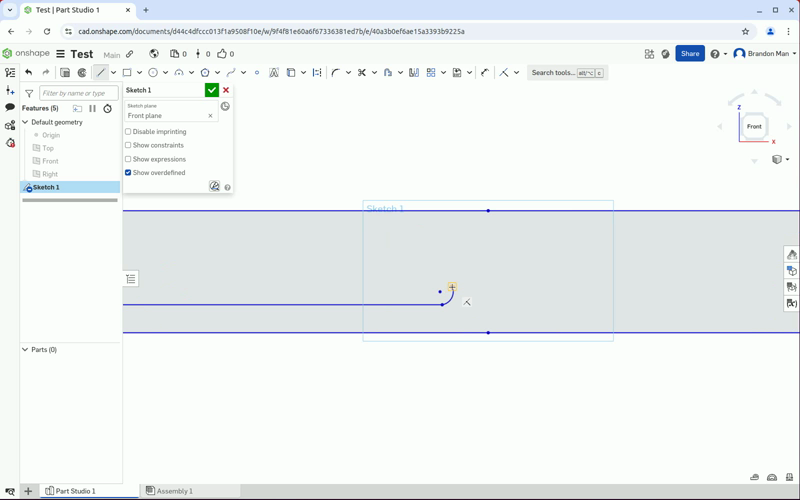
scroll(6)
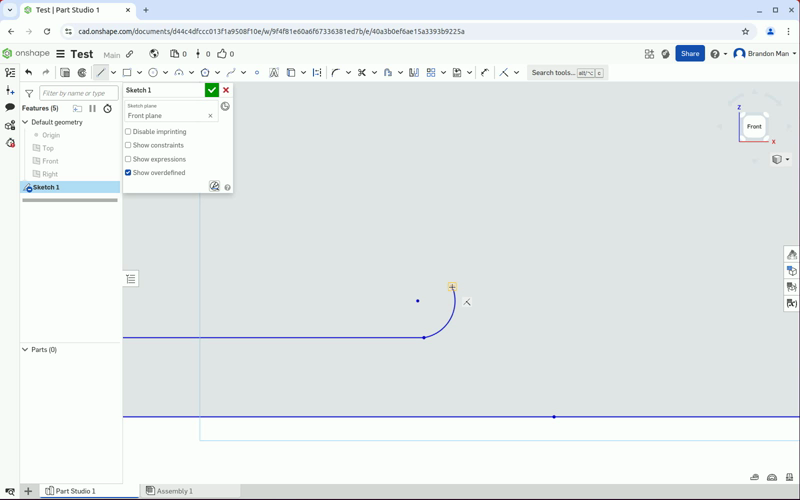
click(452, 286)
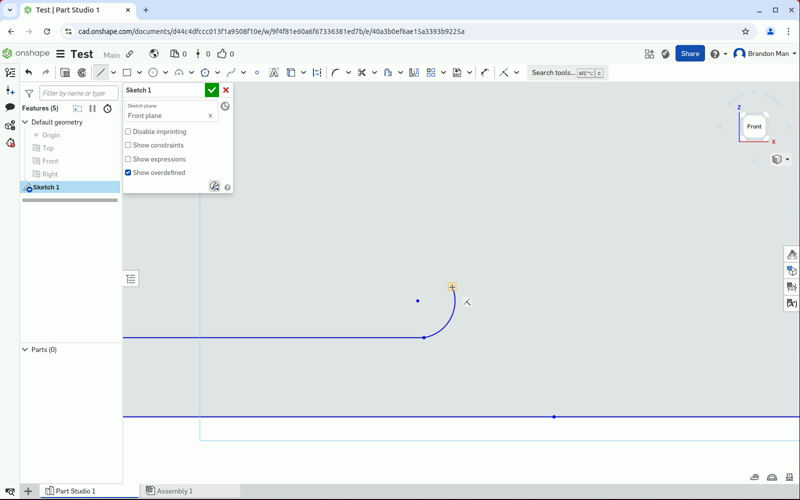
scroll(-6)
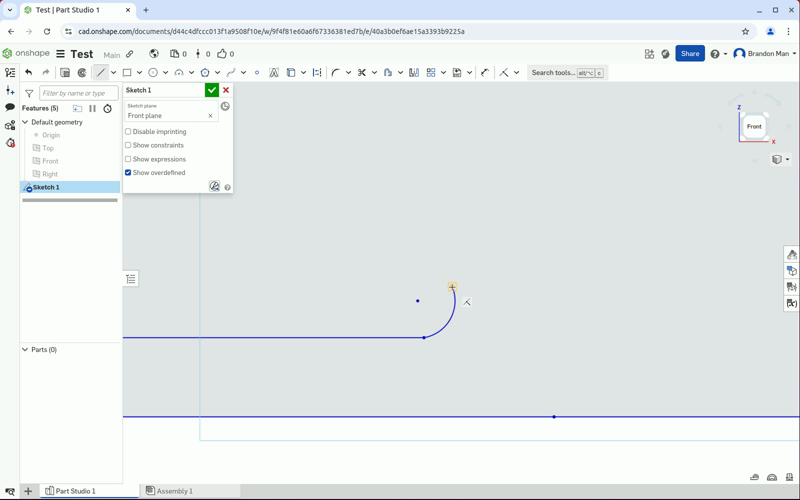
scroll(-6)
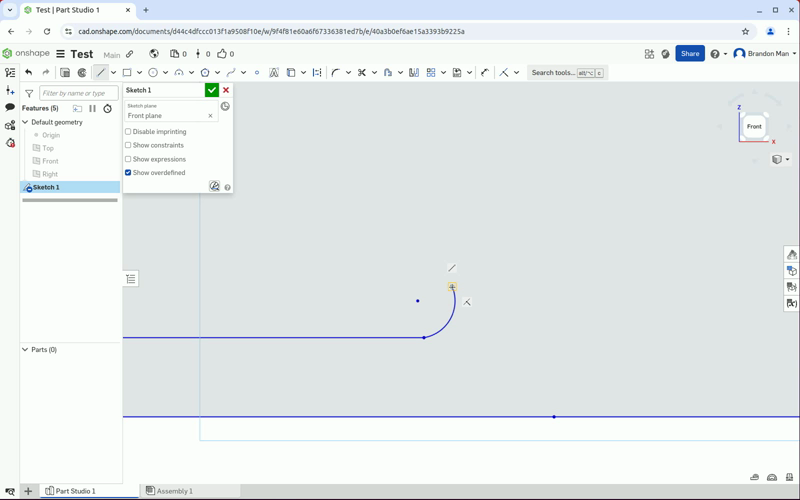
scroll(-6)
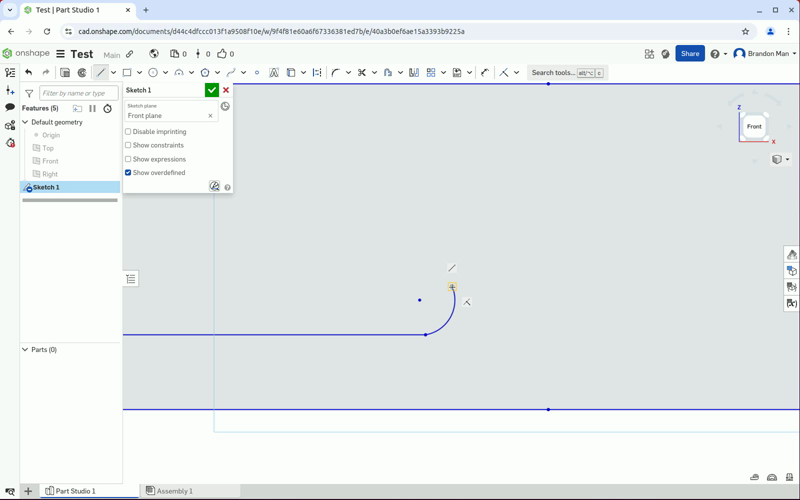
scroll(-6)
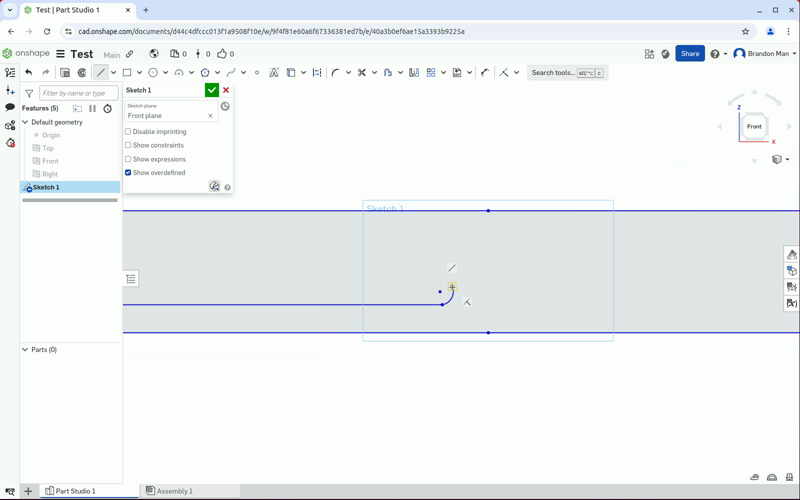
scroll(-6)
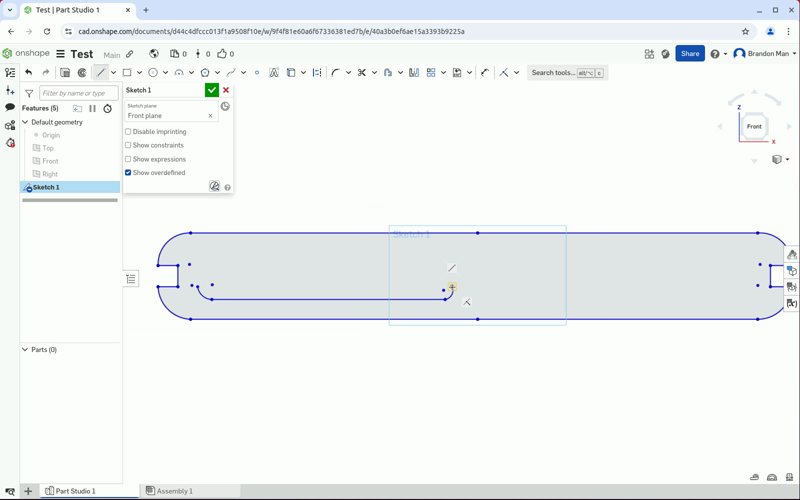
scroll(-6)
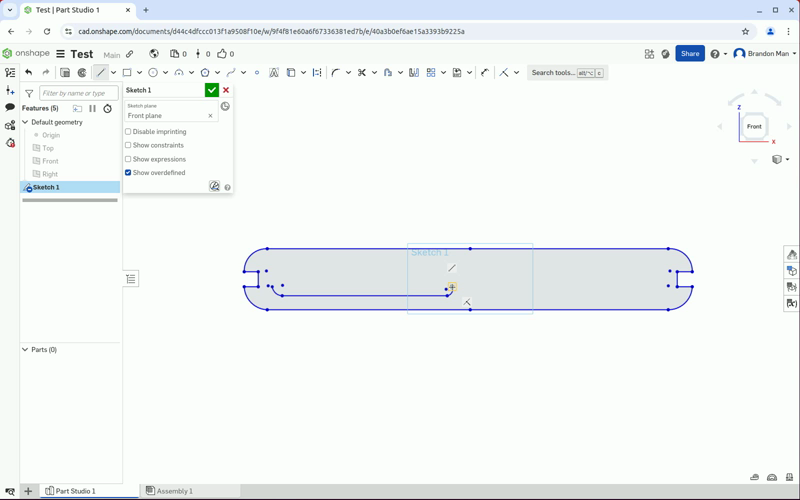
scroll(-6)
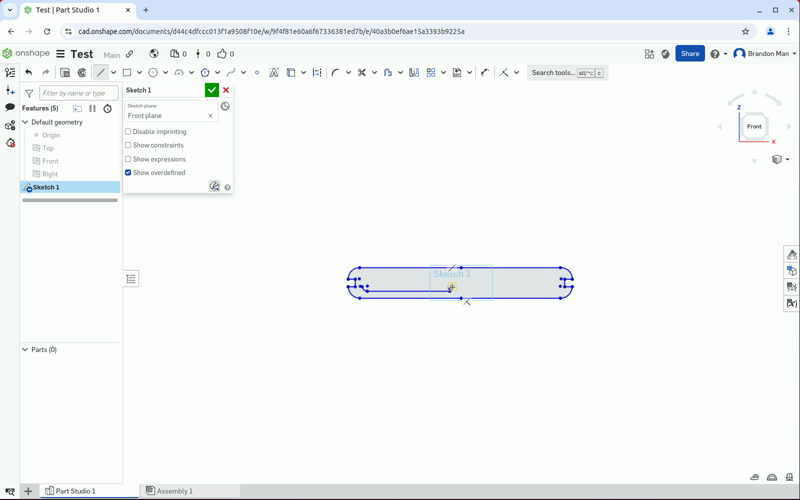
key_down(shift)
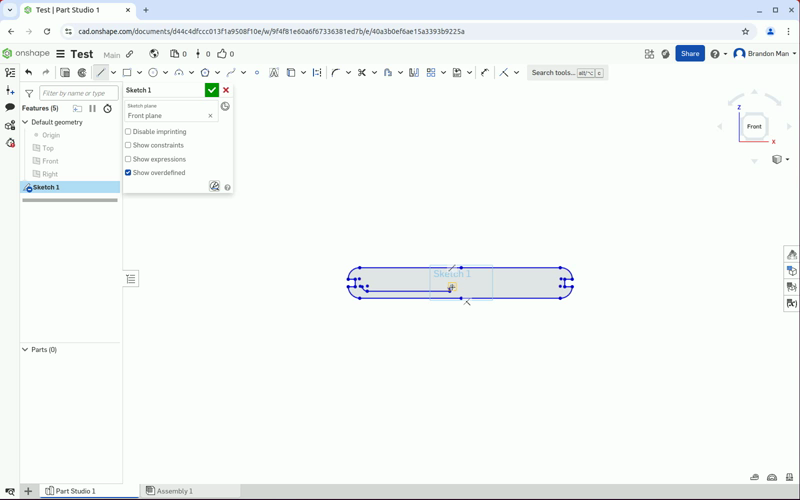
mouse_move(482, 286)
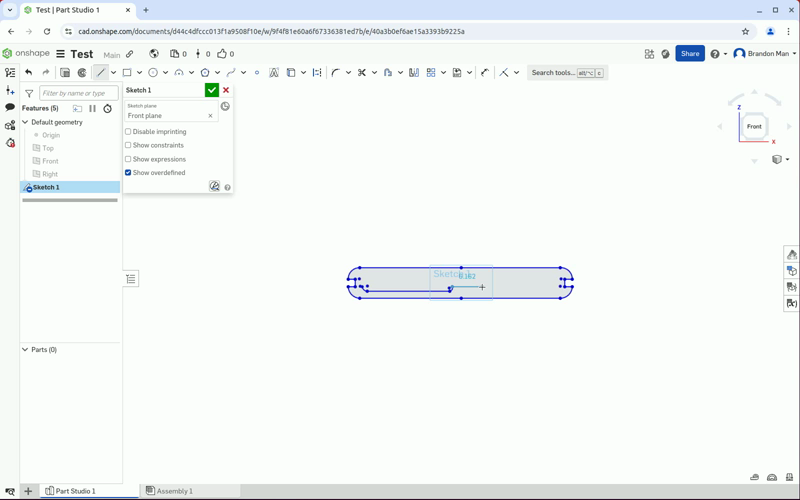
mouse_move(452, 279)
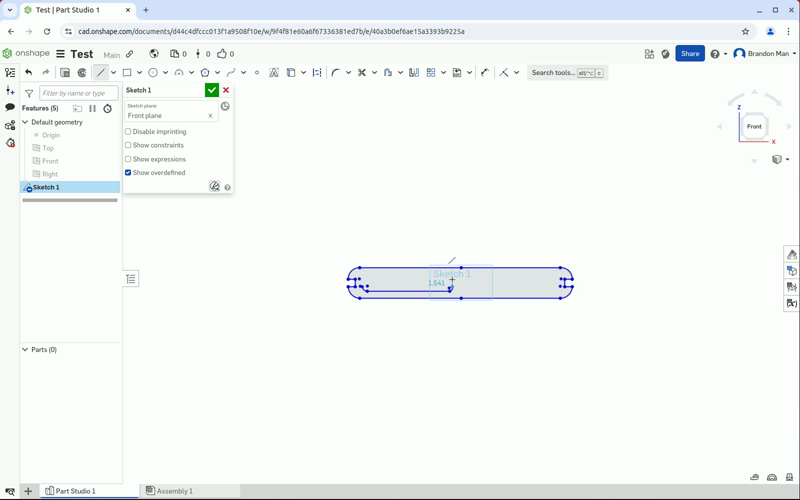
scroll(6)
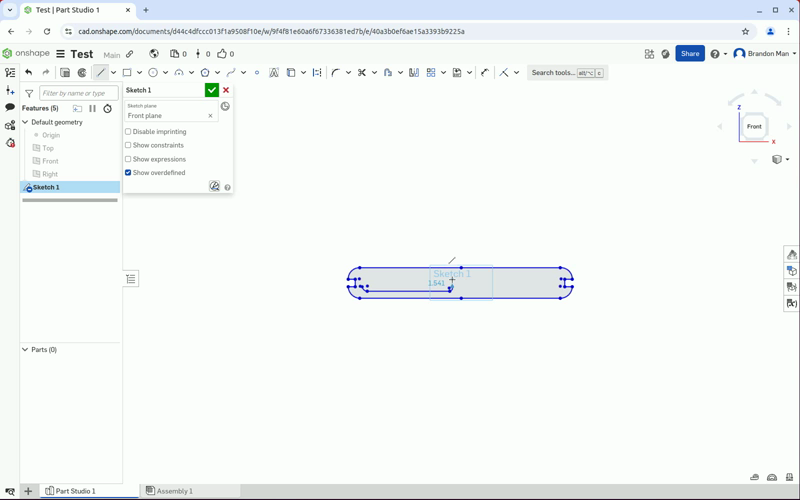
scroll(6)
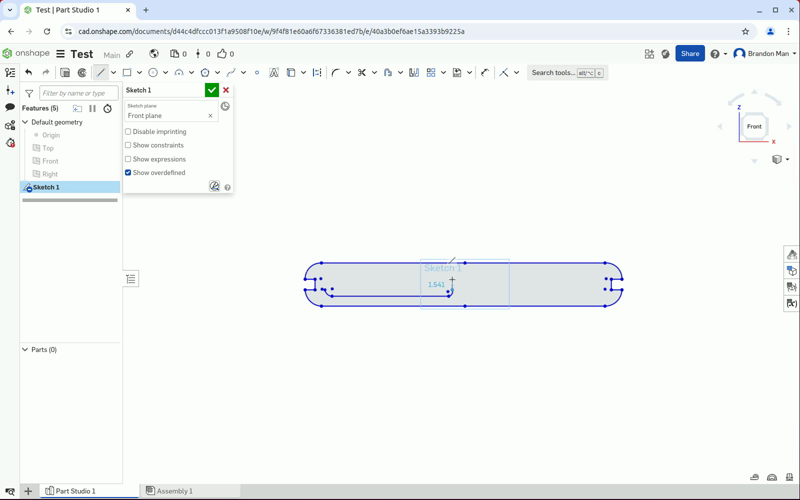
scroll(6)
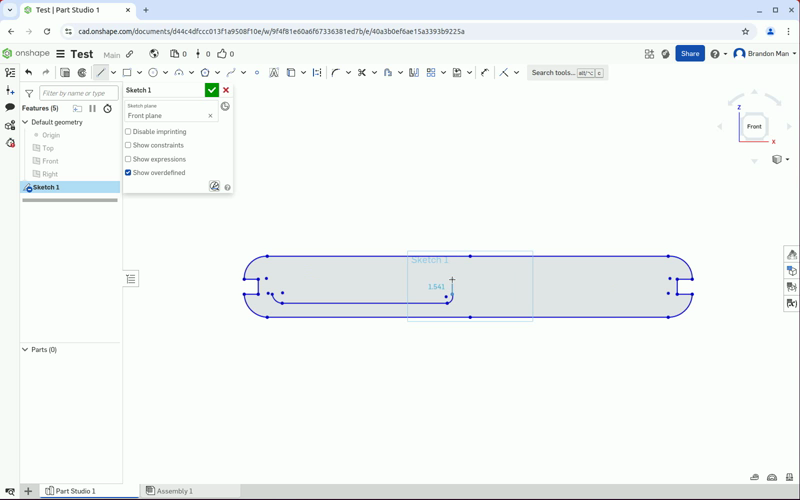
scroll(6)
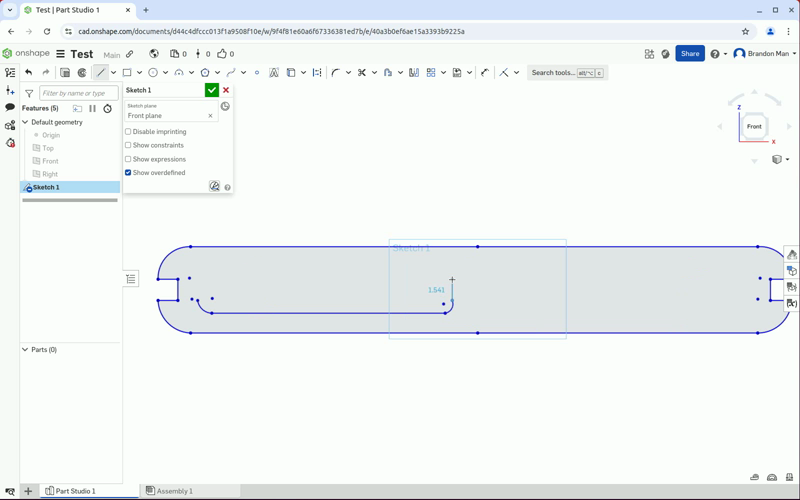
scroll(6)
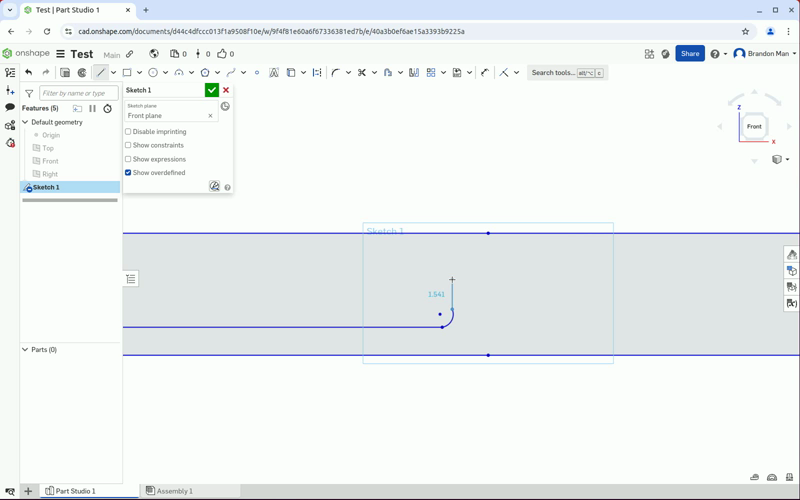
scroll(6)
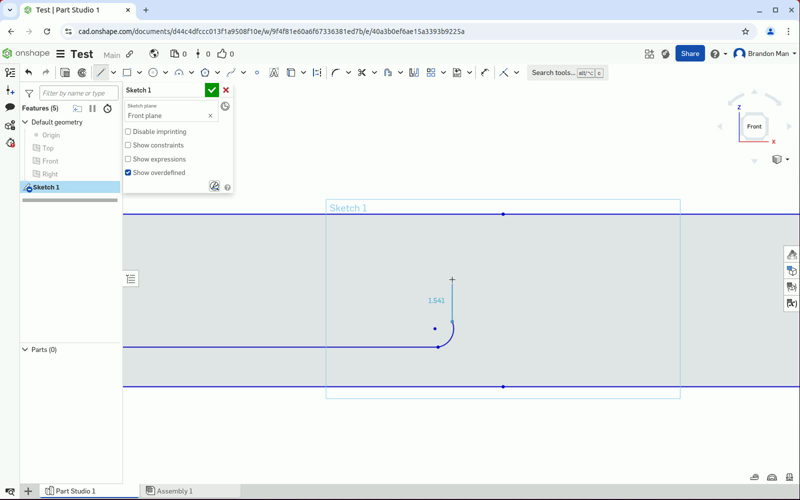
scroll(6)
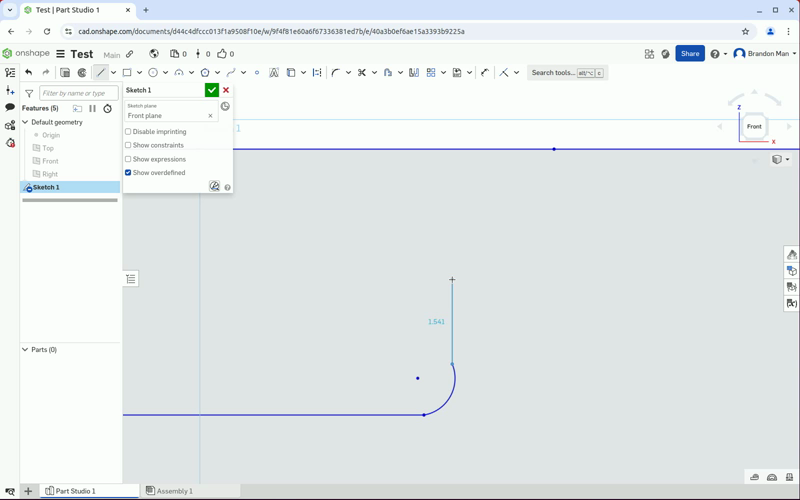
click(452, 279)
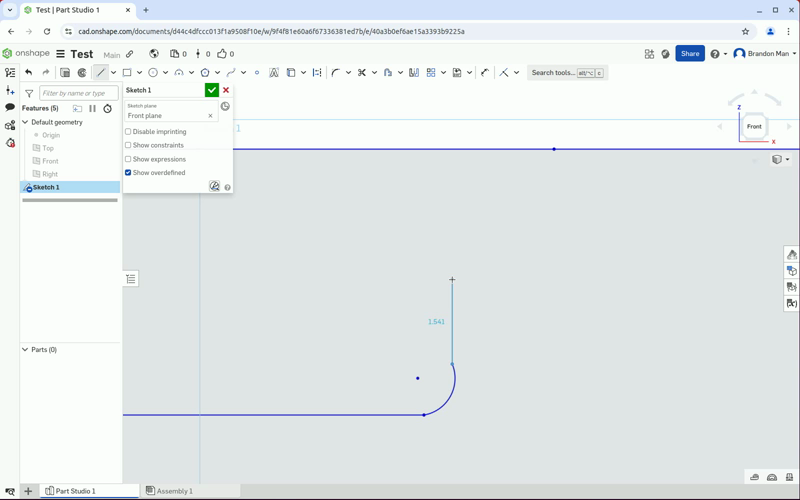
scroll(-6)
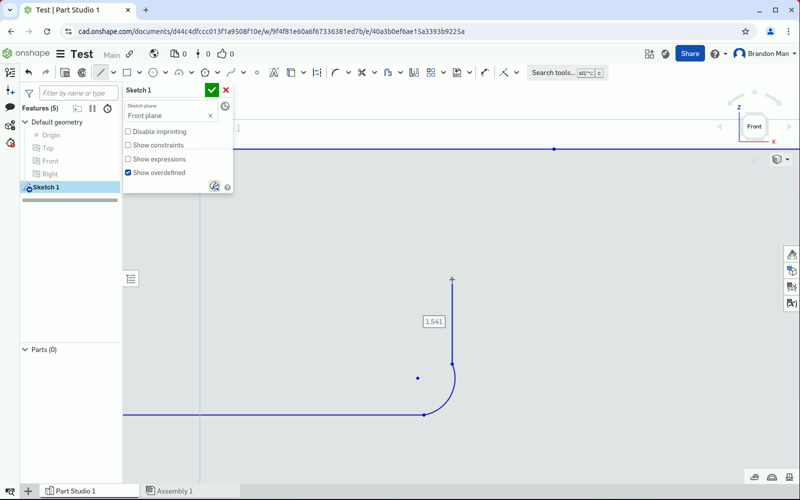
scroll(-6)
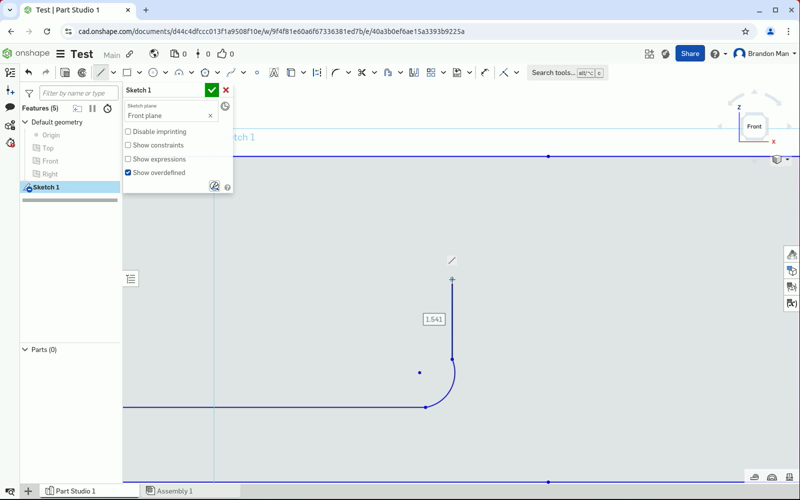
scroll(-6)
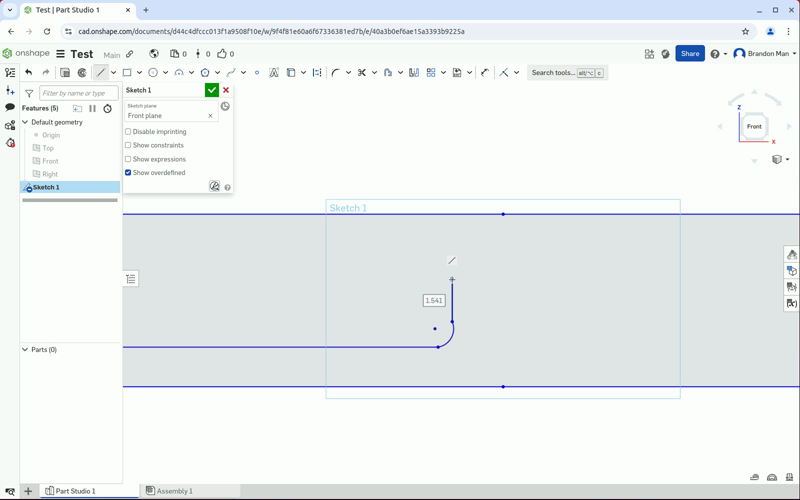
scroll(-6)
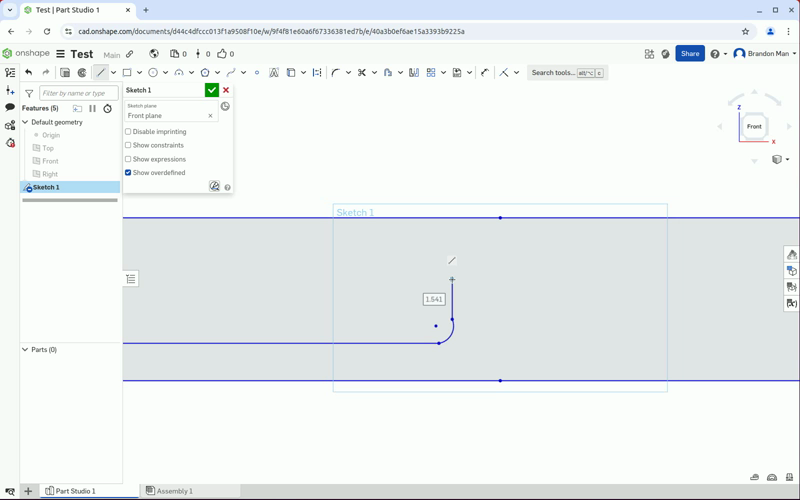
scroll(-6)
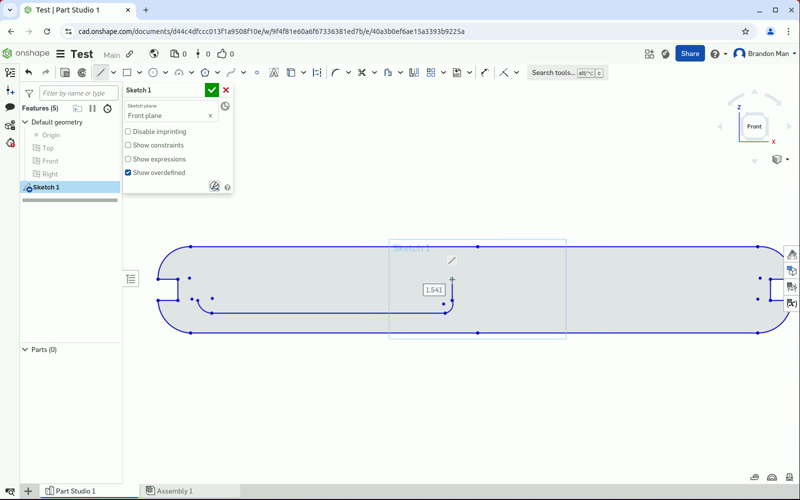
scroll(-6)
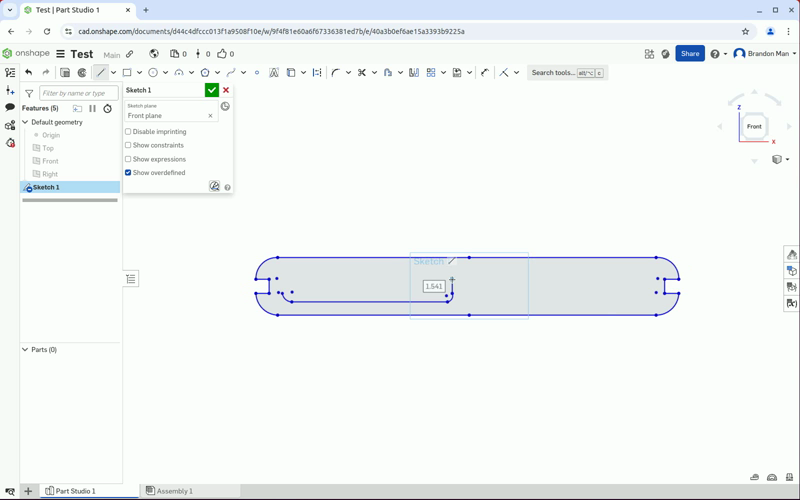
scroll(-6)
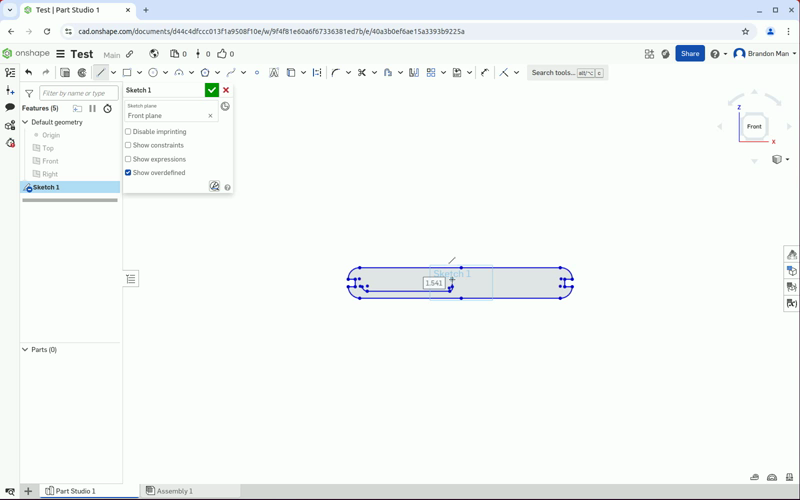
key_up(shift)
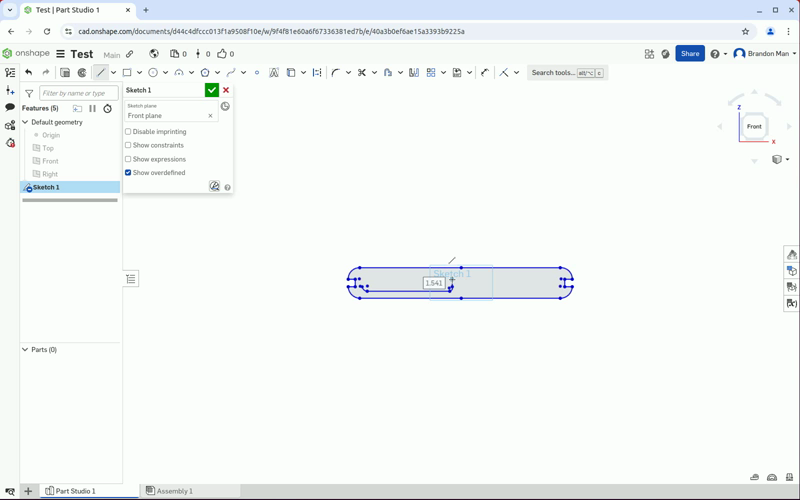
key(esc)
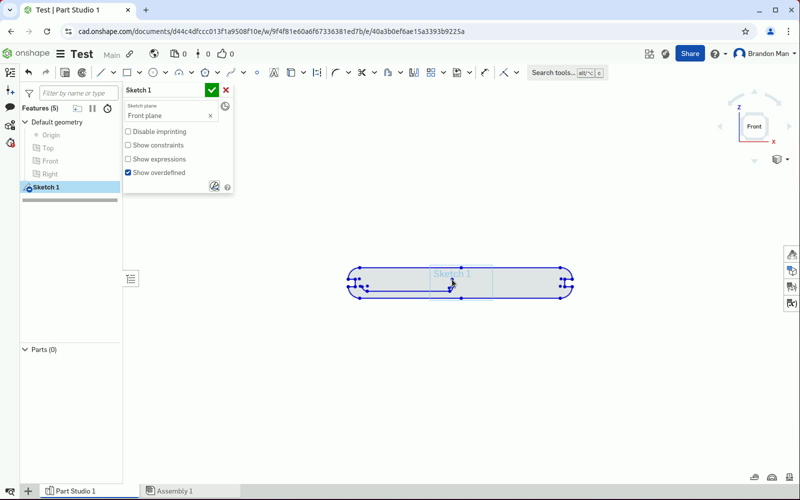
key(a)
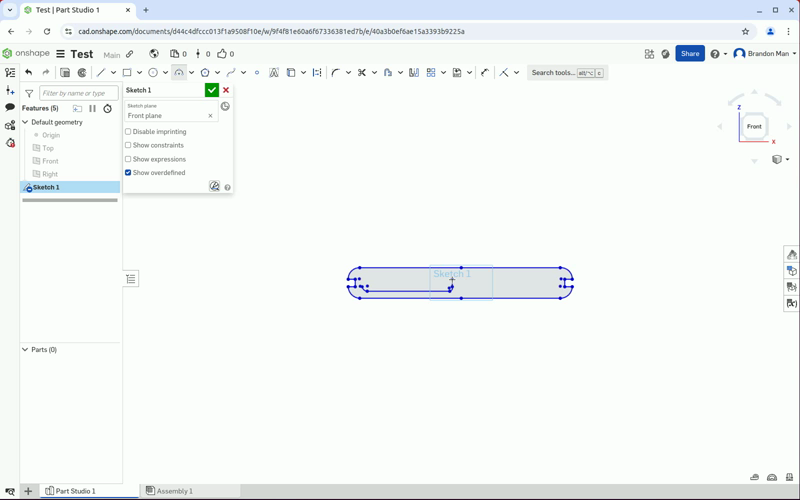
mouse_move(452, 279)
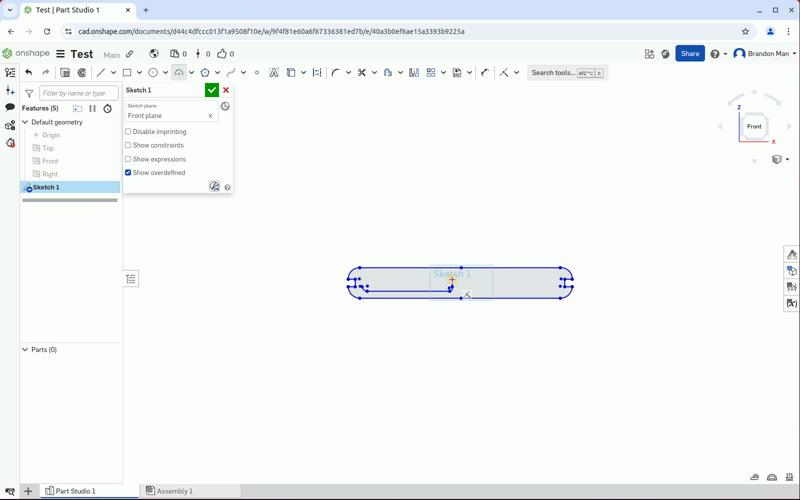
click(452, 279)
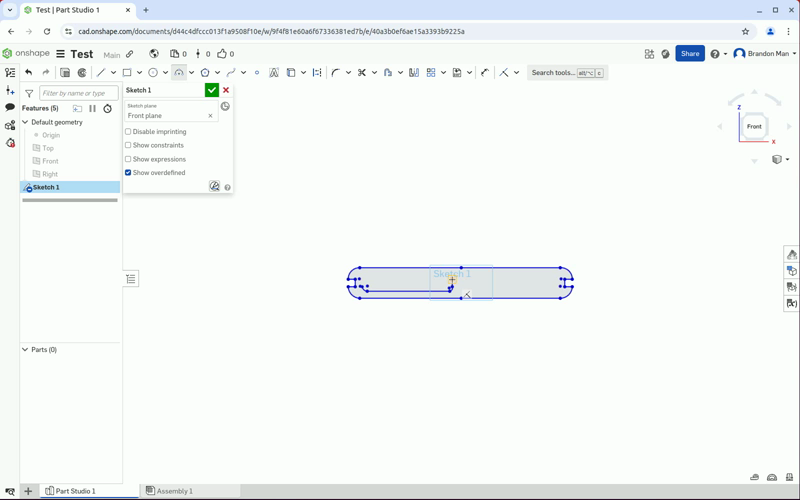
key_down(shift)
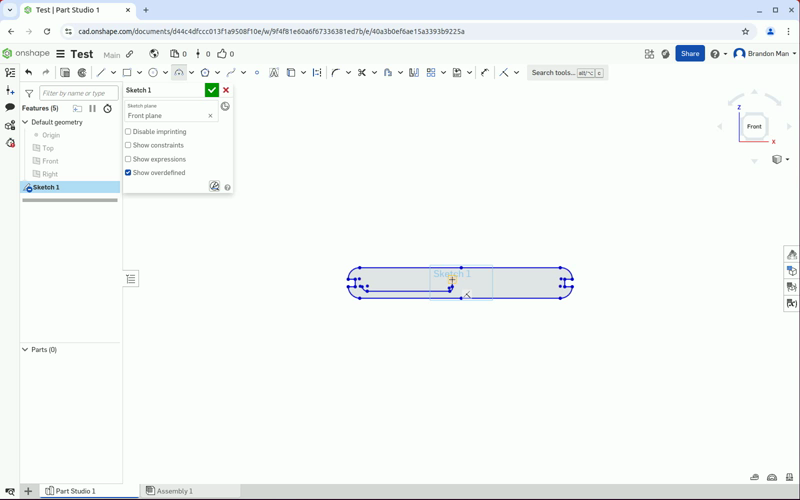
mouse_move(449, 274)
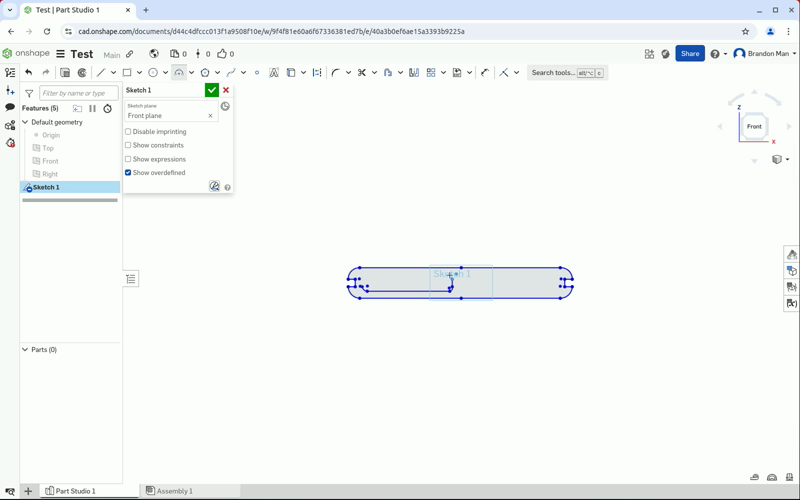
scroll(6)
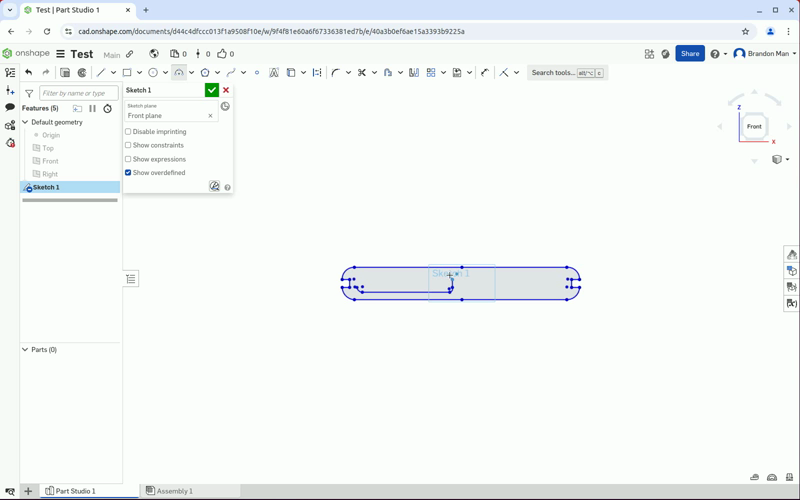
scroll(6)
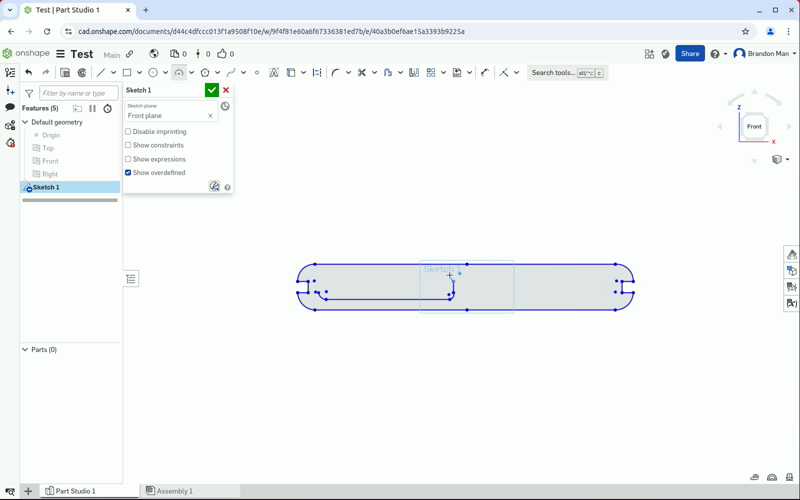
scroll(6)
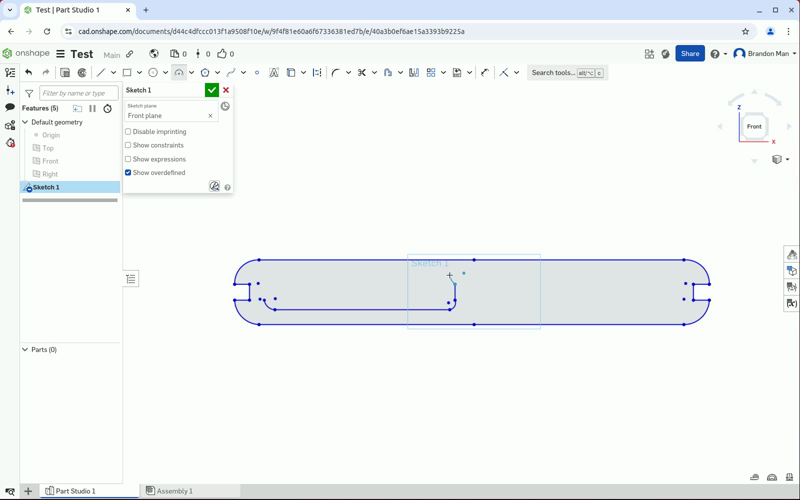
scroll(6)
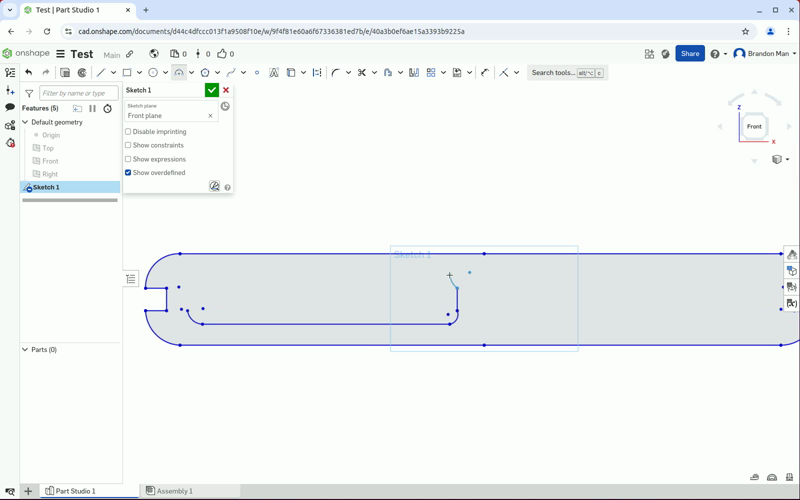
scroll(6)
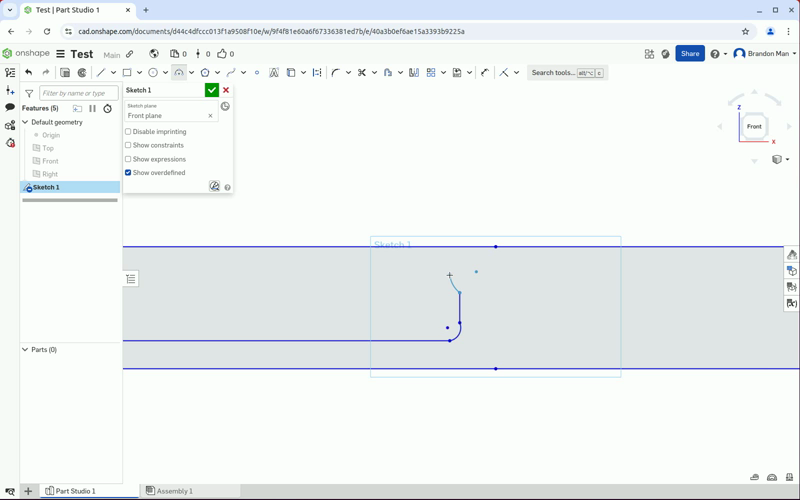
scroll(6)
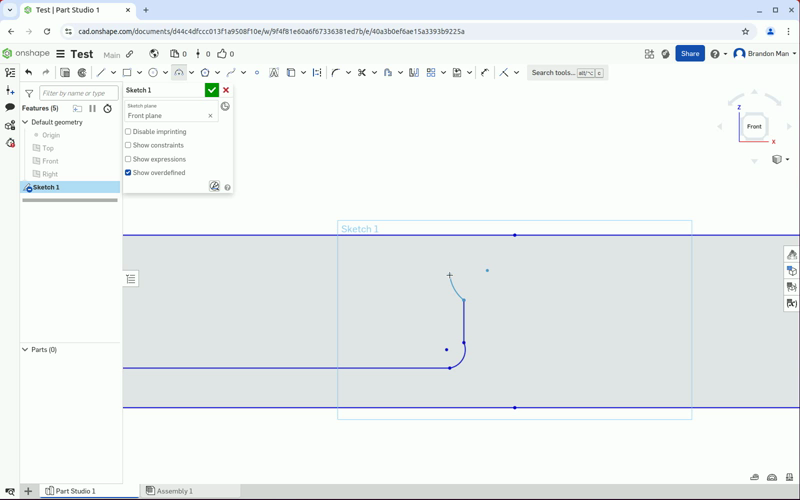
scroll(6)
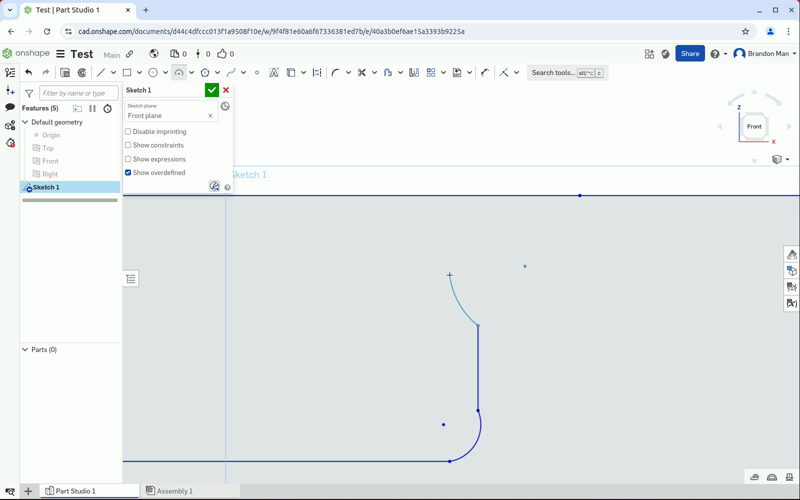
click(449, 274)
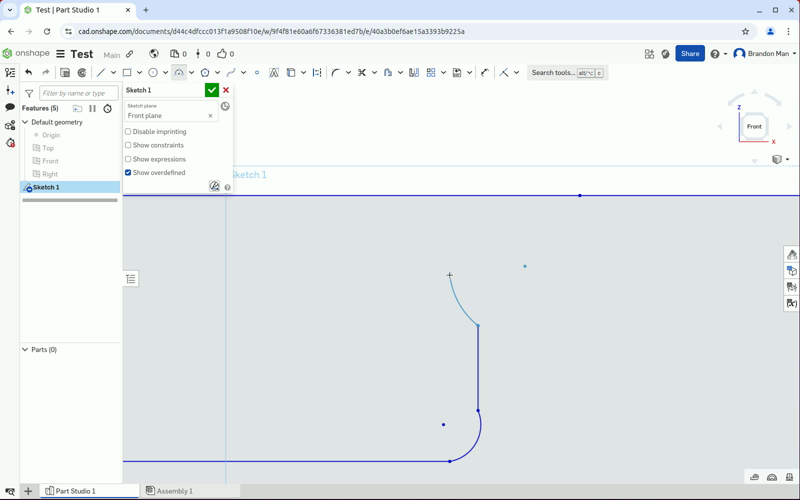
scroll(-6)
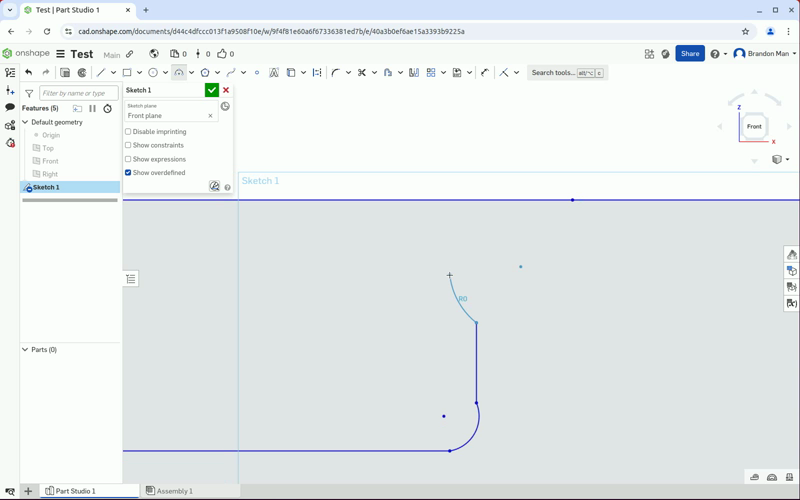
scroll(-6)
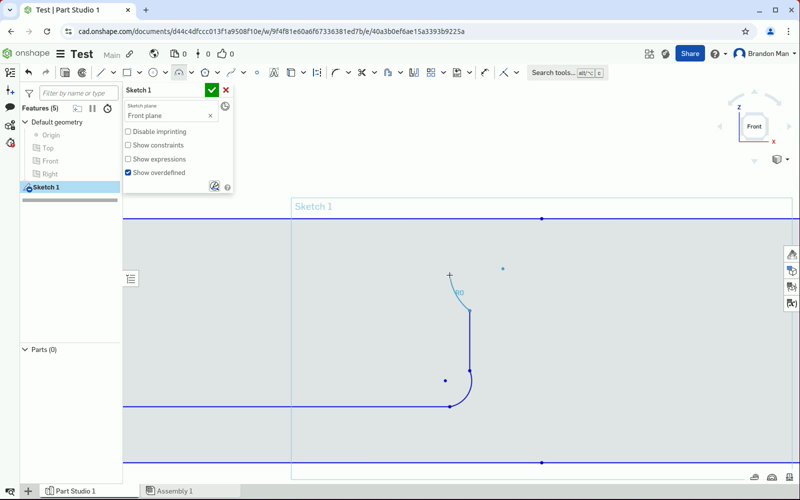
scroll(-6)
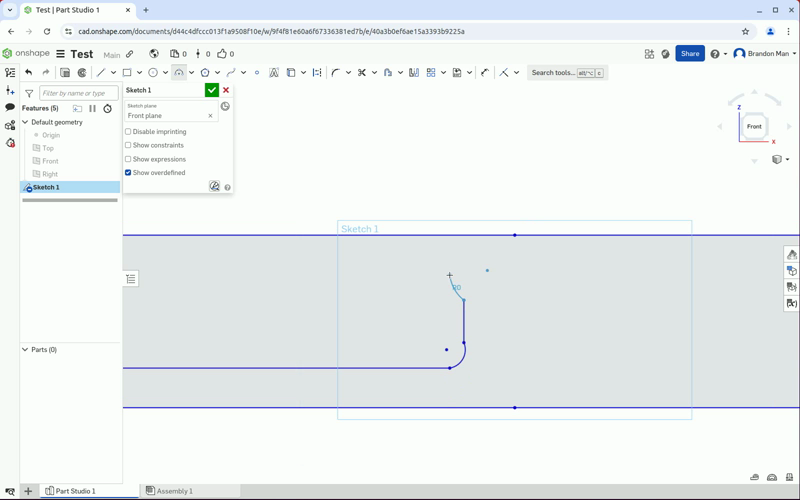
scroll(-6)
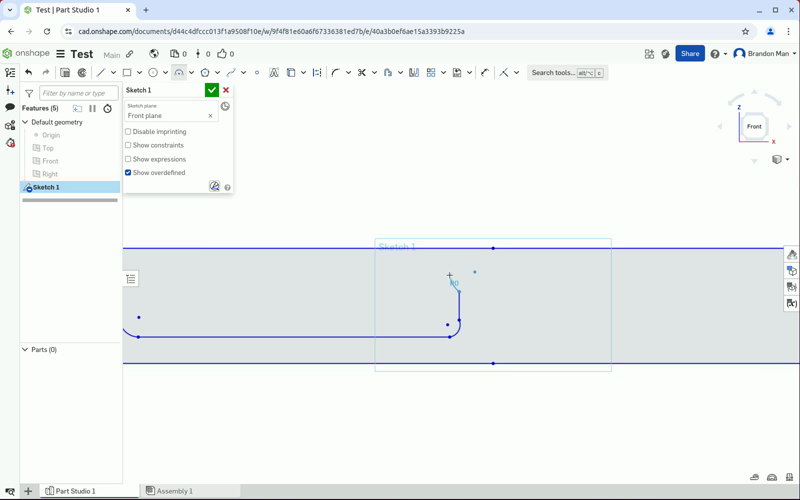
scroll(-6)
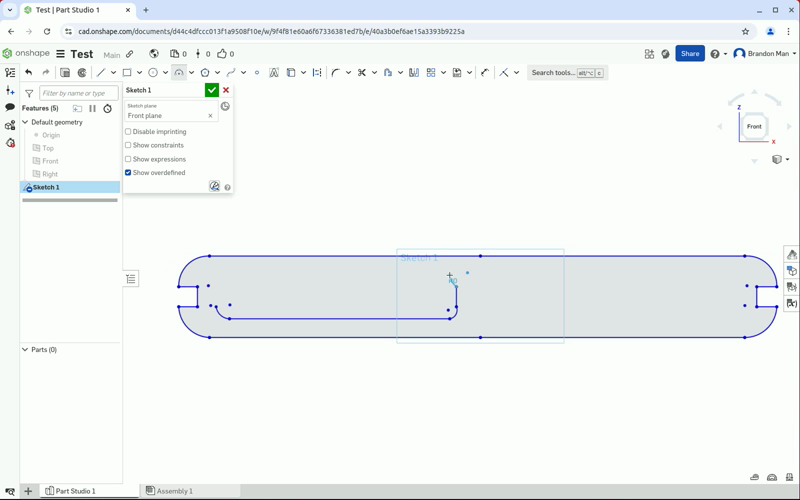
scroll(-6)
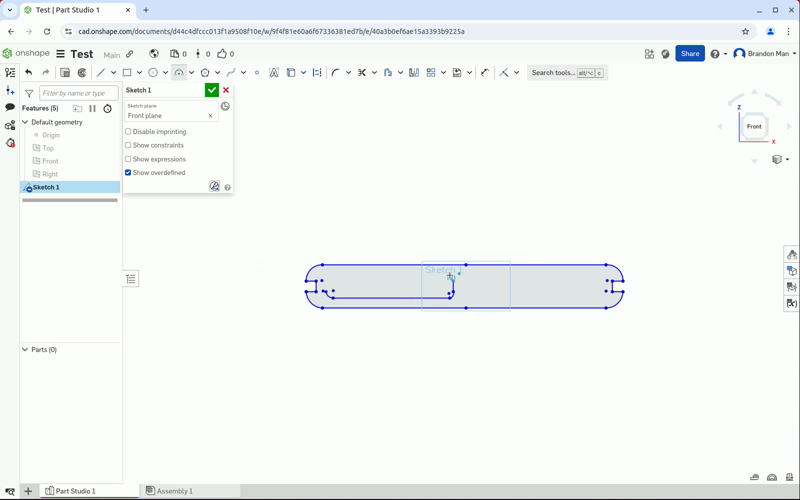
scroll(-6)
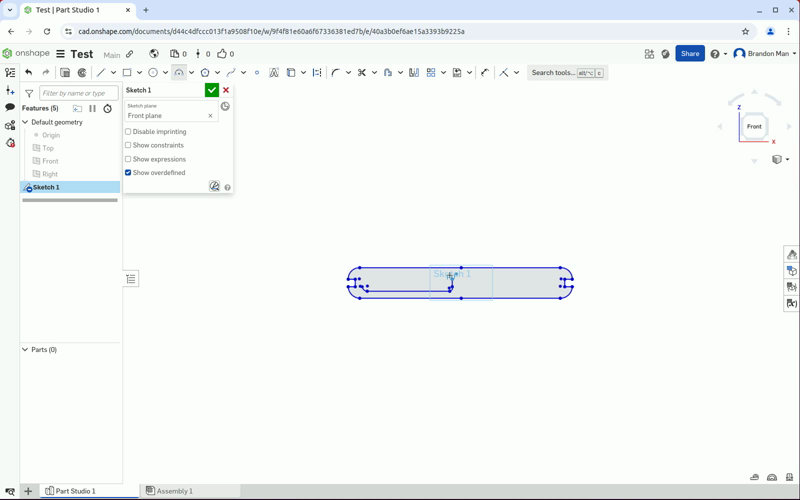
mouse_move(452, 276)
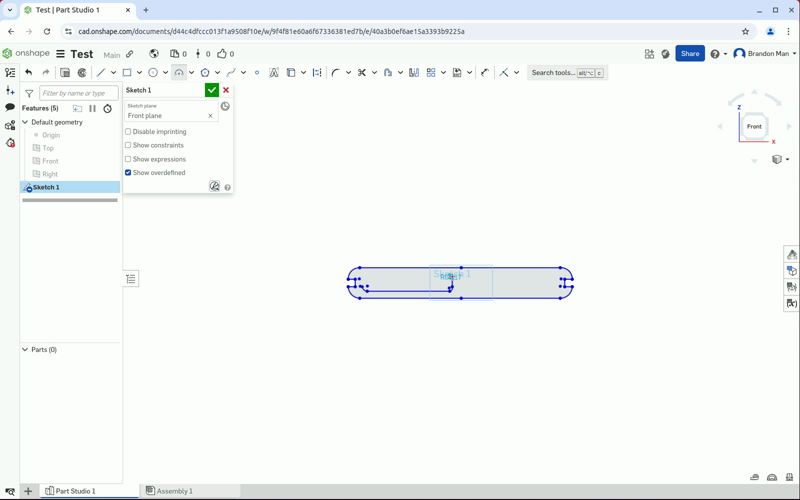
scroll(6)
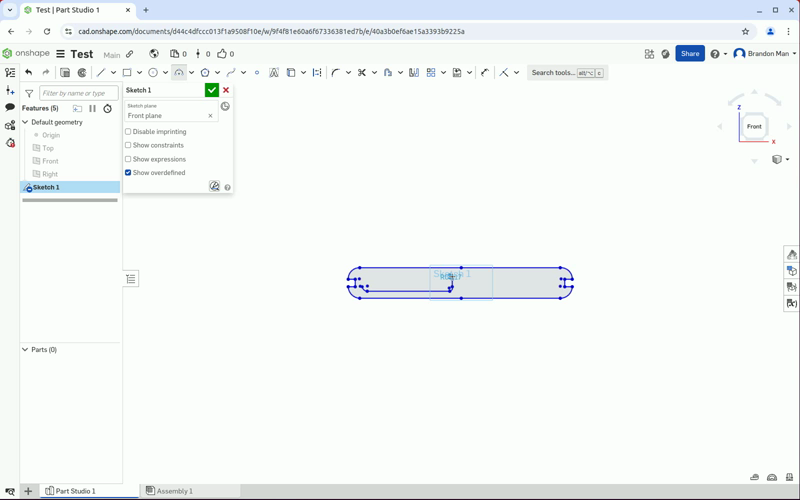
scroll(6)
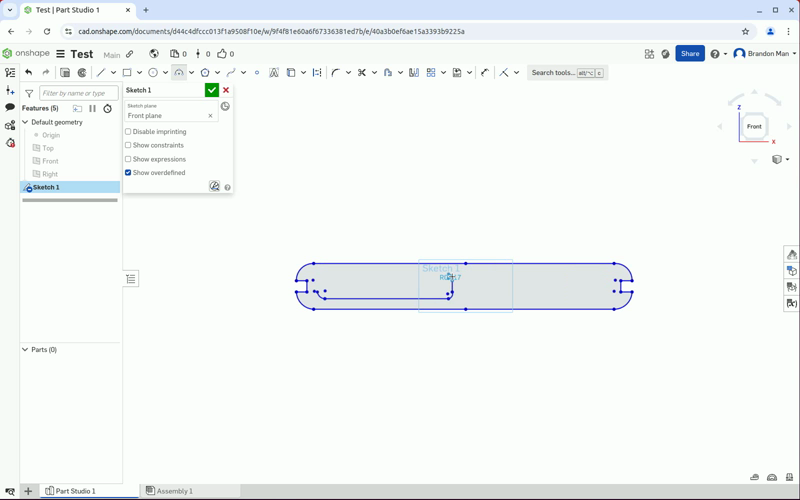
scroll(6)
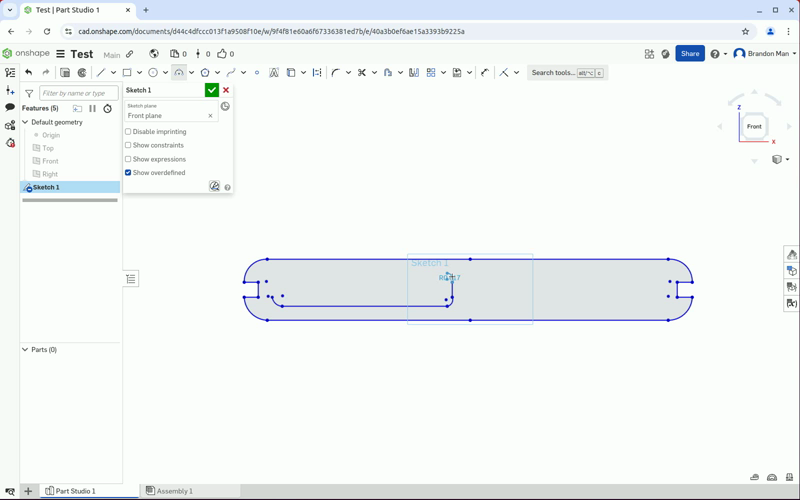
scroll(6)
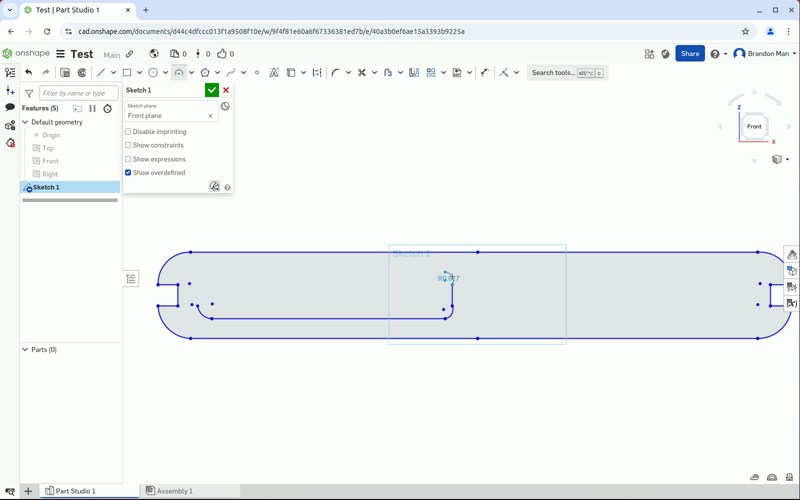
scroll(6)
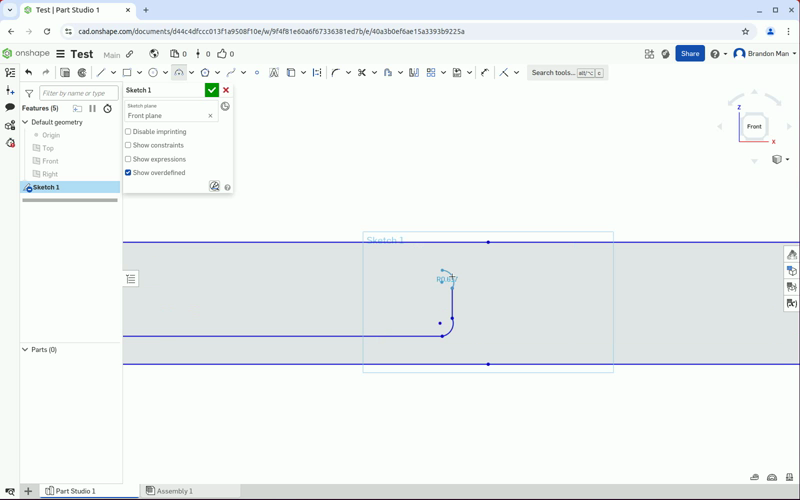
scroll(6)
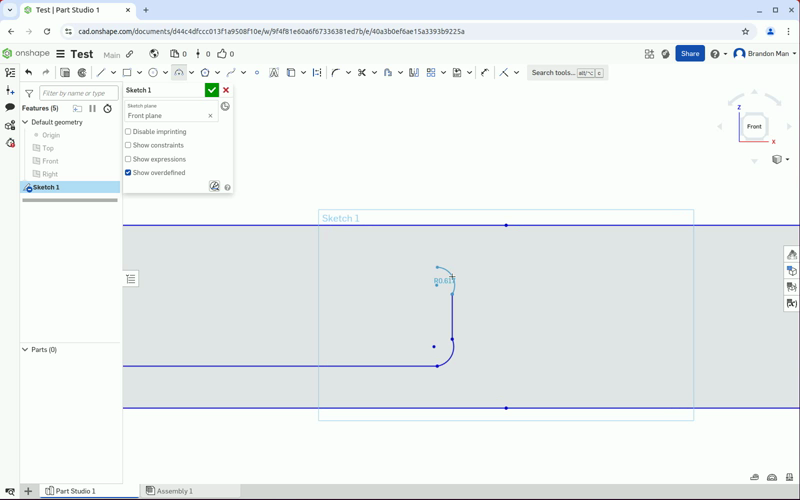
scroll(6)
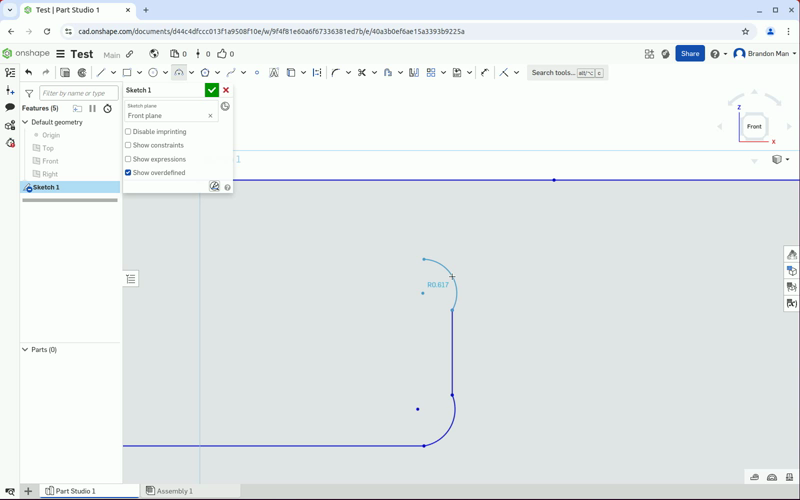
click(452, 276)
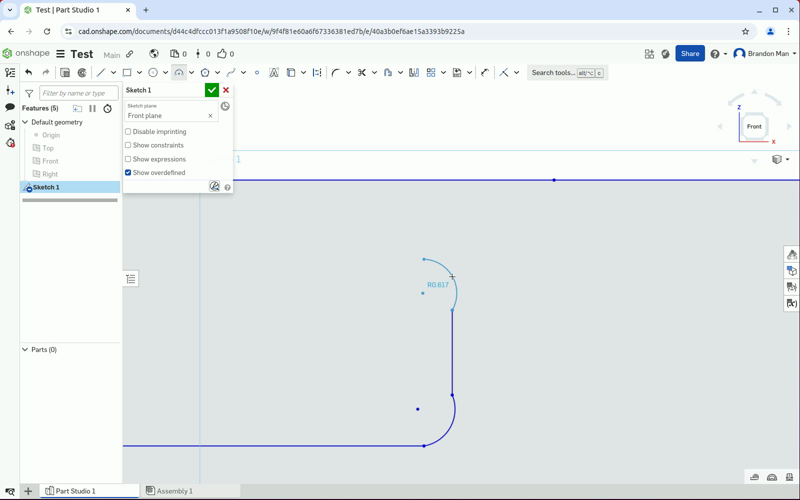
scroll(-6)
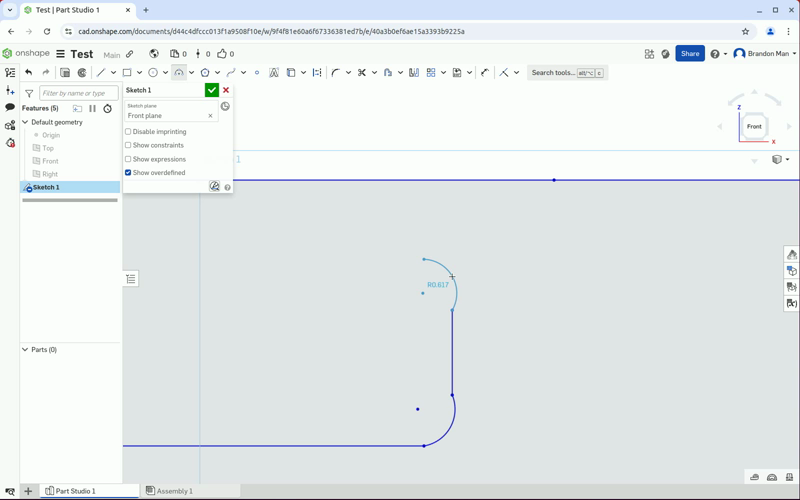
scroll(-6)
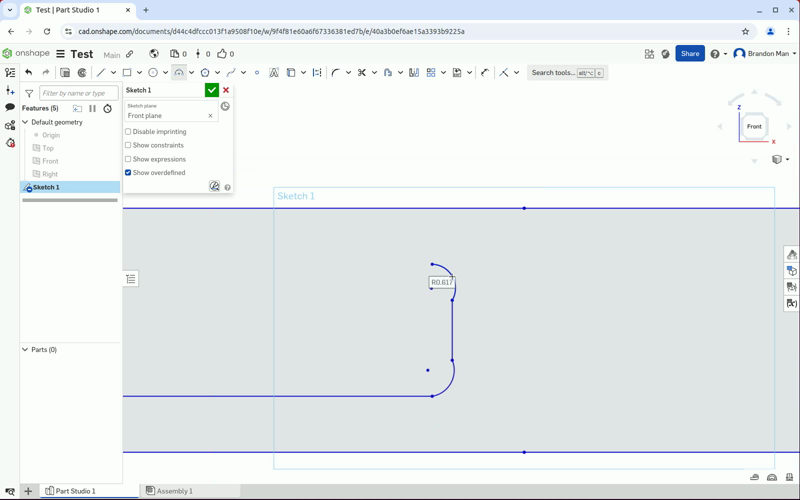
scroll(-6)
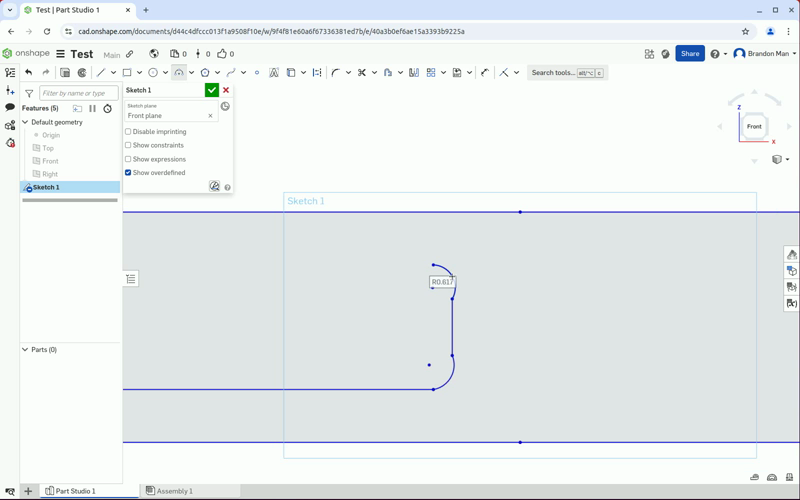
scroll(-6)
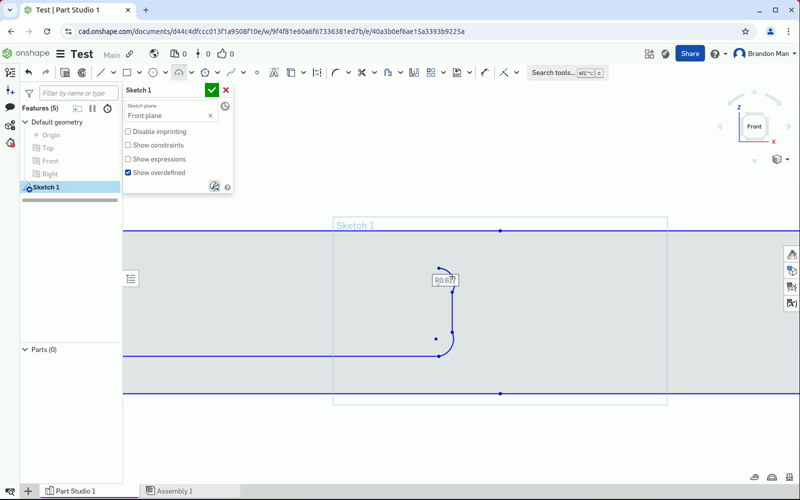
scroll(-6)
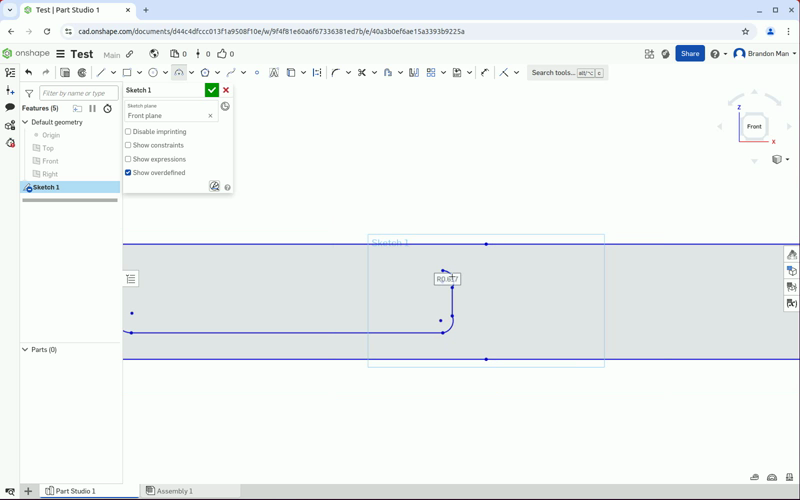
scroll(-6)
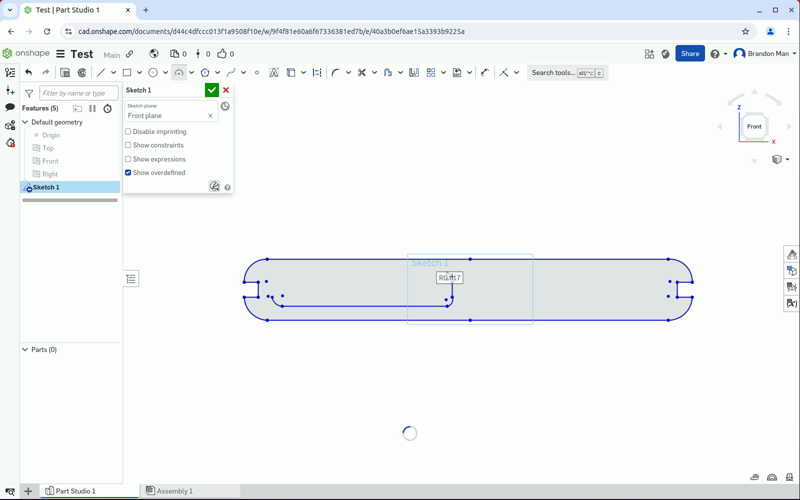
scroll(-6)
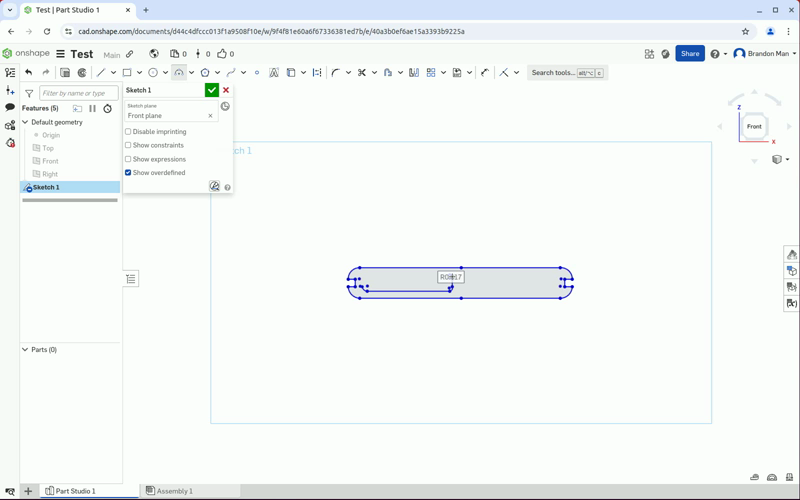
key_up(shift)
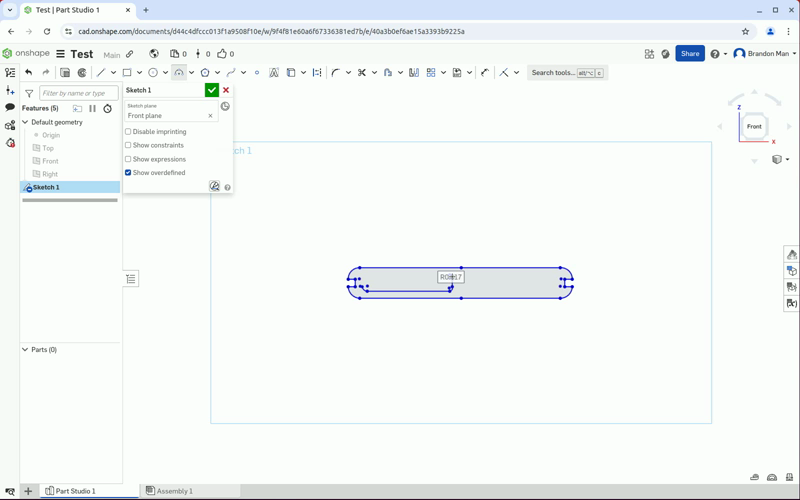
key(esc)
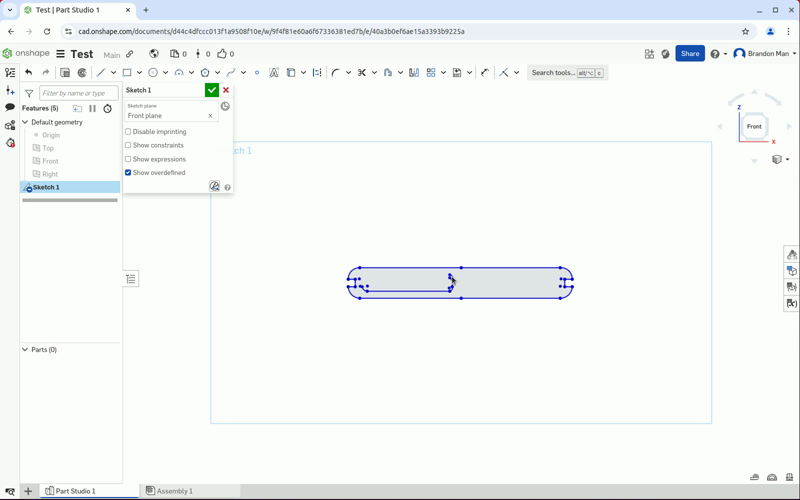
key(l)
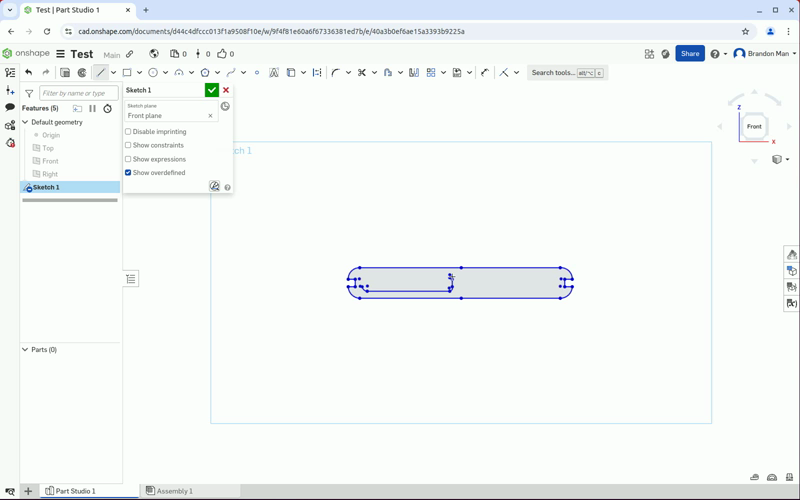
mouse_move(449, 274)
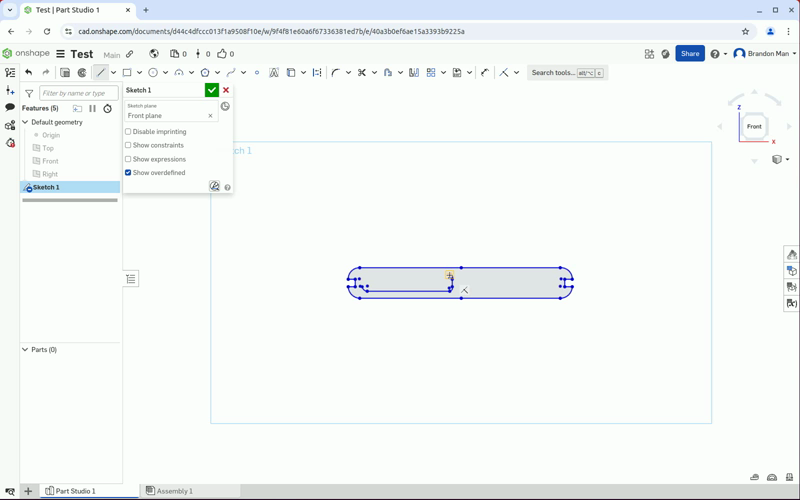
scroll(6)
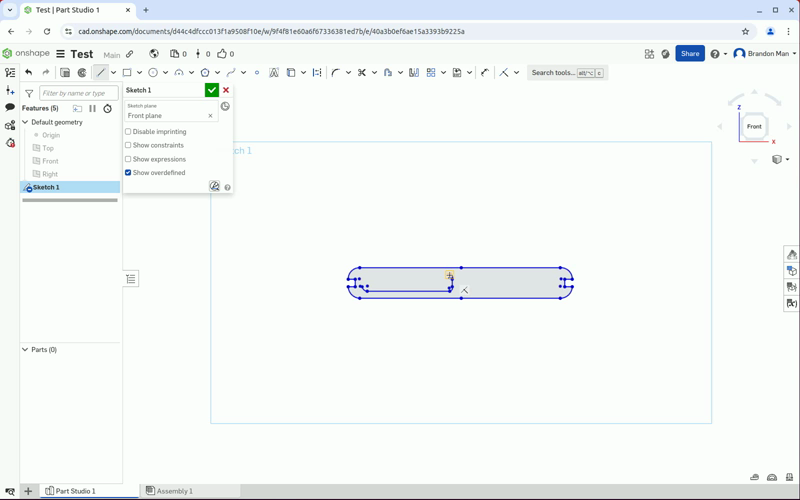
scroll(6)
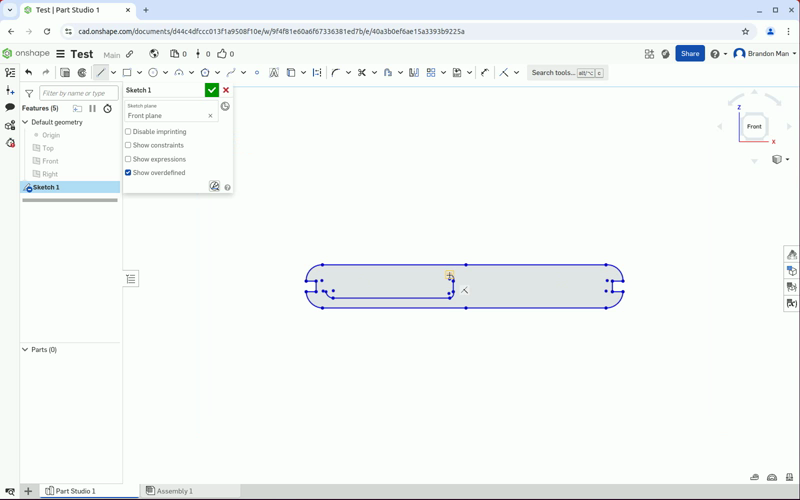
scroll(6)
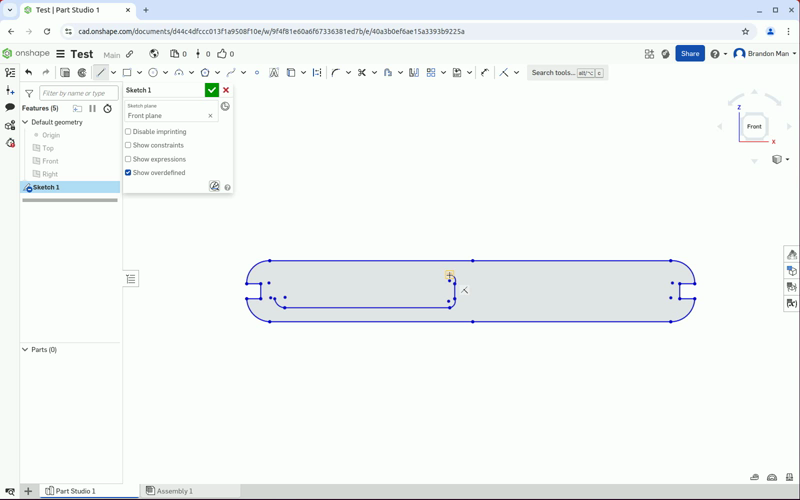
scroll(6)
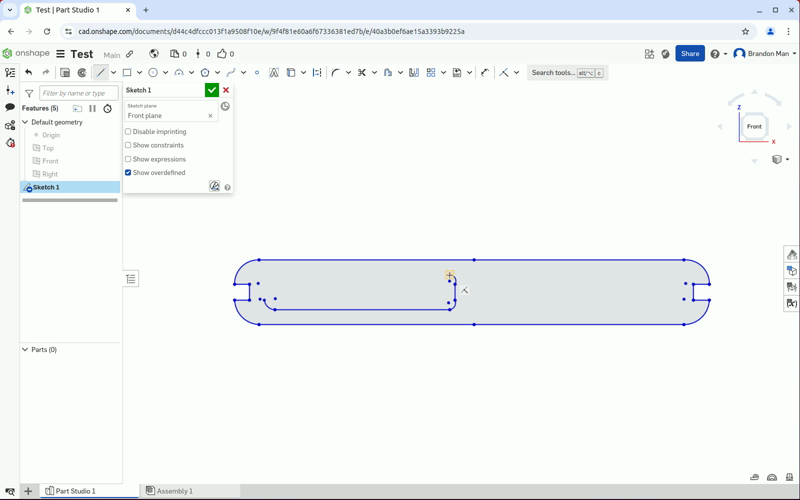
scroll(6)
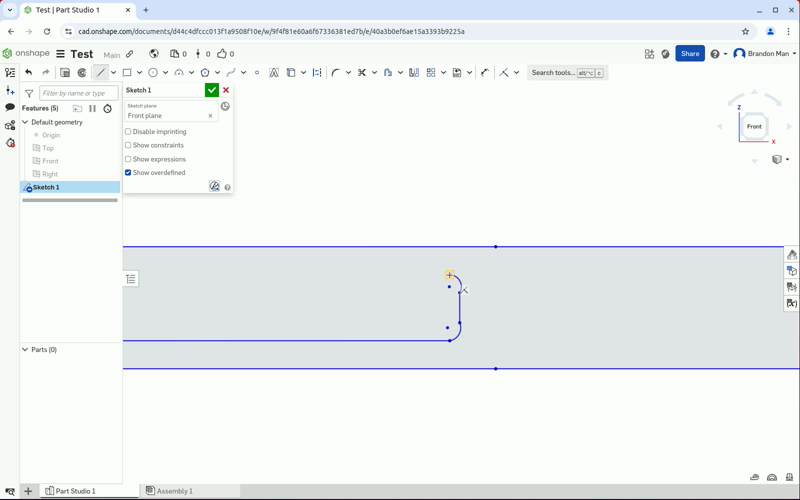
scroll(6)
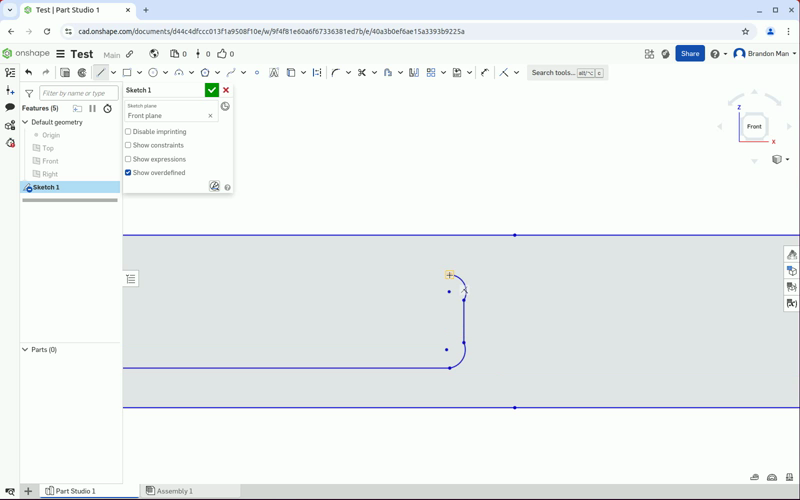
scroll(6)
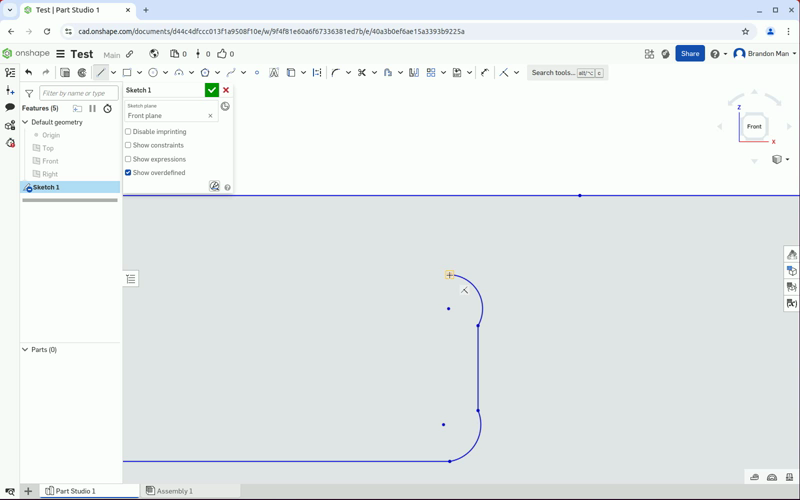
click(449, 274)
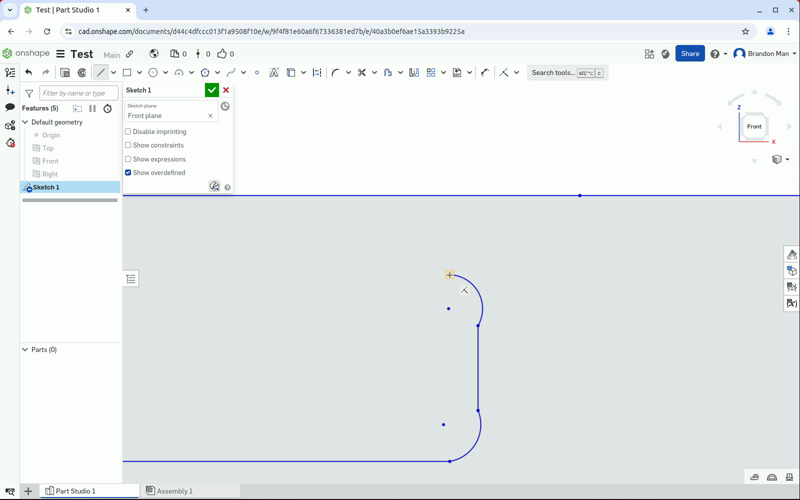
scroll(-6)
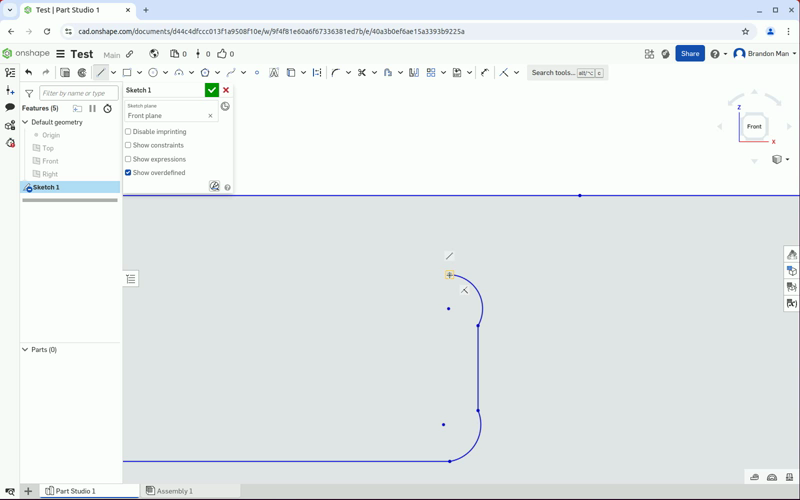
scroll(-6)
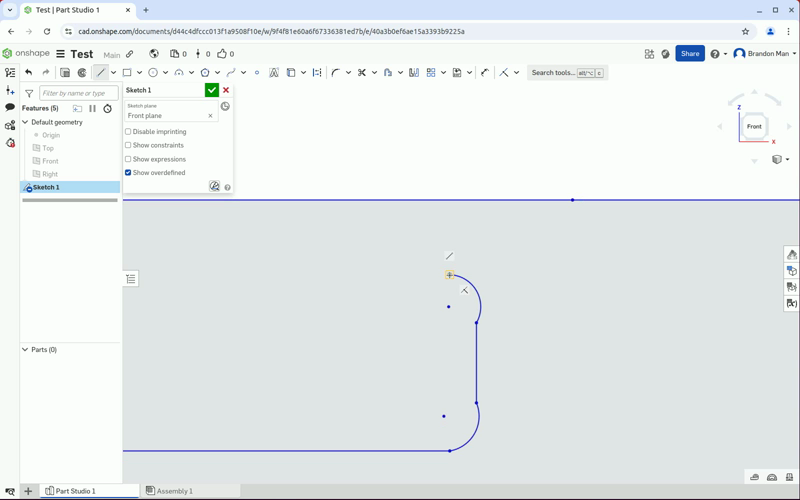
scroll(-6)
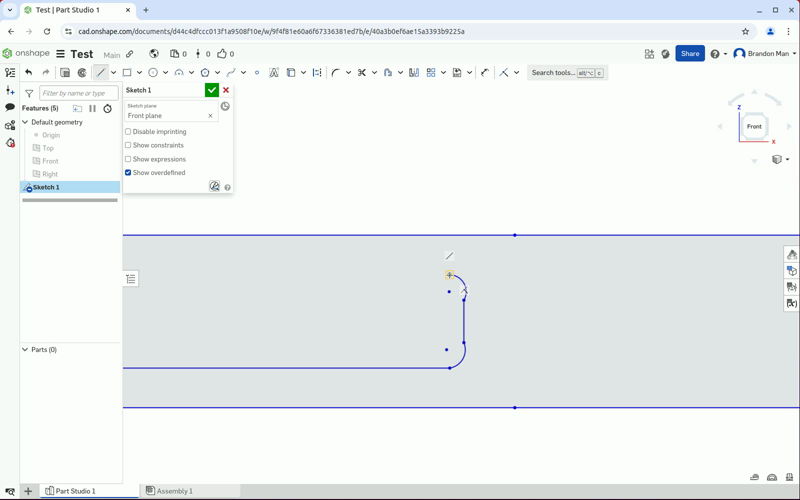
scroll(-6)
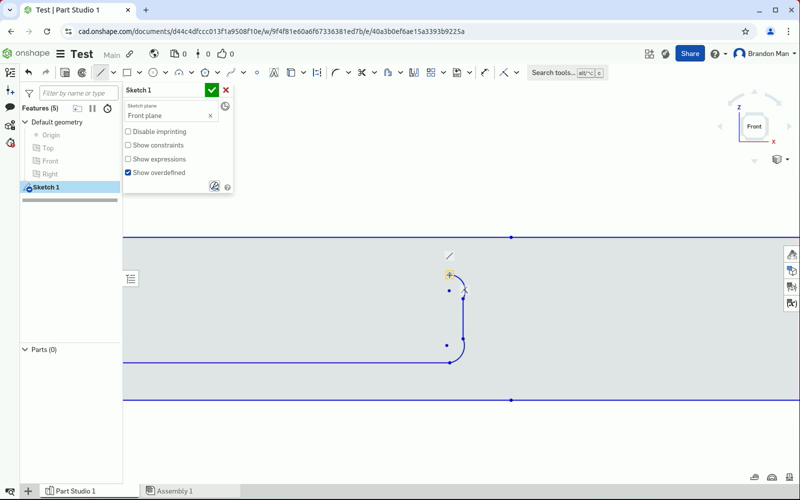
scroll(-6)
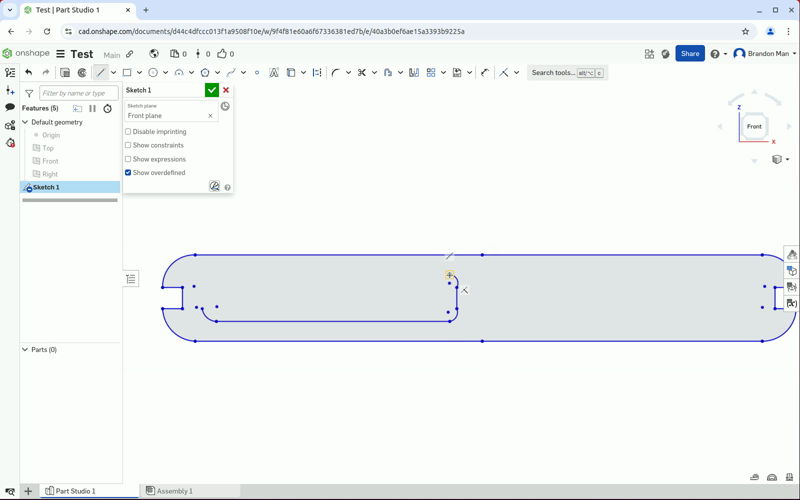
scroll(-6)
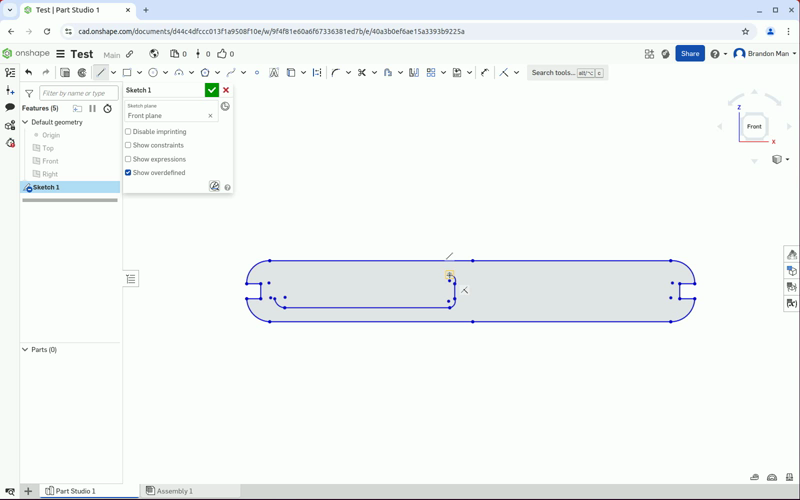
scroll(-6)
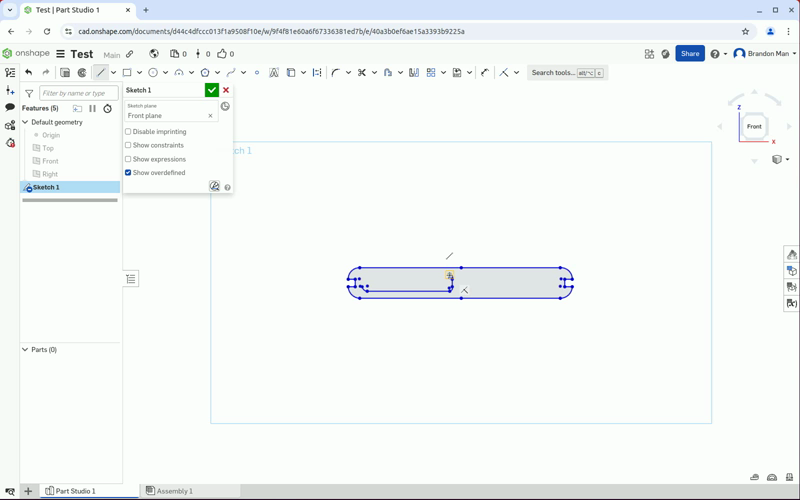
key_down(shift)
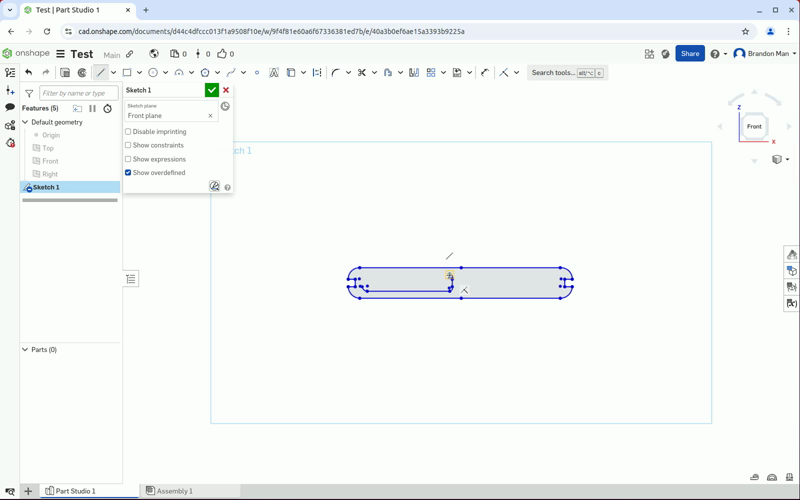
mouse_move(367, 274)
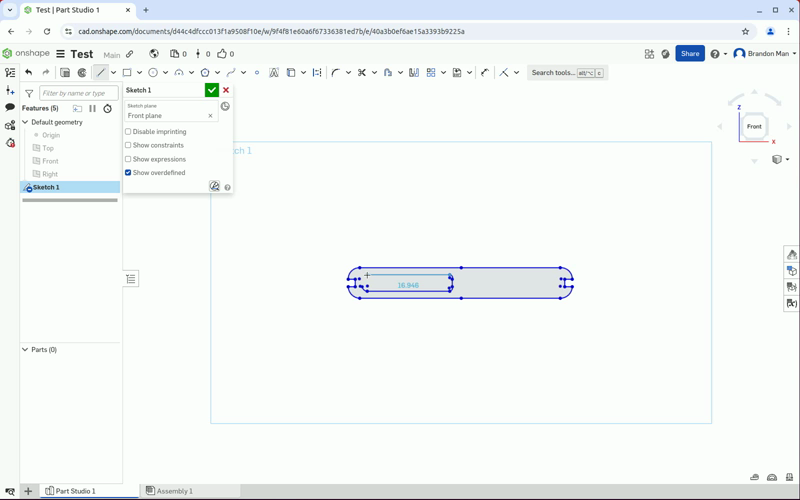
click(367, 274)
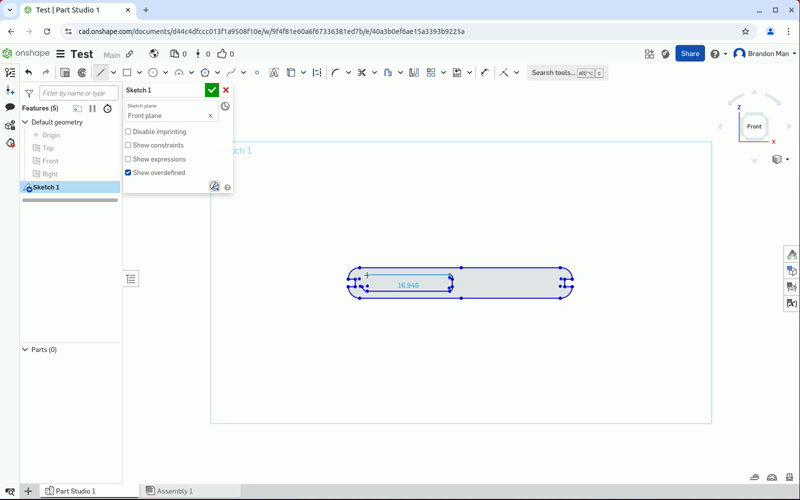
key_up(shift)
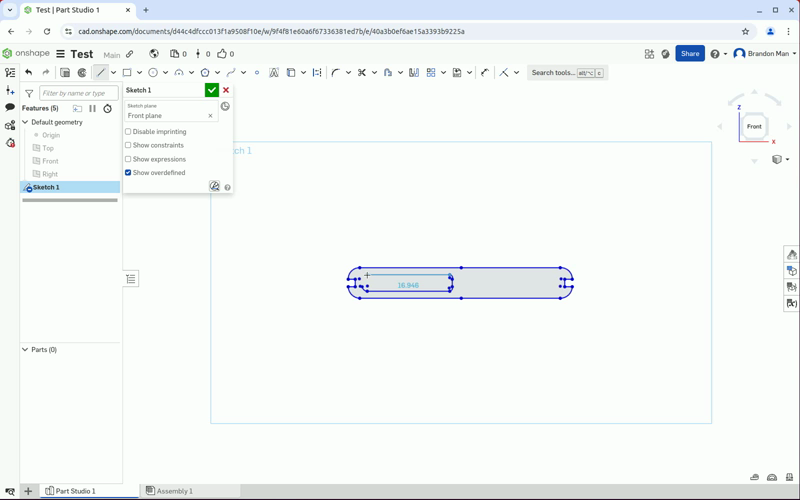
key(esc)
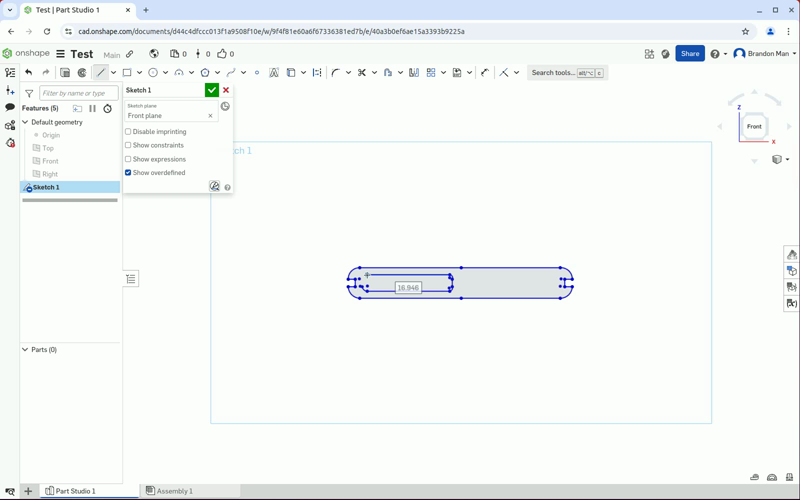
key(a)
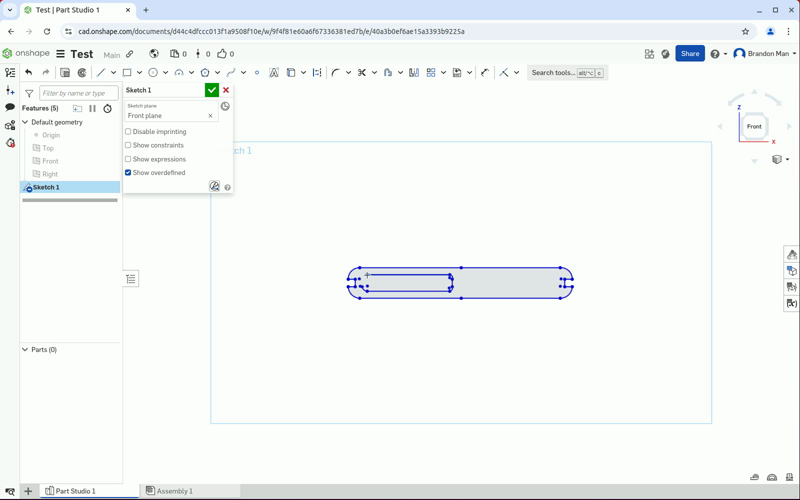
mouse_move(367, 274)
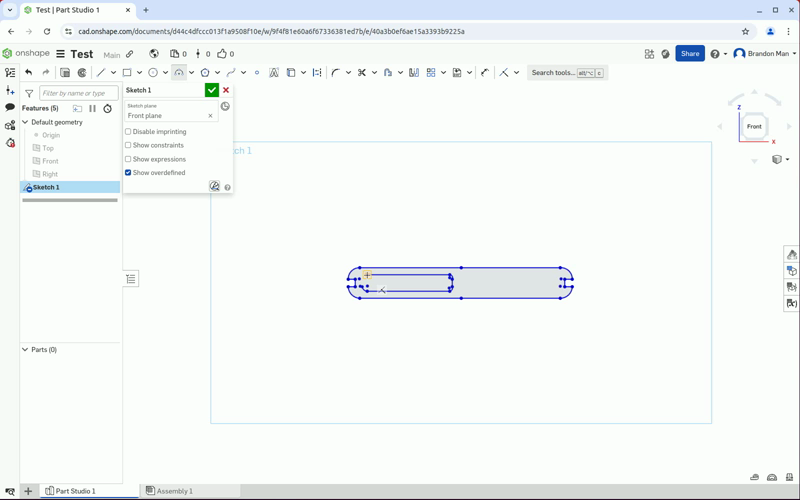
click(367, 274)
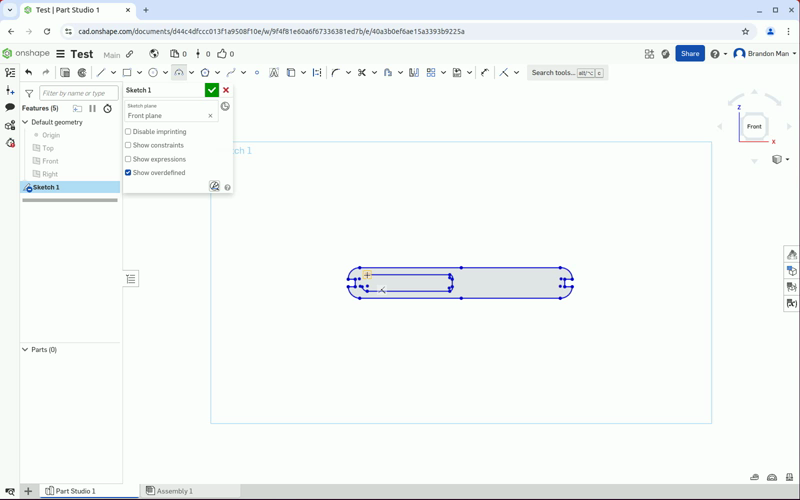
key_down(shift)
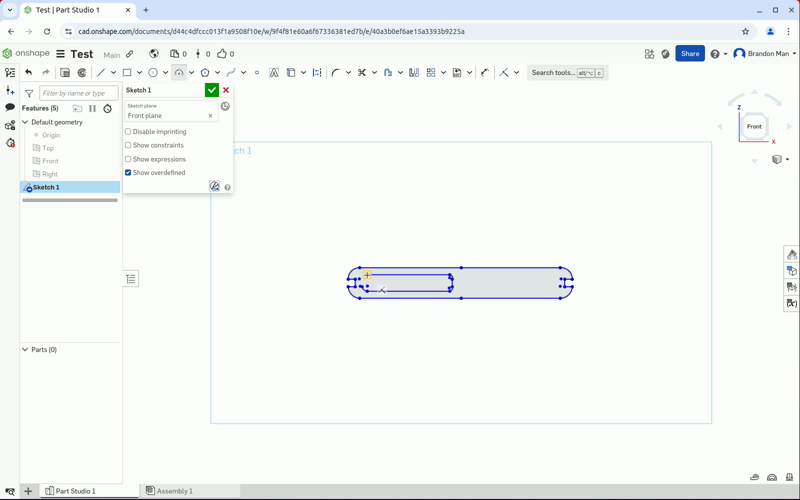
mouse_move(362, 279)
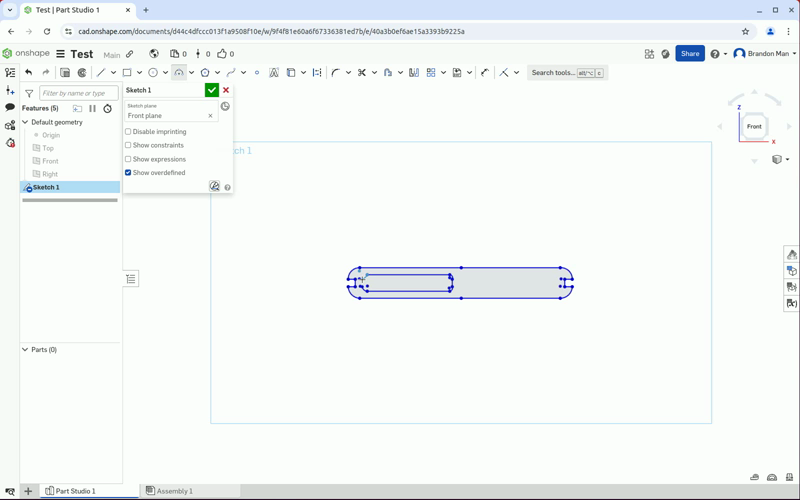
scroll(6)
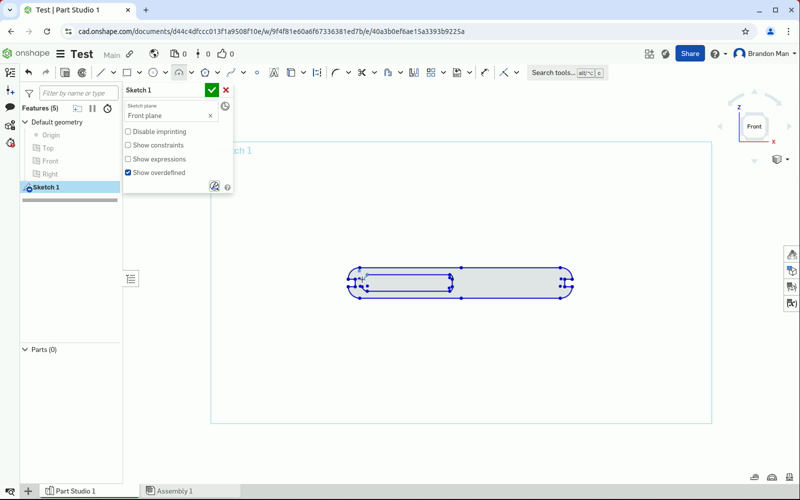
scroll(6)
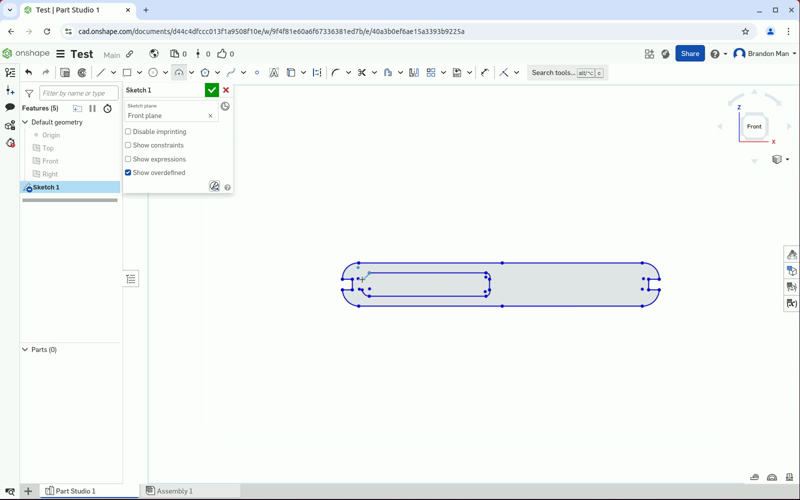
scroll(6)
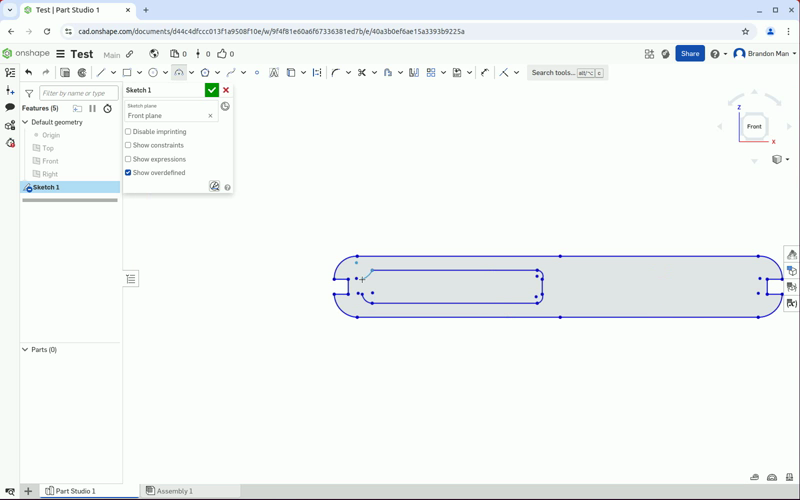
scroll(6)
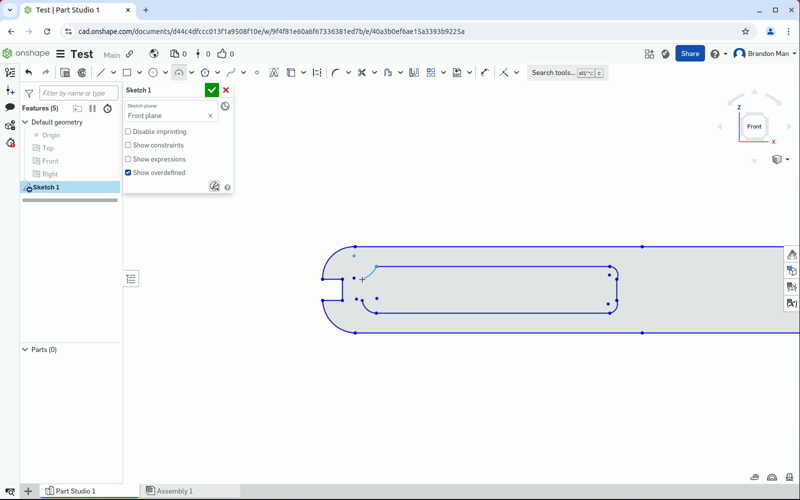
scroll(6)
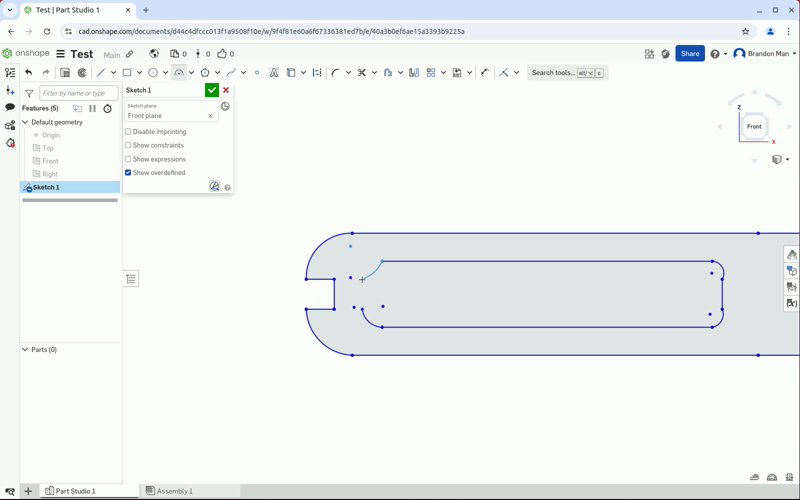
scroll(6)
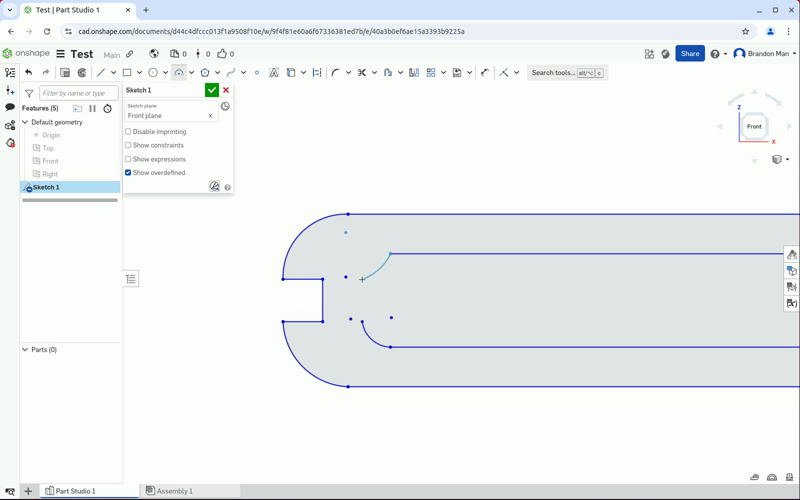
scroll(6)
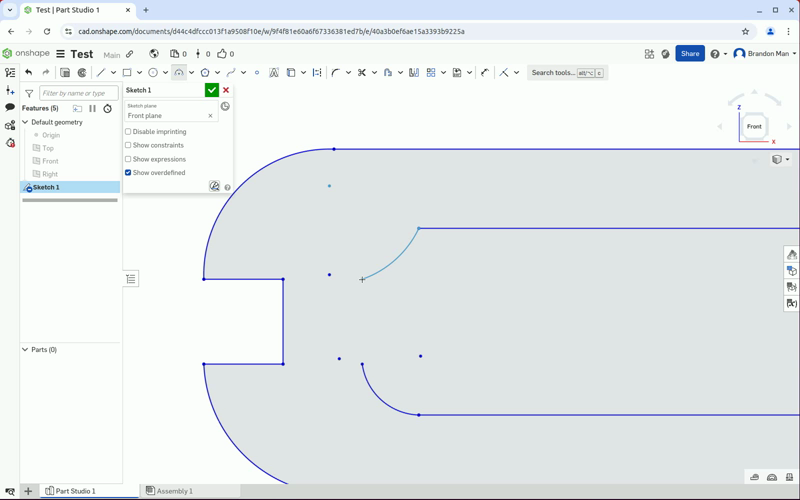
click(362, 279)
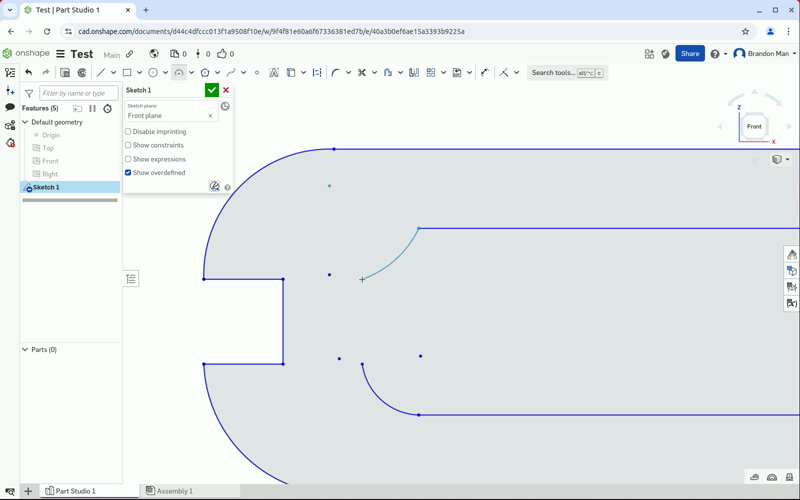
scroll(-6)
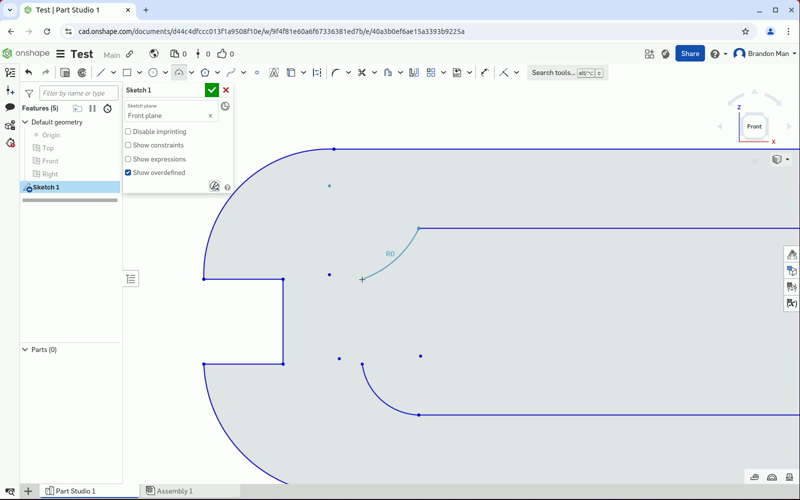
scroll(-6)
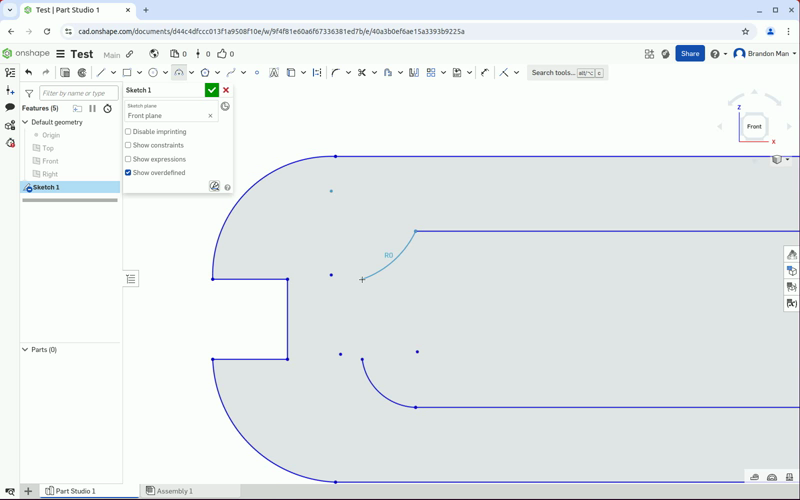
scroll(-6)
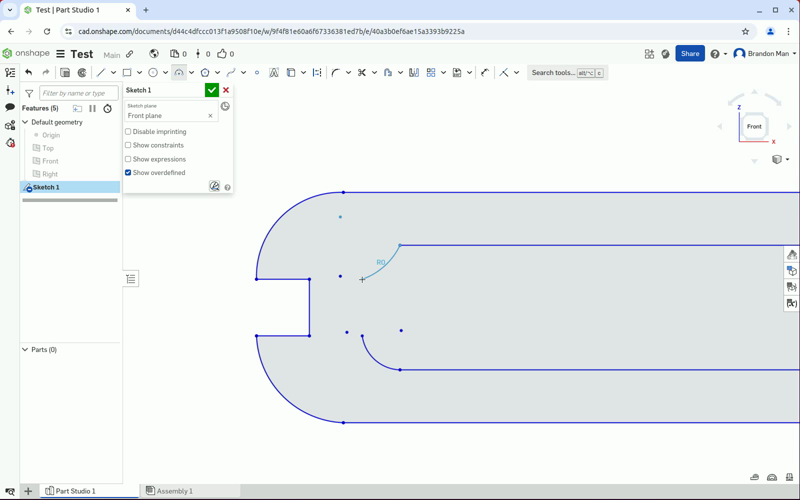
scroll(-6)
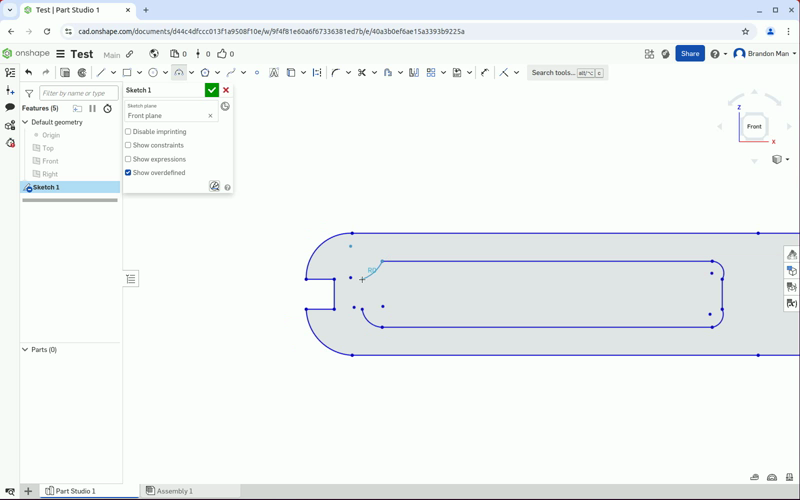
scroll(-6)
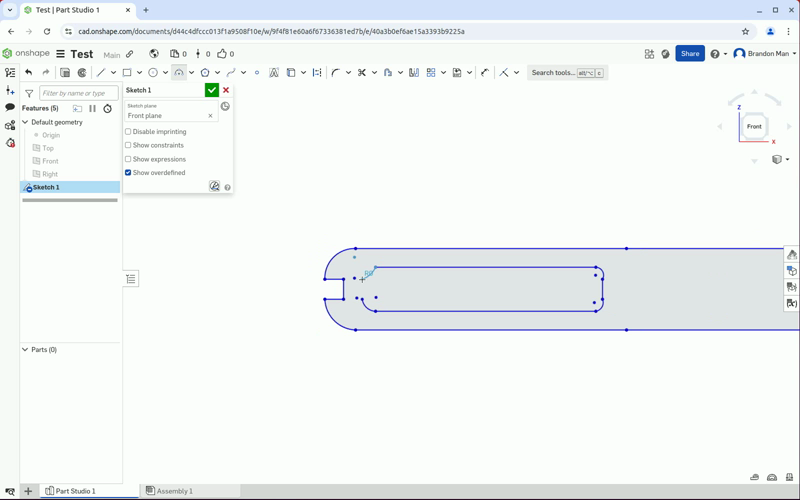
scroll(-6)
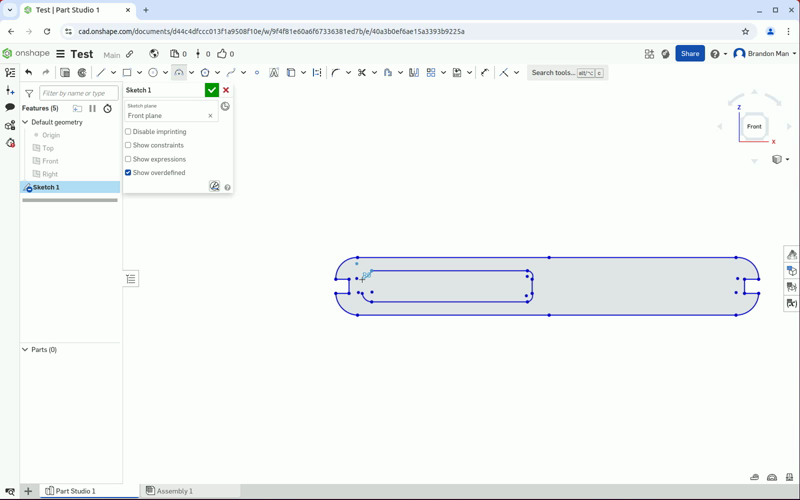
scroll(-6)
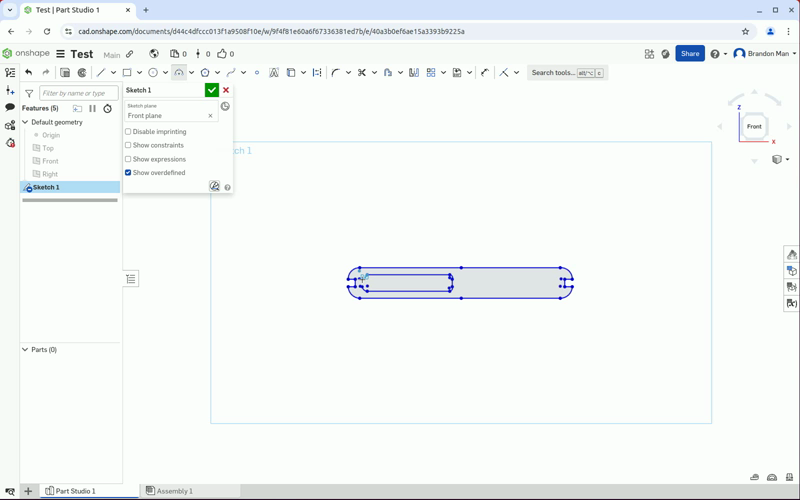
mouse_move(363, 276)
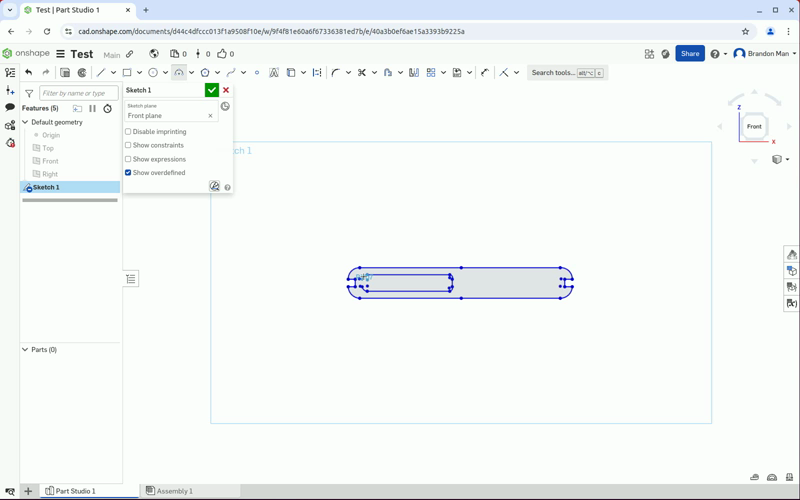
scroll(6)
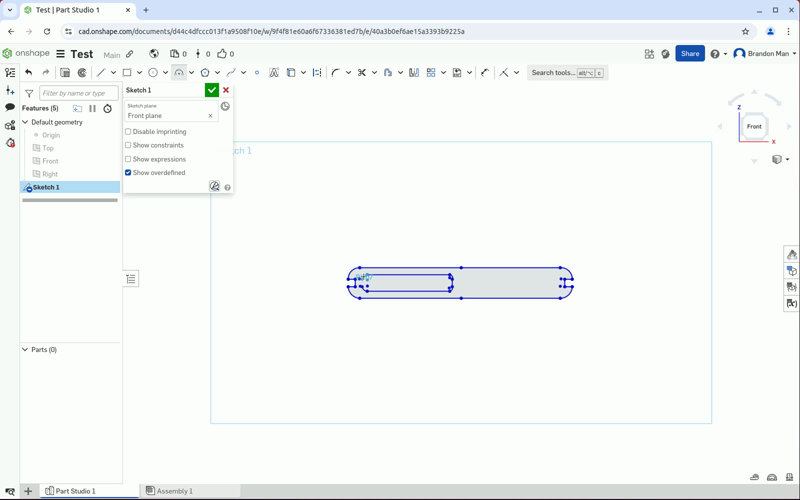
scroll(6)
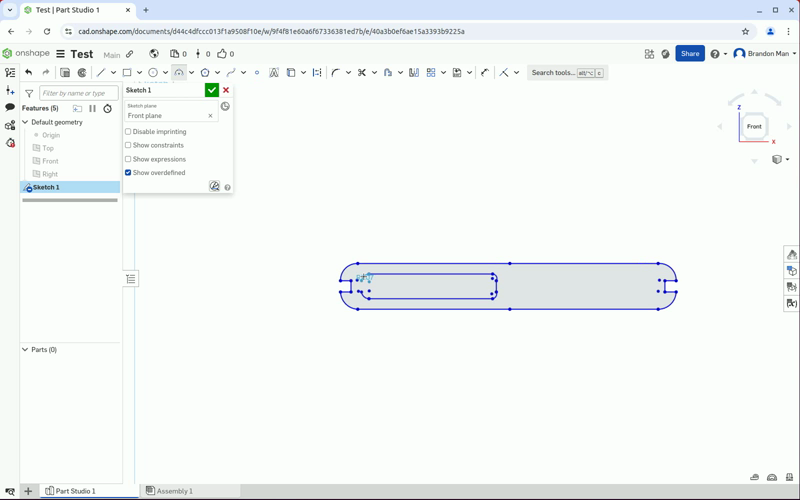
scroll(6)
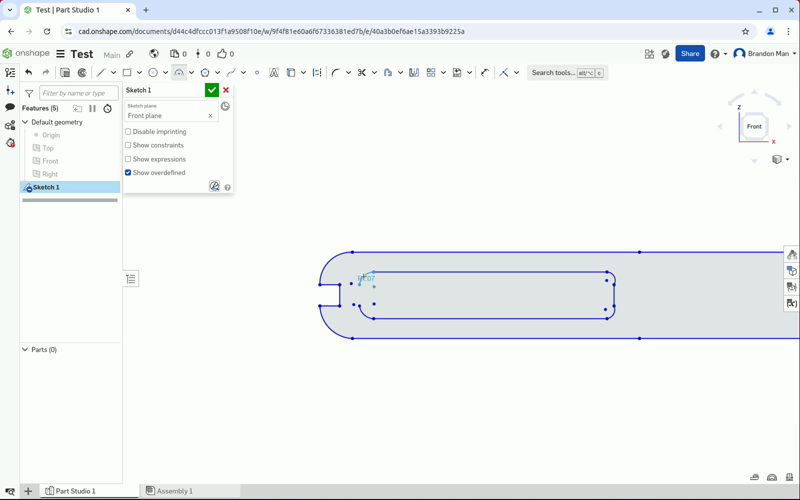
scroll(6)
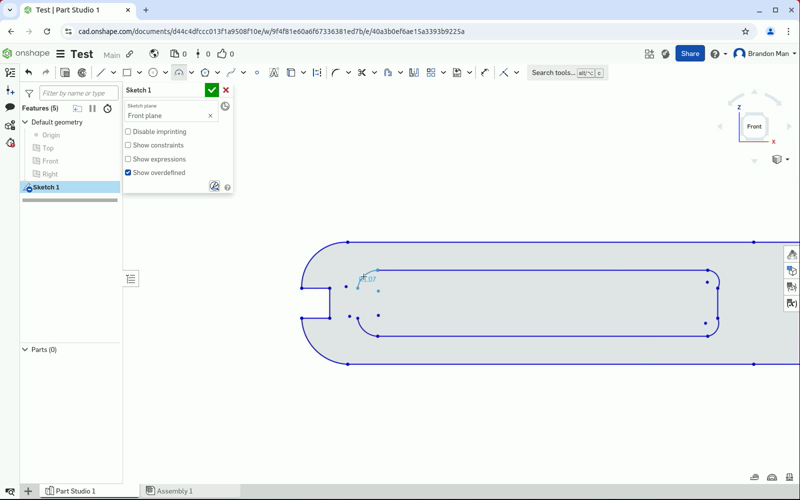
scroll(6)
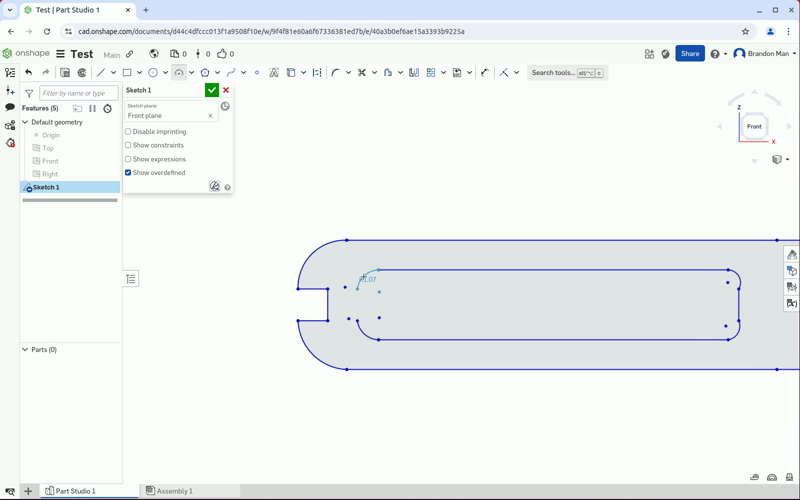
scroll(6)
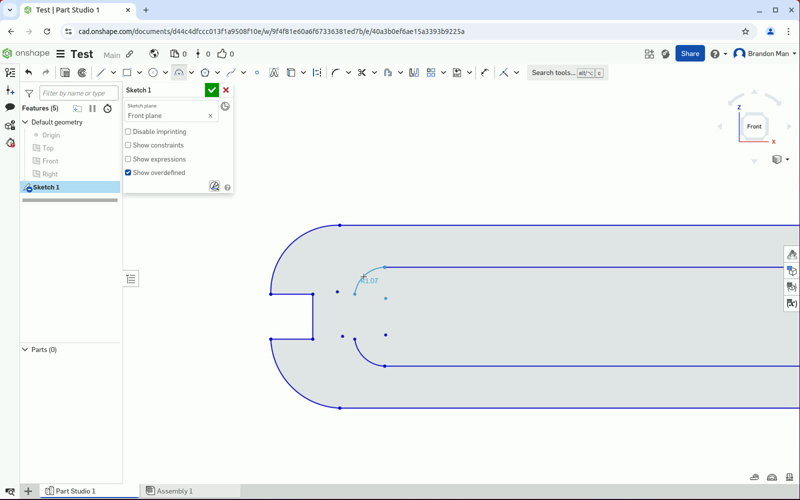
scroll(6)
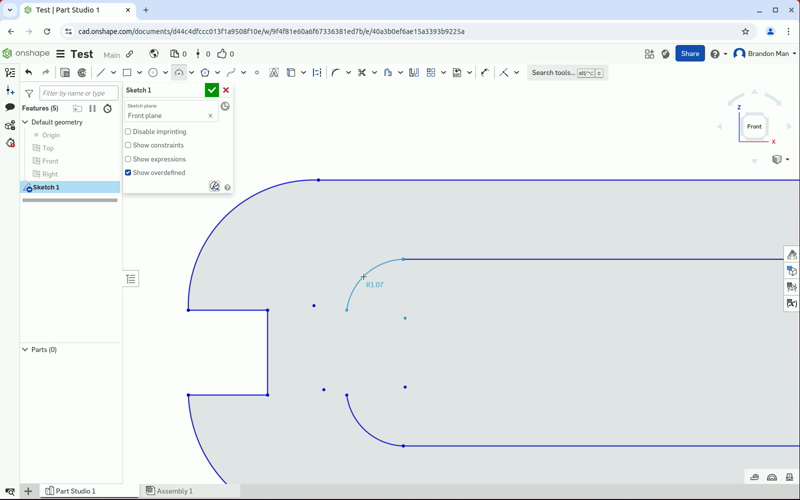
click(363, 276)
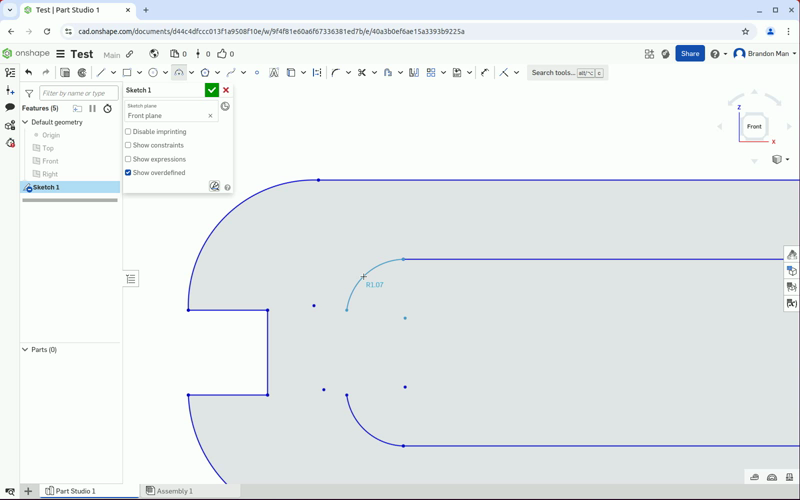
scroll(-6)
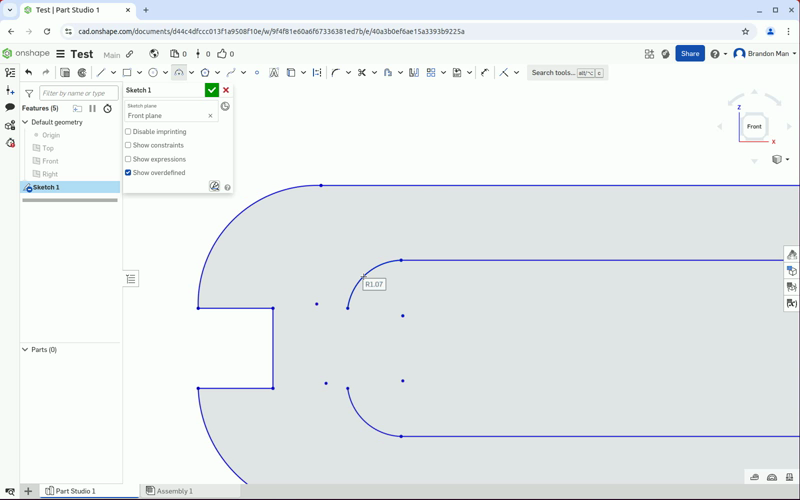
scroll(-6)
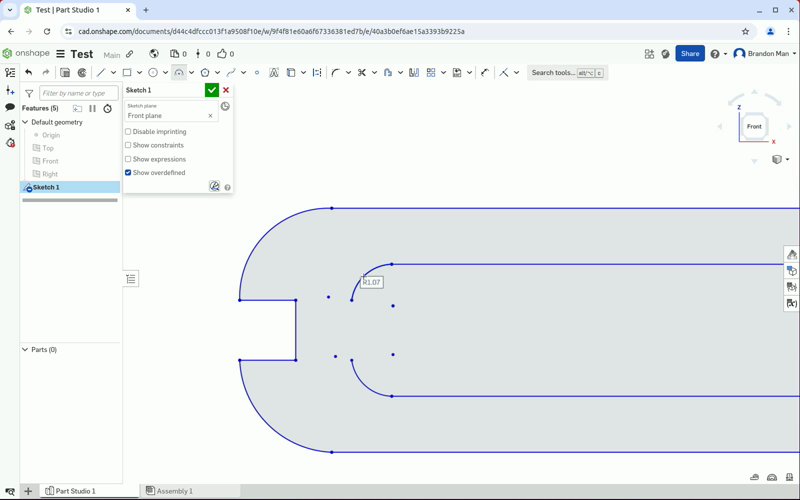
scroll(-6)
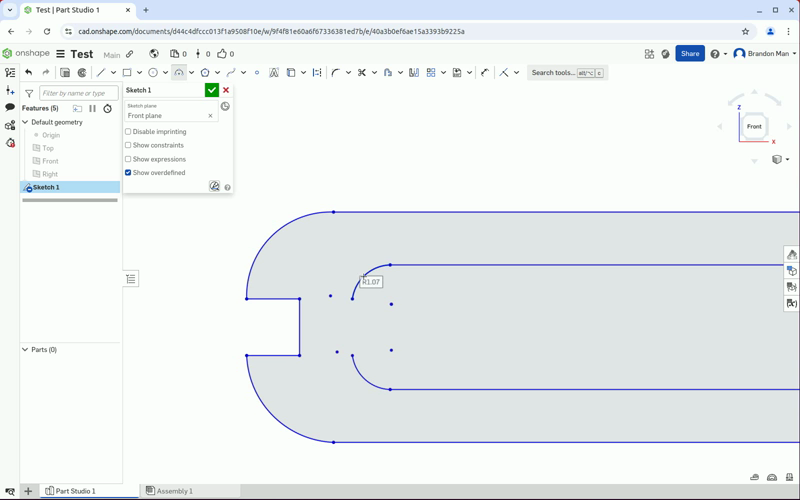
scroll(-6)
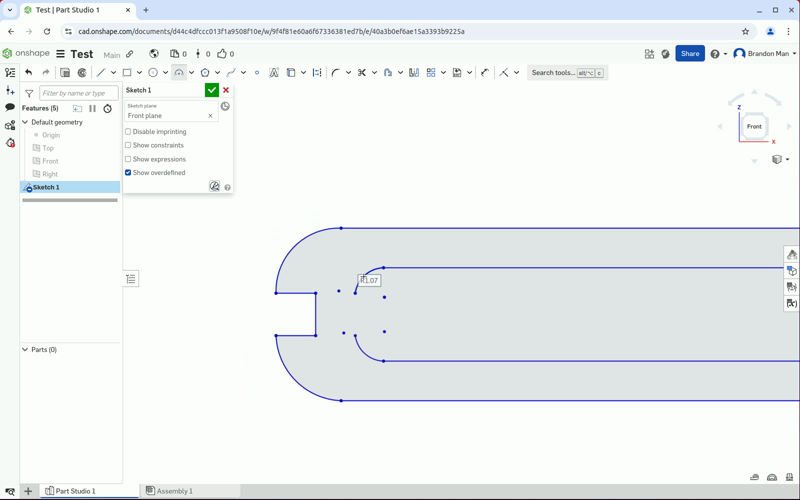
scroll(-6)
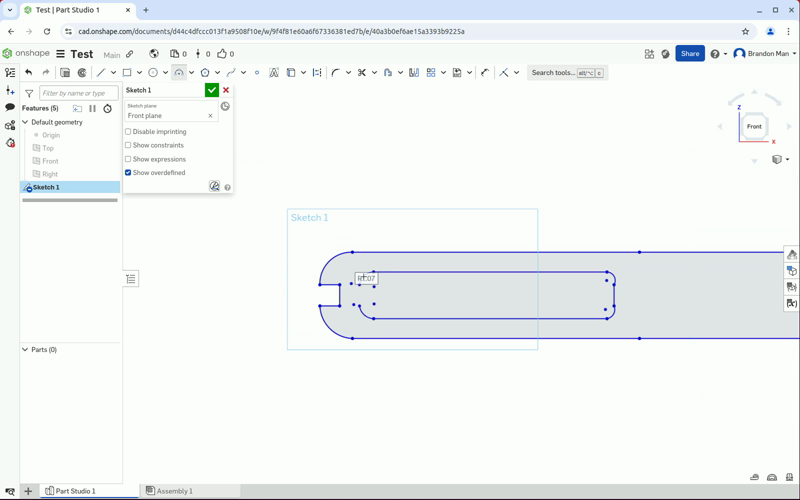
scroll(-6)
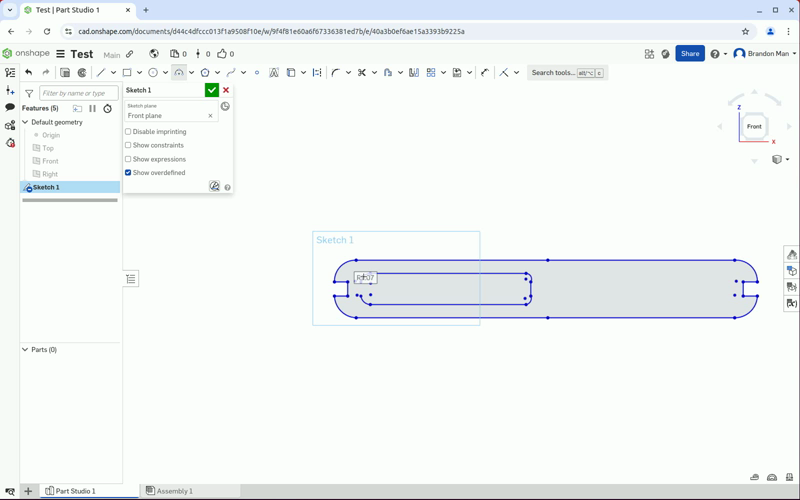
scroll(-6)
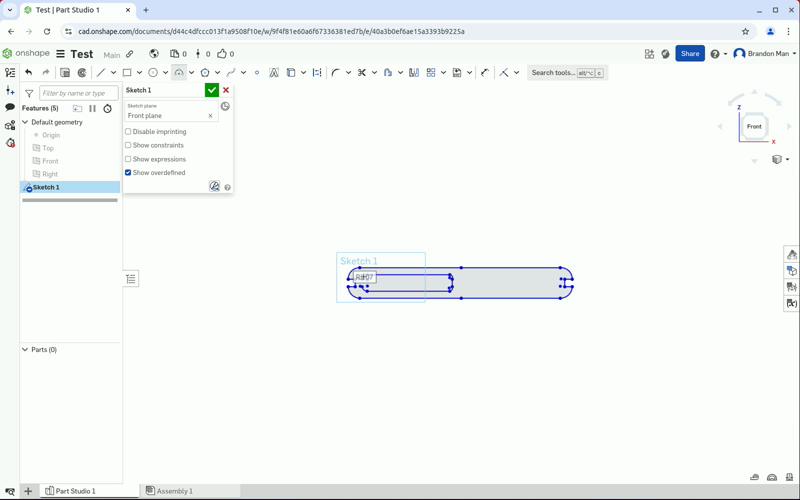
key_up(shift)
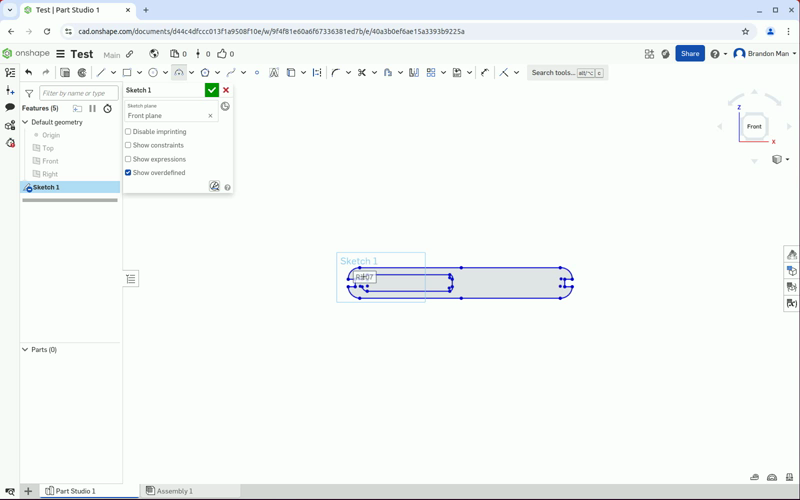
key(esc)
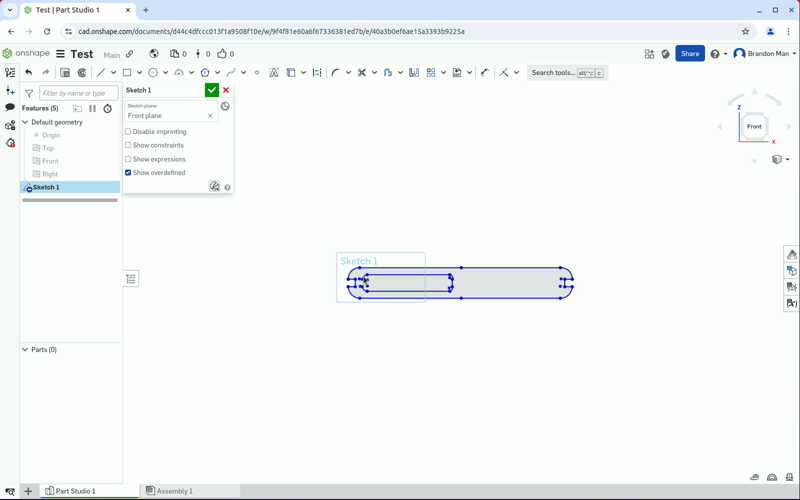
key(l)
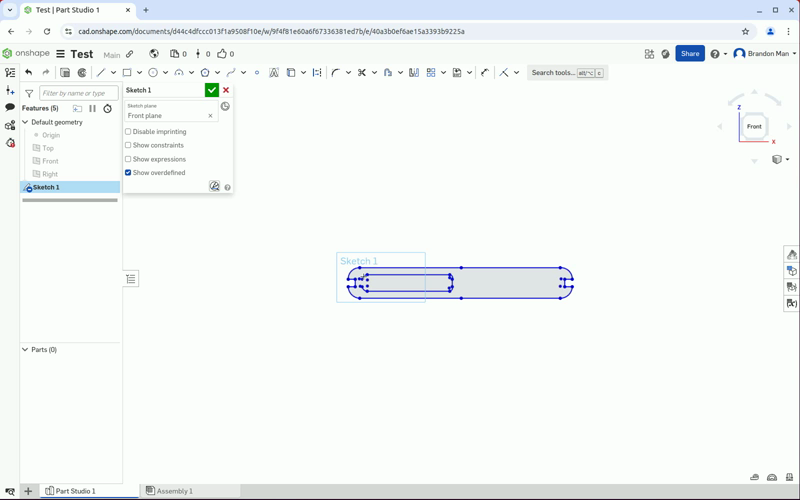
mouse_move(362, 279)
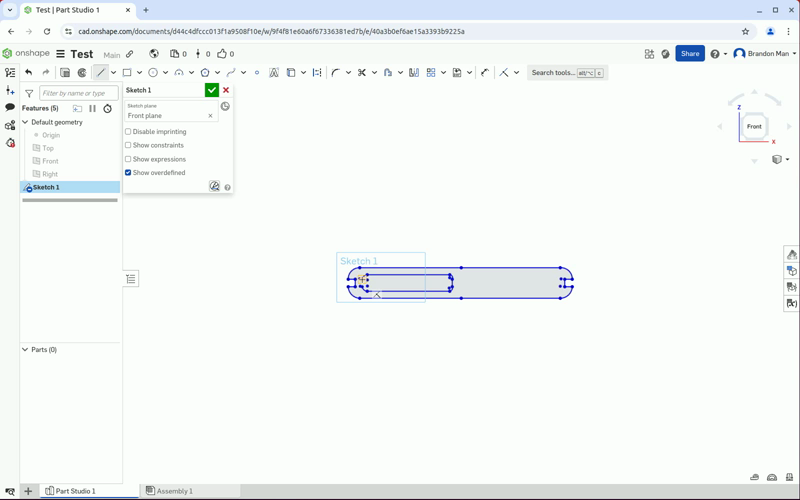
scroll(6)
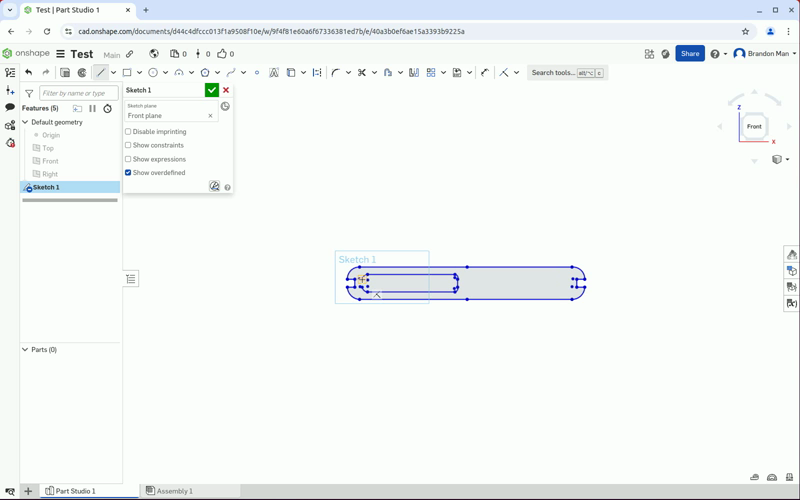
scroll(6)
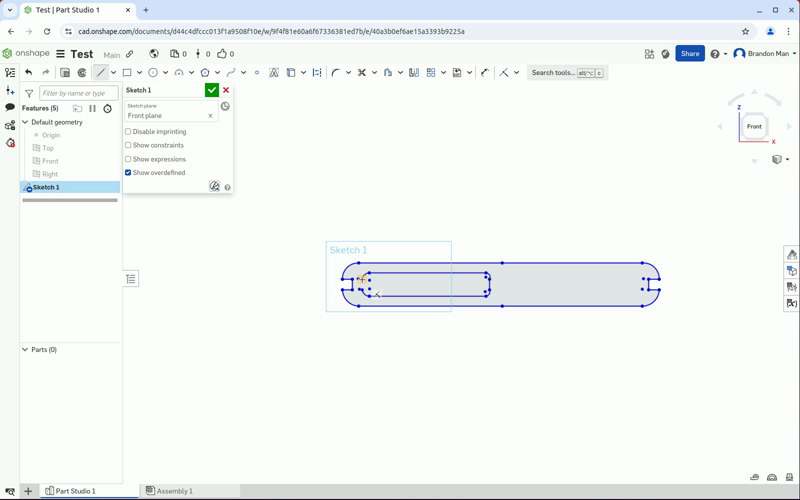
scroll(6)
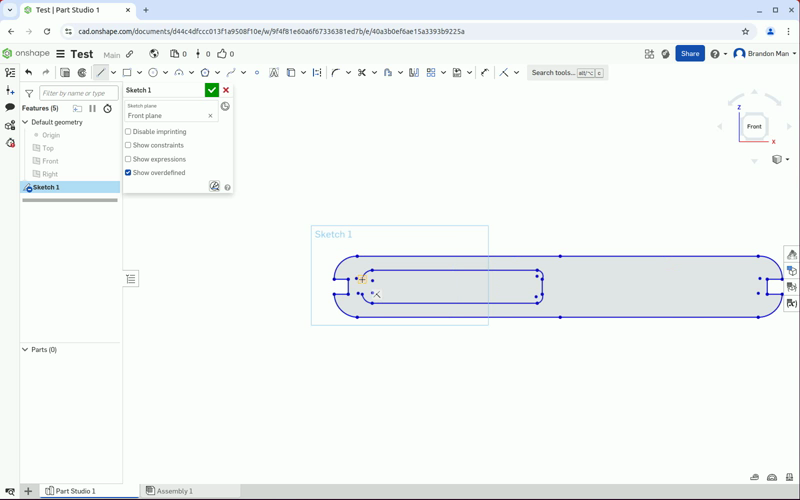
scroll(6)
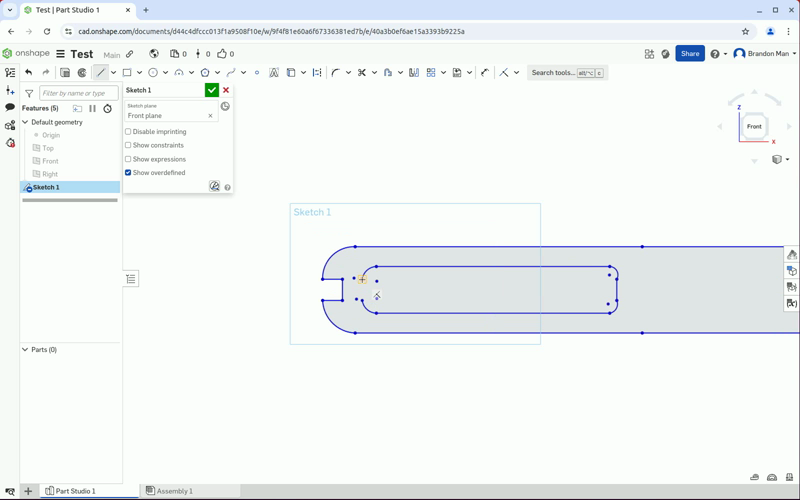
scroll(6)
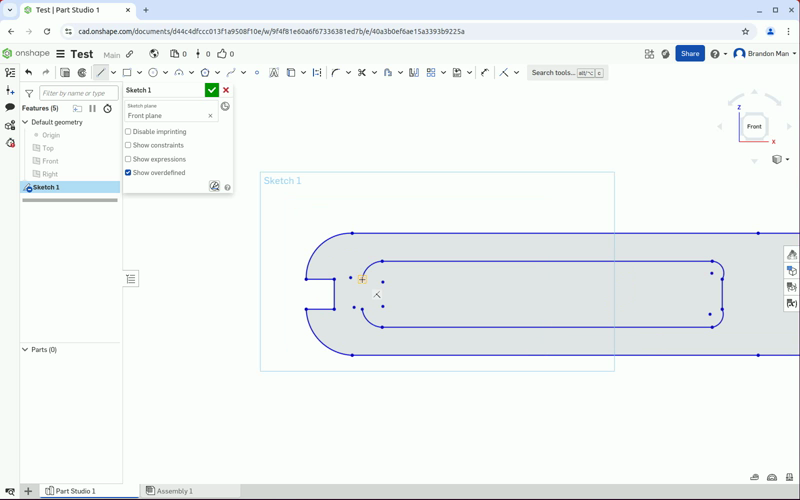
scroll(6)
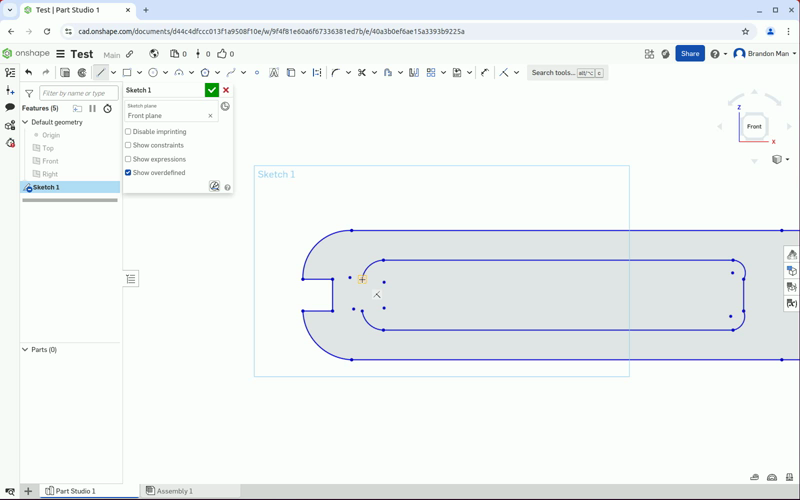
scroll(6)
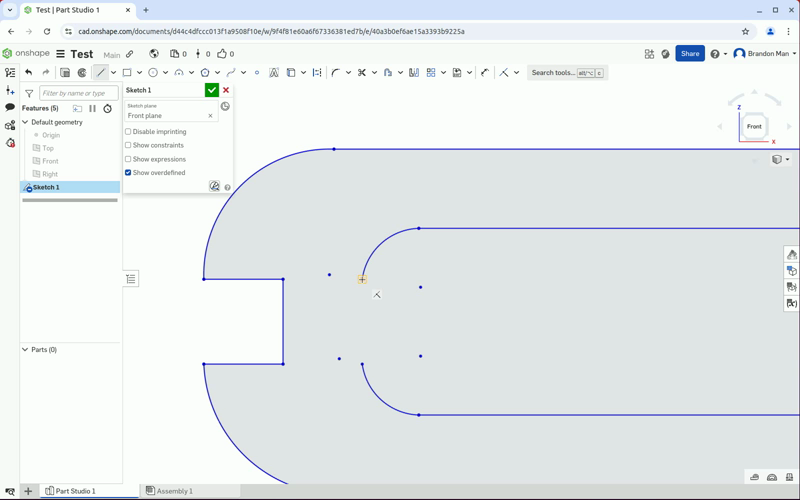
click(362, 279)
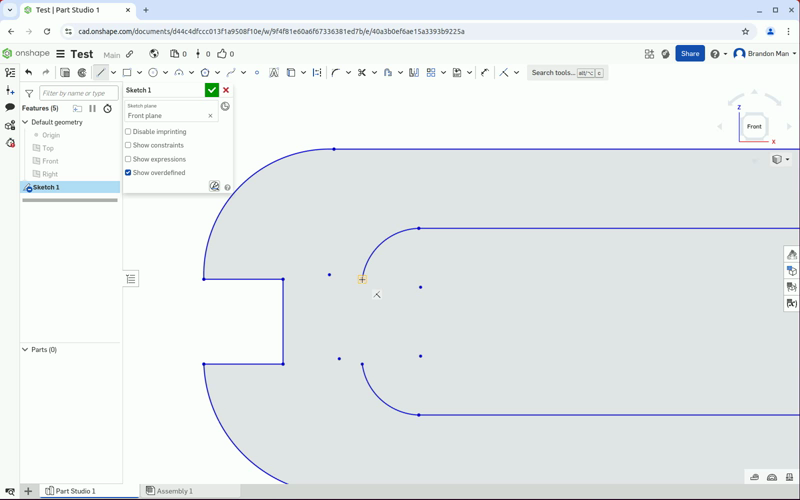
scroll(-6)
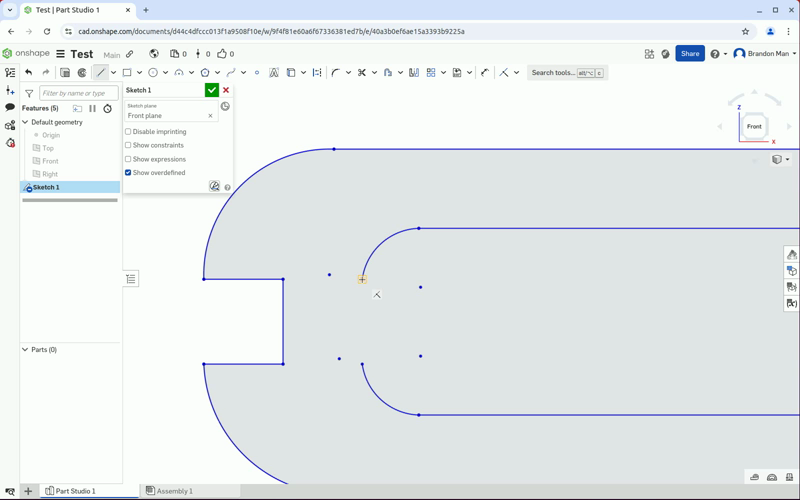
scroll(-6)
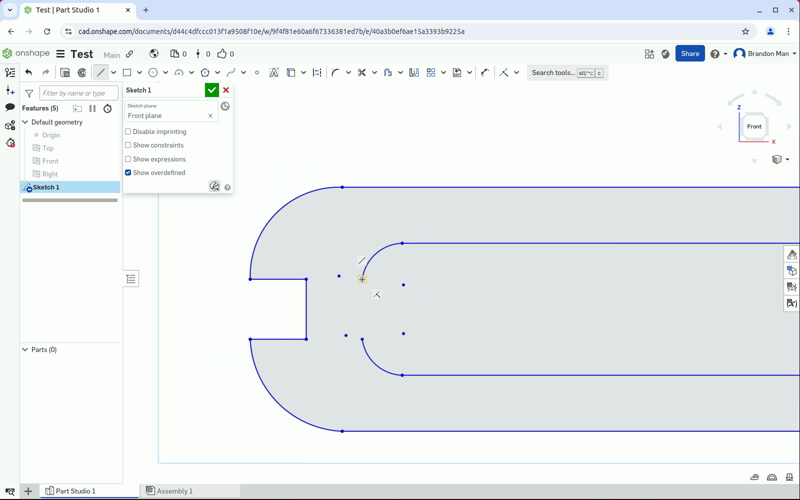
scroll(-6)
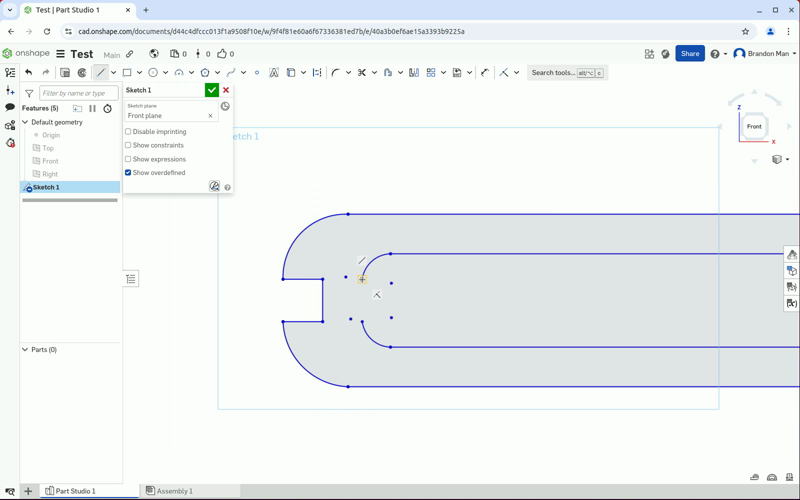
scroll(-6)
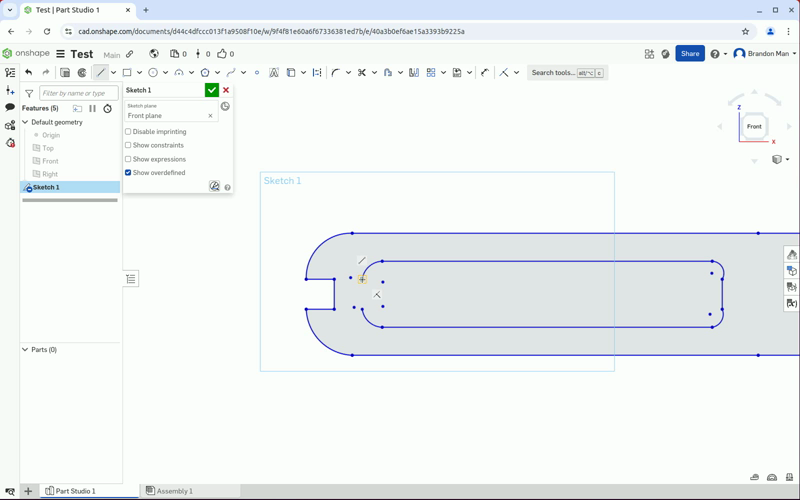
scroll(-6)
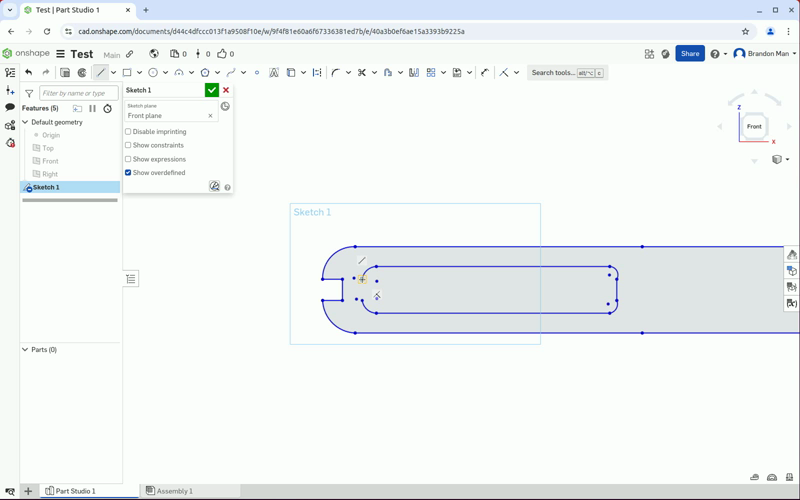
scroll(-6)
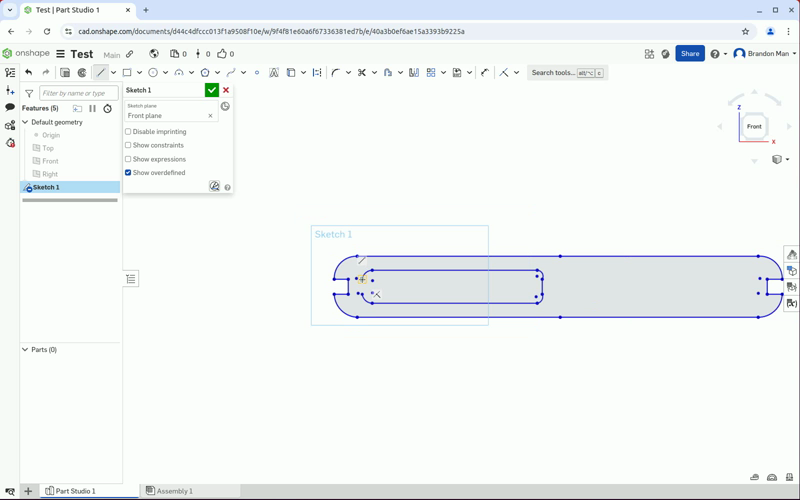
scroll(-6)
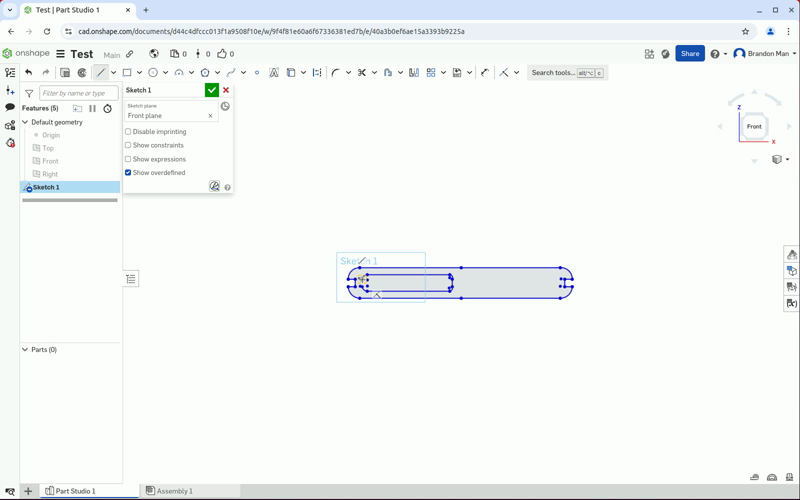
mouse_move(392, 279)
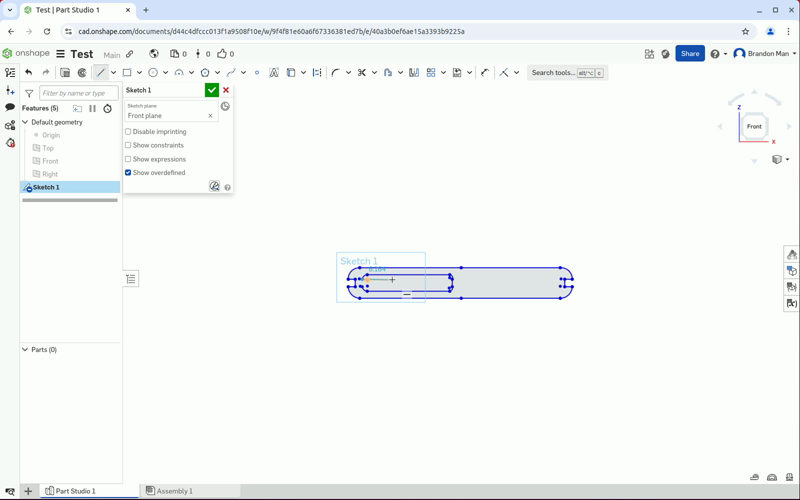
key_down(shift)
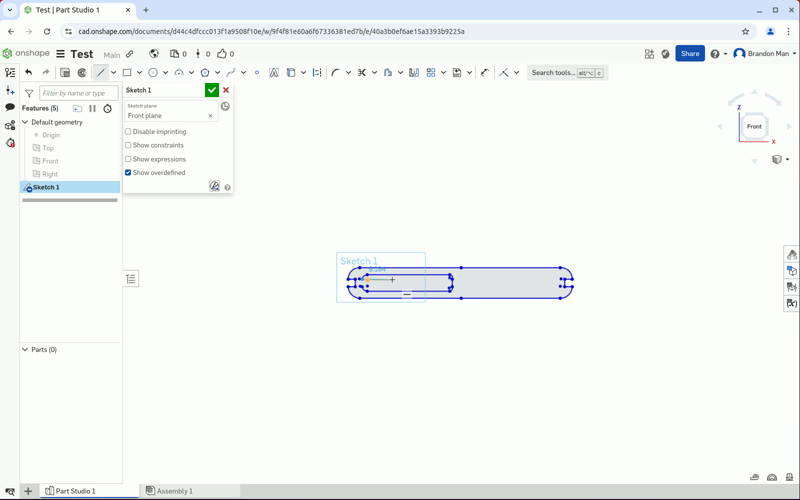
mouse_move(362, 286)
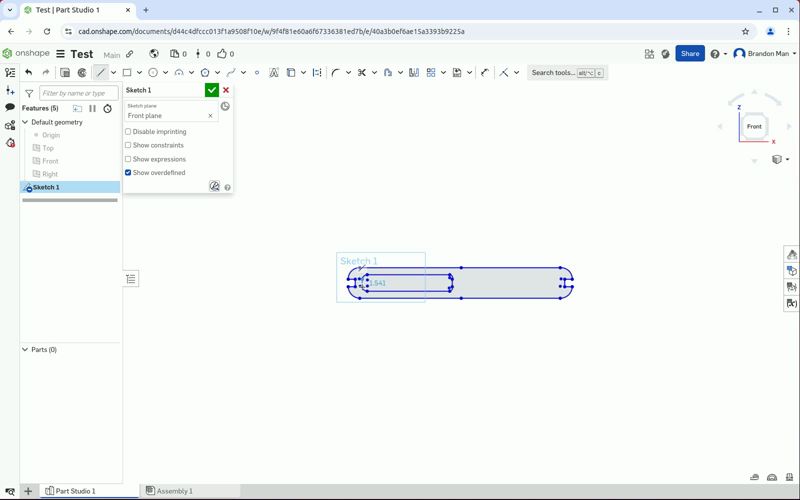
scroll(6)
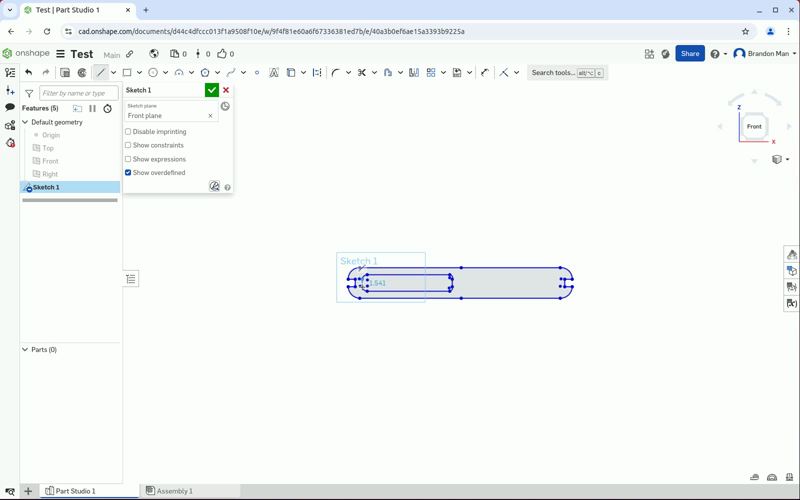
scroll(6)
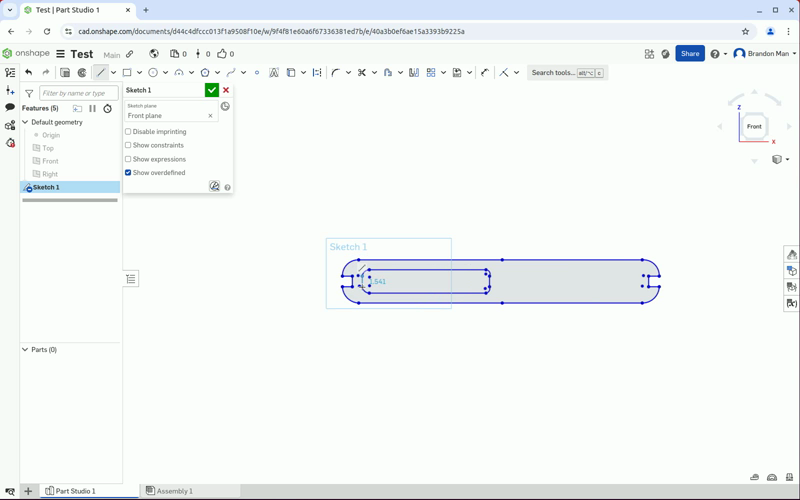
scroll(6)
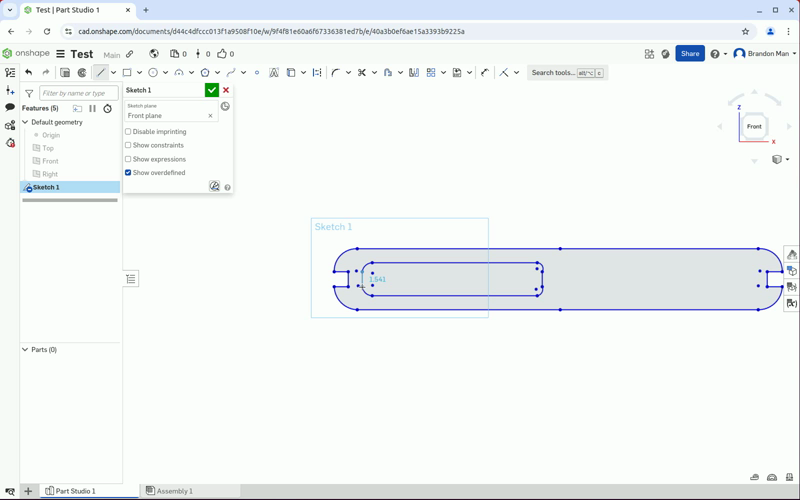
scroll(6)
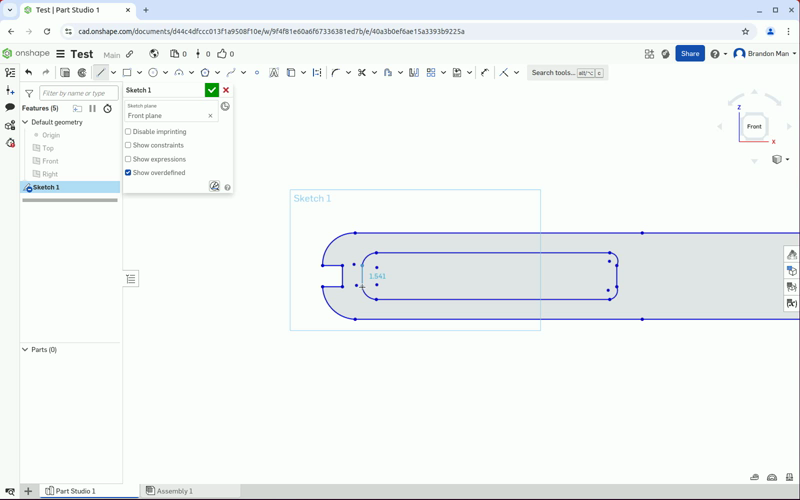
scroll(6)
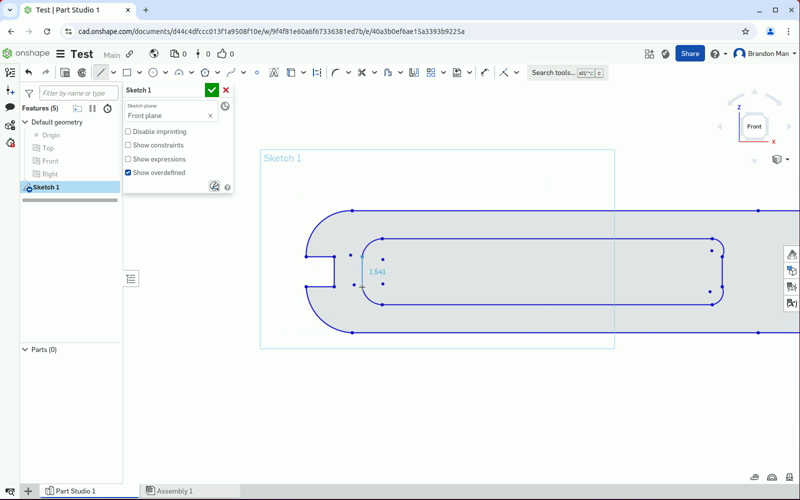
scroll(6)
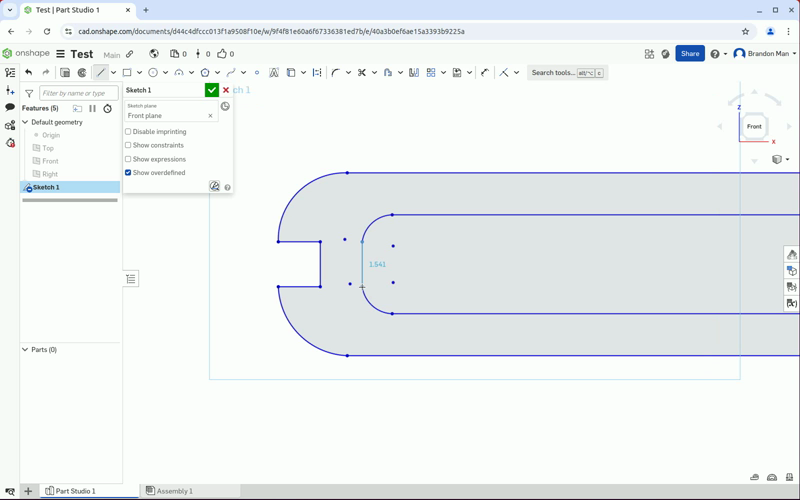
scroll(6)
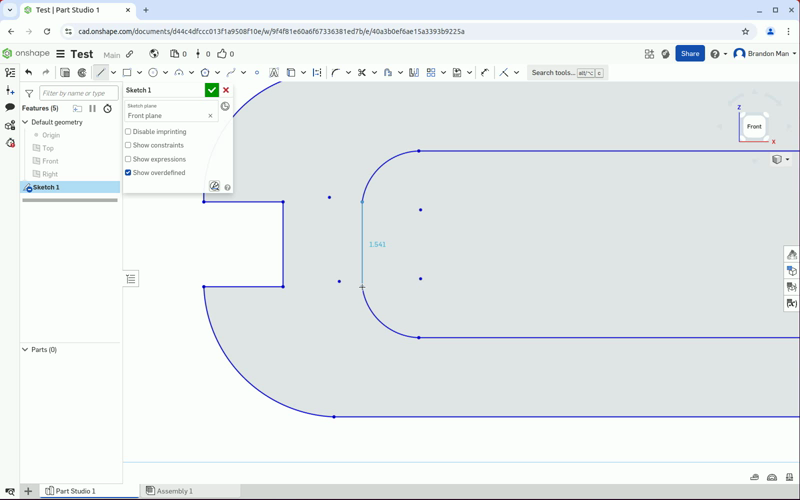
key_up(shift)
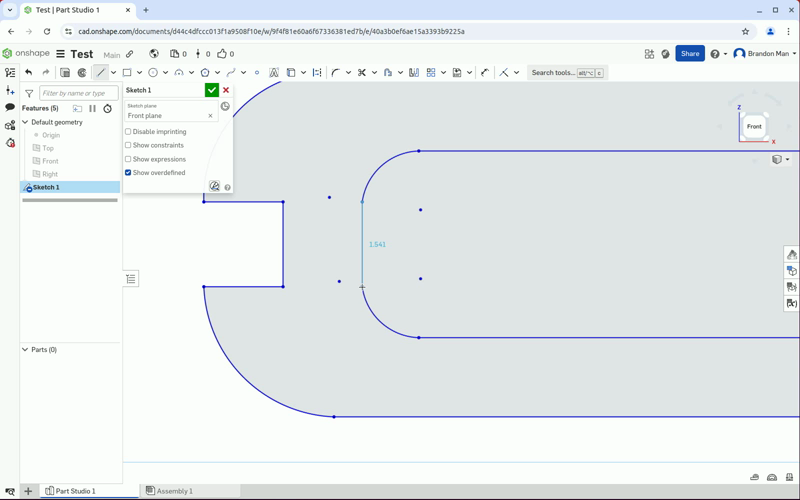
click(362, 286)
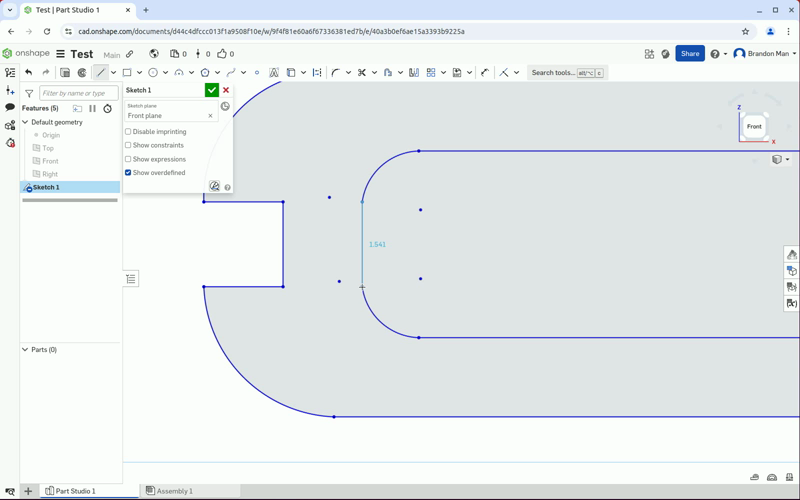
scroll(-6)
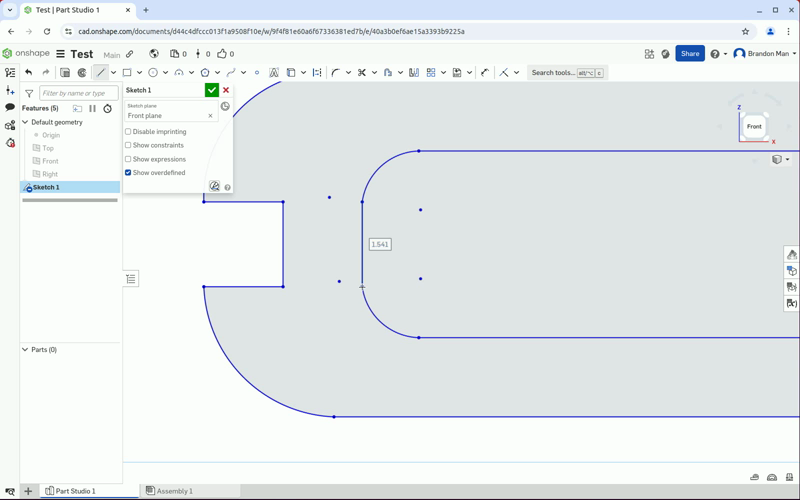
scroll(-6)
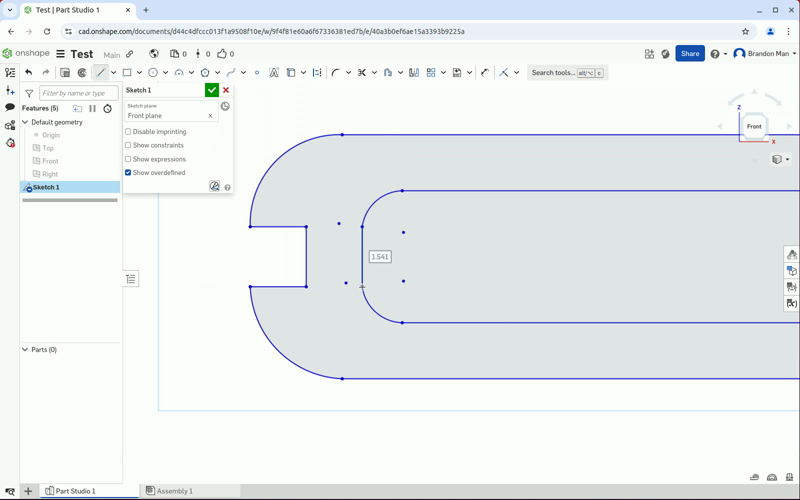
scroll(-6)
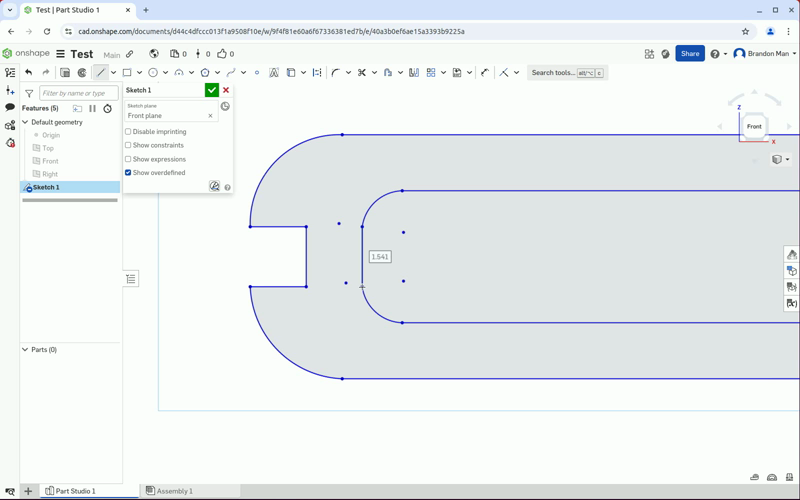
scroll(-6)
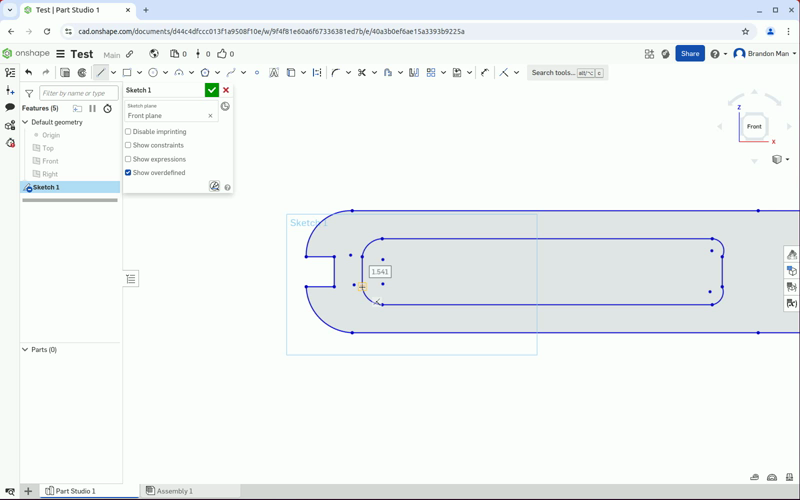
scroll(-6)
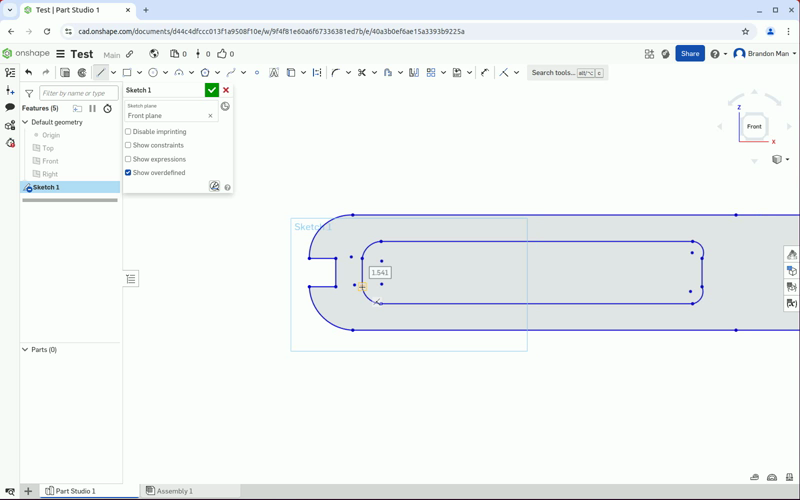
scroll(-6)
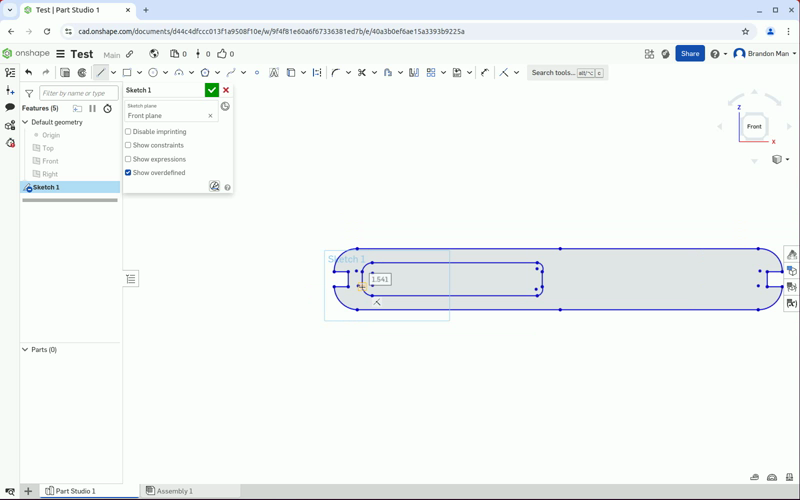
scroll(-6)
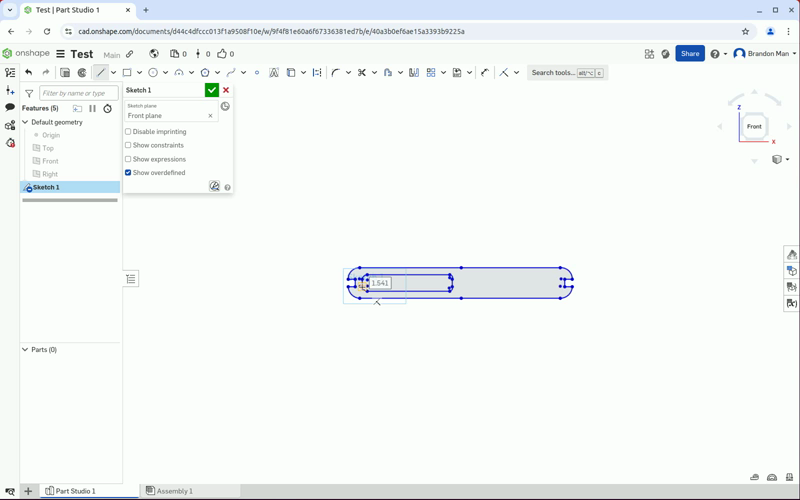
key(esc)
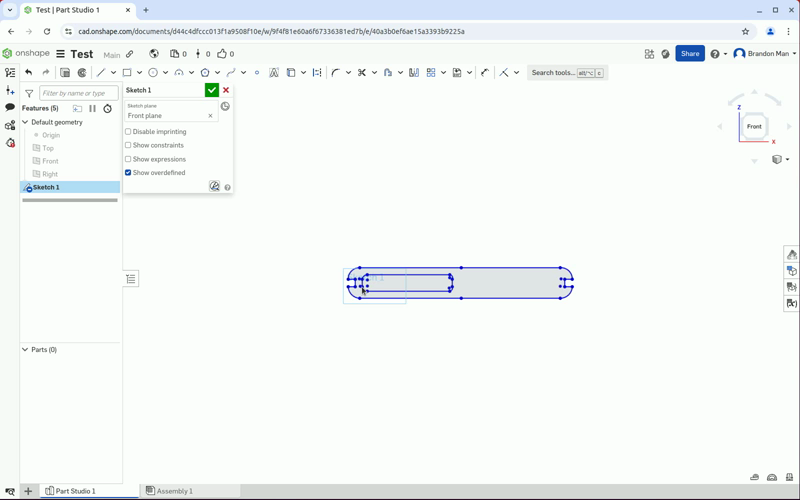
key(l)
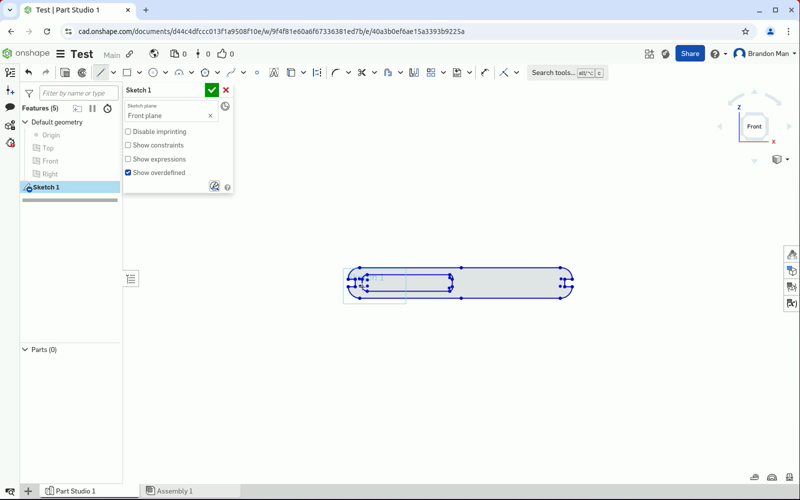
key_down(shift)
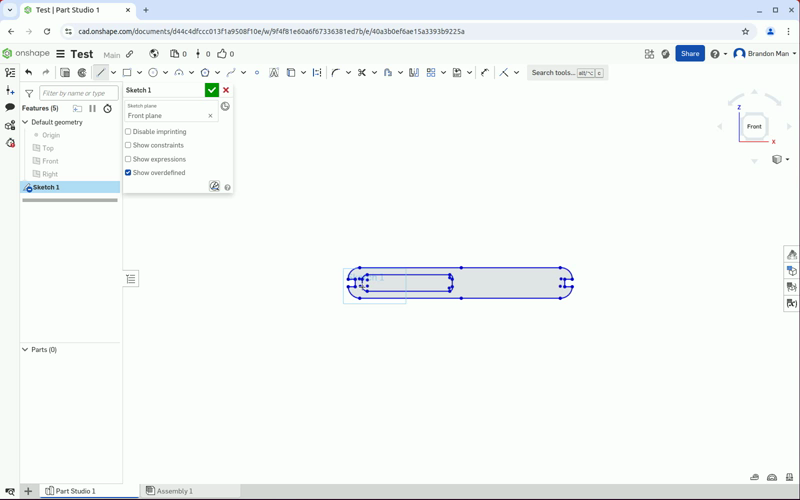
mouse_move(468, 286)
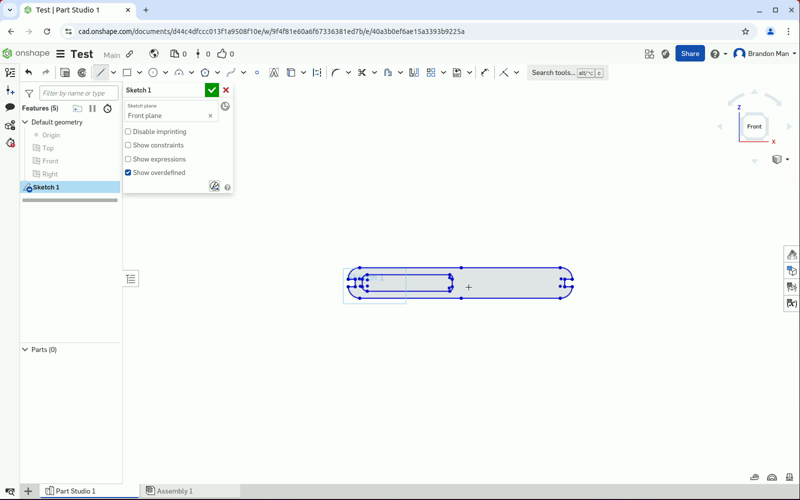
click(468, 286)
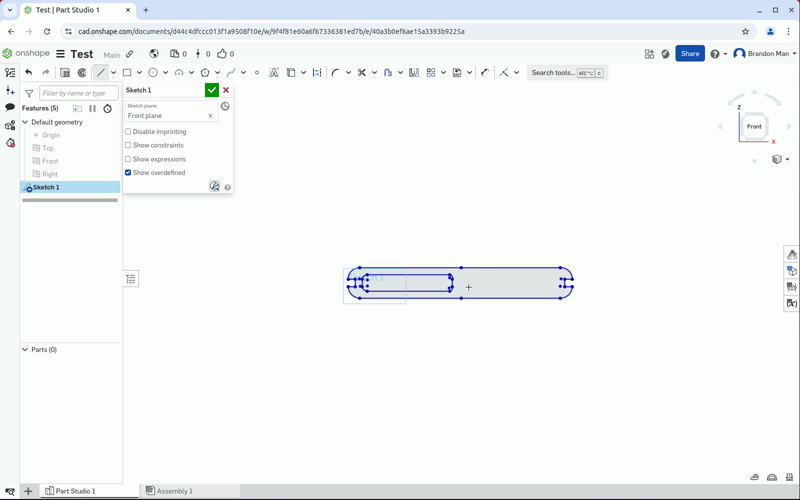
key_up(shift)
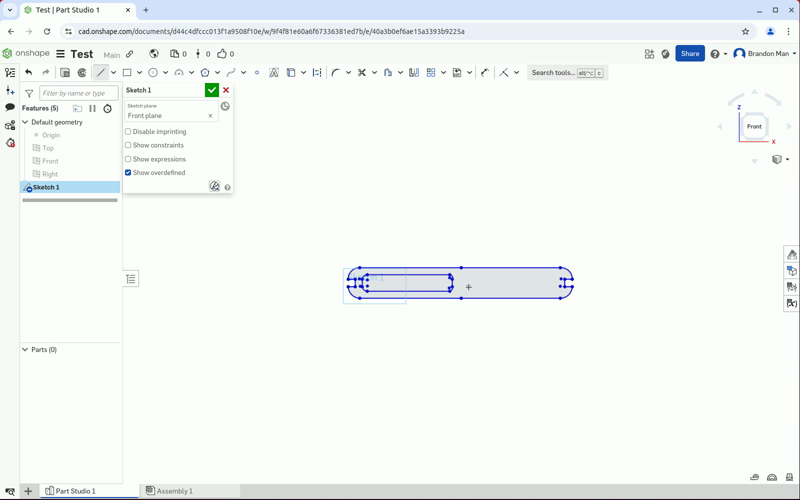
key_down(shift)
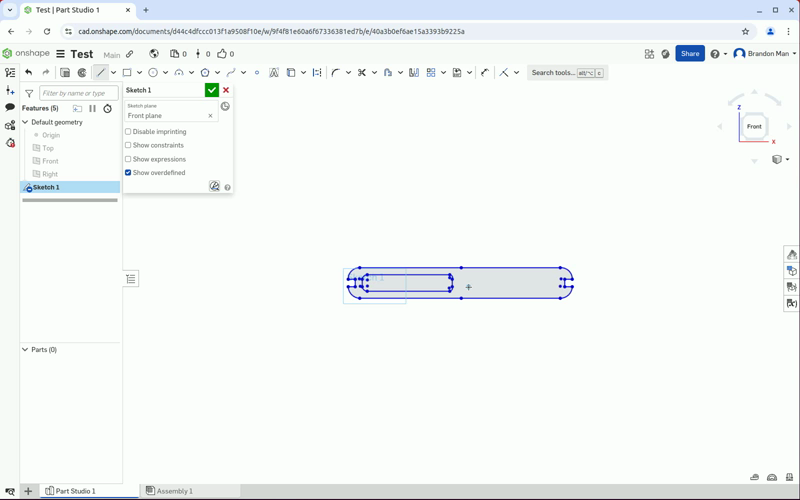
mouse_move(498, 286)
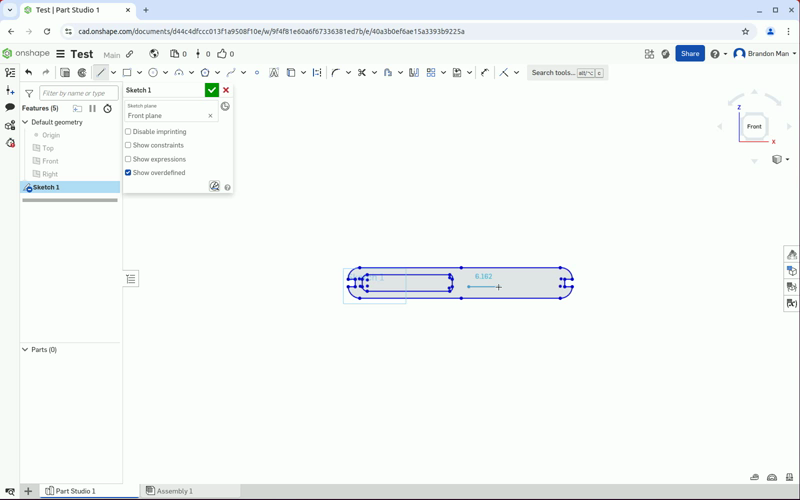
mouse_move(468, 279)
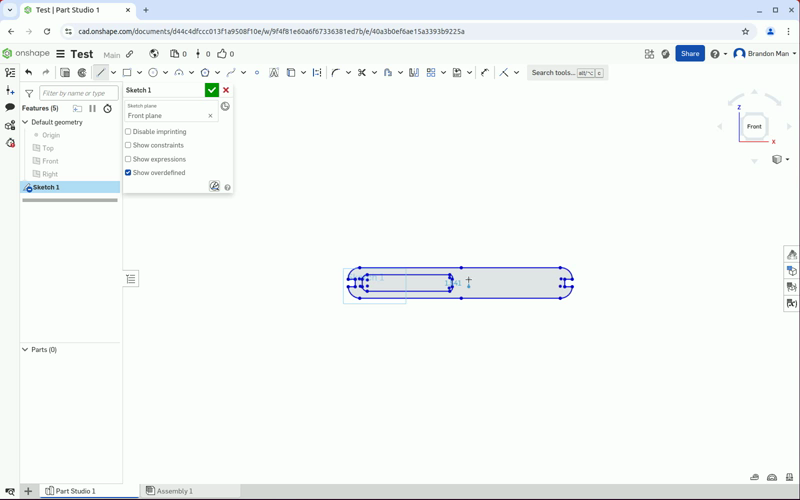
scroll(6)
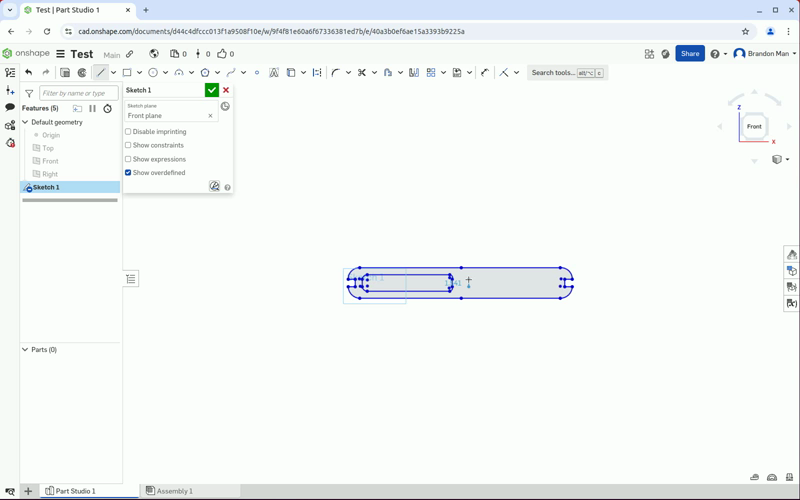
scroll(6)
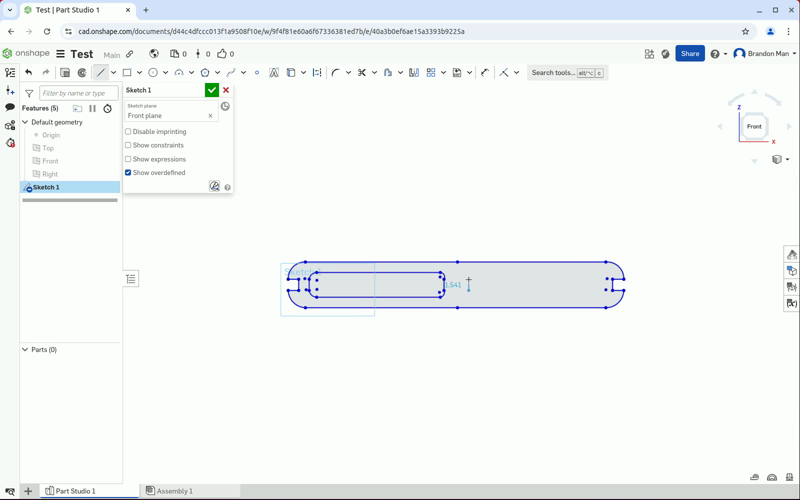
scroll(6)
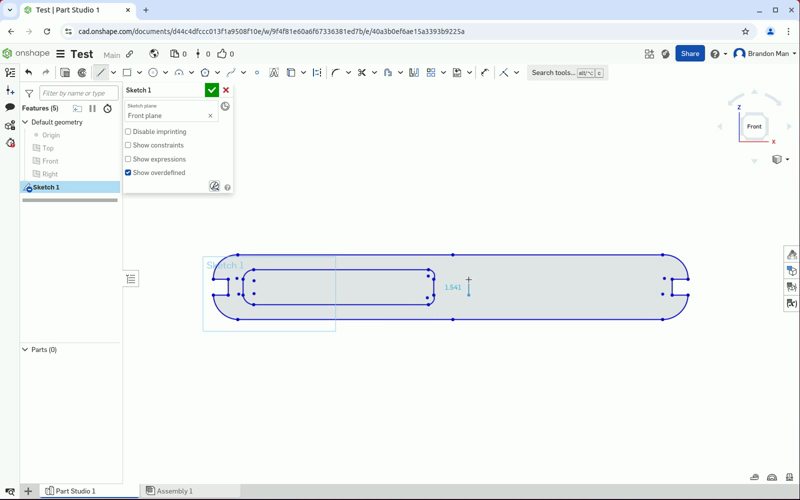
scroll(6)
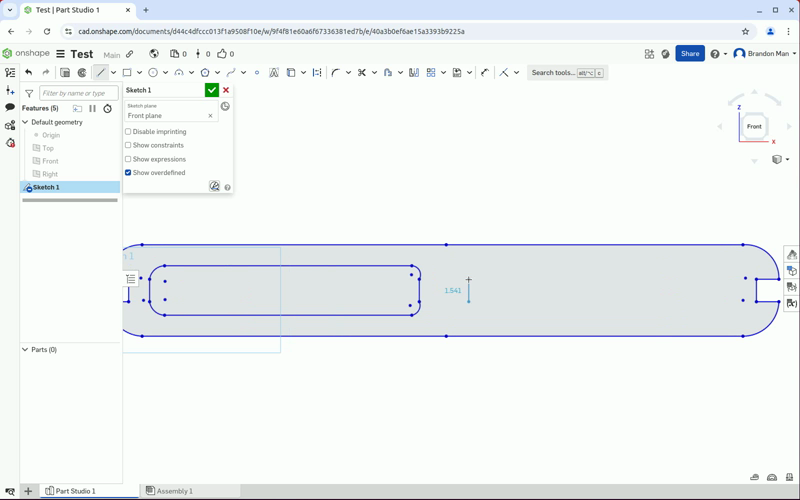
scroll(6)
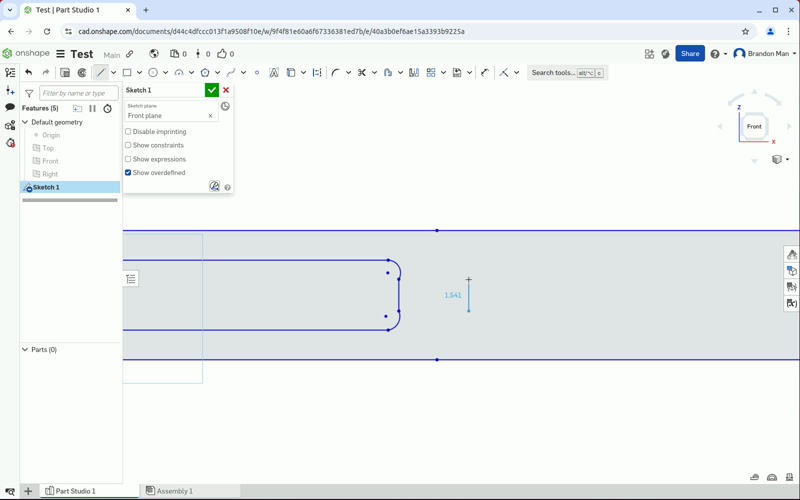
scroll(6)
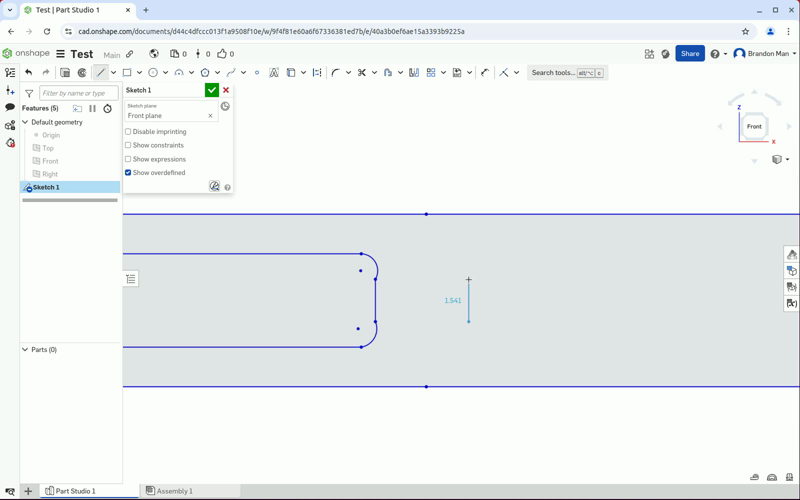
scroll(6)
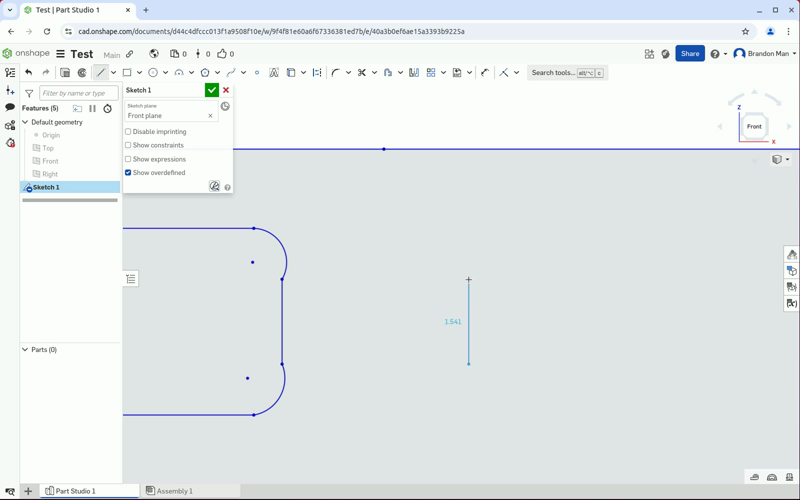
click(468, 279)
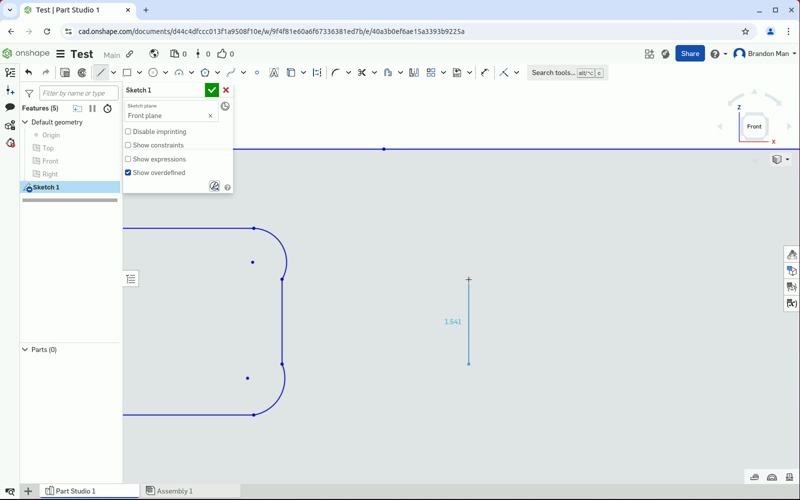
scroll(-6)
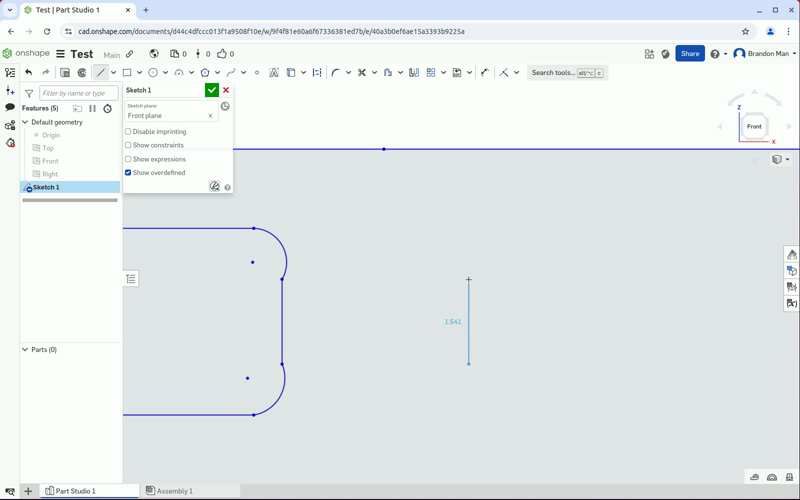
scroll(-6)
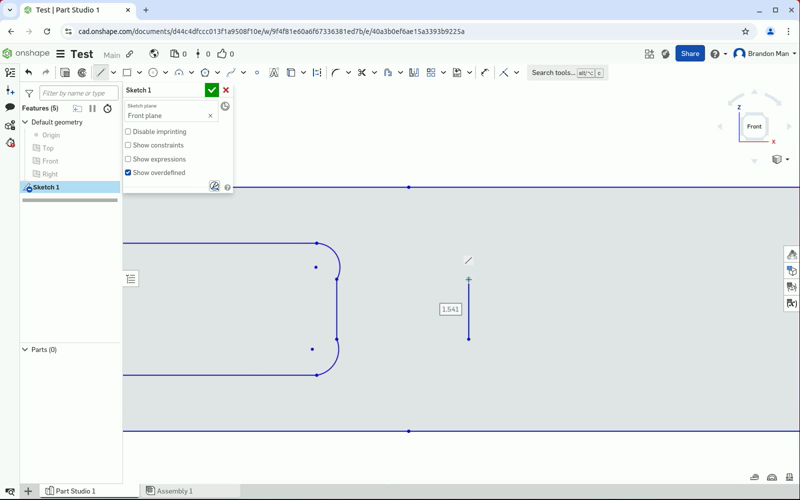
scroll(-6)
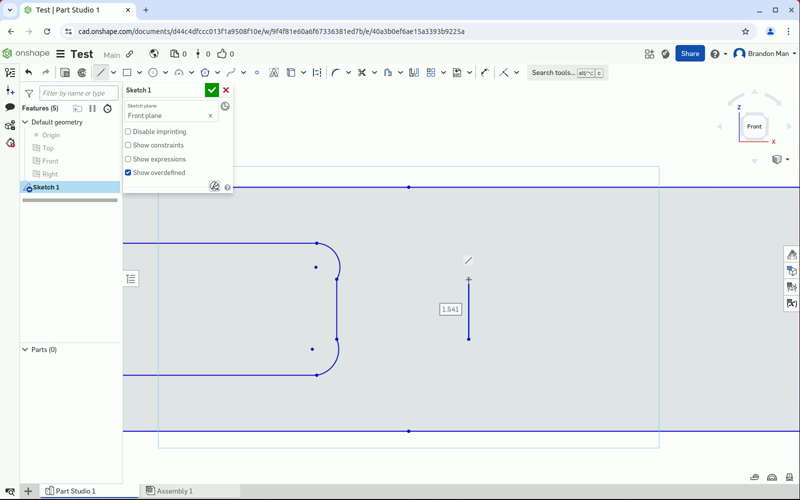
scroll(-6)
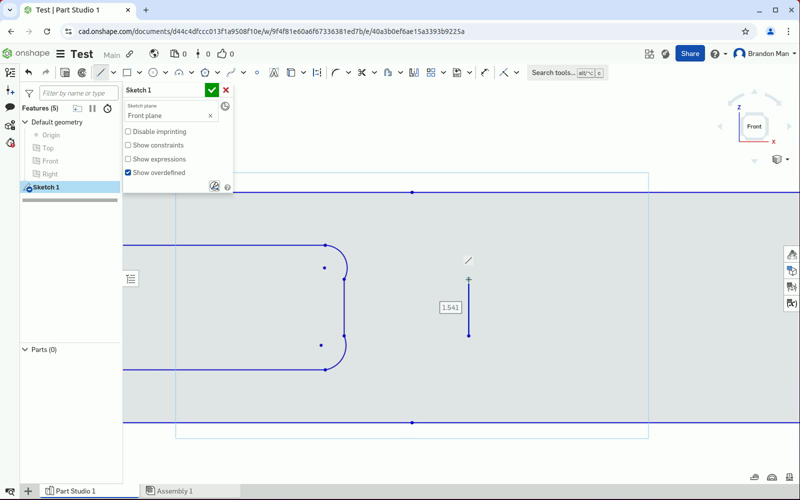
scroll(-6)
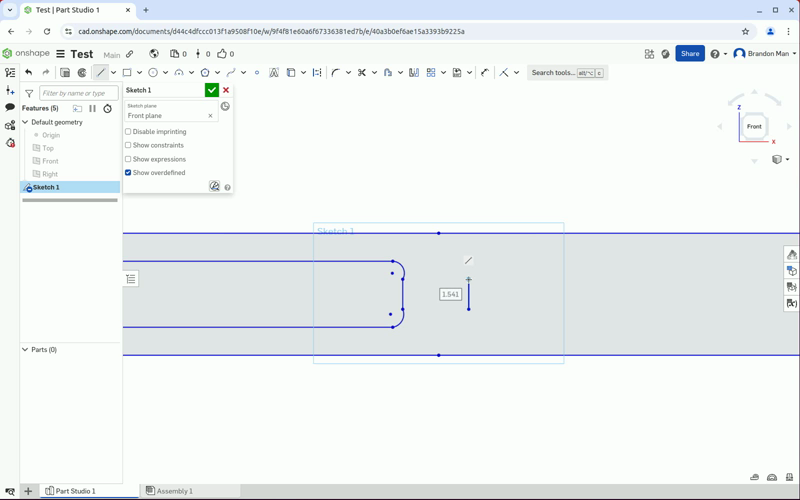
scroll(-6)
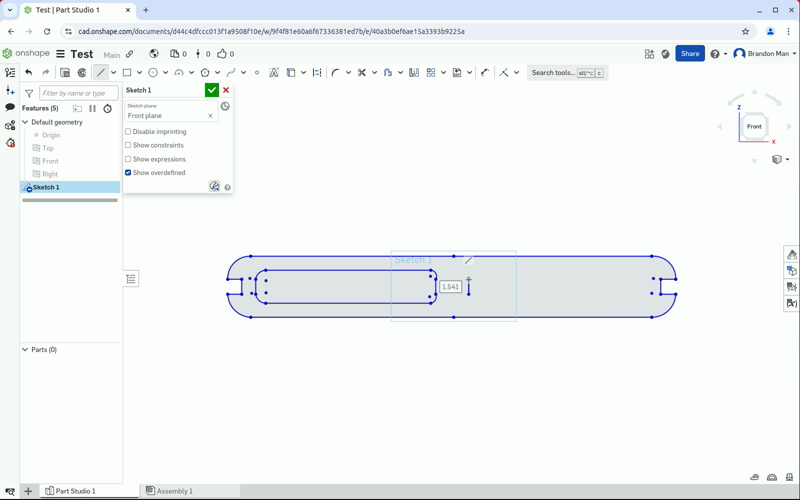
scroll(-6)
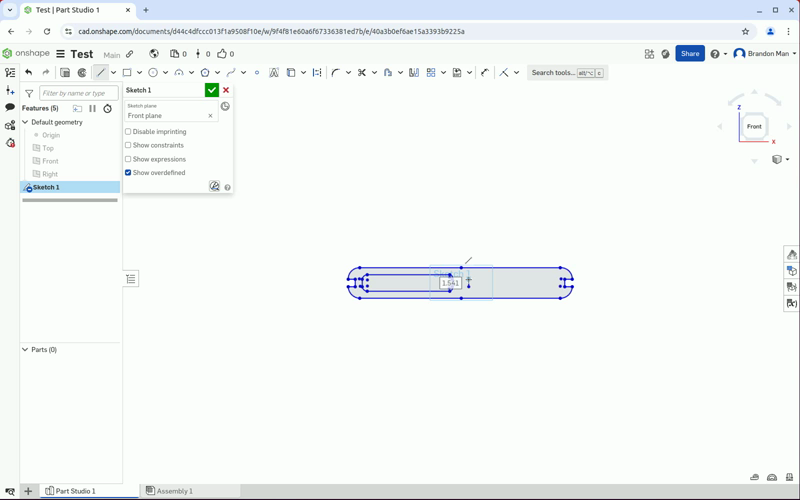
key_up(shift)
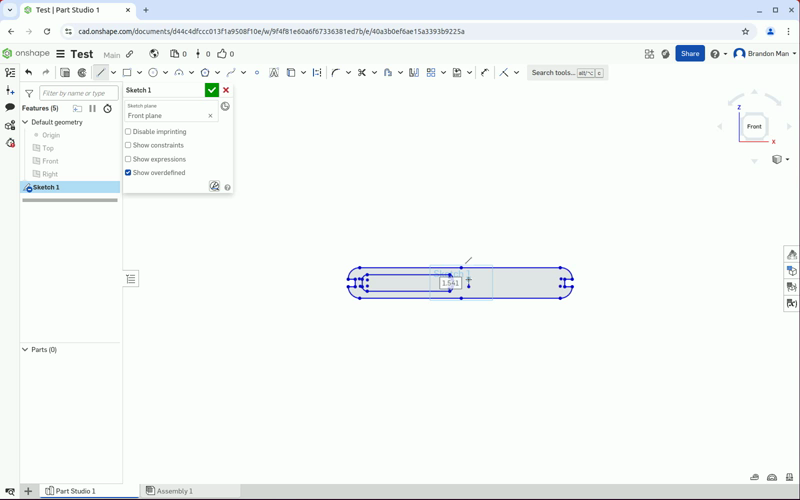
key(esc)
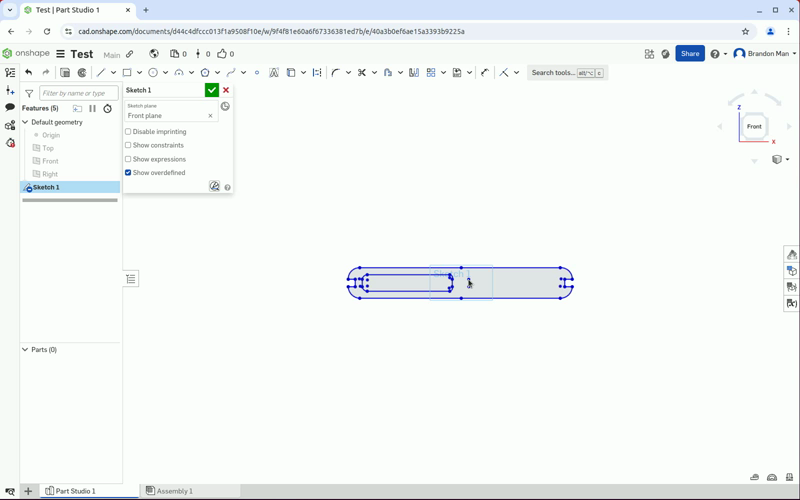
key(a)
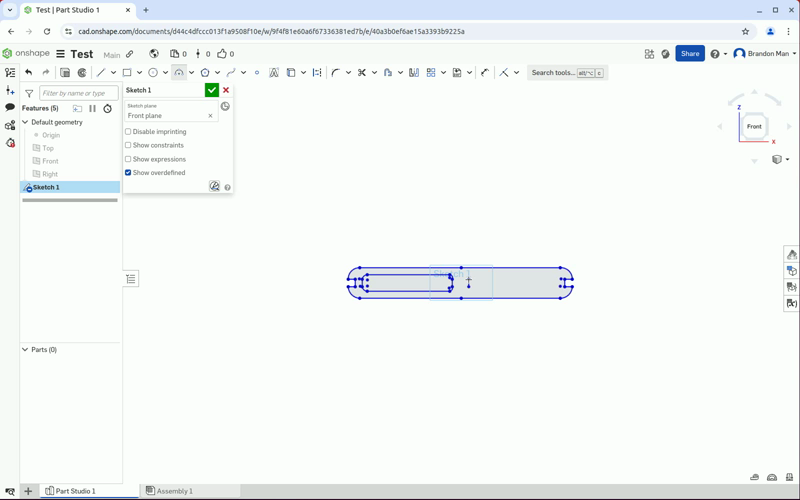
mouse_move(468, 279)
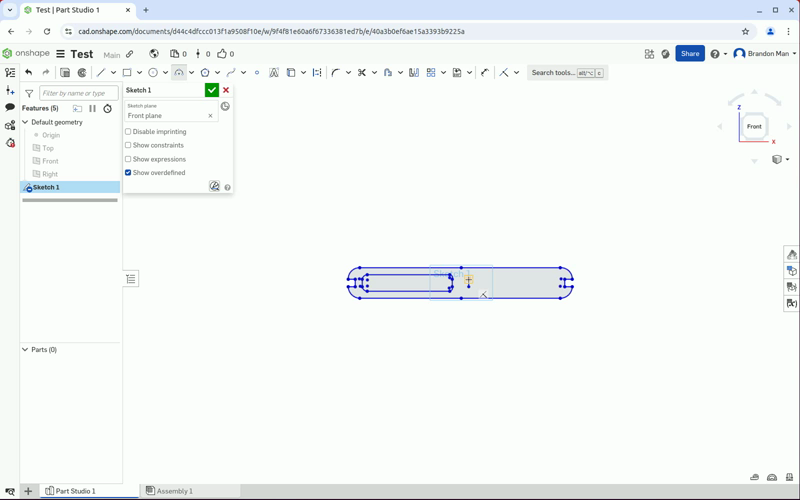
click(468, 279)
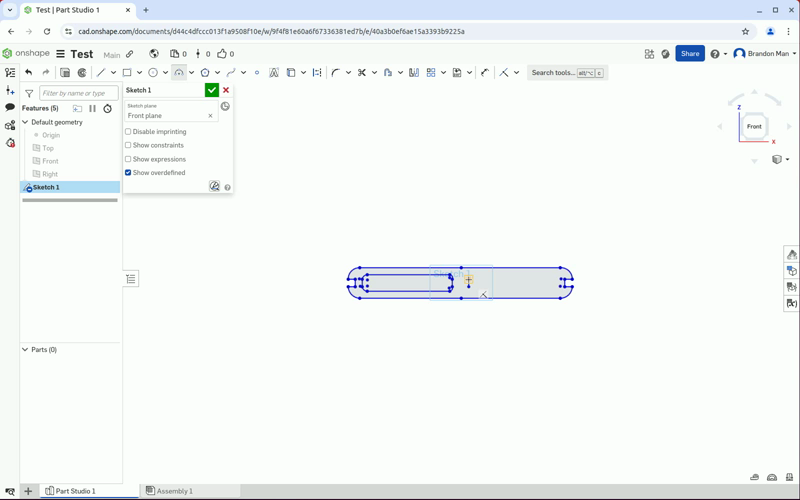
key_down(shift)
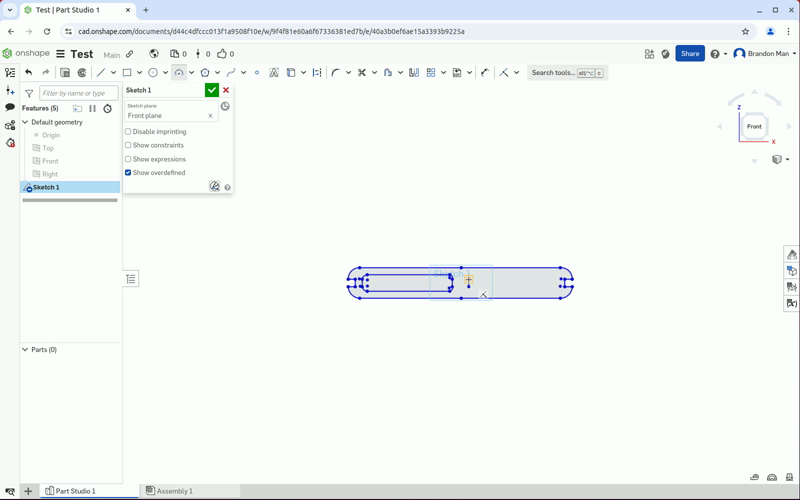
mouse_move(470, 274)
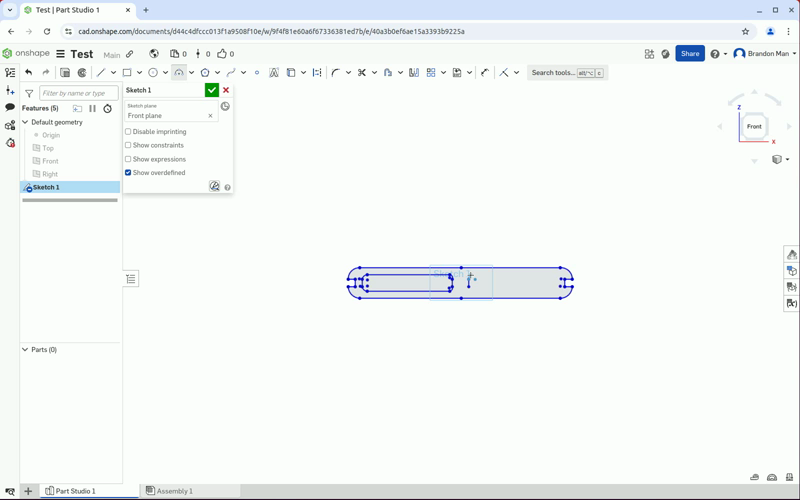
scroll(6)
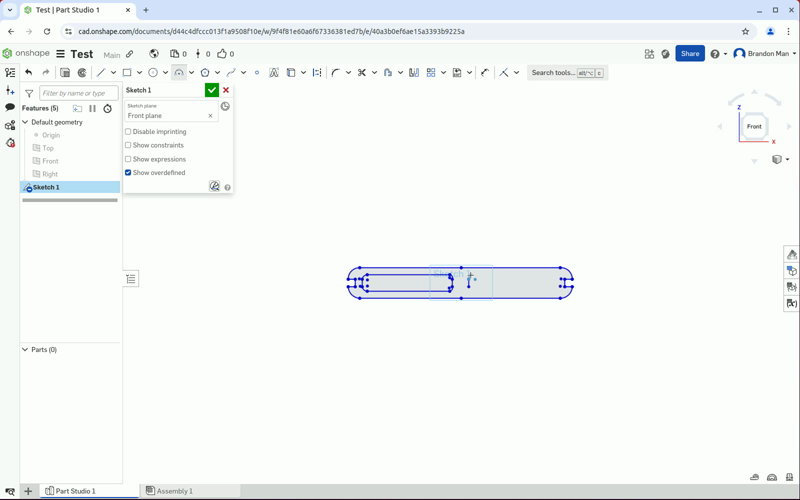
scroll(6)
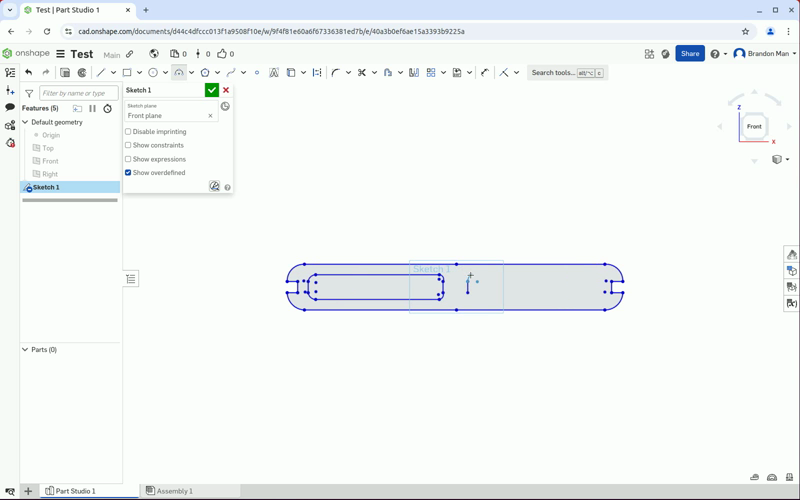
scroll(6)
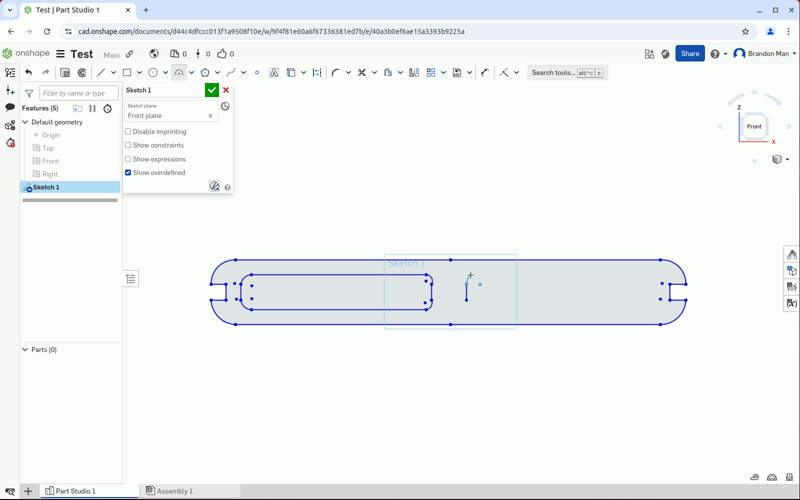
scroll(6)
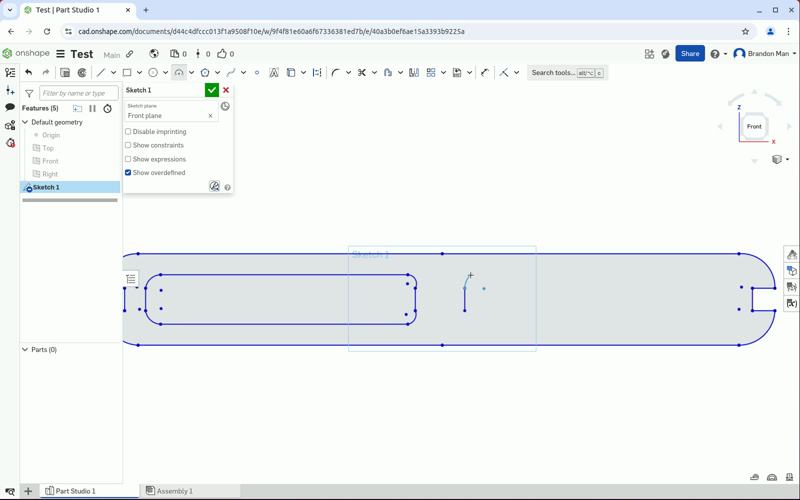
scroll(6)
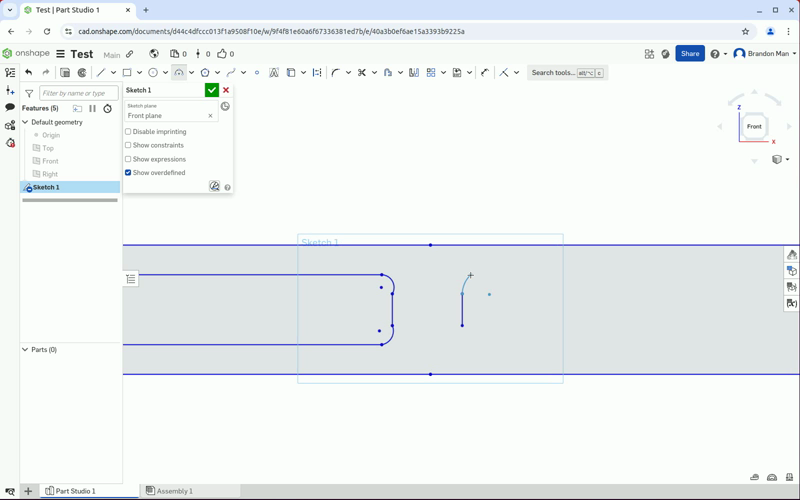
scroll(6)
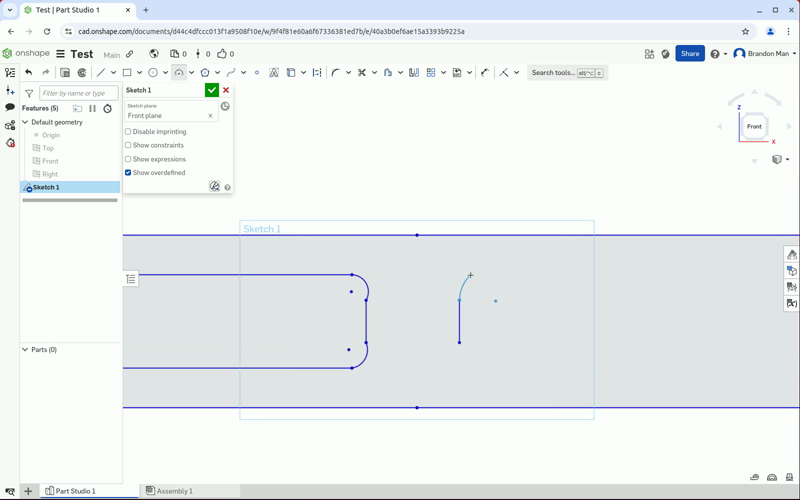
scroll(6)
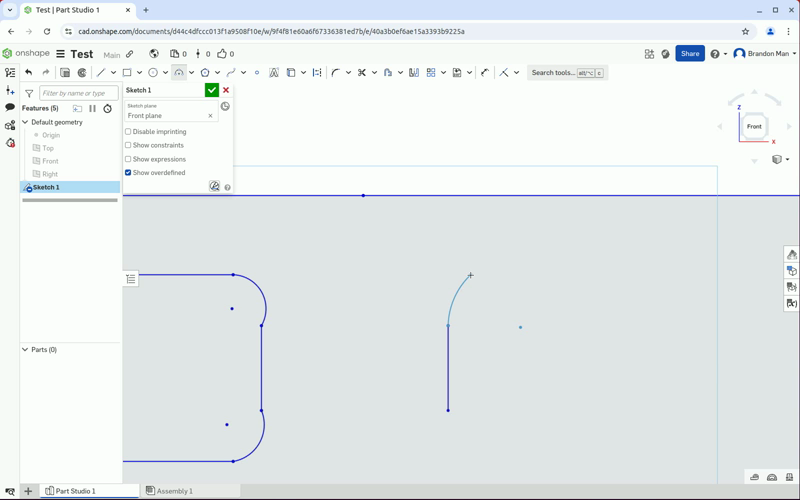
click(470, 274)
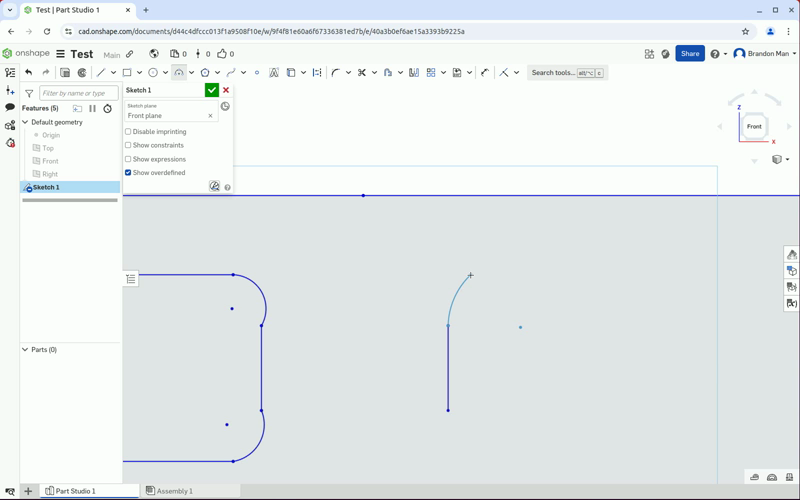
scroll(-6)
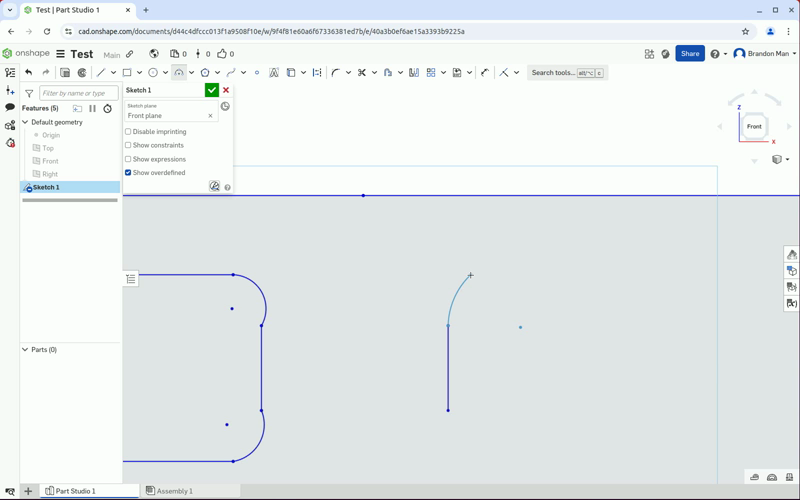
scroll(-6)
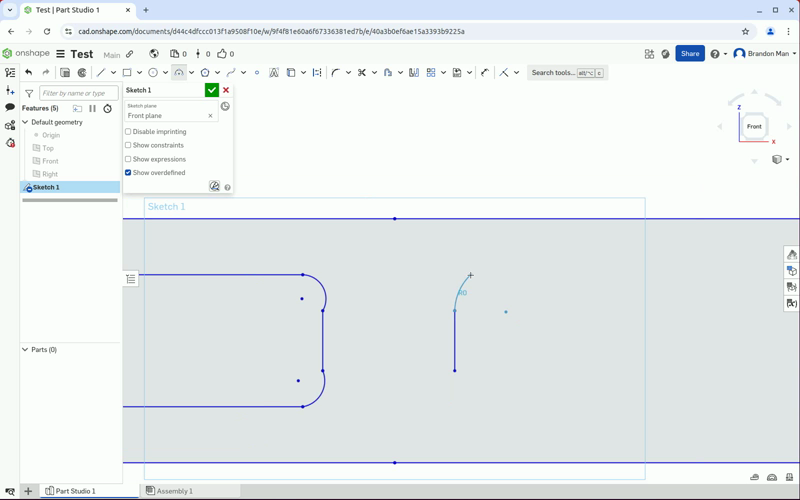
scroll(-6)
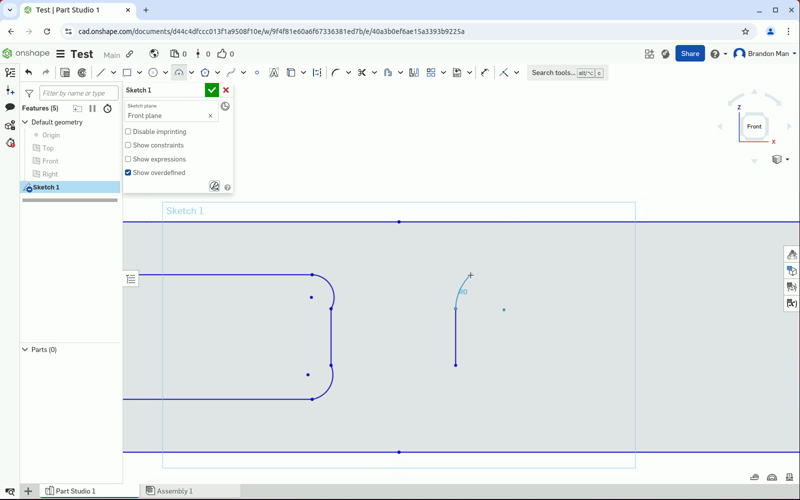
scroll(-6)
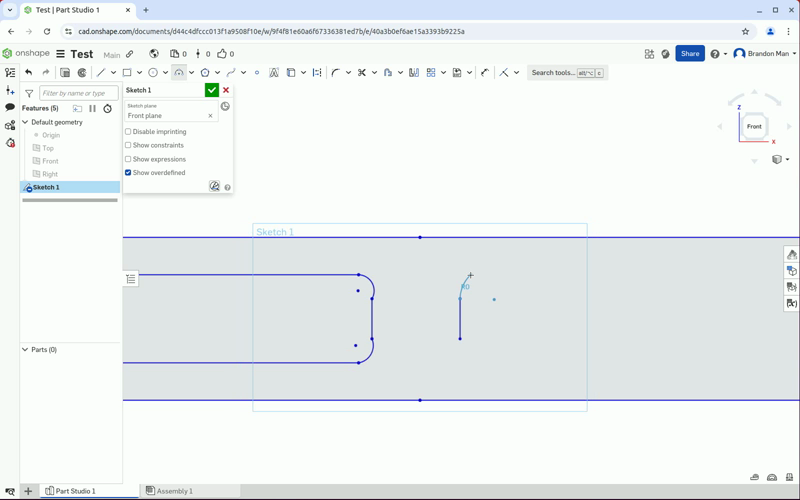
scroll(-6)
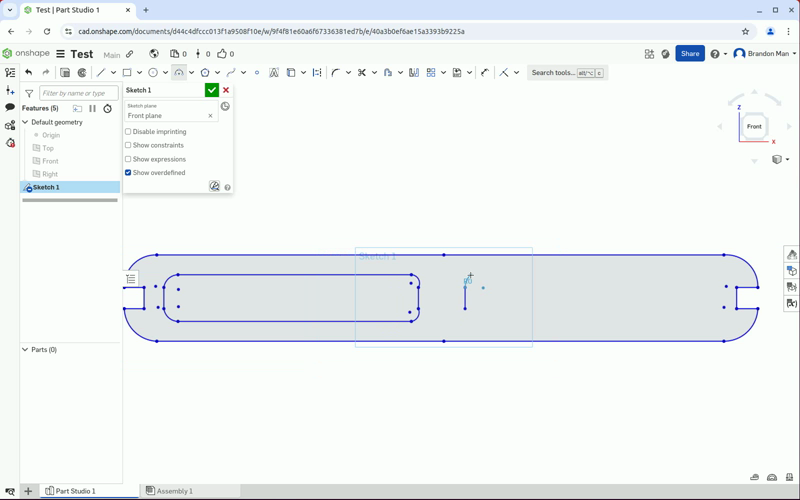
scroll(-6)
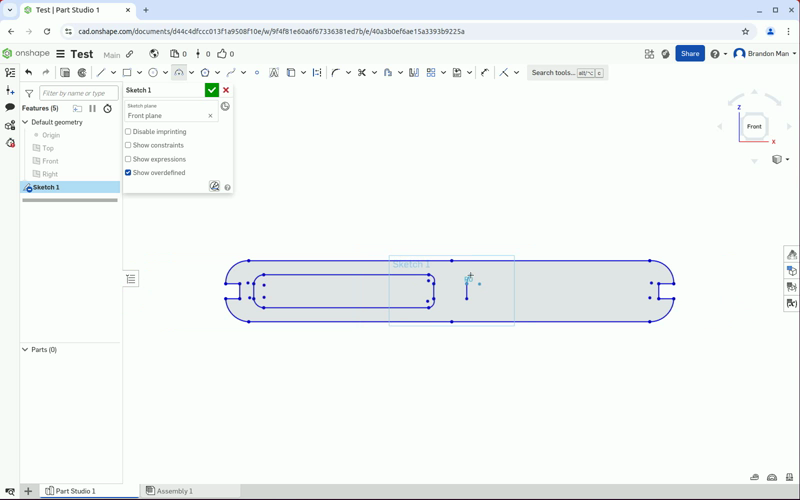
scroll(-6)
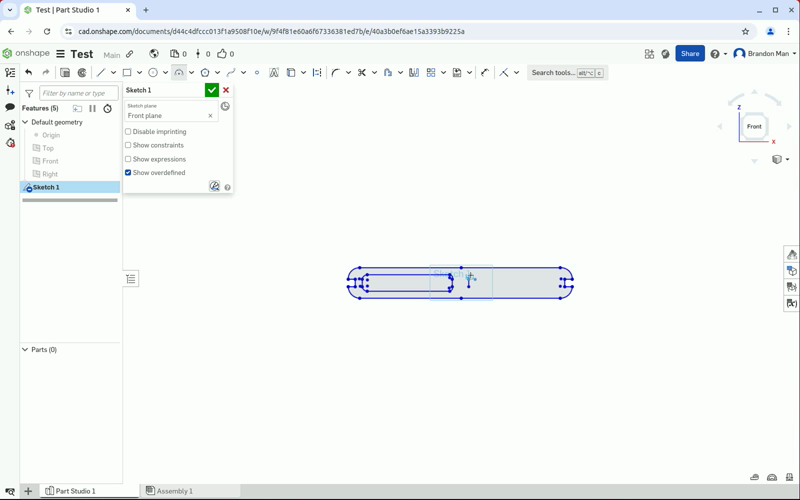
mouse_move(467, 276)
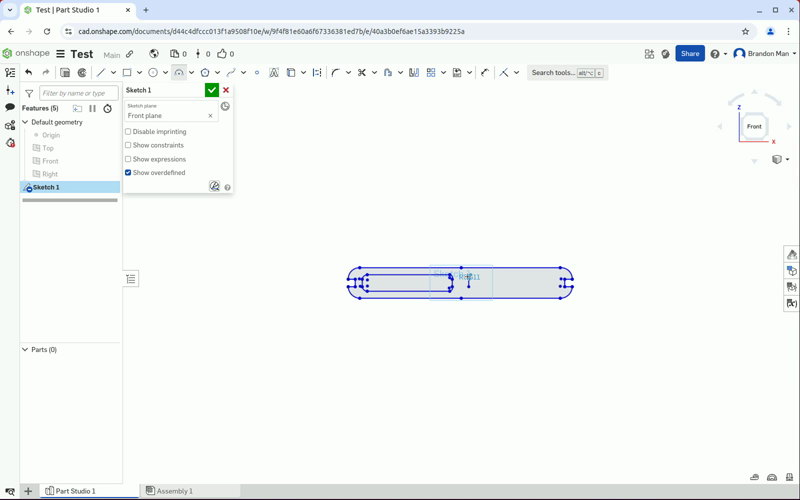
scroll(6)
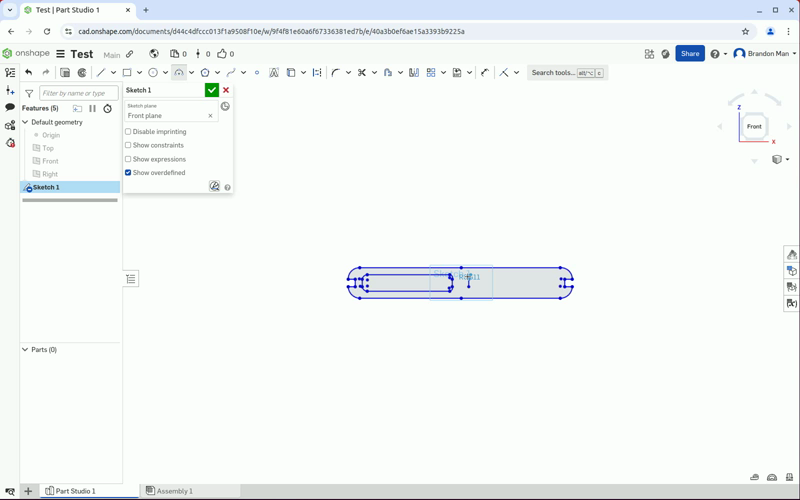
scroll(6)
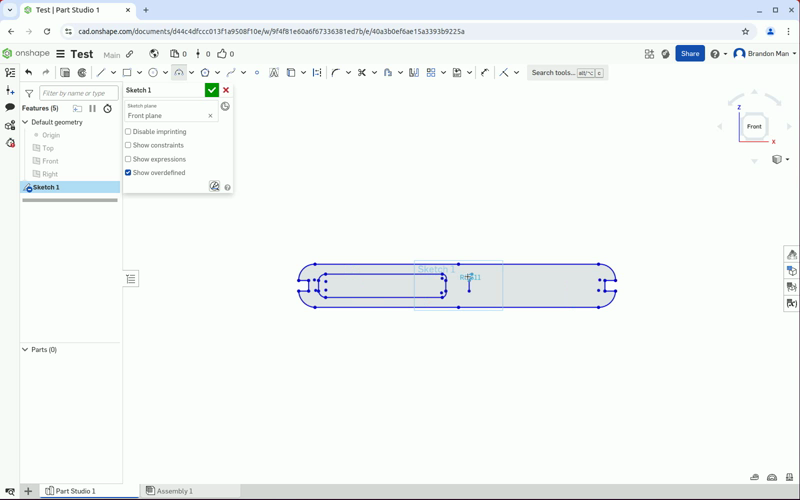
scroll(6)
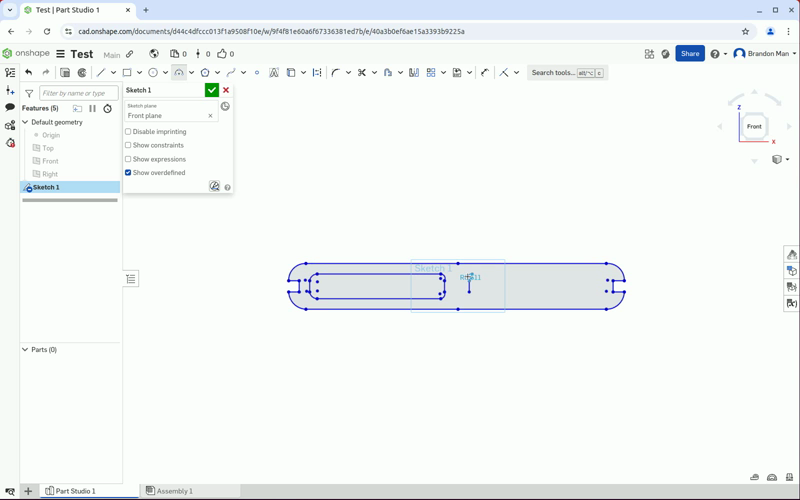
scroll(6)
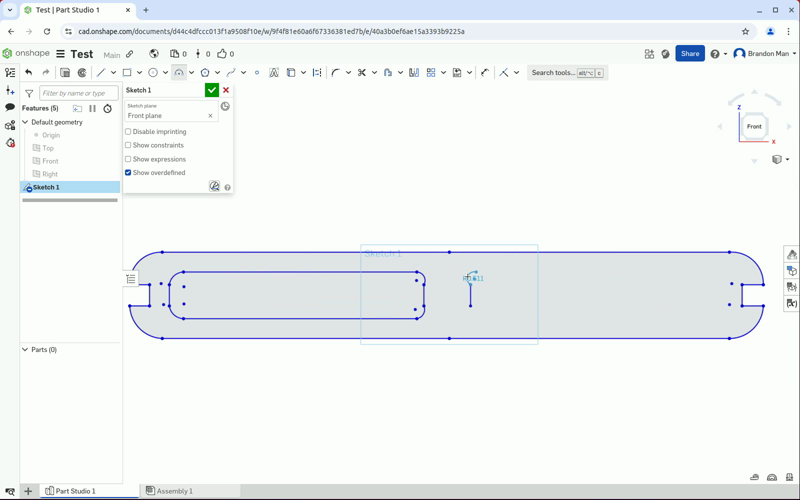
scroll(6)
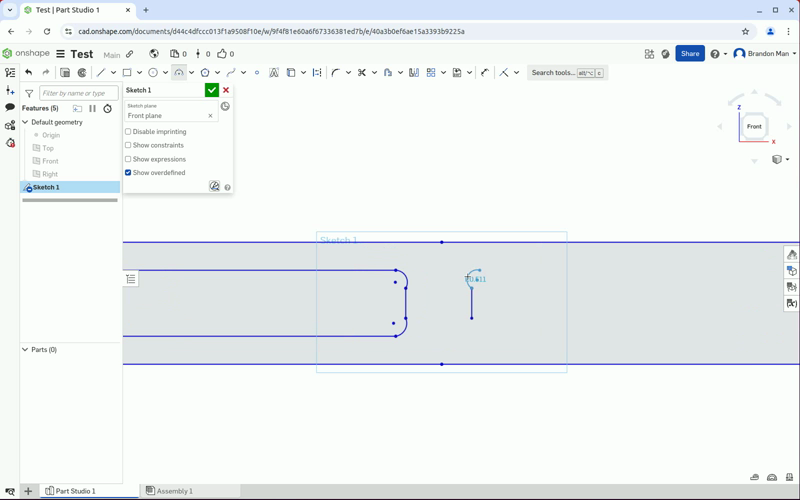
scroll(6)
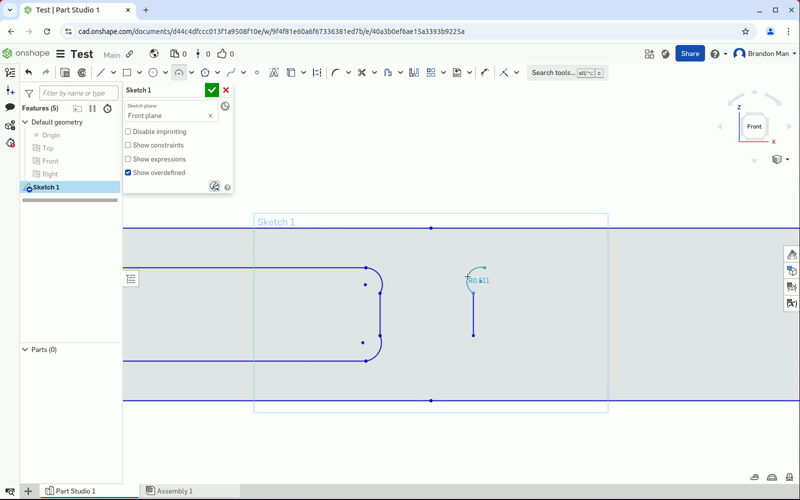
scroll(6)
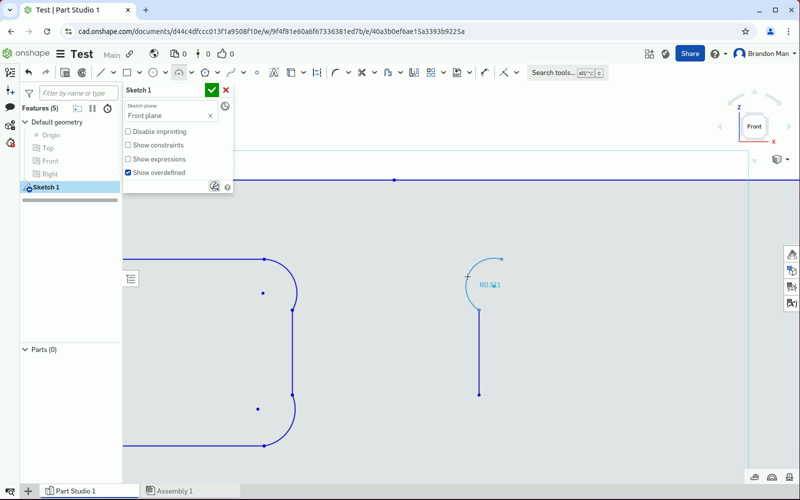
click(467, 276)
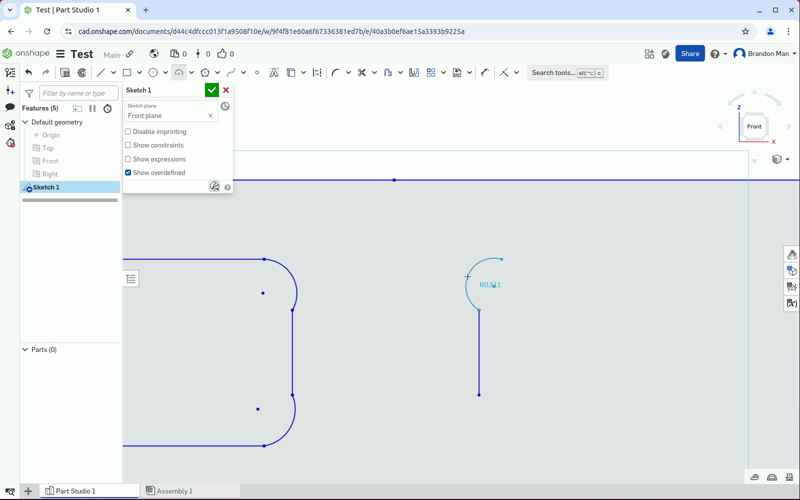
scroll(-6)
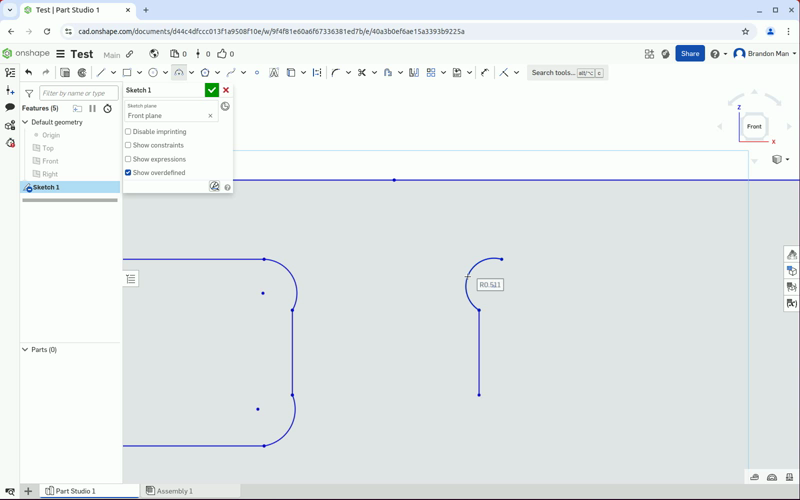
scroll(-6)
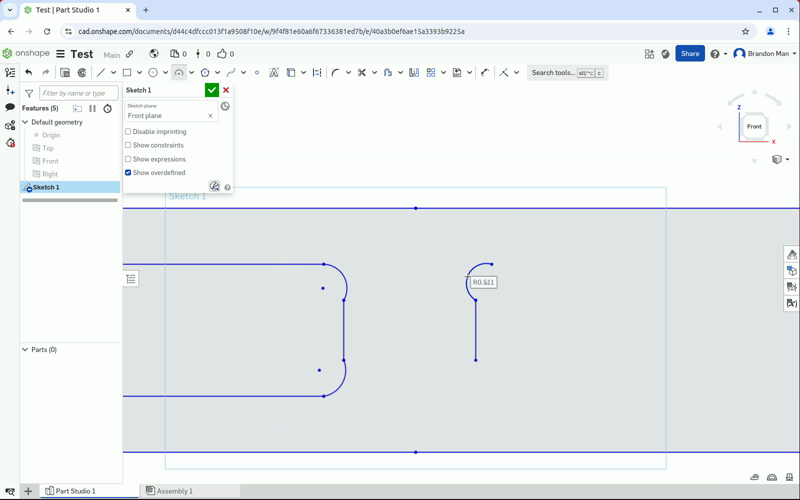
scroll(-6)
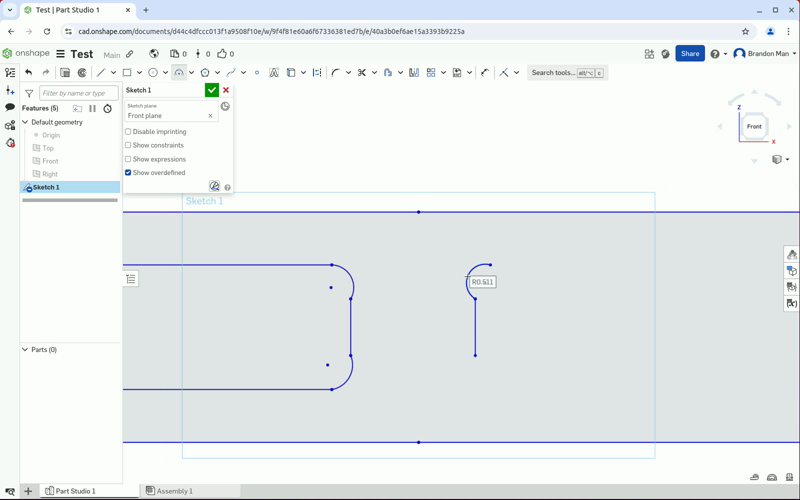
scroll(-6)
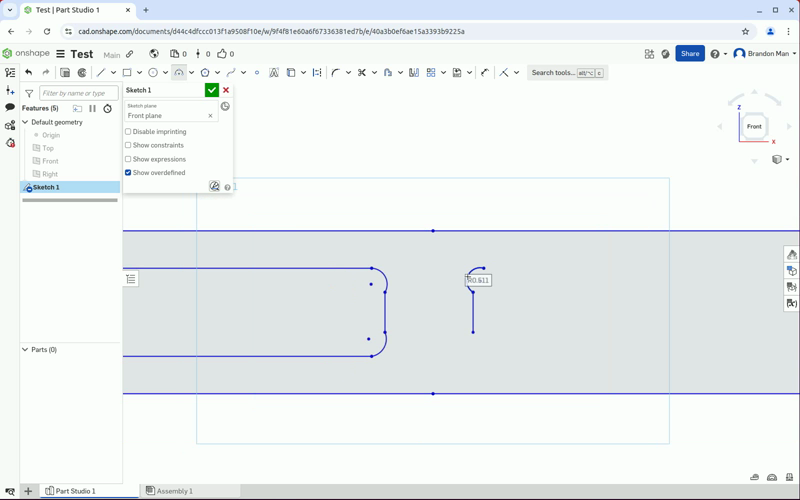
scroll(-6)
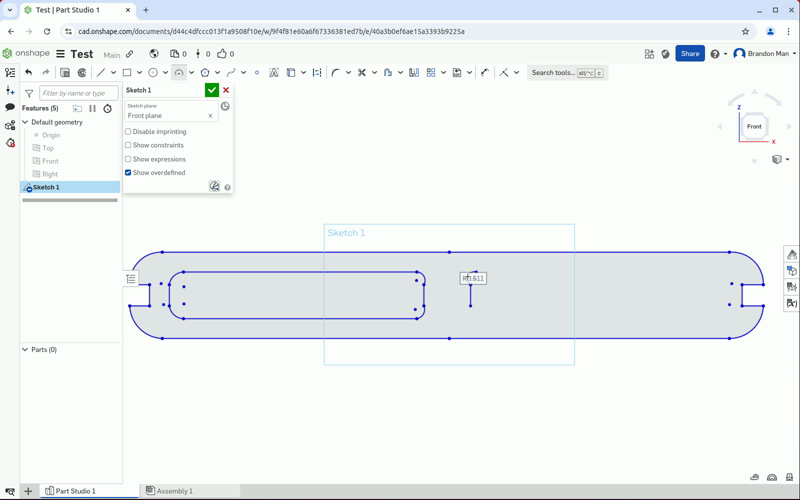
scroll(-6)
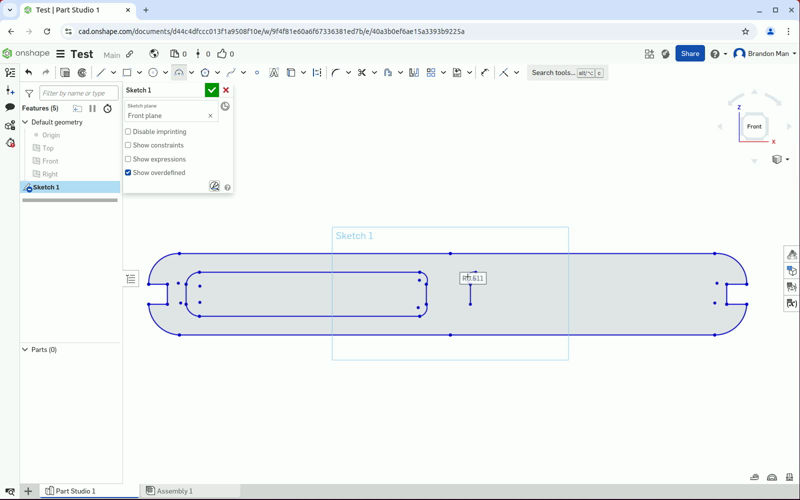
scroll(-6)
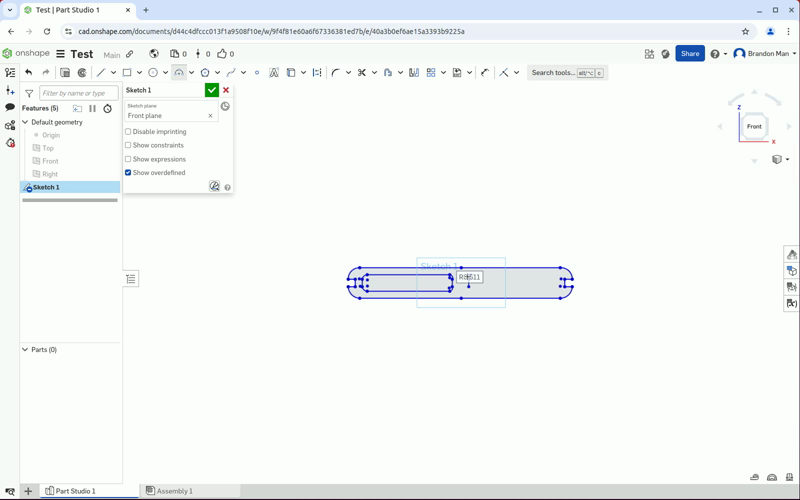
key_up(shift)
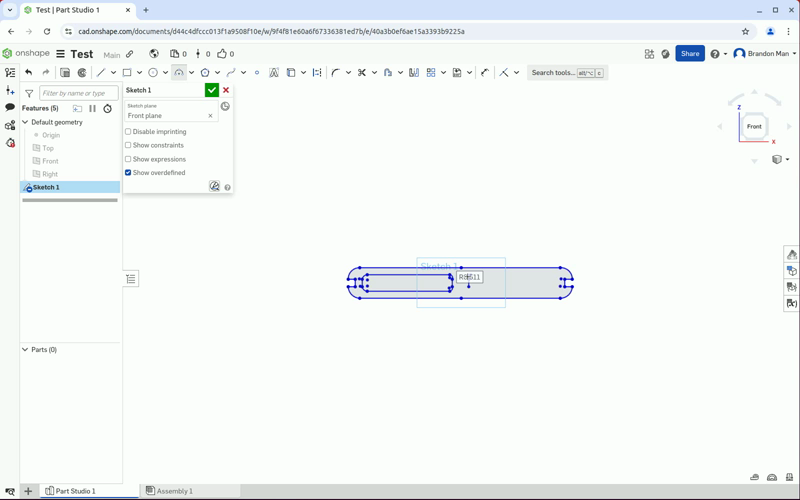
key(esc)
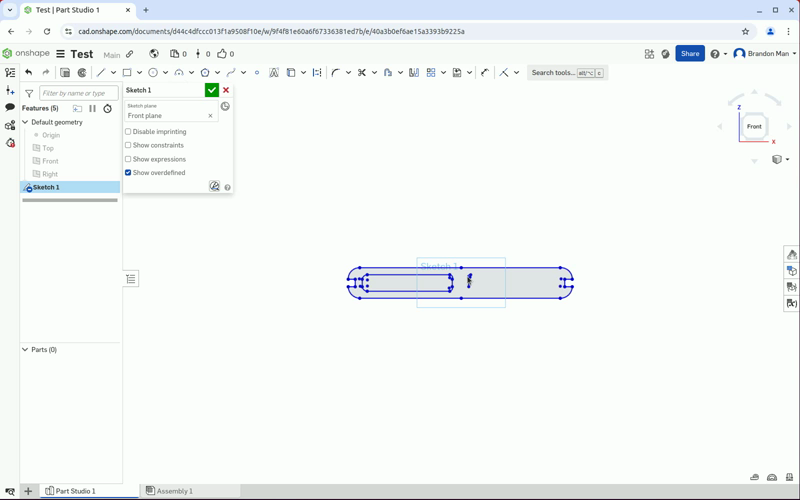
key(l)
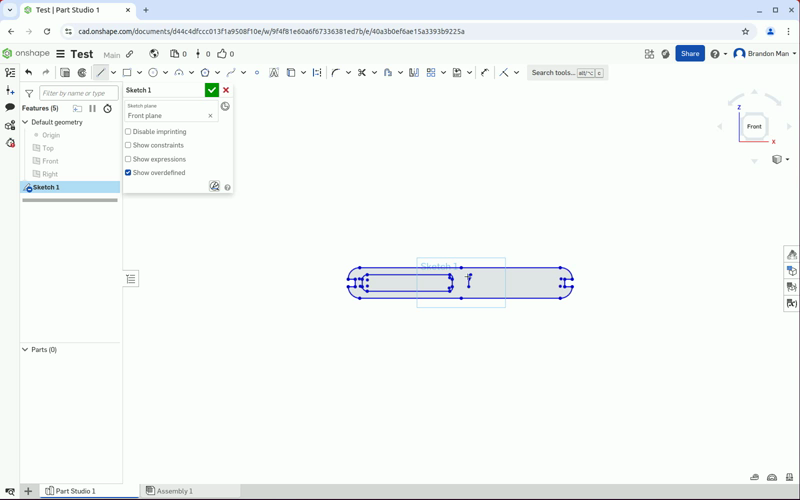
mouse_move(470, 274)
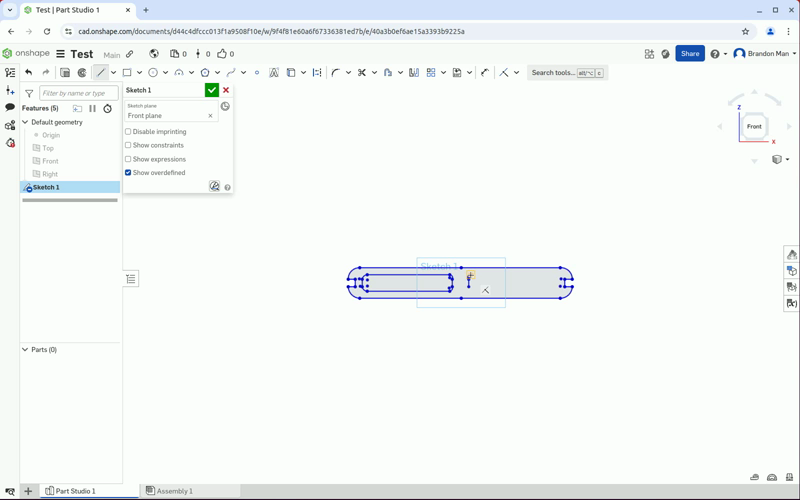
scroll(6)
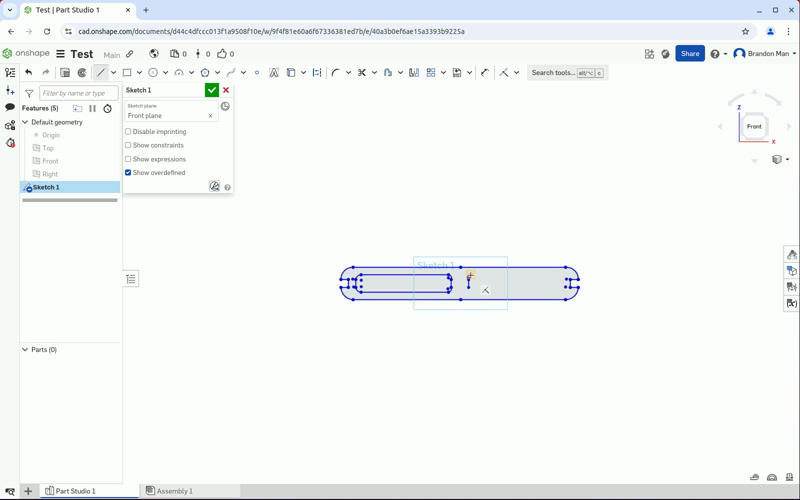
scroll(6)
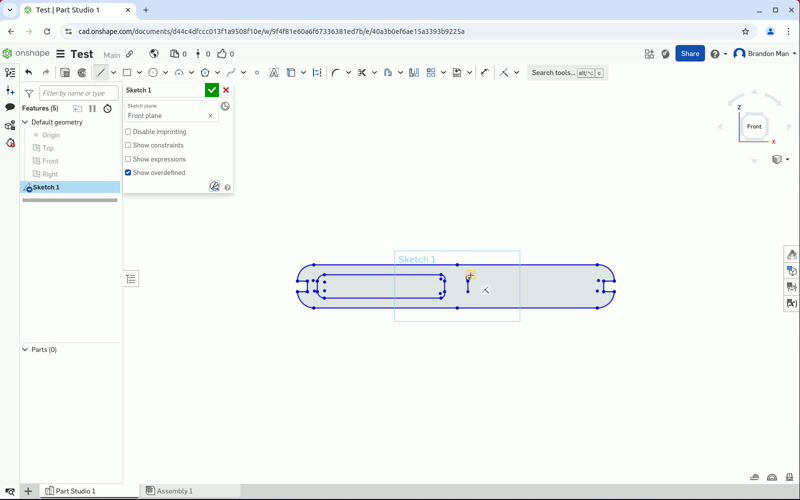
scroll(6)
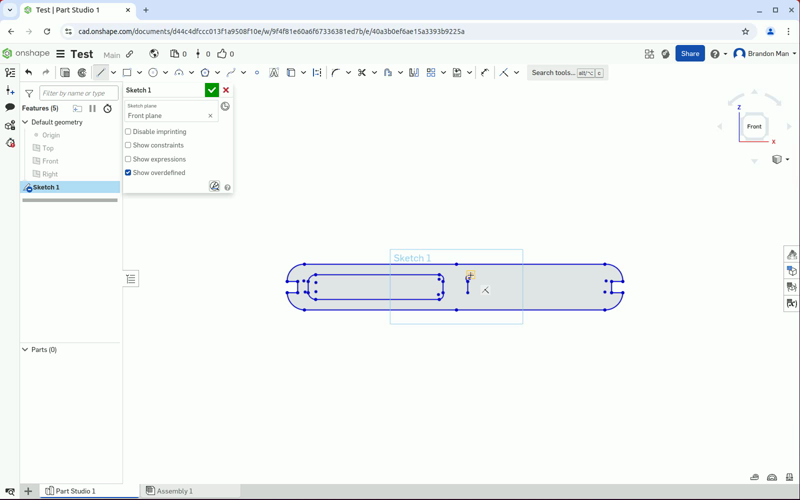
scroll(6)
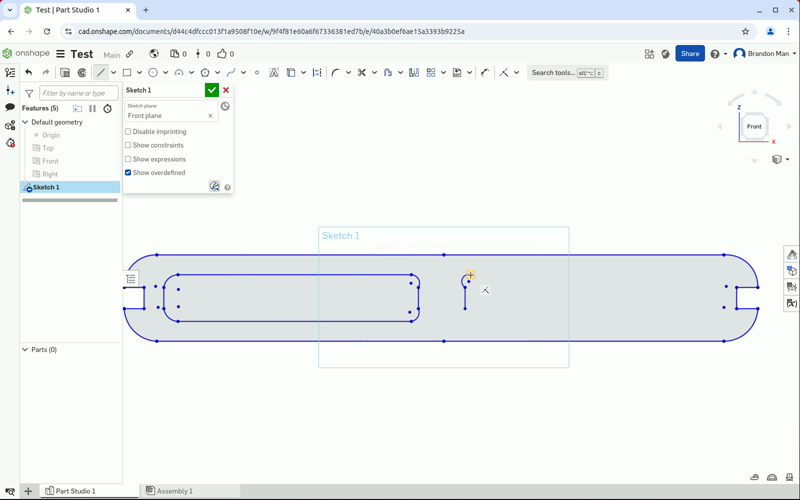
scroll(6)
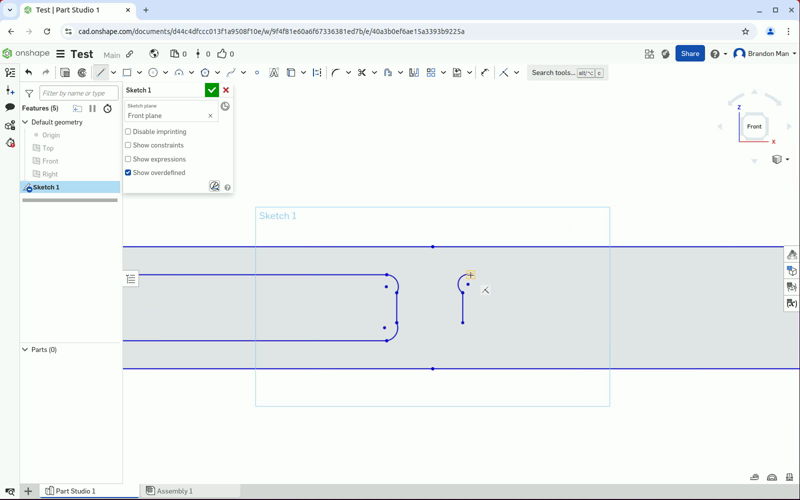
scroll(6)
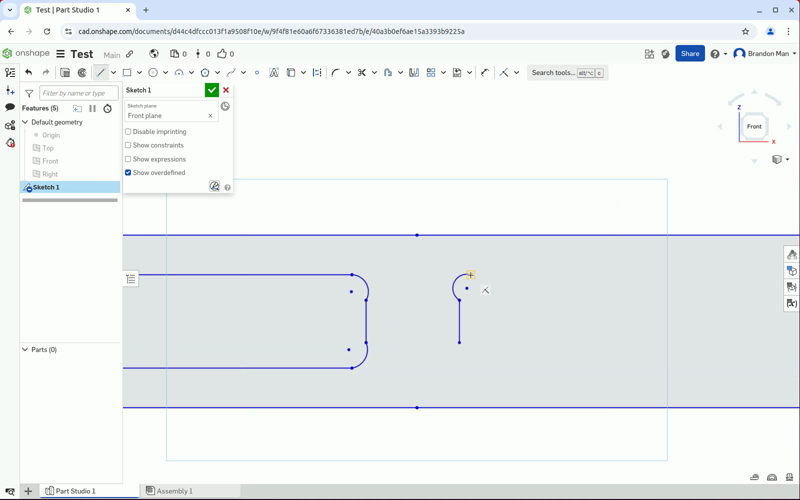
scroll(6)
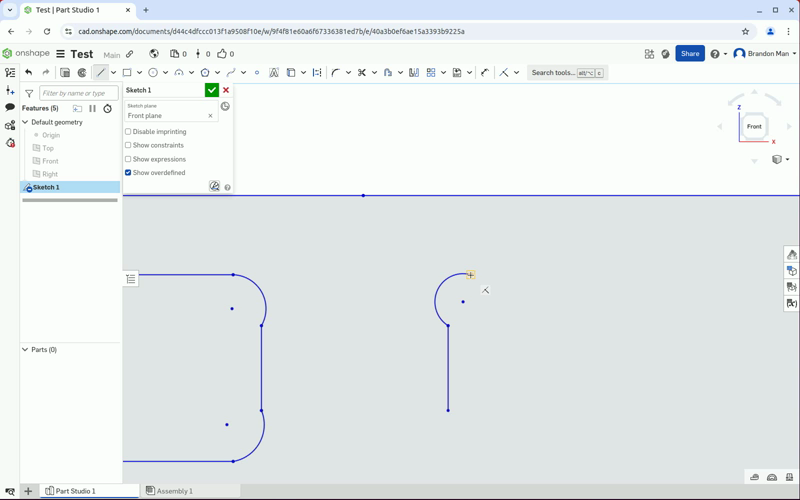
click(470, 274)
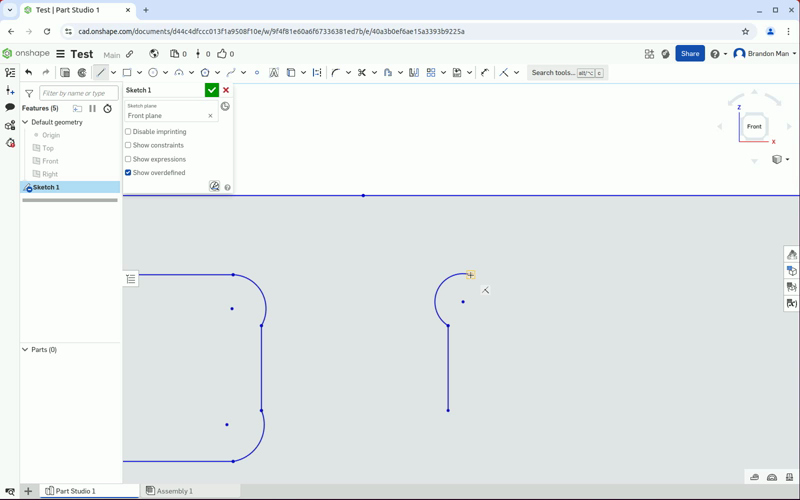
scroll(-6)
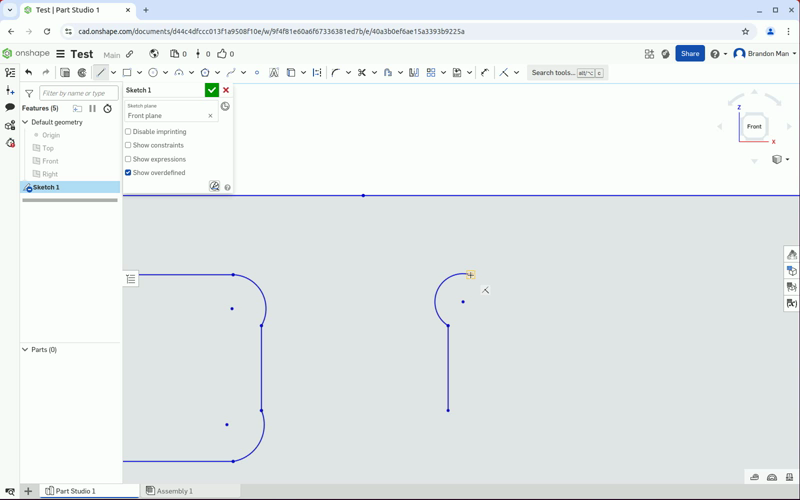
scroll(-6)
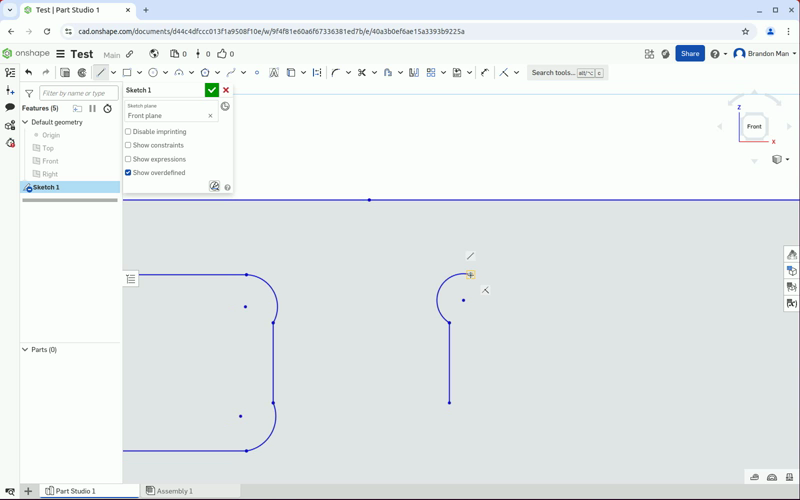
scroll(-6)
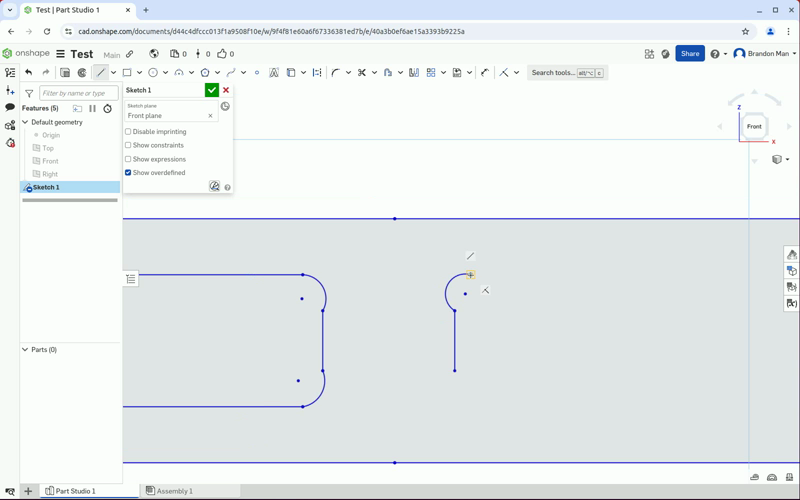
scroll(-6)
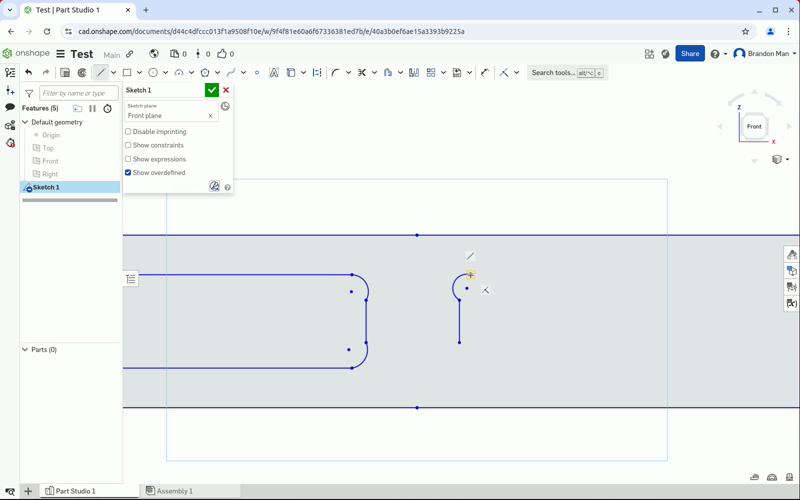
scroll(-6)
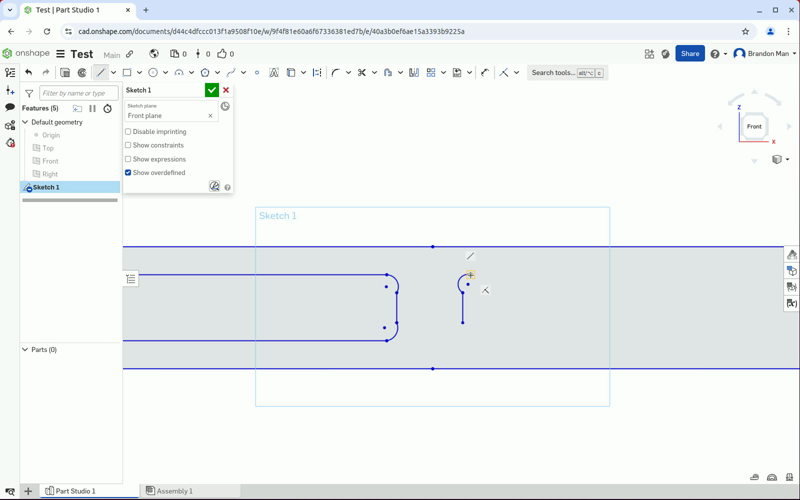
scroll(-6)
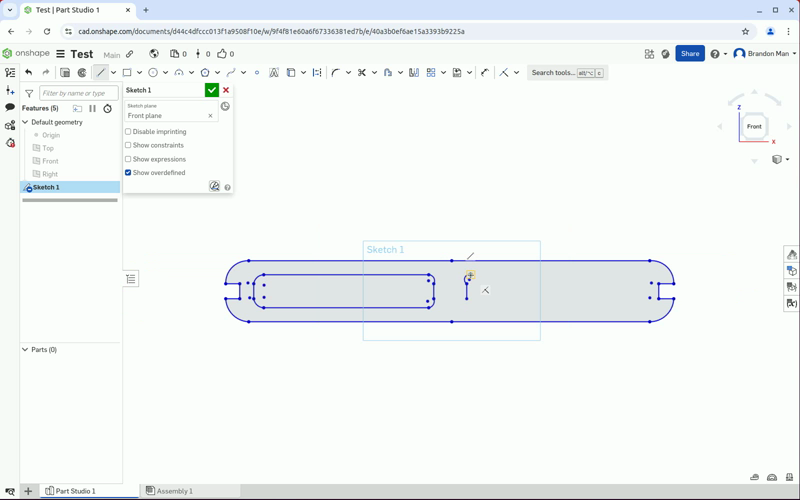
scroll(-6)
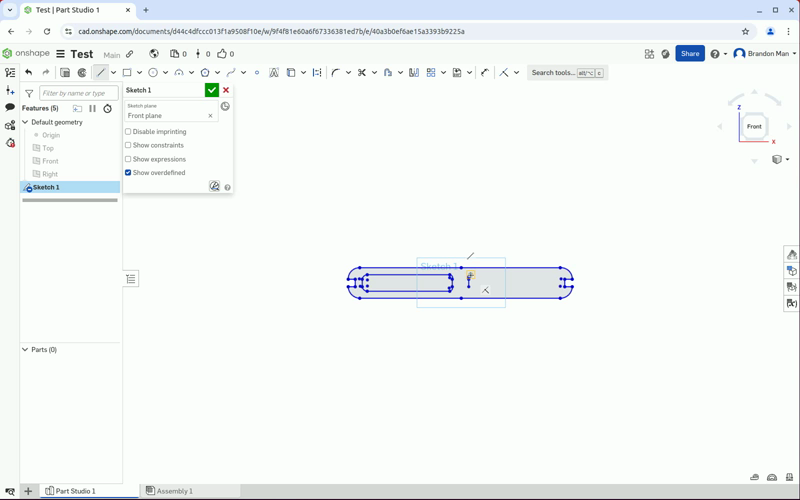
key_down(shift)
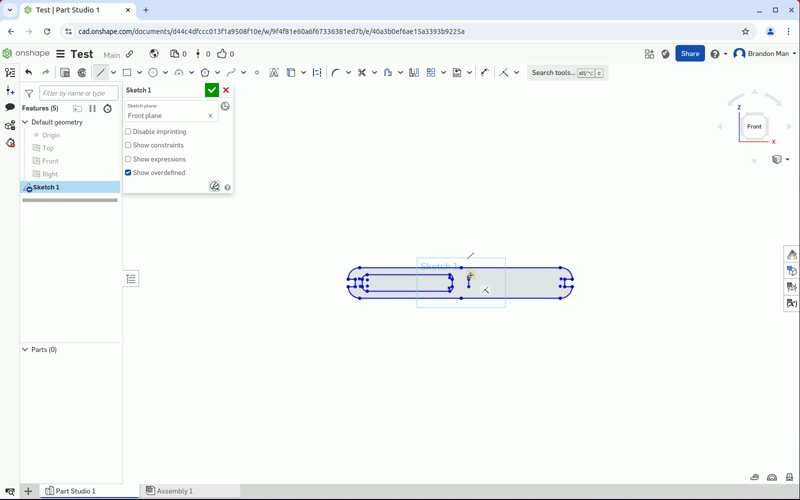
mouse_move(553, 274)
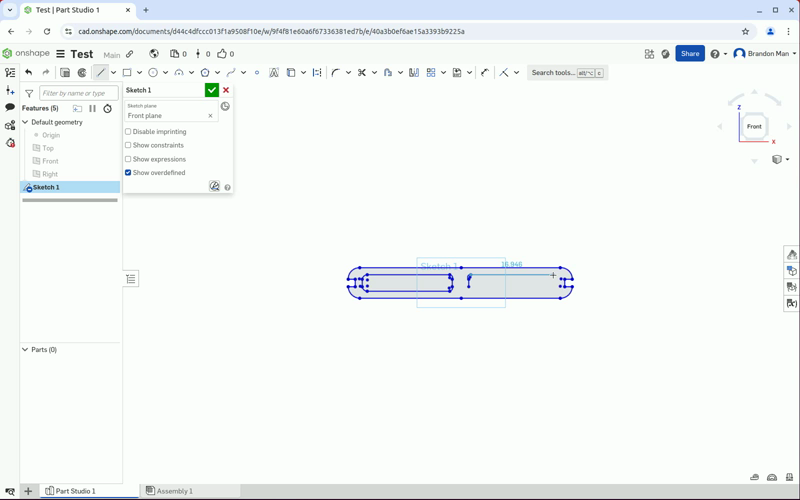
click(553, 274)
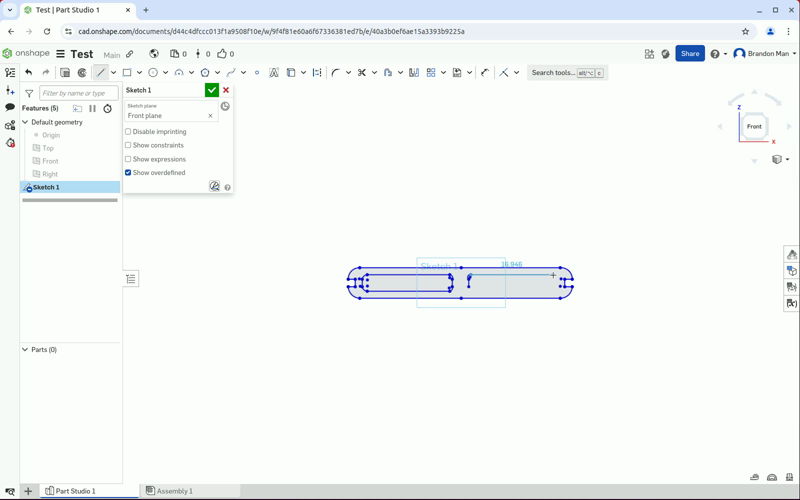
key_up(shift)
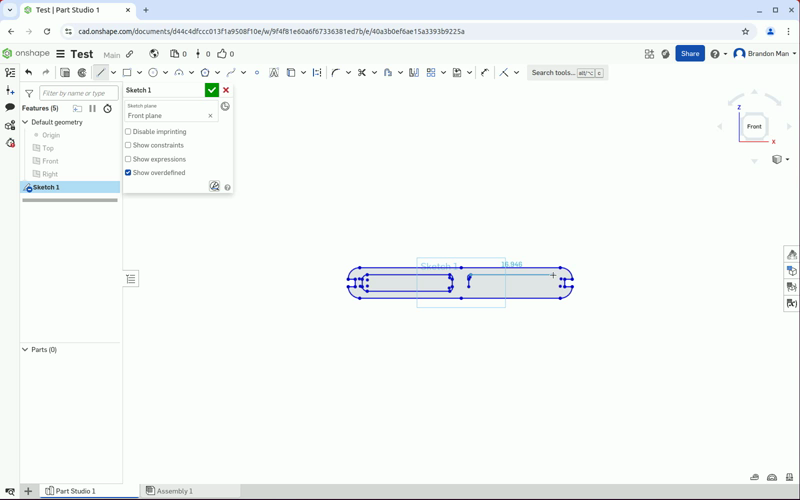
key(esc)
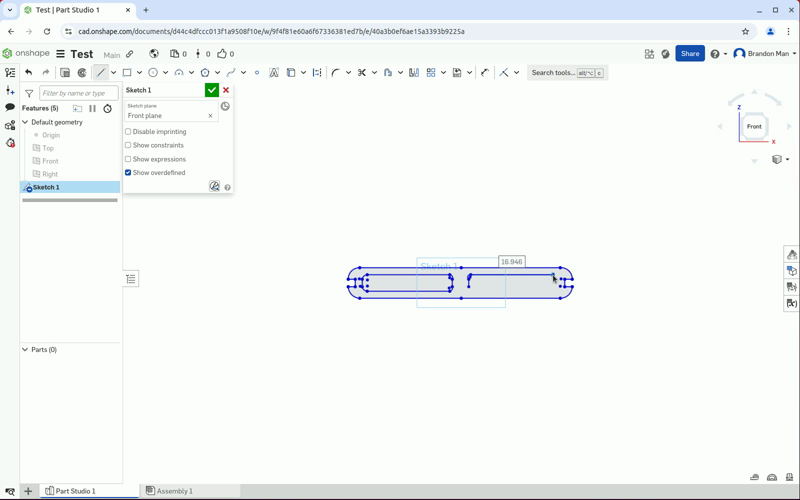
key(a)
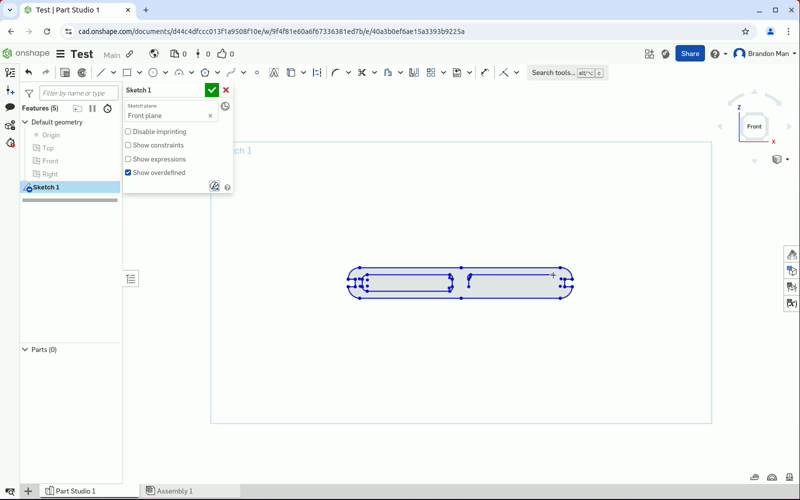
mouse_move(553, 274)
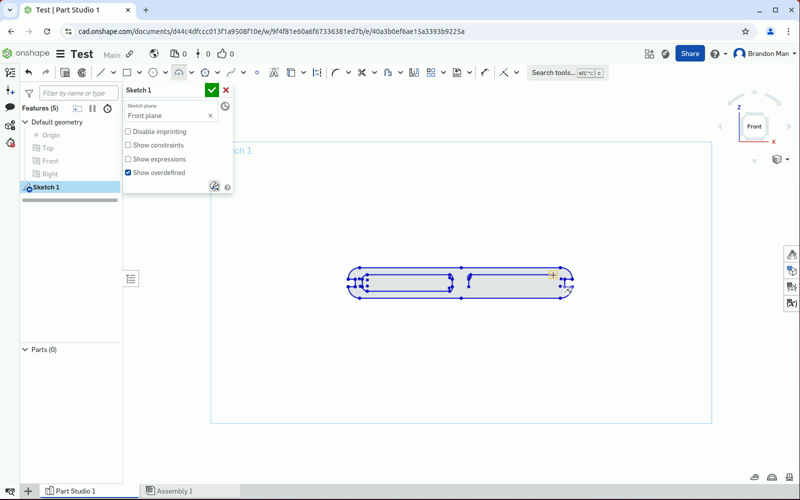
click(553, 274)
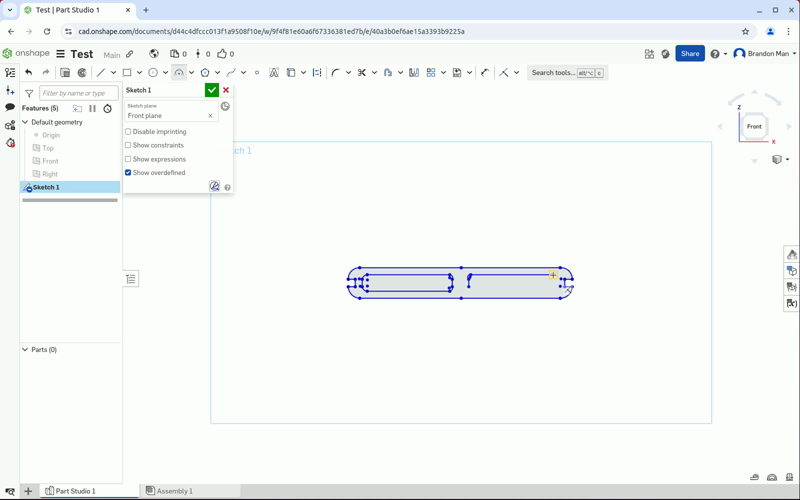
key_down(shift)
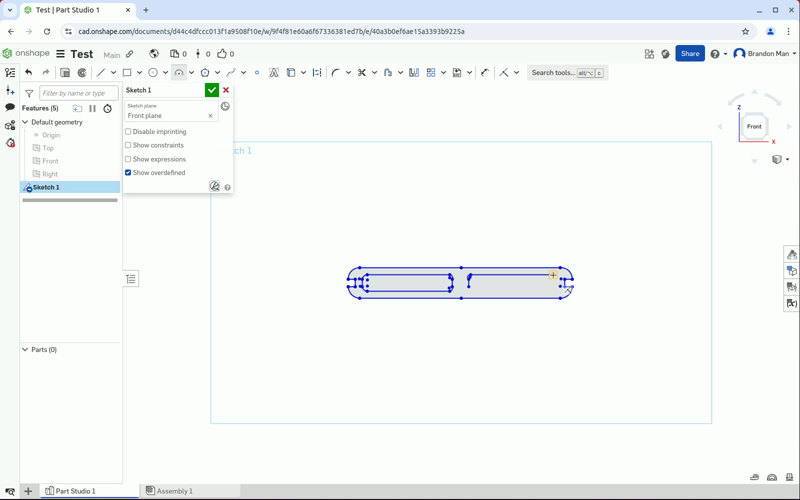
mouse_move(558, 279)
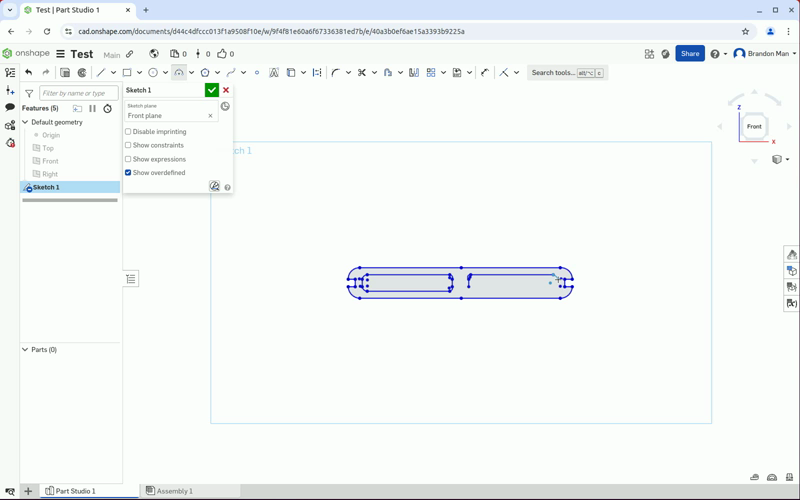
scroll(6)
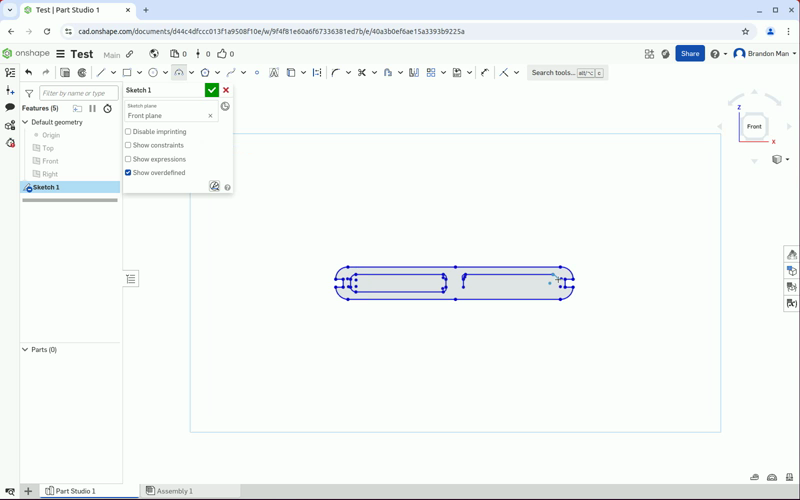
scroll(6)
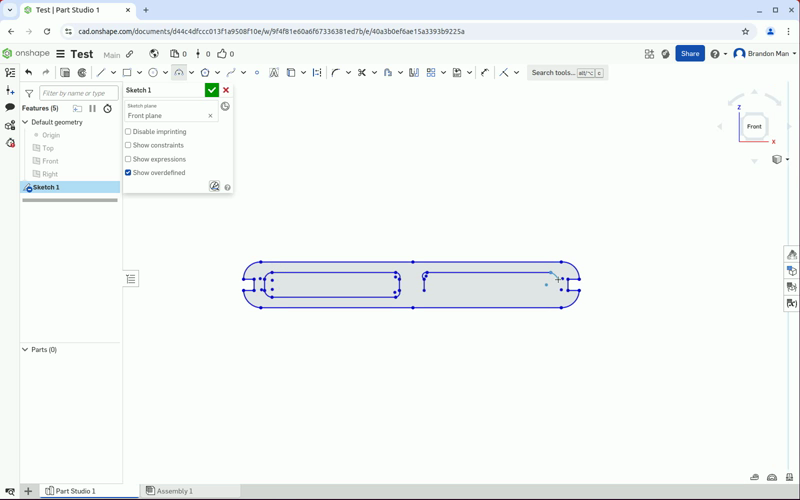
scroll(6)
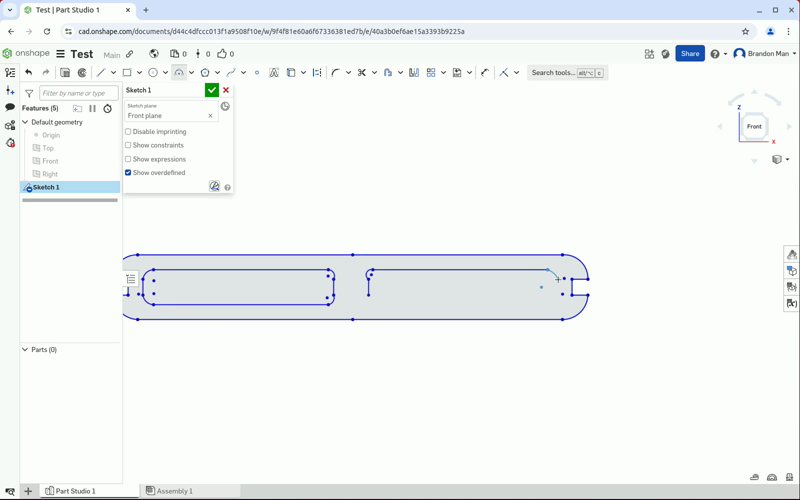
scroll(6)
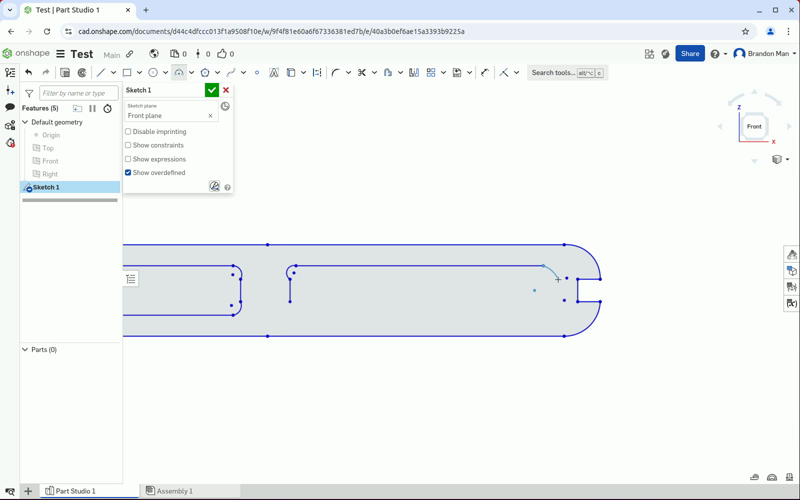
scroll(6)
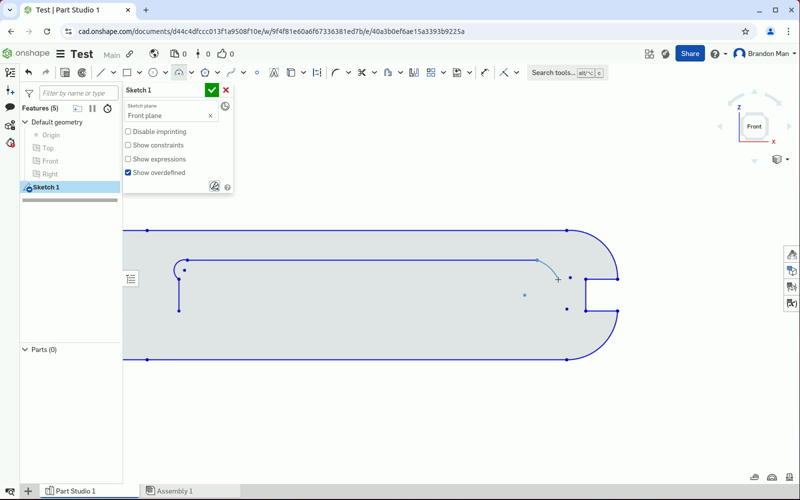
scroll(6)
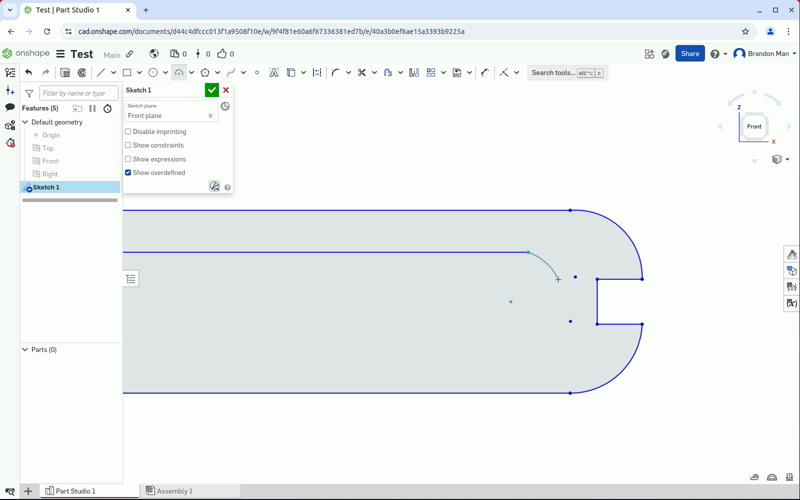
scroll(6)
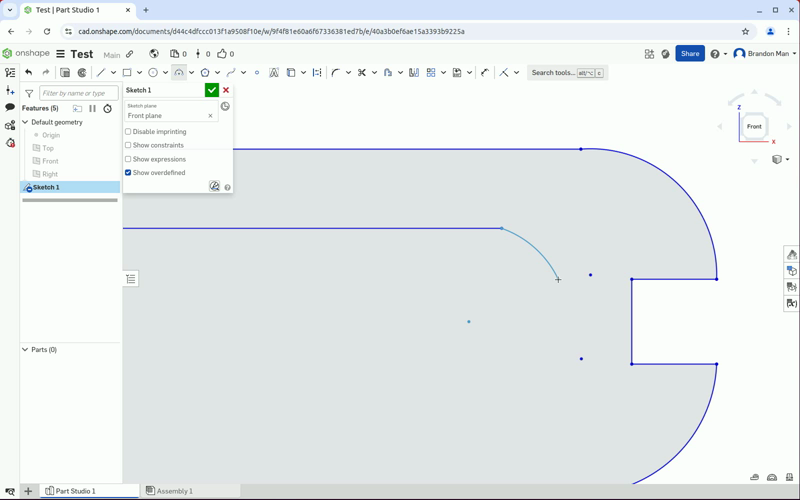
click(558, 279)
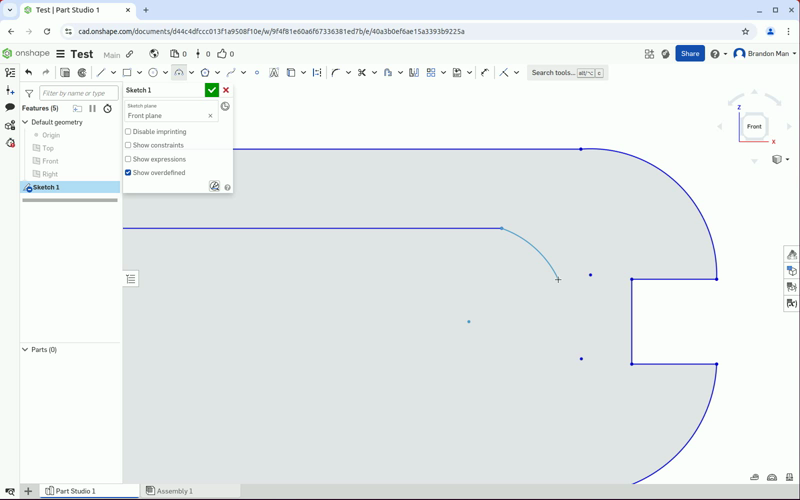
scroll(-6)
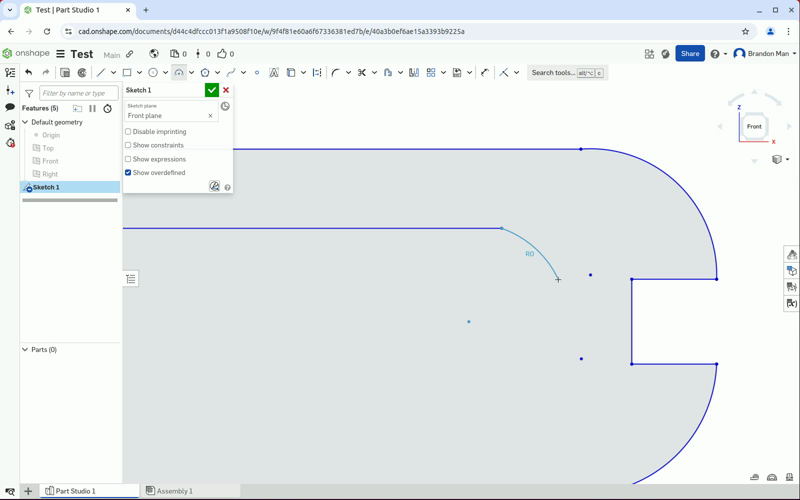
scroll(-6)
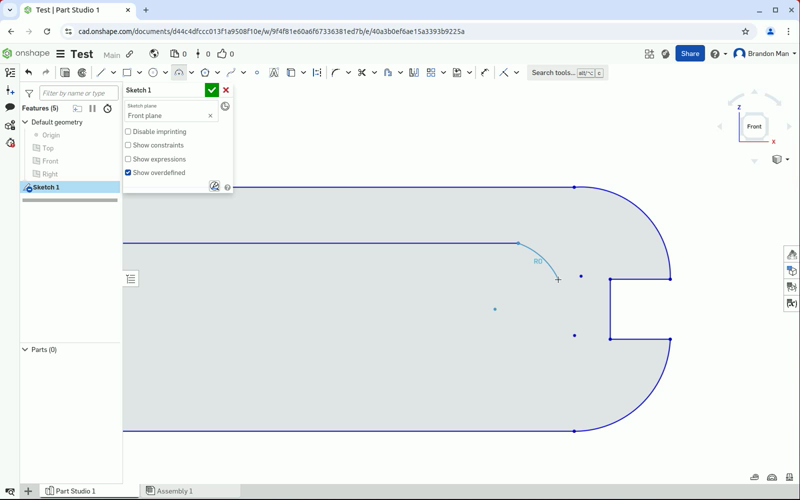
scroll(-6)
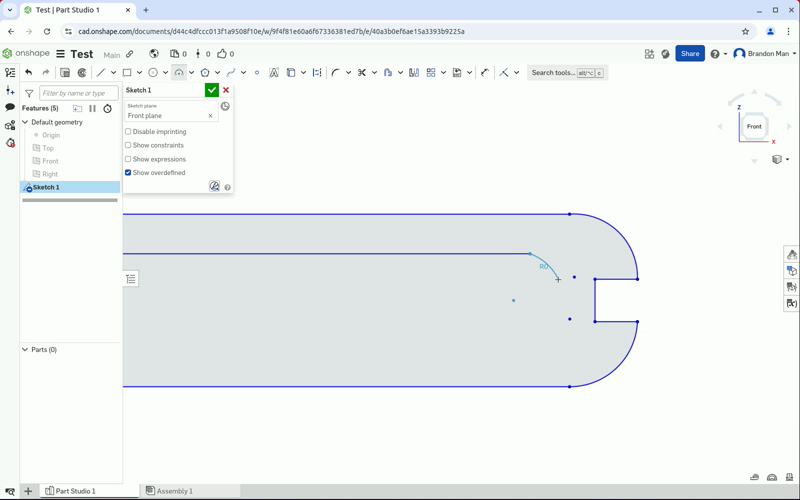
scroll(-6)
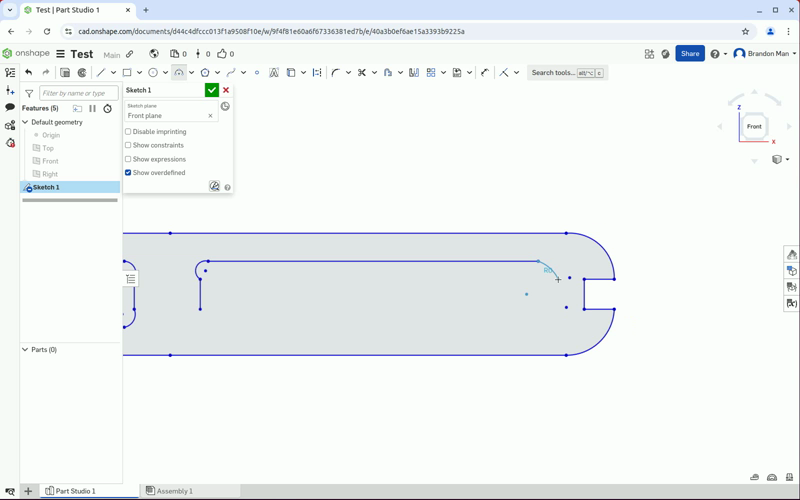
scroll(-6)
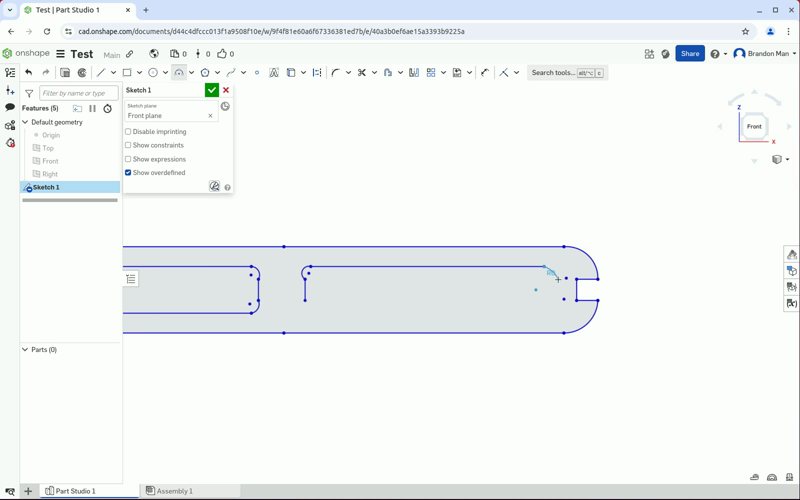
scroll(-6)
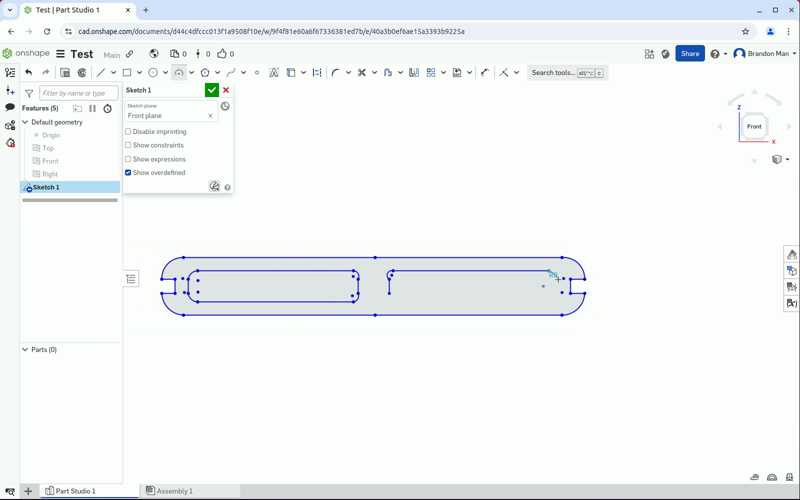
scroll(-6)
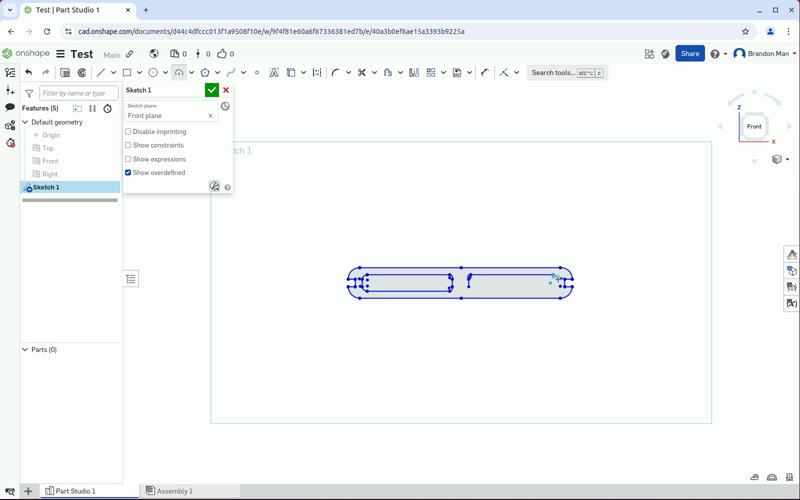
mouse_move(556, 276)
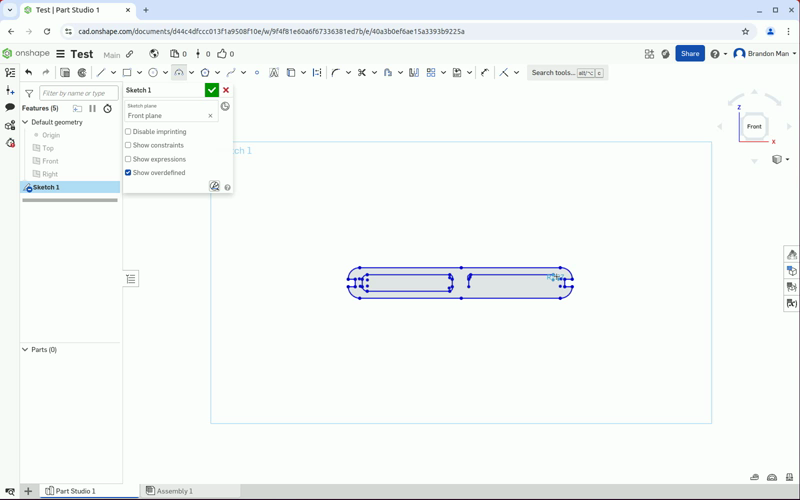
scroll(6)
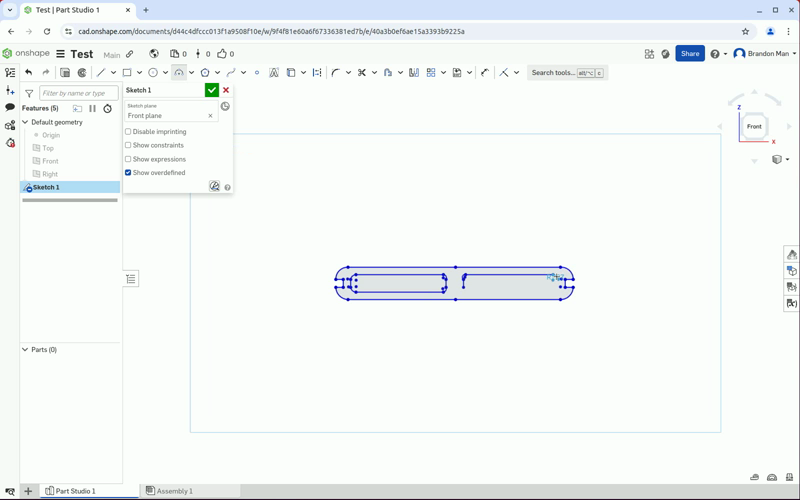
scroll(6)
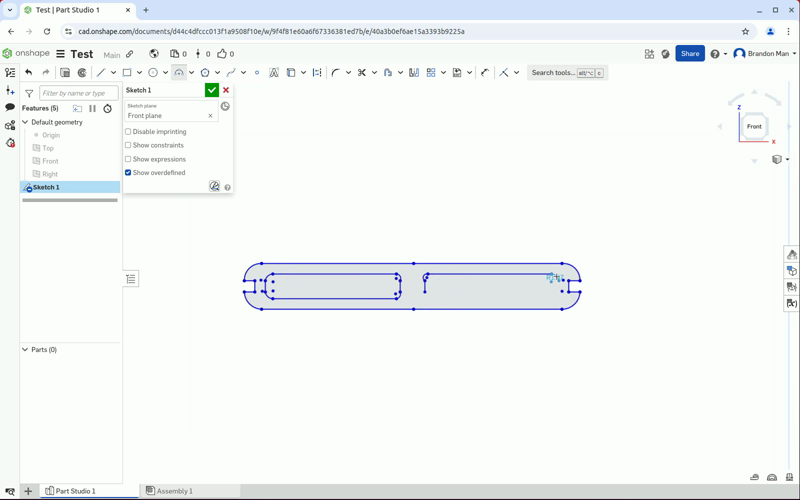
scroll(6)
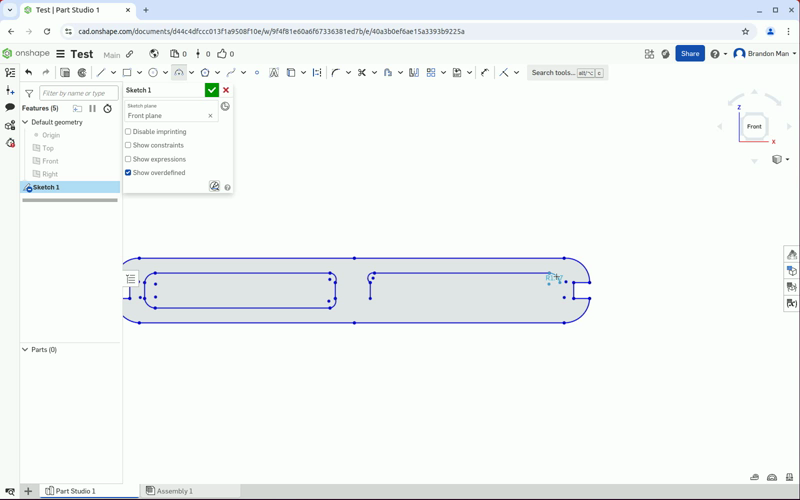
scroll(6)
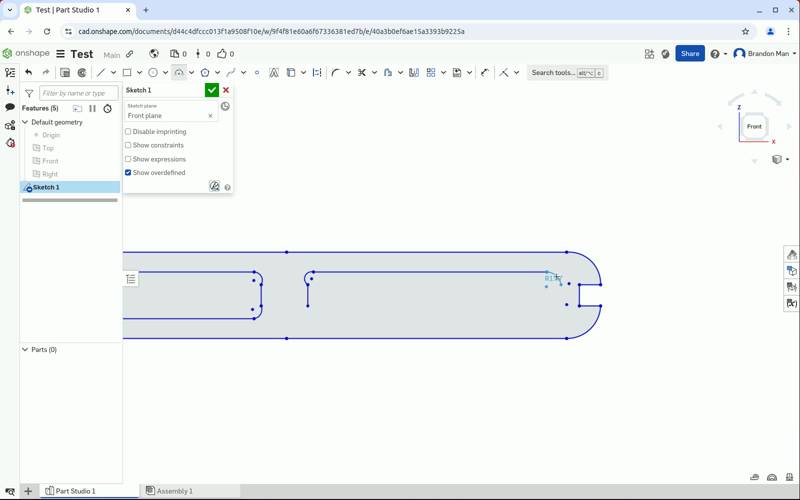
scroll(6)
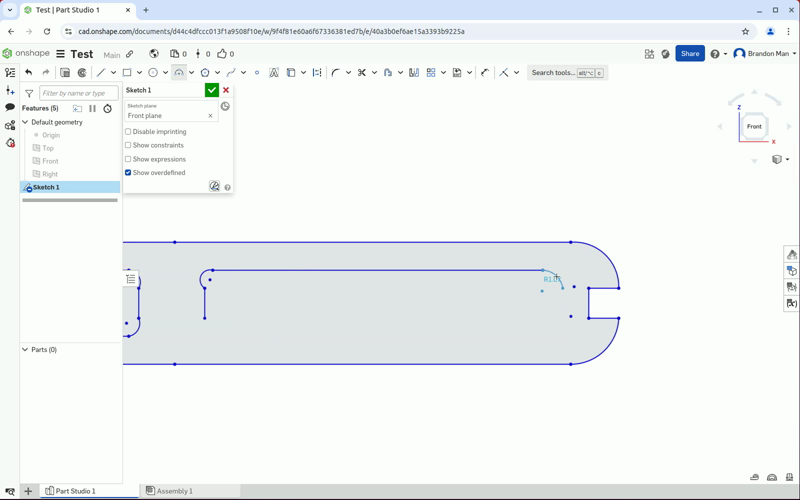
scroll(6)
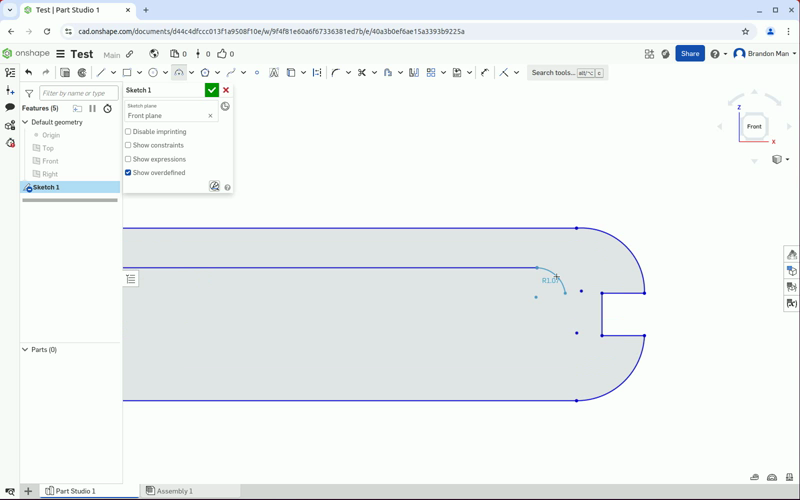
scroll(6)
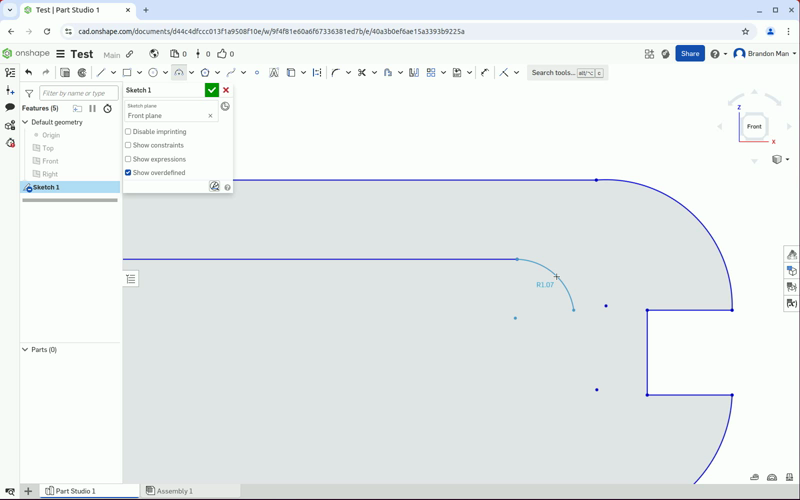
click(556, 276)
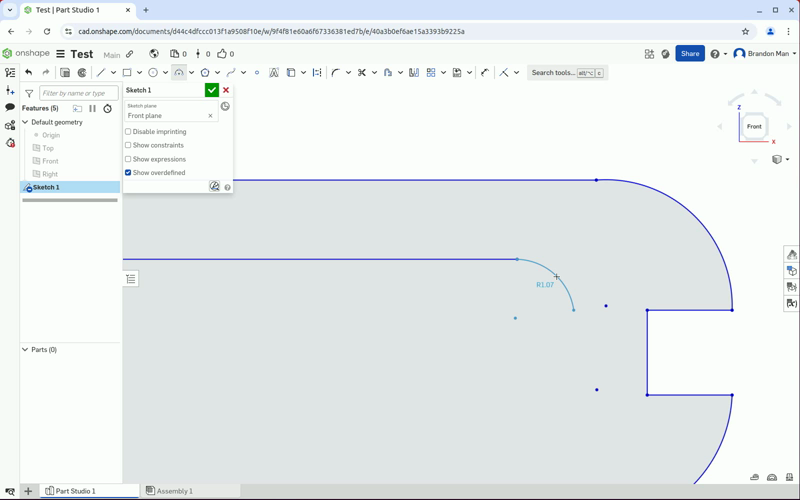
scroll(-6)
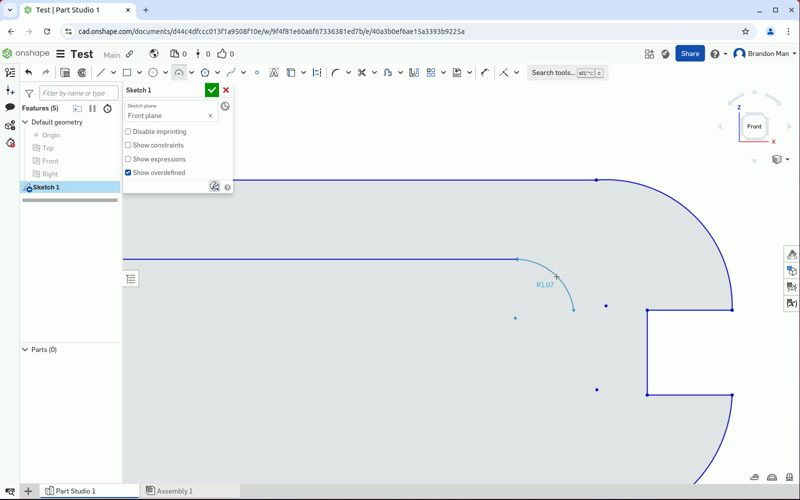
scroll(-6)
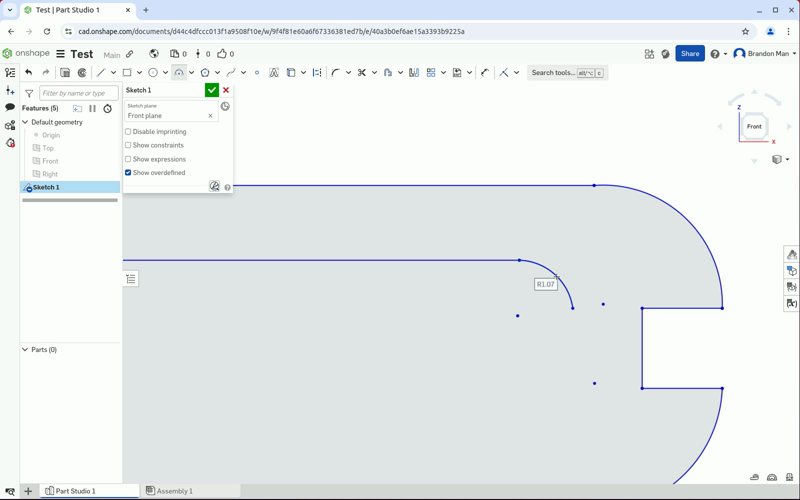
scroll(-6)
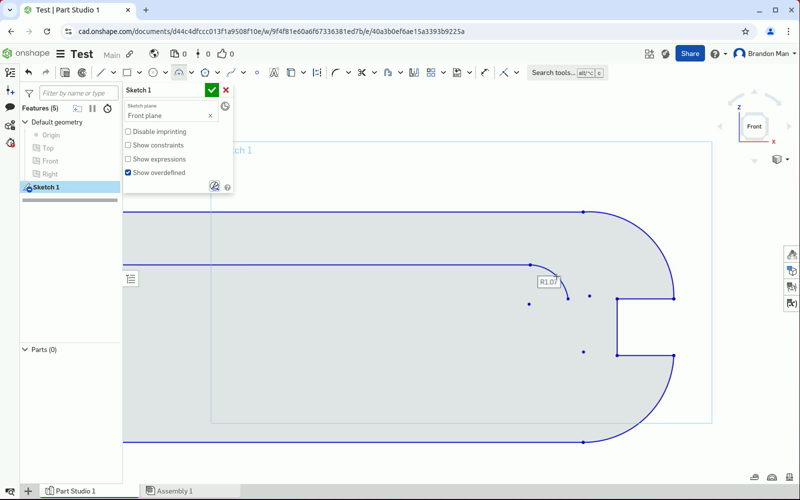
scroll(-6)
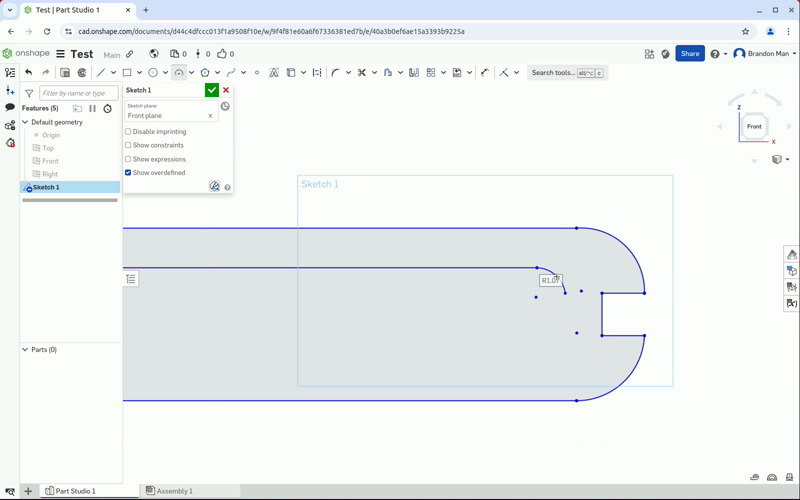
scroll(-6)
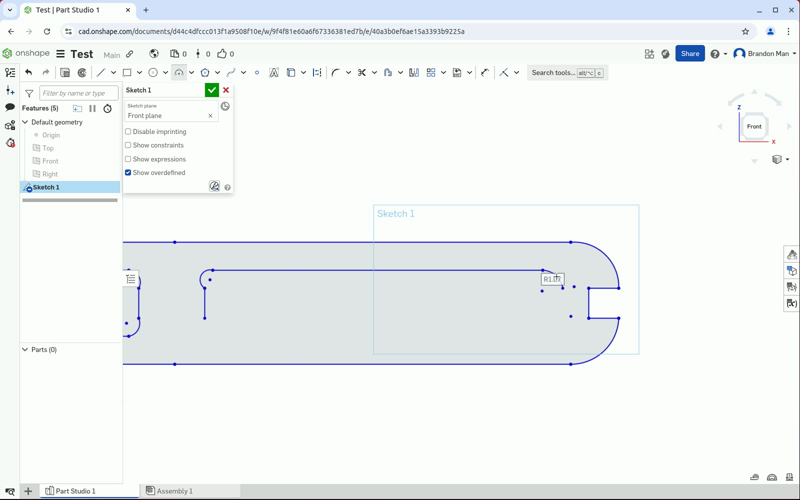
scroll(-6)
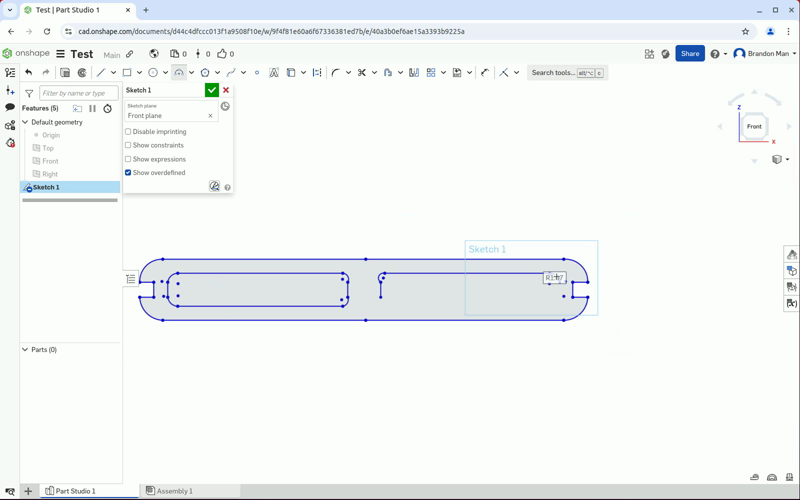
scroll(-6)
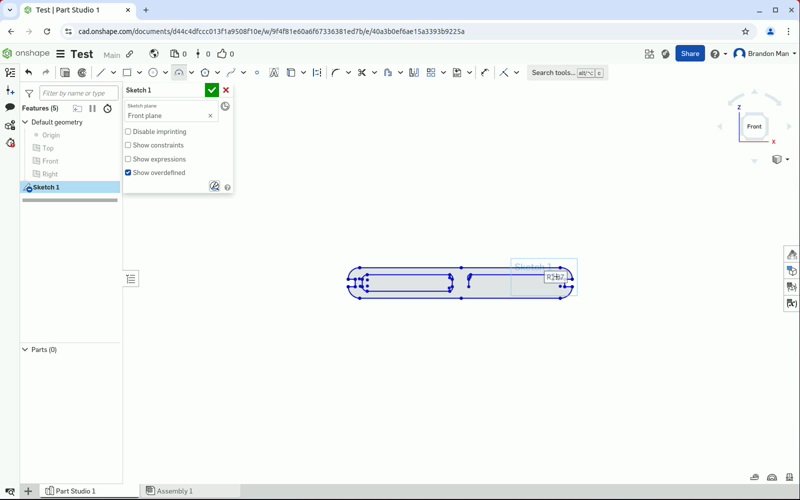
key_up(shift)
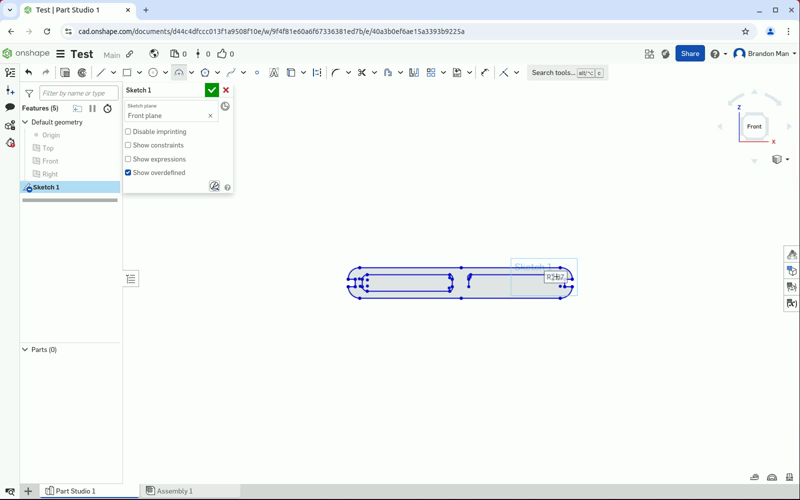
key(esc)
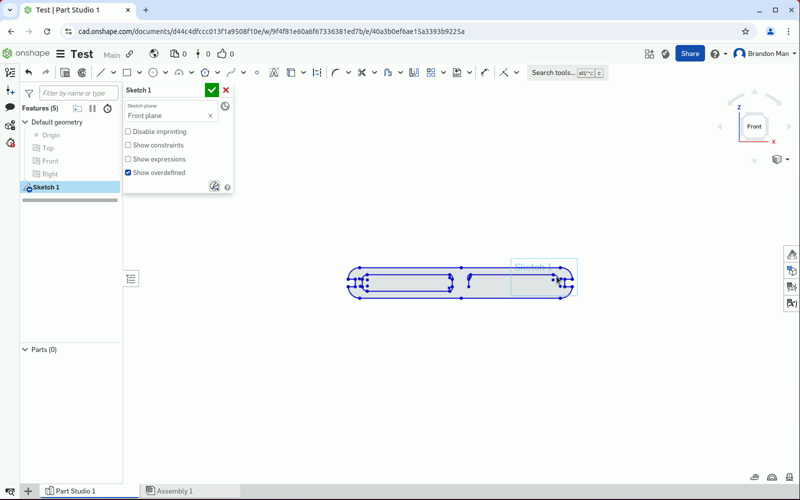
key(l)
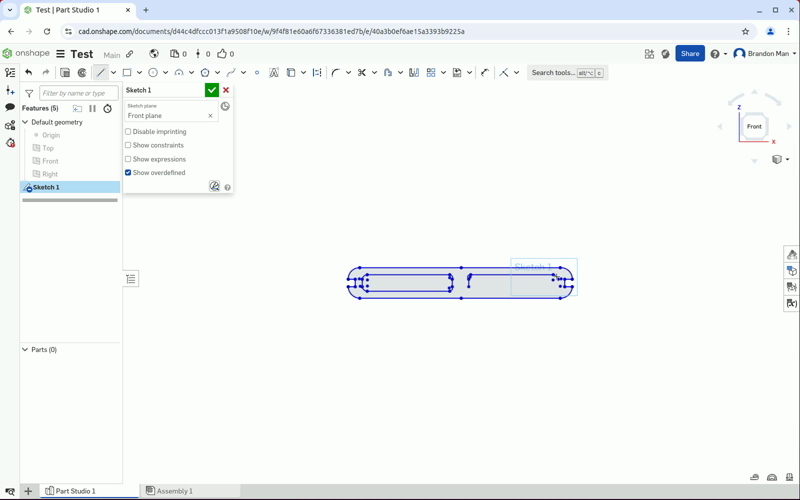
mouse_move(558, 279)
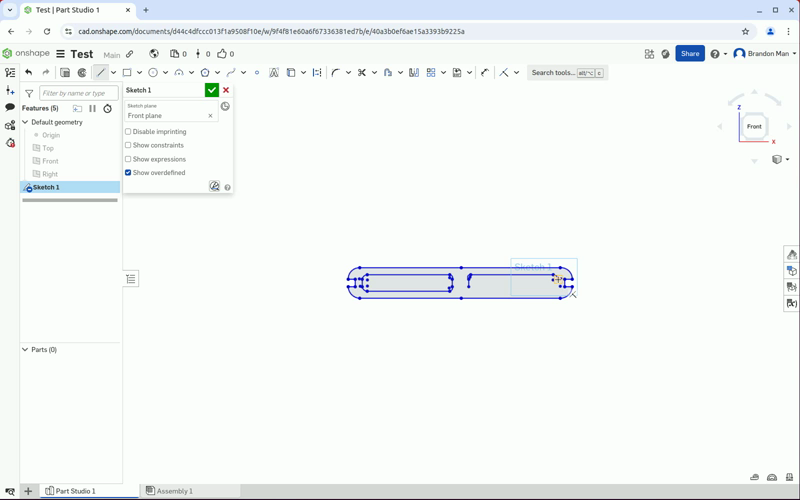
scroll(6)
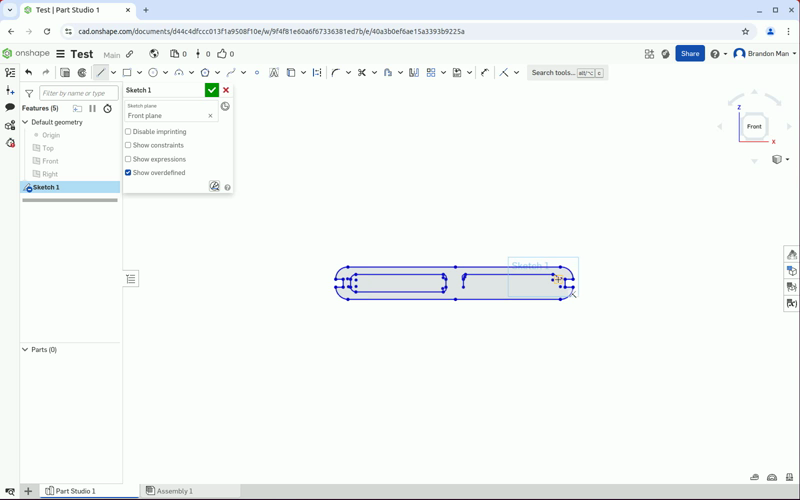
scroll(6)
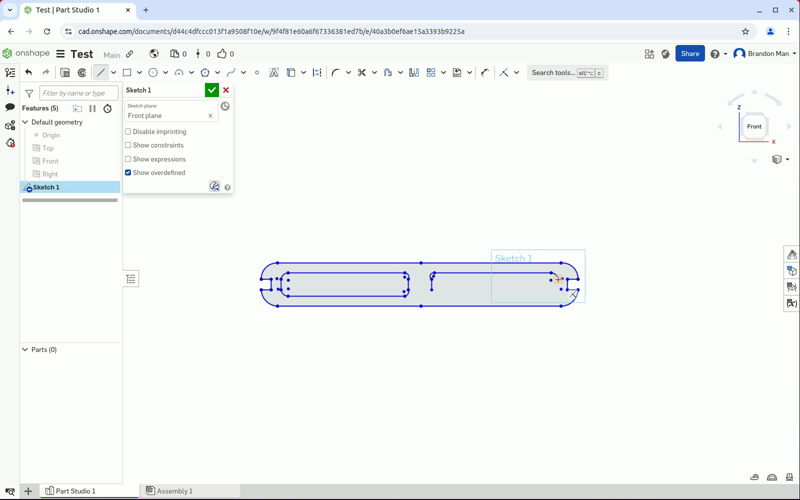
scroll(6)
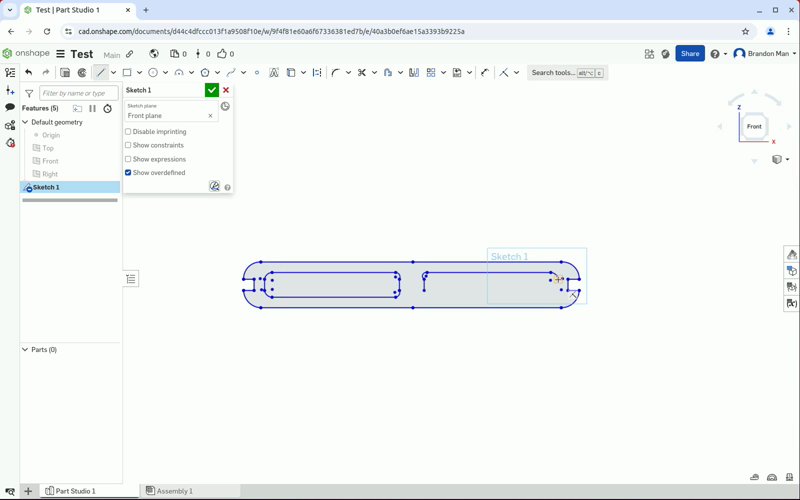
scroll(6)
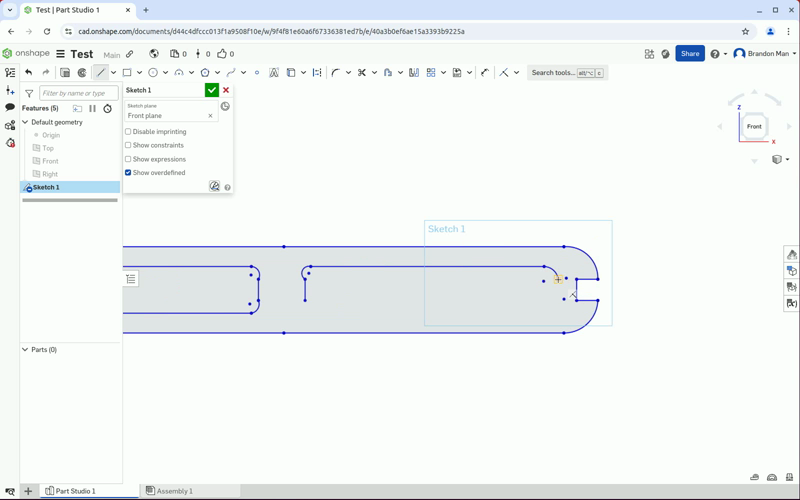
scroll(6)
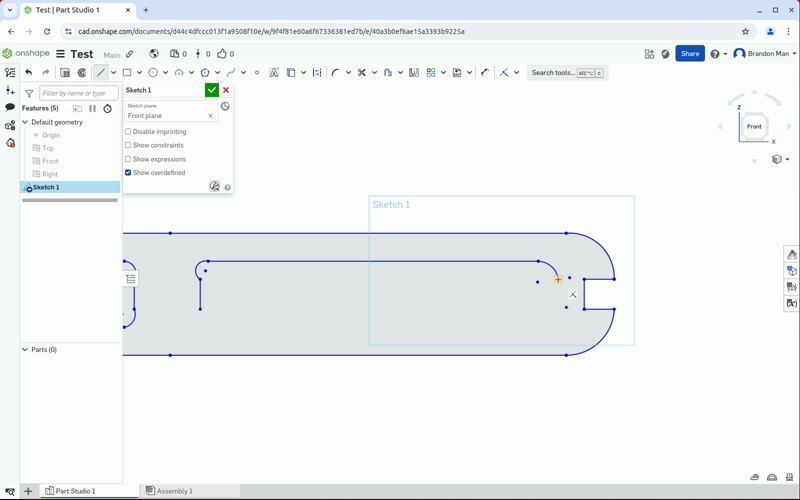
scroll(6)
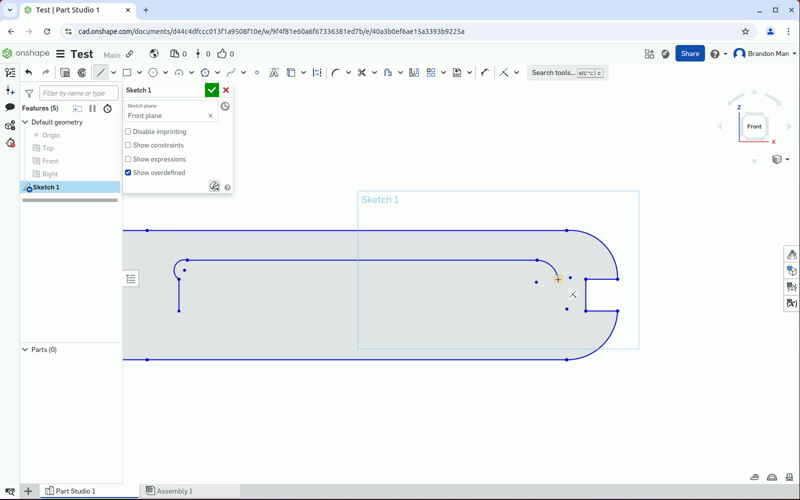
scroll(6)
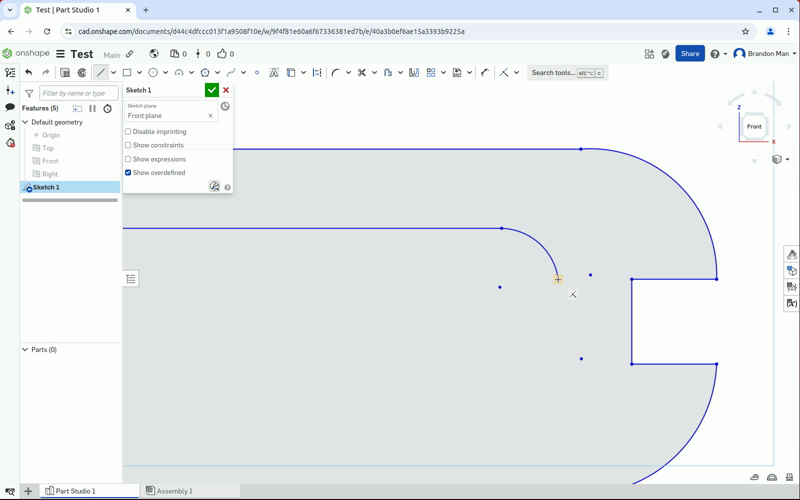
click(558, 279)
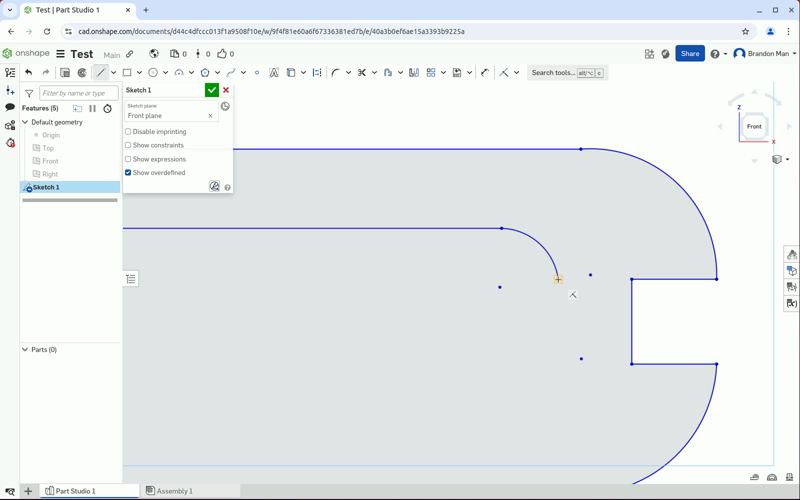
scroll(-6)
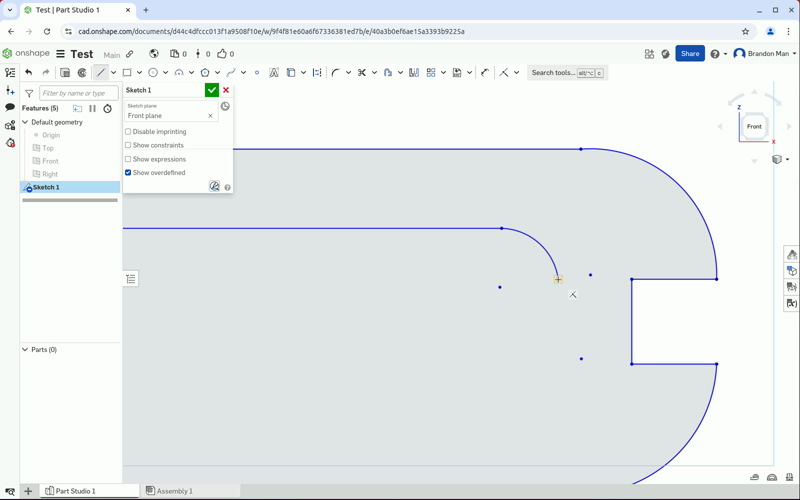
scroll(-6)
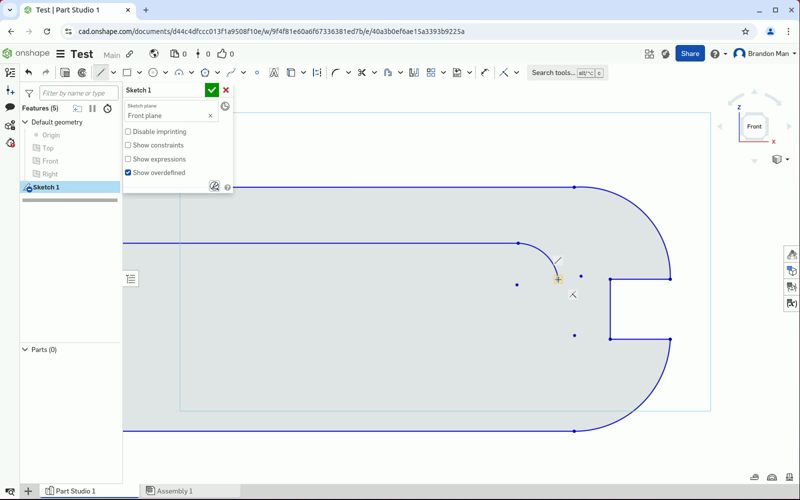
scroll(-6)
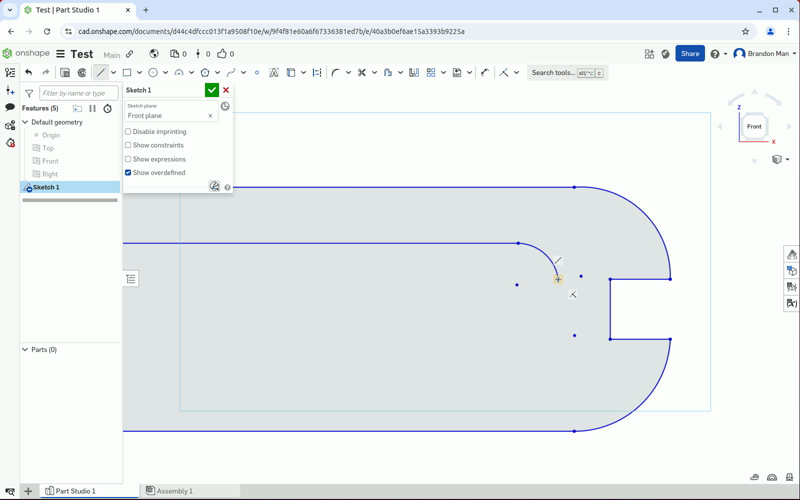
scroll(-6)
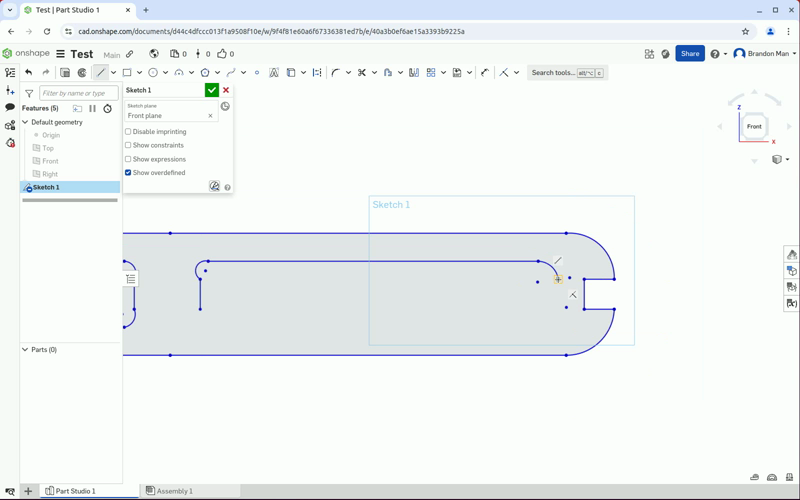
scroll(-6)
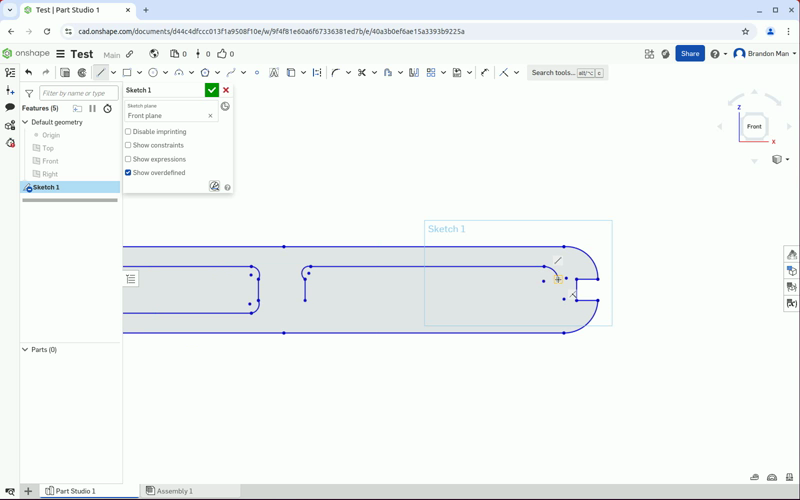
scroll(-6)
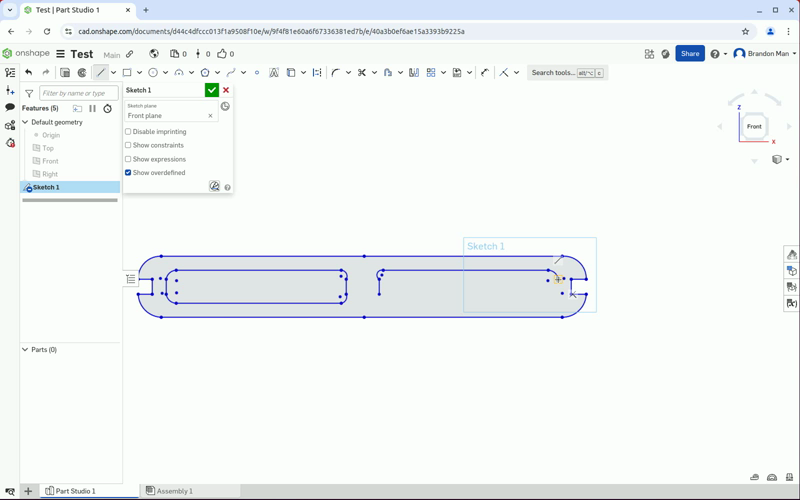
scroll(-6)
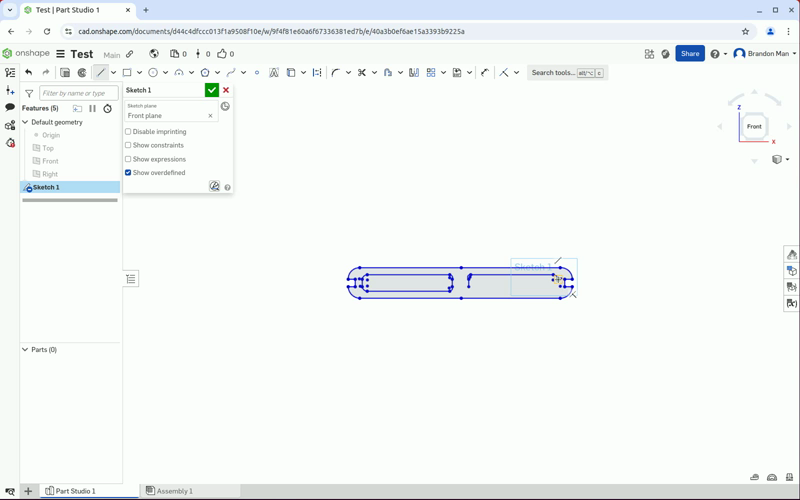
key_down(shift)
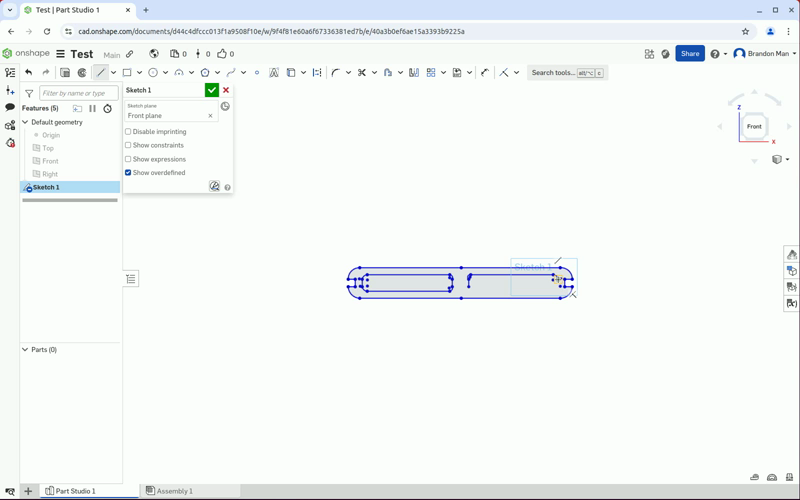
mouse_move(588, 279)
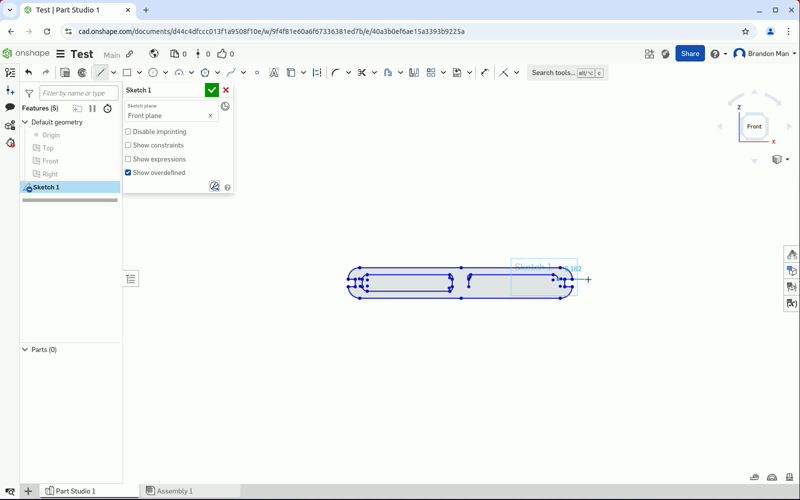
mouse_move(558, 286)
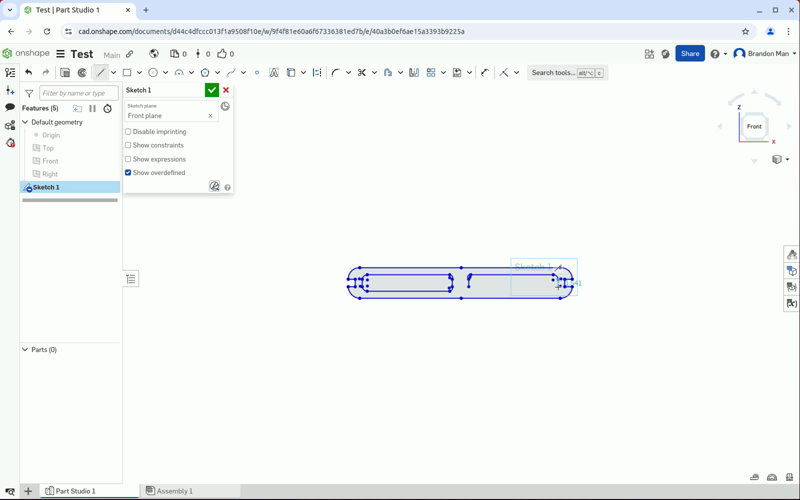
scroll(6)
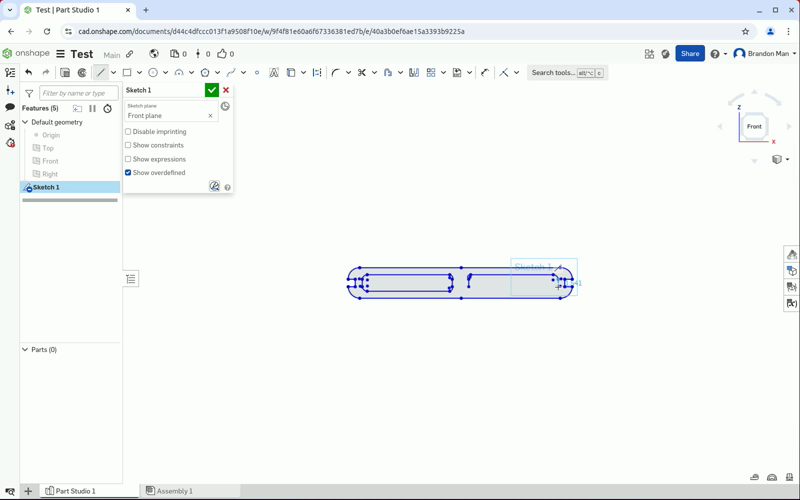
scroll(6)
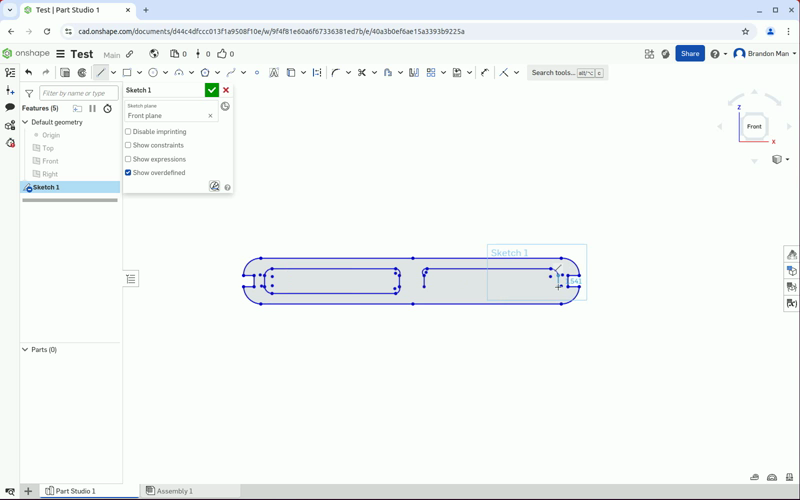
scroll(6)
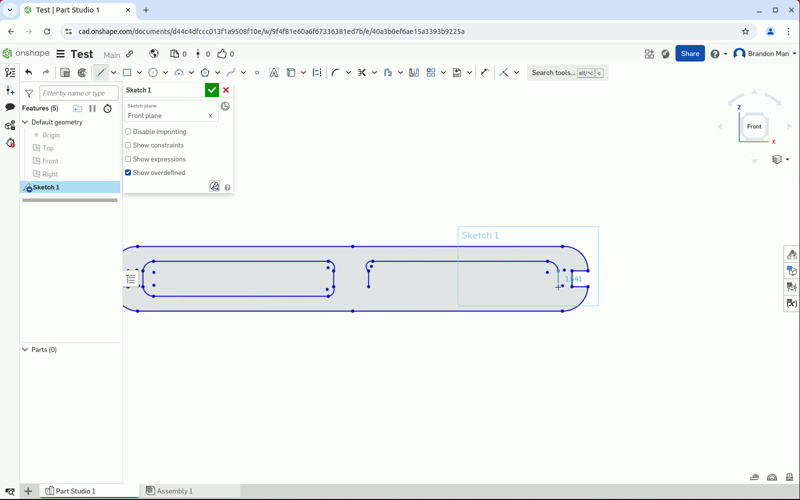
scroll(6)
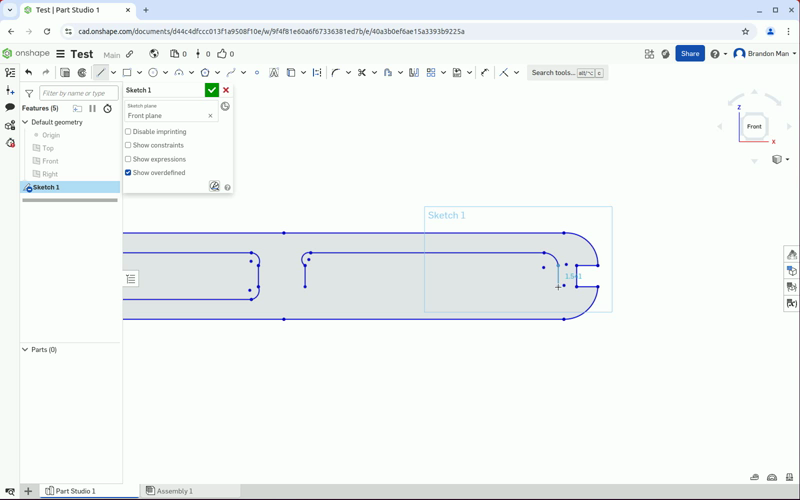
scroll(6)
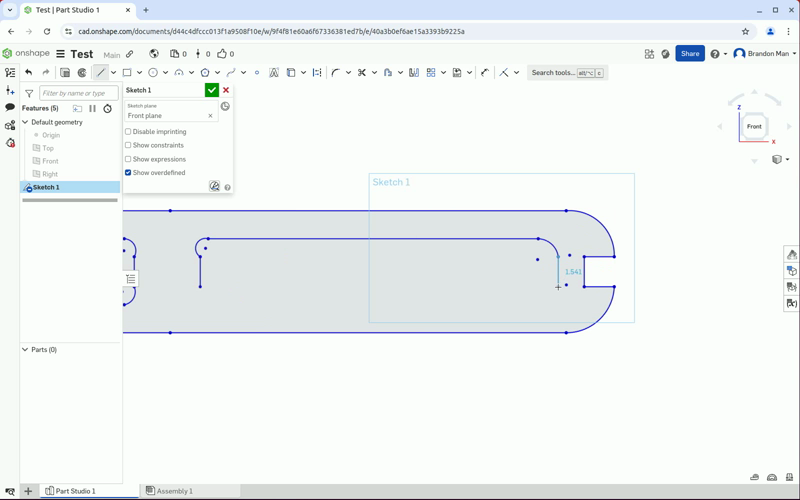
scroll(6)
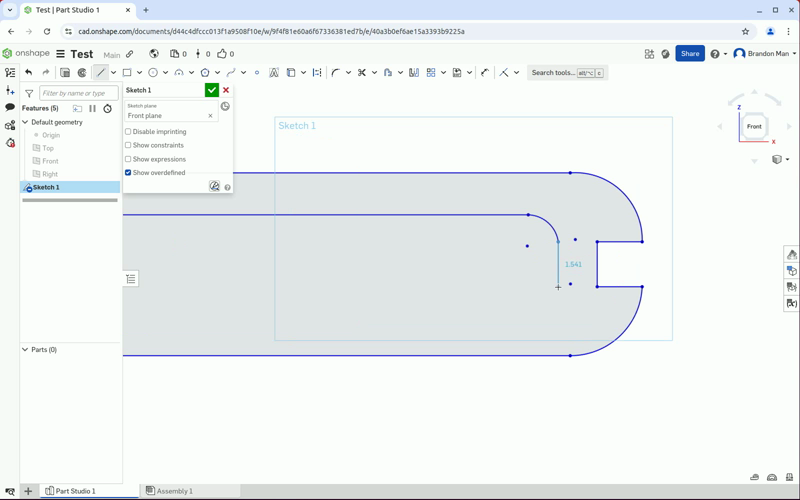
scroll(6)
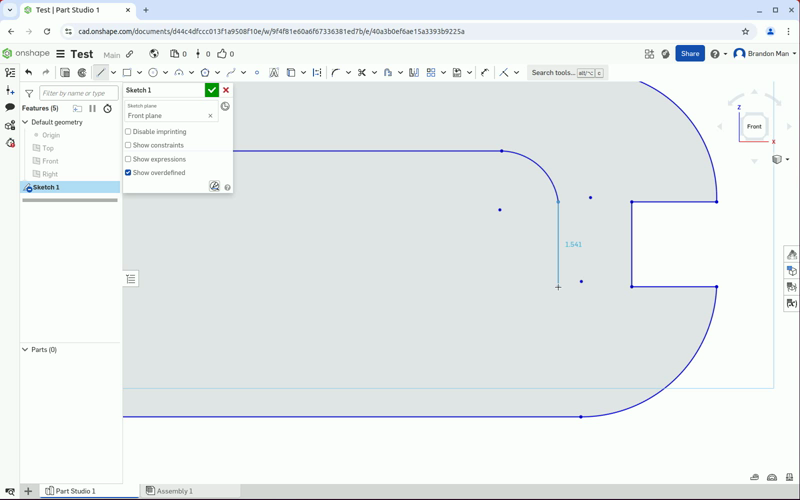
click(558, 286)
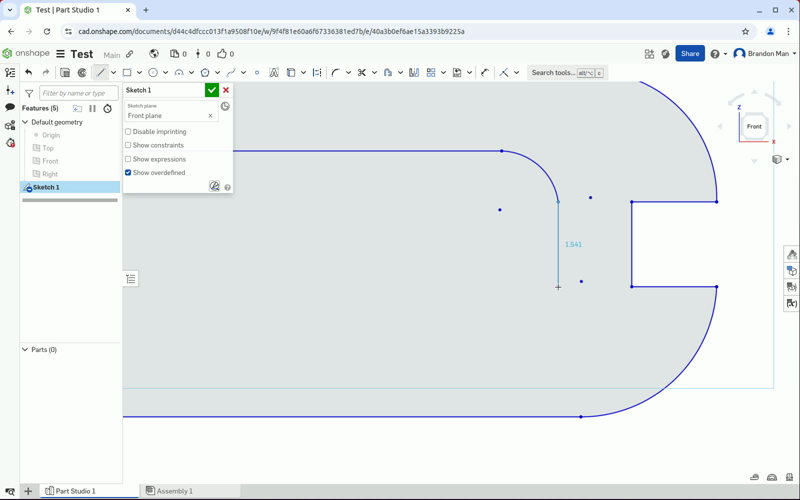
scroll(-6)
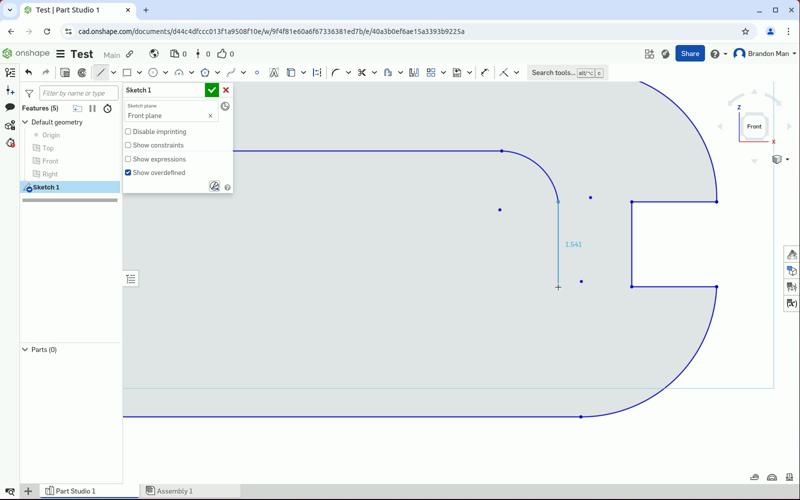
scroll(-6)
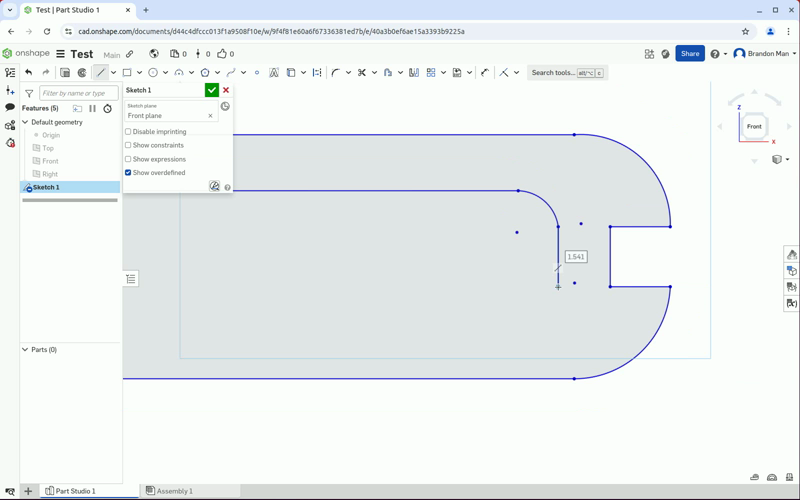
scroll(-6)
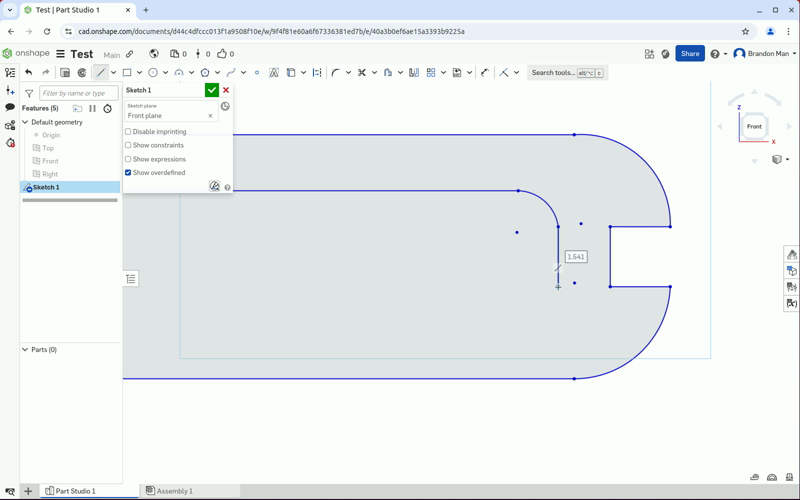
scroll(-6)
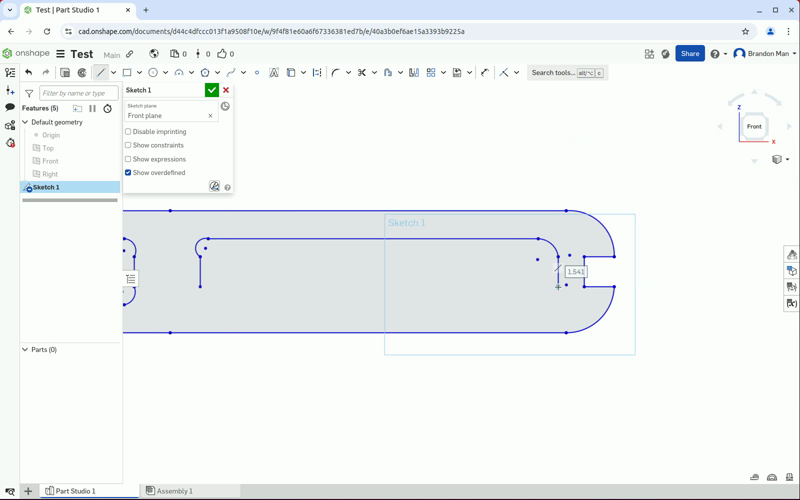
scroll(-6)
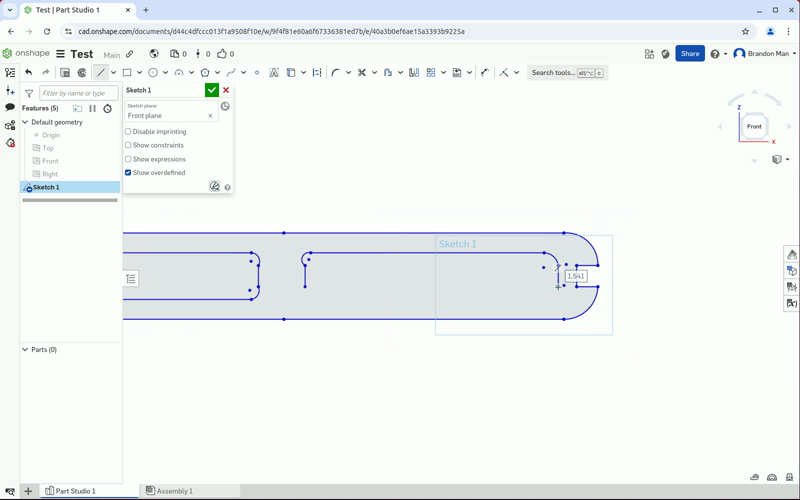
scroll(-6)
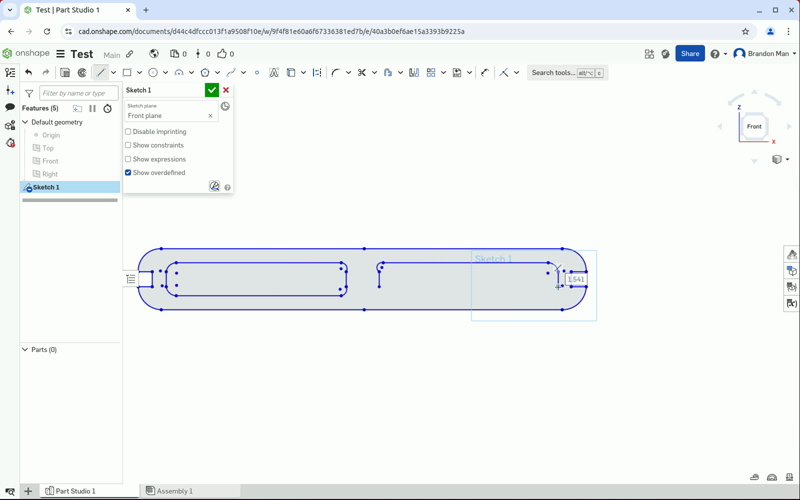
scroll(-6)
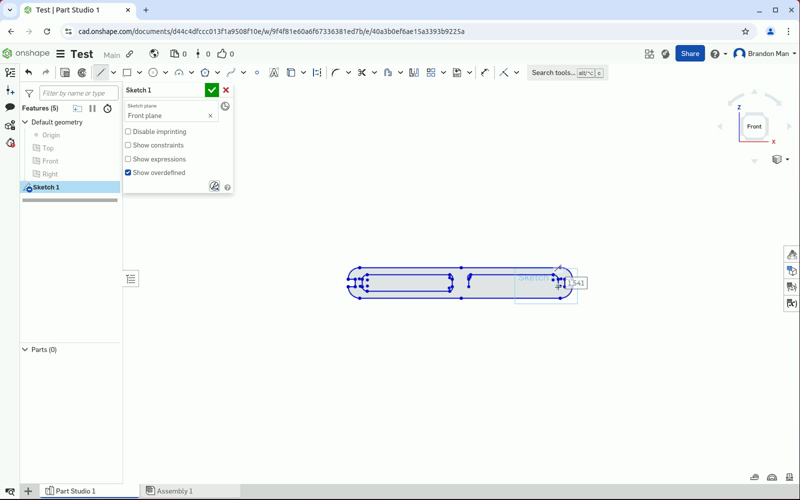
key_up(shift)
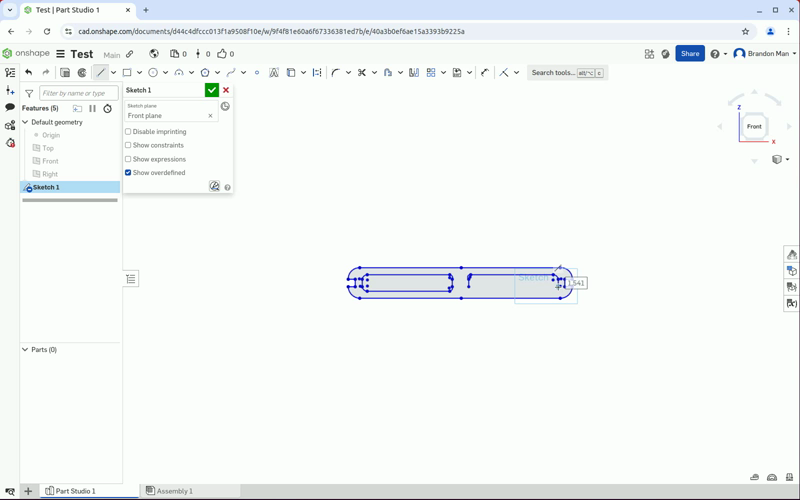
key(esc)
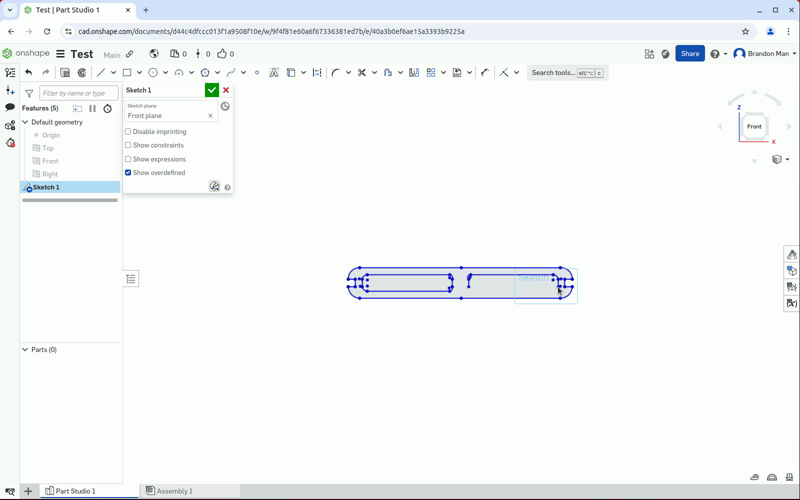
key(a)
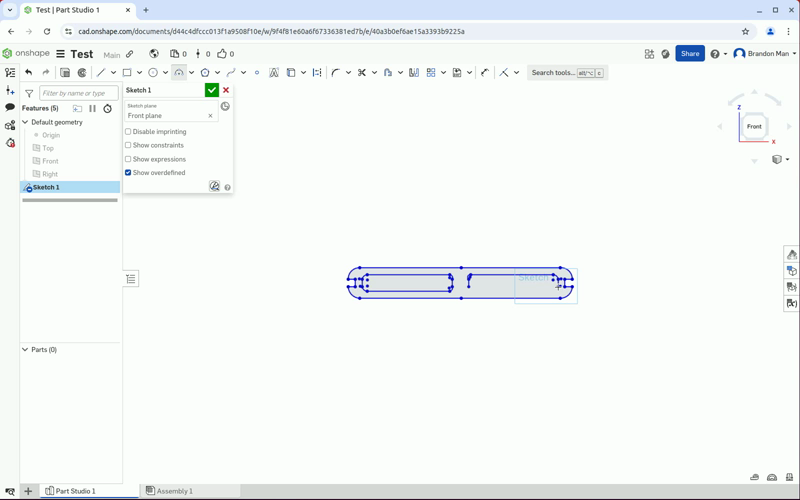
mouse_move(558, 286)
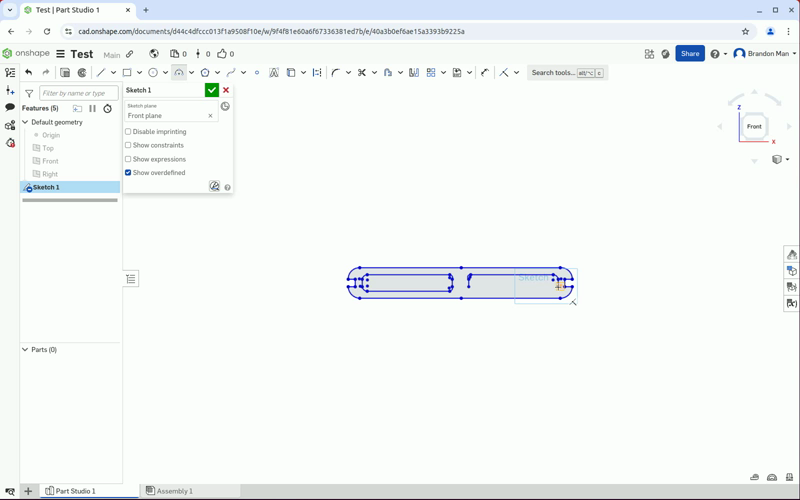
scroll(6)
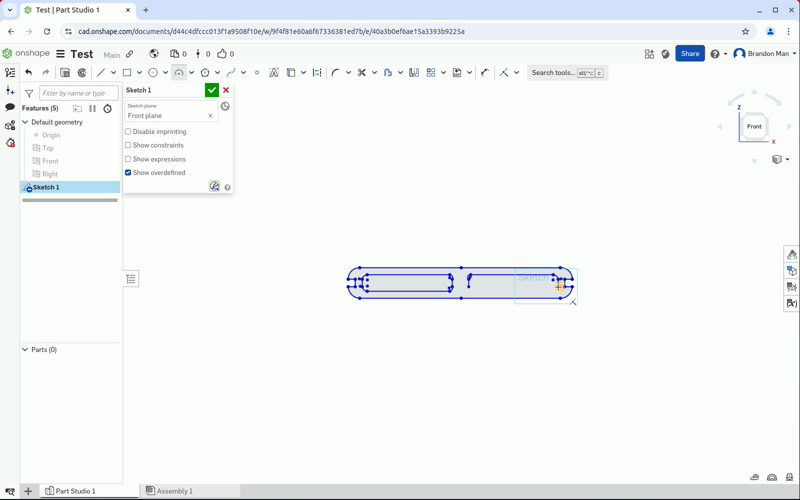
scroll(6)
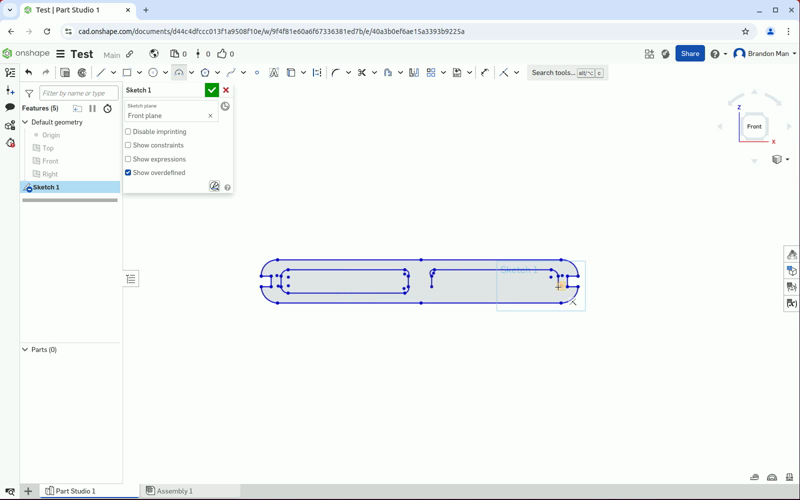
scroll(6)
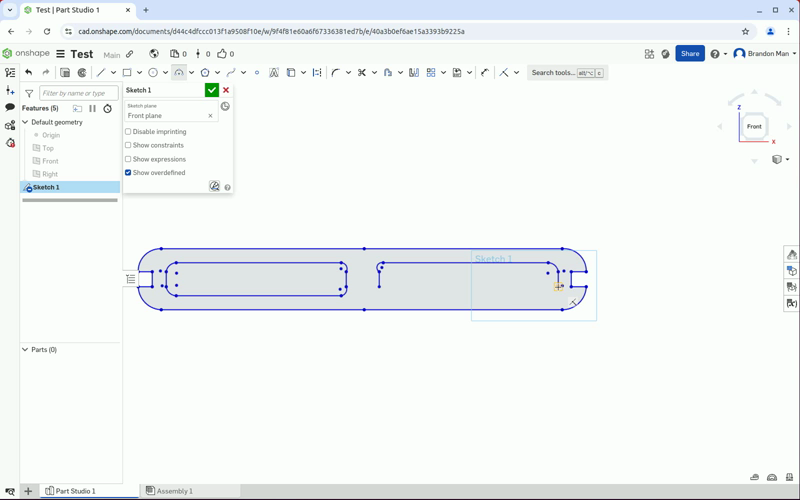
scroll(6)
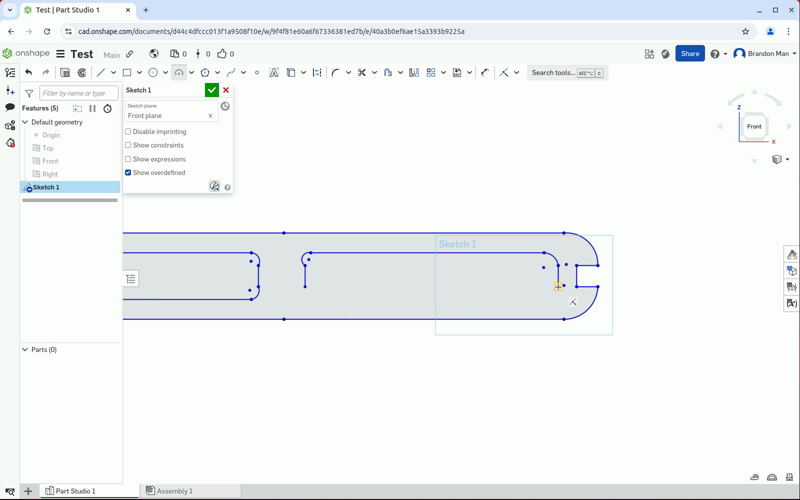
scroll(6)
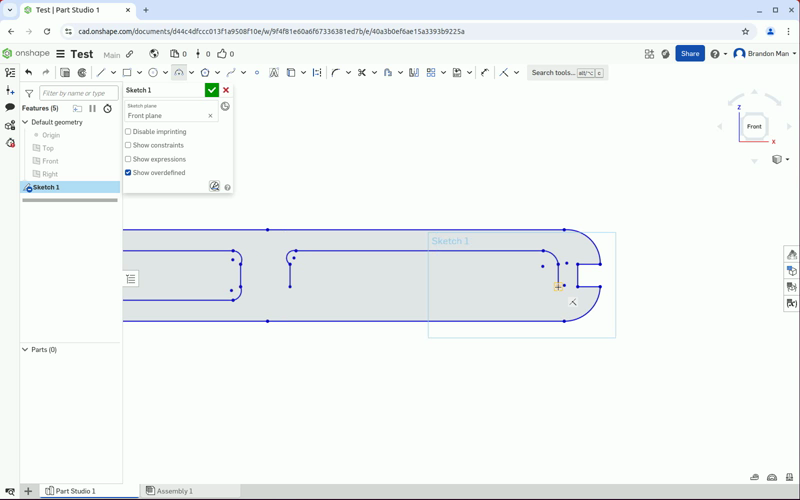
scroll(6)
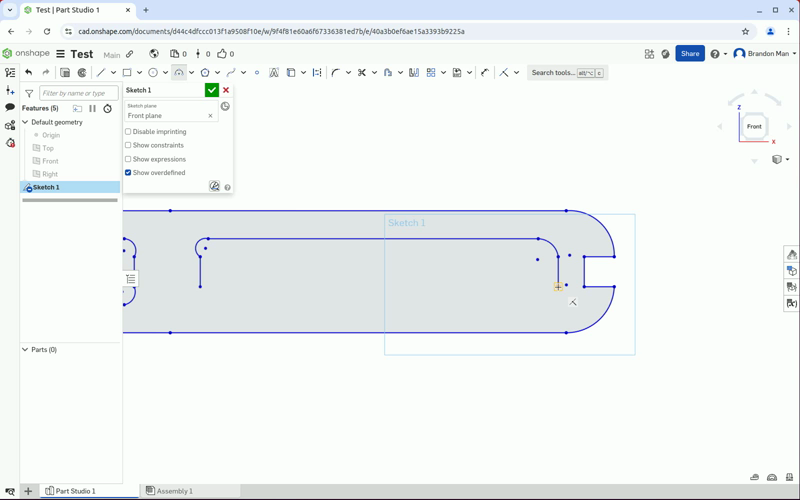
scroll(6)
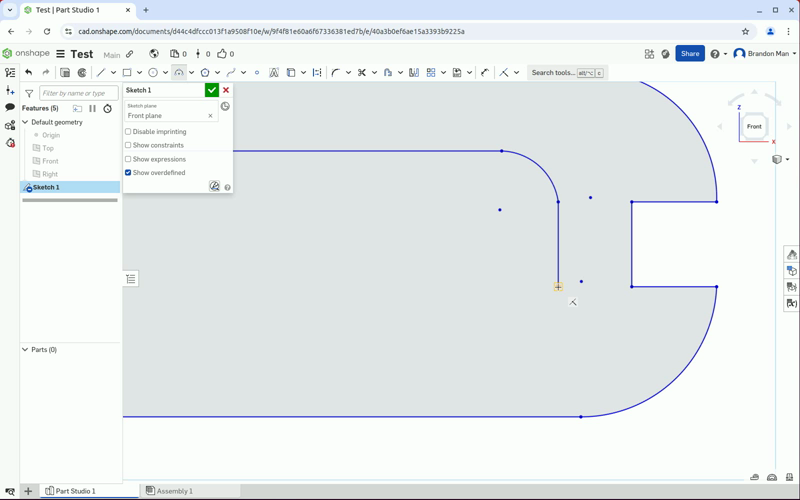
click(558, 286)
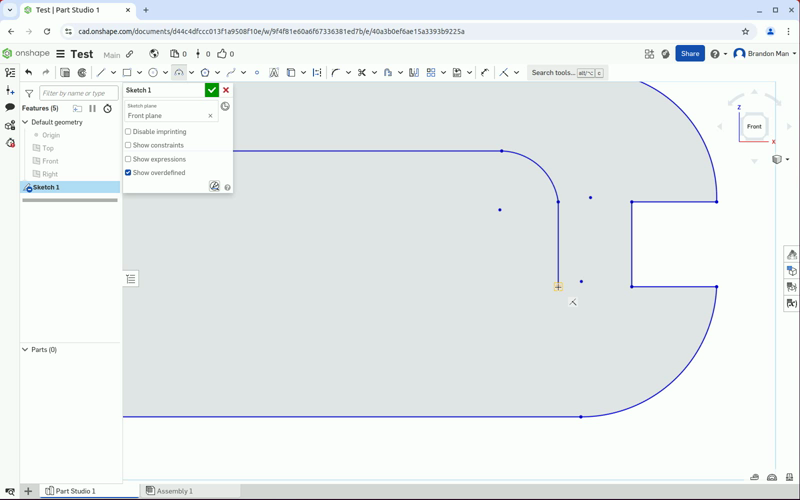
scroll(-6)
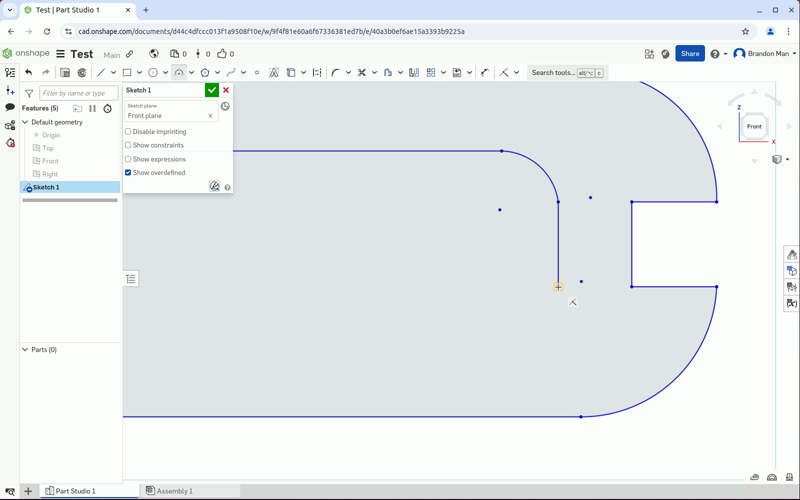
scroll(-6)
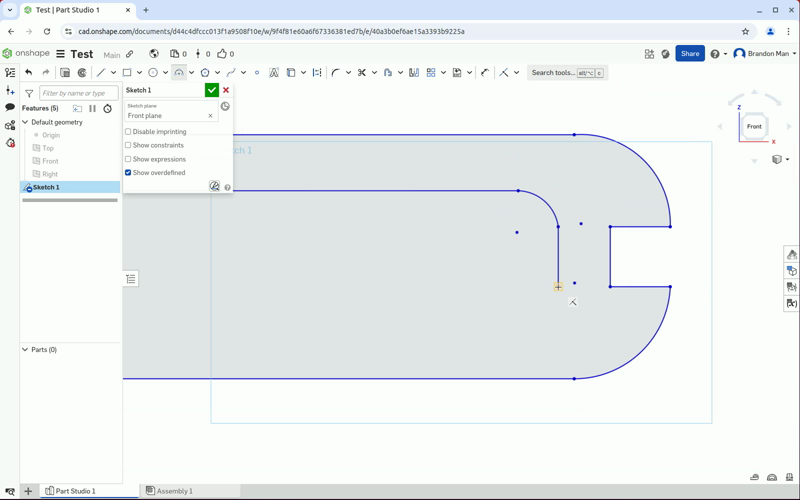
scroll(-6)
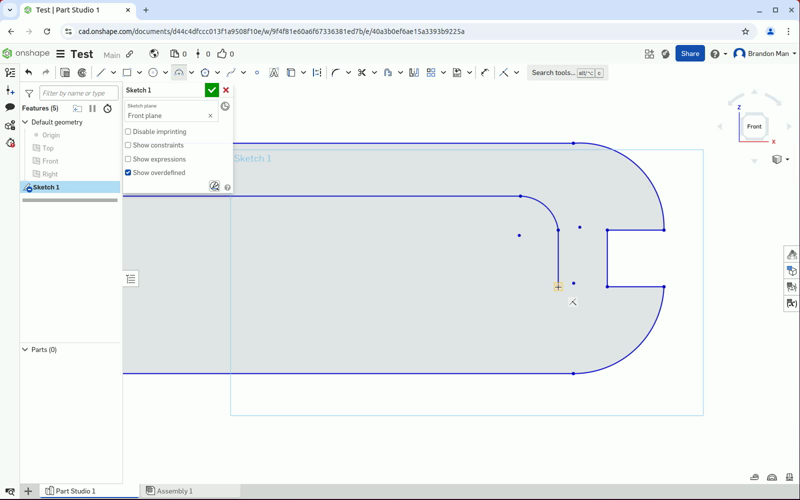
scroll(-6)
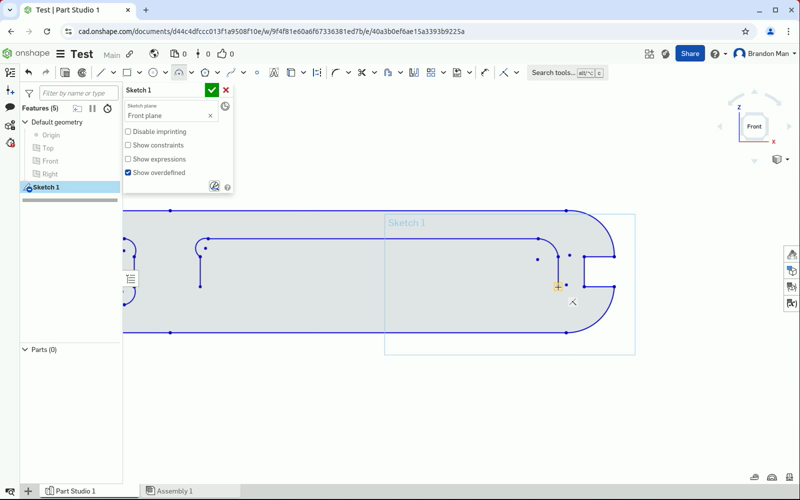
scroll(-6)
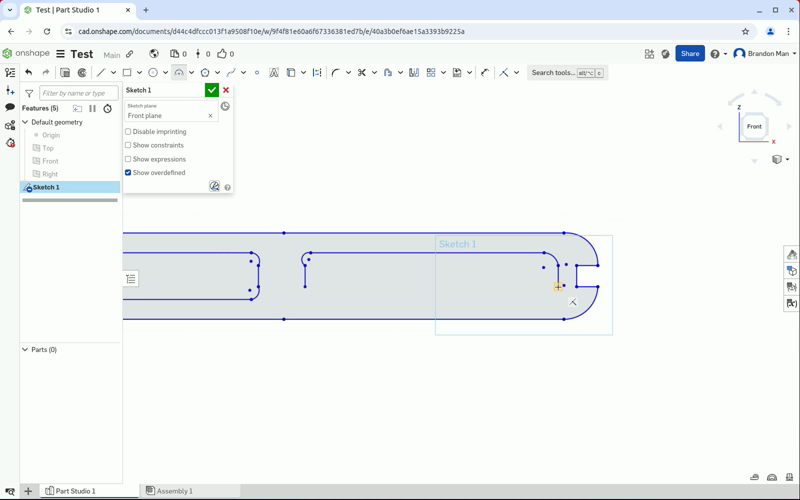
scroll(-6)
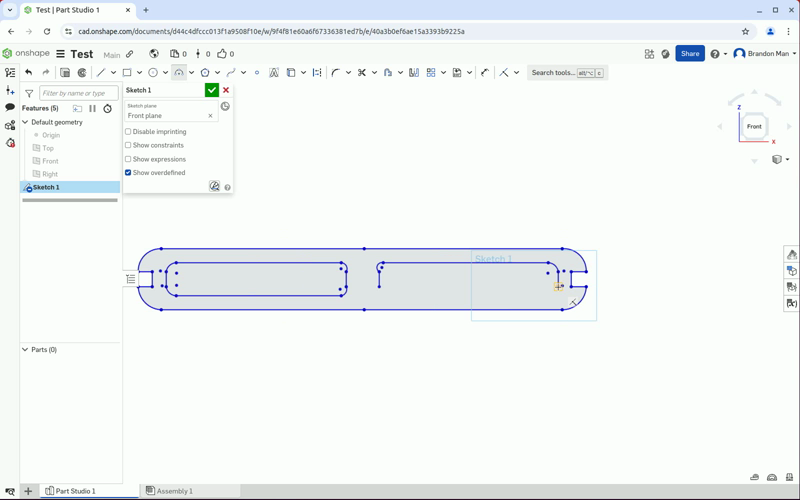
scroll(-6)
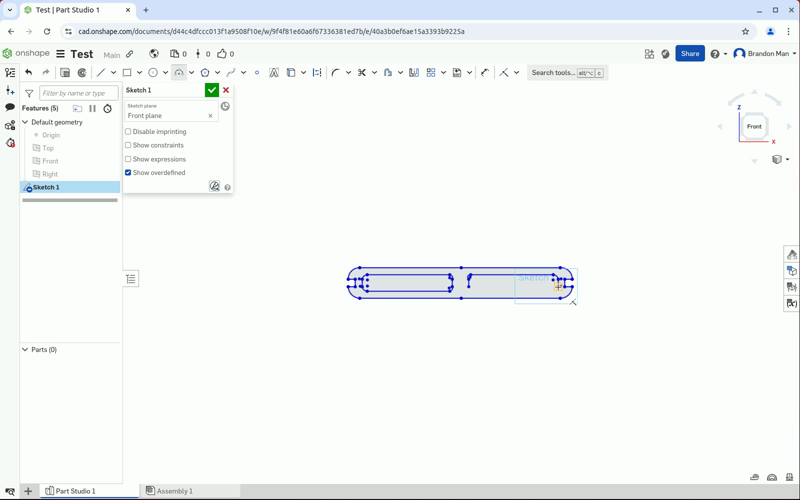
key_down(shift)
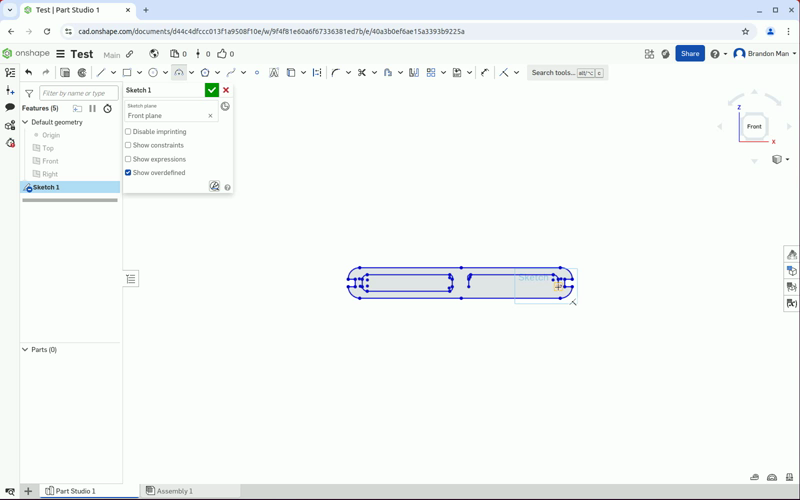
mouse_move(553, 291)
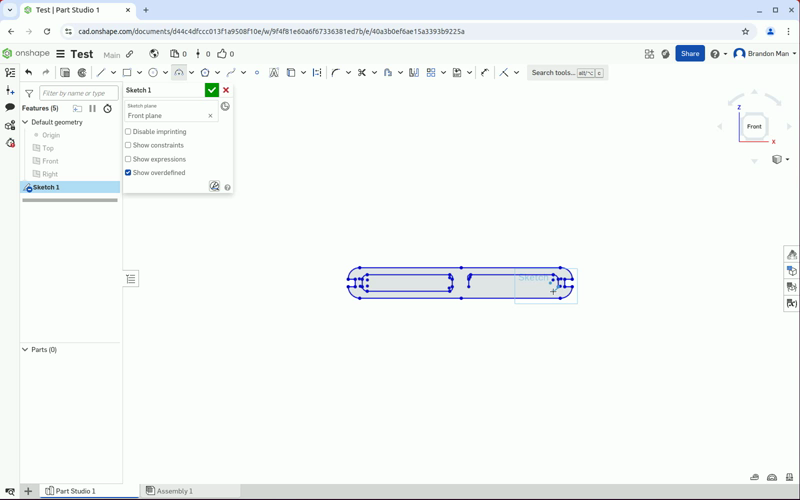
scroll(6)
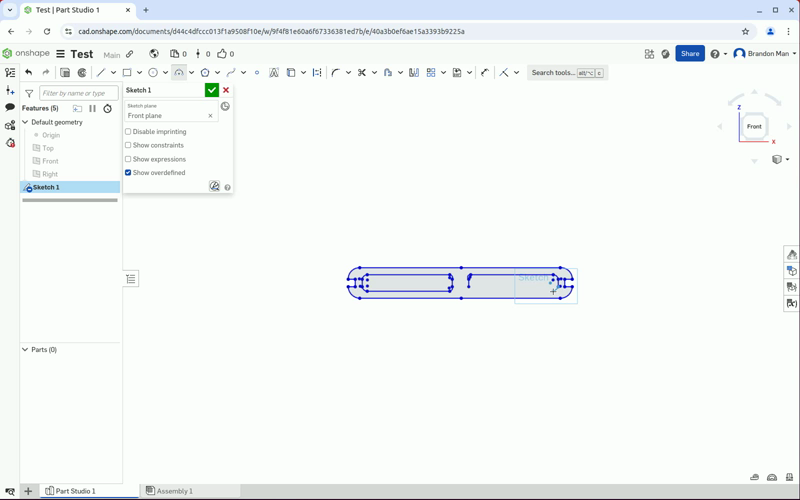
scroll(6)
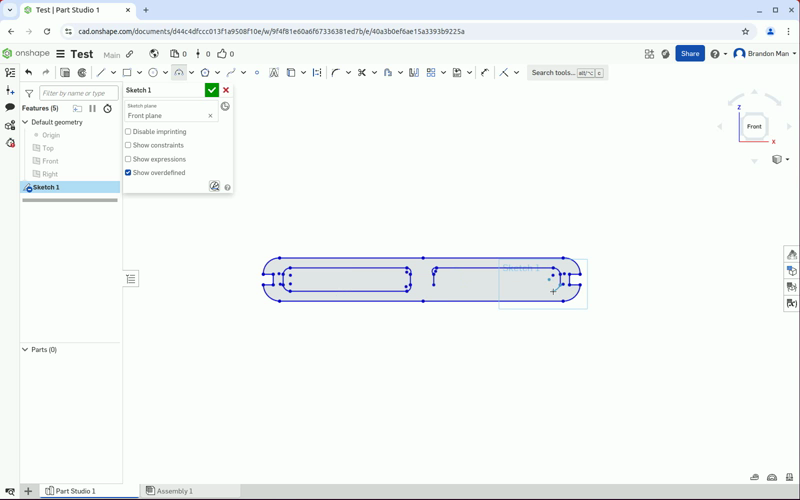
scroll(6)
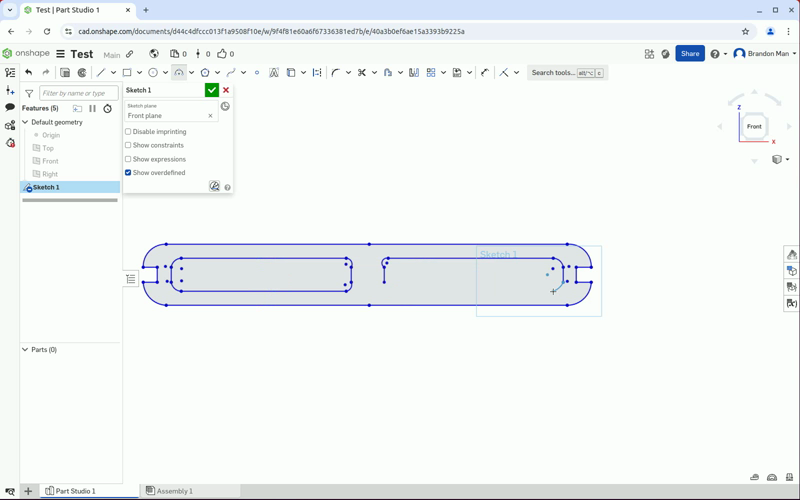
scroll(6)
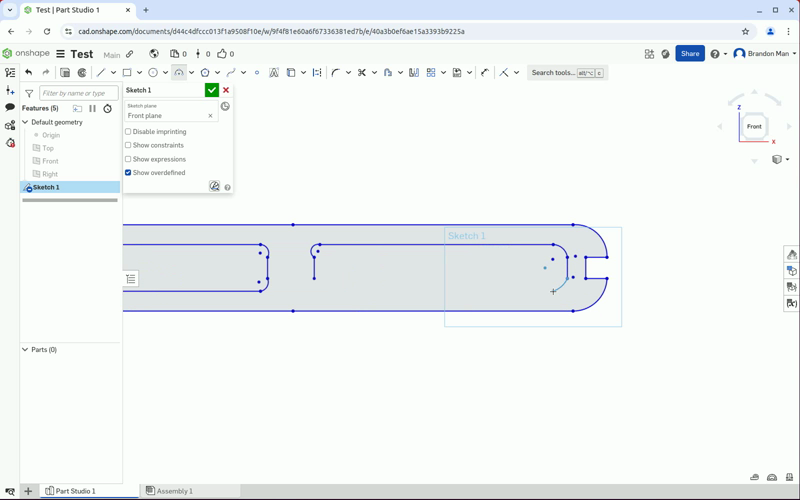
scroll(6)
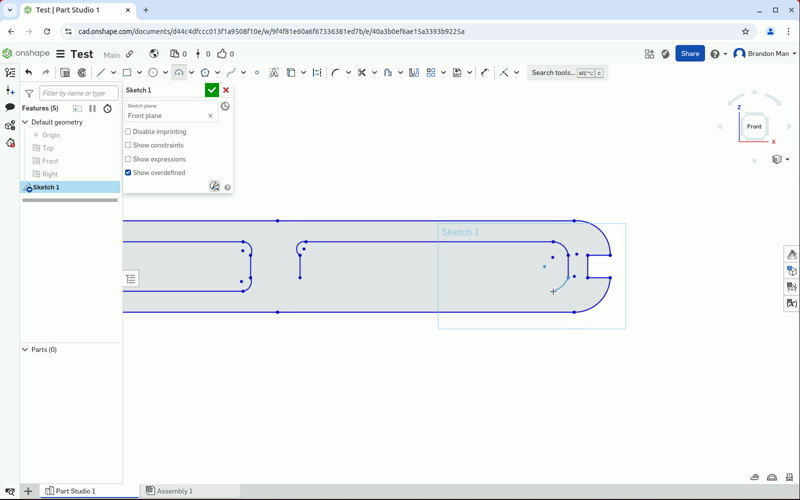
scroll(6)
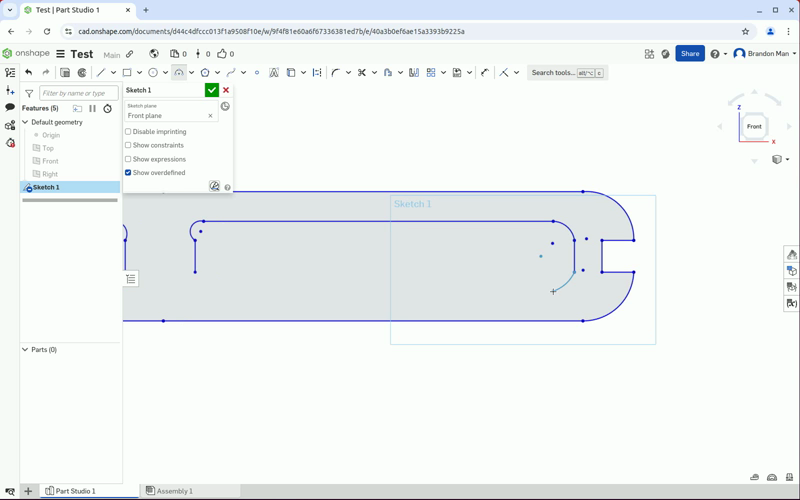
scroll(6)
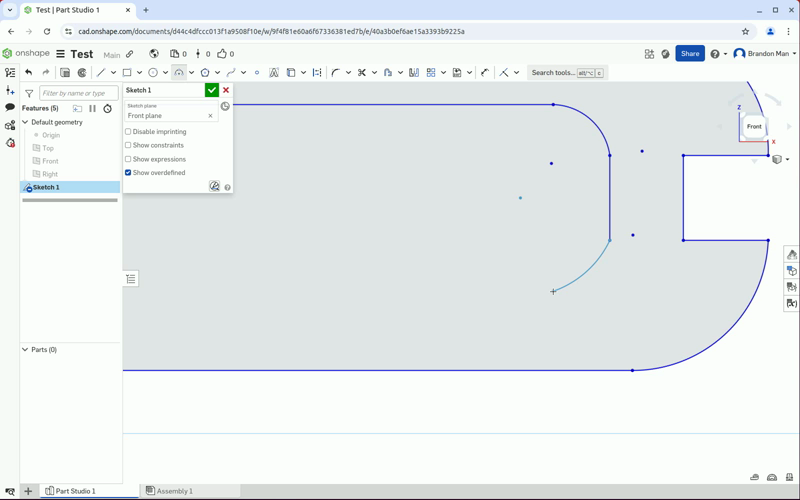
click(553, 291)
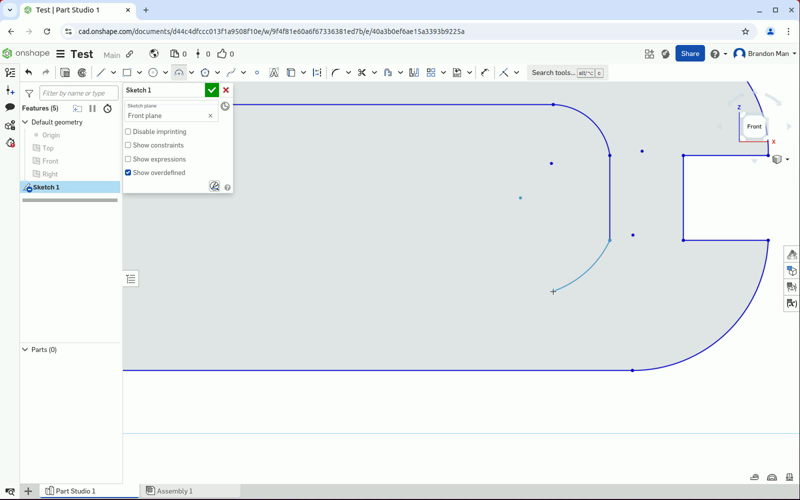
scroll(-6)
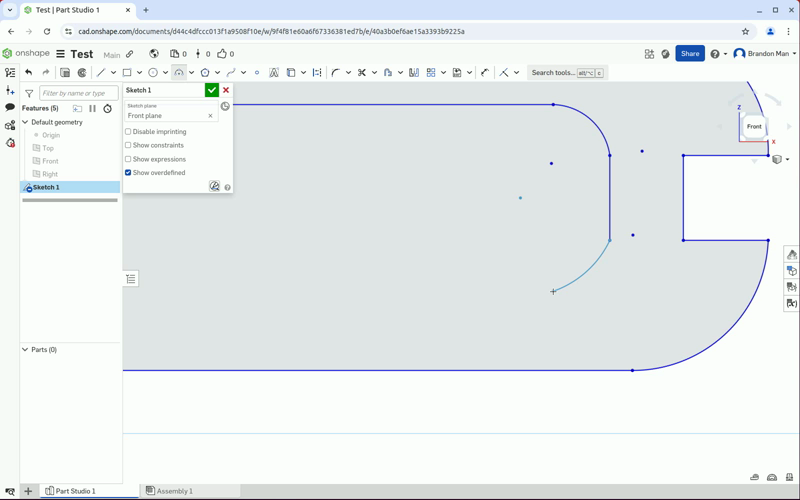
scroll(-6)
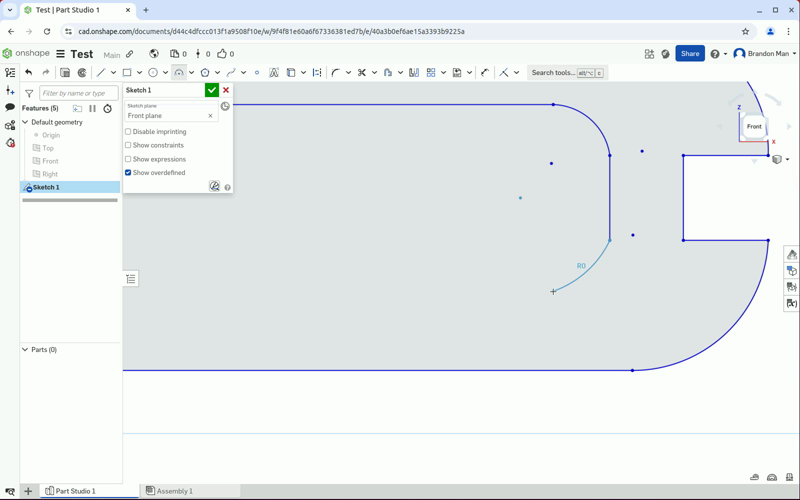
scroll(-6)
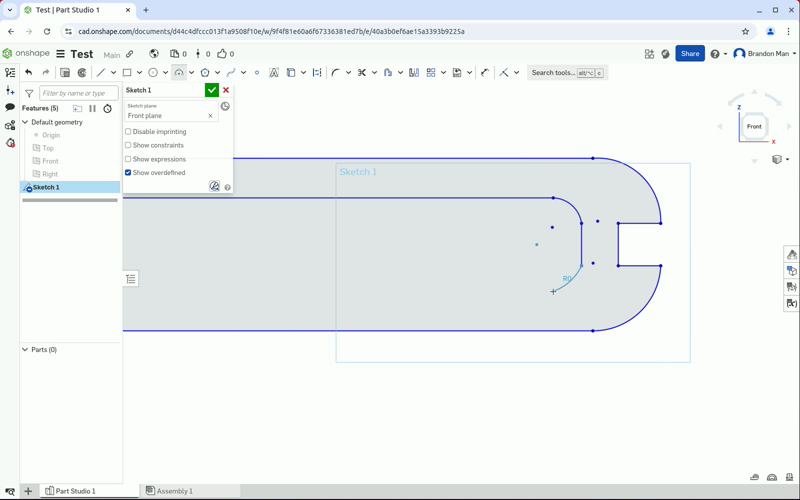
scroll(-6)
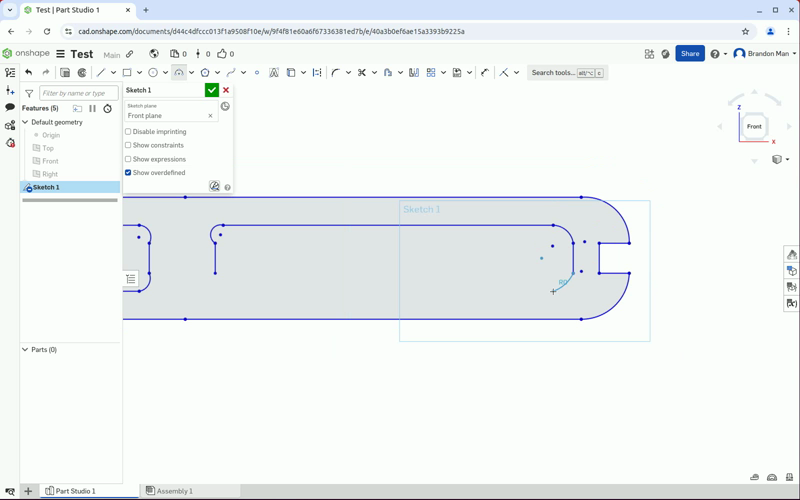
scroll(-6)
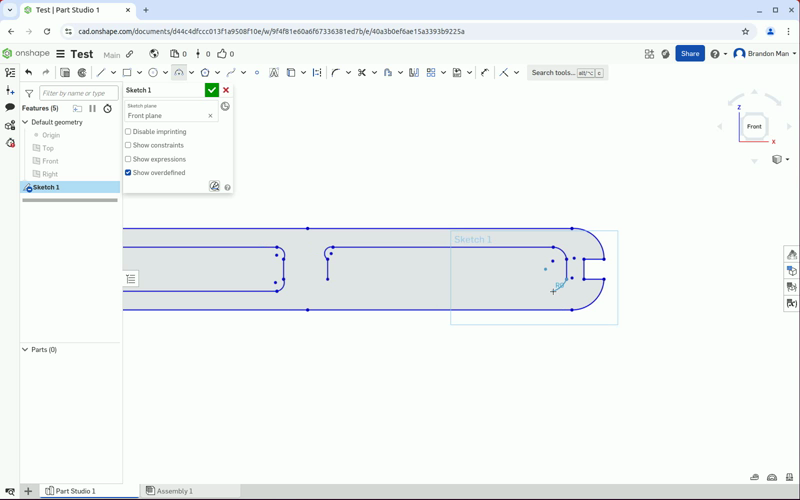
scroll(-6)
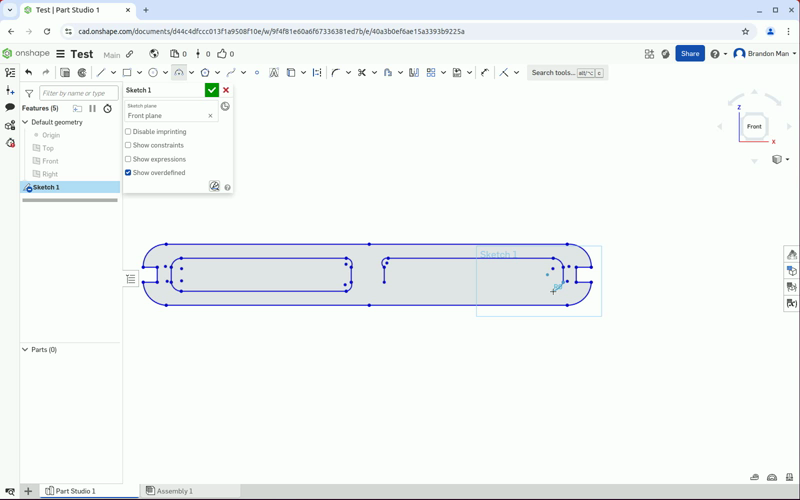
scroll(-6)
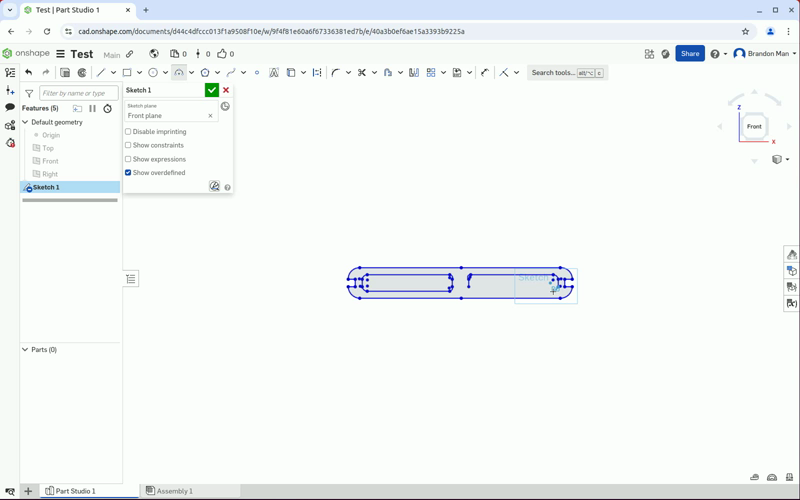
mouse_move(556, 289)
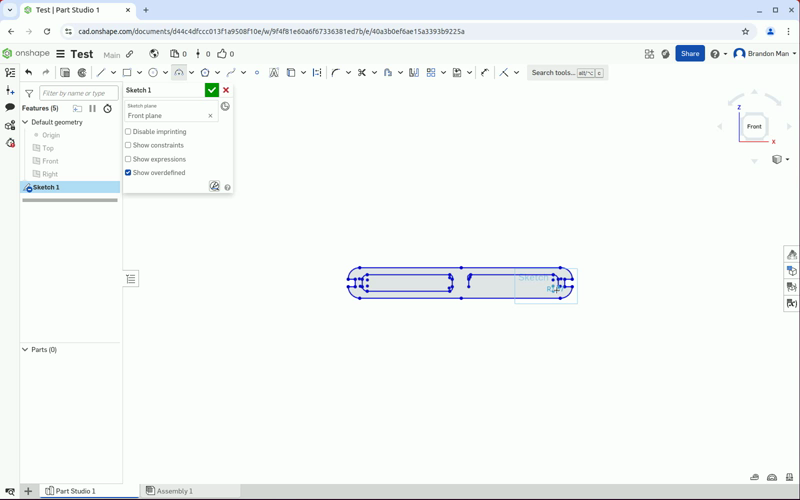
scroll(6)
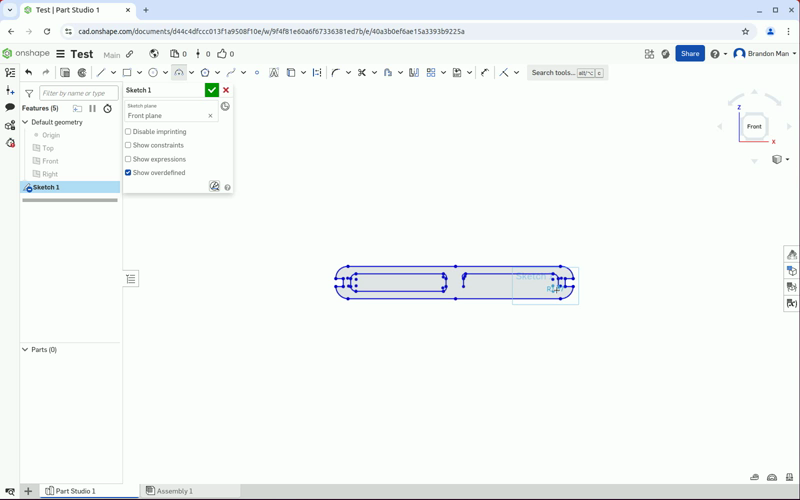
scroll(6)
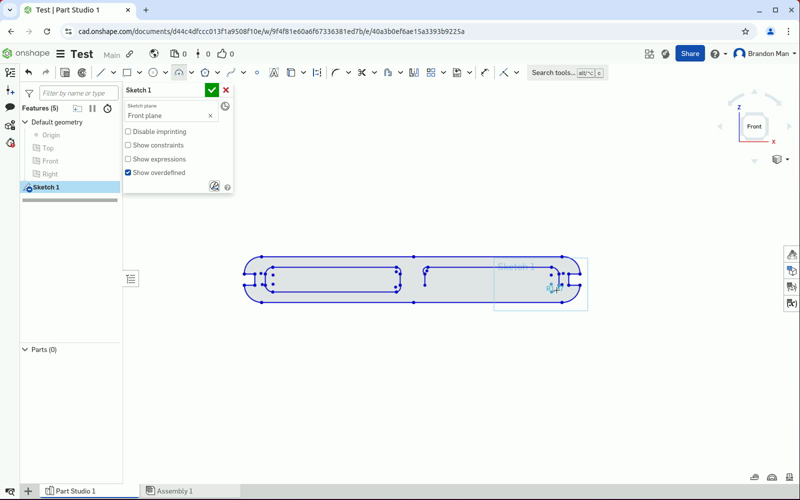
scroll(6)
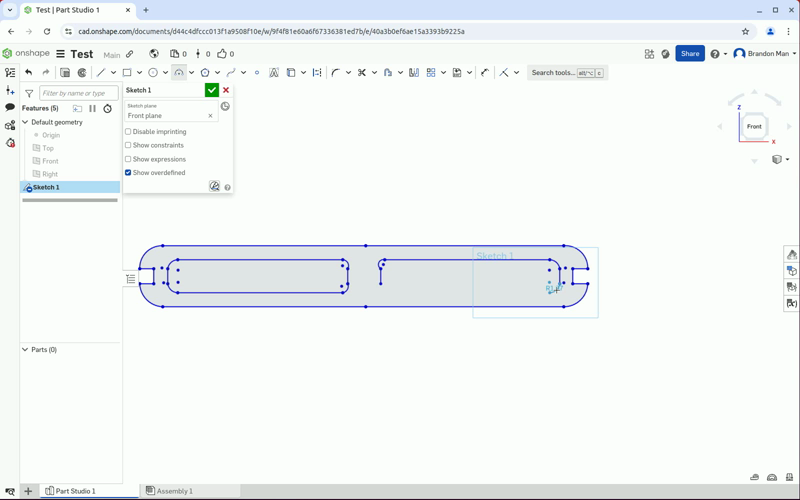
scroll(6)
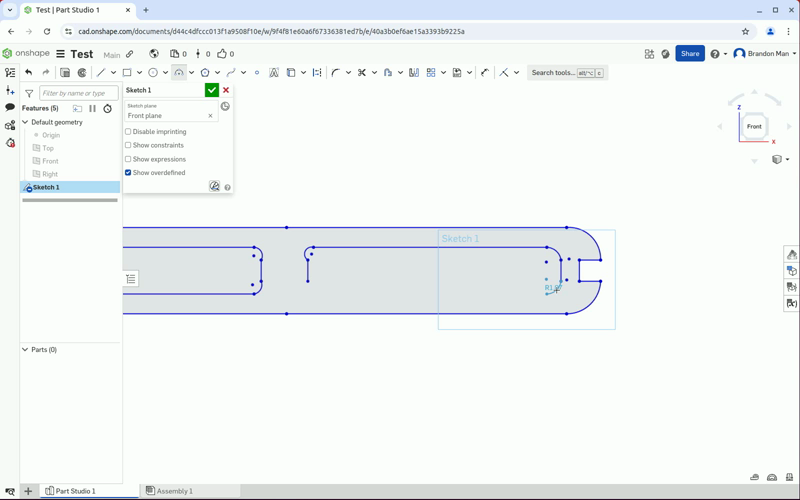
scroll(6)
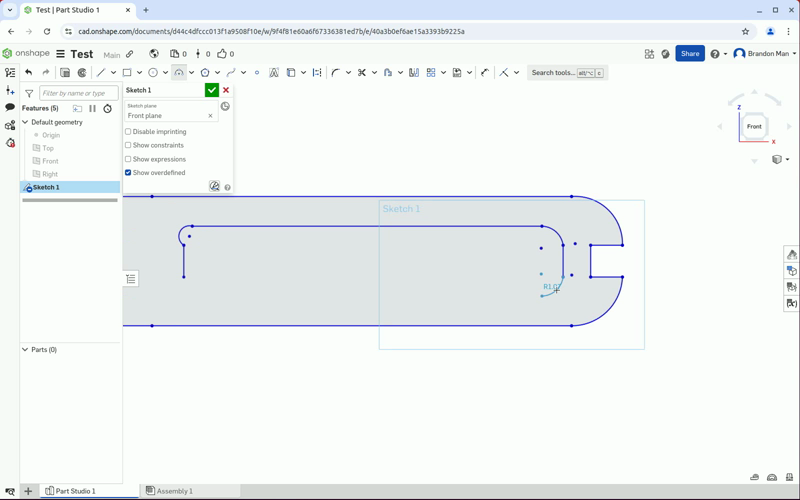
scroll(6)
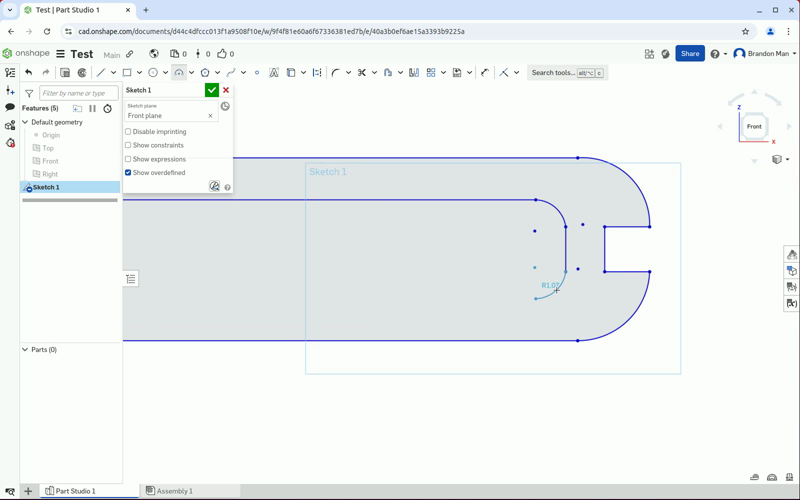
scroll(6)
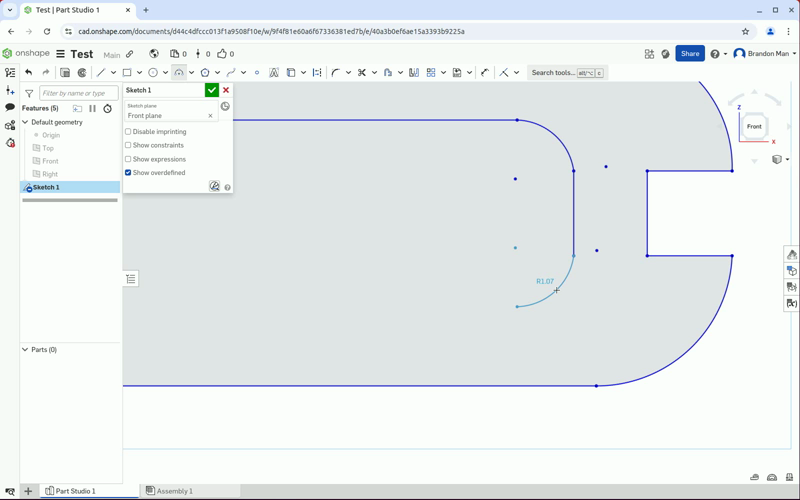
click(556, 289)
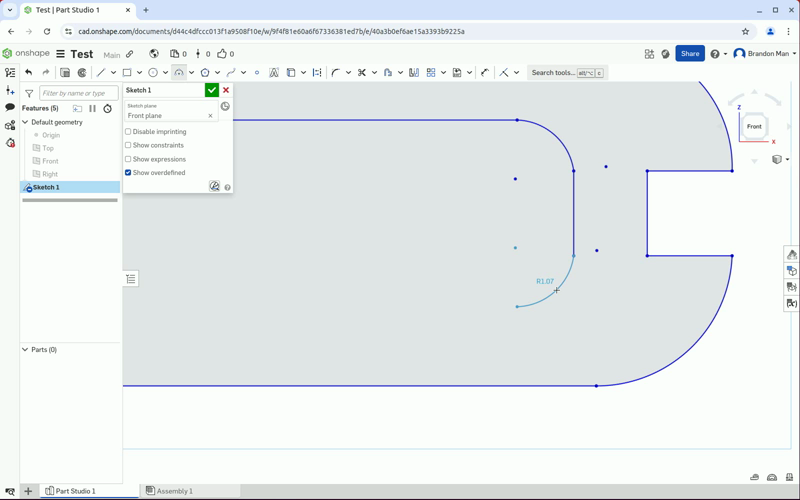
scroll(-6)
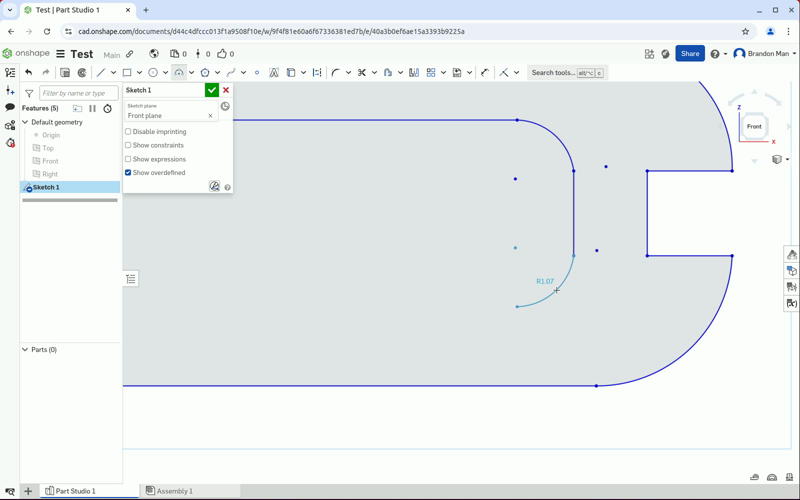
scroll(-6)
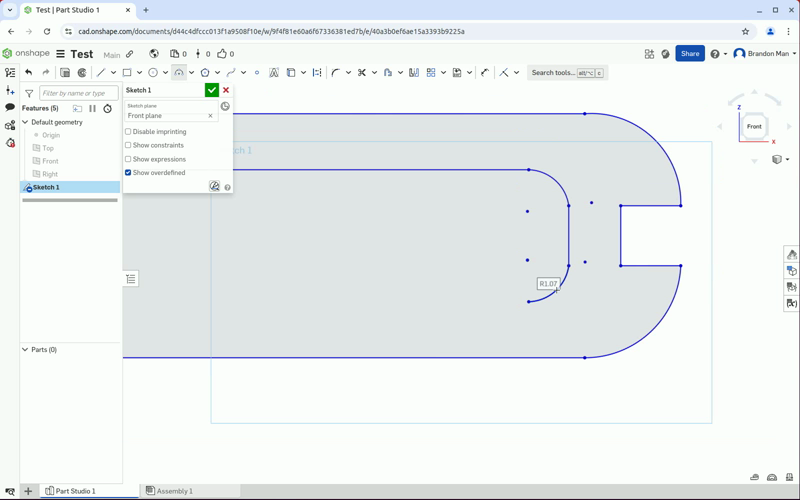
scroll(-6)
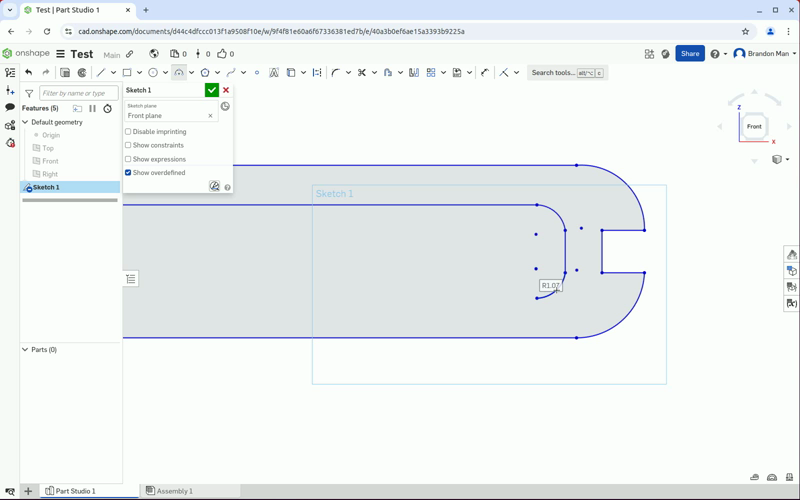
scroll(-6)
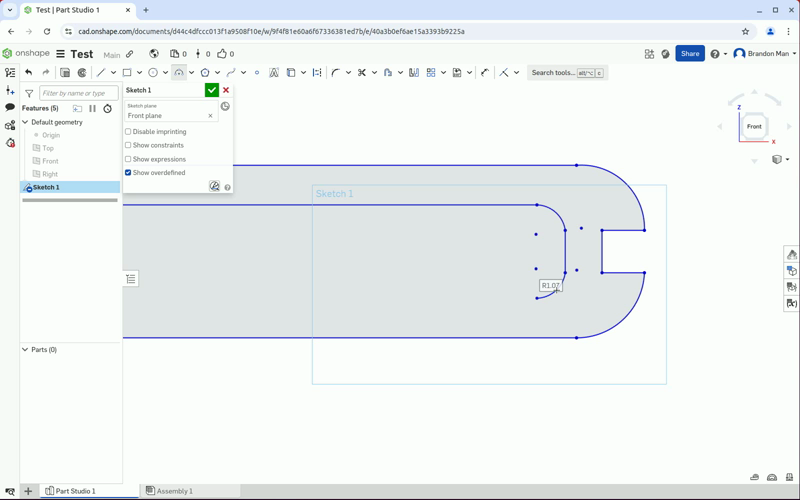
scroll(-6)
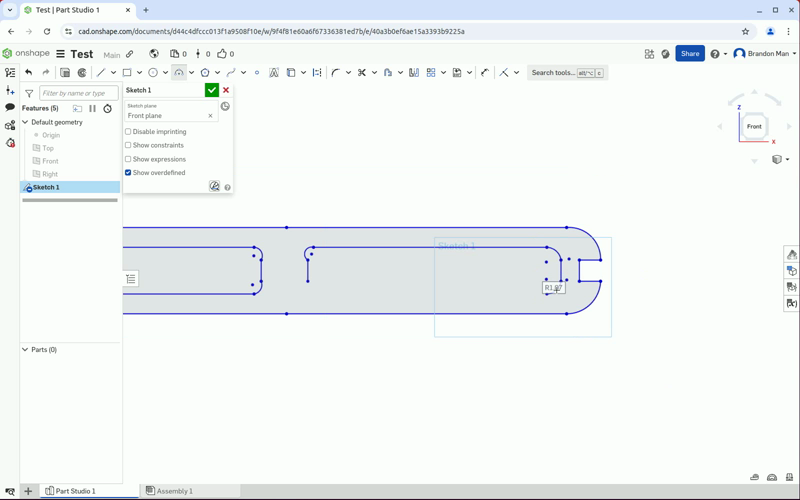
scroll(-6)
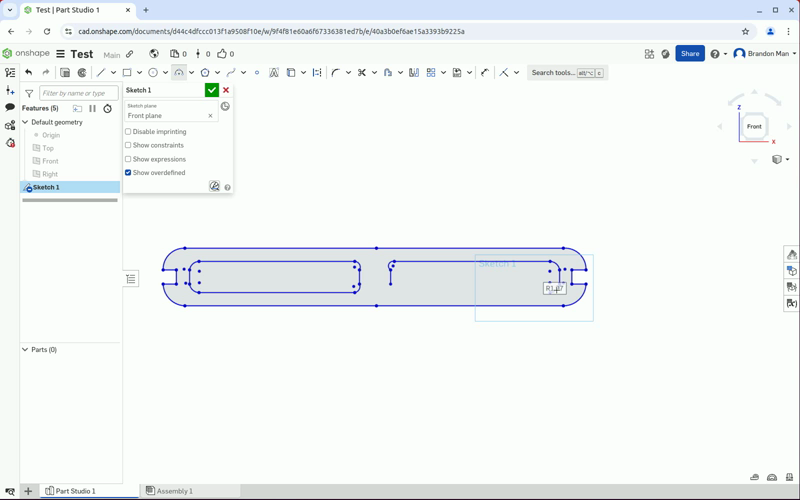
scroll(-6)
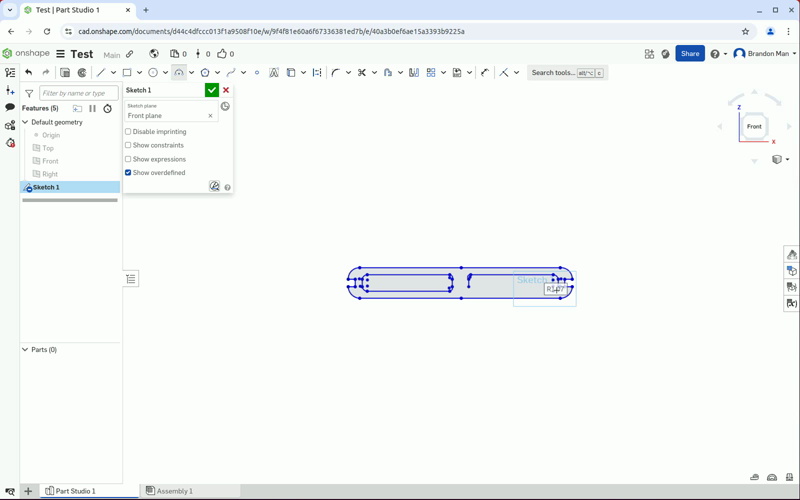
key_up(shift)
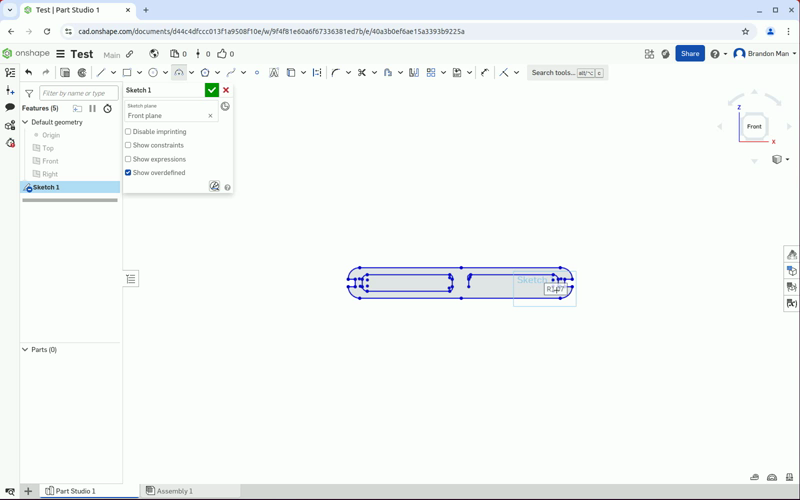
key(esc)
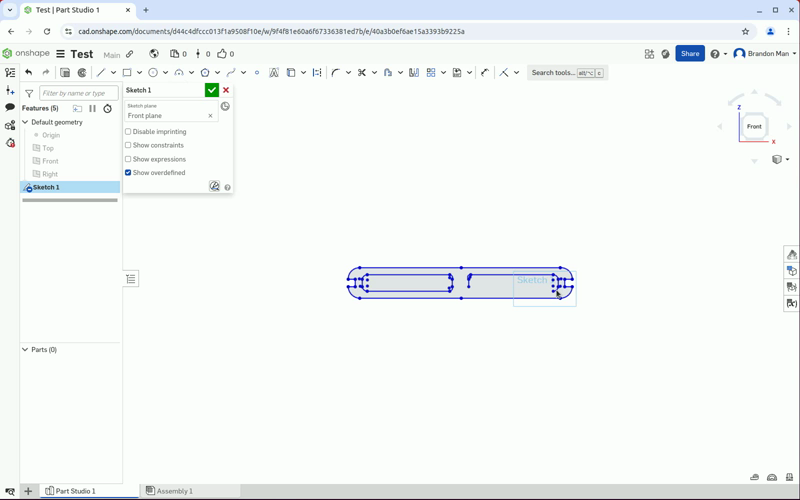
key(l)
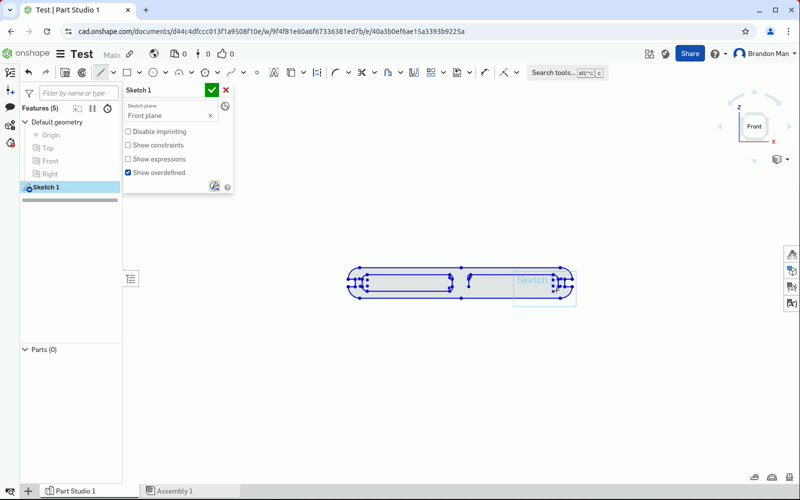
mouse_move(553, 291)
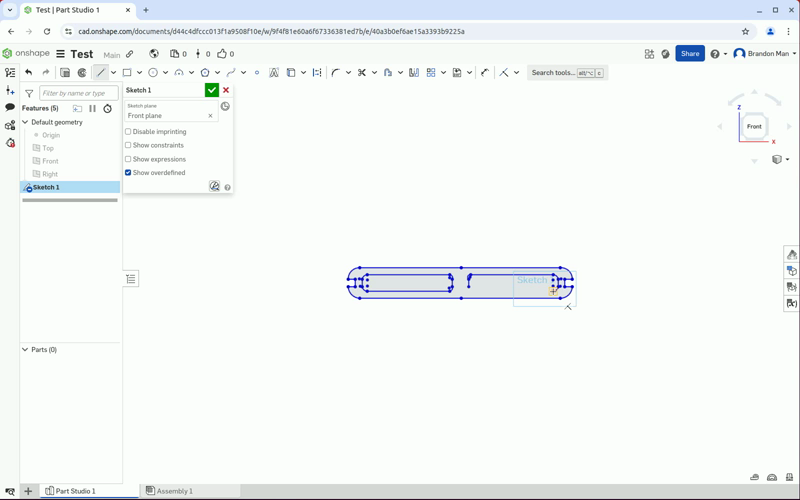
scroll(6)
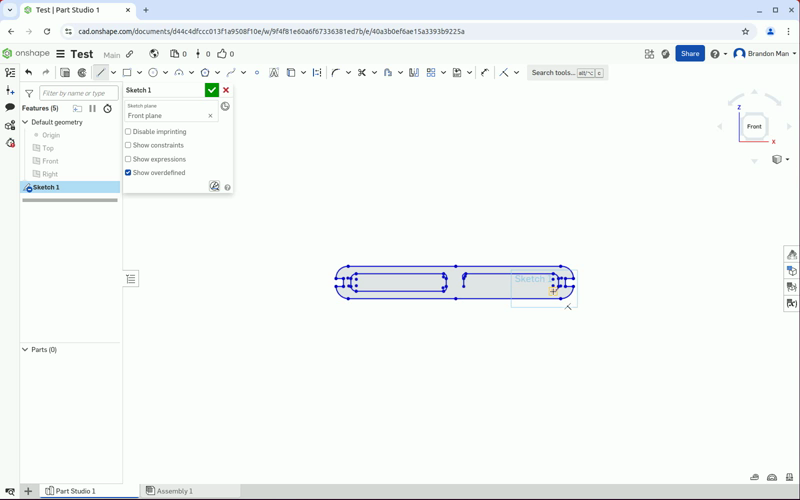
scroll(6)
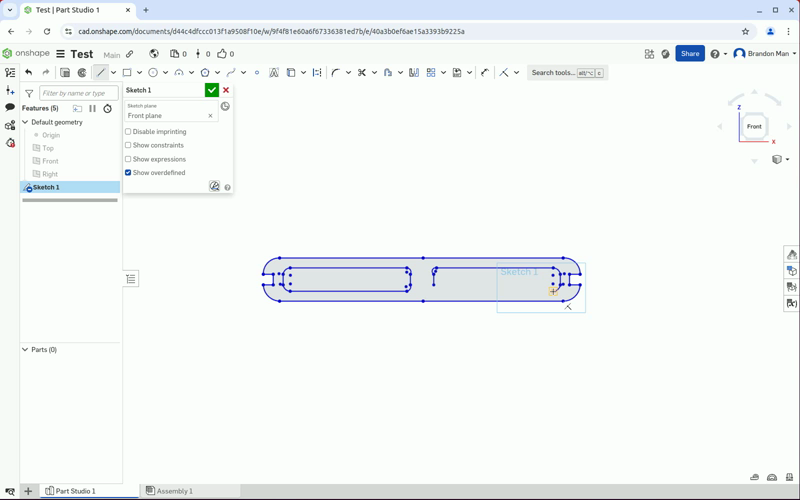
scroll(6)
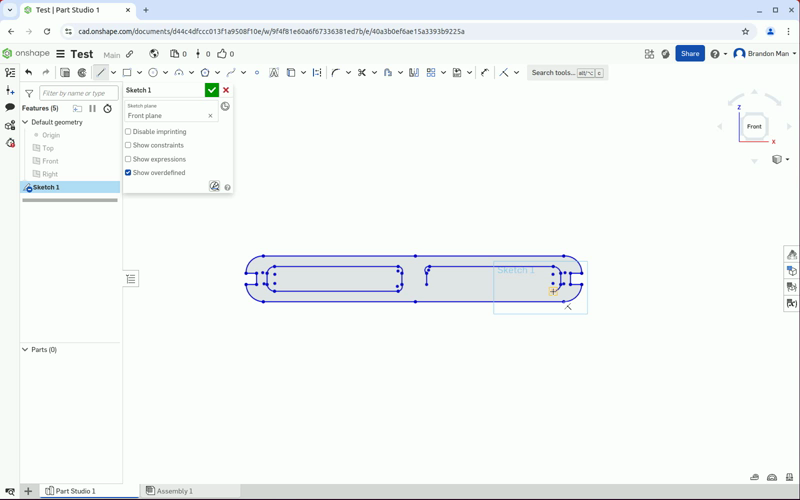
scroll(6)
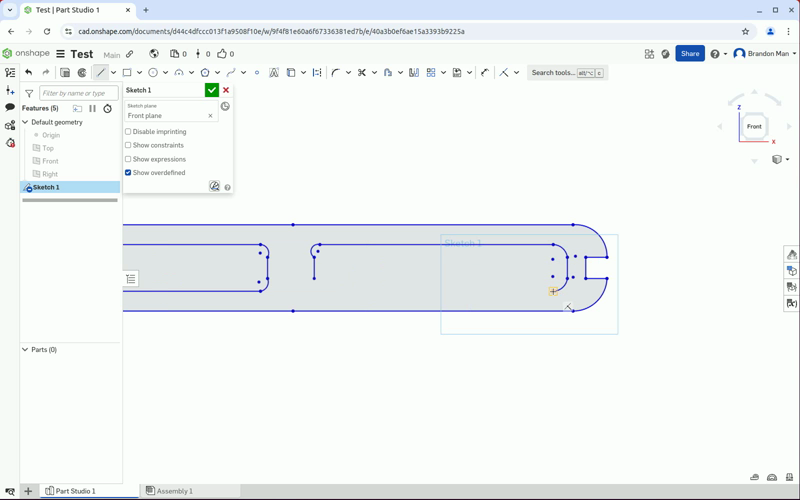
scroll(6)
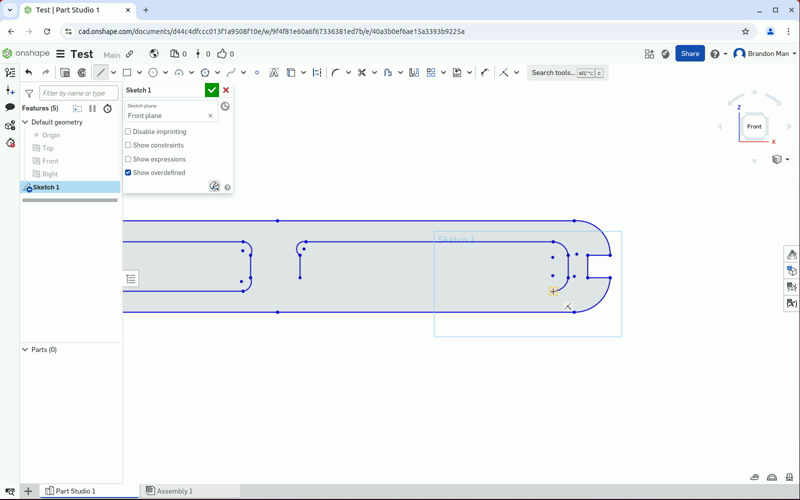
scroll(6)
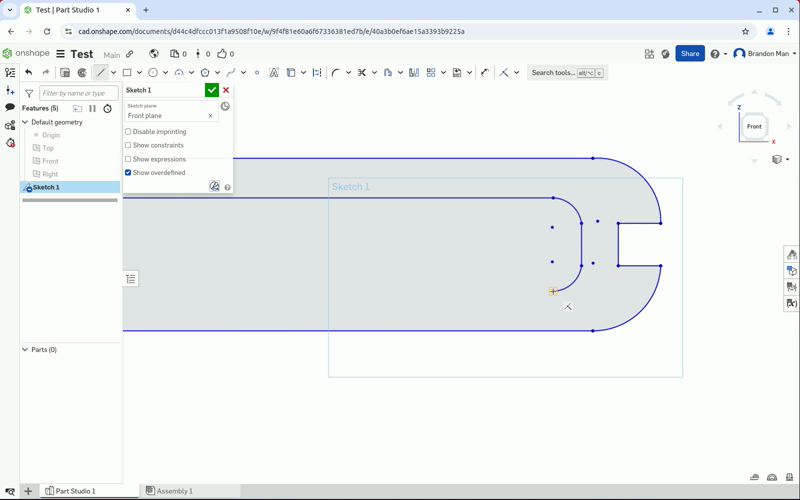
scroll(6)
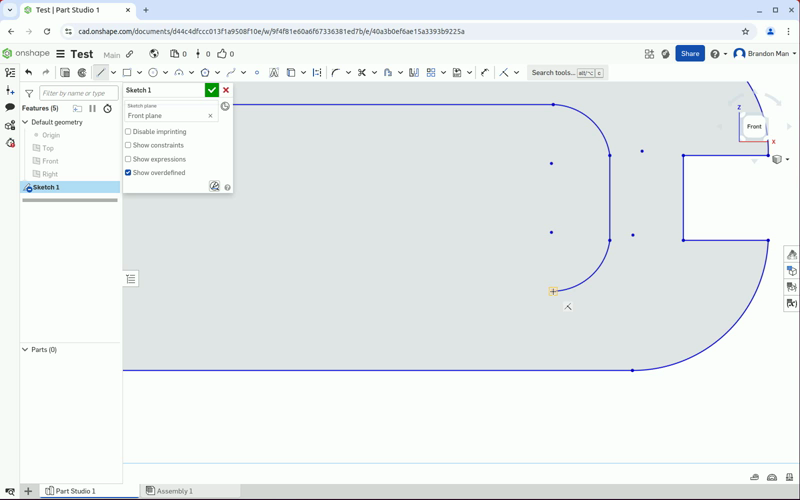
click(553, 291)
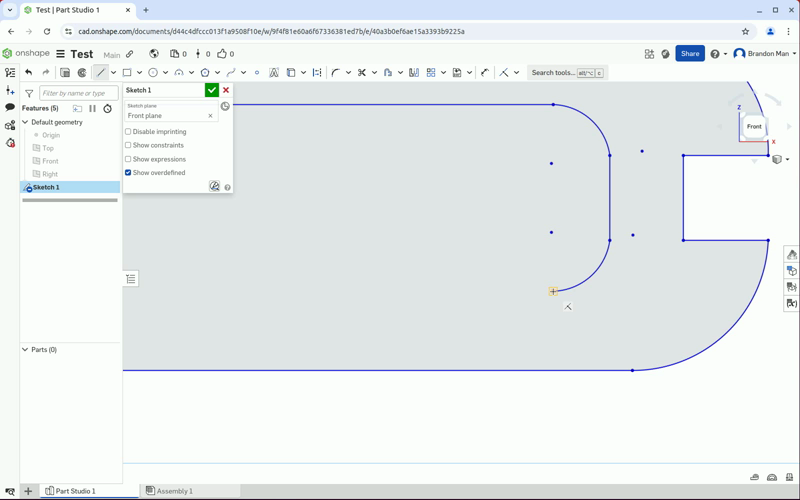
scroll(-6)
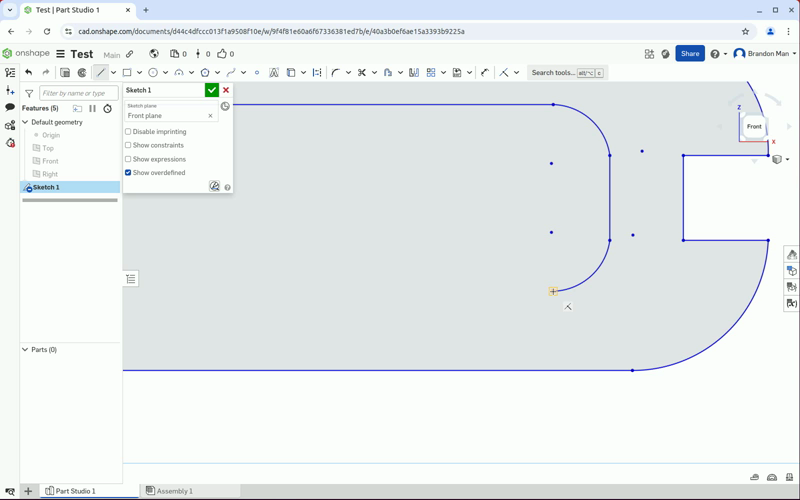
scroll(-6)
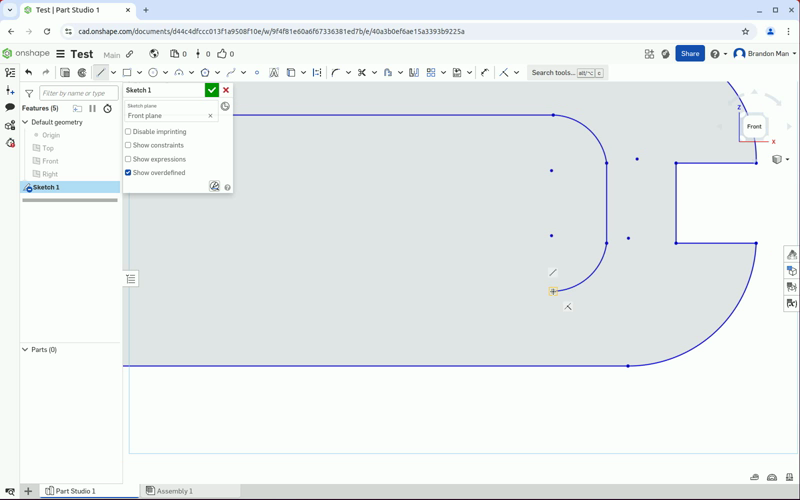
scroll(-6)
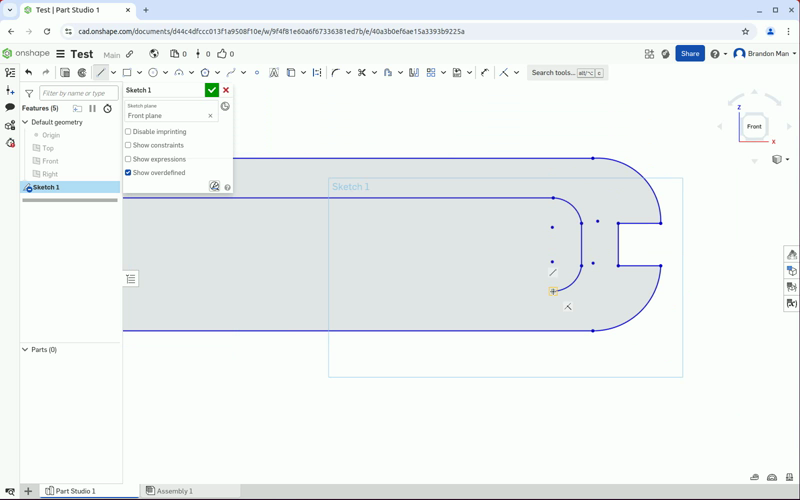
scroll(-6)
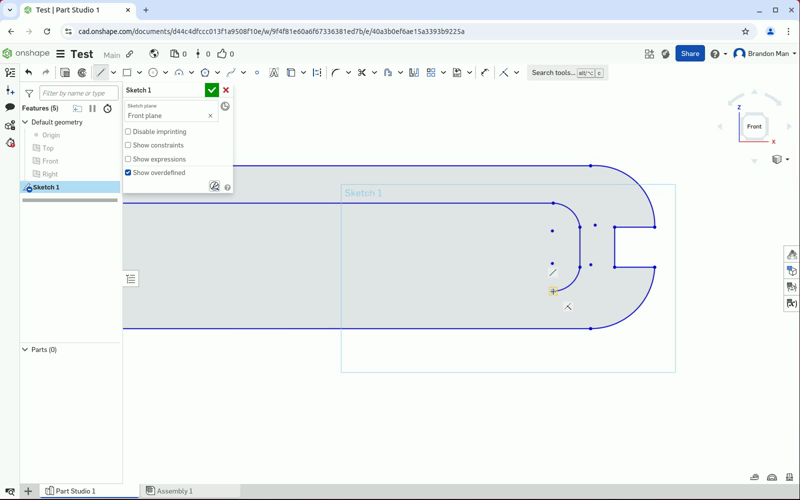
scroll(-6)
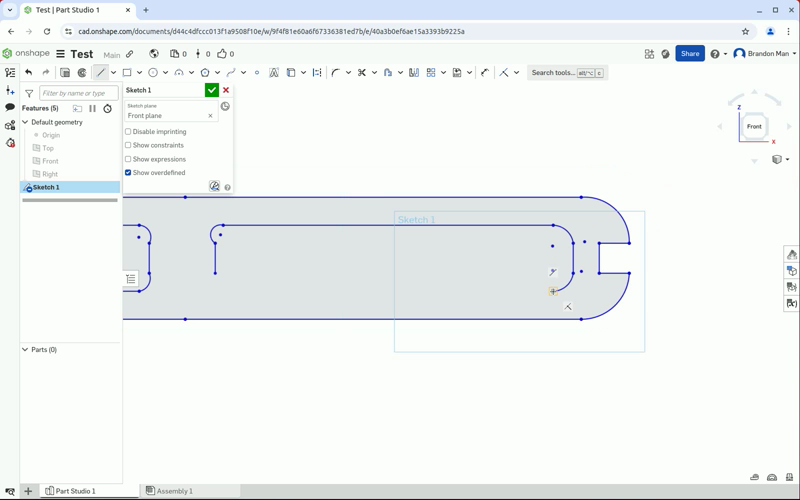
scroll(-6)
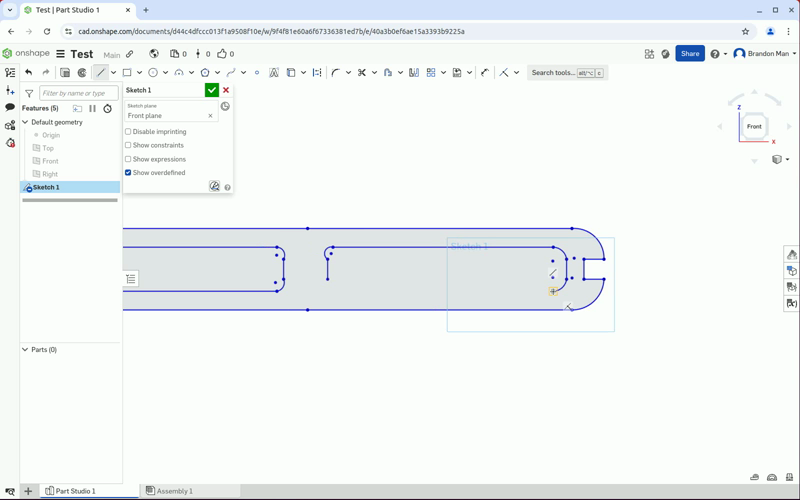
scroll(-6)
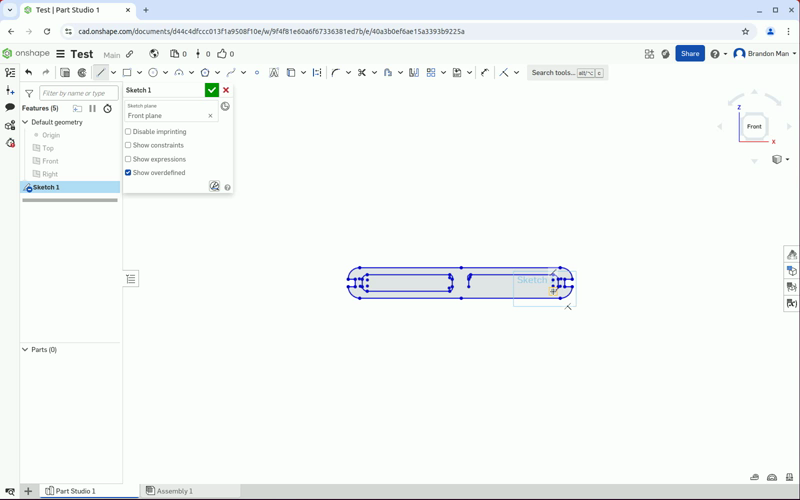
key_down(shift)
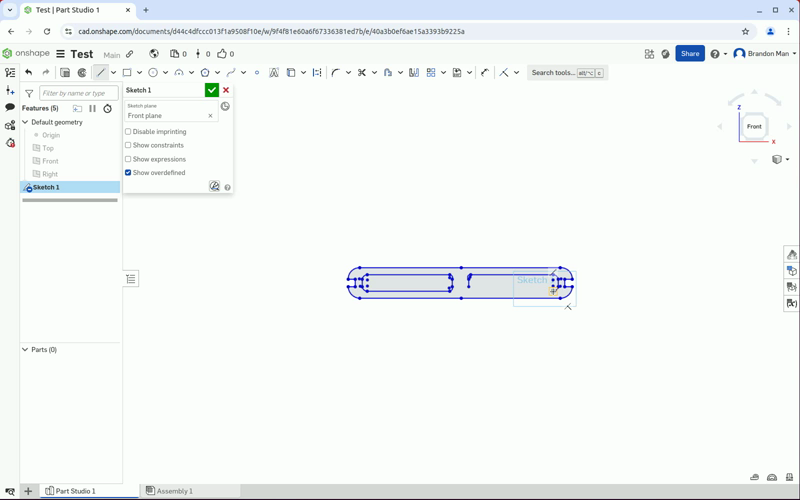
mouse_move(470, 291)
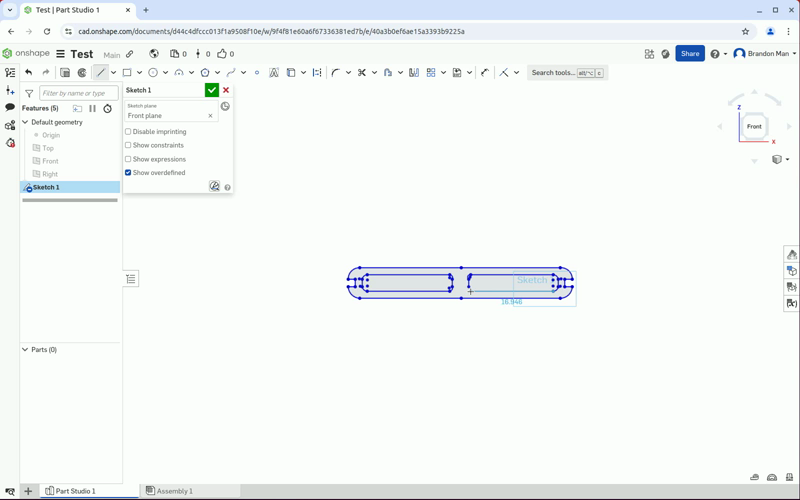
click(470, 291)
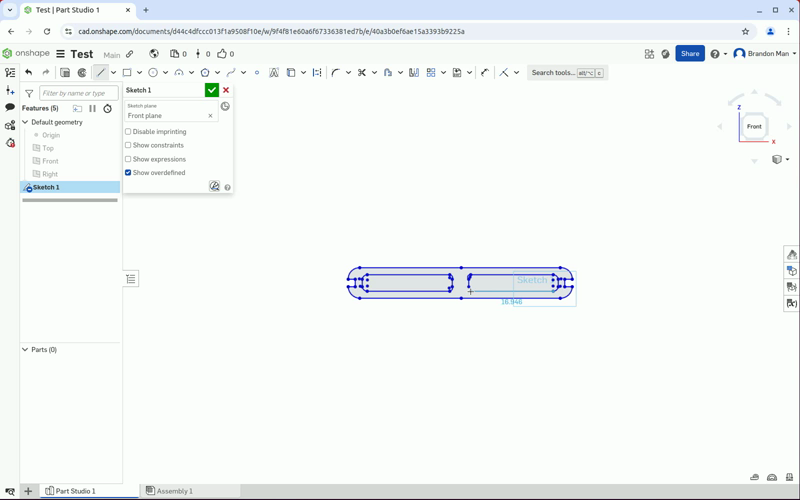
key_up(shift)
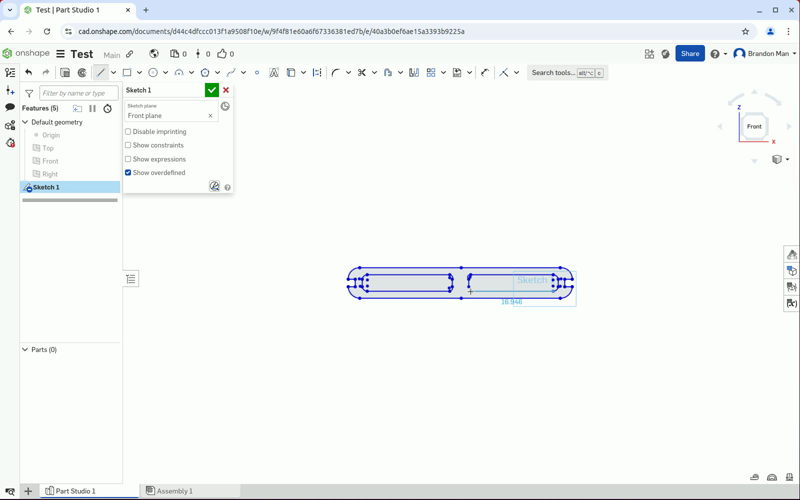
key(esc)
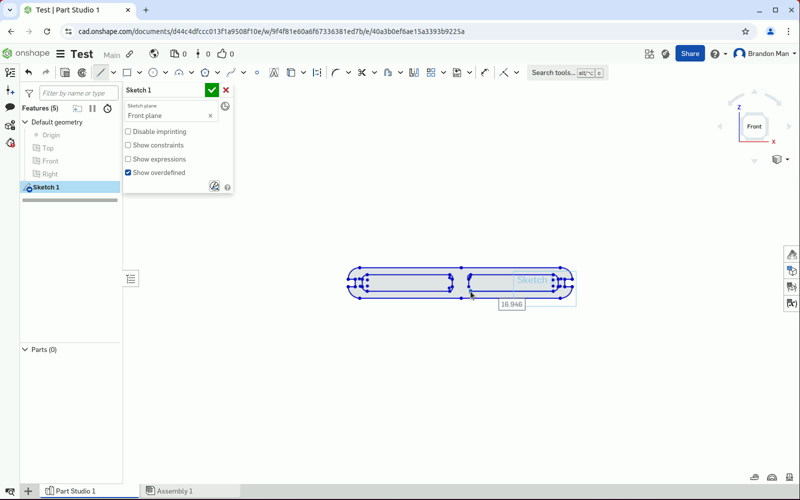
key(a)
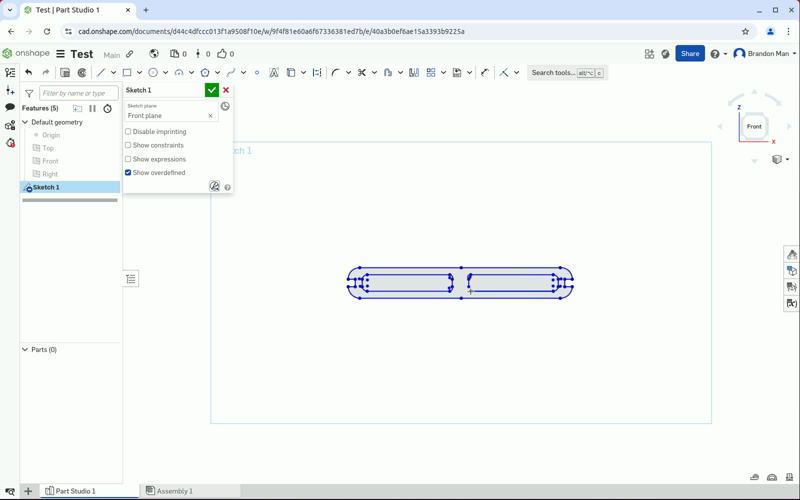
mouse_move(470, 291)
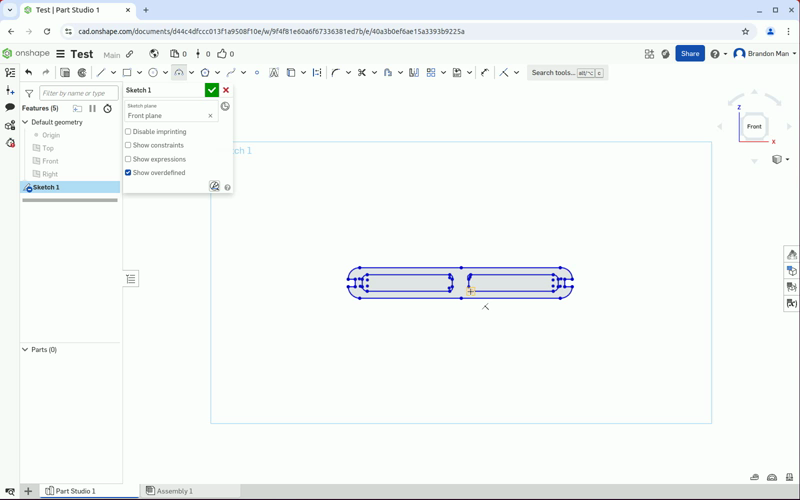
click(470, 291)
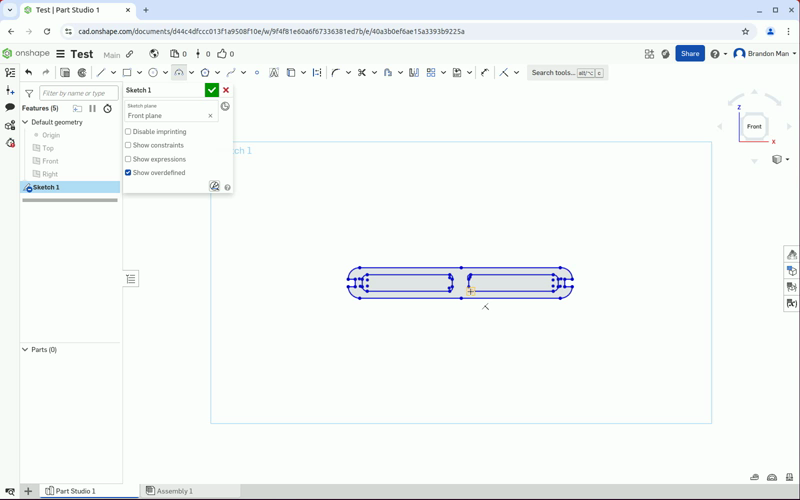
mouse_move(468, 286)
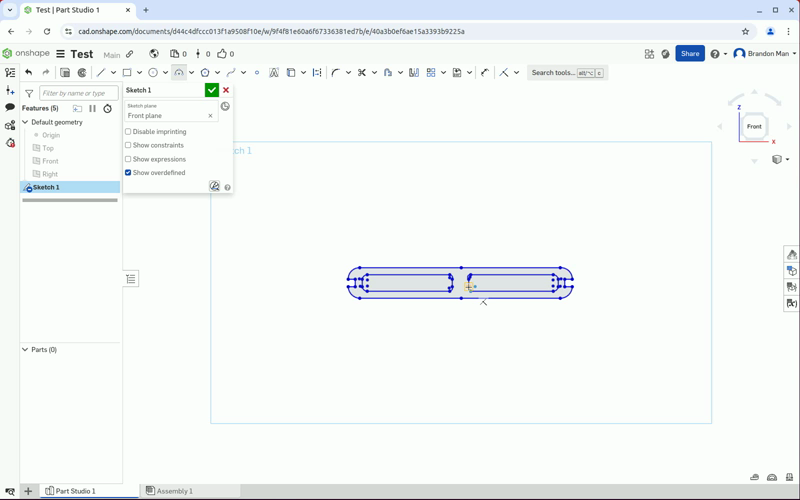
scroll(6)
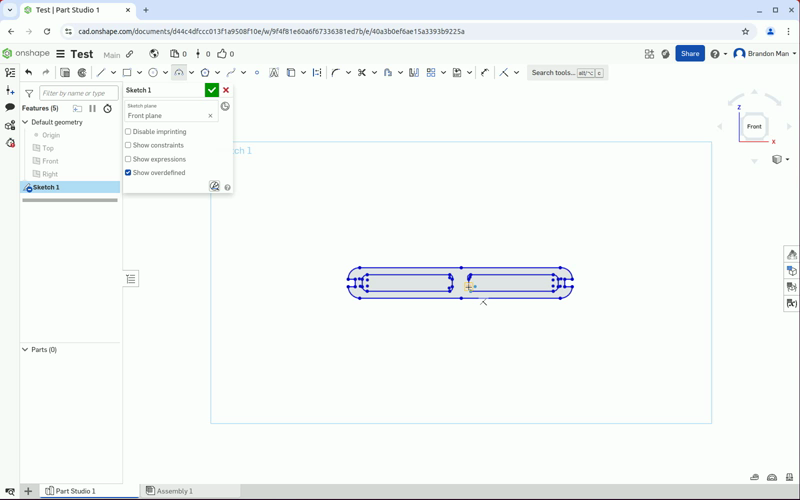
scroll(6)
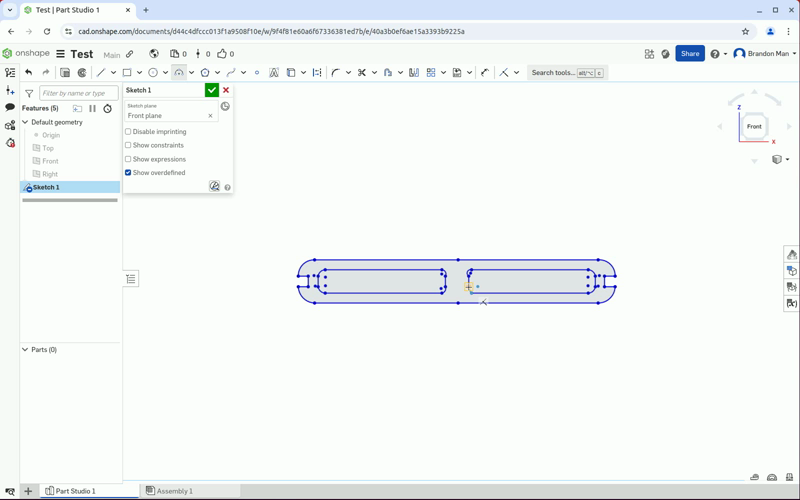
scroll(6)
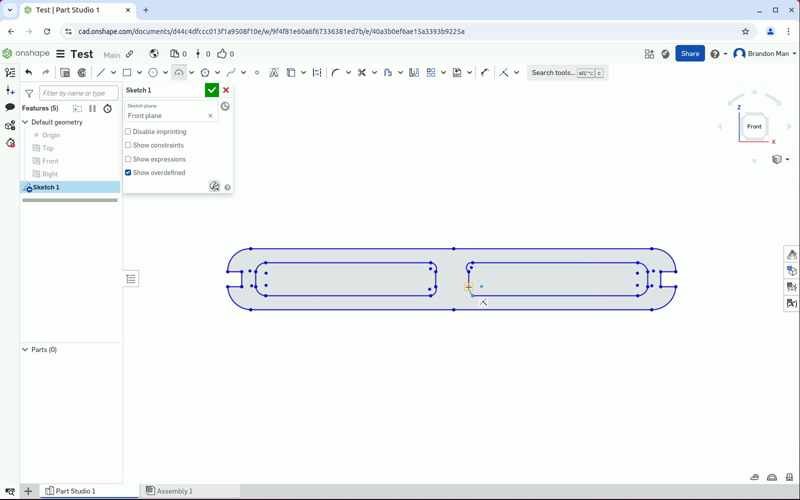
scroll(6)
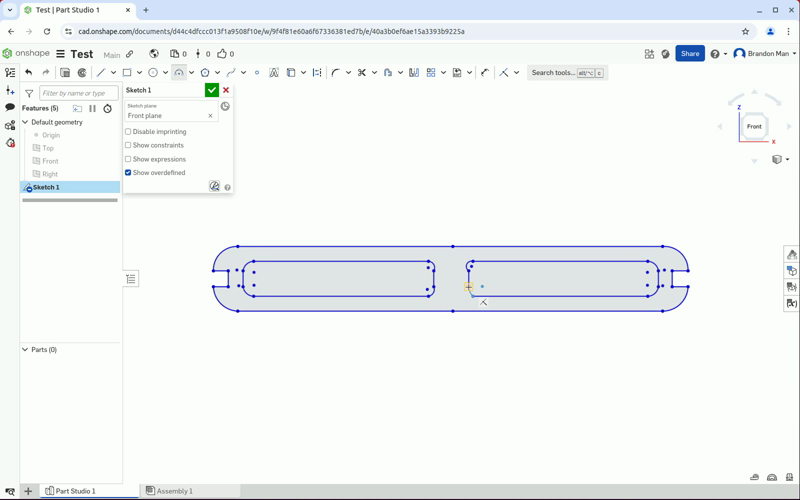
scroll(6)
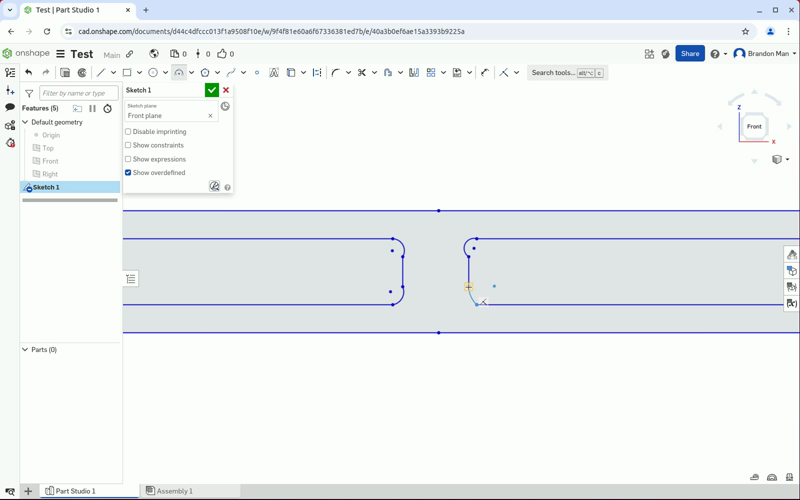
scroll(6)
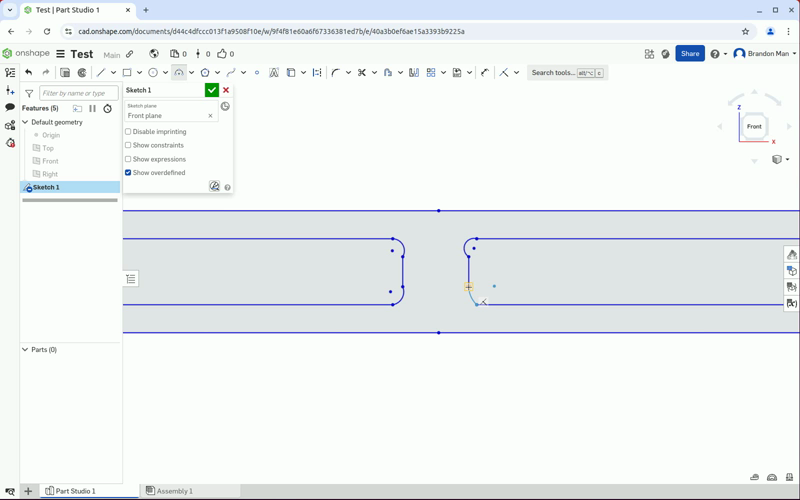
scroll(6)
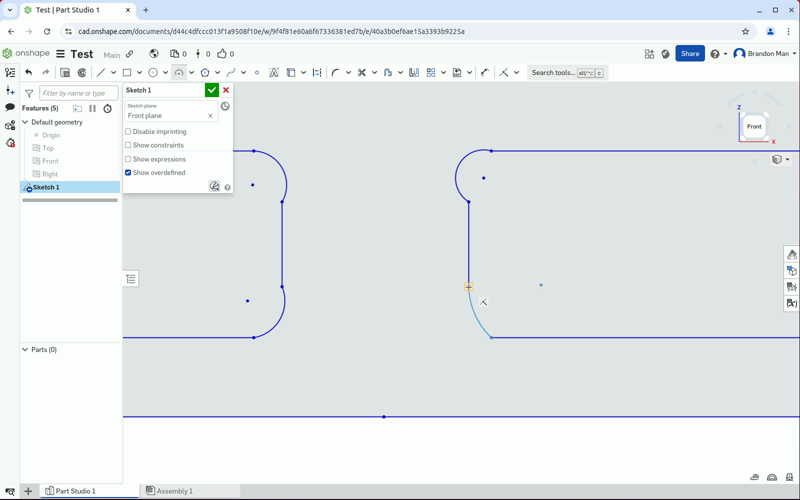
click(468, 286)
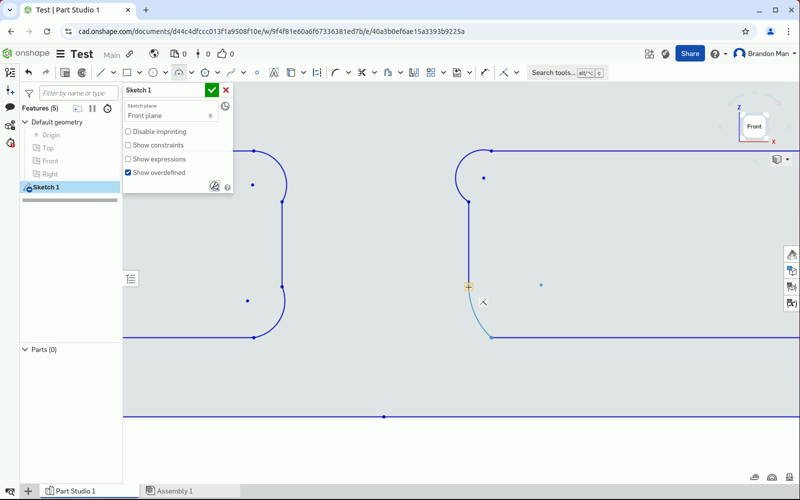
scroll(-6)
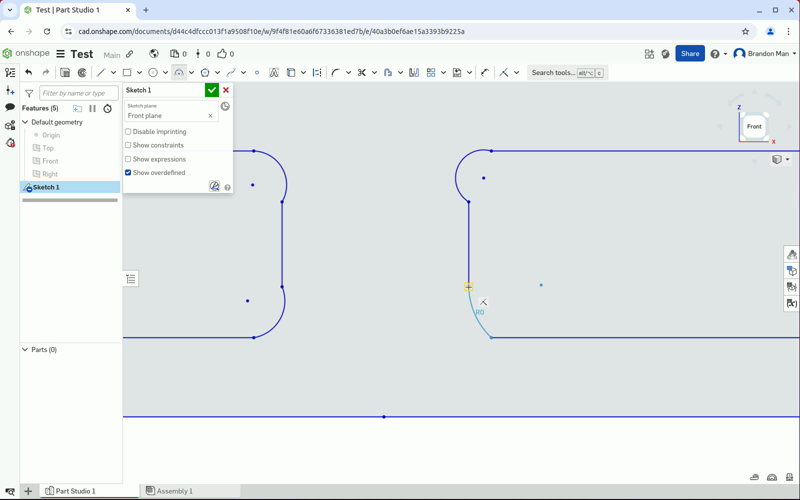
scroll(-6)
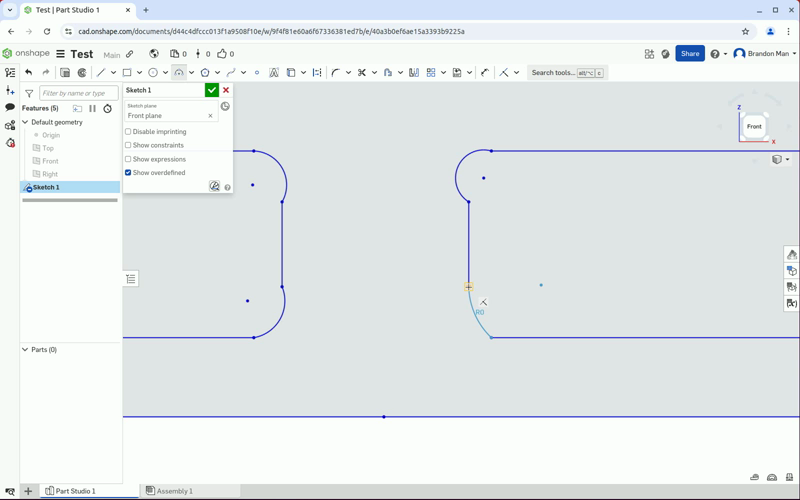
scroll(-6)
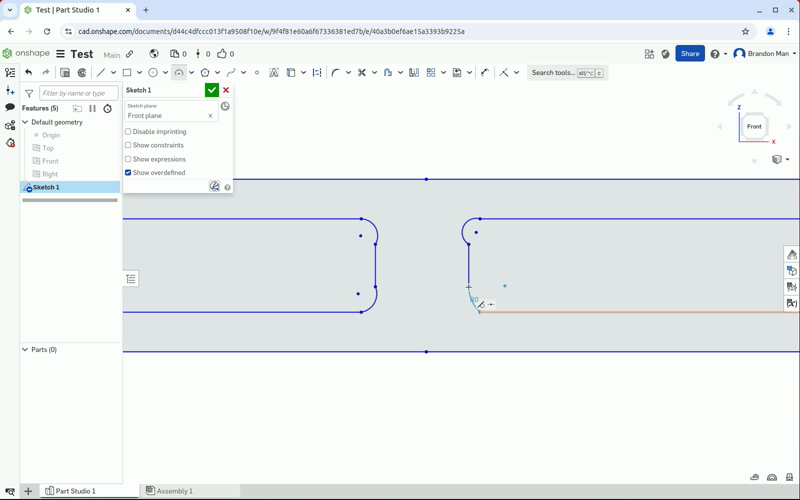
scroll(-6)
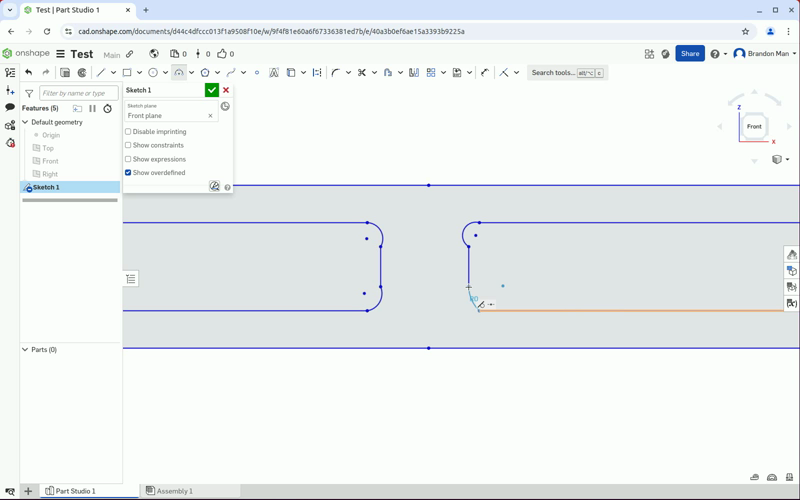
scroll(-6)
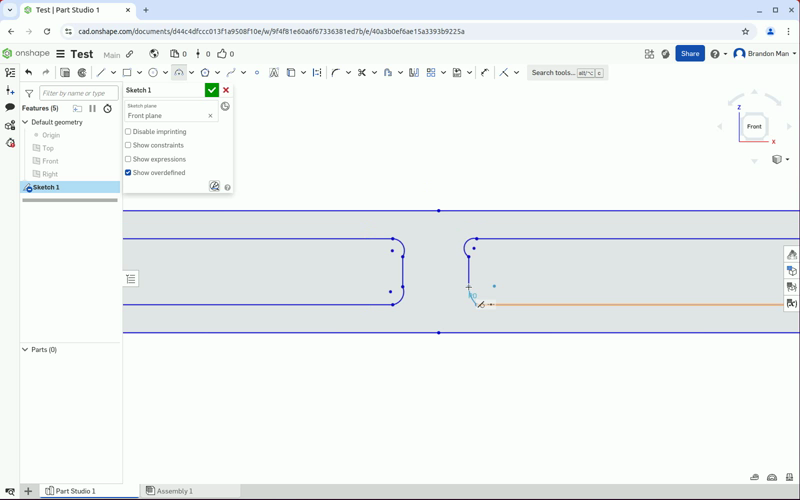
scroll(-6)
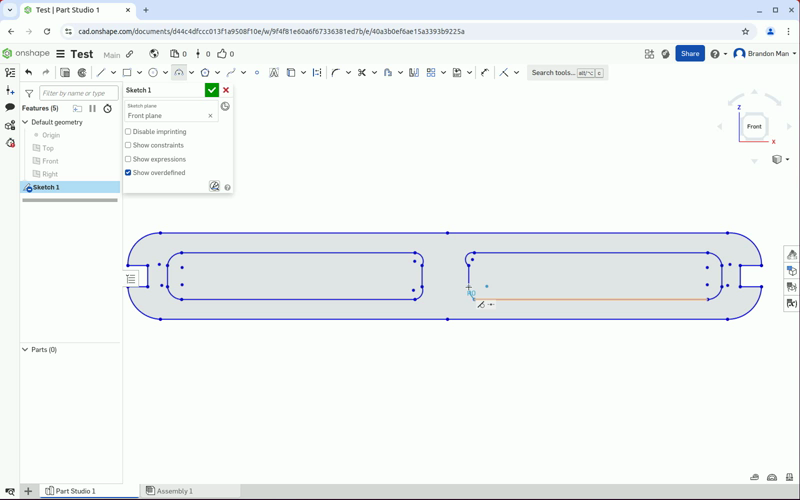
scroll(-6)
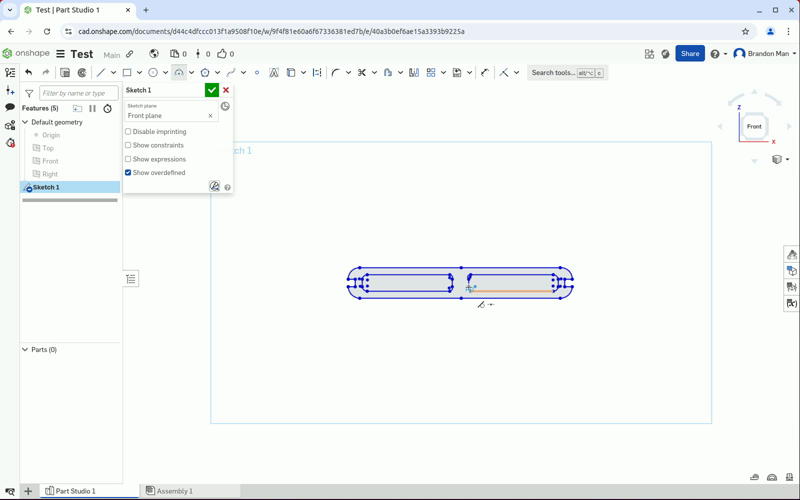
key_down(shift)
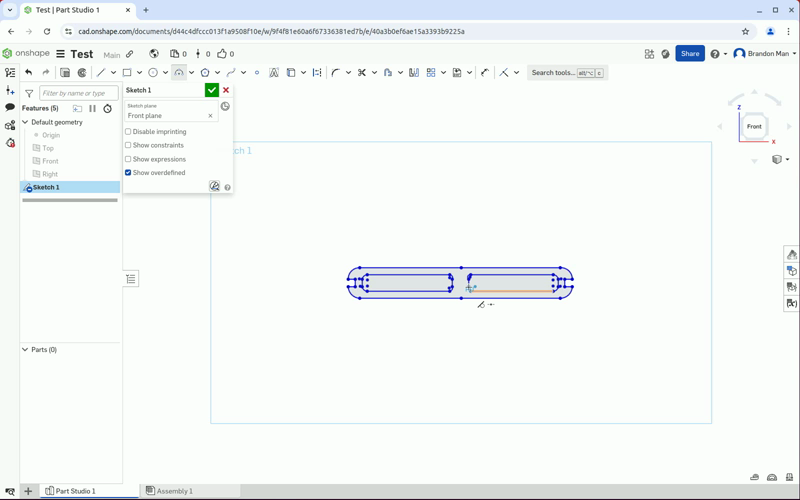
mouse_move(467, 289)
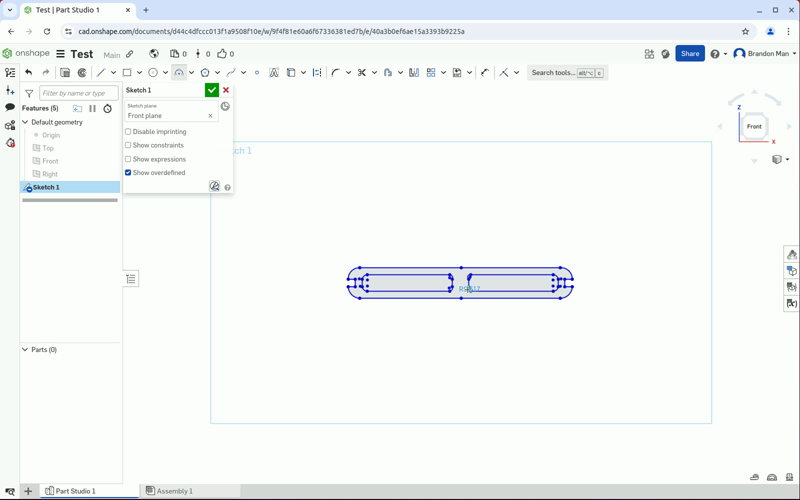
scroll(6)
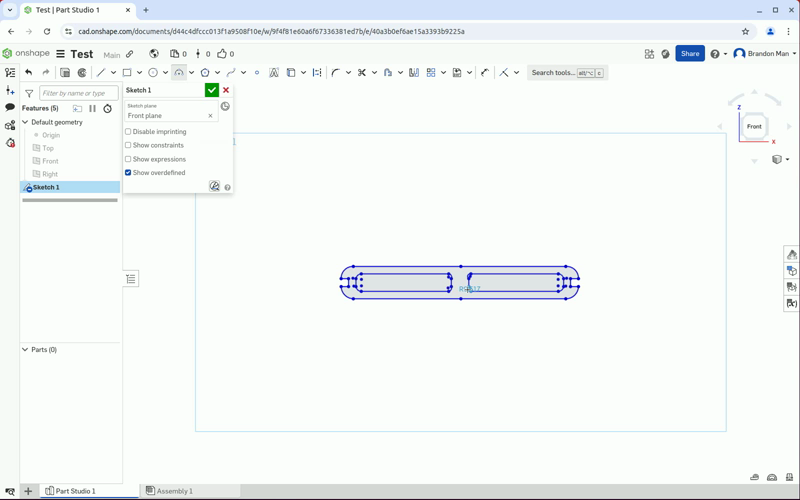
scroll(6)
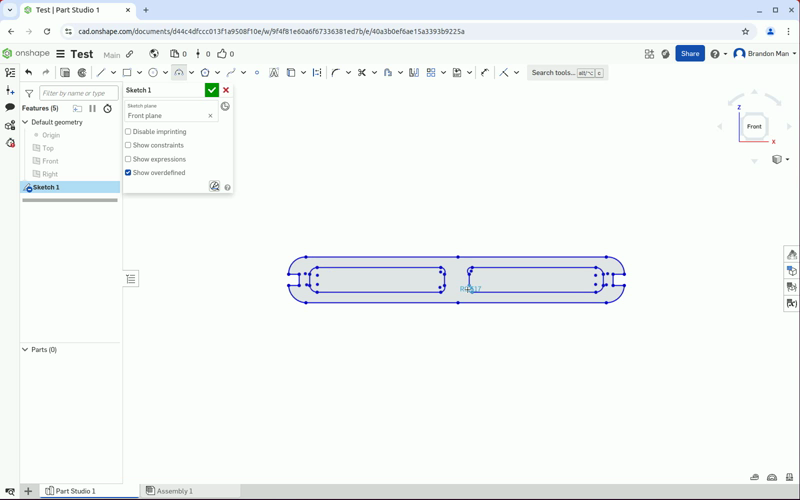
scroll(6)
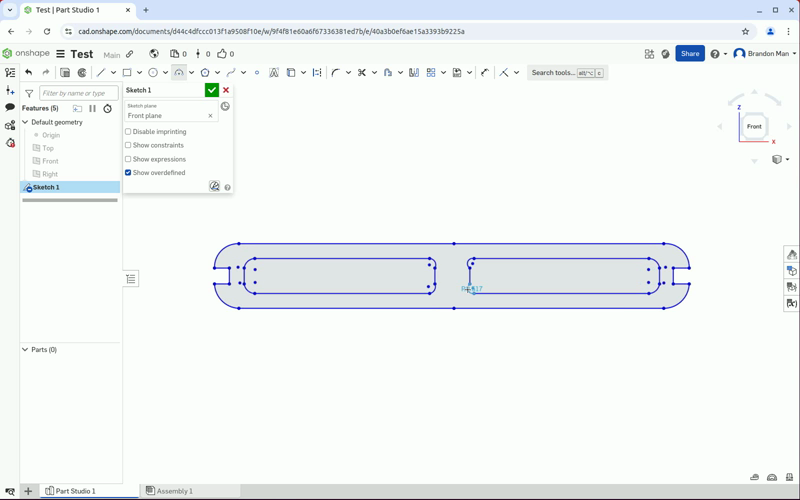
scroll(6)
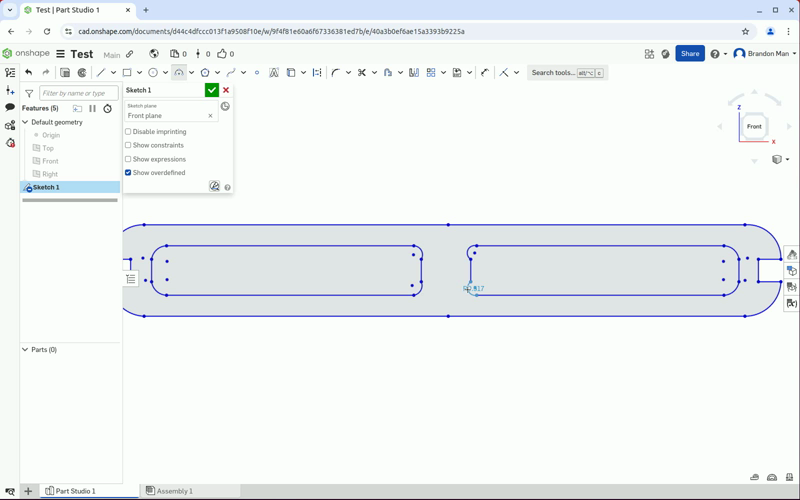
scroll(6)
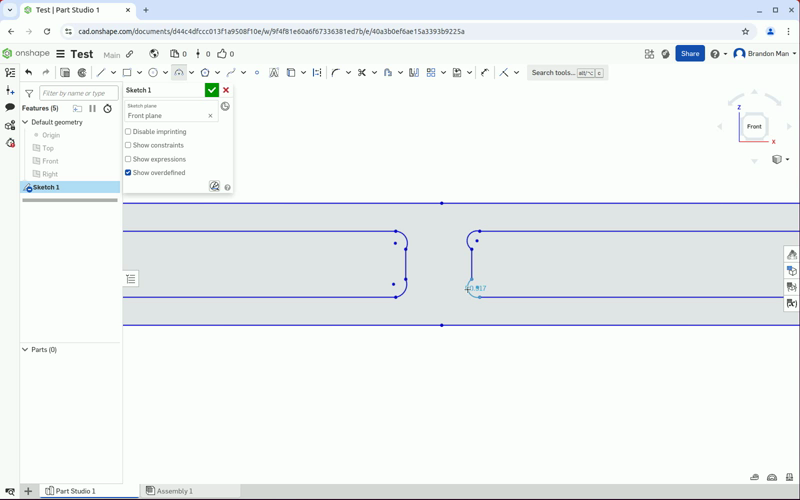
scroll(6)
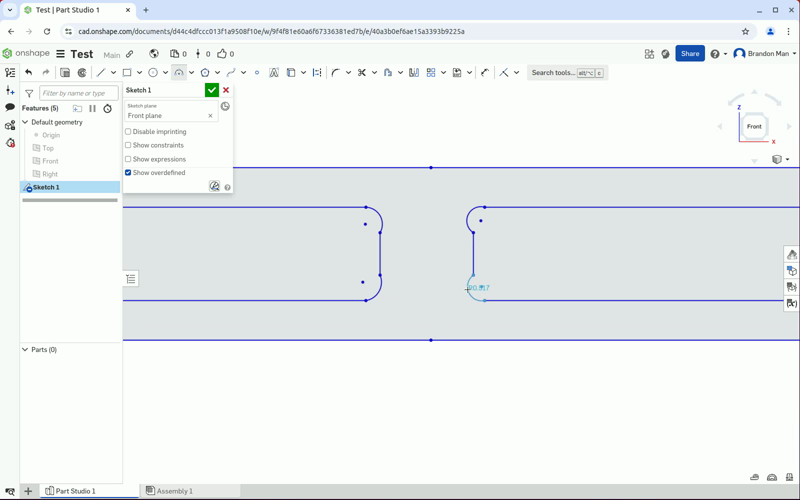
scroll(6)
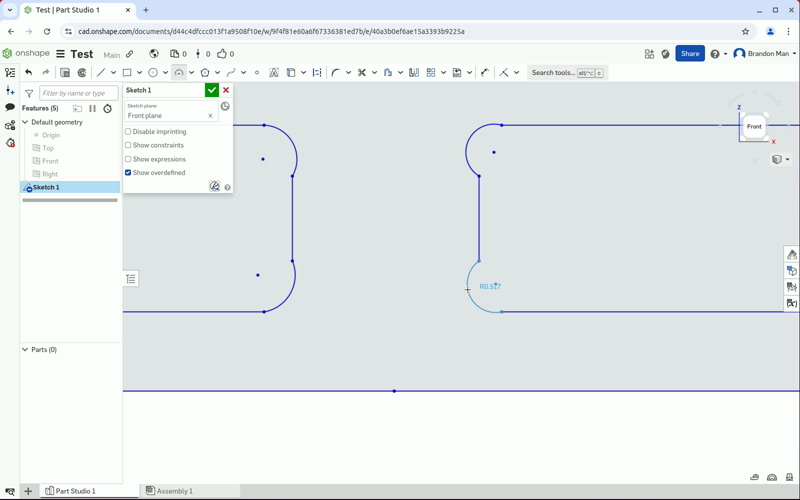
click(467, 289)
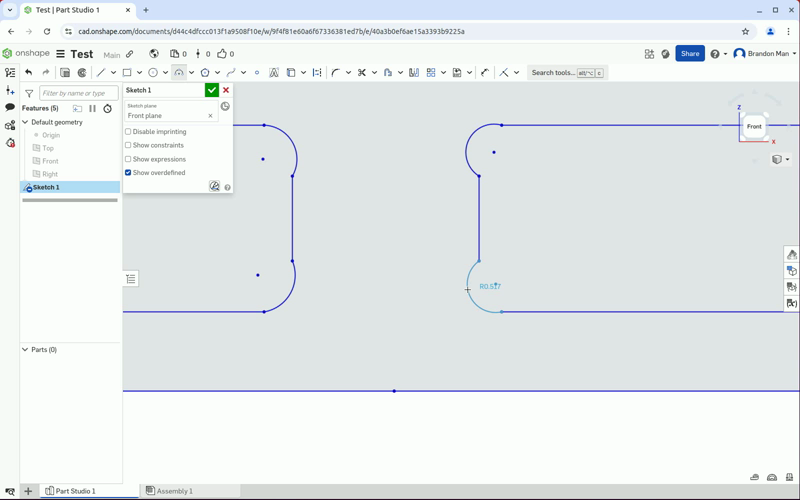
scroll(-6)
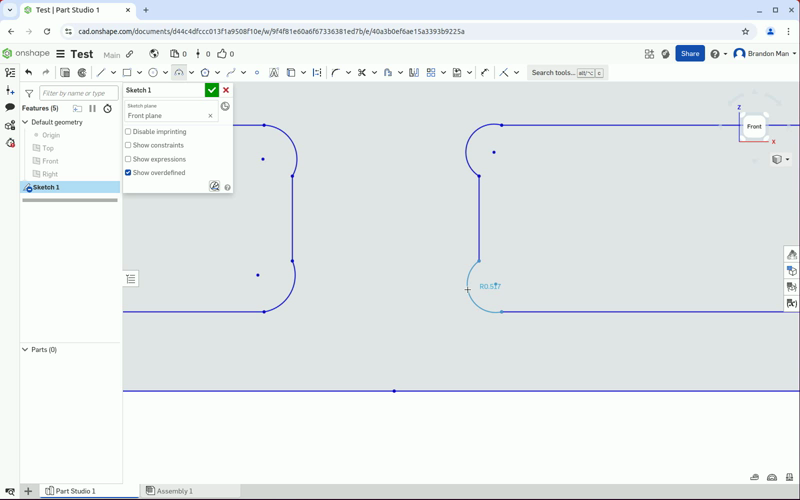
scroll(-6)
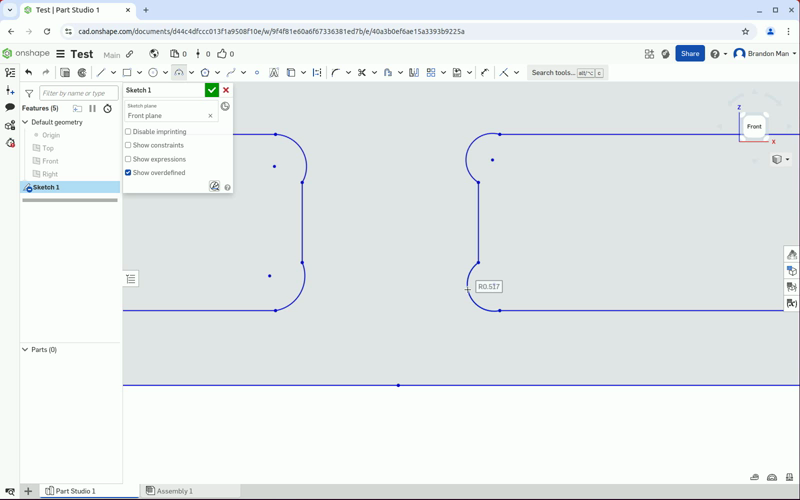
scroll(-6)
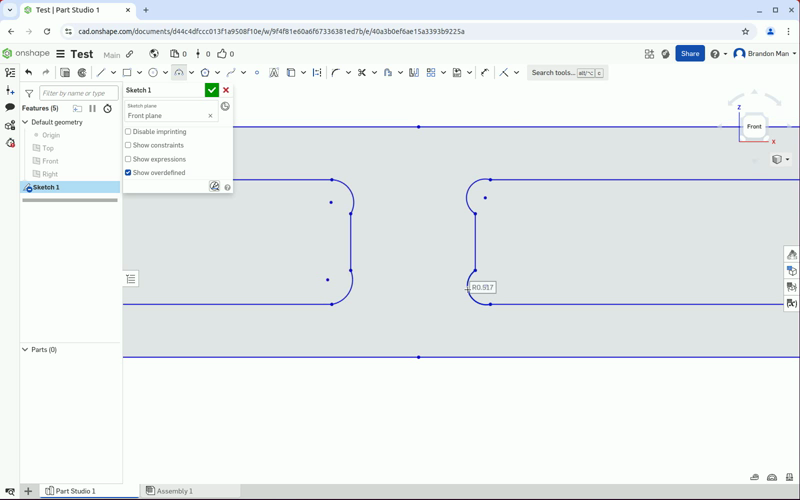
scroll(-6)
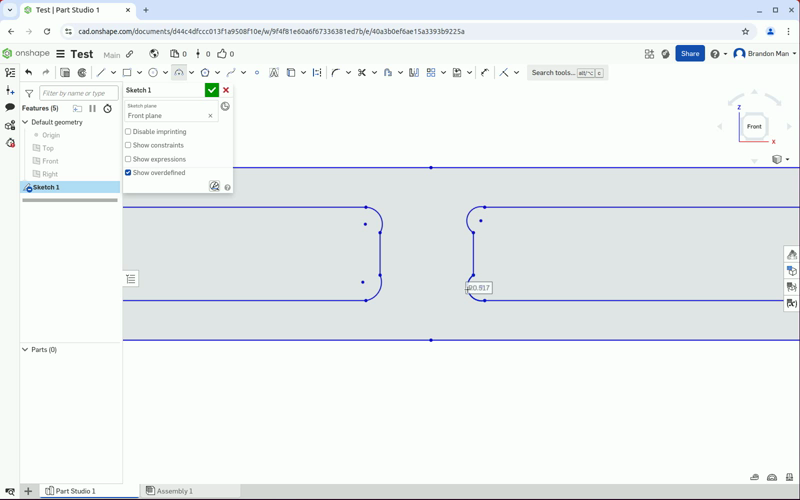
scroll(-6)
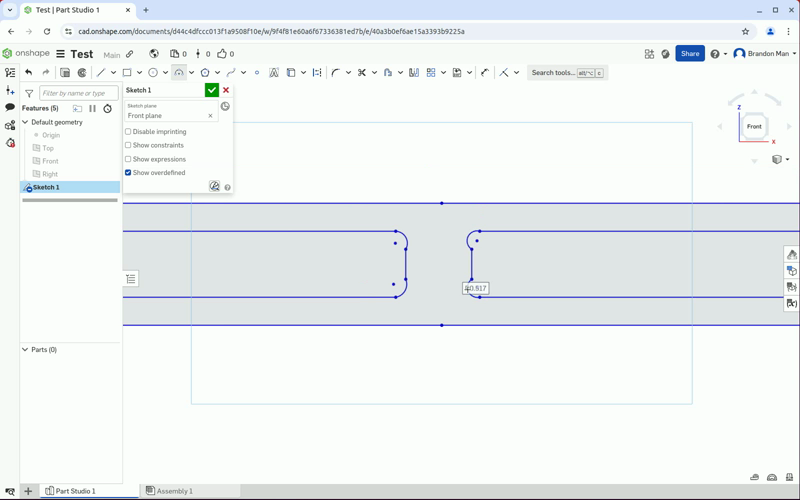
scroll(-6)
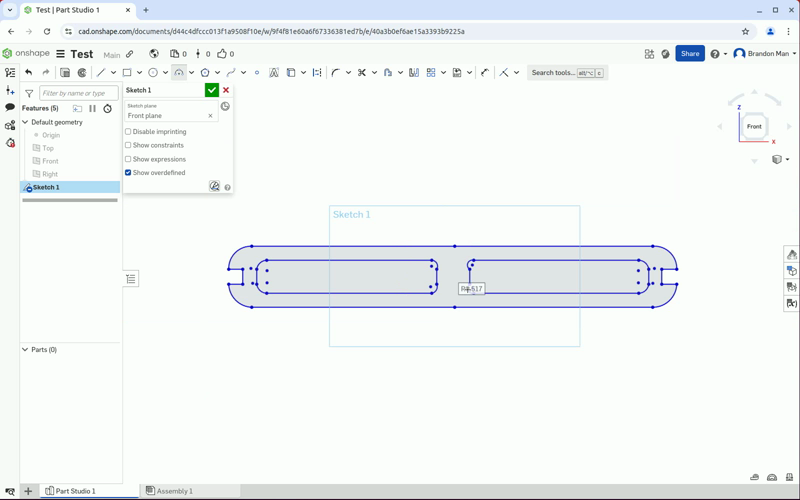
scroll(-6)
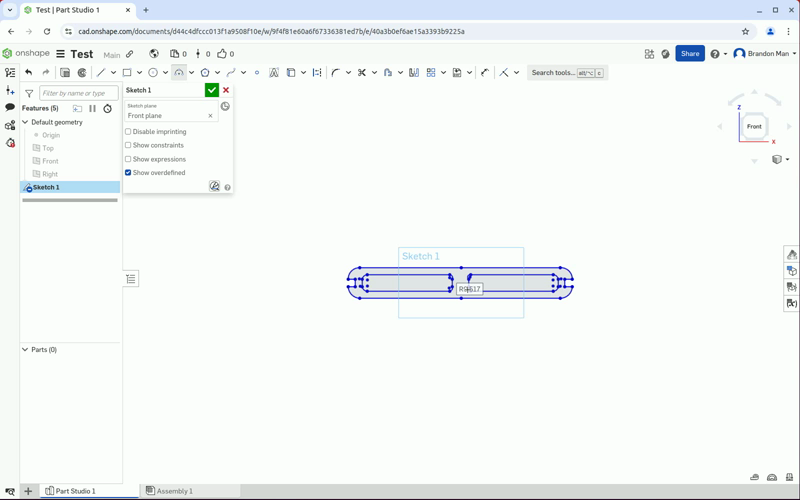
key_up(shift)
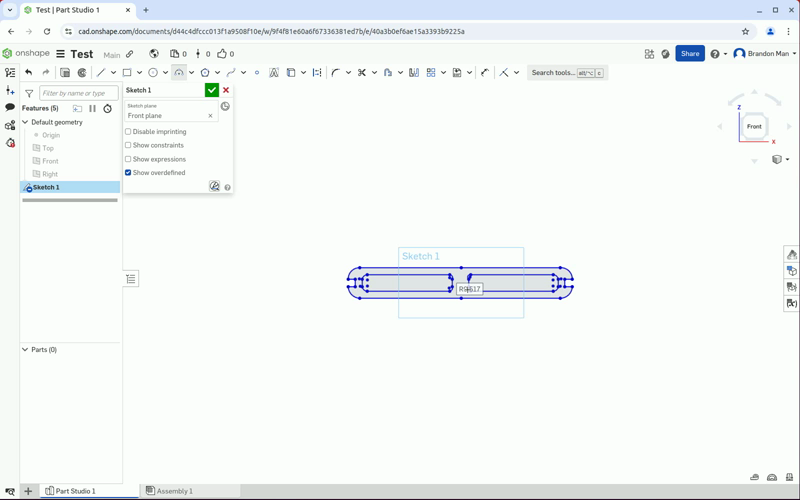
key(esc)
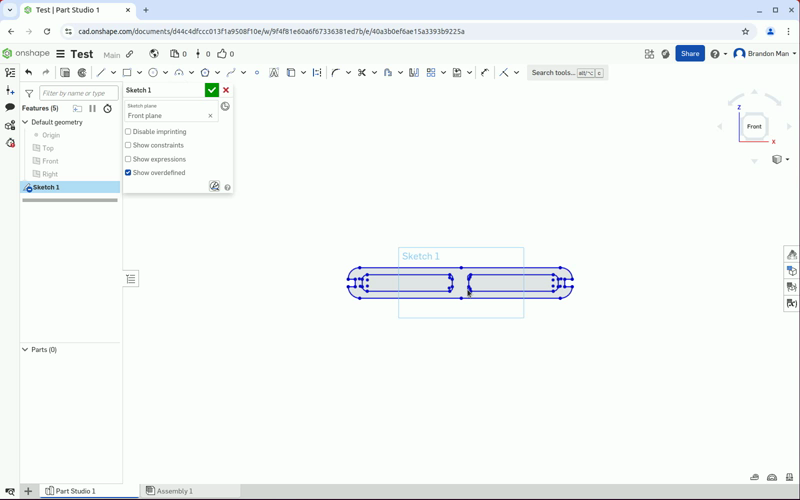
mouse_move(464, 279)
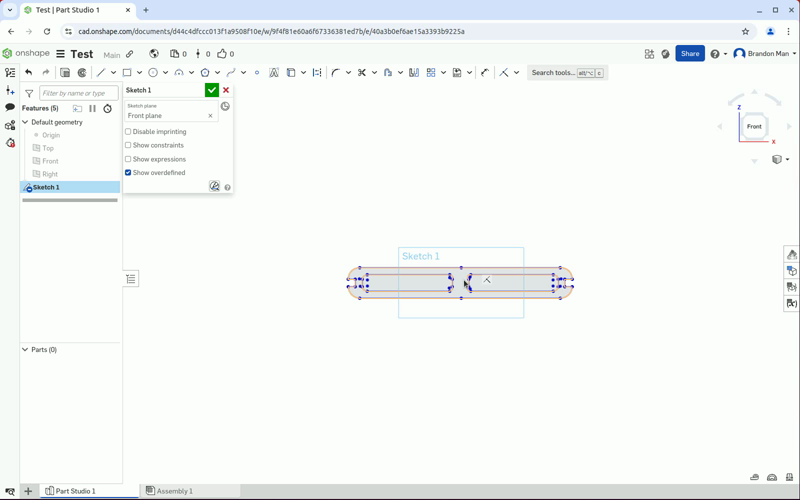
click(464, 279)
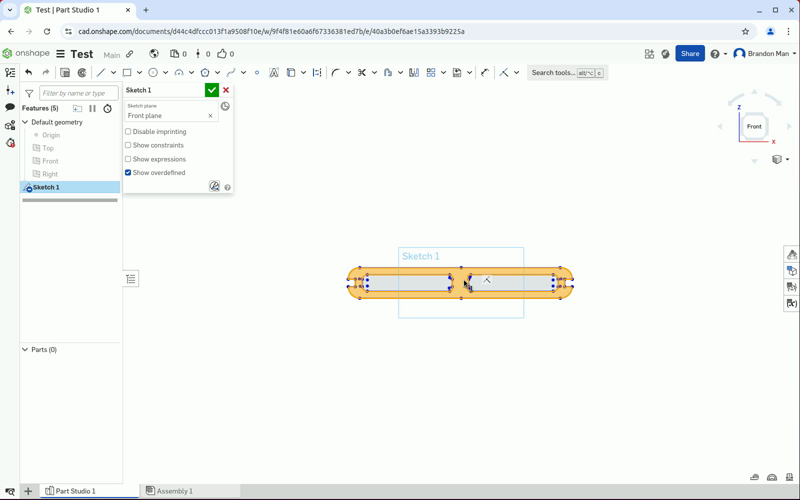
mouse_move(73, 352)
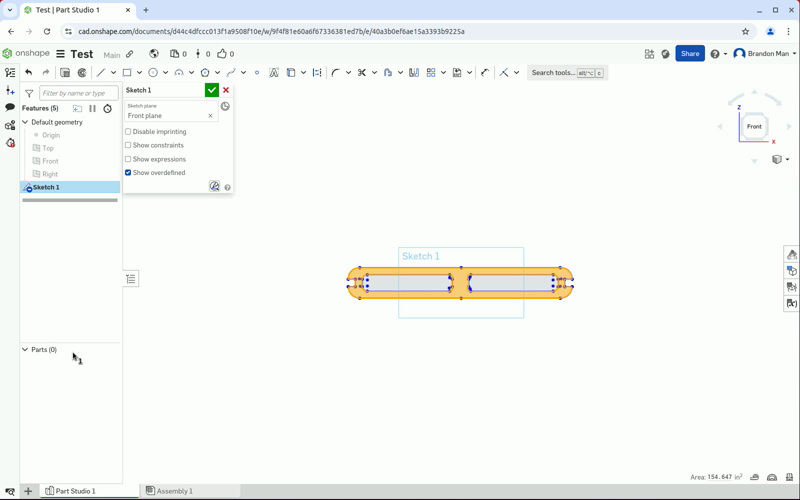
key(shift+y)
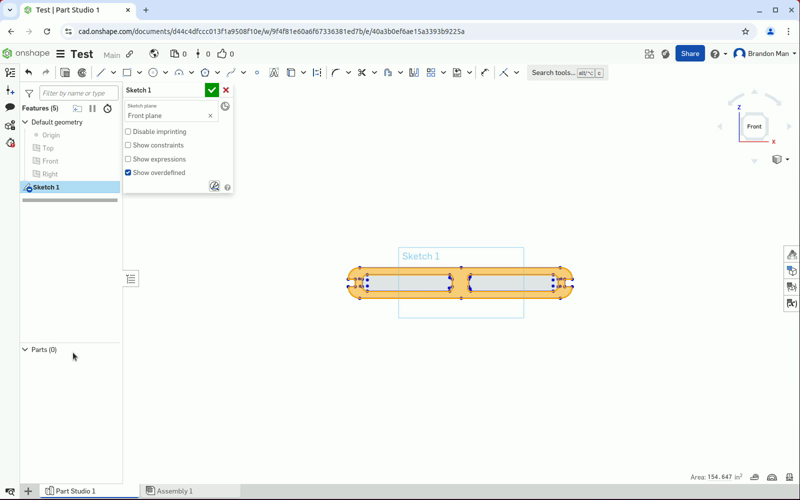
key(shift+e)
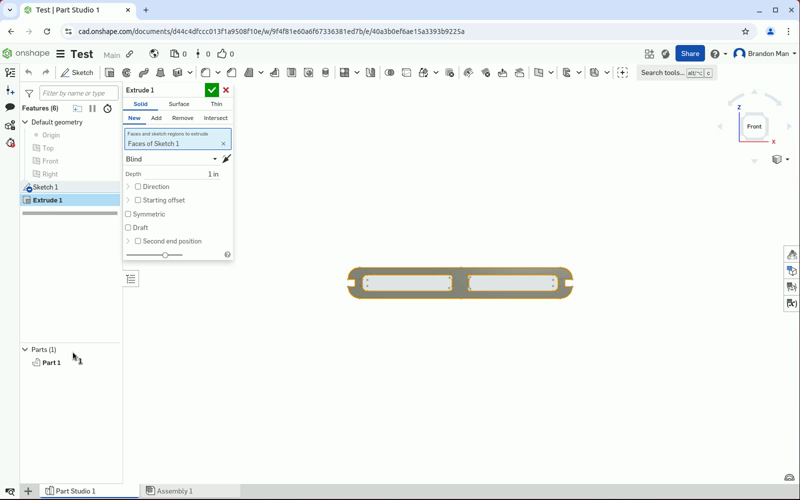
mouse_move(143, 106)
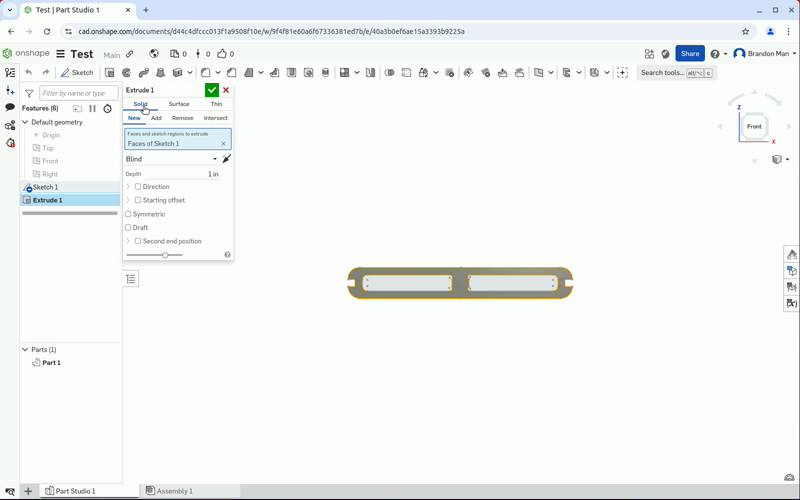
click(143, 106)
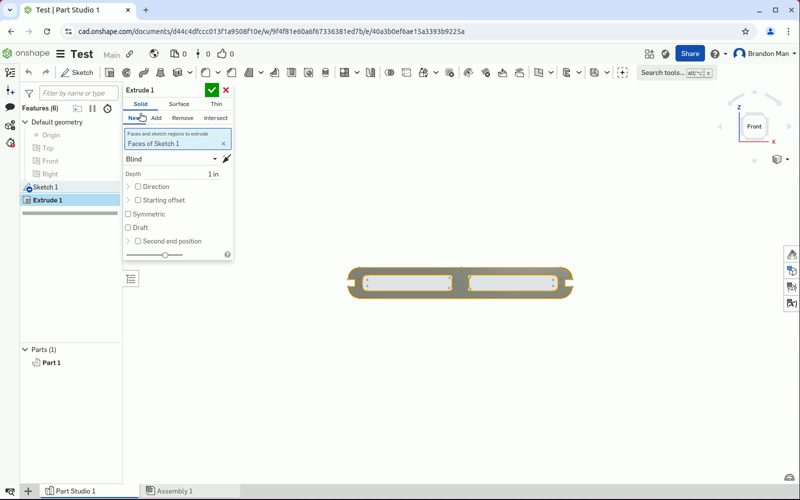
mouse_move(137, 120)
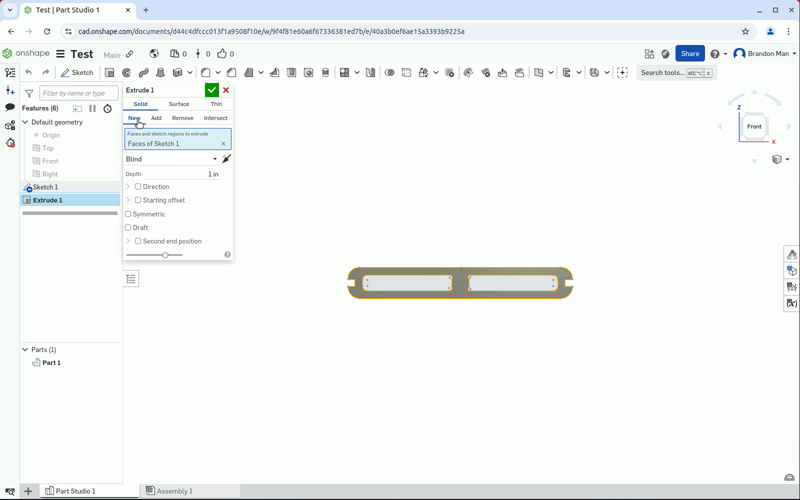
click(137, 120)
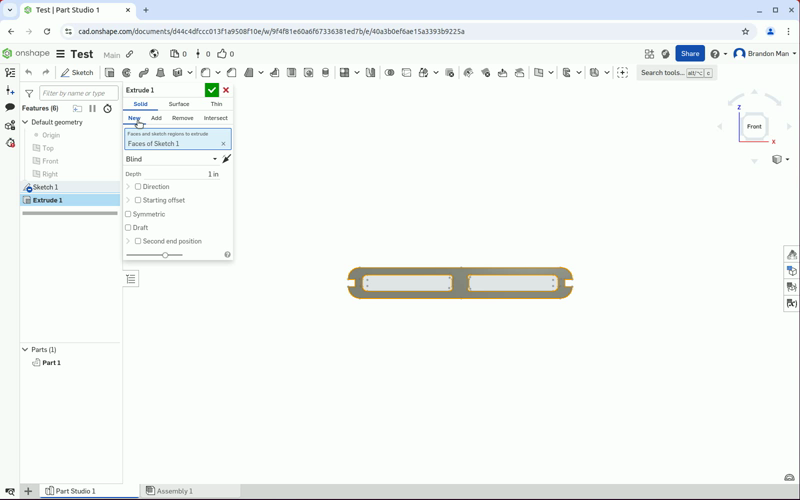
key(tab, 4)
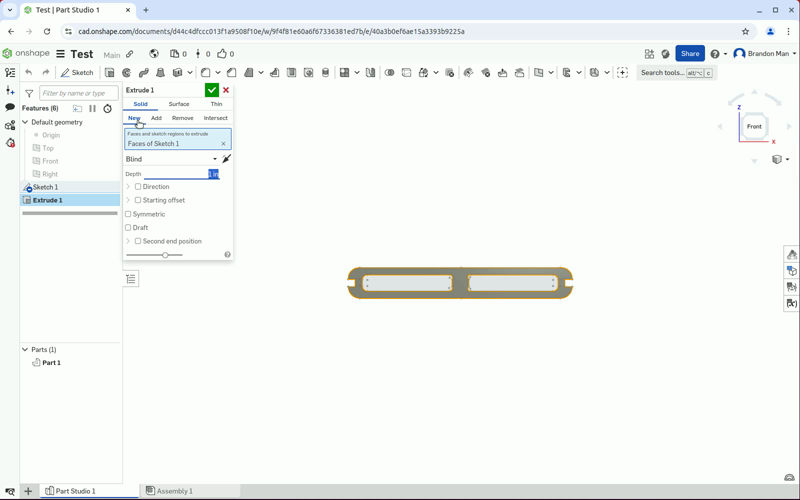
text(1.444)
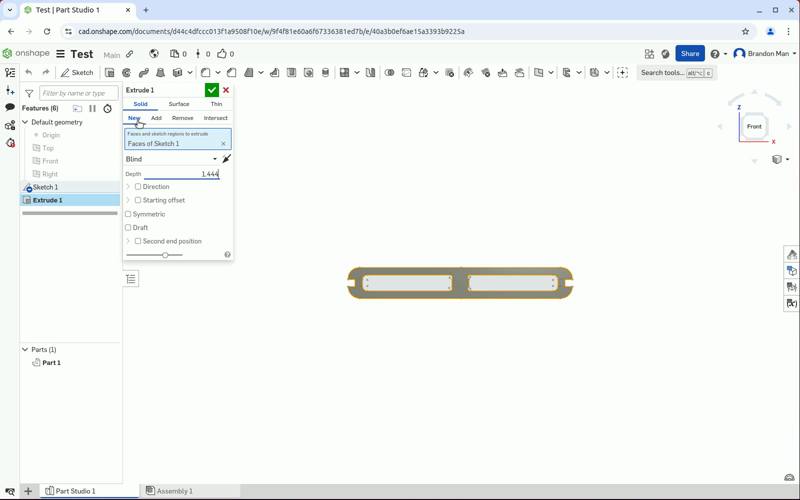
key(enter)
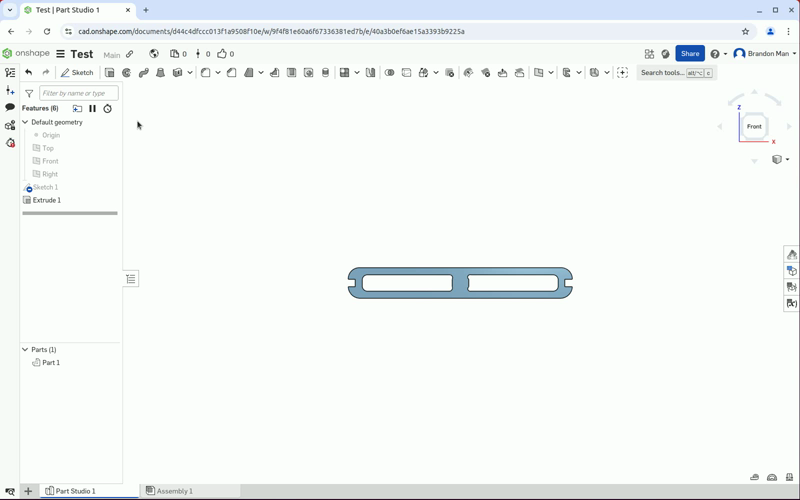
key(shift+h)
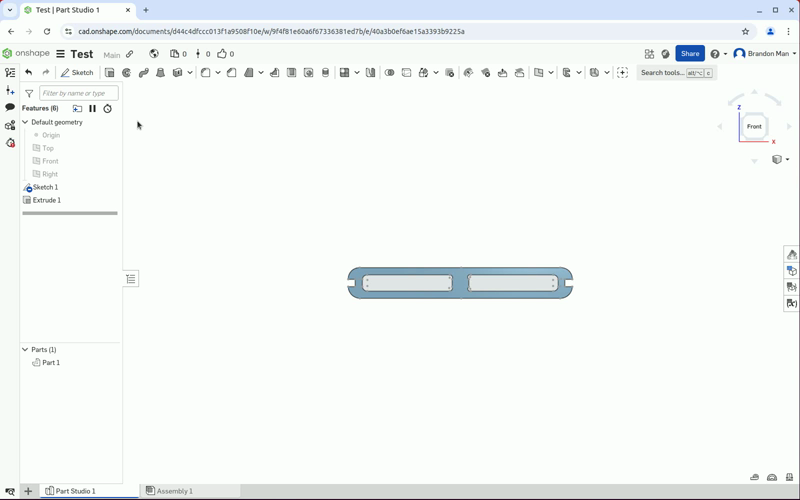
key(shift+h)
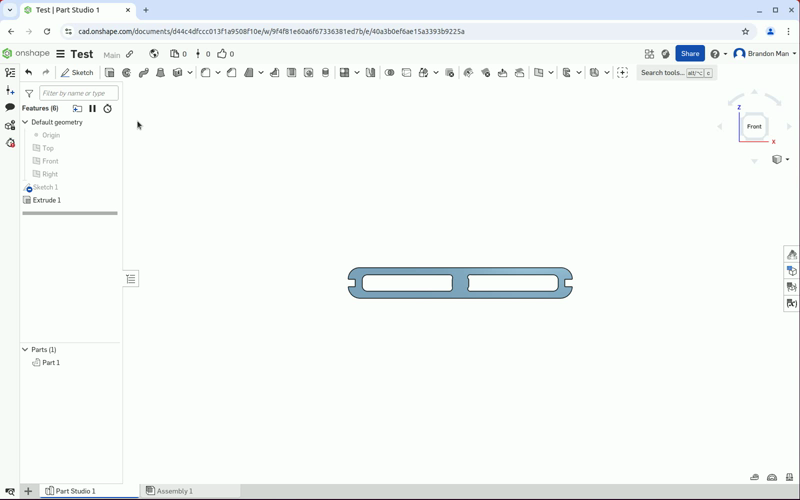
mouse_move(73, 189)
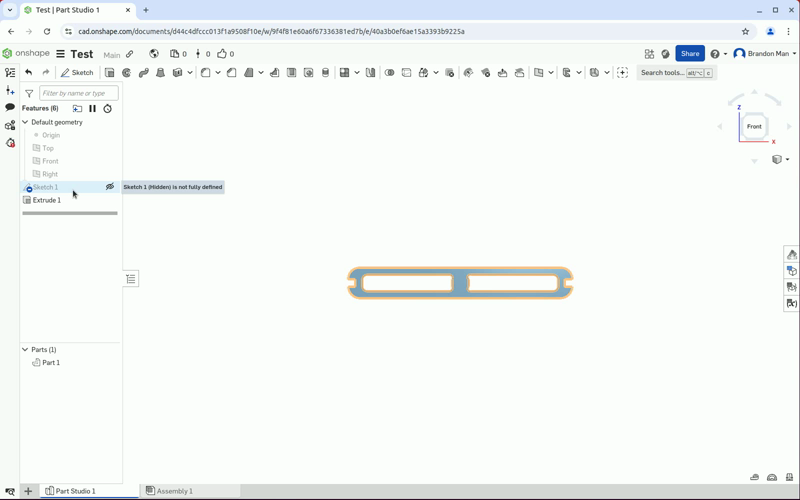
click(73, 189)
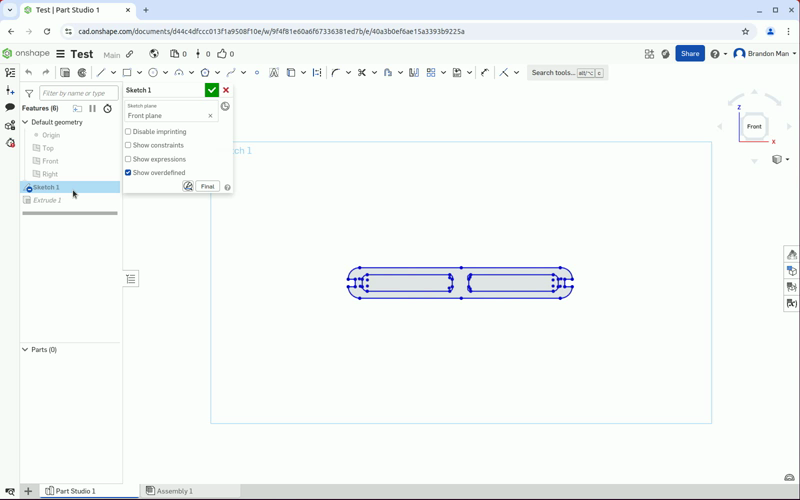
mouse_move(229, 92)
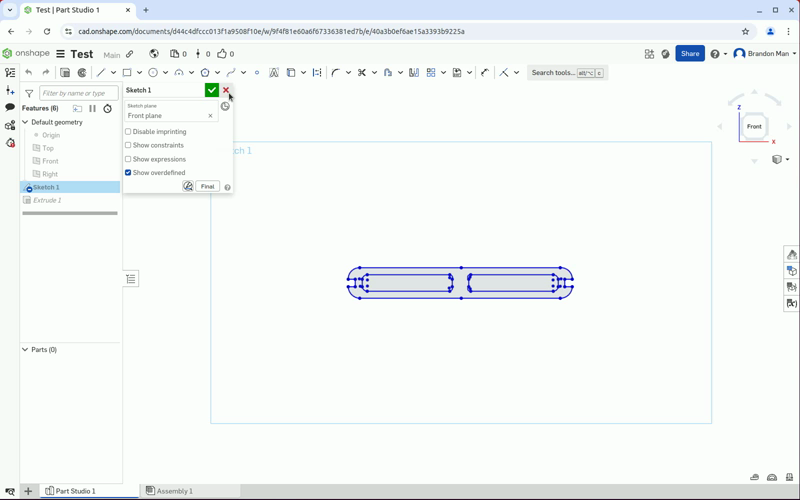
click(229, 92)
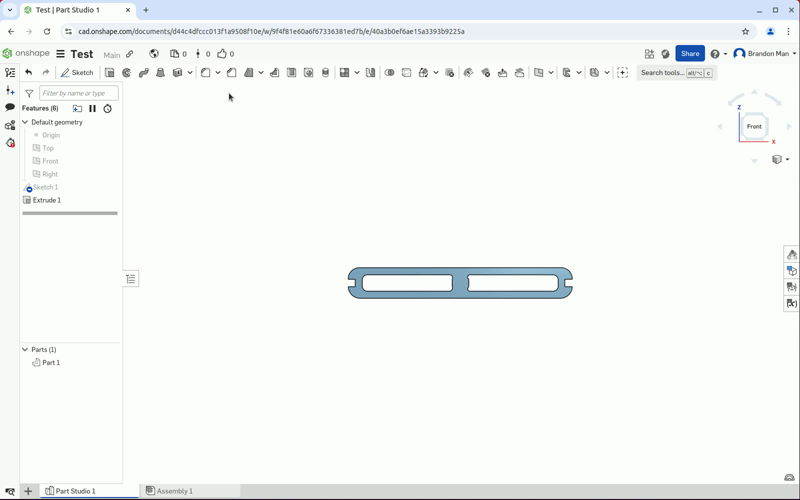
mouse_move(541, 75)
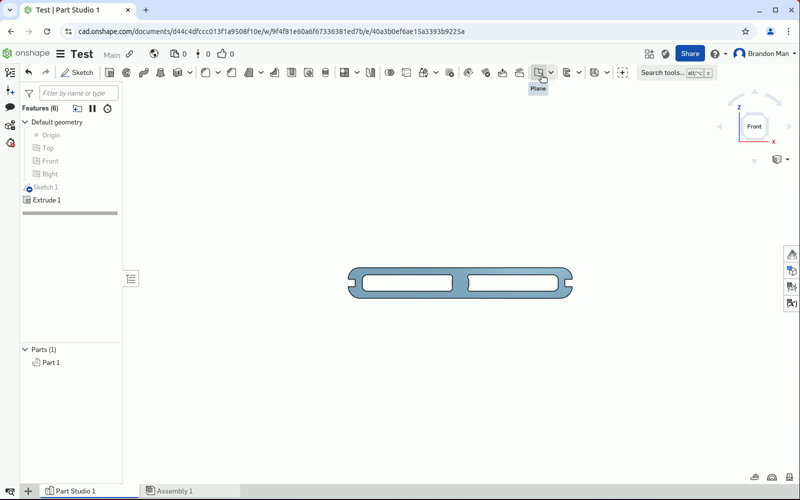
click(541, 75)
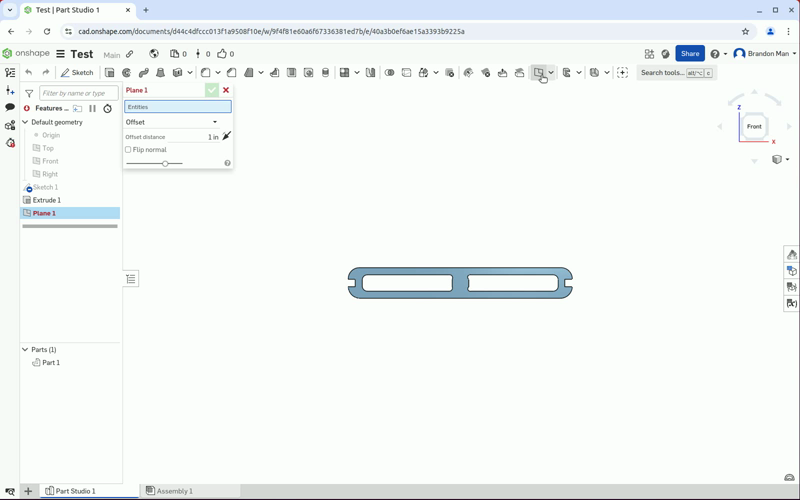
mouse_move(73, 163)
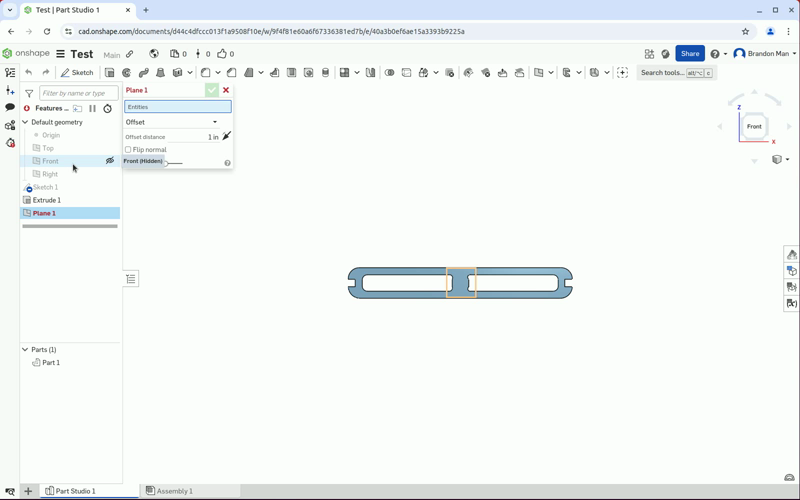
click(73, 163)
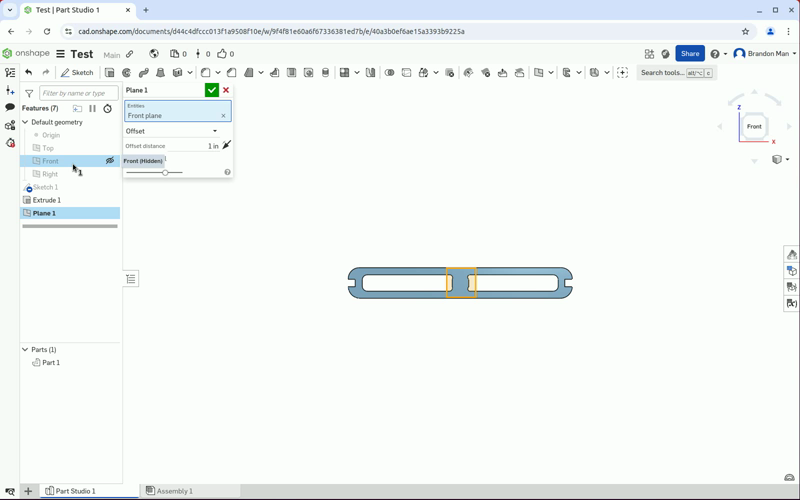
key(tab, 2)
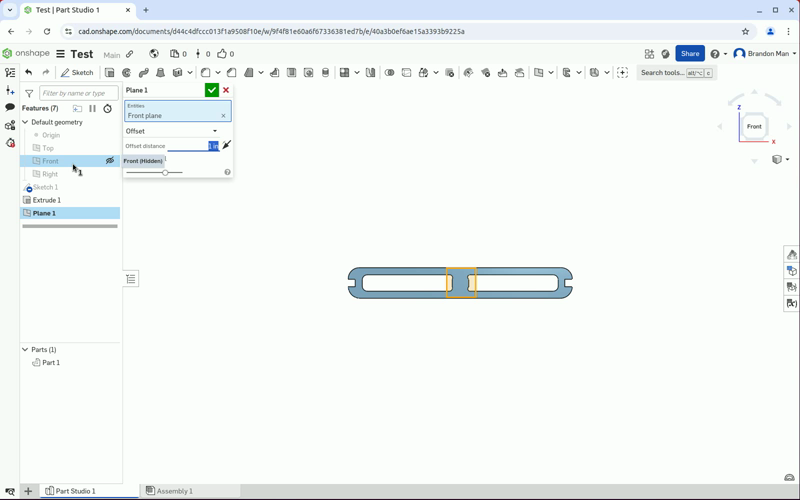
text(1.448)
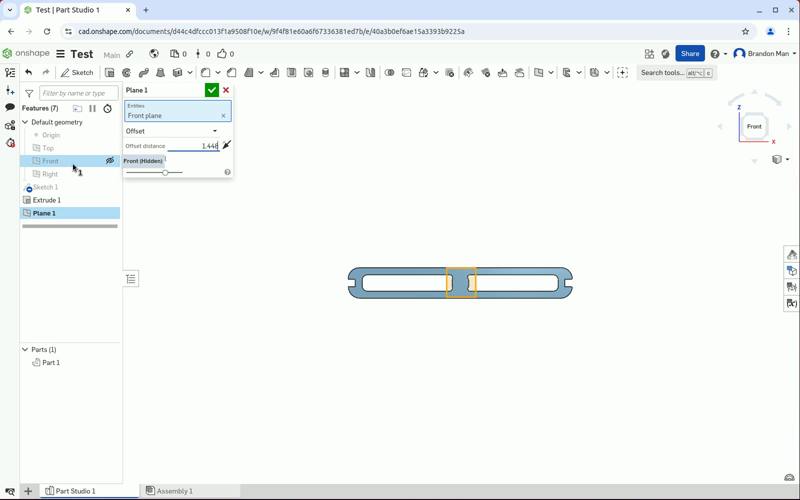
key(enter, 2)
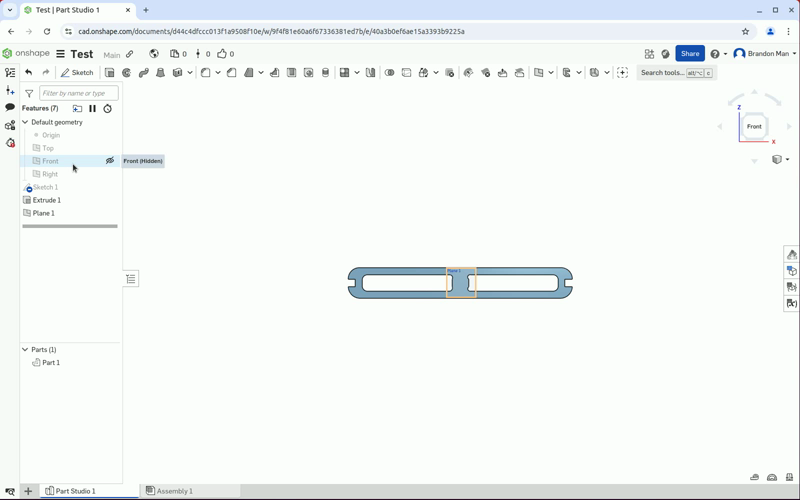
key(shift+s)
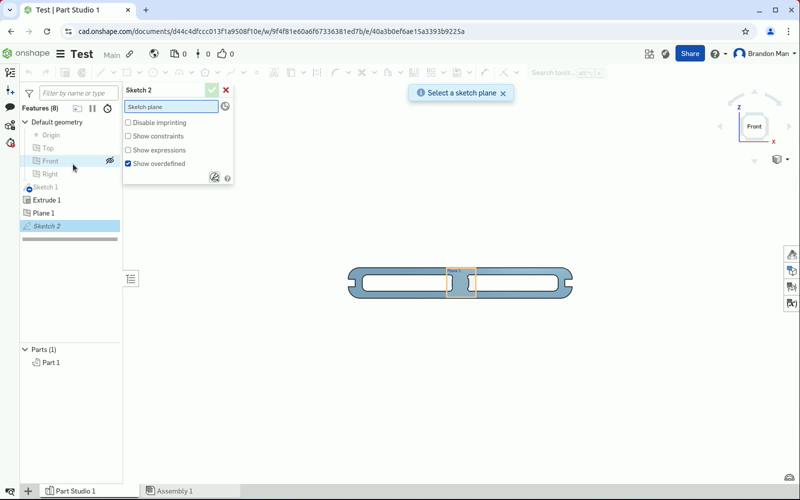
mouse_move(73, 215)
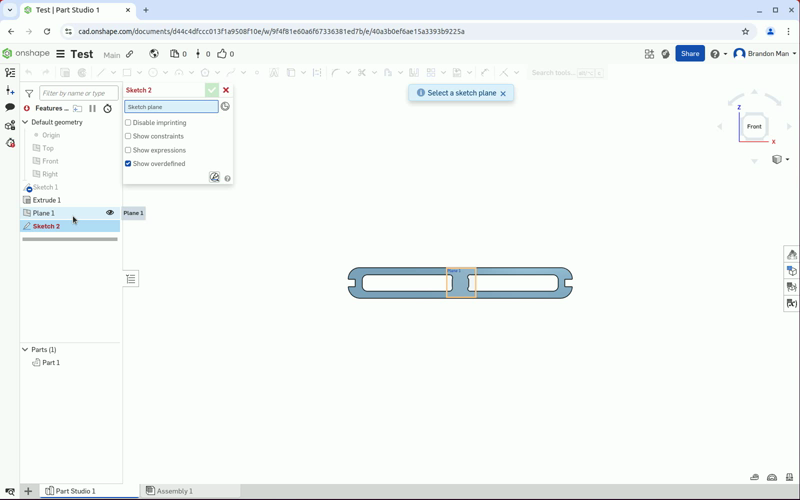
click(73, 215)
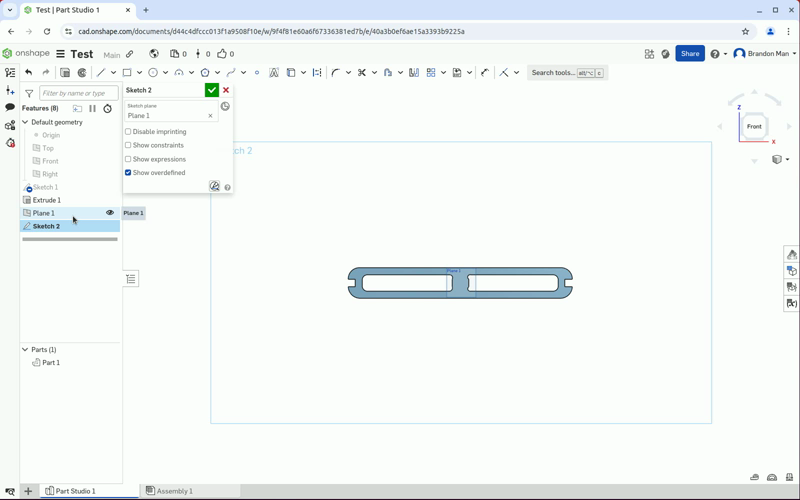
mouse_move(73, 352)
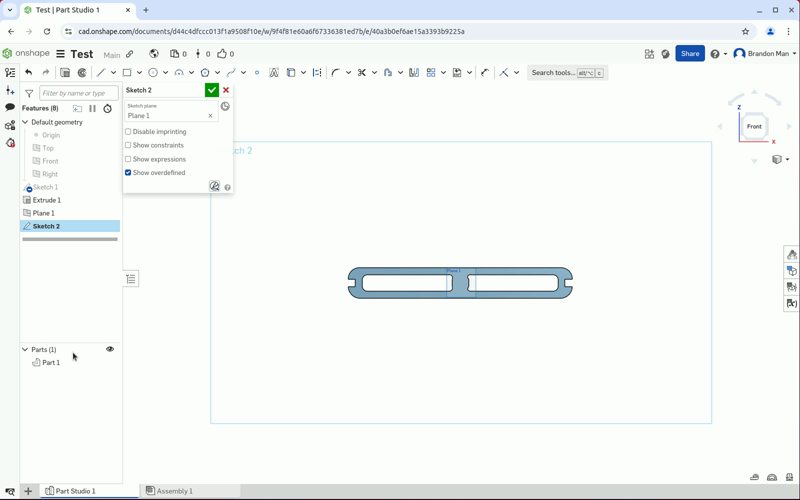
key(y)
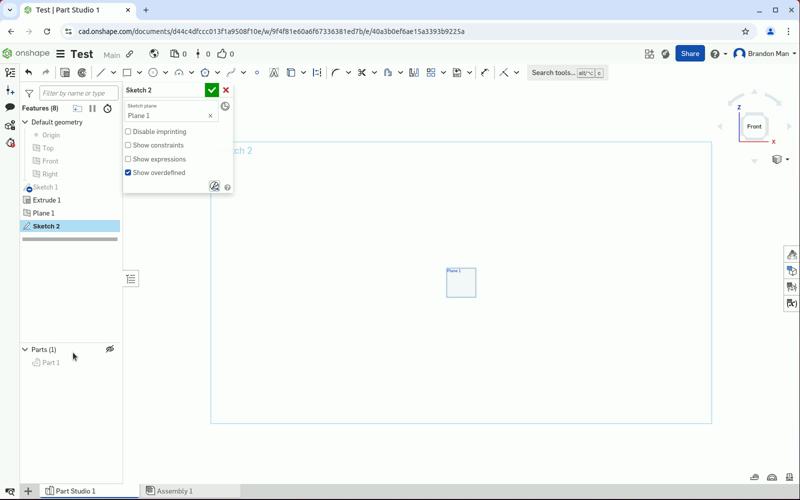
key(l)
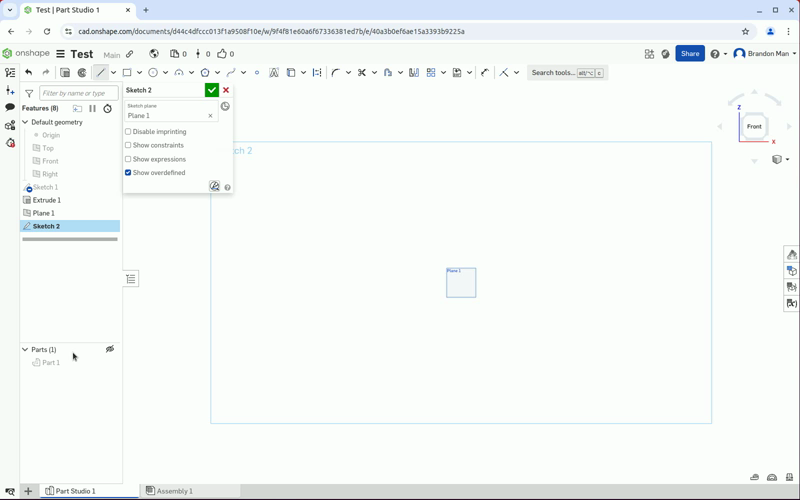
key_down(shift)
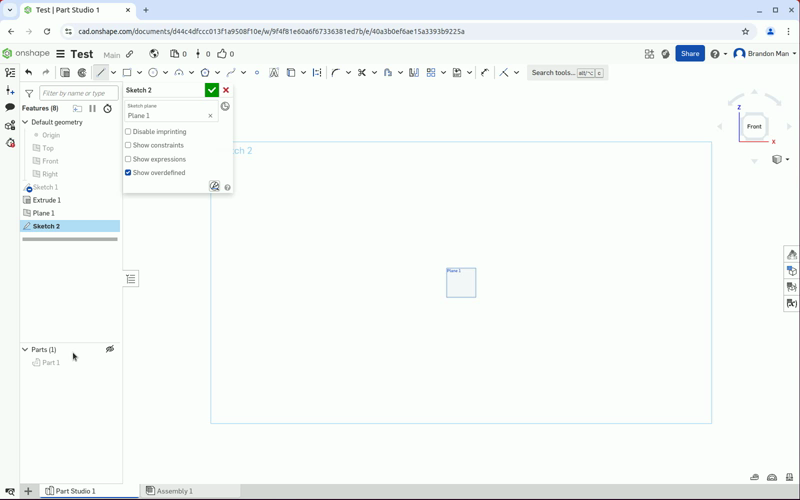
mouse_move(457, 275)
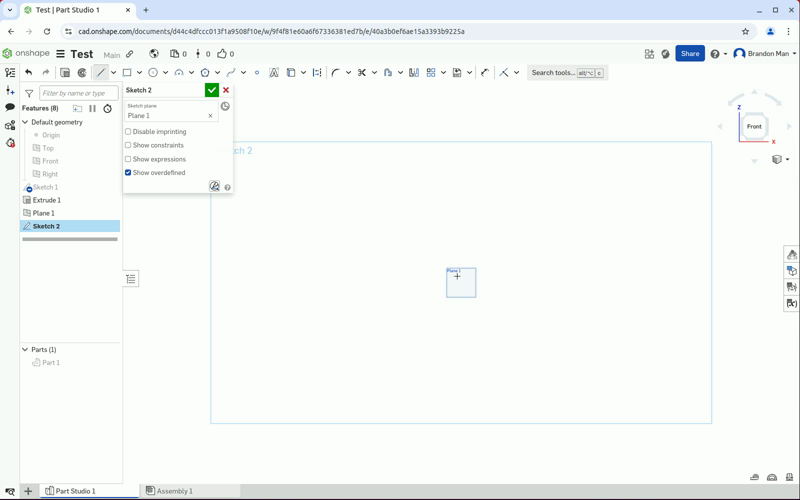
click(457, 275)
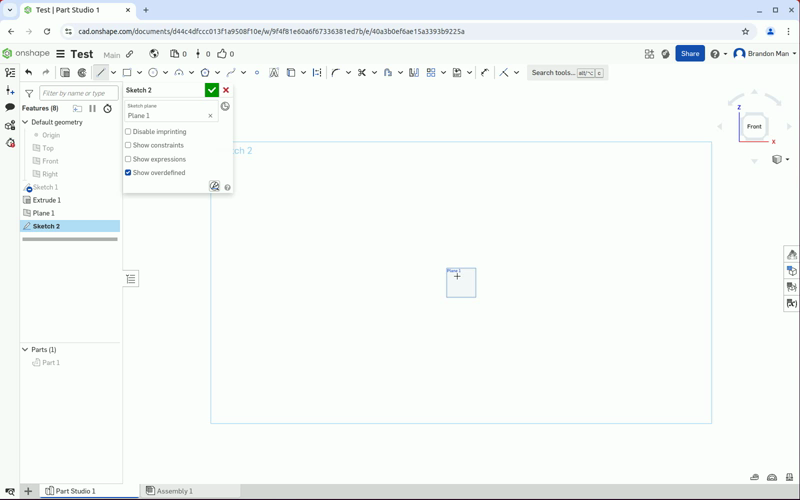
key_up(shift)
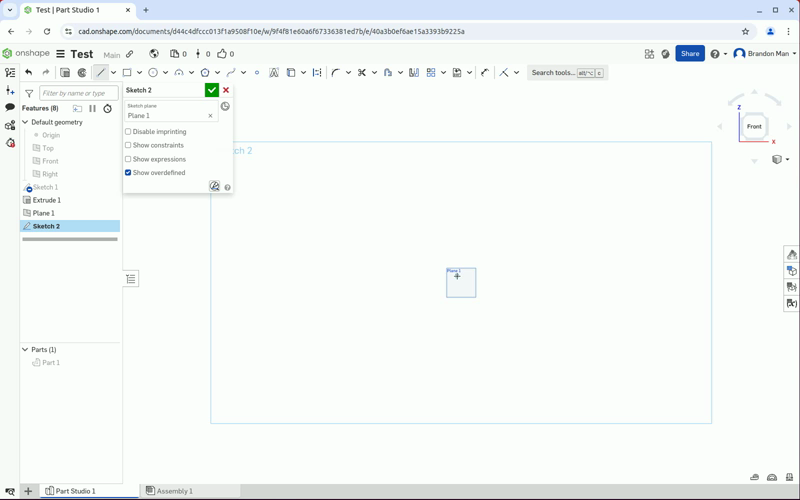
key_down(shift)
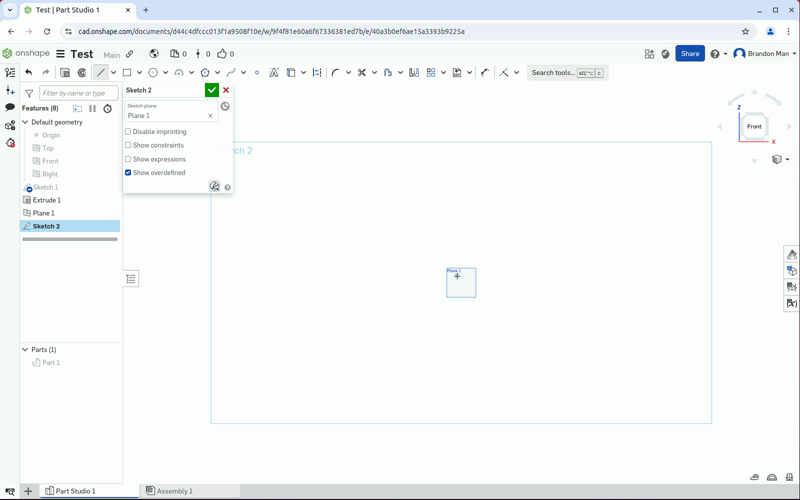
mouse_move(487, 275)
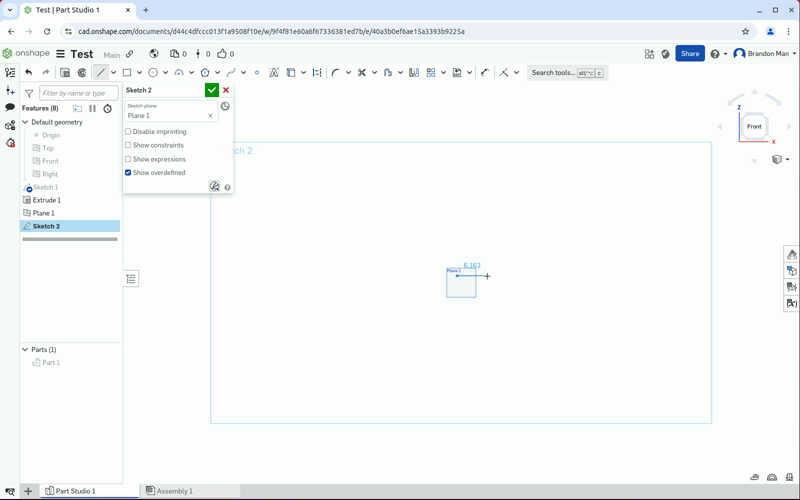
mouse_move(465, 275)
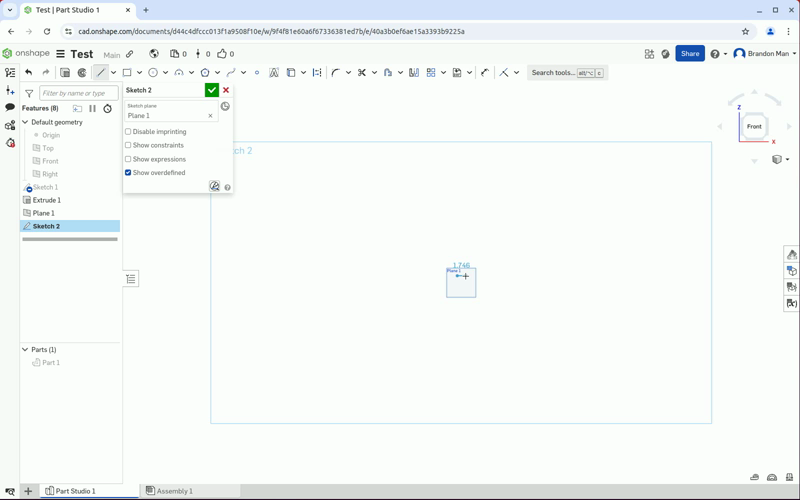
click(465, 275)
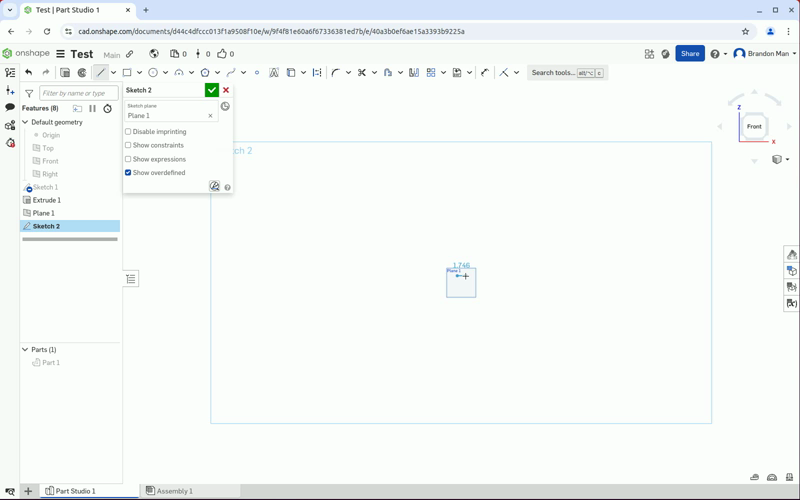
key_up(shift)
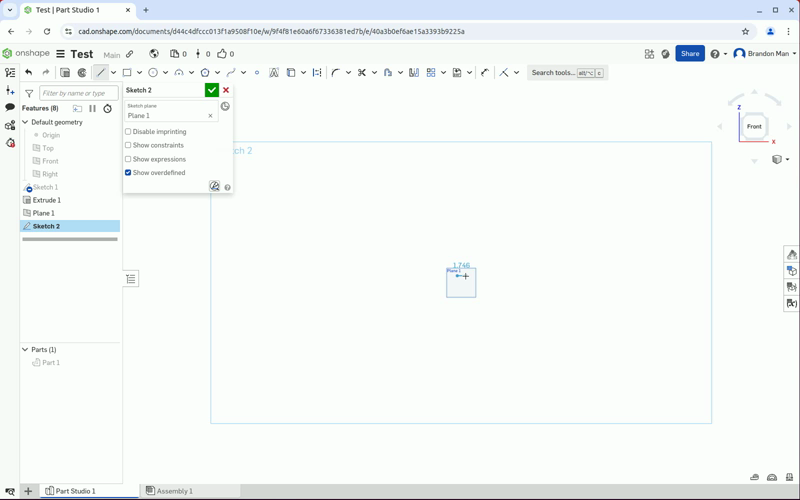
key_down(shift)
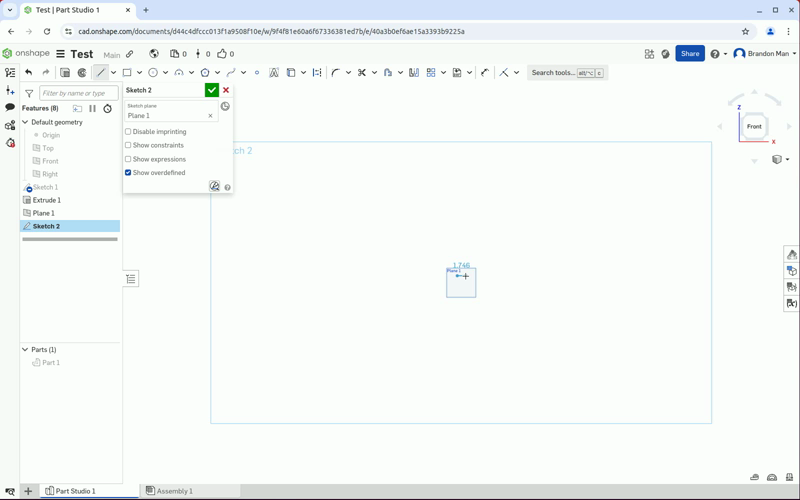
mouse_move(495, 275)
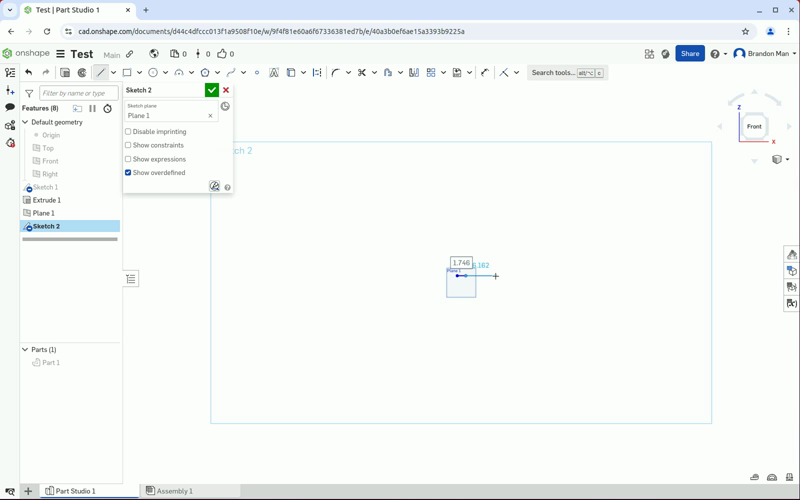
mouse_move(465, 267)
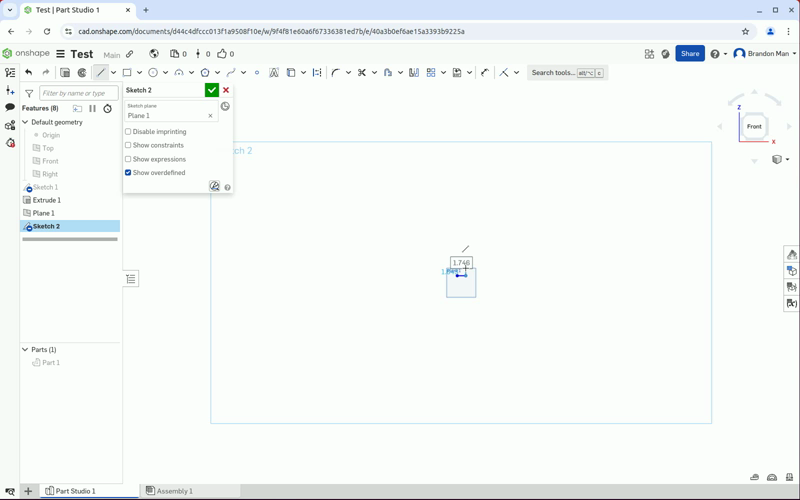
click(465, 267)
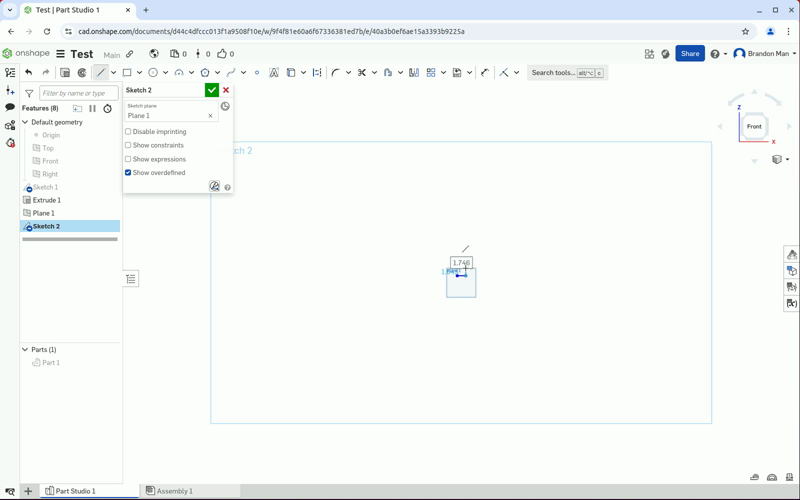
key_up(shift)
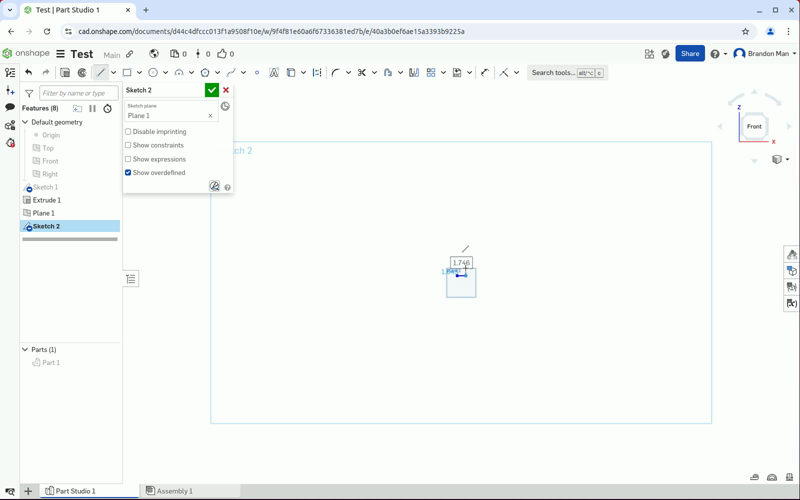
key_down(shift)
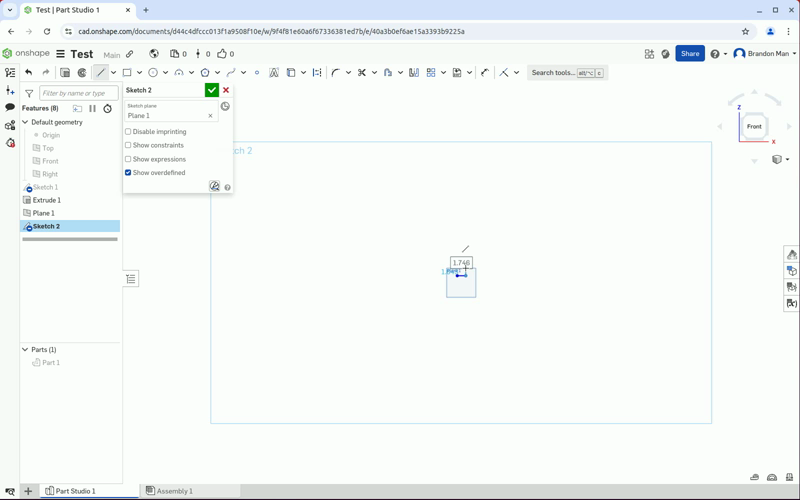
mouse_move(495, 267)
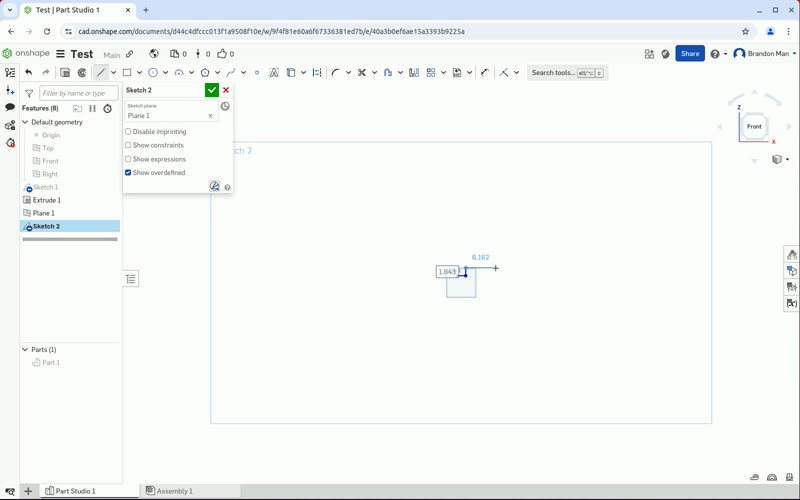
mouse_move(457, 267)
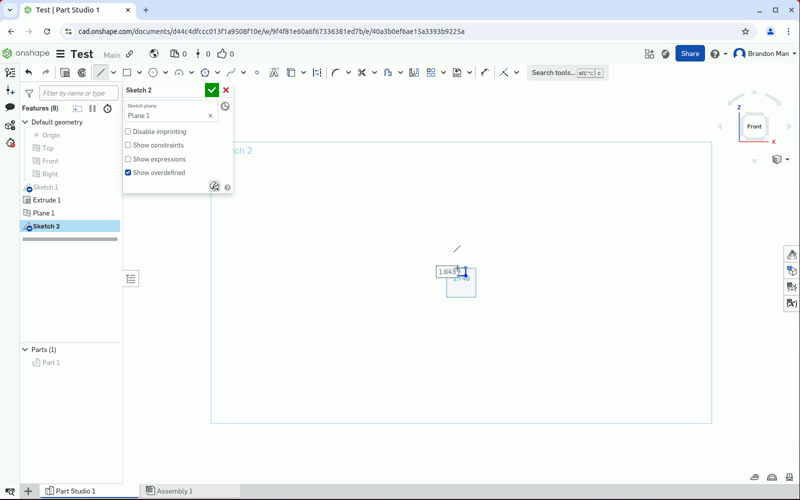
click(457, 267)
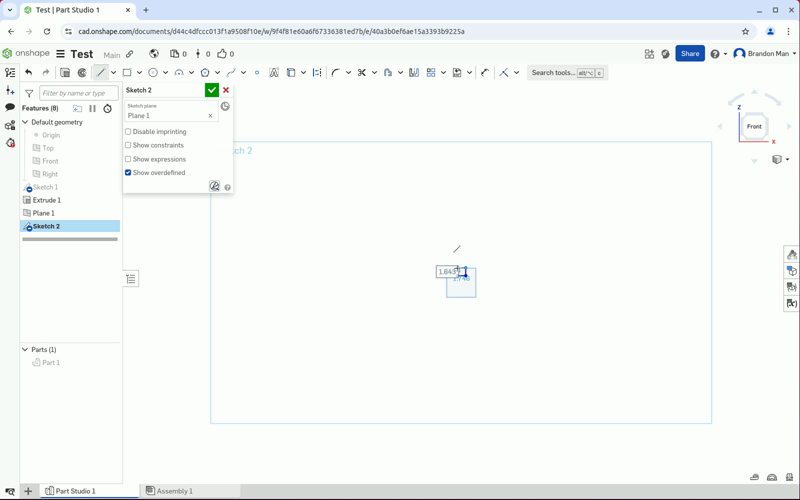
key_up(shift)
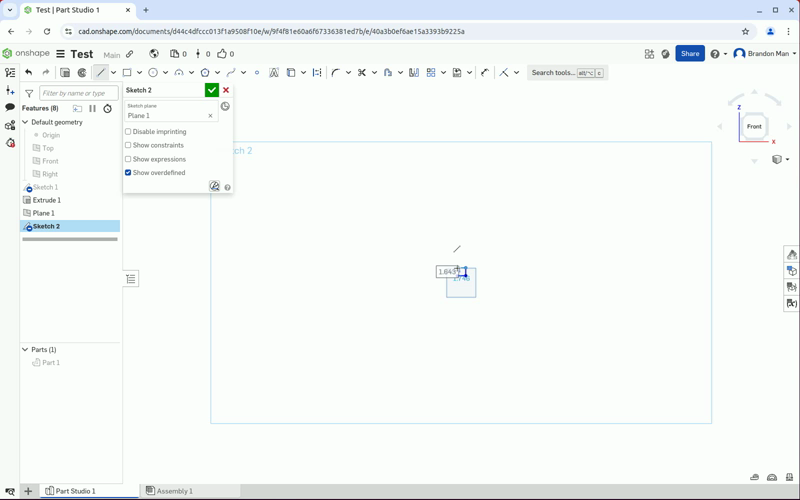
mouse_move(487, 267)
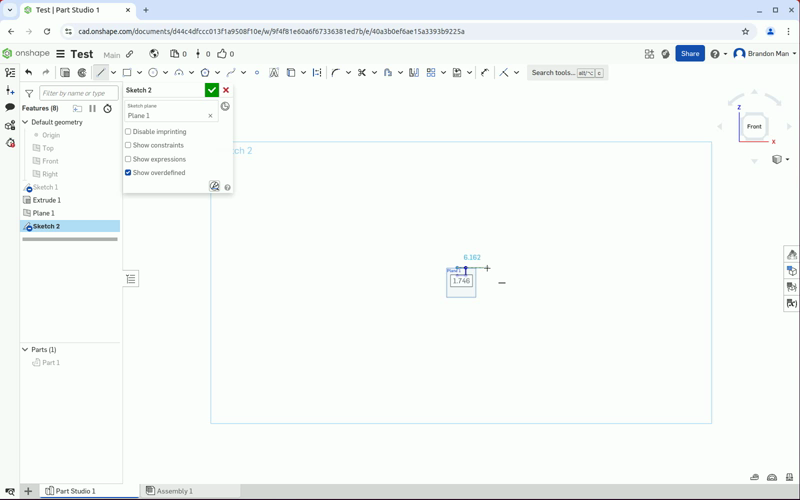
key_down(shift)
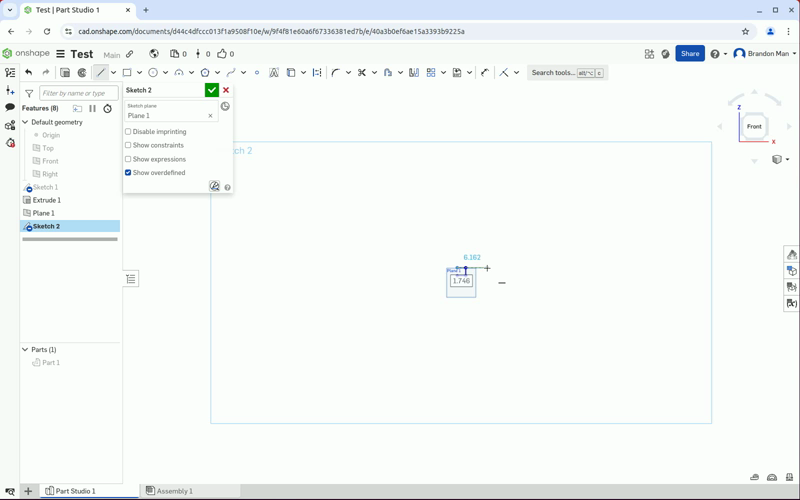
mouse_move(457, 275)
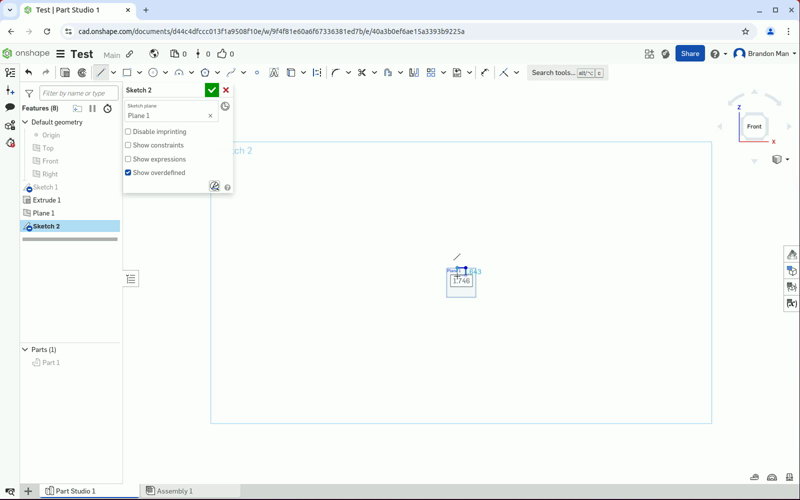
key_up(shift)
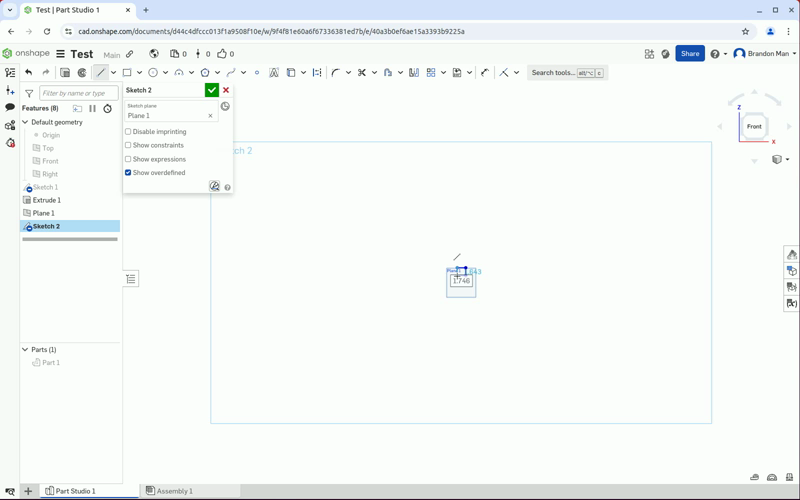
click(457, 275)
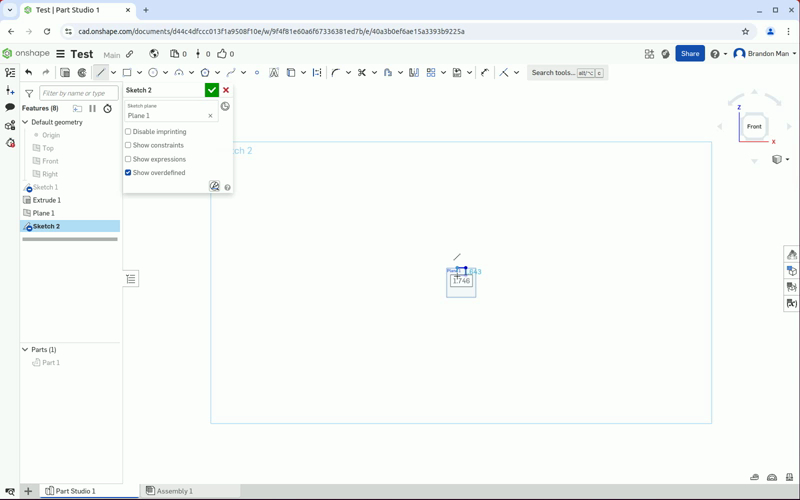
key(esc)
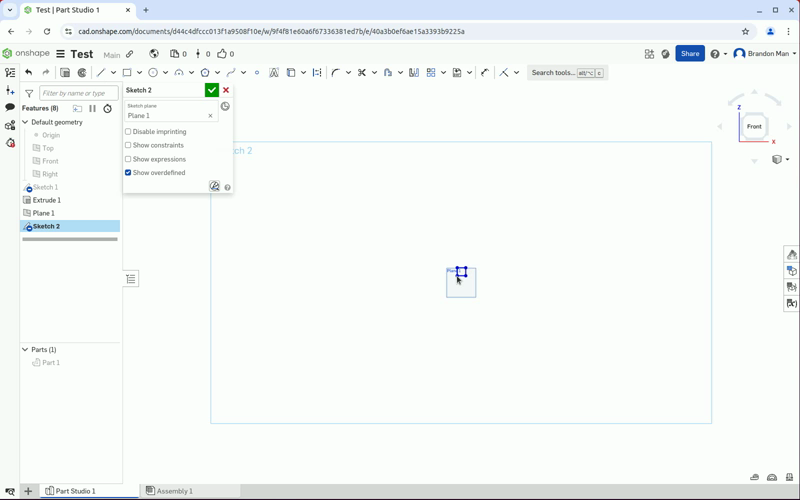
mouse_move(458, 272)
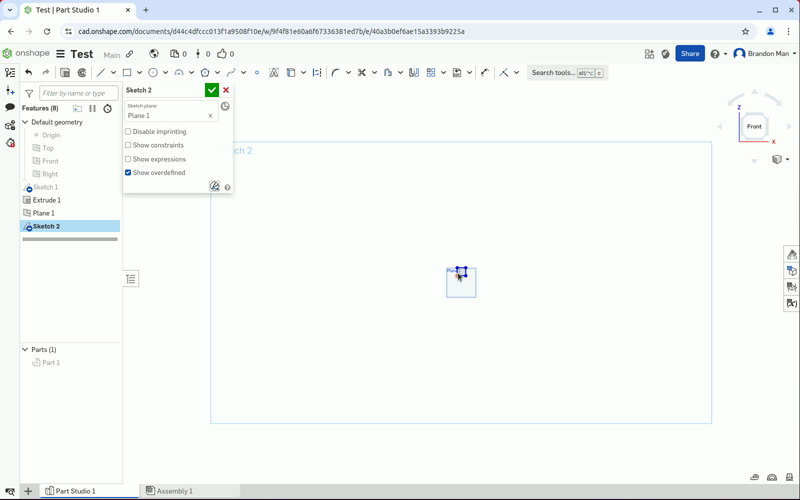
scroll(6)
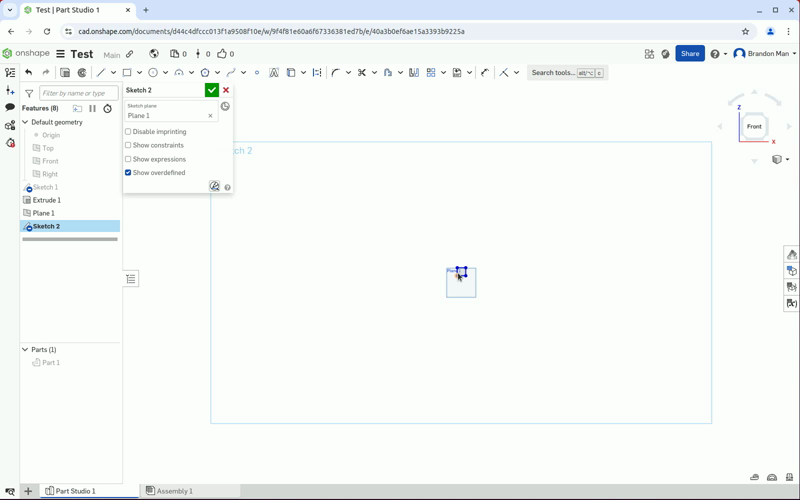
scroll(6)
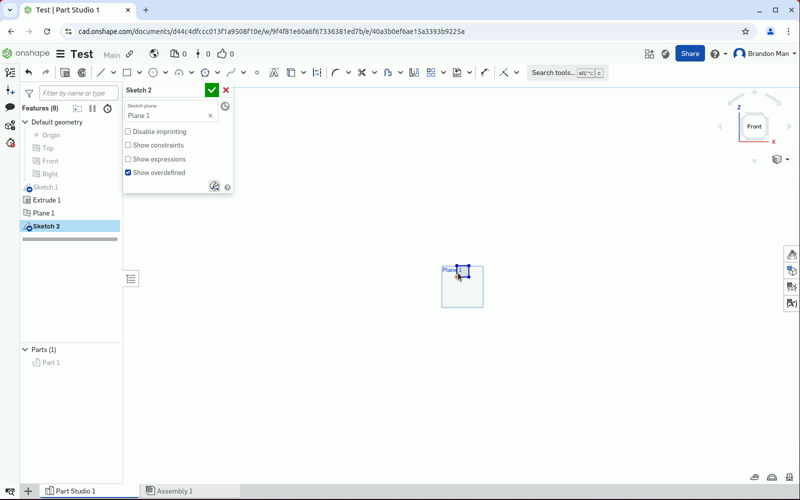
scroll(6)
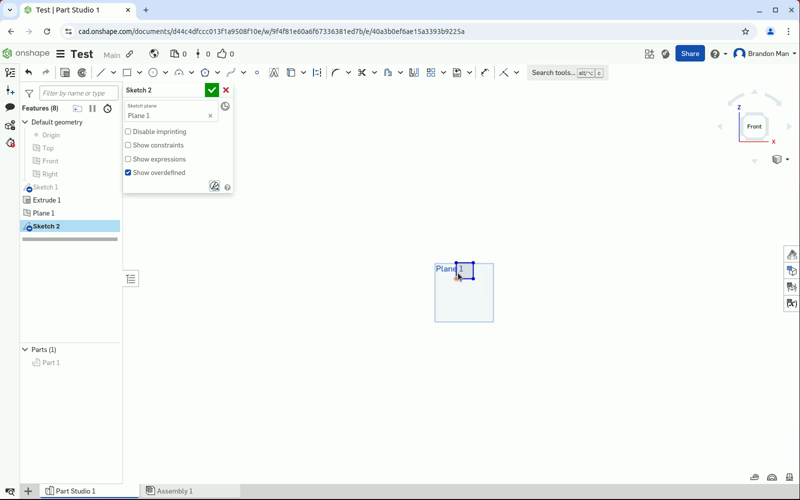
scroll(6)
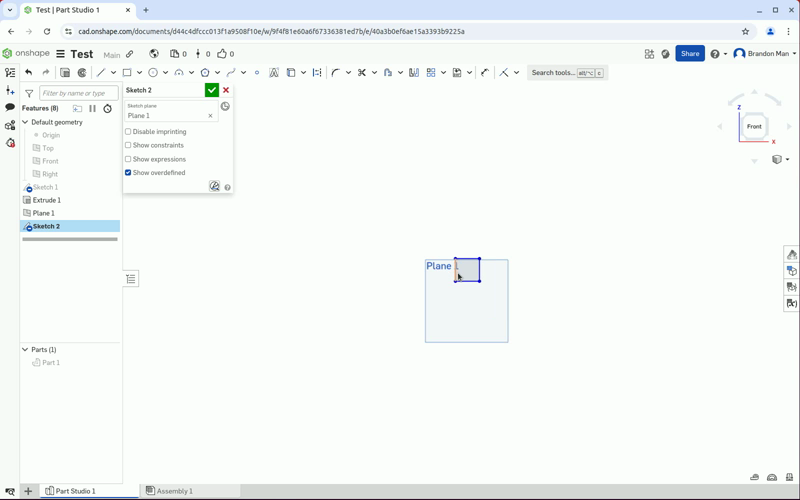
scroll(6)
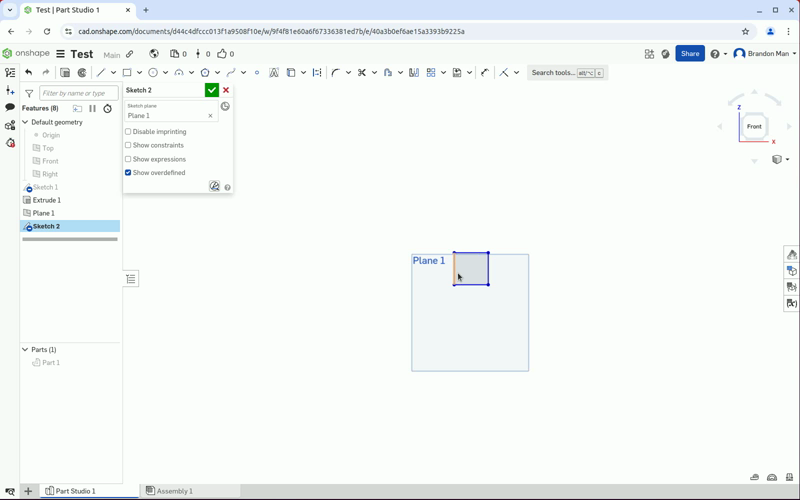
scroll(6)
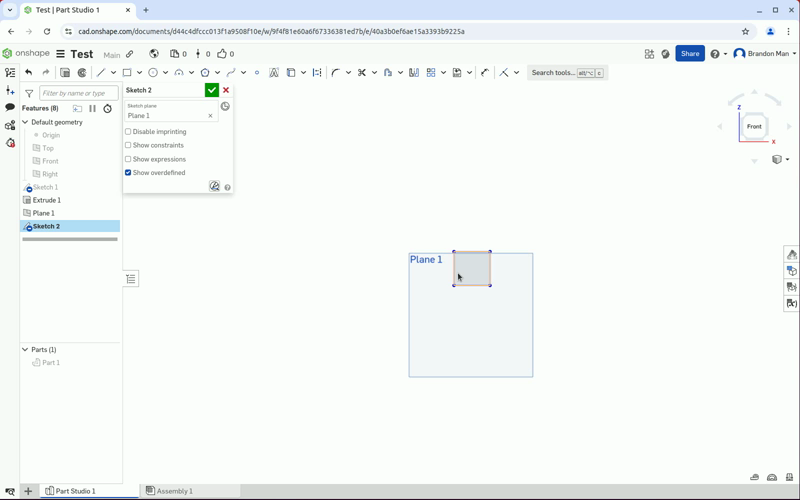
scroll(6)
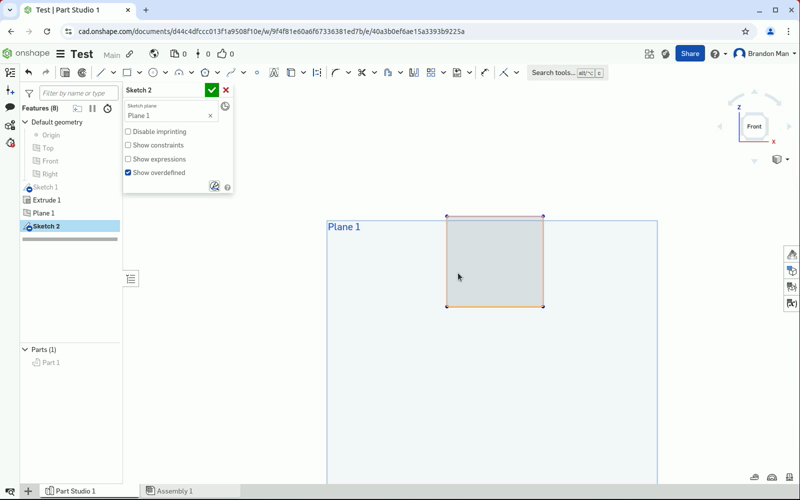
click(458, 272)
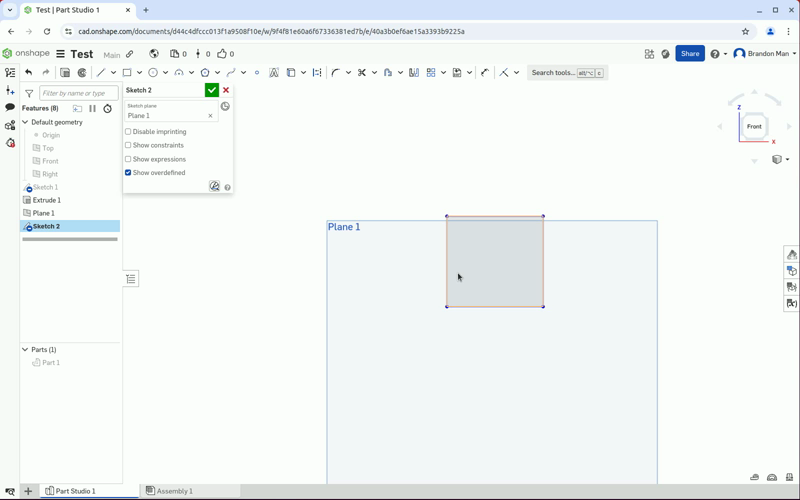
scroll(-6)
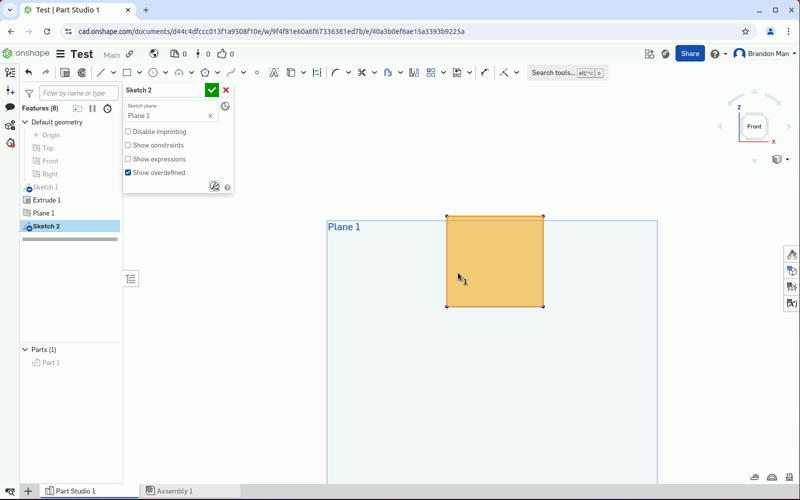
scroll(-6)
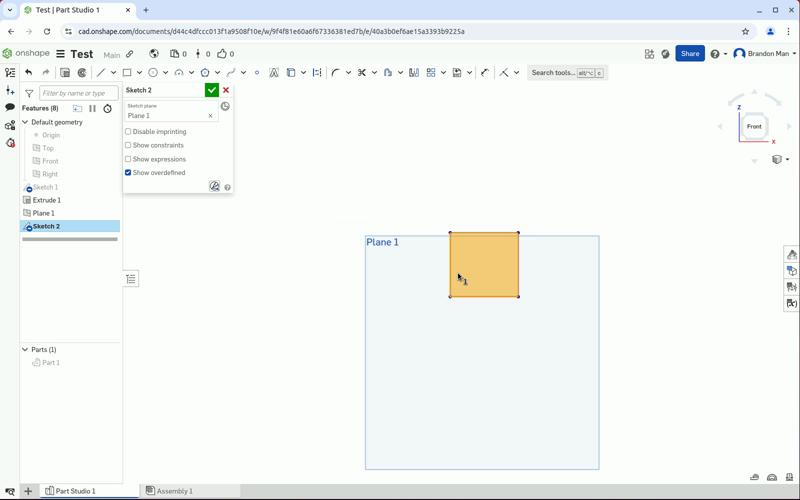
scroll(-6)
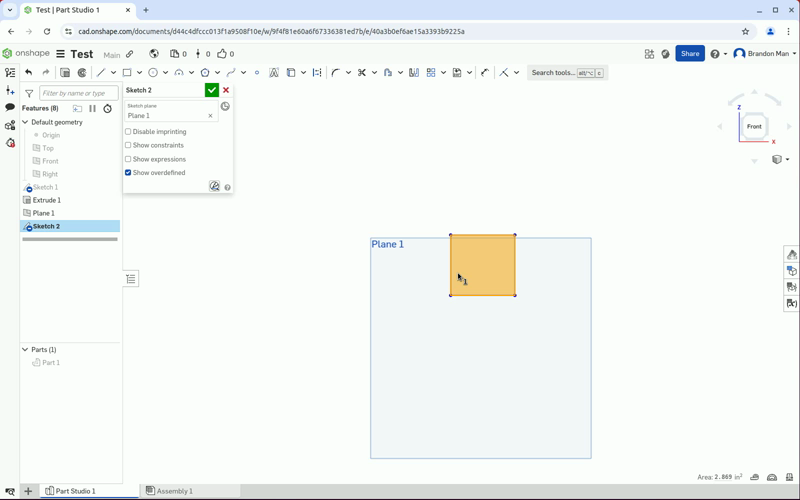
scroll(-6)
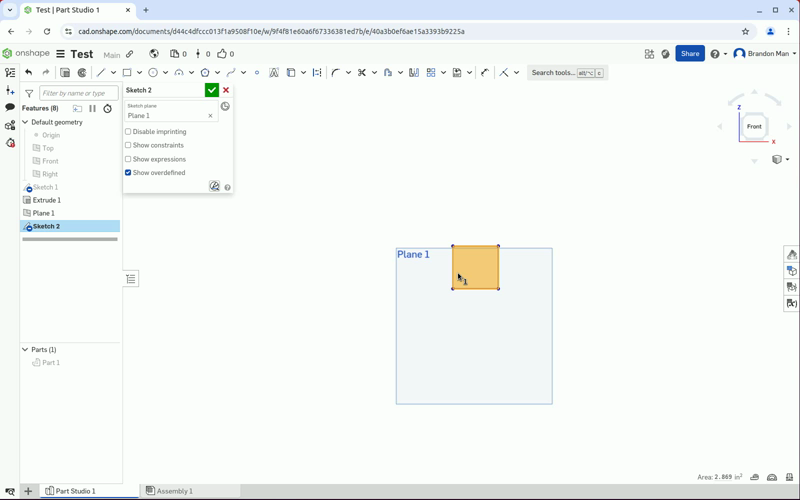
scroll(-6)
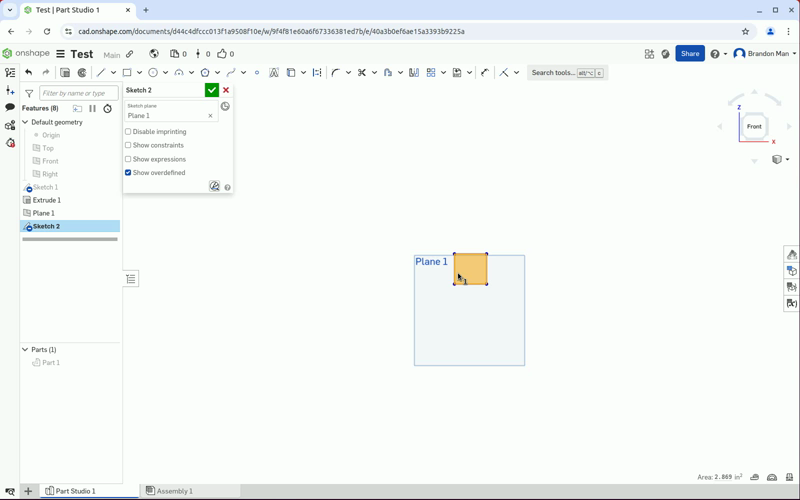
scroll(-6)
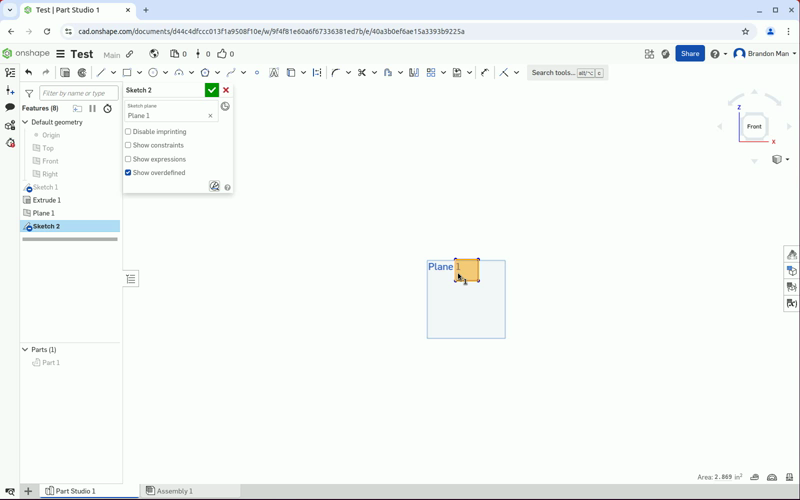
scroll(-6)
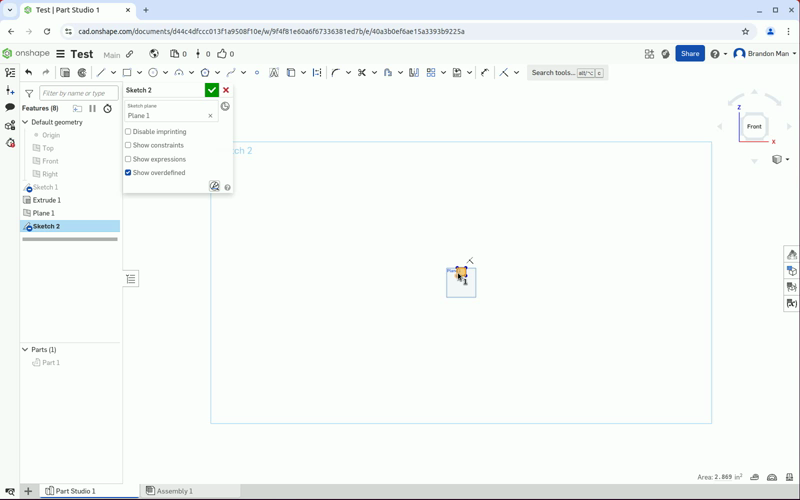
mouse_move(73, 352)
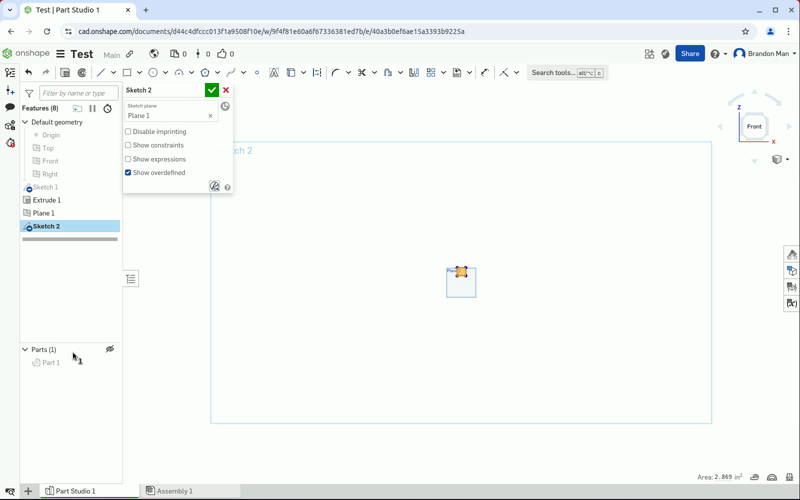
key(shift+y)
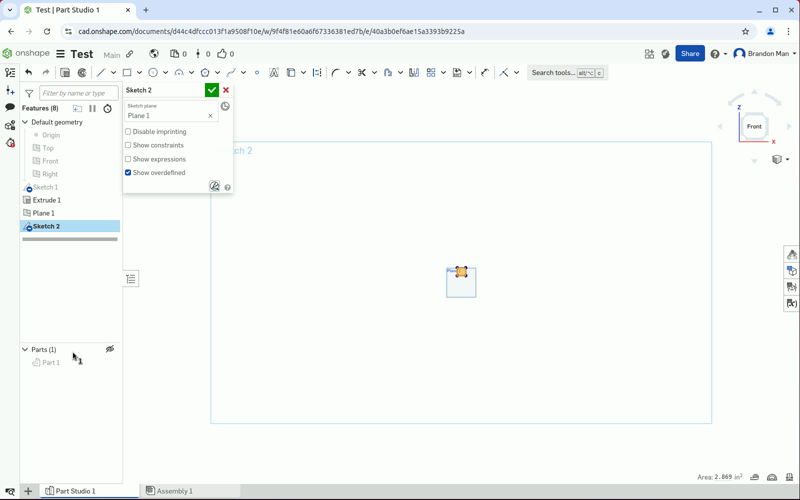
key(shift+e)
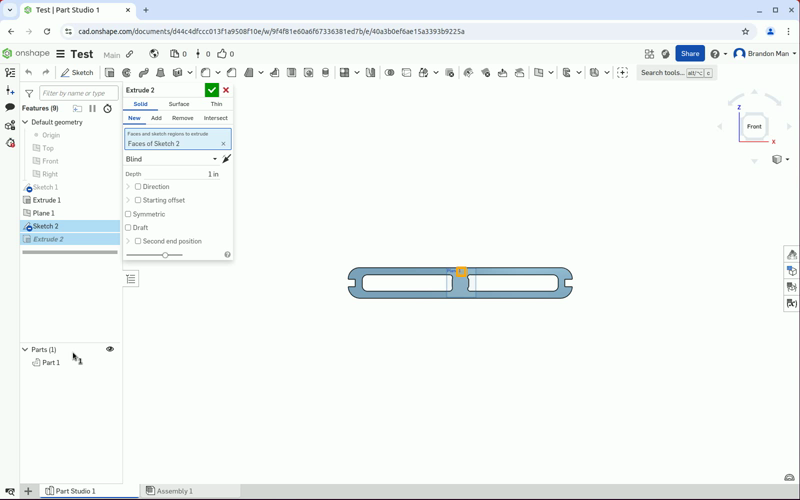
mouse_move(143, 106)
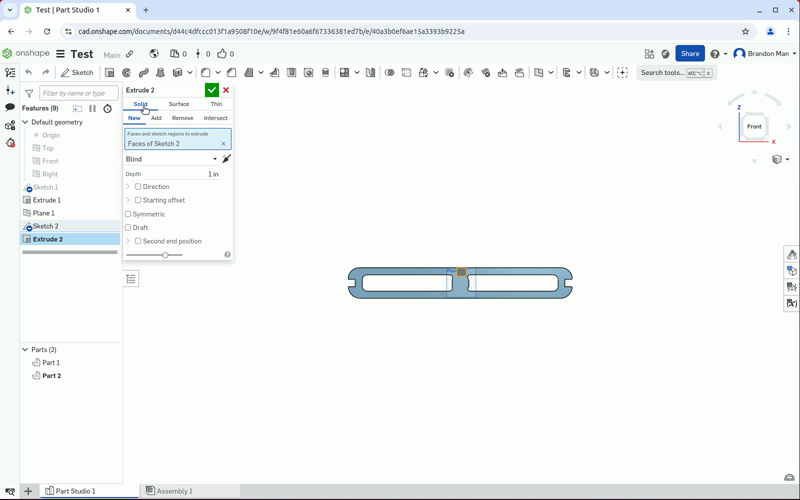
click(143, 106)
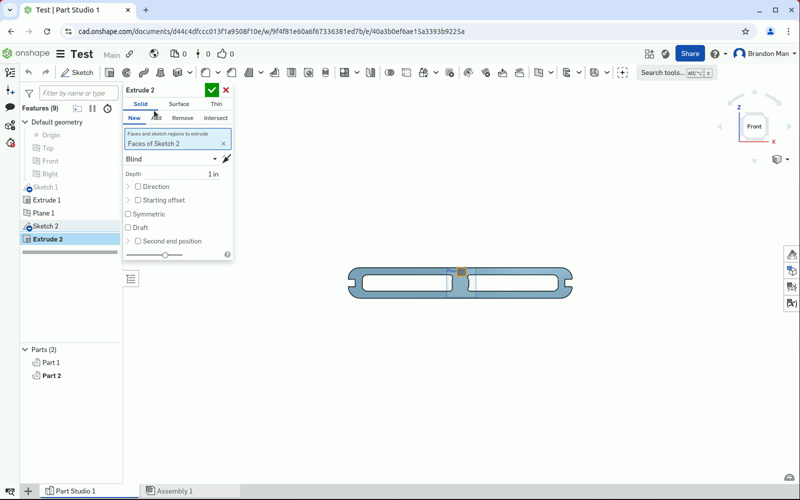
mouse_move(186, 120)
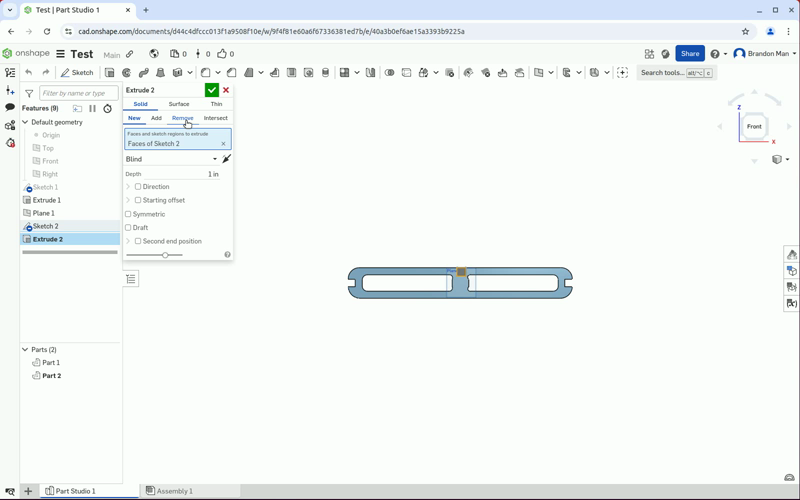
click(186, 120)
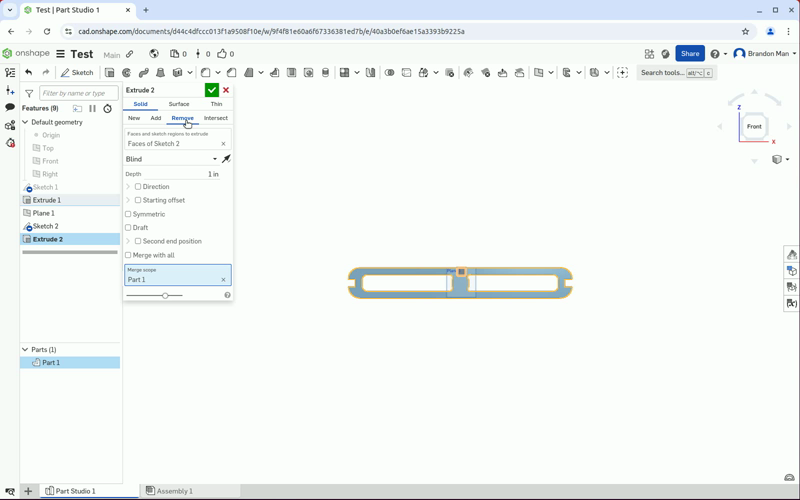
key(tab, 4)
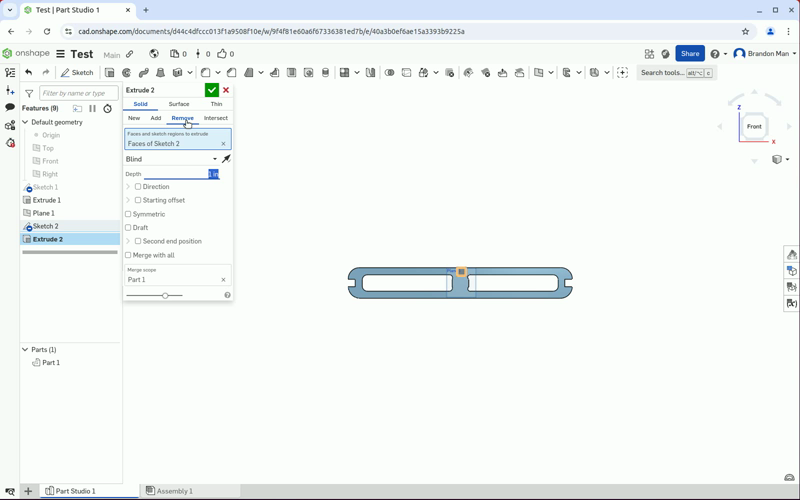
text(1.444)
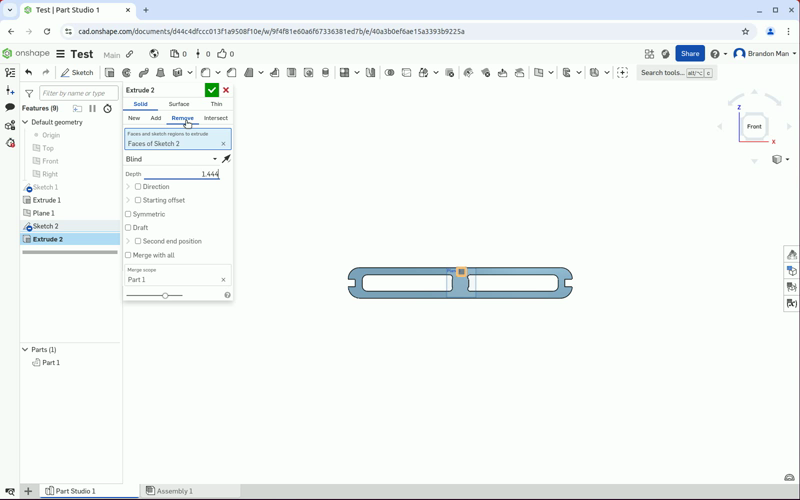
key(tab, 6)
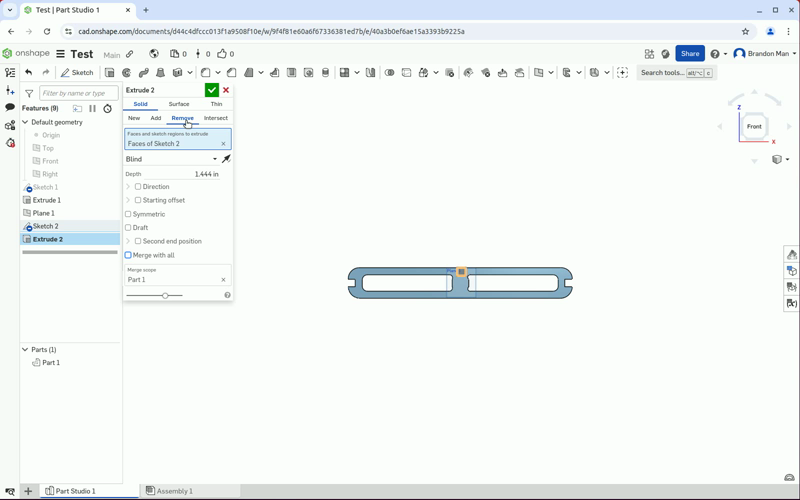
key(space)
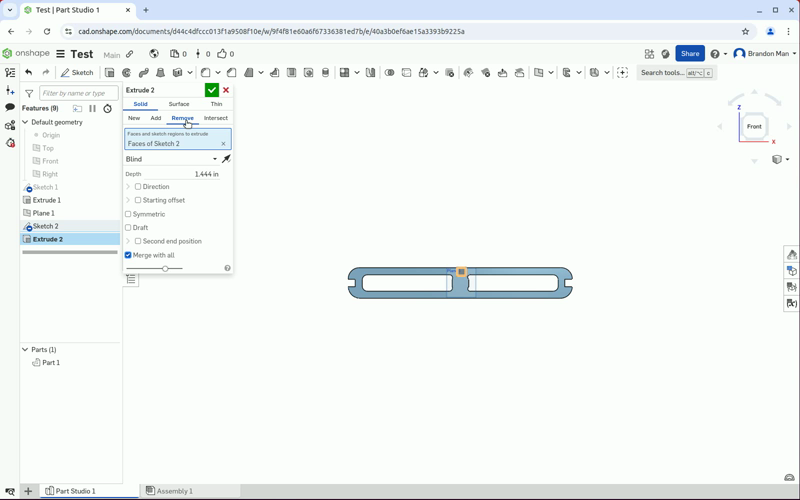
key(enter)
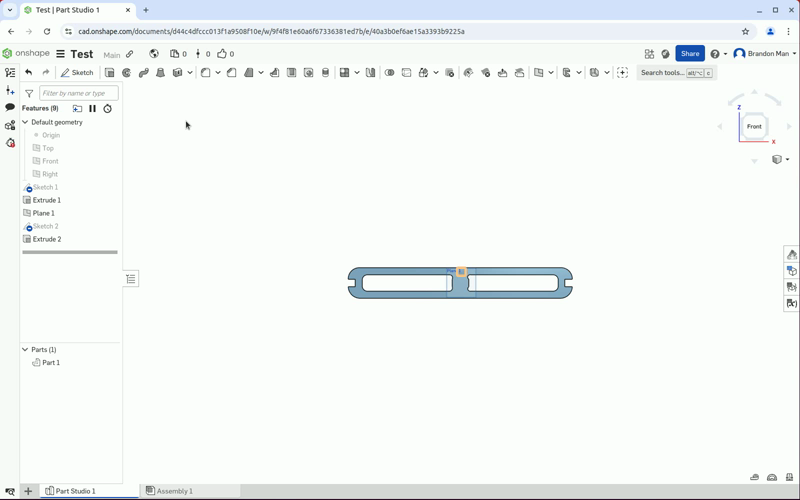
key(shift+h)
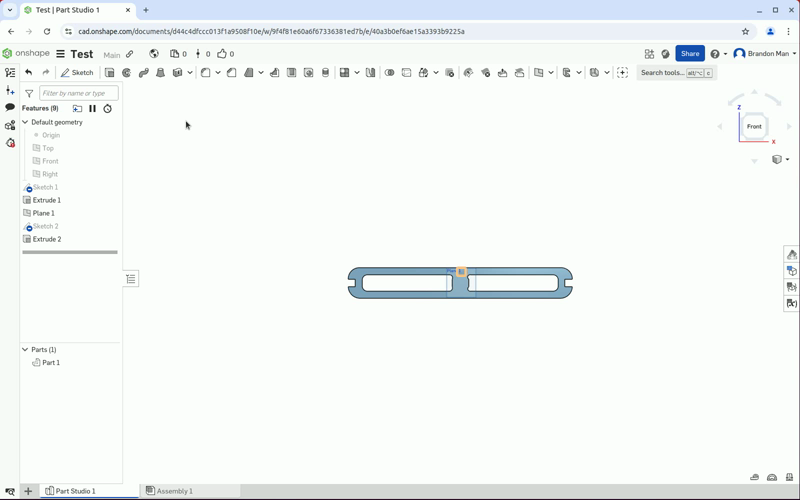
key(shift+h)
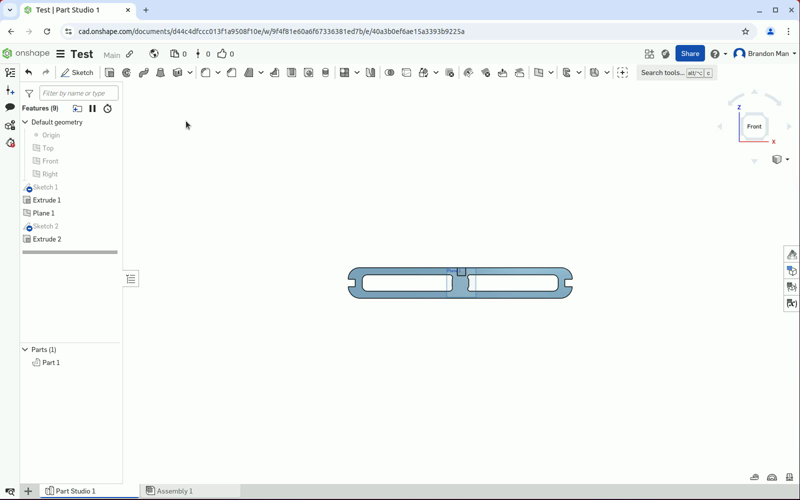
mouse_move(73, 189)
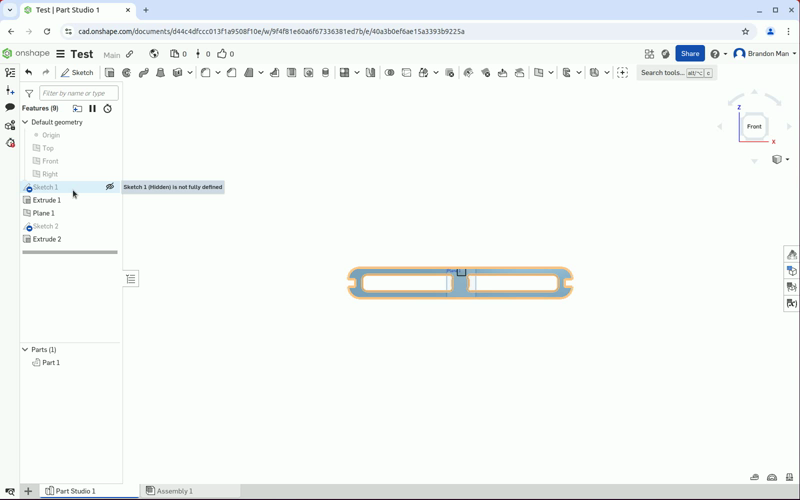
click(73, 189)
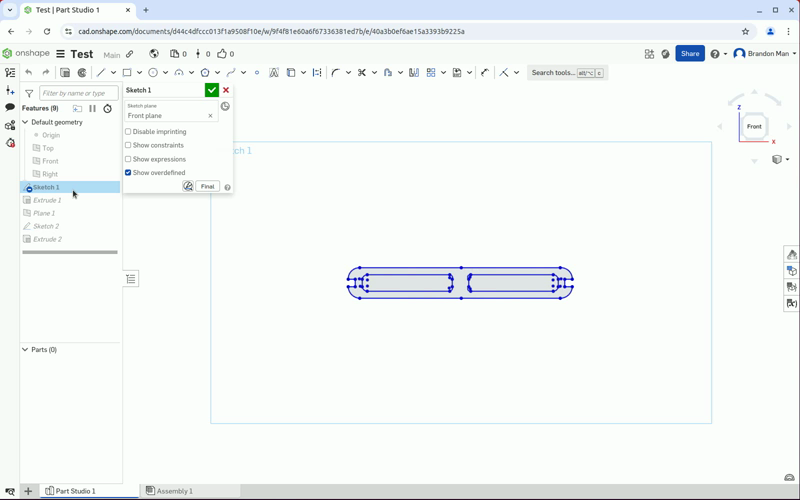
mouse_move(229, 92)
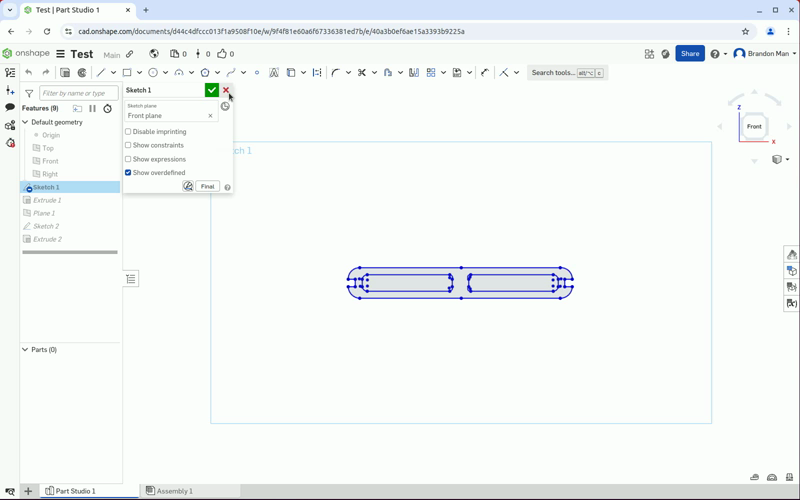
click(229, 92)
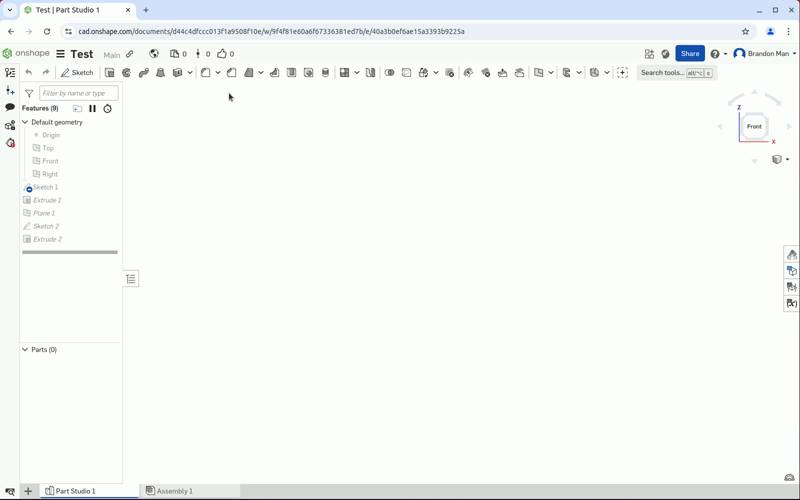
key(shift+s)
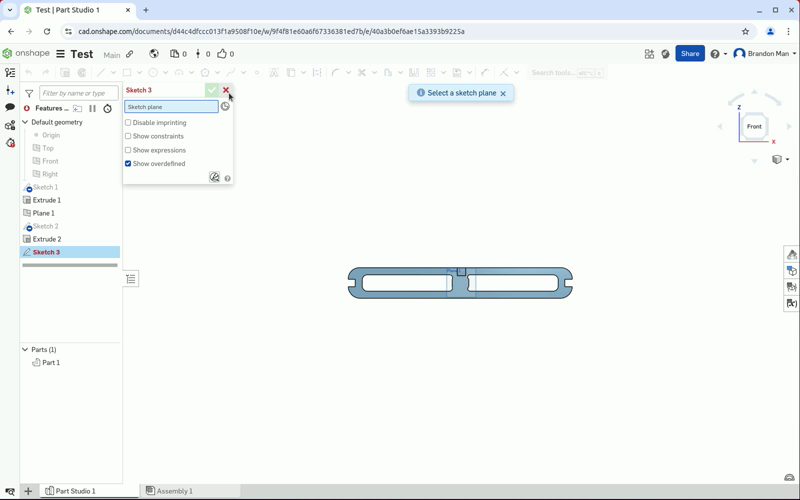
mouse_move(73, 215)
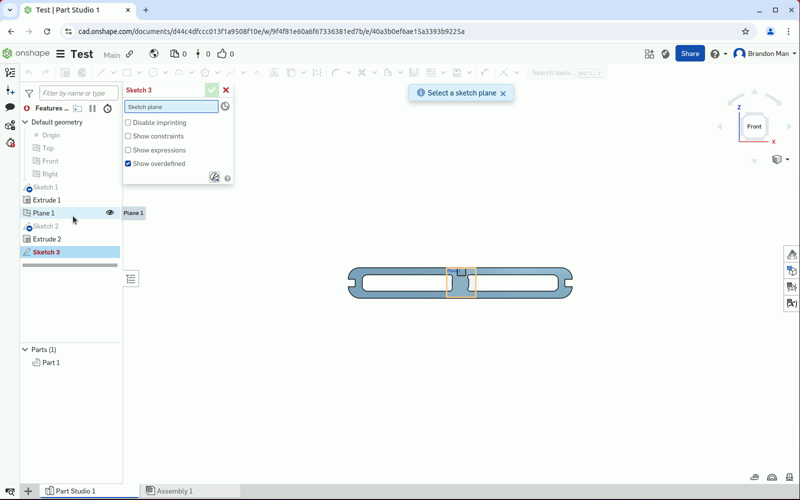
click(73, 215)
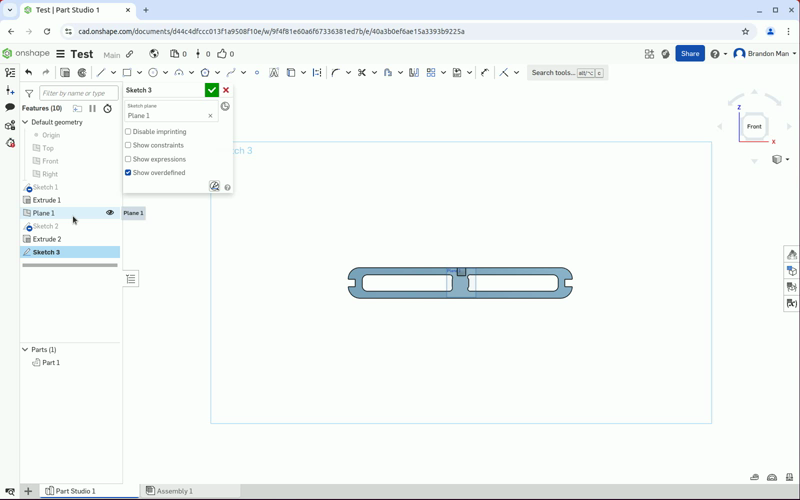
mouse_move(73, 352)
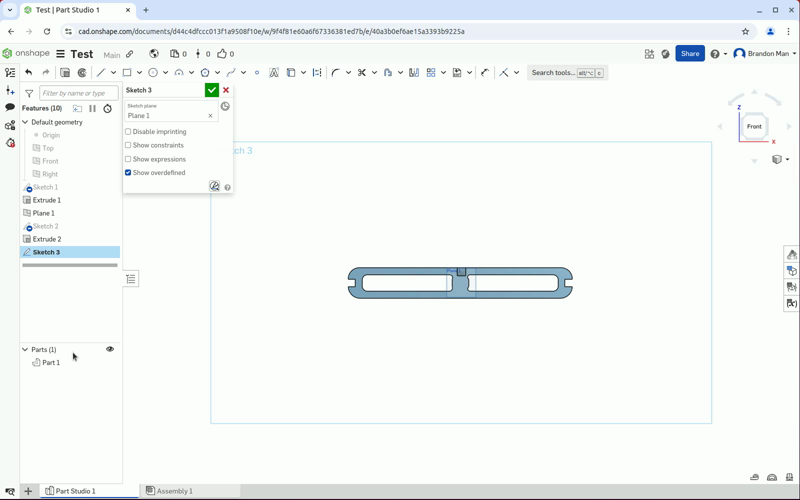
key(y)
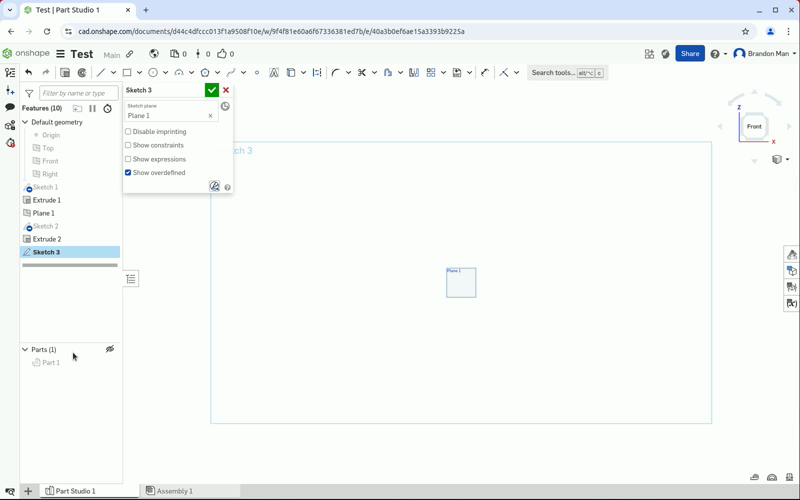
key(l)
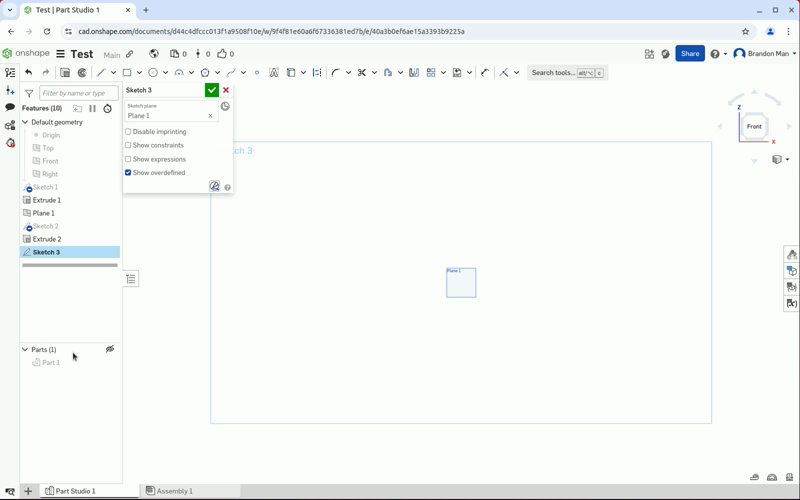
key_down(shift)
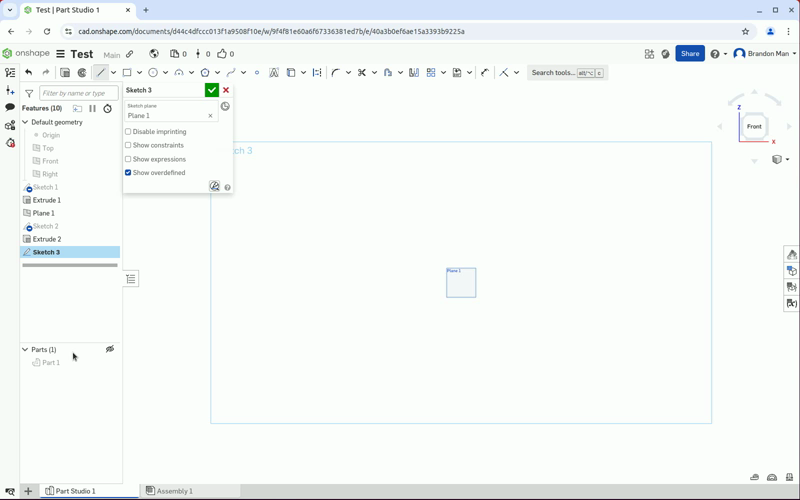
mouse_move(457, 298)
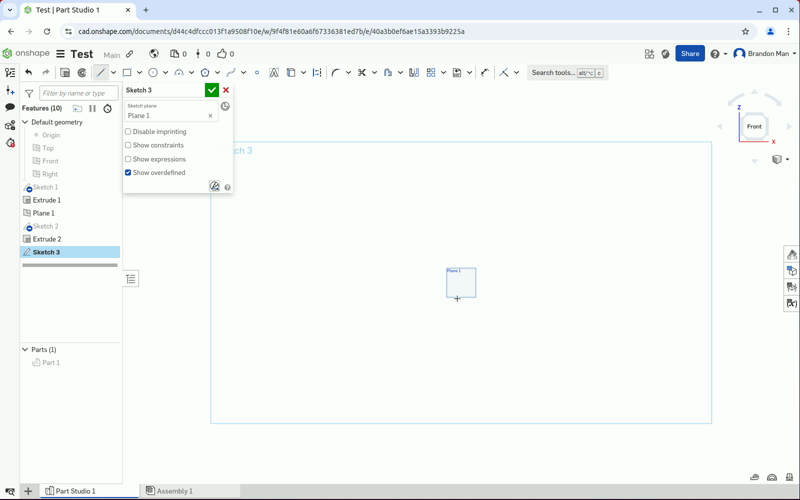
click(457, 298)
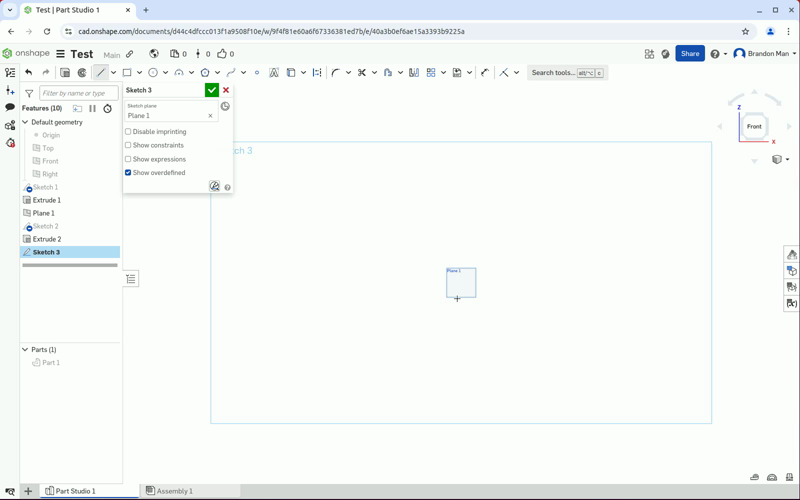
key_up(shift)
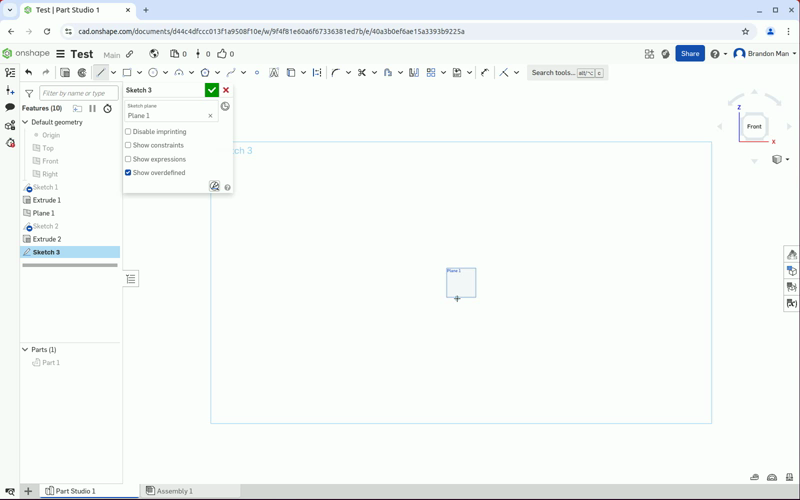
key_down(shift)
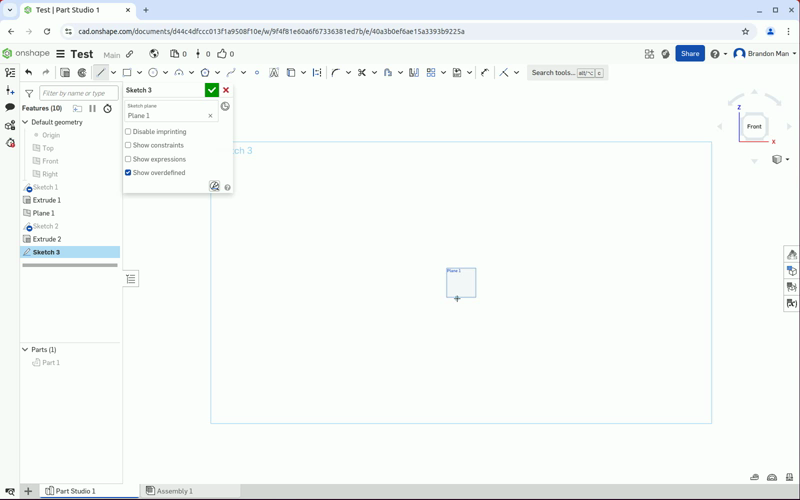
mouse_move(487, 298)
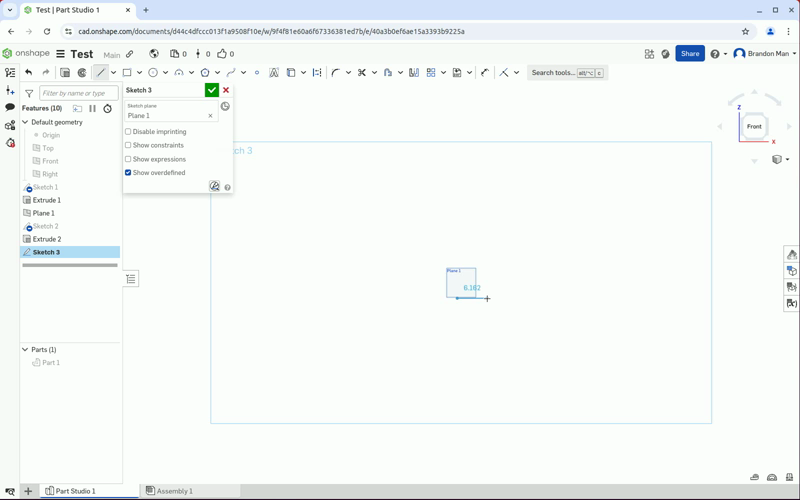
mouse_move(465, 298)
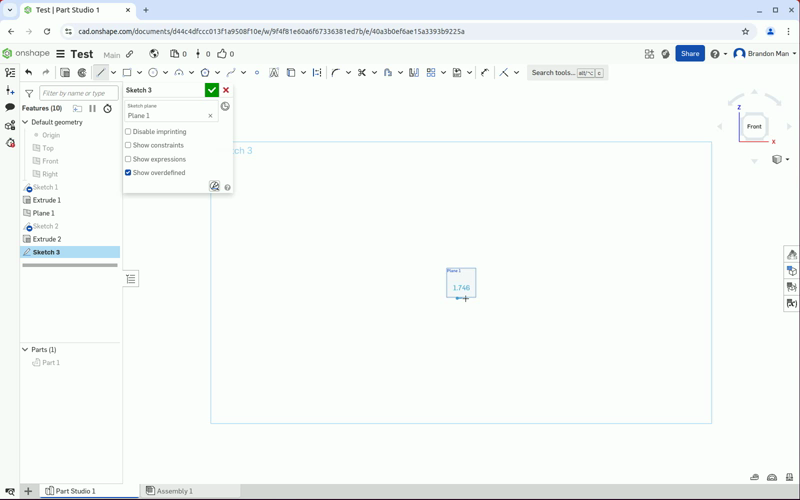
click(465, 298)
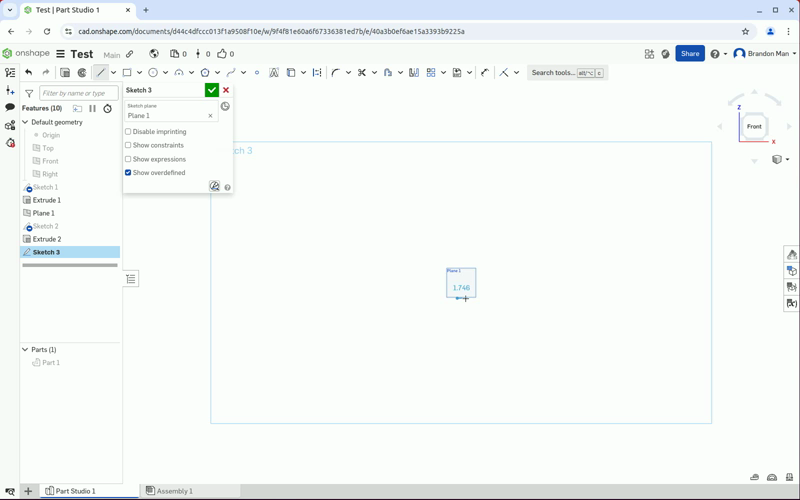
key_up(shift)
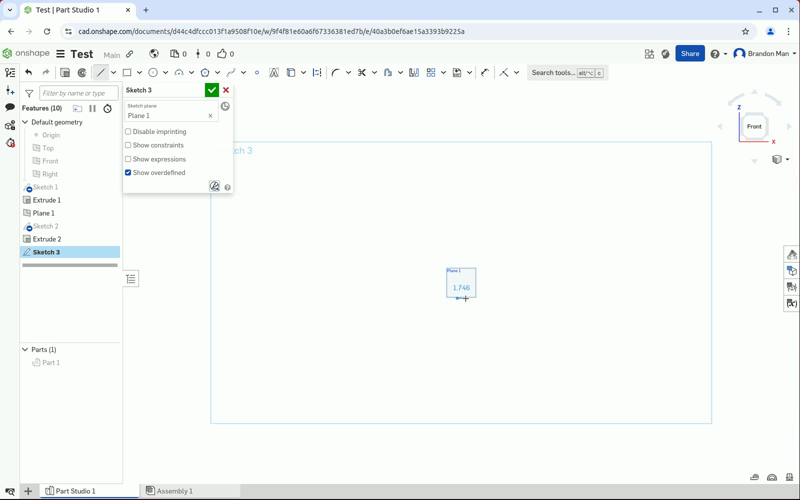
key_down(shift)
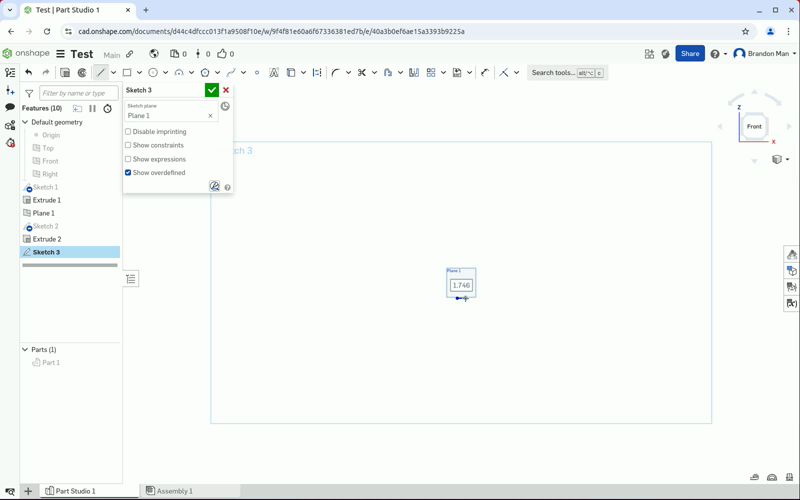
mouse_move(495, 298)
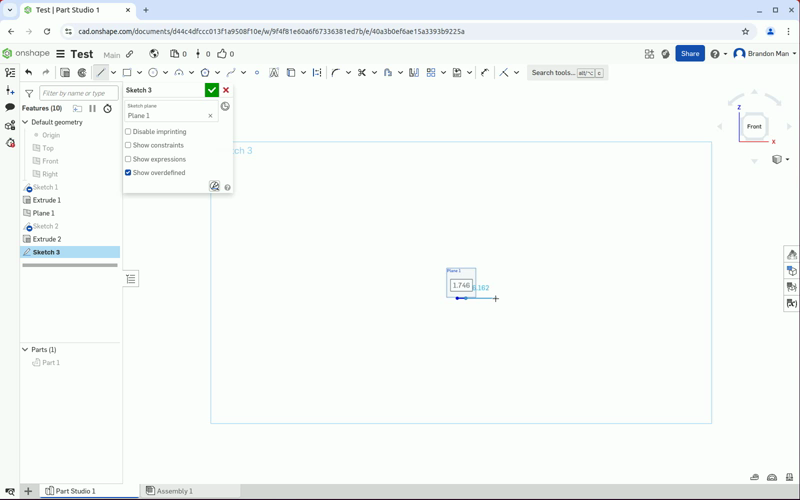
mouse_move(465, 290)
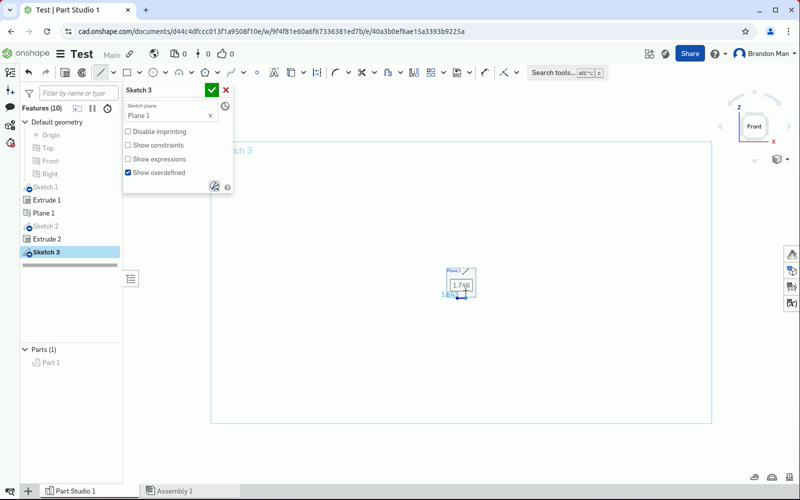
click(465, 290)
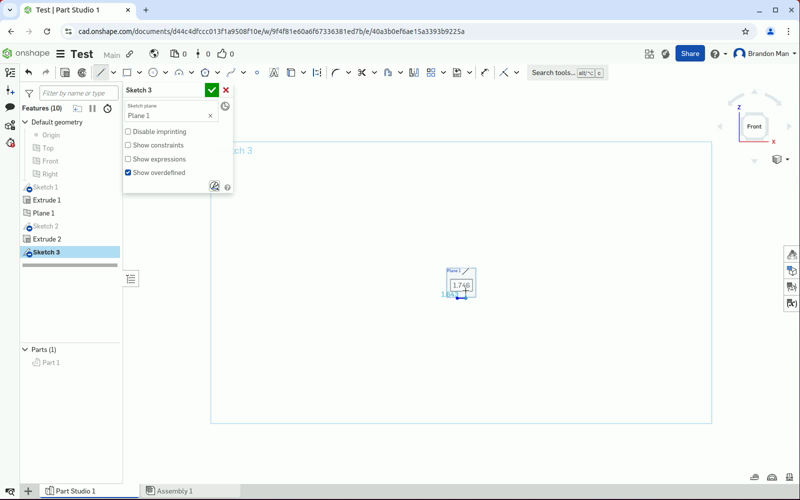
key_up(shift)
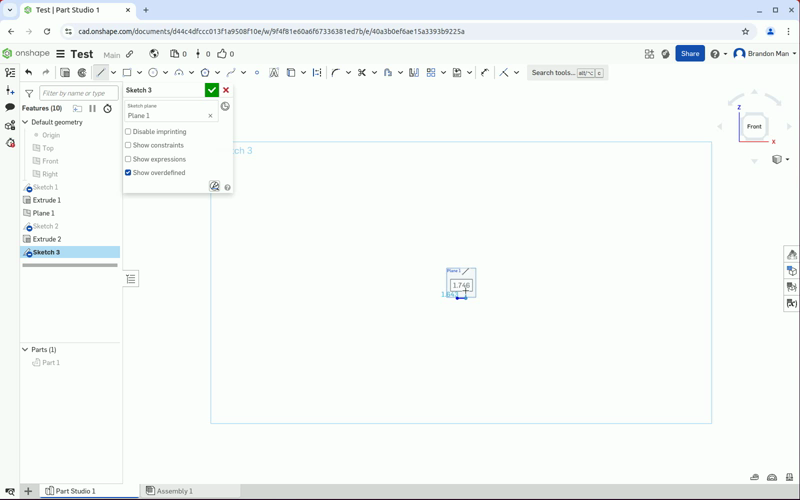
key_down(shift)
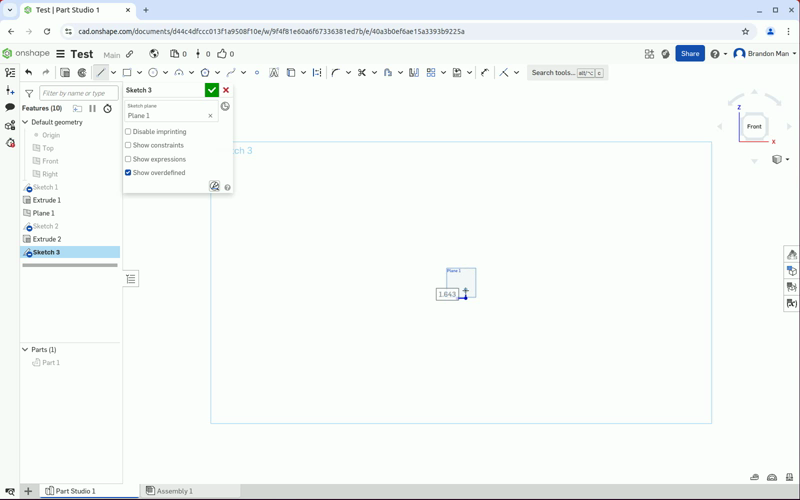
mouse_move(495, 290)
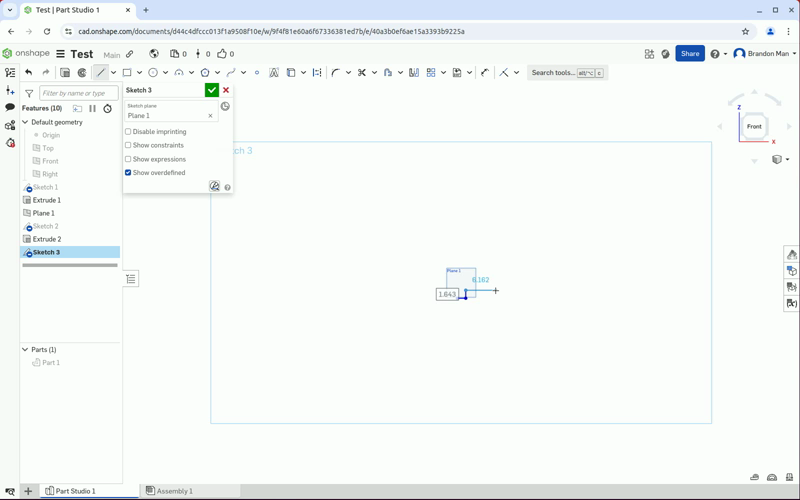
mouse_move(457, 290)
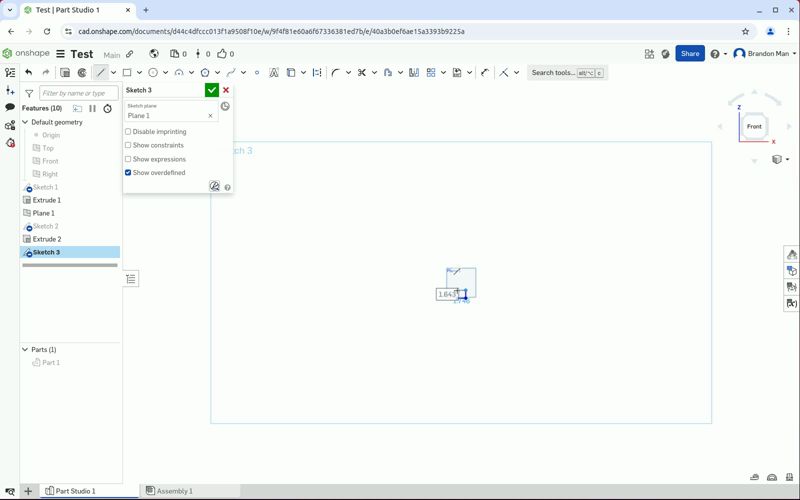
click(457, 290)
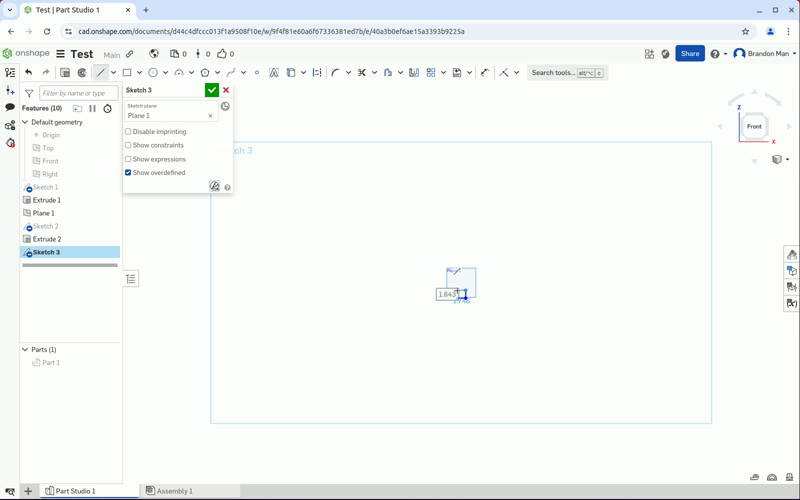
key_up(shift)
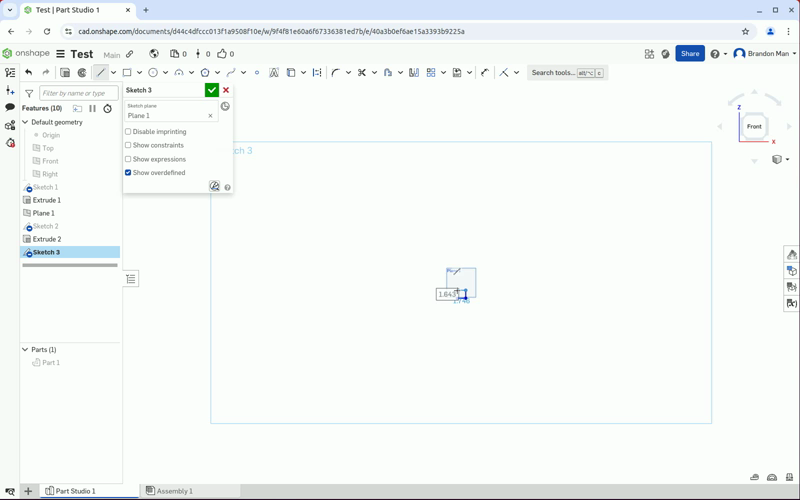
mouse_move(487, 290)
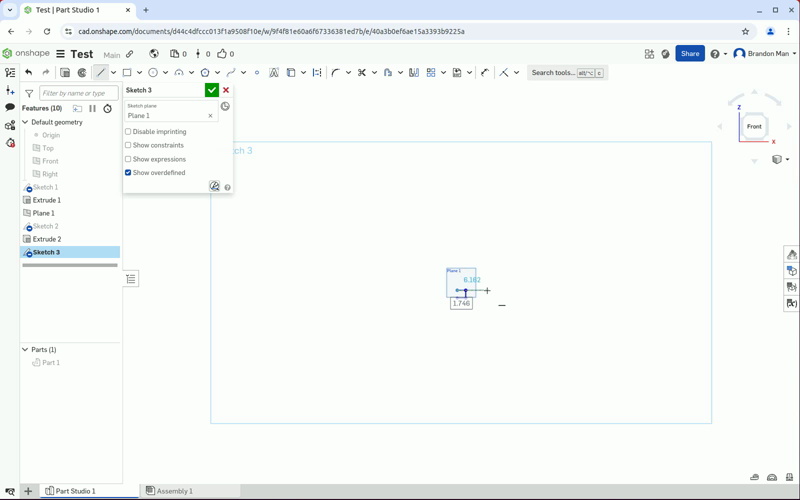
key_down(shift)
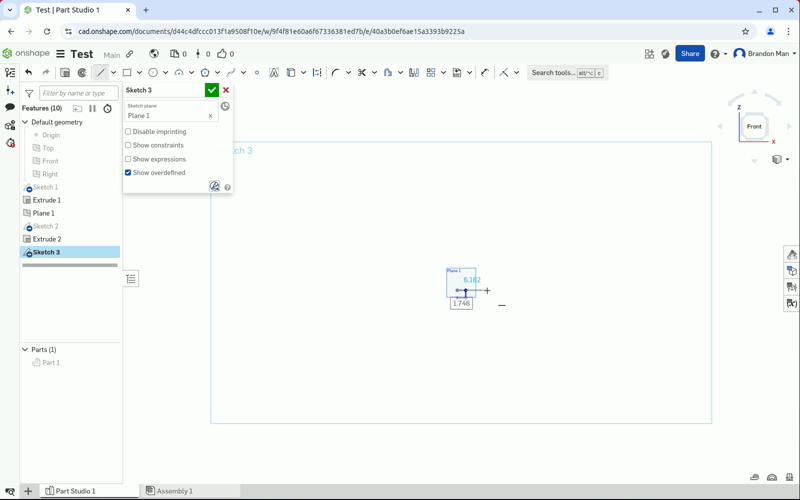
mouse_move(457, 298)
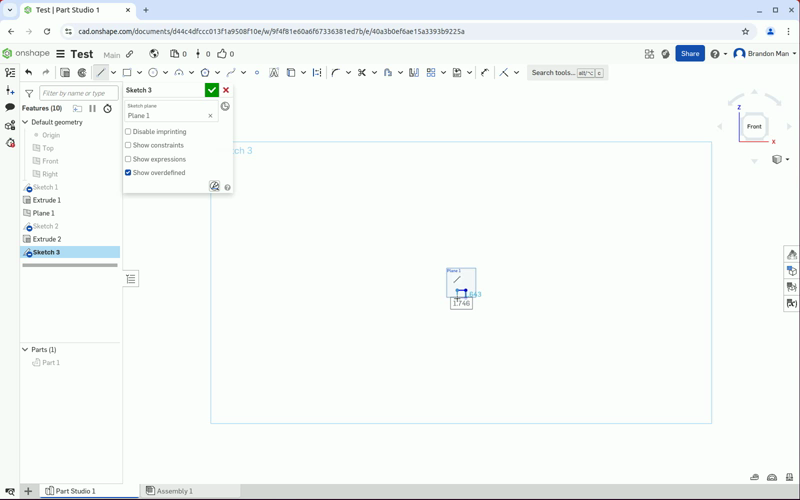
key_up(shift)
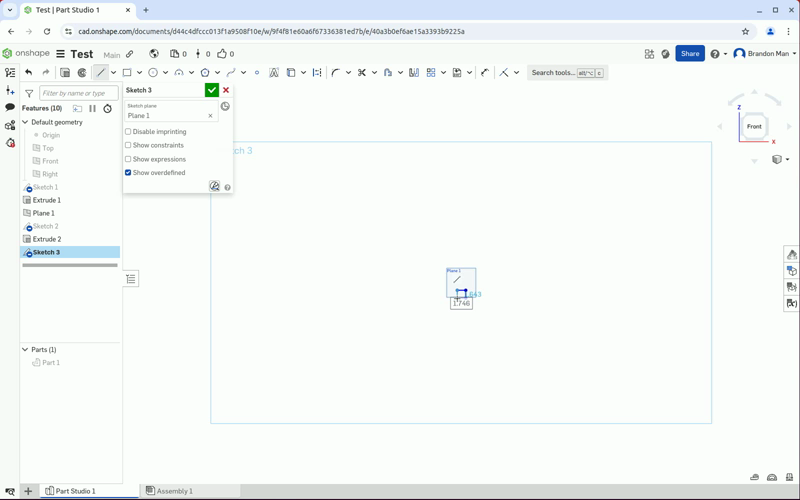
click(457, 298)
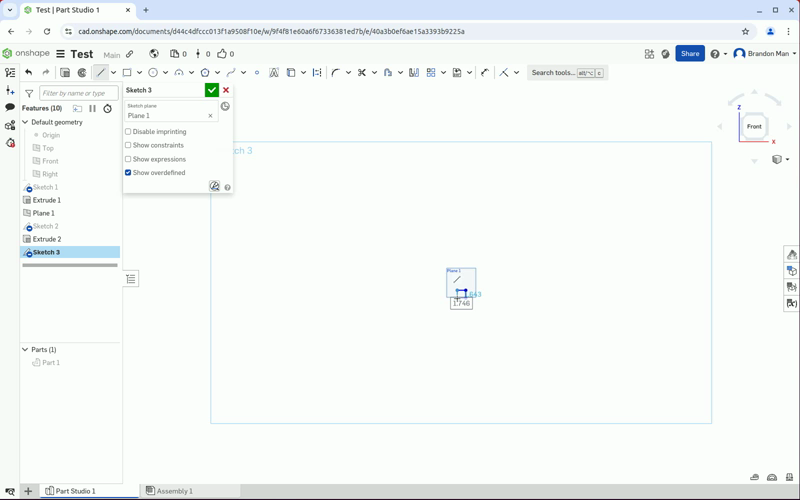
key(esc)
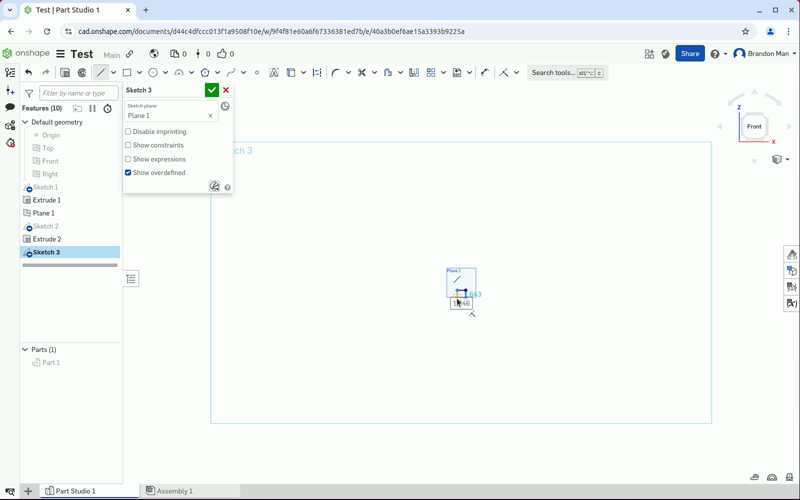
mouse_move(461, 293)
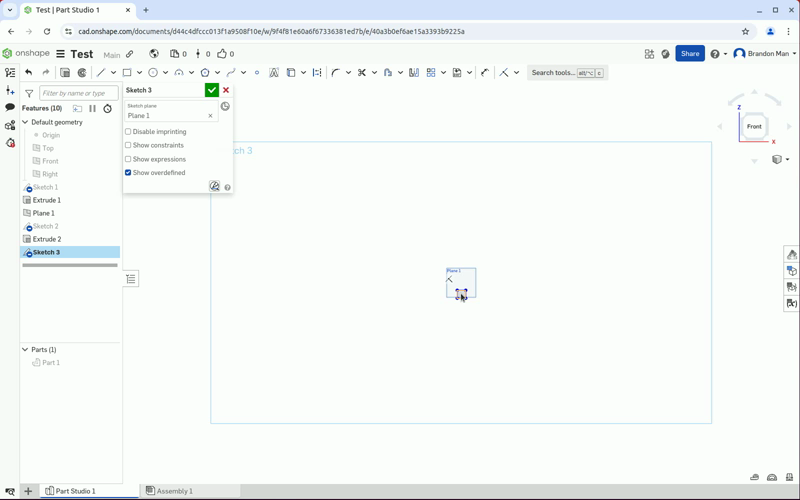
scroll(6)
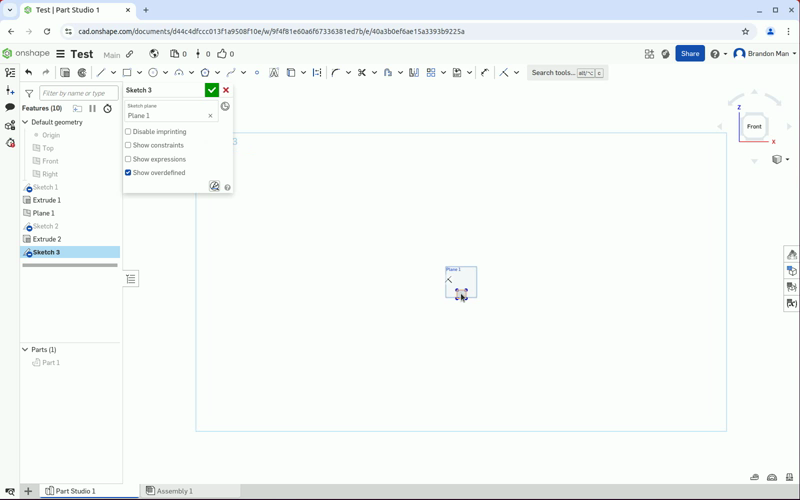
scroll(6)
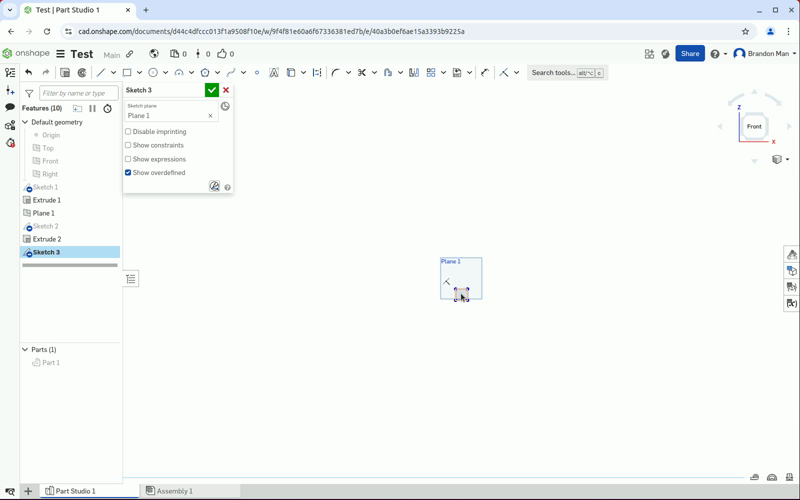
scroll(6)
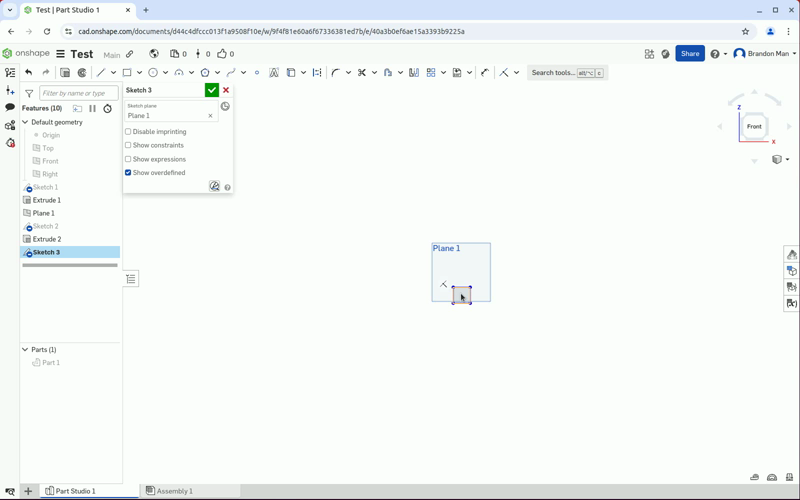
scroll(6)
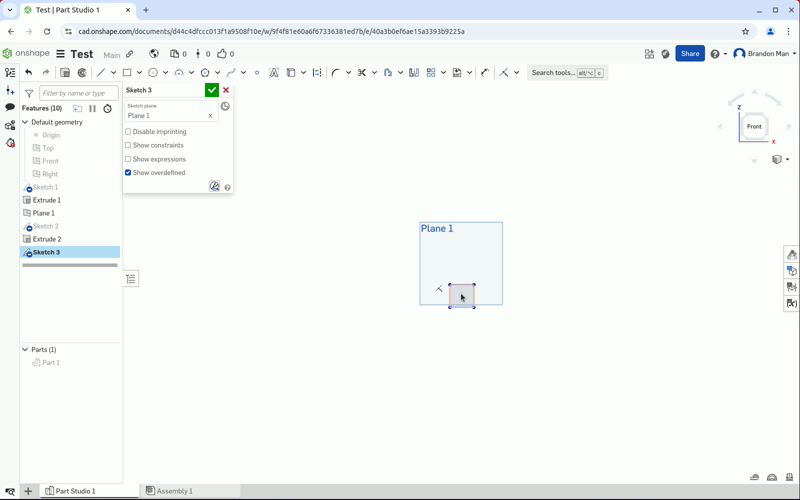
scroll(6)
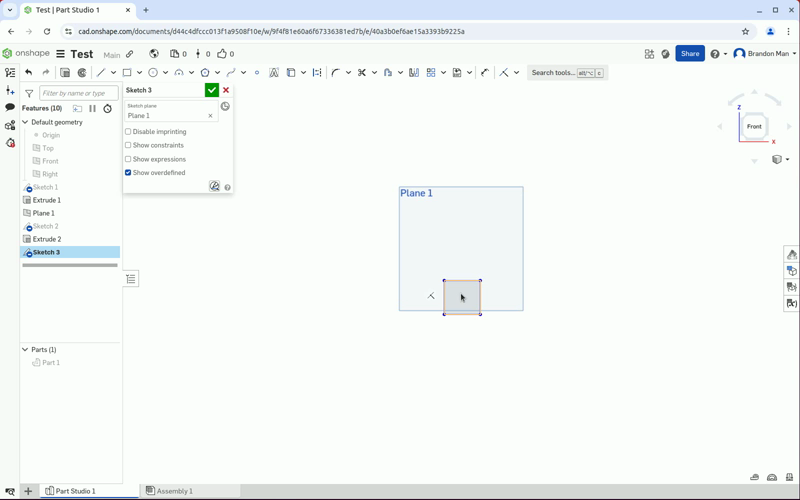
scroll(6)
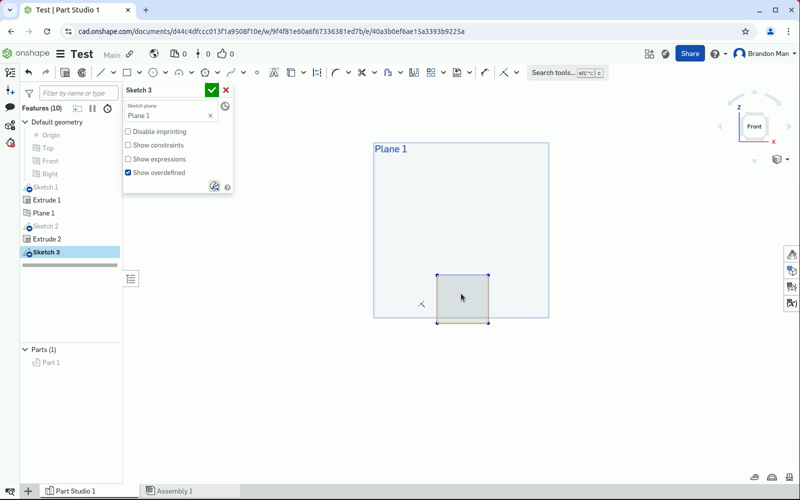
scroll(6)
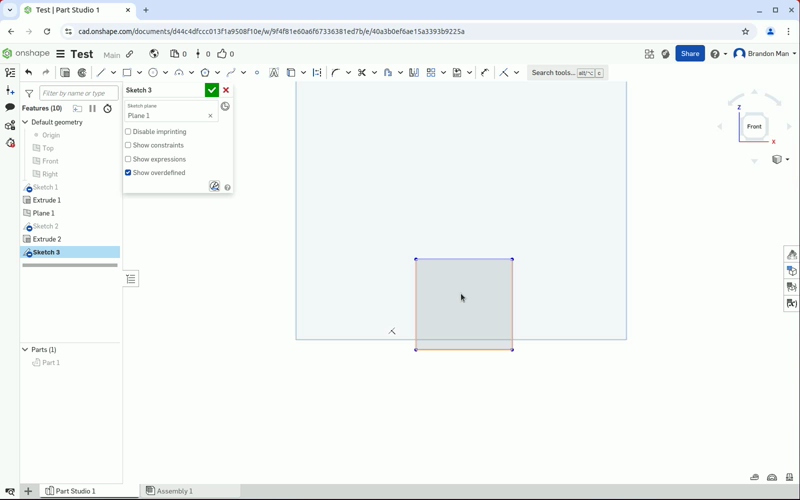
click(461, 293)
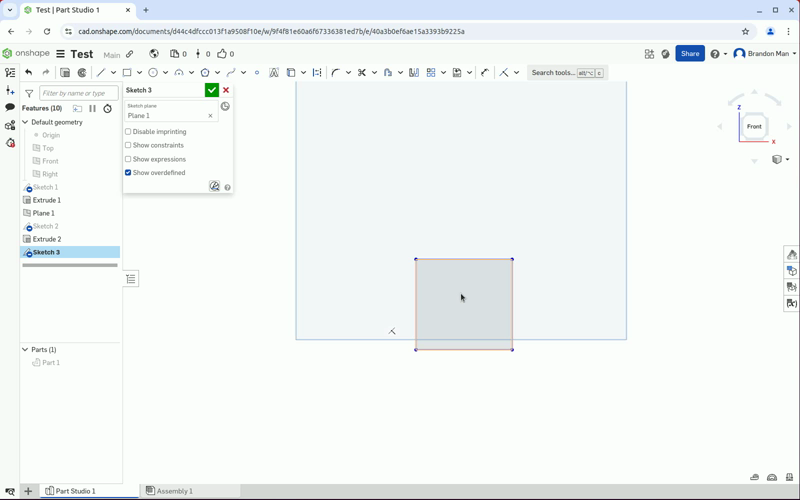
scroll(-6)
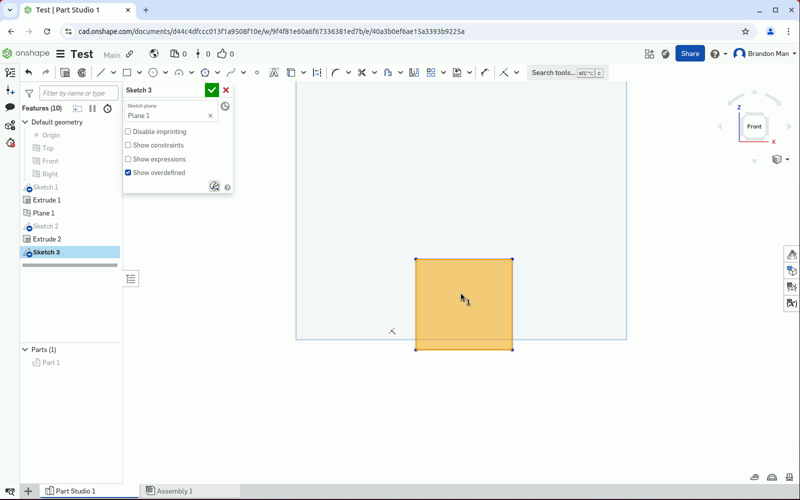
scroll(-6)
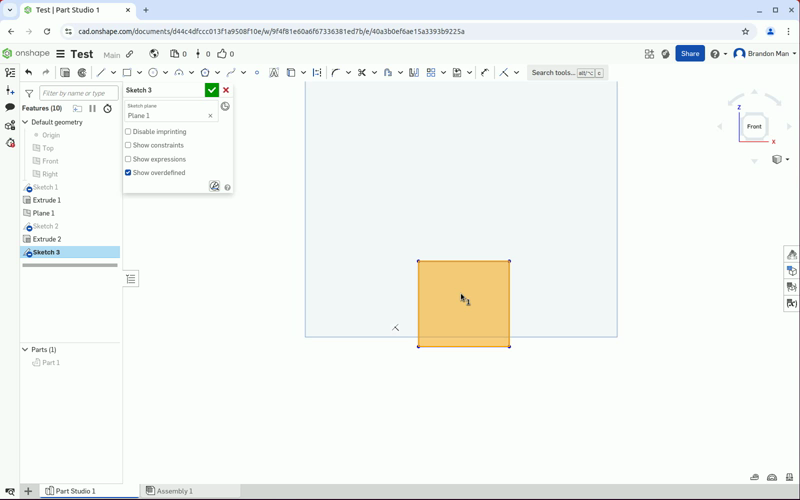
scroll(-6)
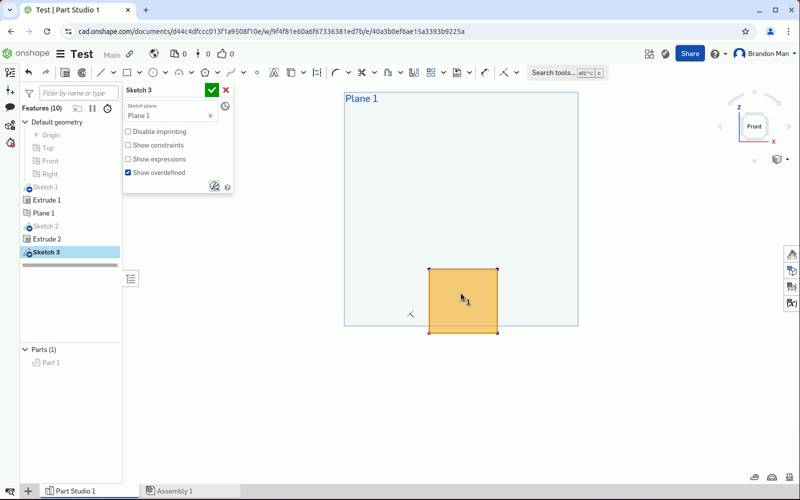
scroll(-6)
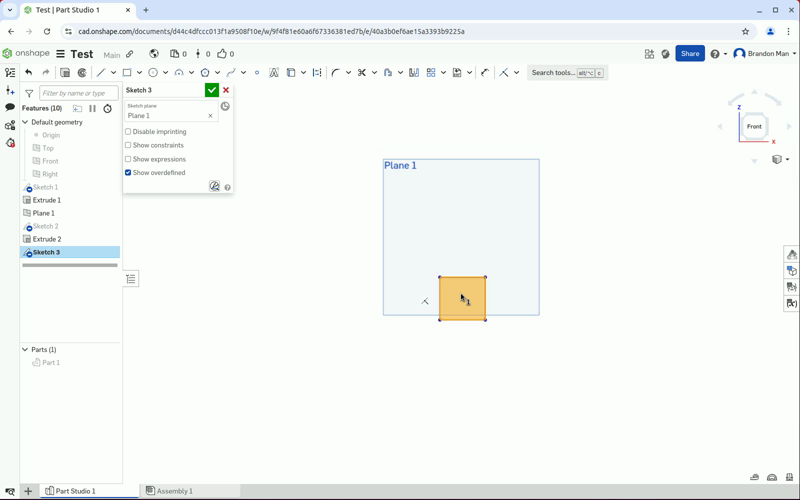
scroll(-6)
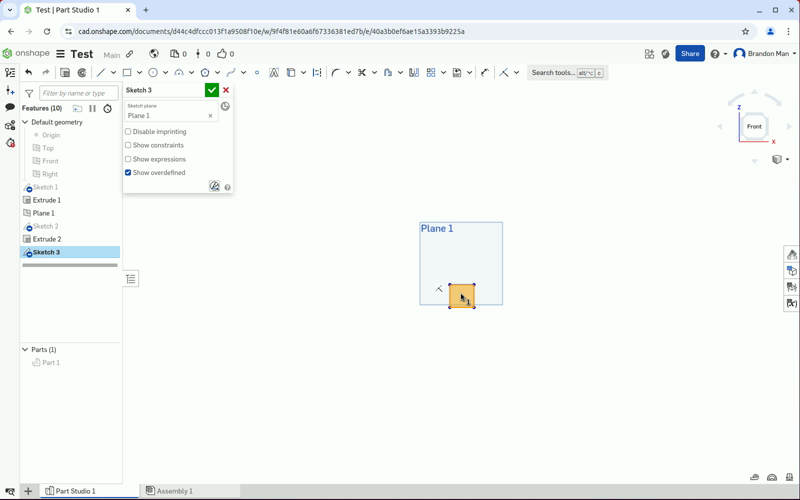
scroll(-6)
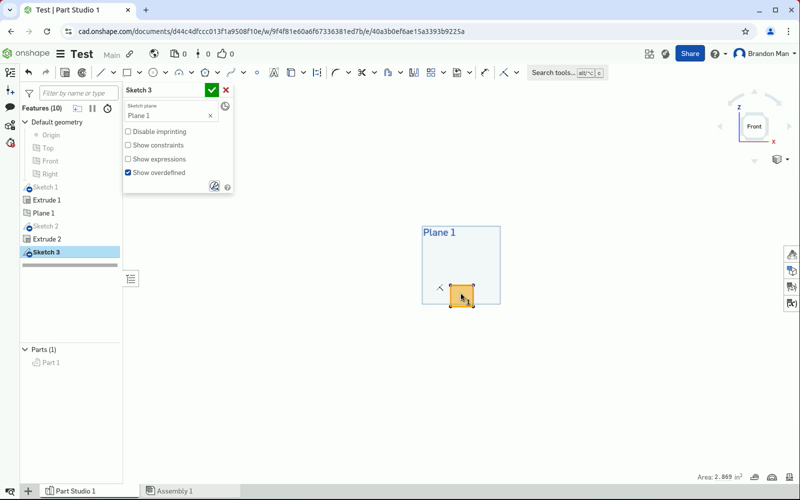
scroll(-6)
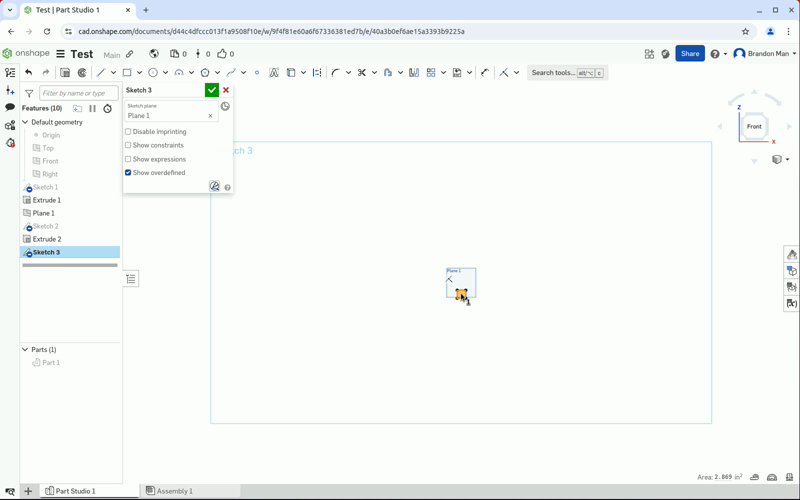
mouse_move(73, 352)
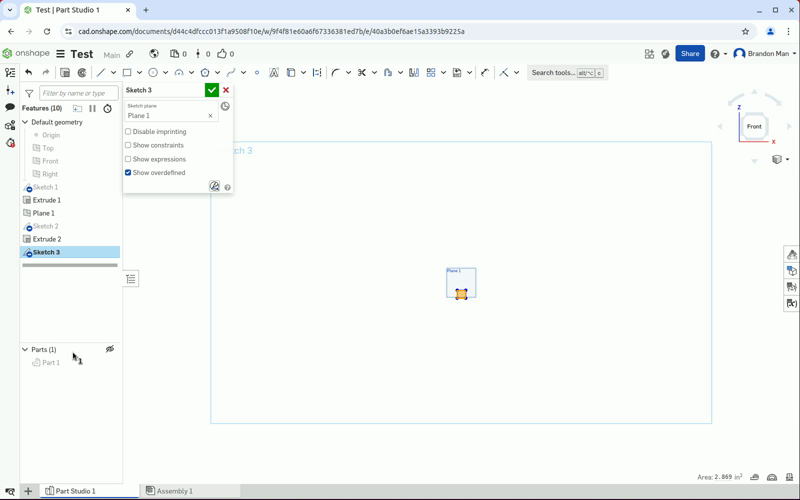
key(shift+y)
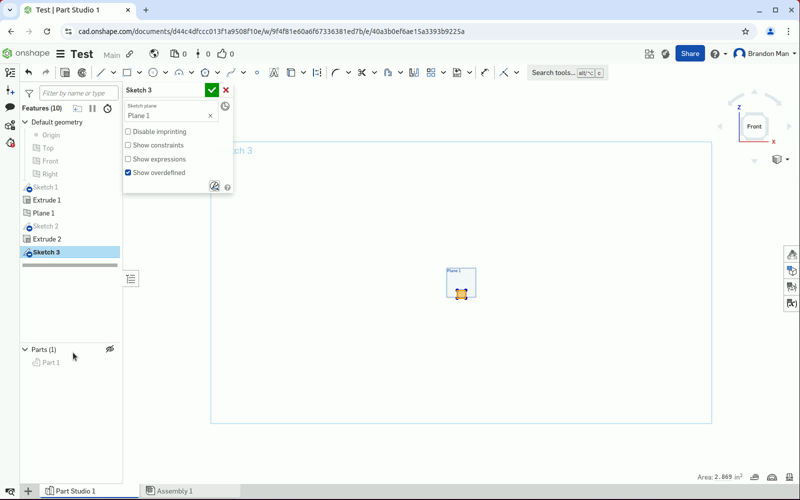
key(shift+e)
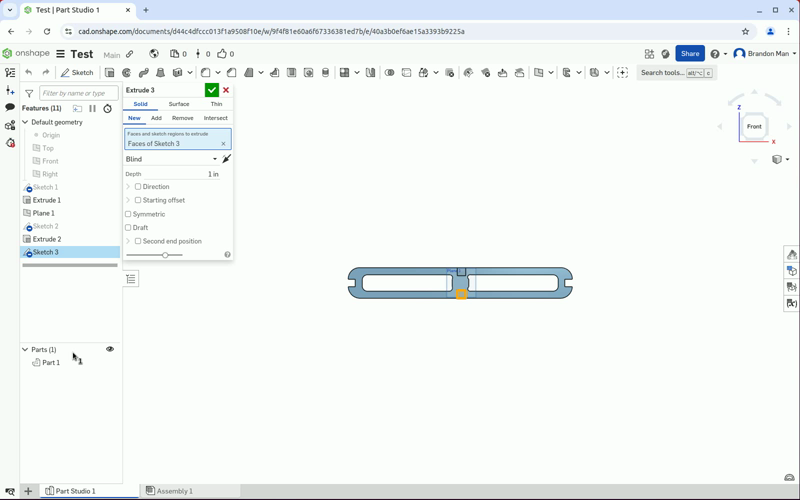
mouse_move(143, 106)
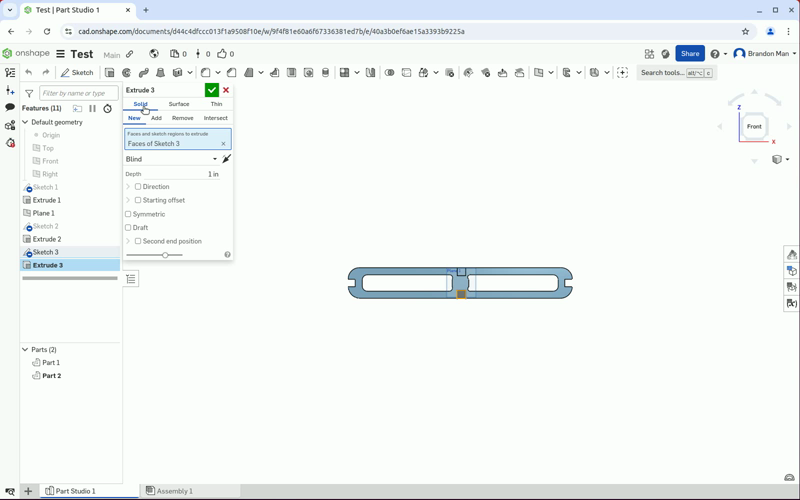
click(143, 106)
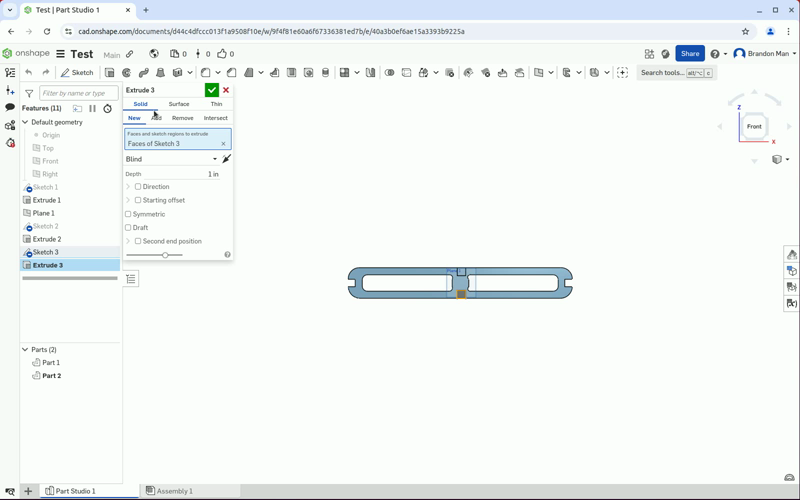
mouse_move(186, 120)
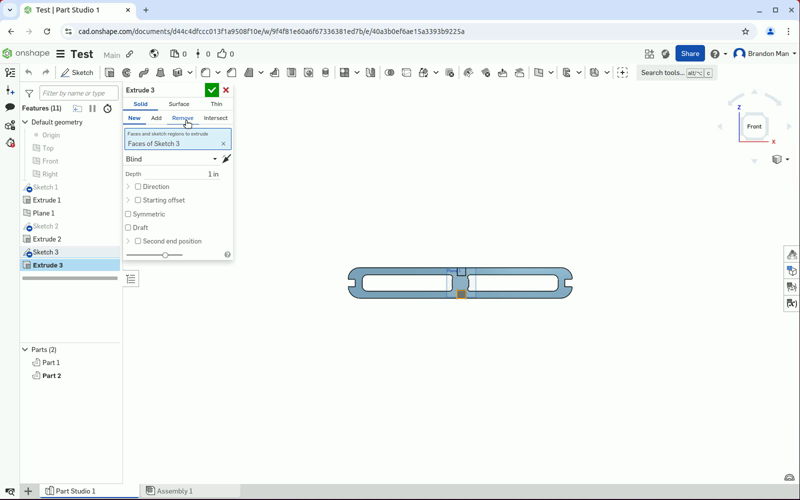
click(186, 120)
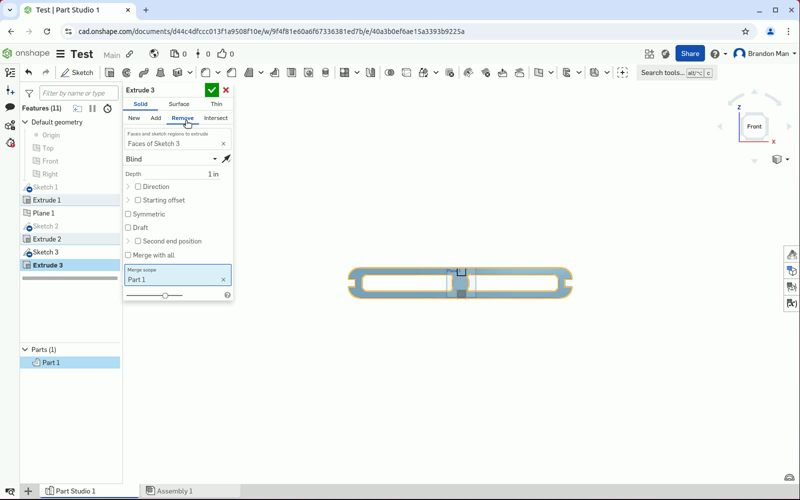
key(tab, 4)
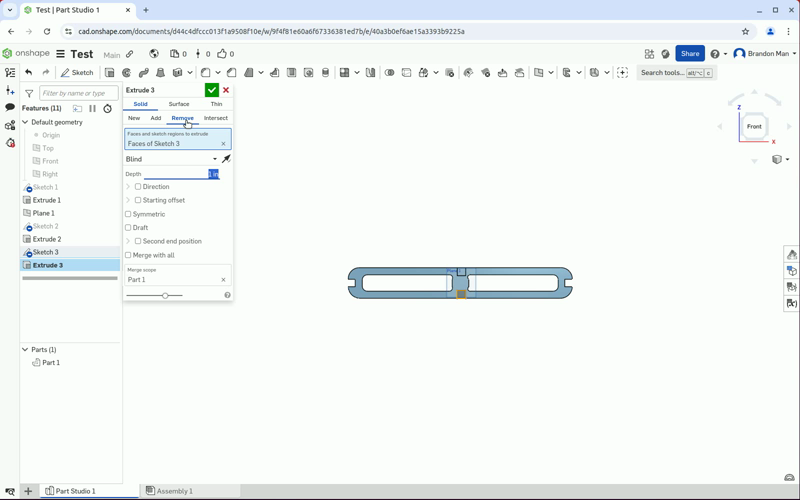
text(1.444)
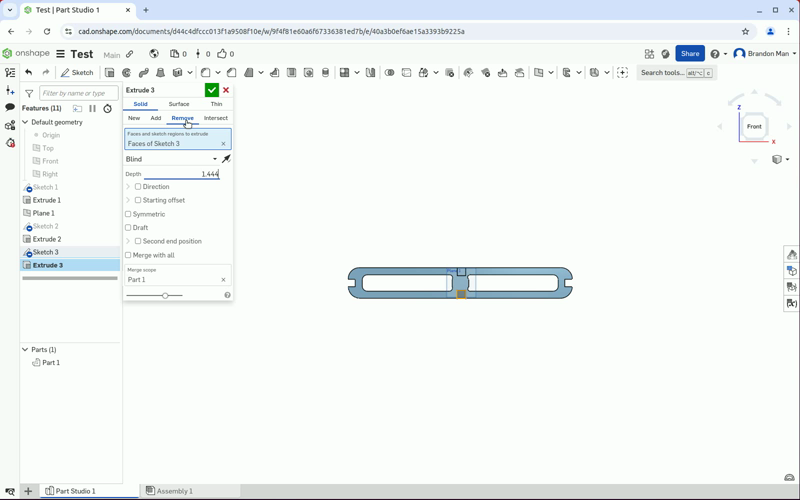
key(tab, 6)
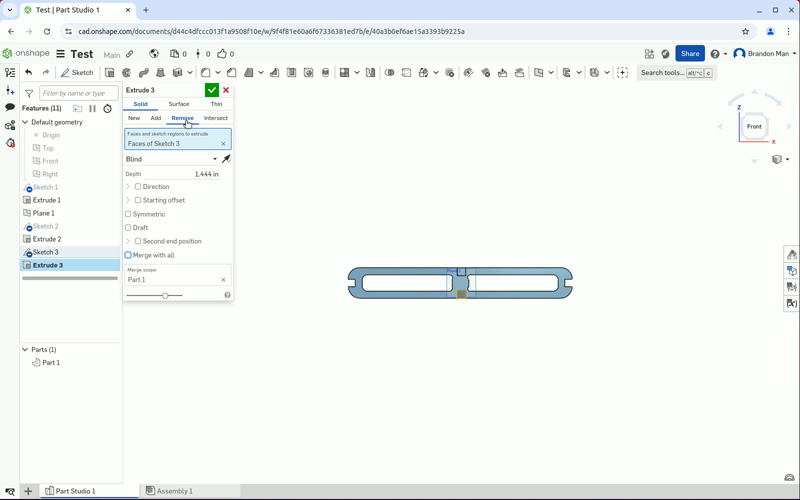
key(space)
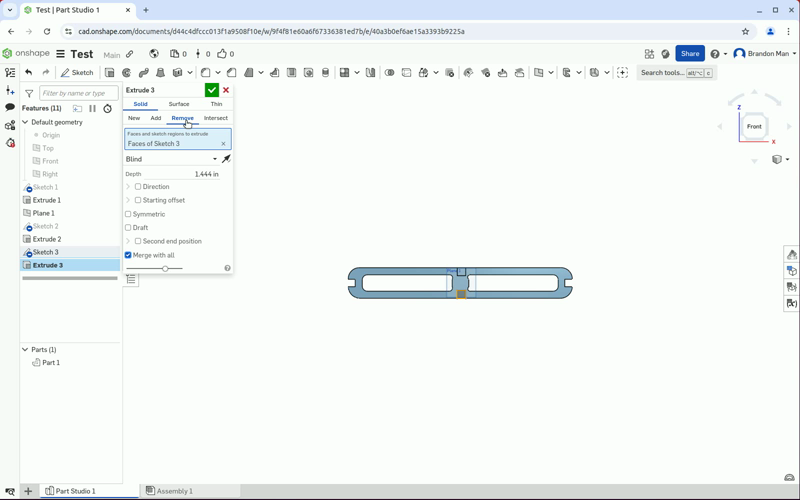
key(enter)
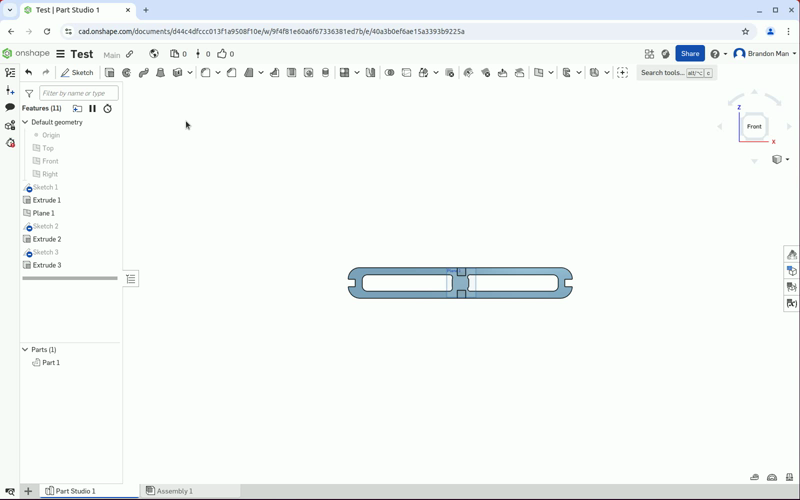
key(shift+h)
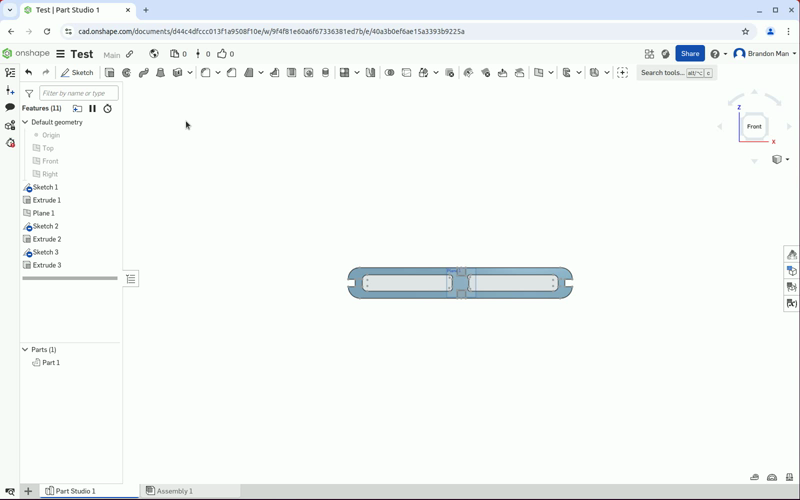
key(shift+h)
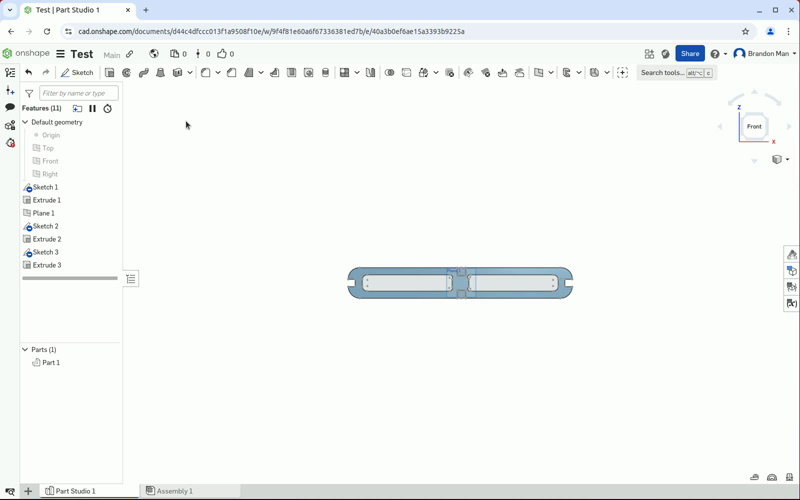
key(shift+7)
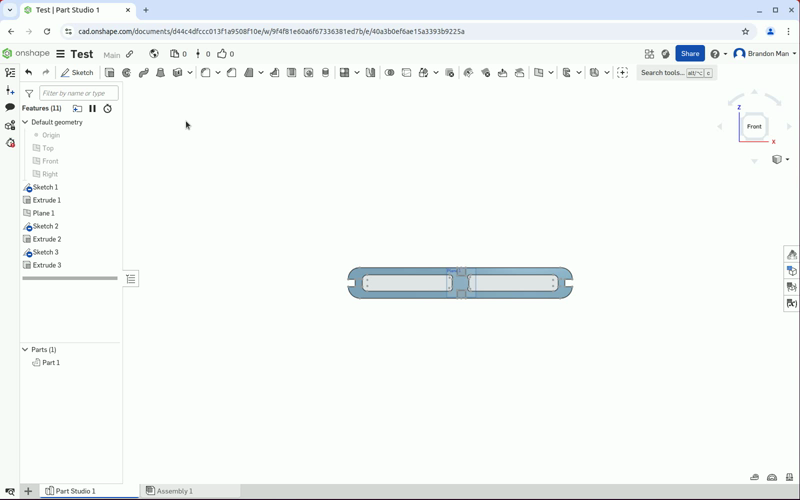
key(left, 2)
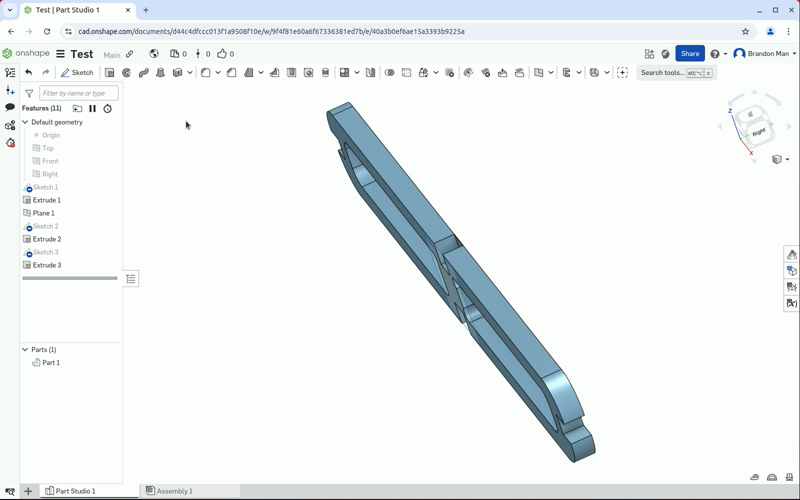
key(down, 2)
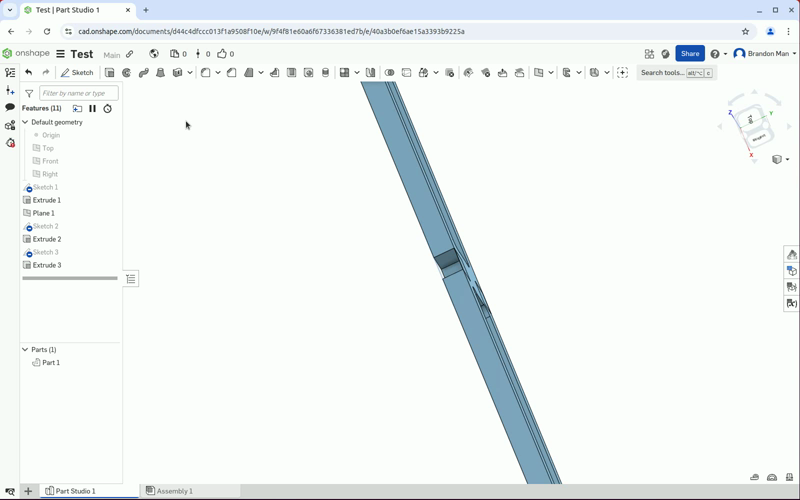
key(up, 2)
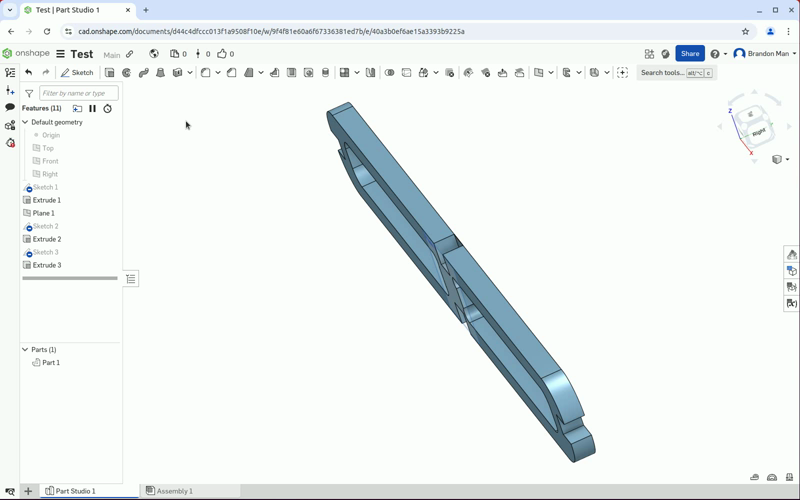
key(right, 2)
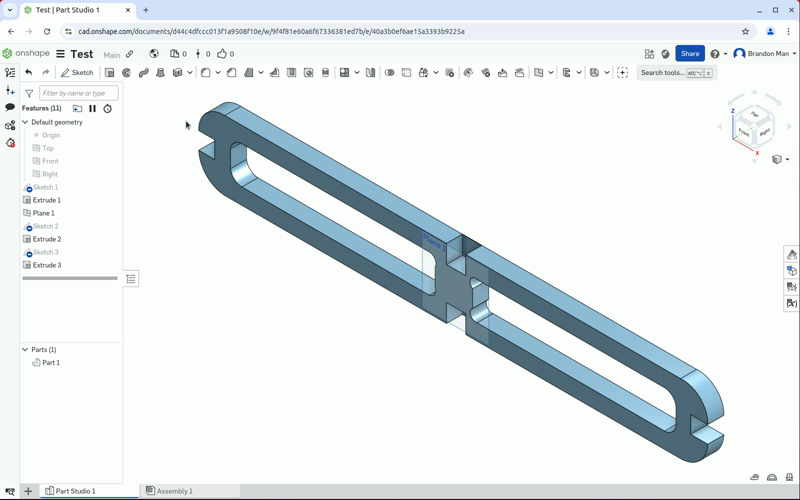
mouse_move(73, 189)
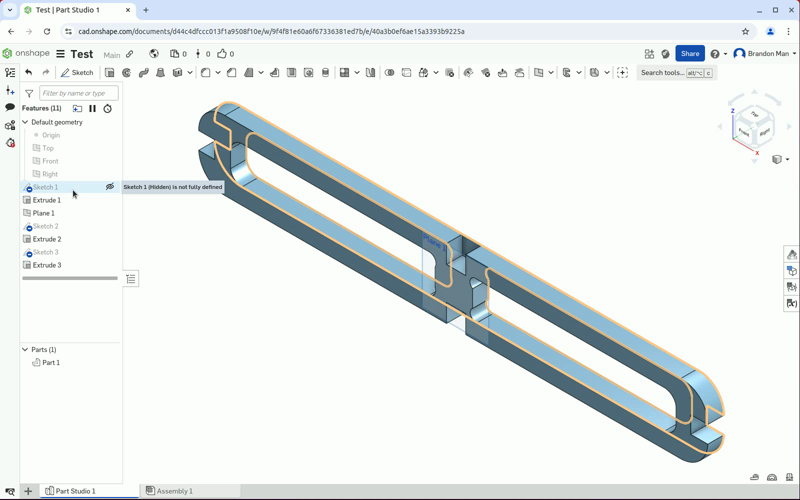
click(73, 189)